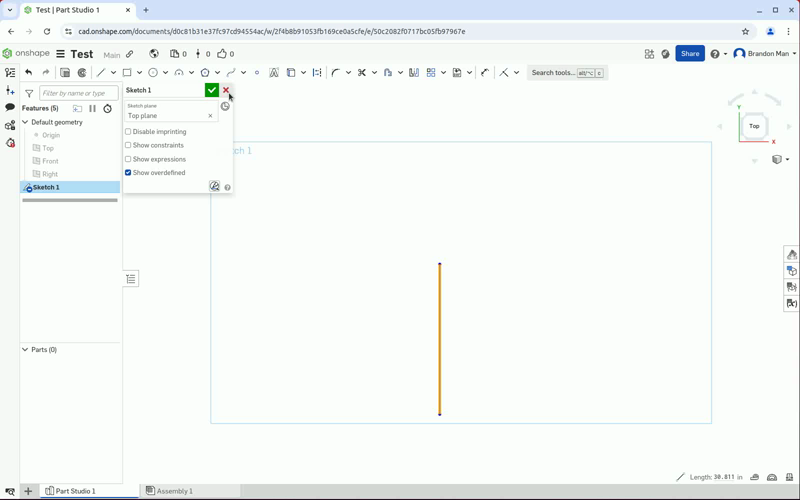
key(shift+h)
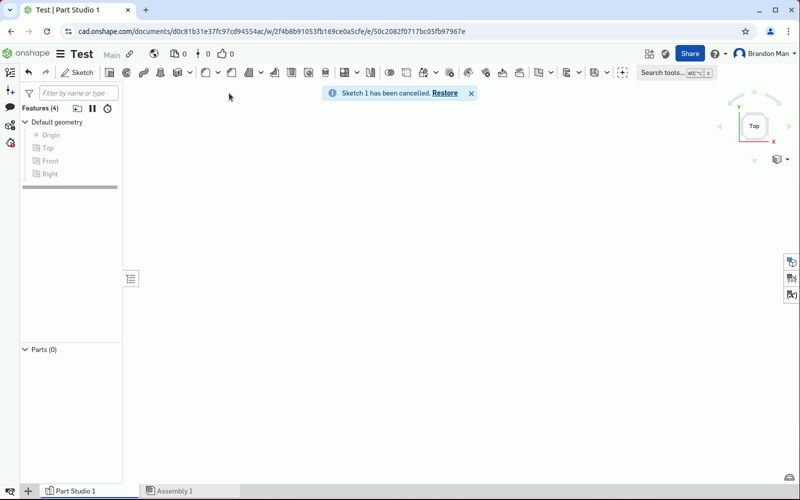
mouse_move(73, 352)
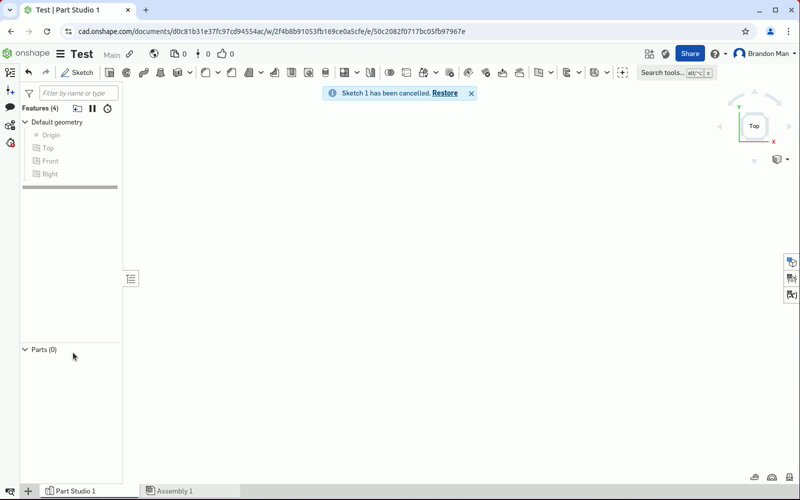
key(y)
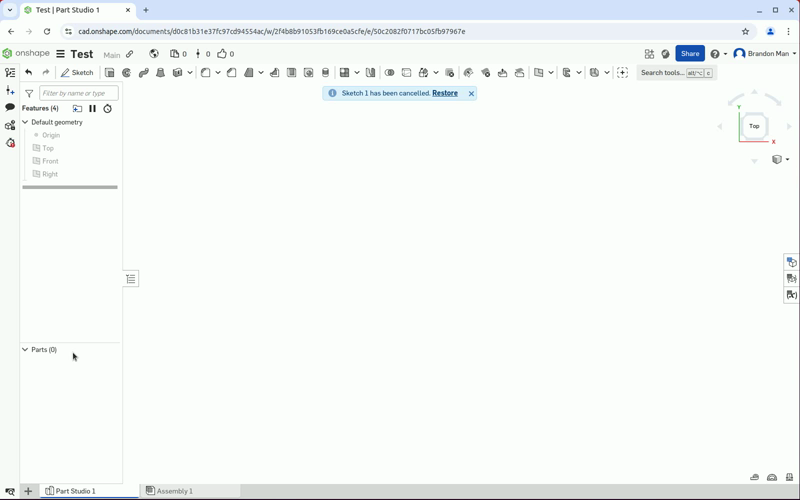
key(shift+p)
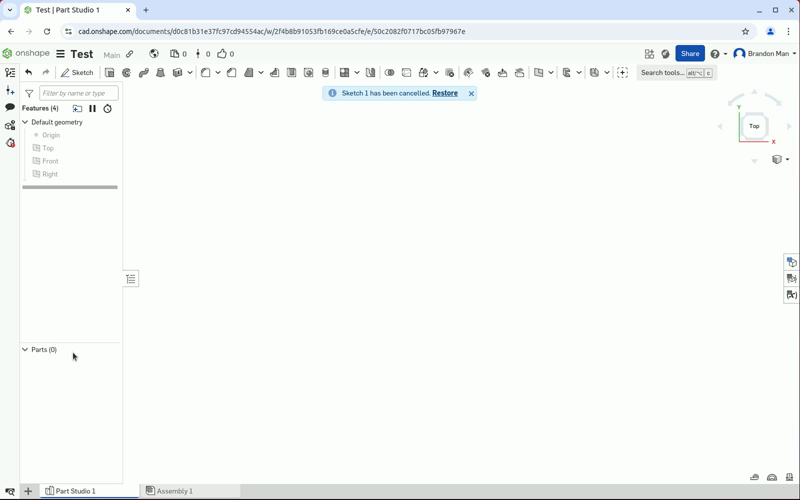
key(space)
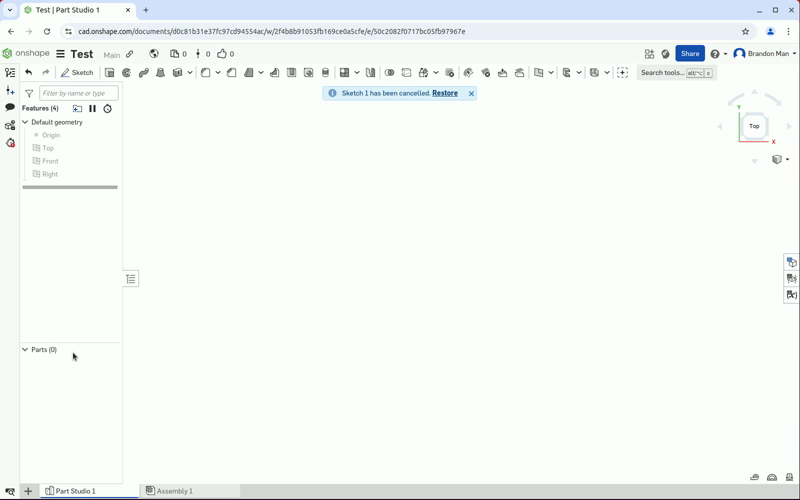
key_down(shift)
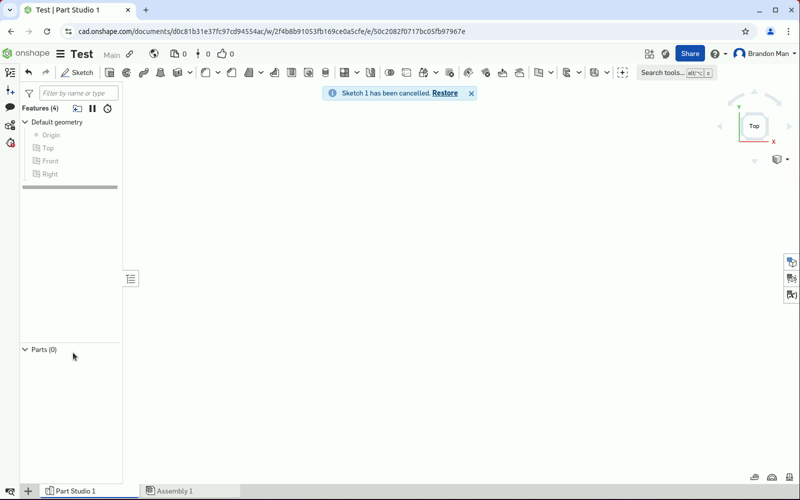
key(up)
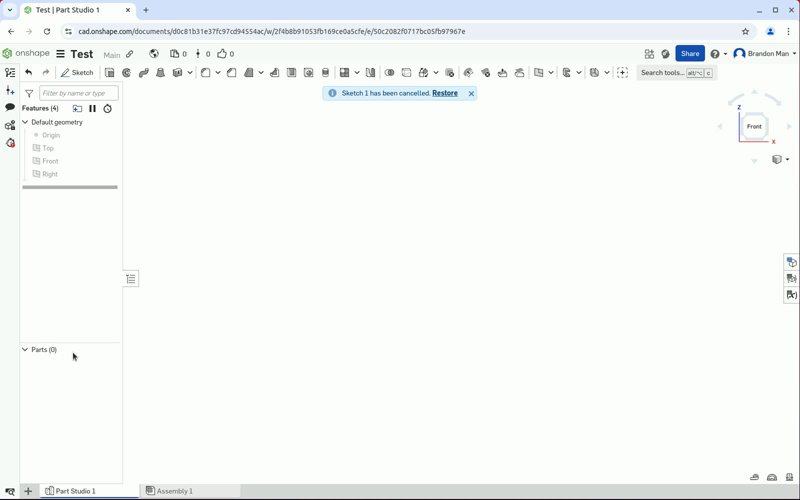
key_up(shift)
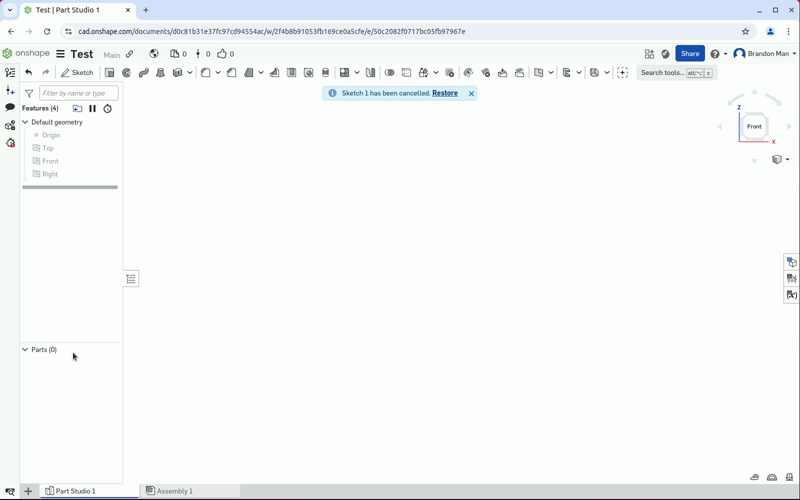
mouse_move(73, 352)
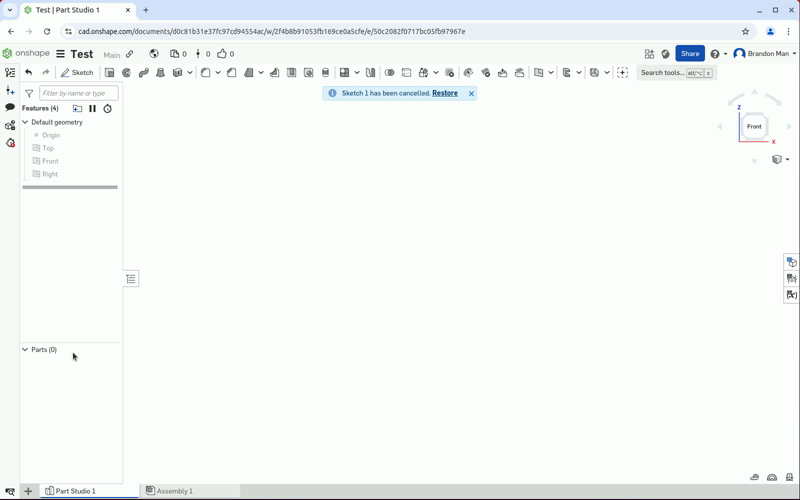
key(shift+y)
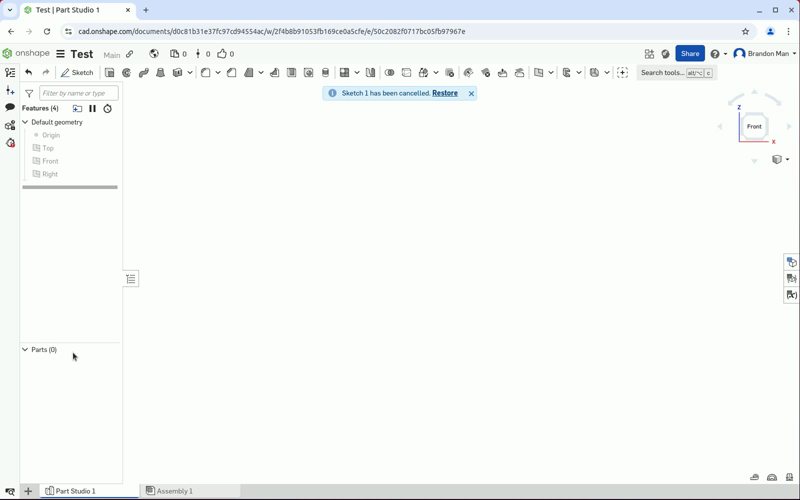
key(shift+s)
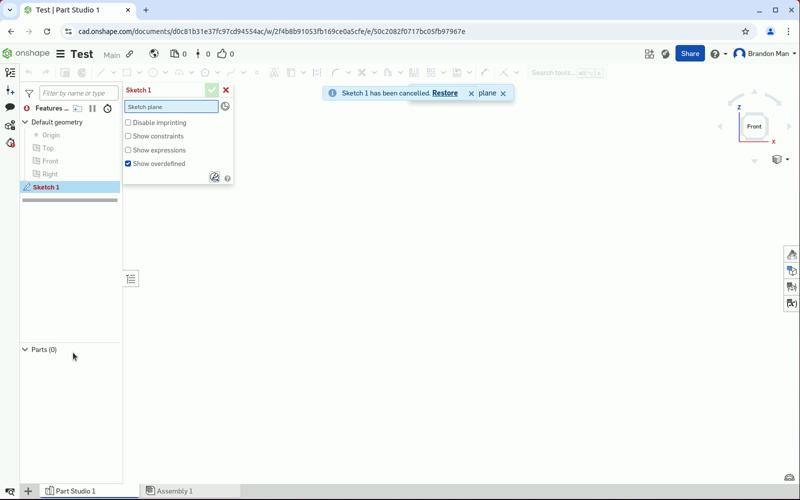
mouse_move(73, 163)
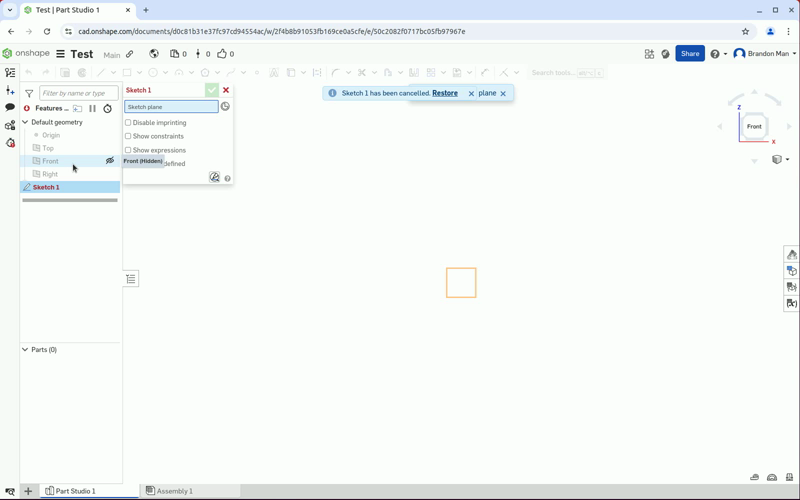
click(73, 163)
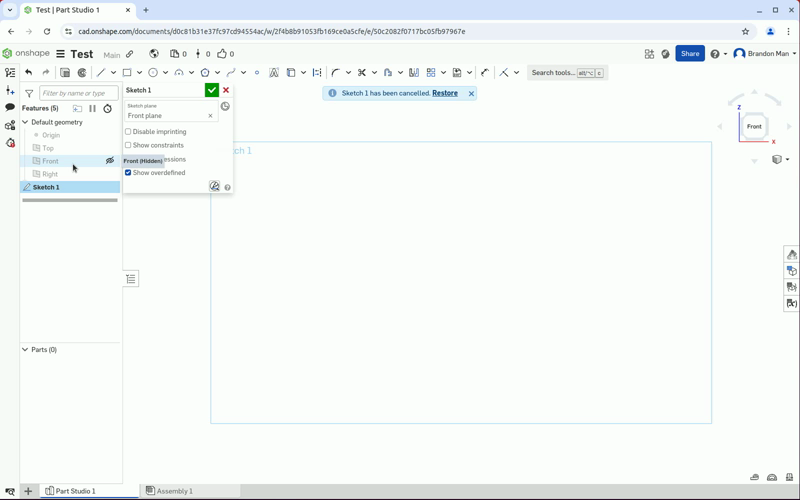
mouse_move(73, 352)
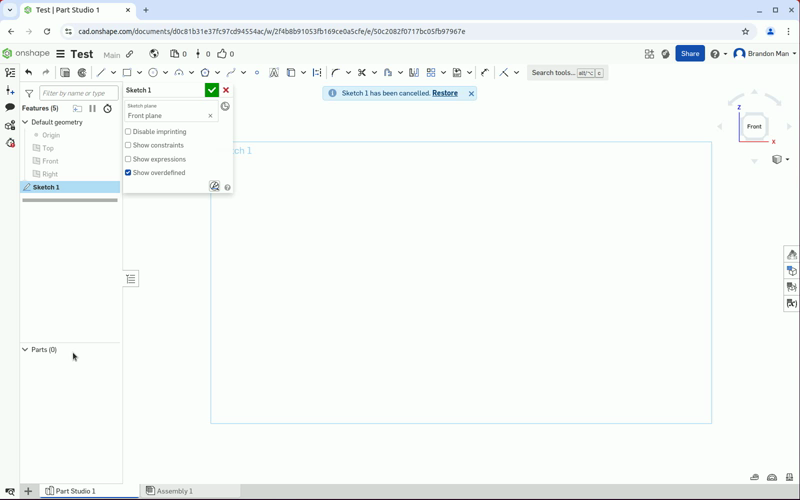
key(y)
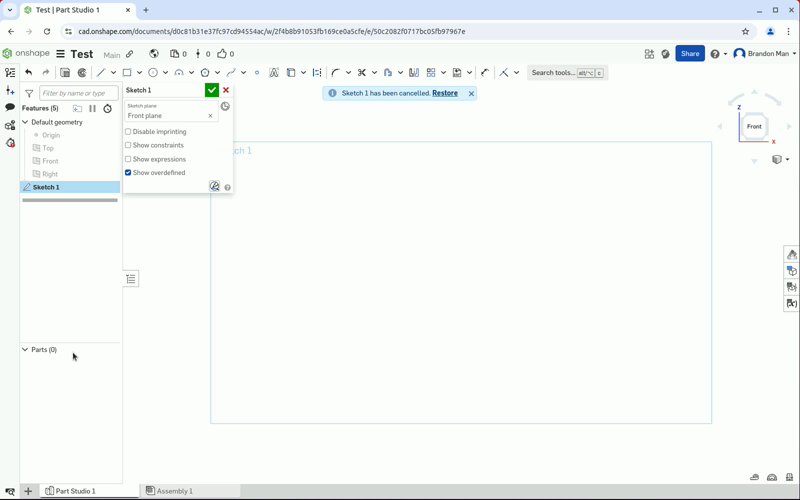
key(a)
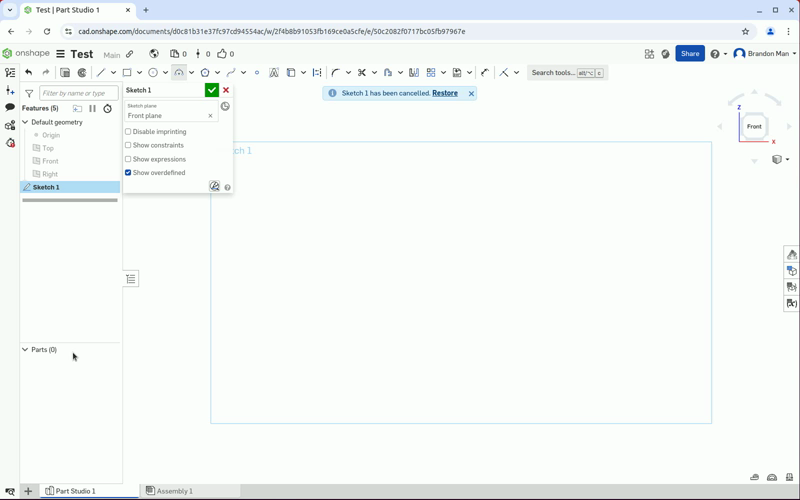
key_down(shift)
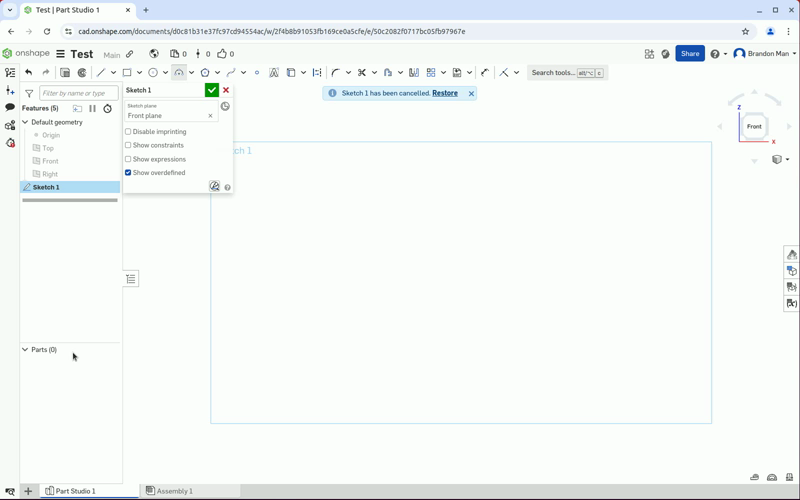
mouse_move(439, 287)
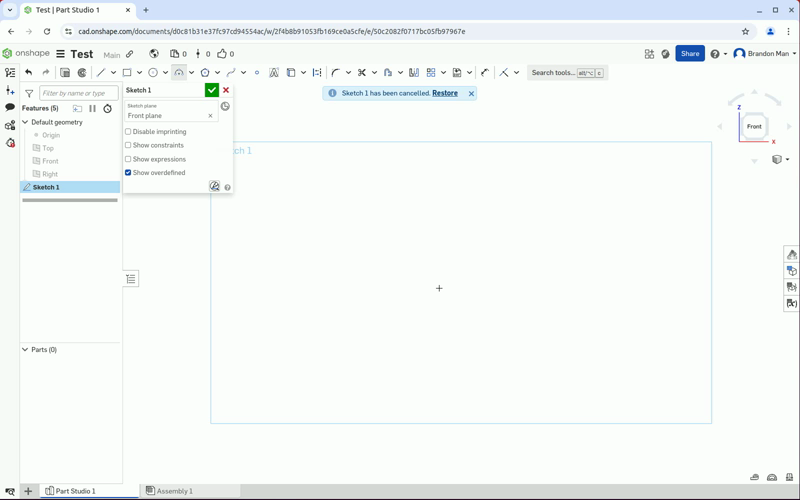
click(439, 287)
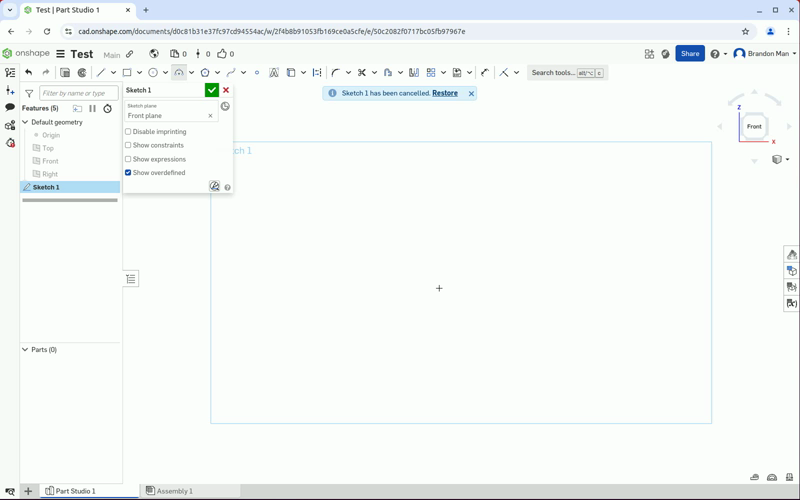
key_up(shift)
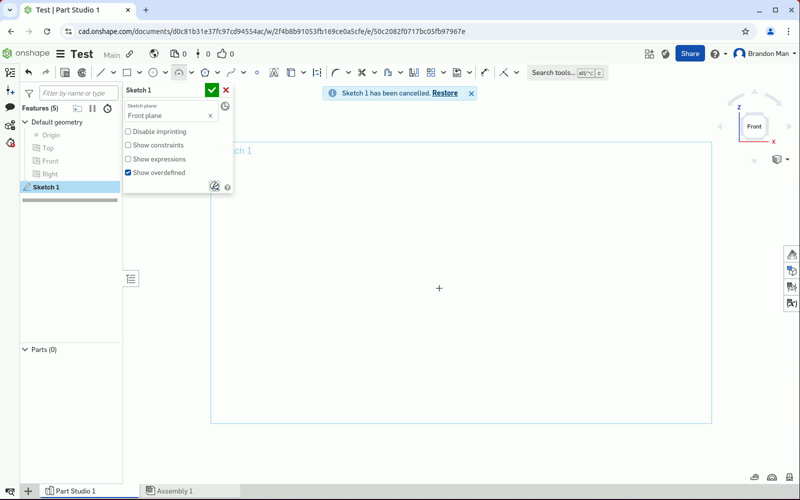
key_down(shift)
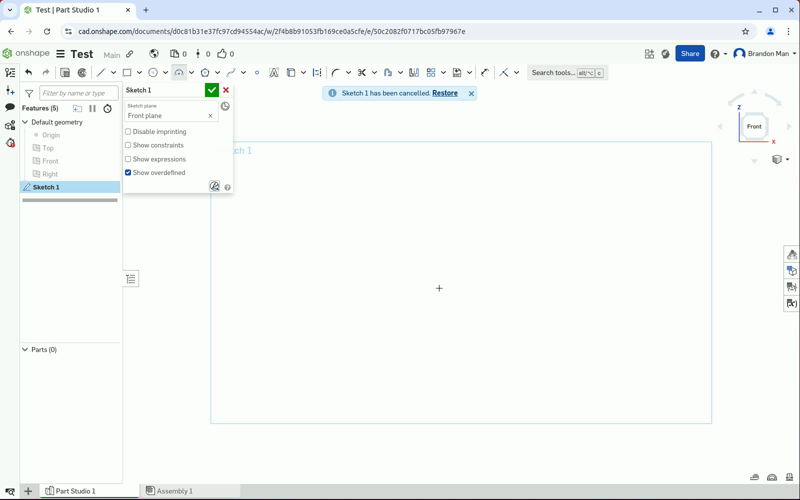
mouse_move(441, 289)
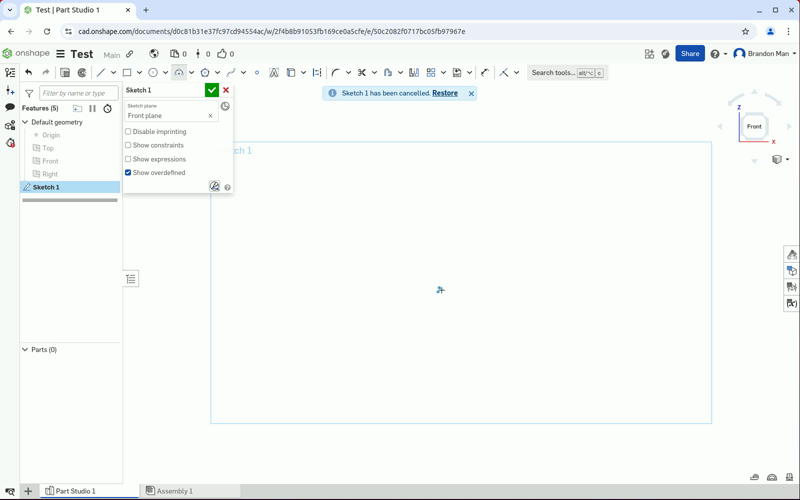
scroll(6)
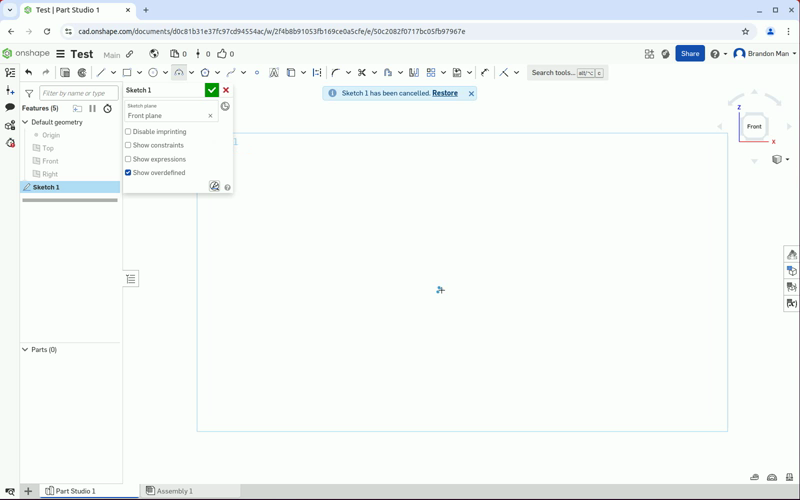
scroll(6)
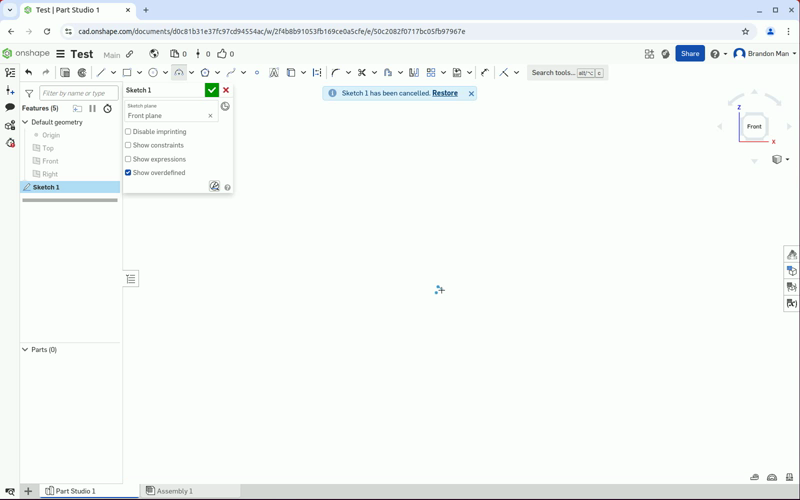
scroll(6)
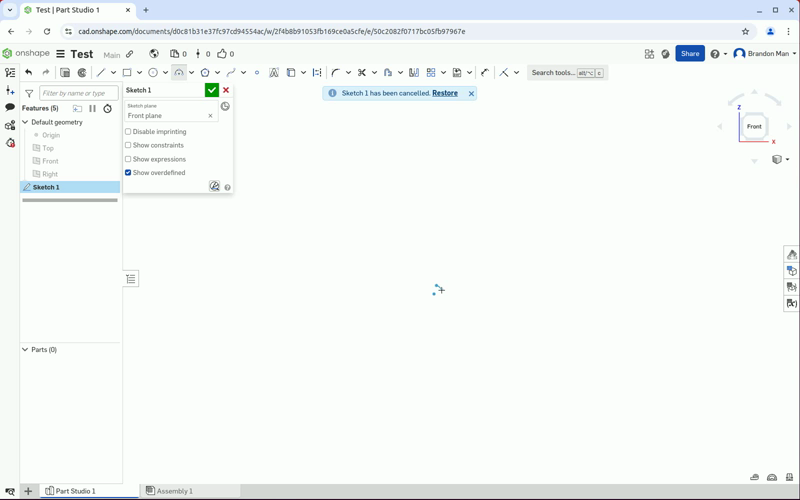
scroll(6)
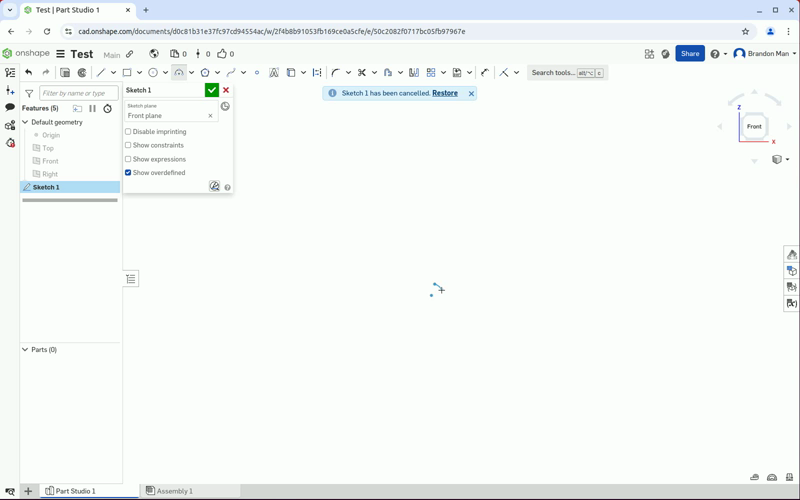
scroll(6)
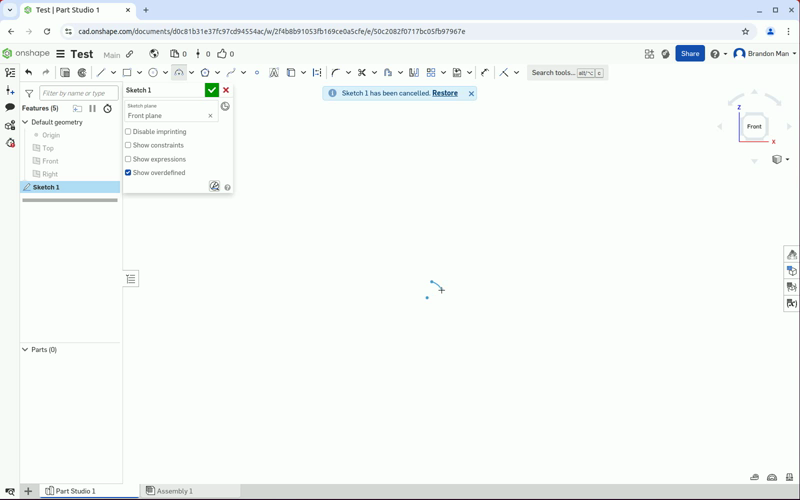
scroll(6)
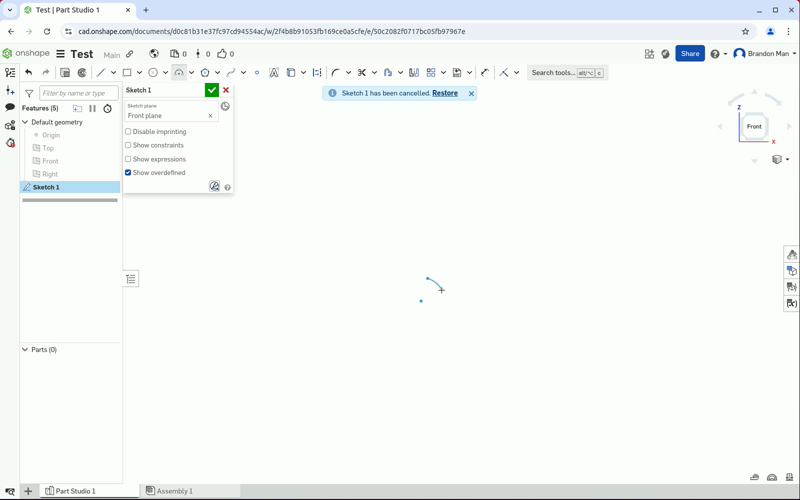
scroll(6)
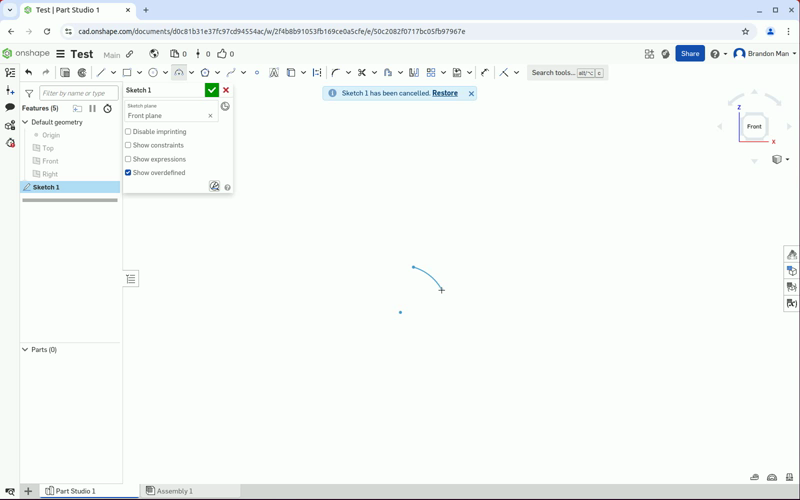
click(441, 289)
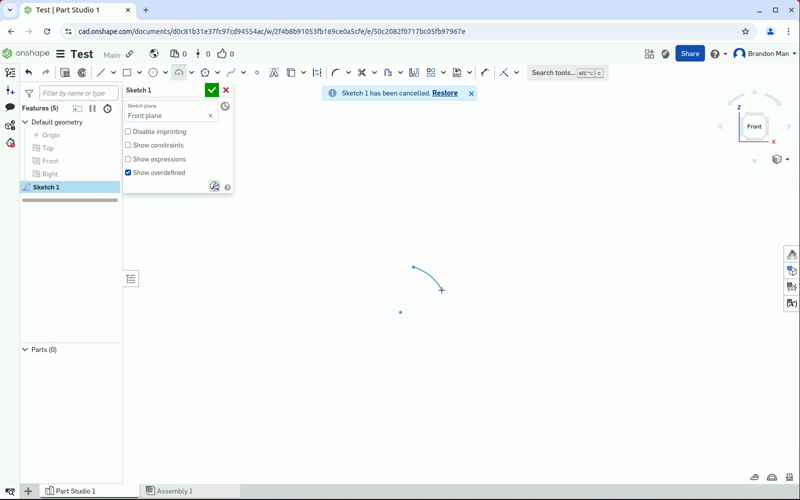
scroll(-6)
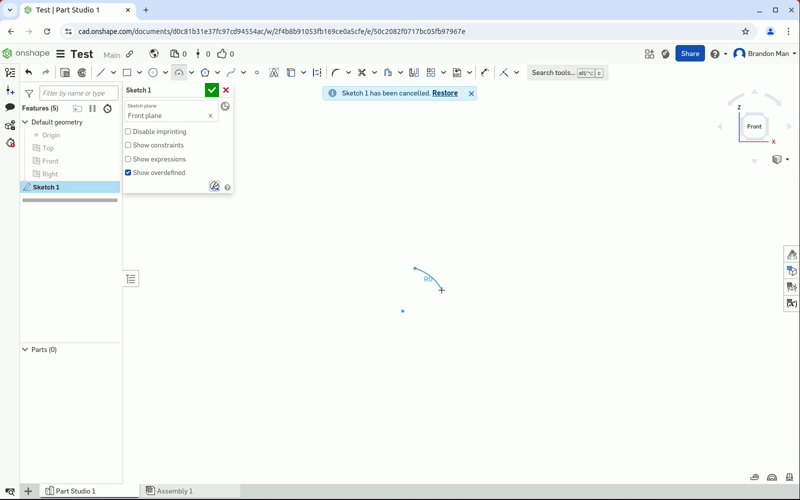
scroll(-6)
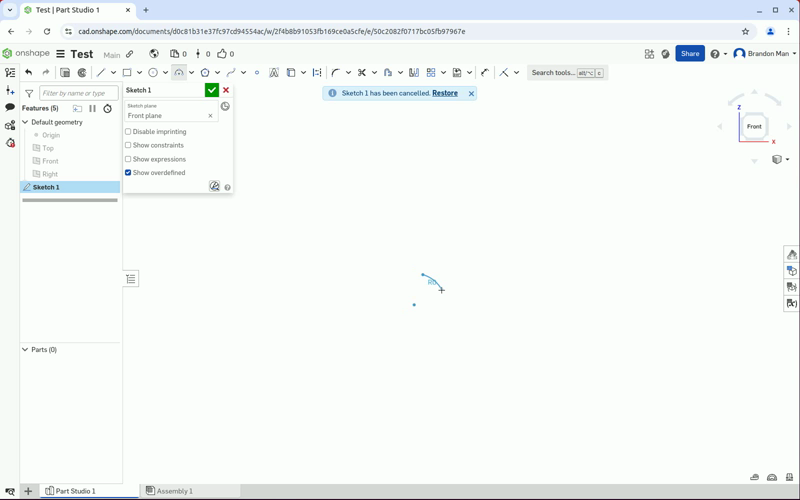
scroll(-6)
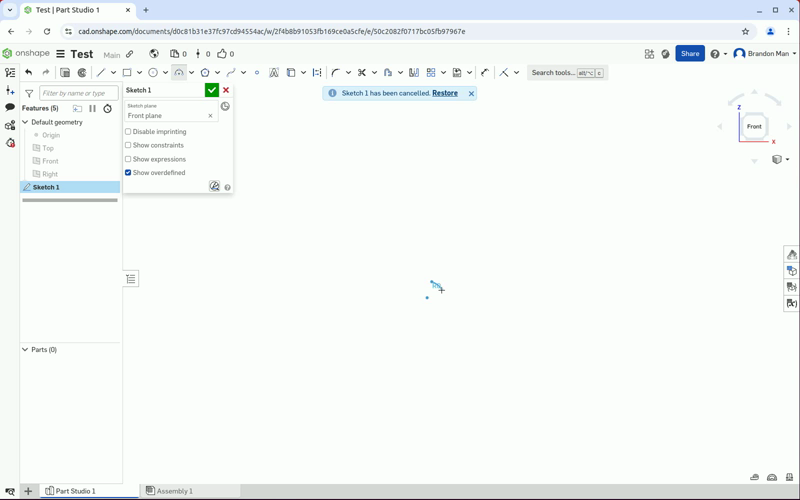
scroll(-6)
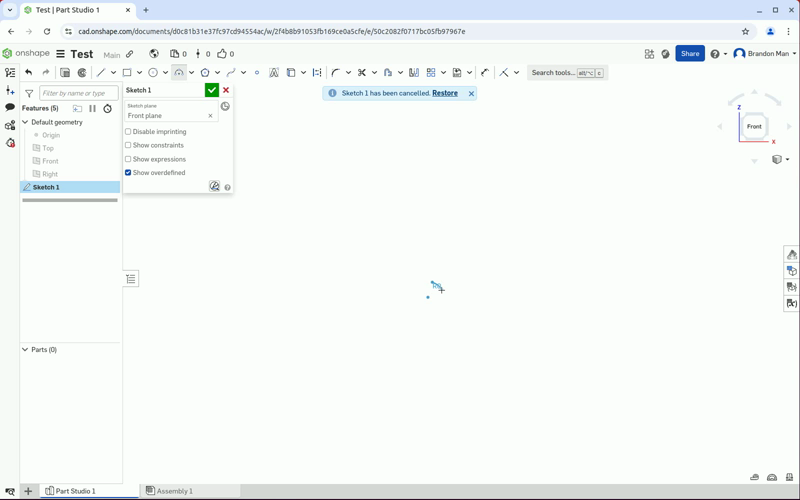
scroll(-6)
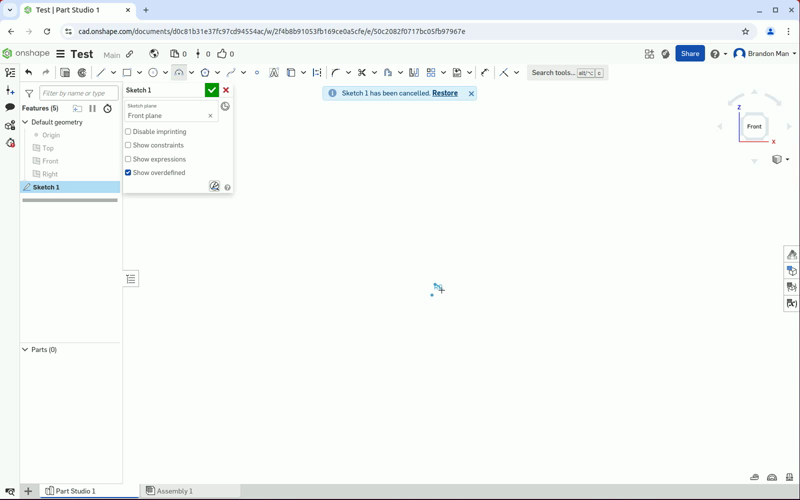
scroll(-6)
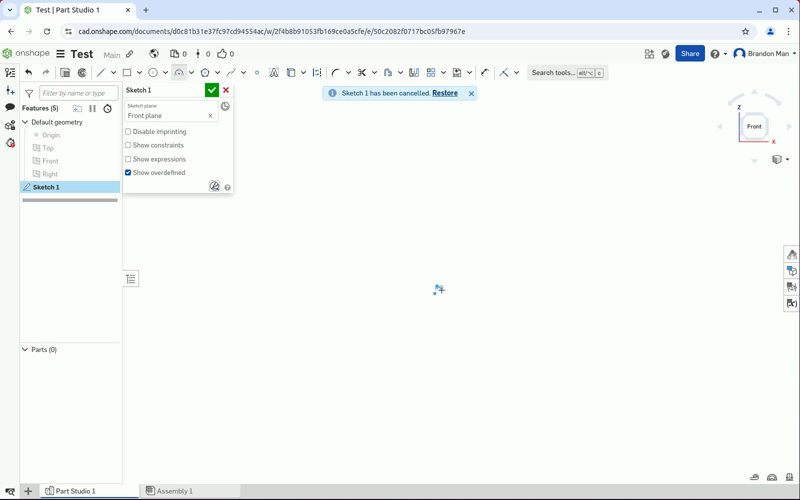
scroll(-6)
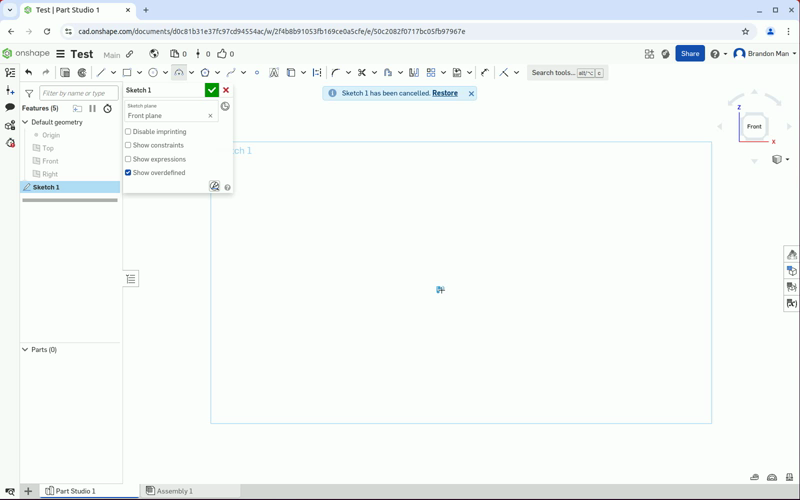
mouse_move(440, 289)
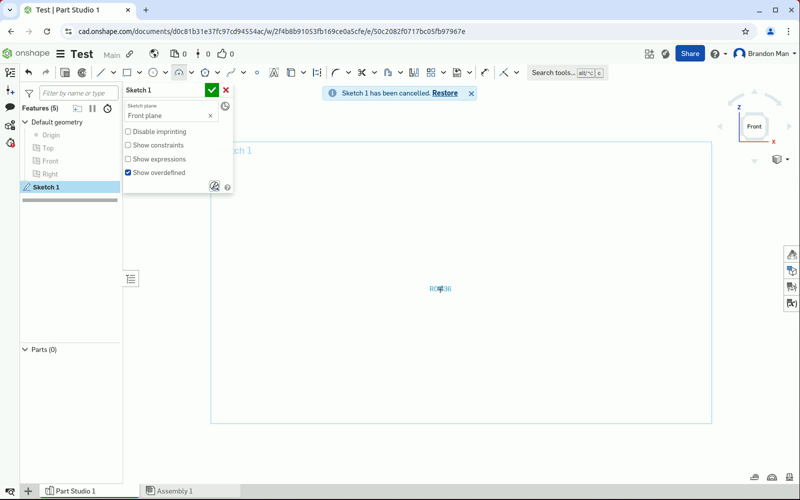
scroll(6)
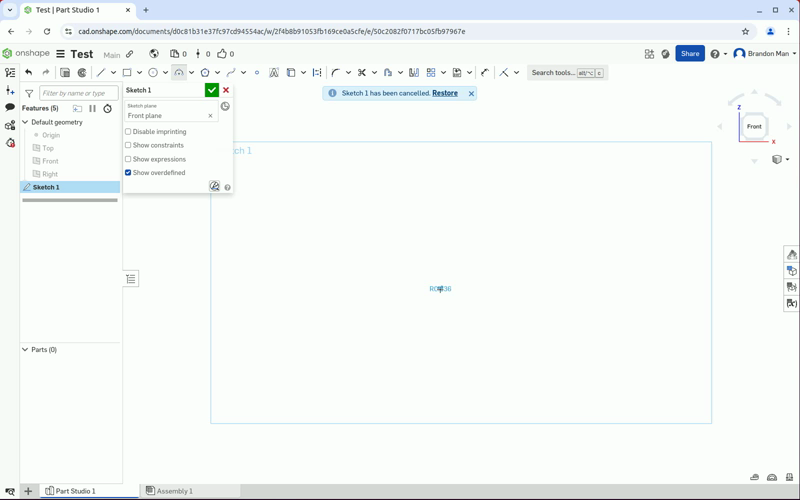
scroll(6)
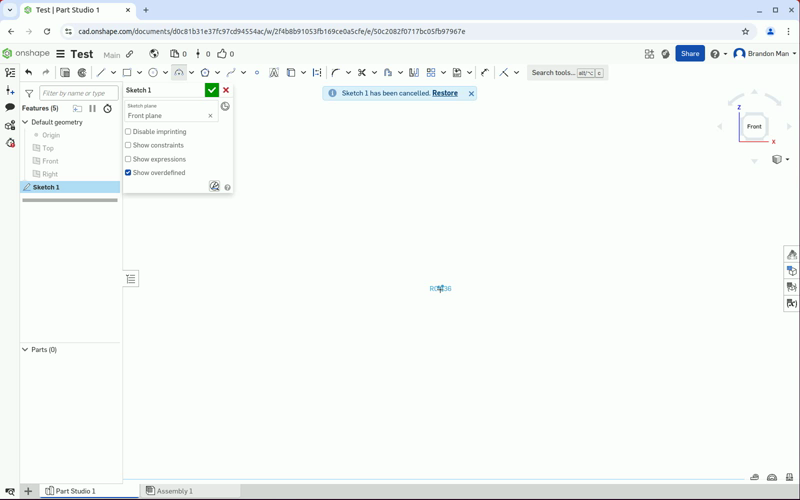
scroll(6)
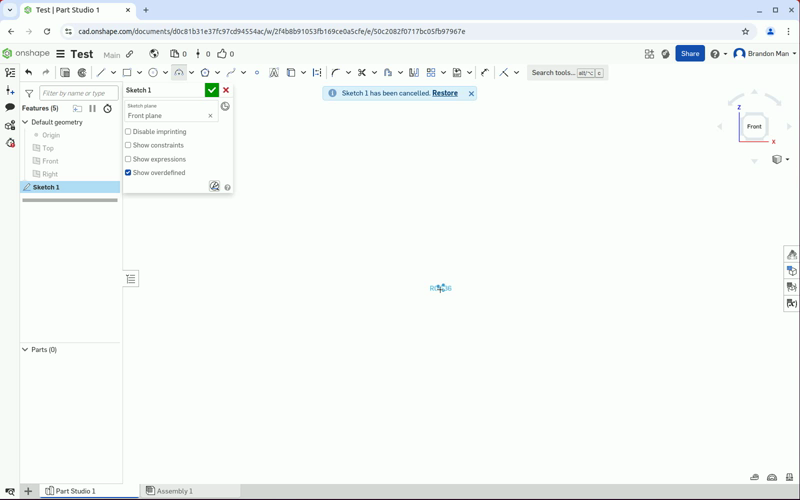
scroll(6)
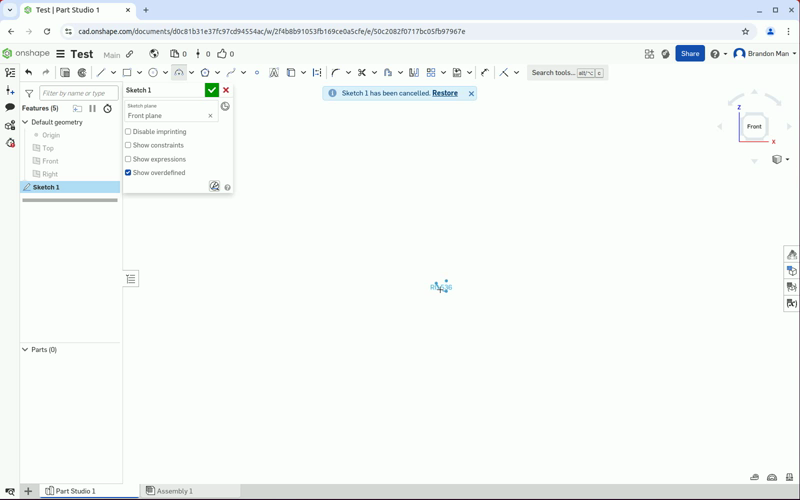
scroll(6)
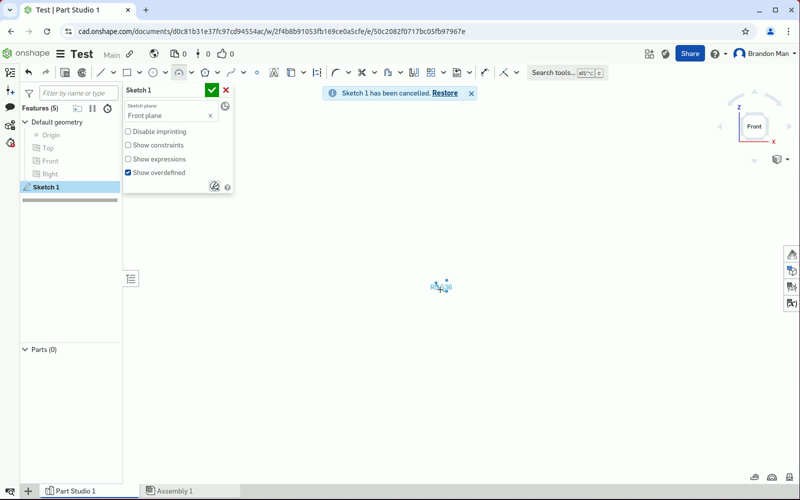
scroll(6)
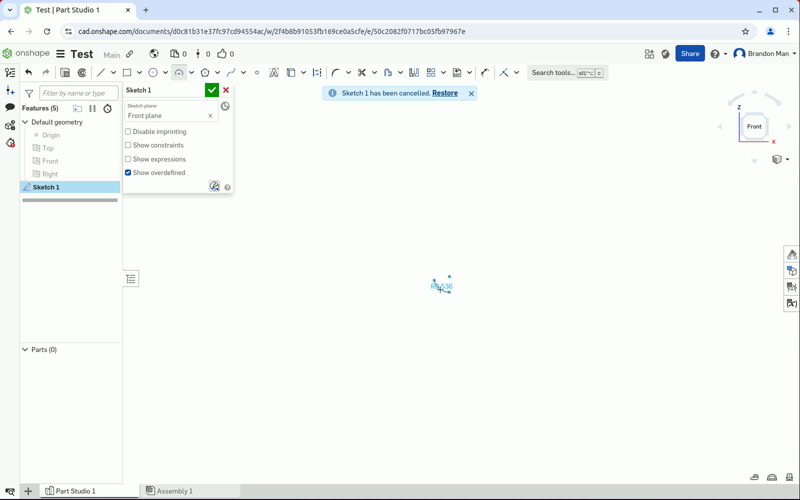
scroll(6)
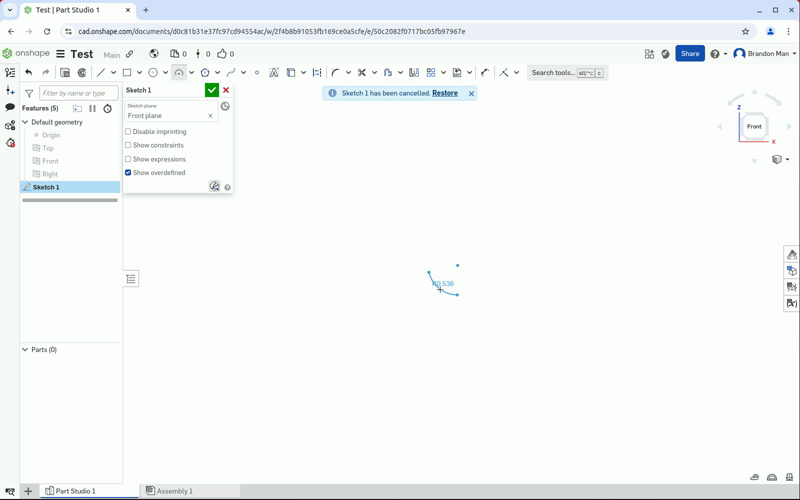
click(440, 289)
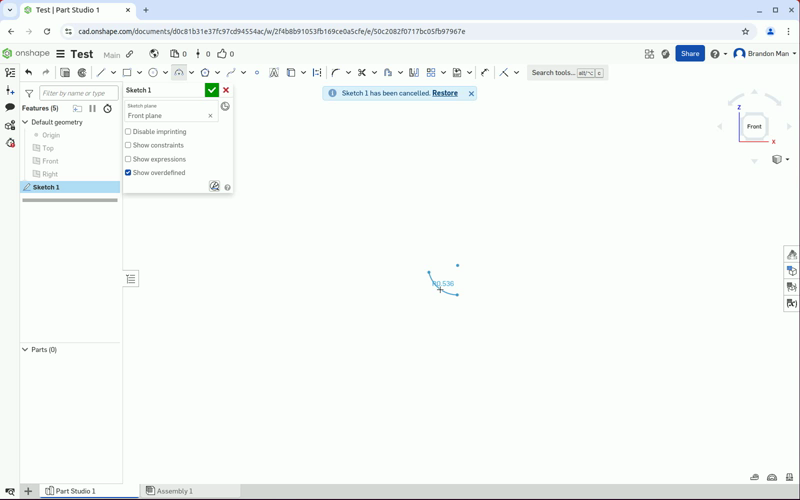
scroll(-6)
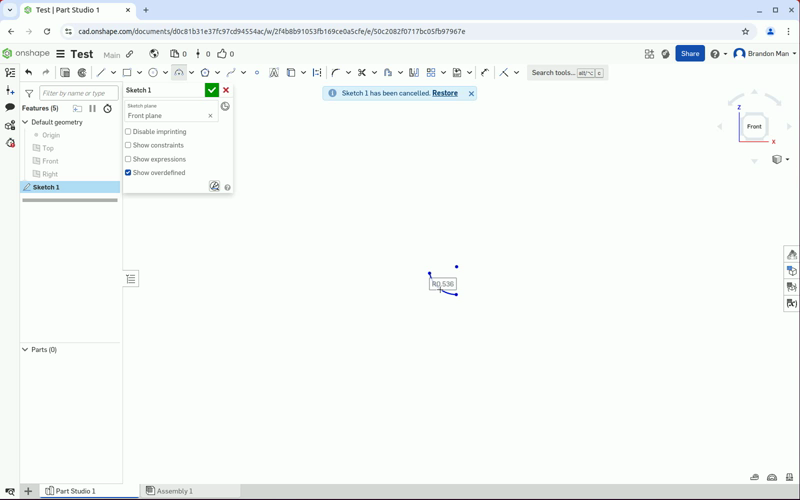
scroll(-6)
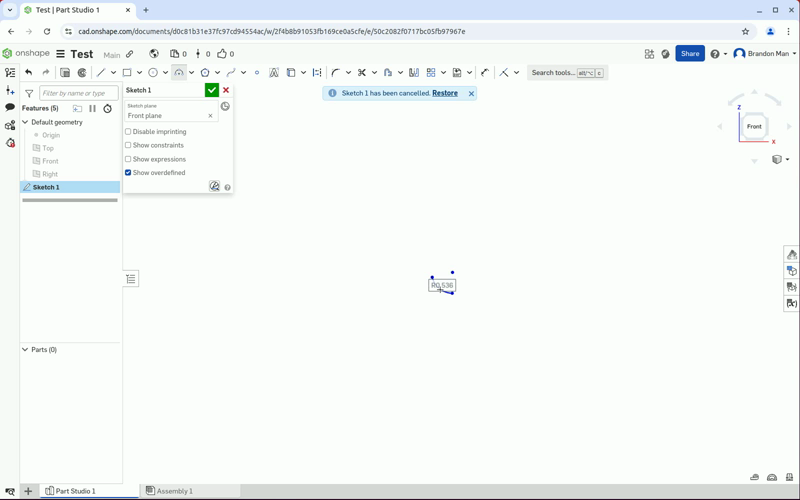
scroll(-6)
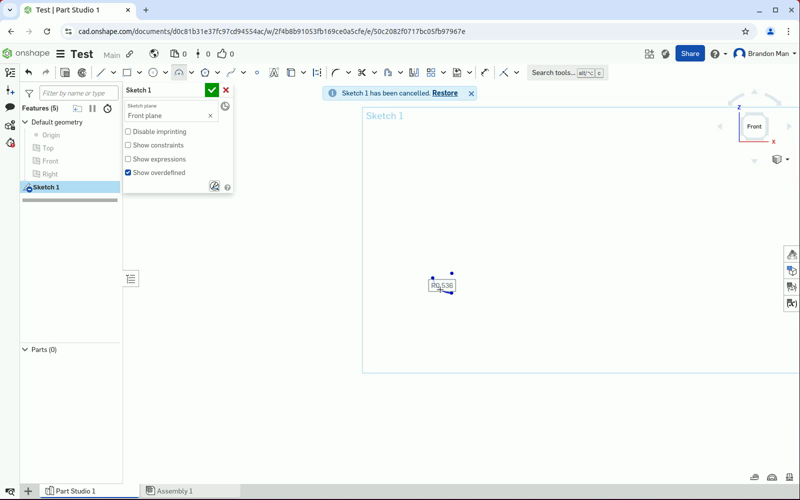
scroll(-6)
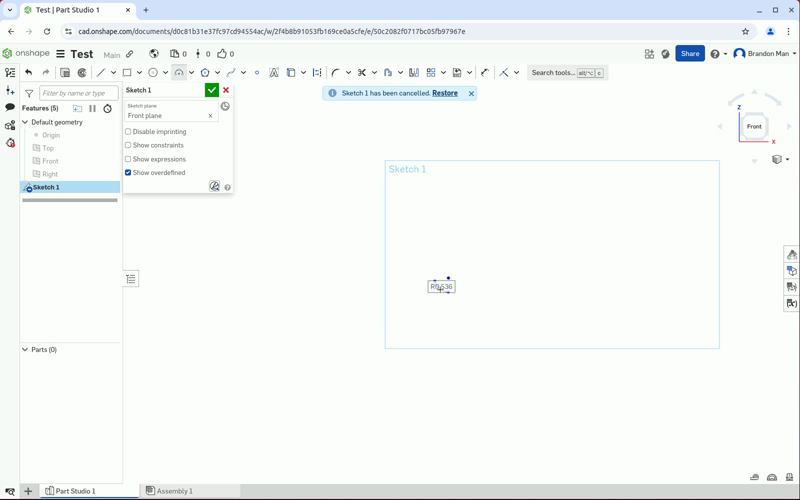
scroll(-6)
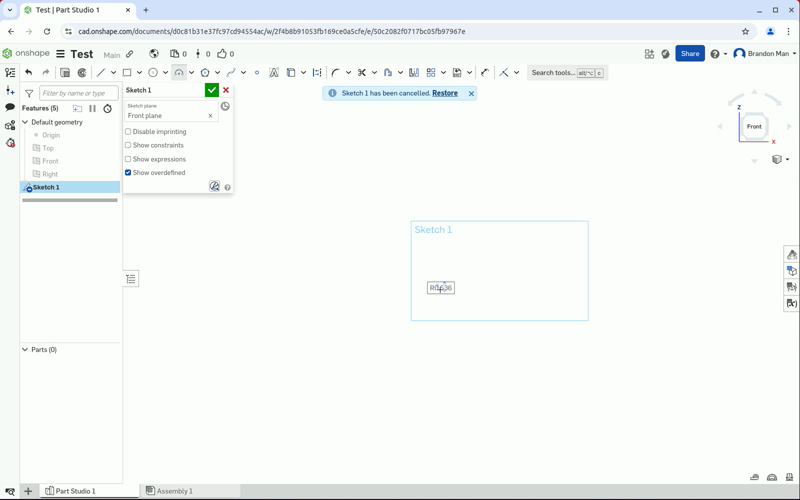
scroll(-6)
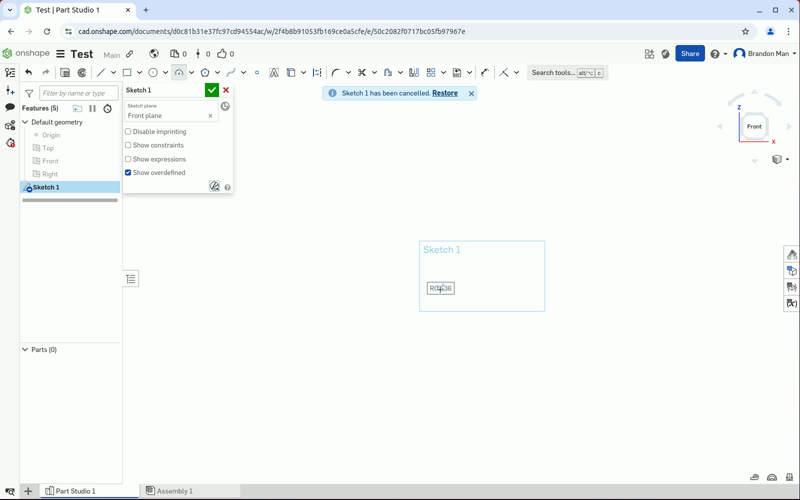
scroll(-6)
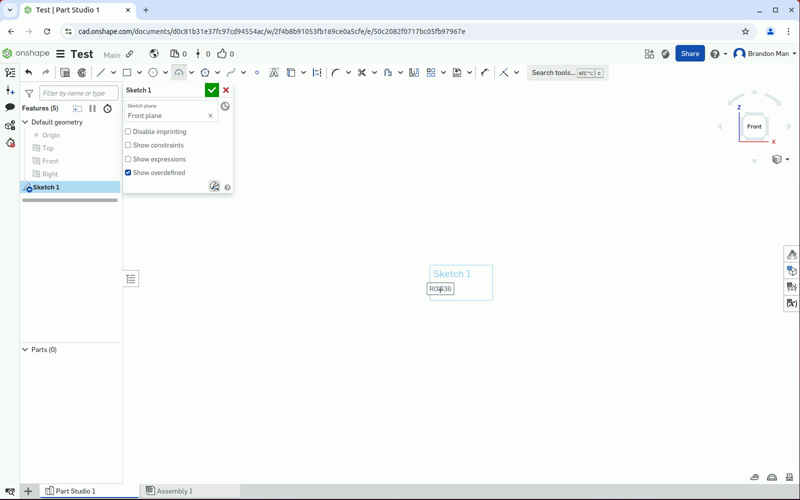
key_up(shift)
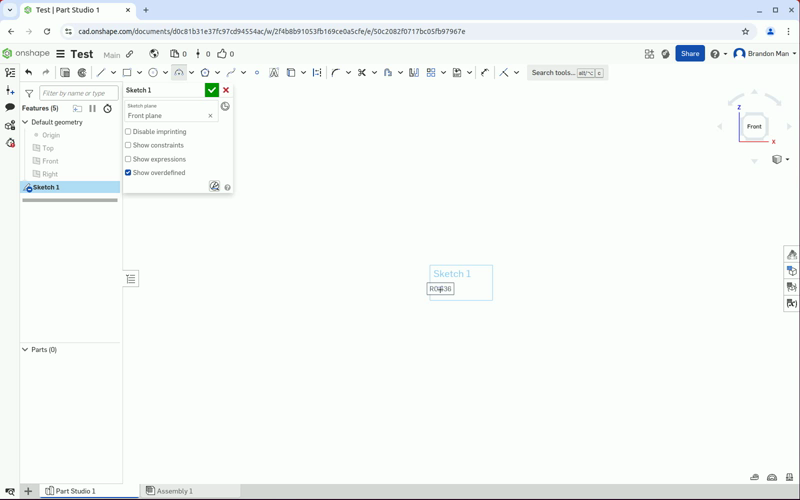
key(esc)
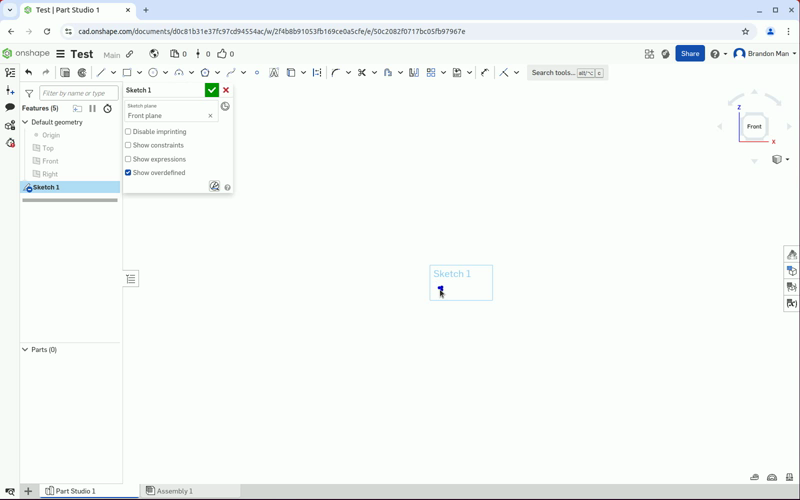
key(l)
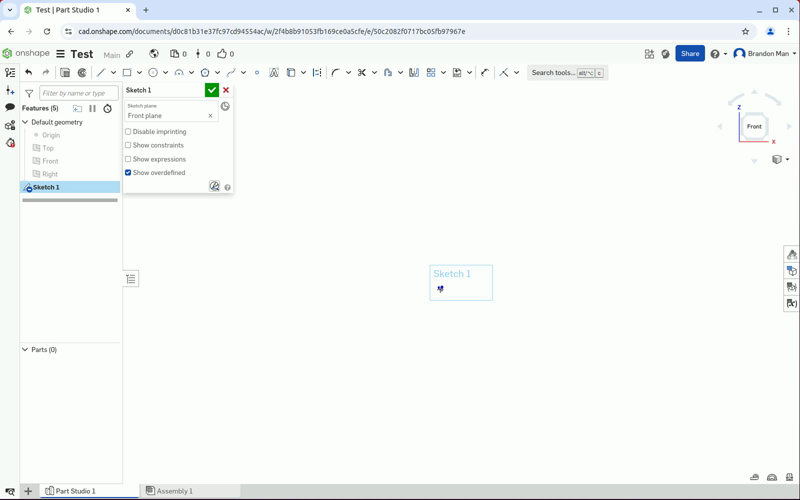
mouse_move(441, 289)
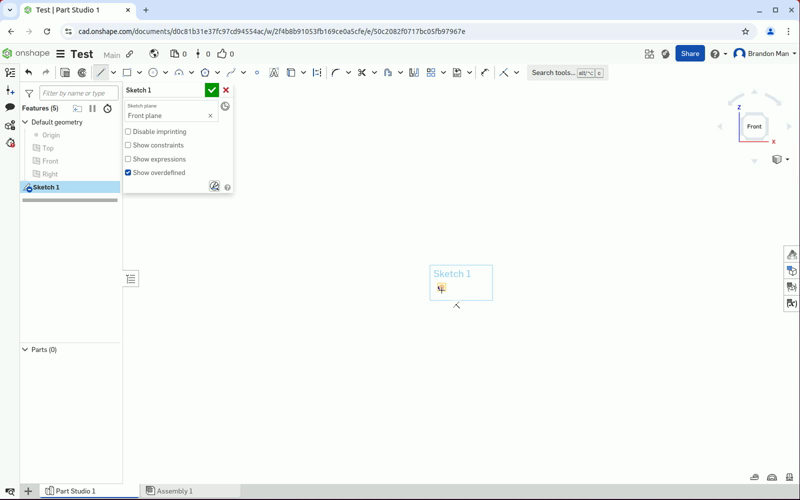
scroll(6)
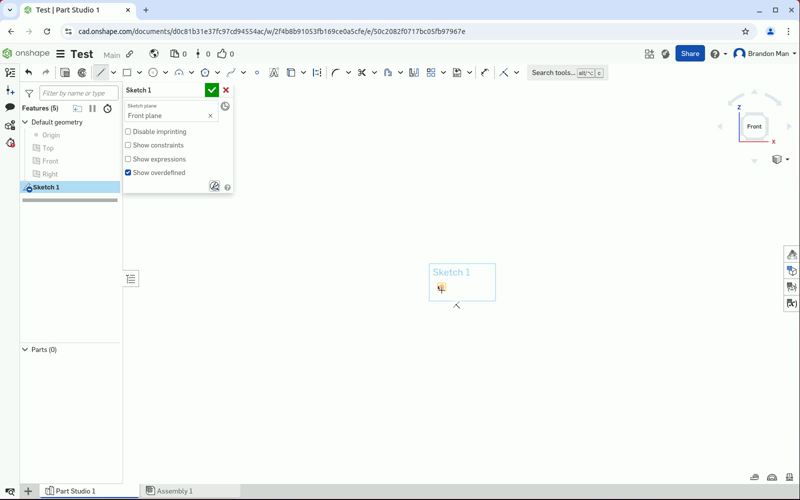
scroll(6)
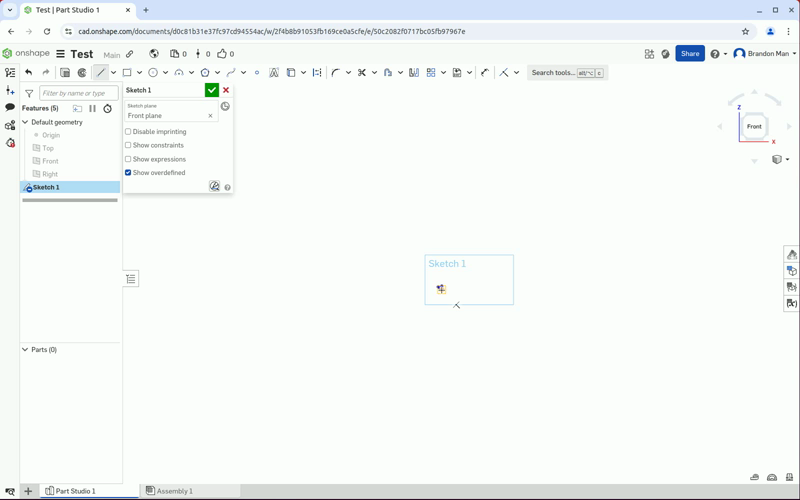
scroll(6)
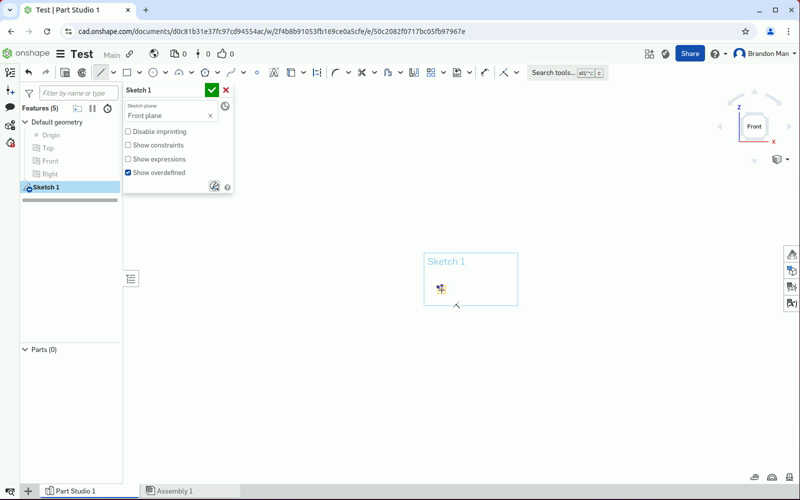
scroll(6)
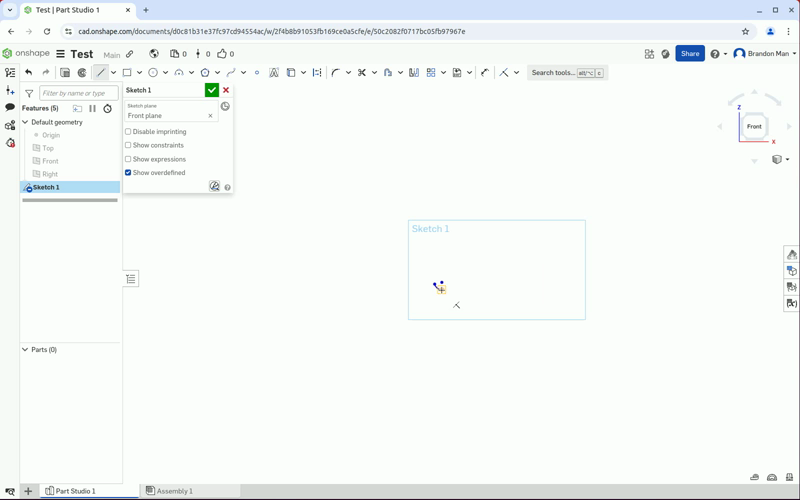
scroll(6)
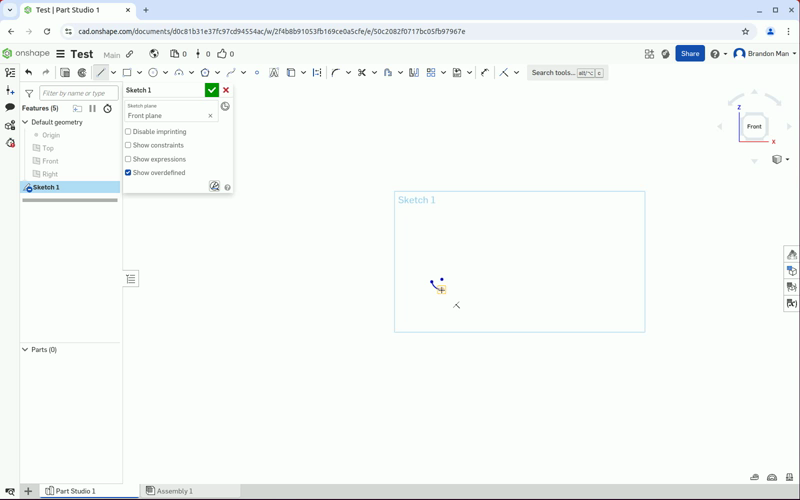
scroll(6)
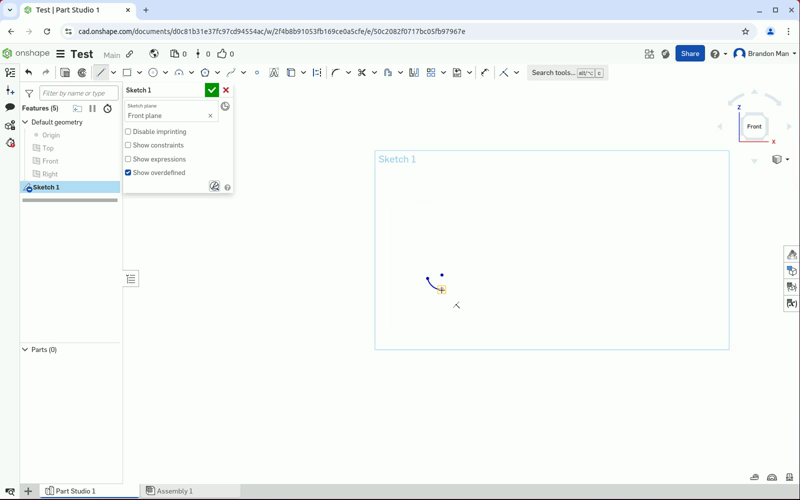
scroll(6)
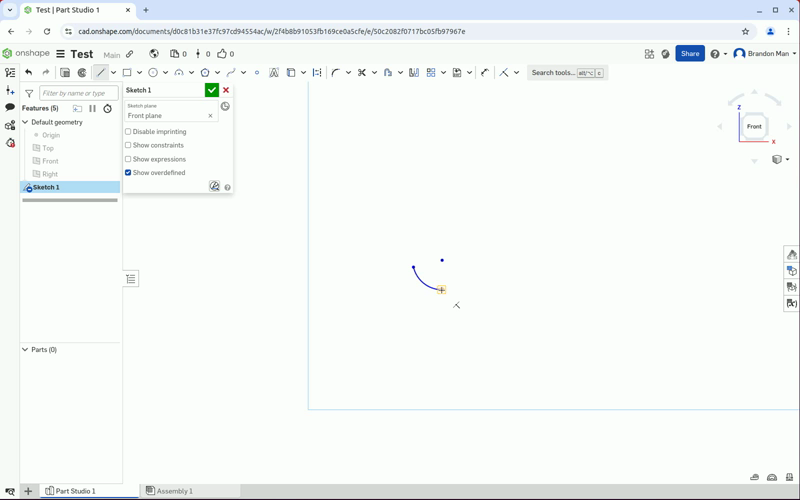
click(441, 289)
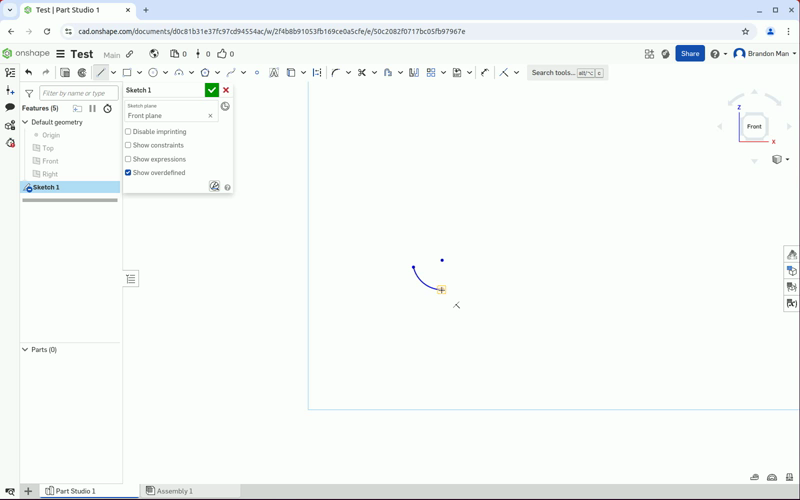
scroll(-6)
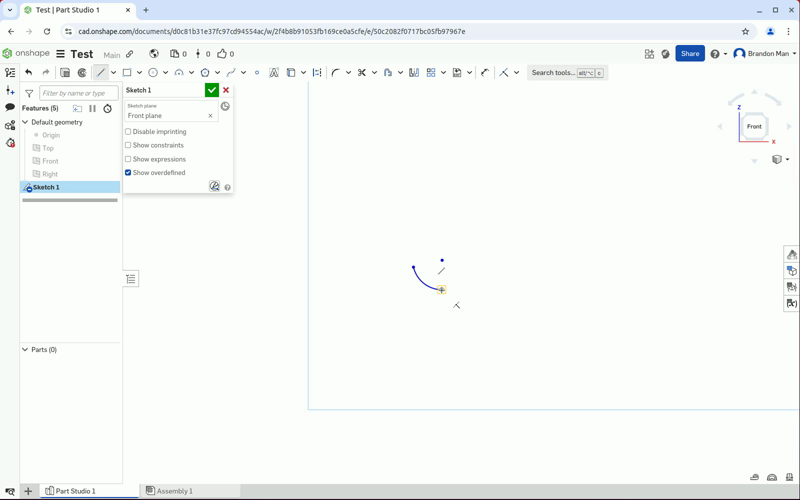
scroll(-6)
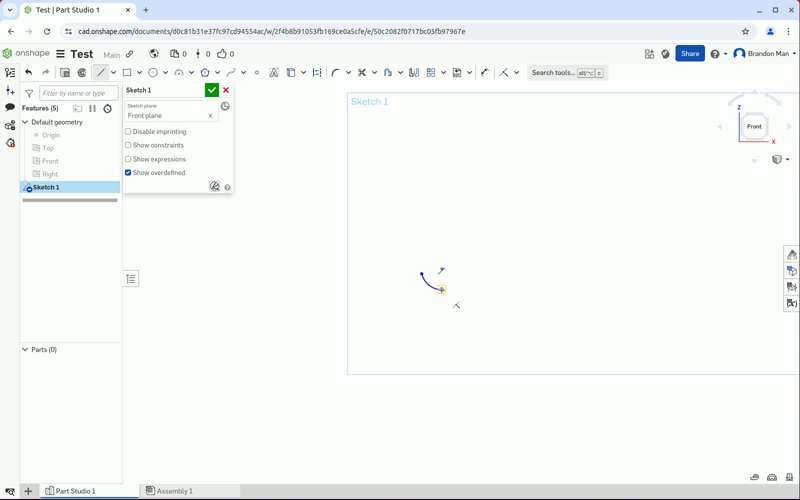
scroll(-6)
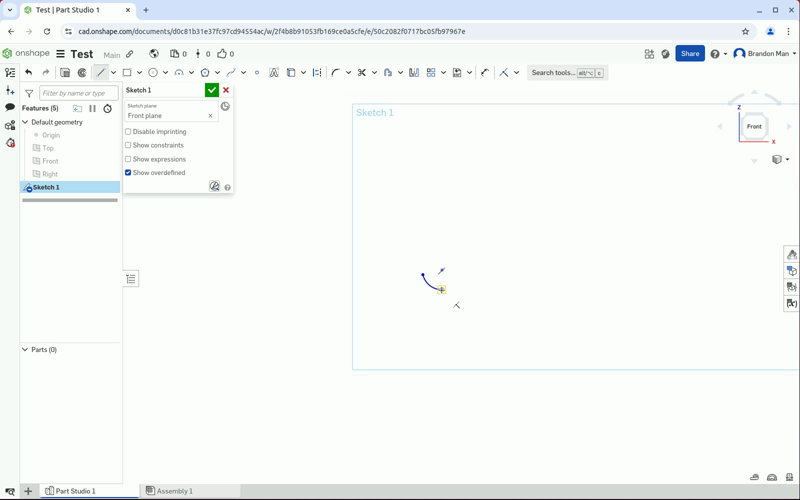
scroll(-6)
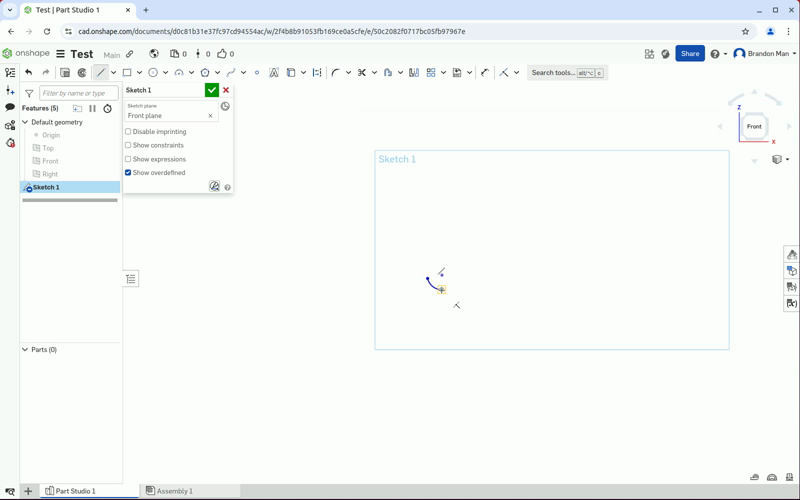
scroll(-6)
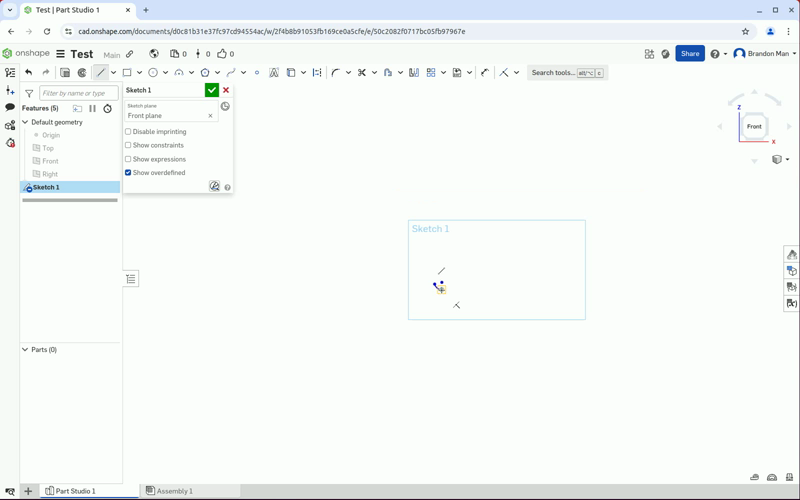
scroll(-6)
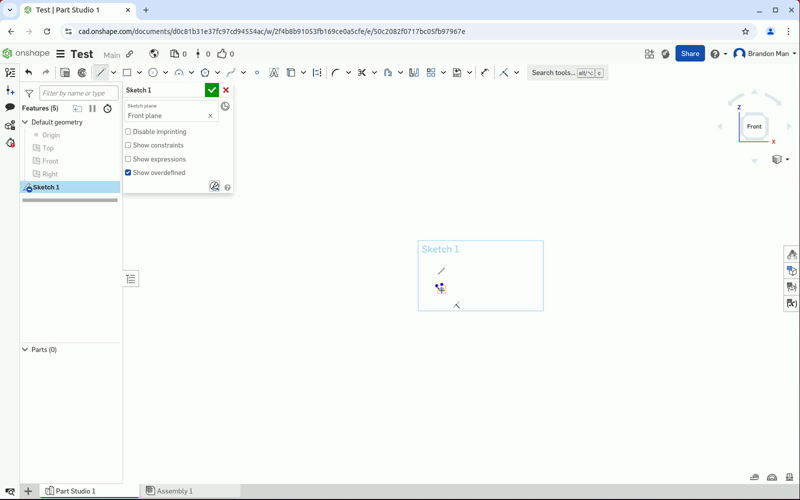
scroll(-6)
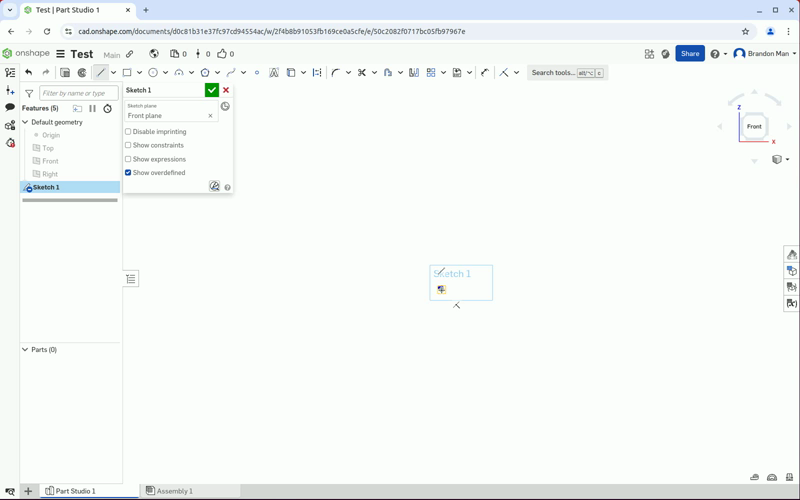
key_down(shift)
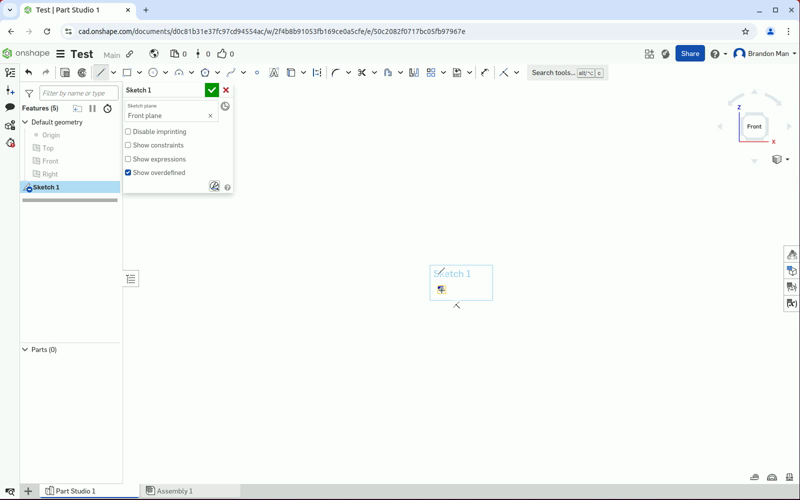
mouse_move(471, 289)
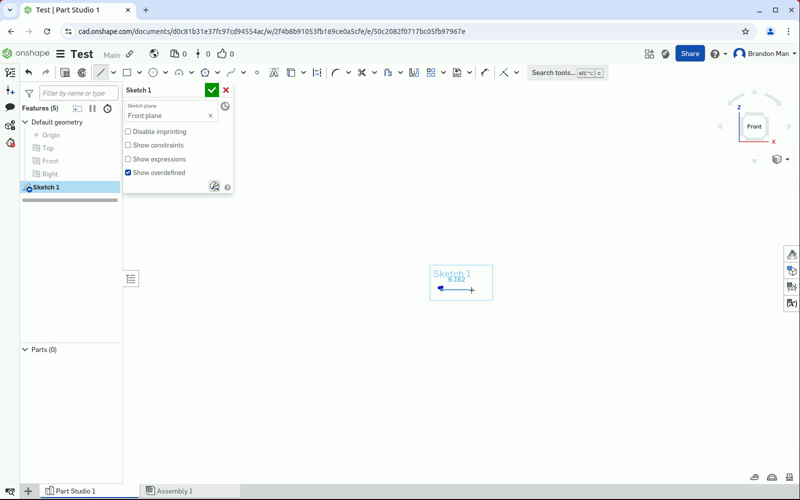
mouse_move(479, 289)
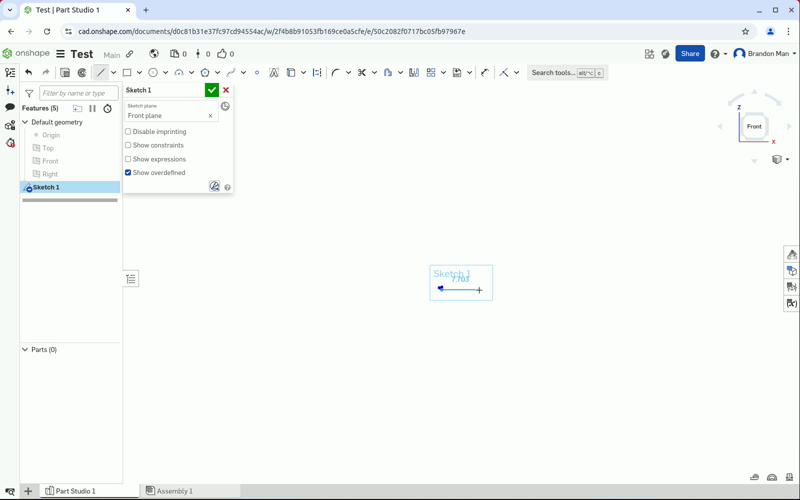
click(479, 289)
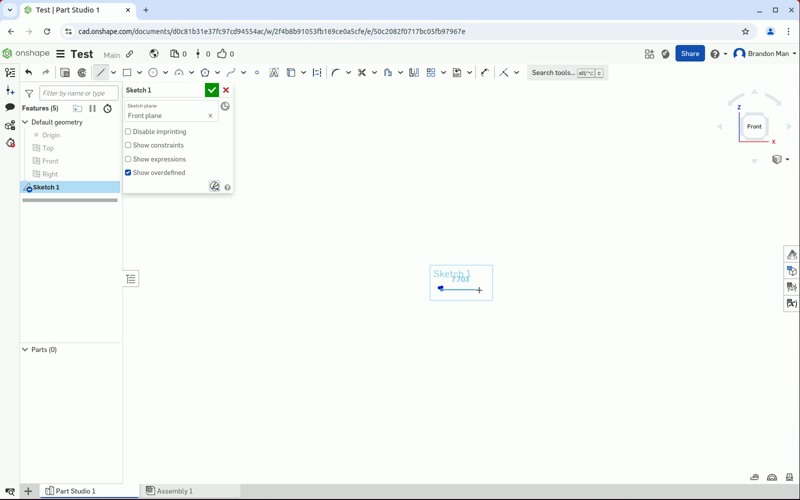
key_up(shift)
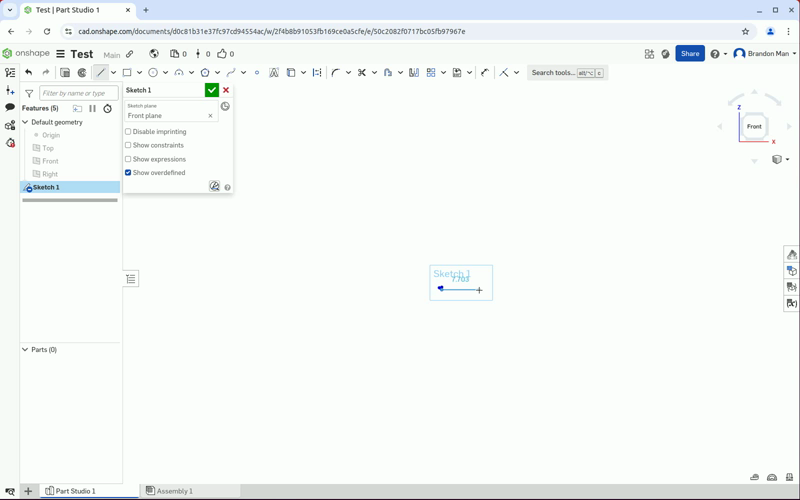
key(esc)
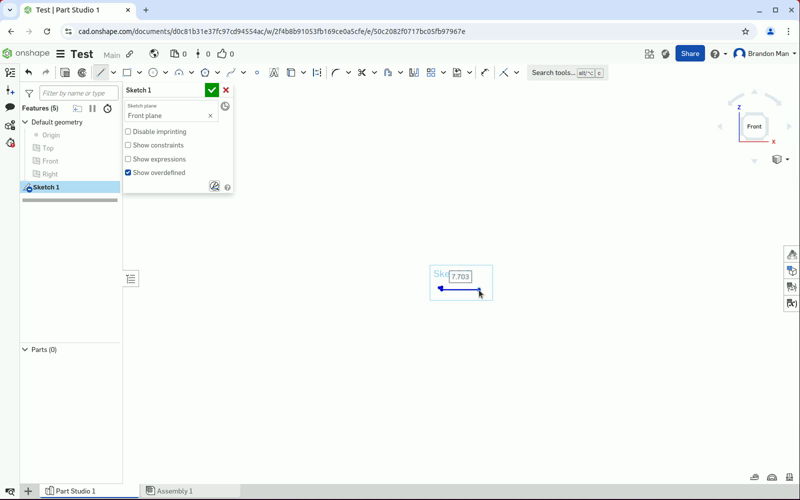
key(a)
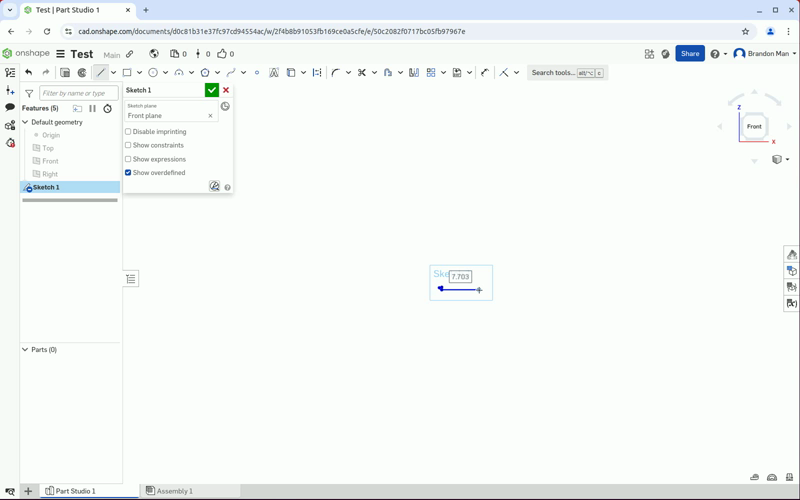
mouse_move(479, 289)
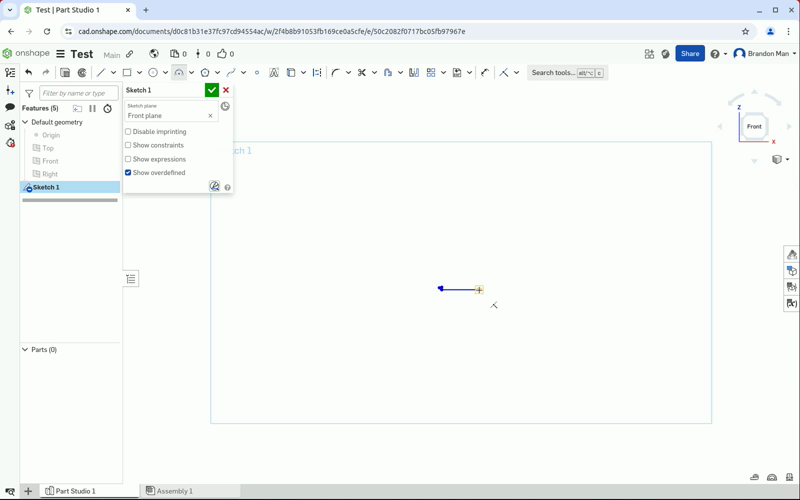
click(479, 289)
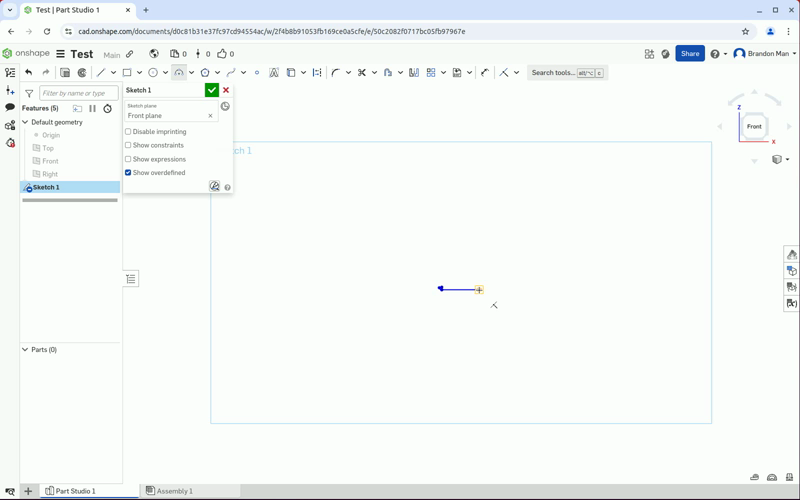
key_down(shift)
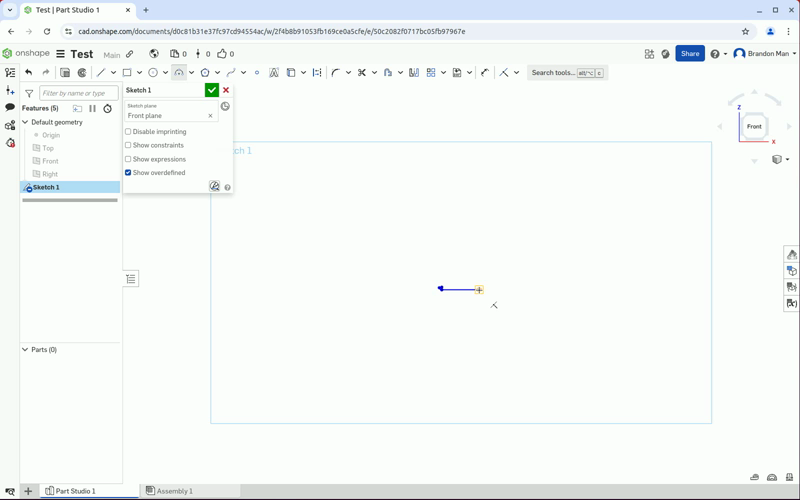
mouse_move(481, 287)
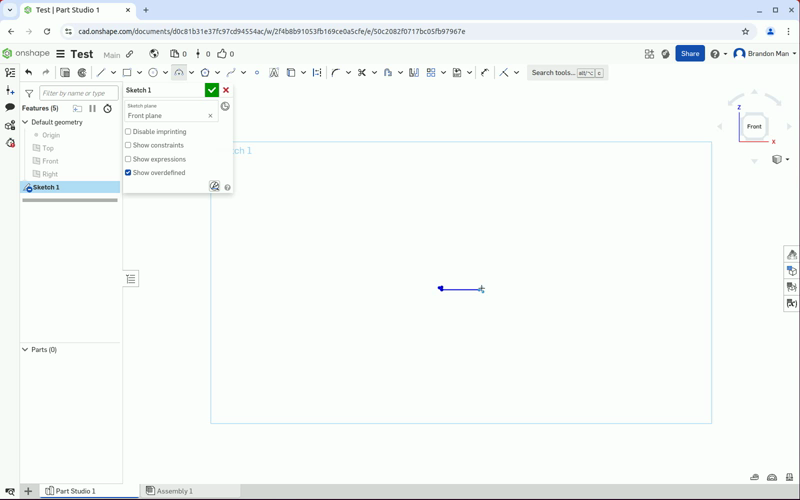
scroll(6)
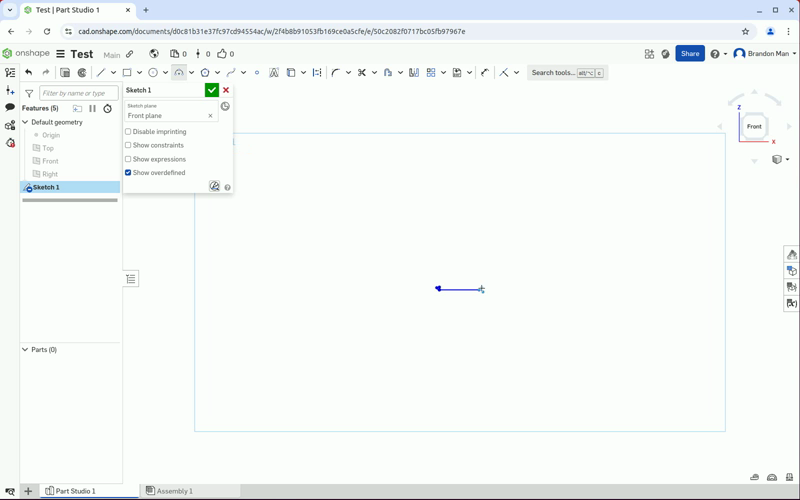
scroll(6)
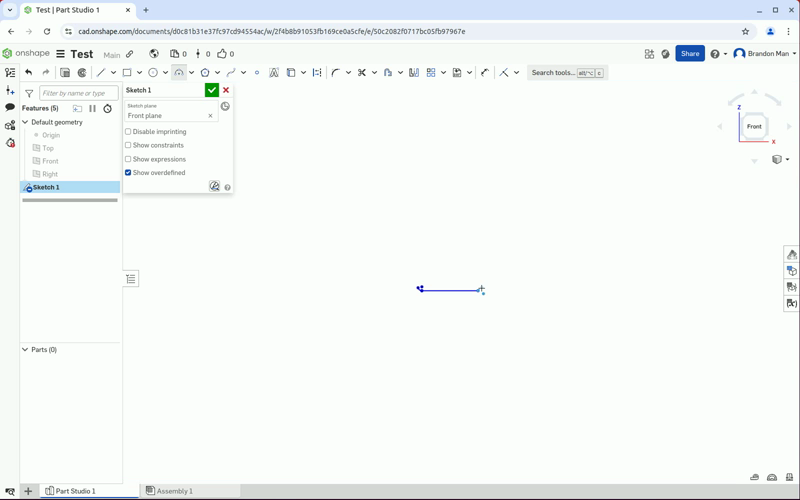
scroll(6)
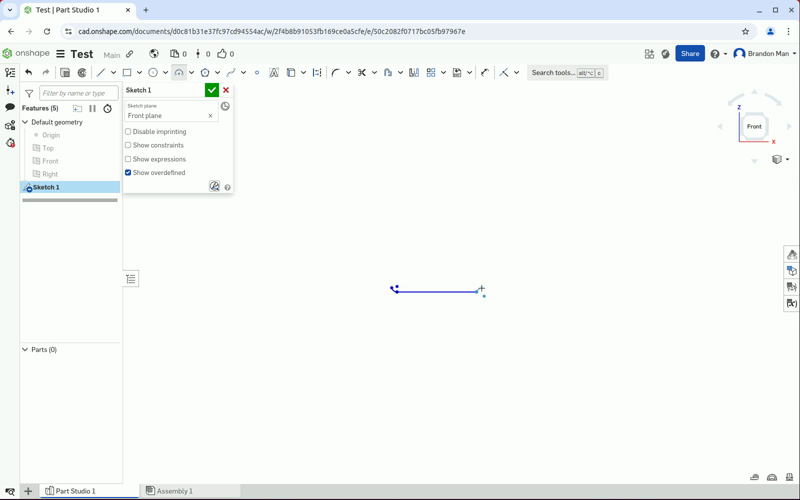
scroll(6)
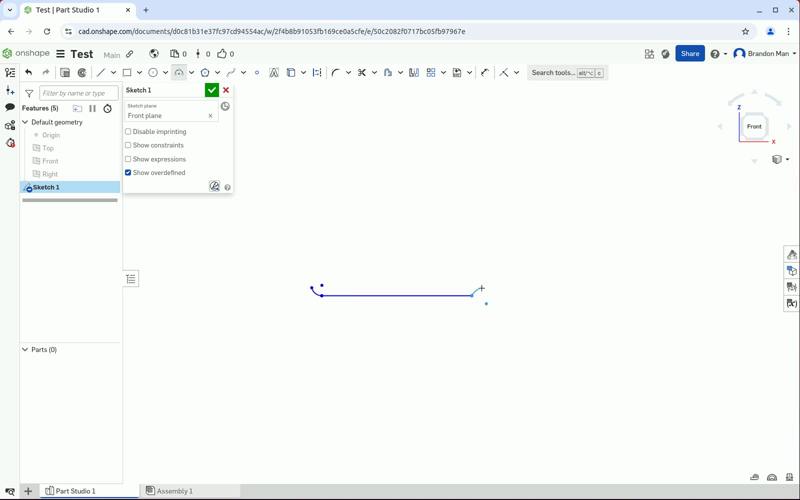
scroll(6)
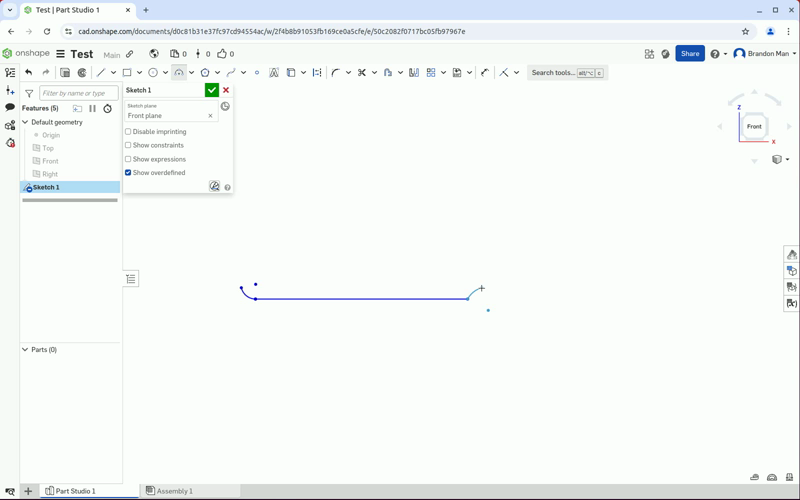
scroll(6)
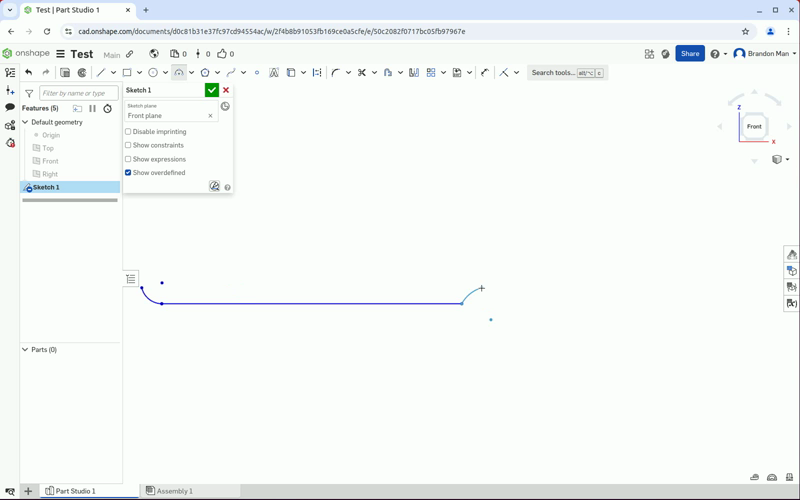
scroll(6)
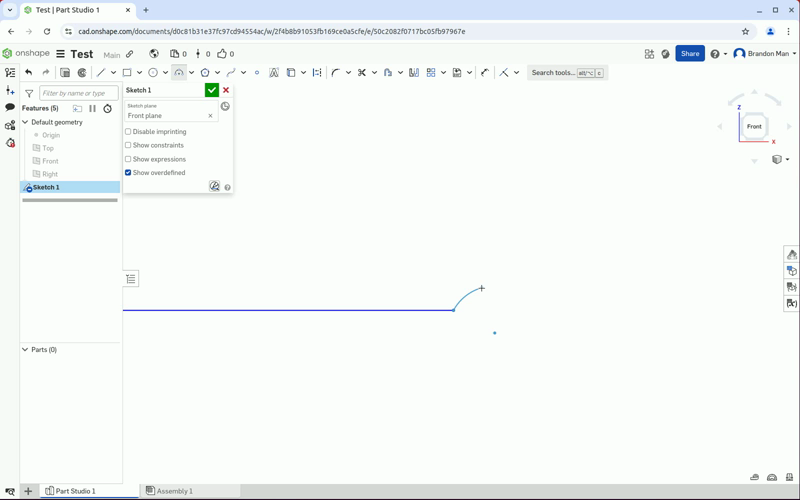
click(481, 287)
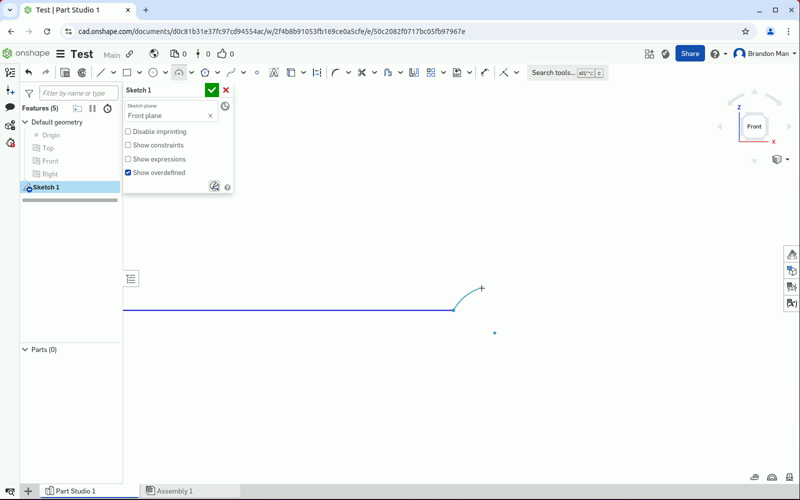
scroll(-6)
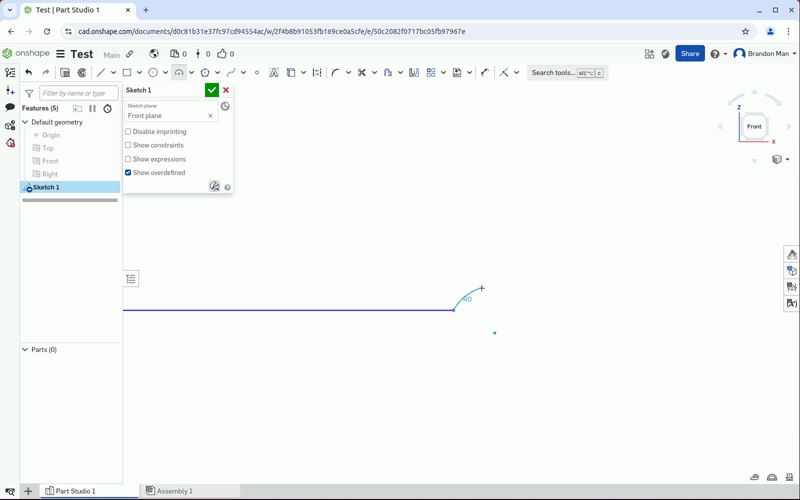
scroll(-6)
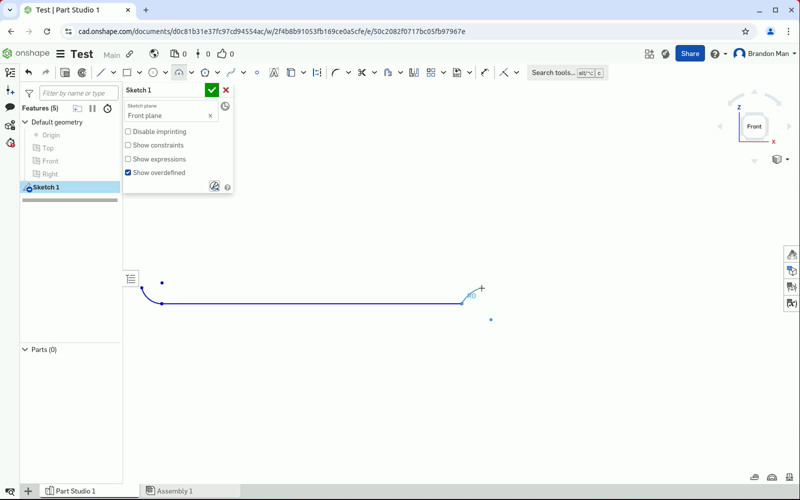
scroll(-6)
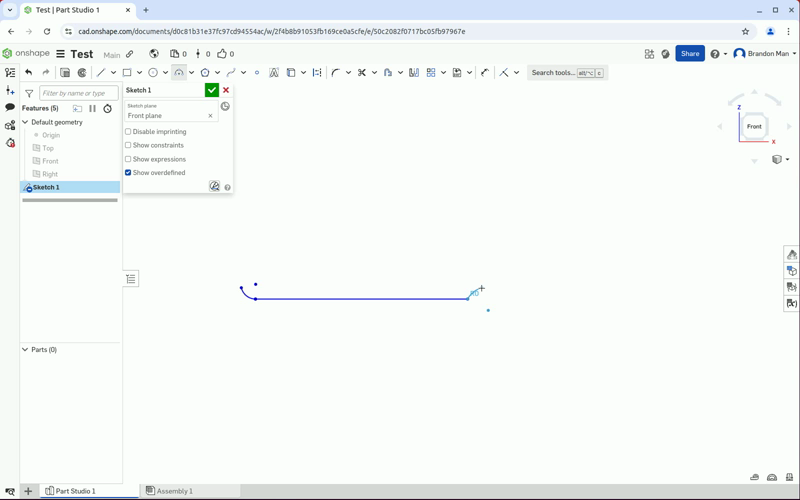
scroll(-6)
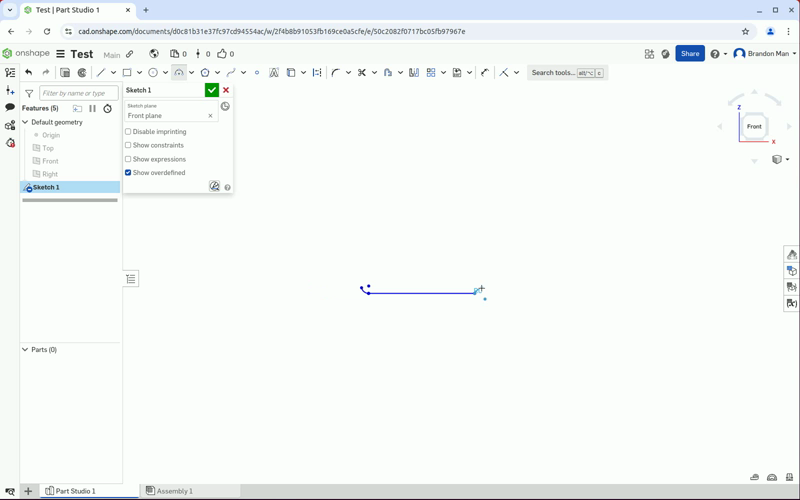
scroll(-6)
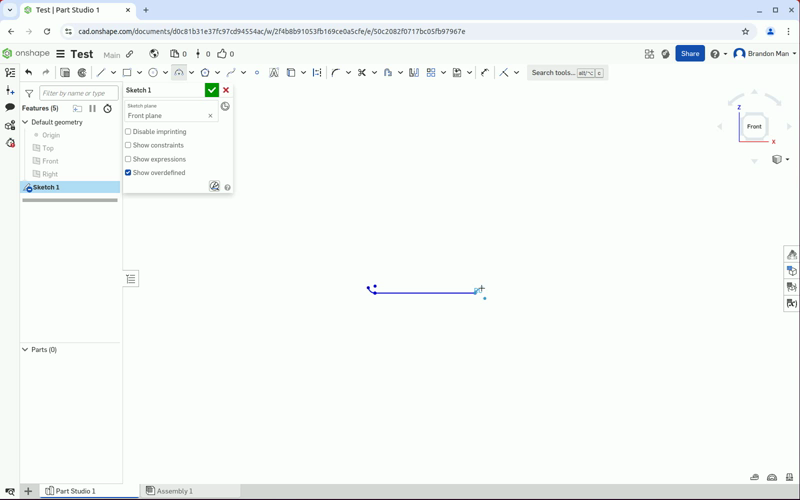
scroll(-6)
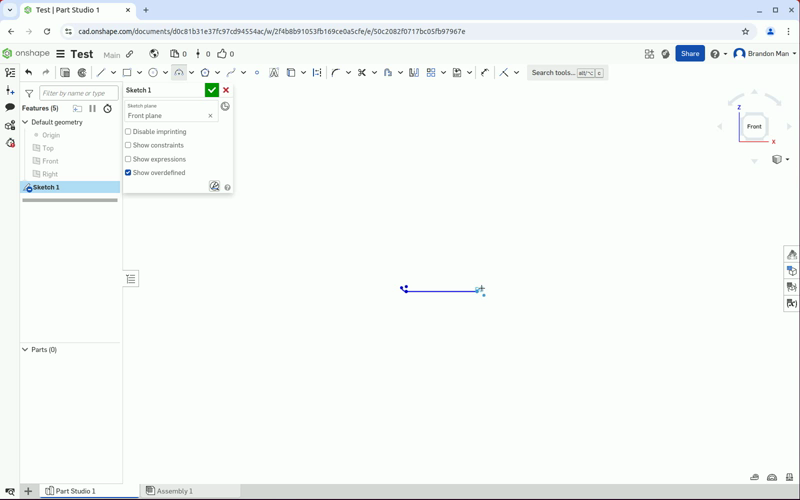
scroll(-6)
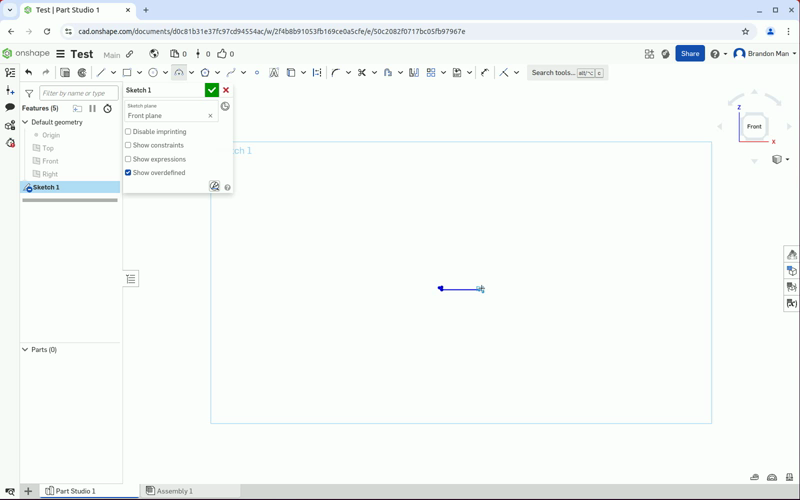
mouse_move(480, 289)
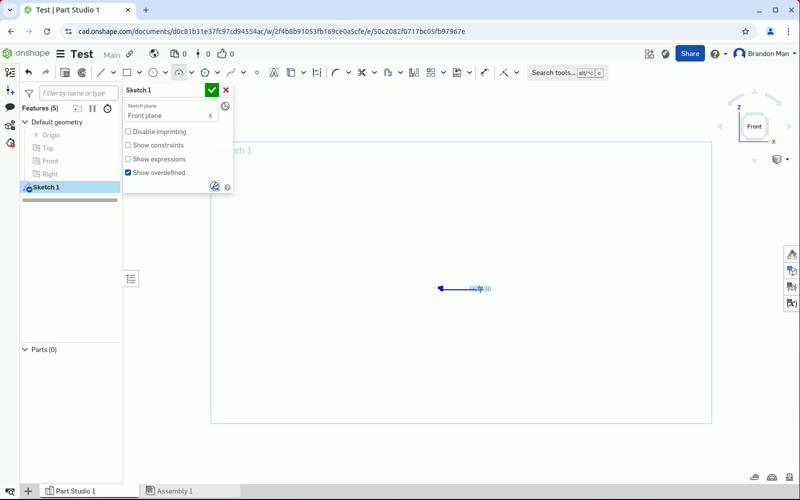
scroll(6)
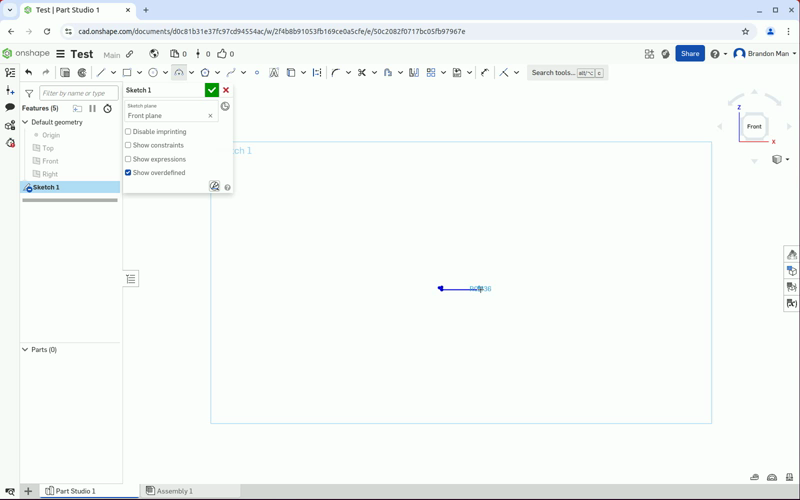
scroll(6)
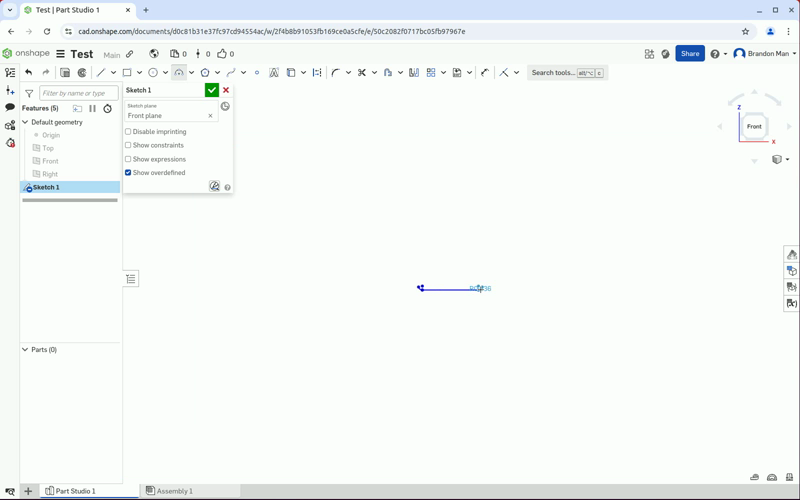
scroll(6)
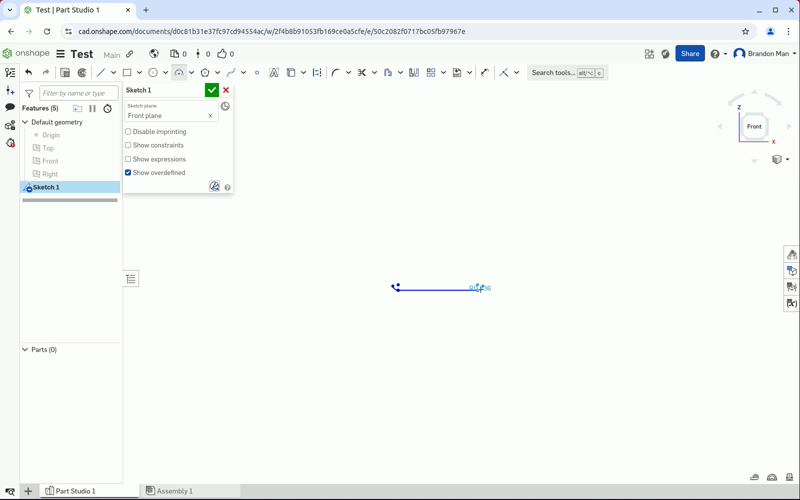
scroll(6)
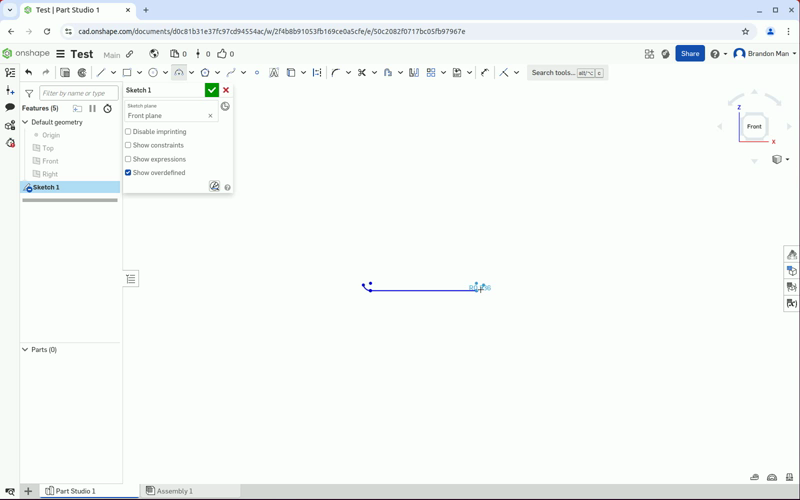
scroll(6)
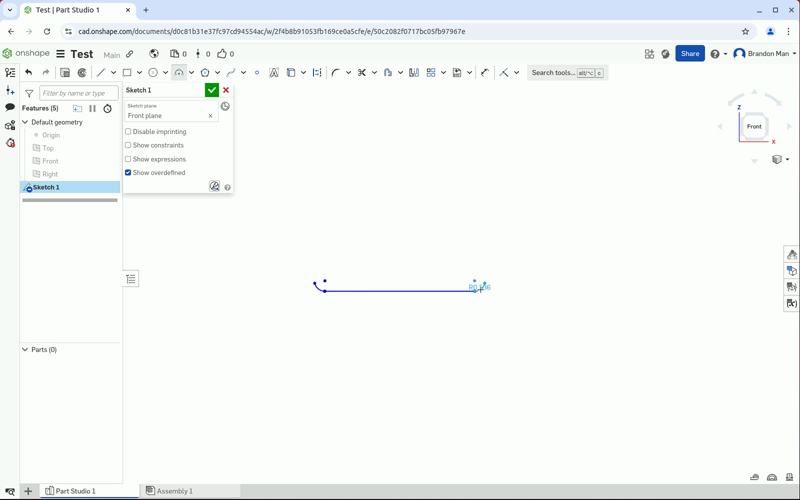
scroll(6)
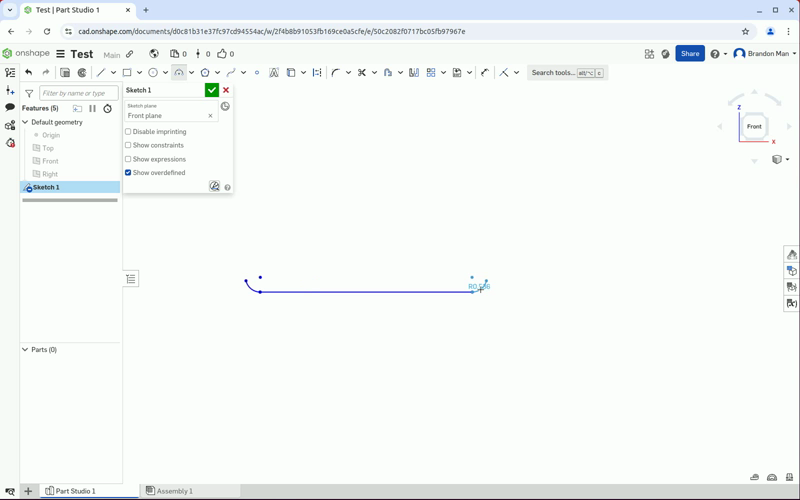
scroll(6)
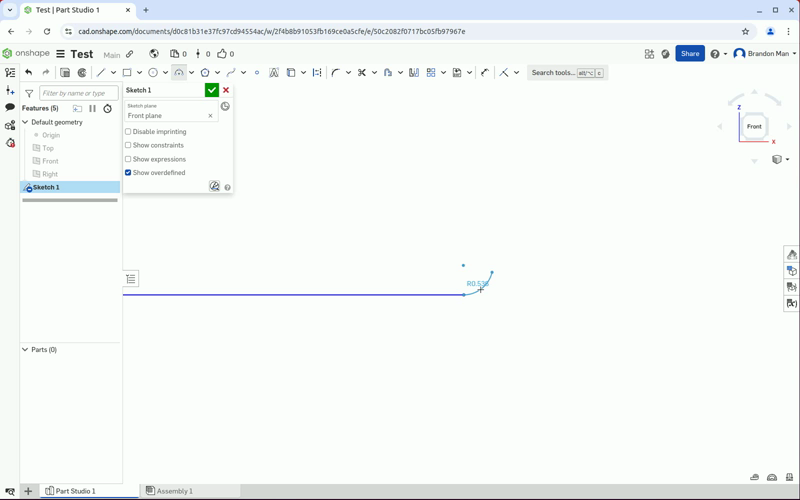
click(480, 289)
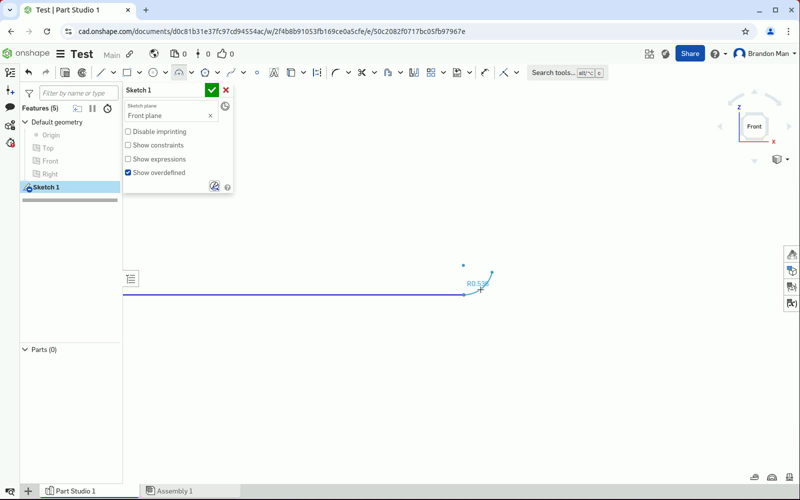
scroll(-6)
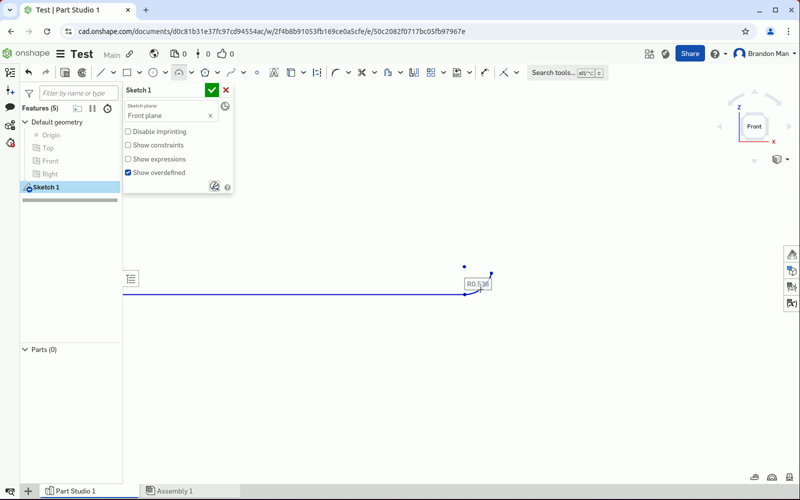
scroll(-6)
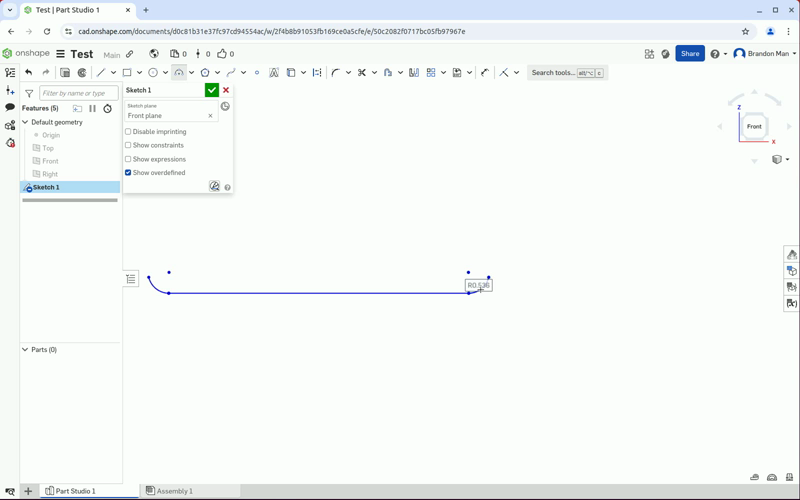
scroll(-6)
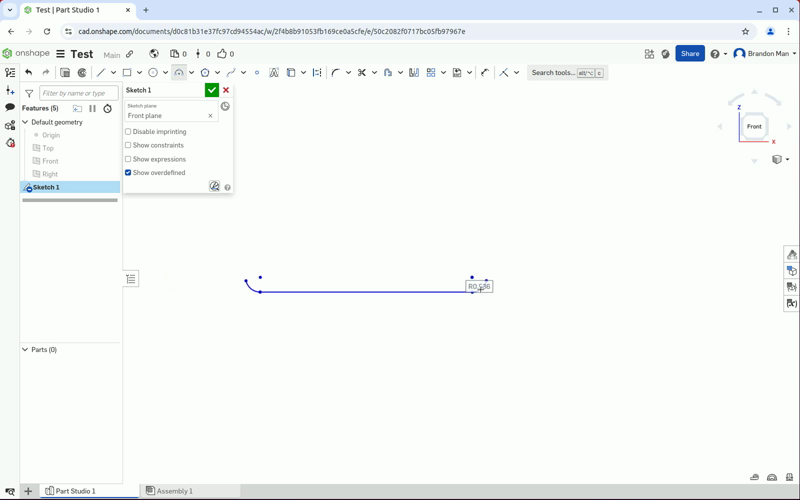
scroll(-6)
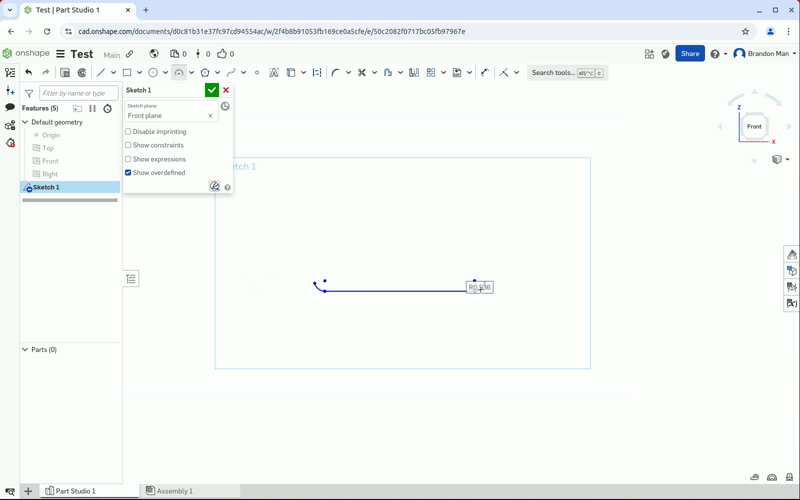
scroll(-6)
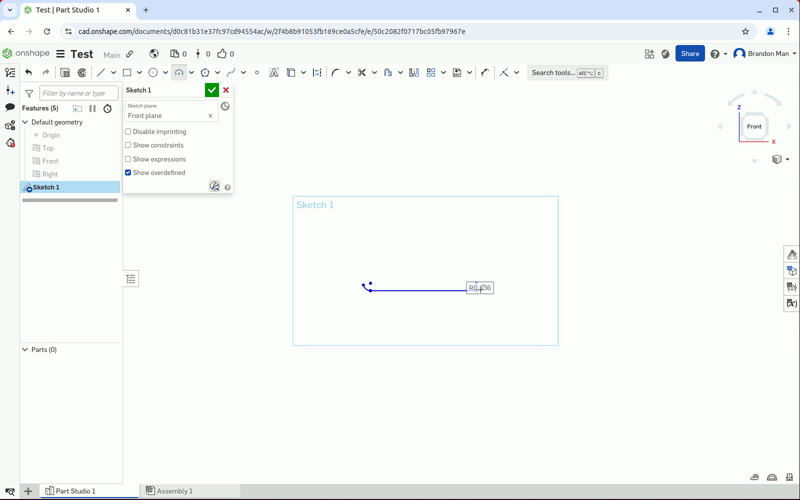
scroll(-6)
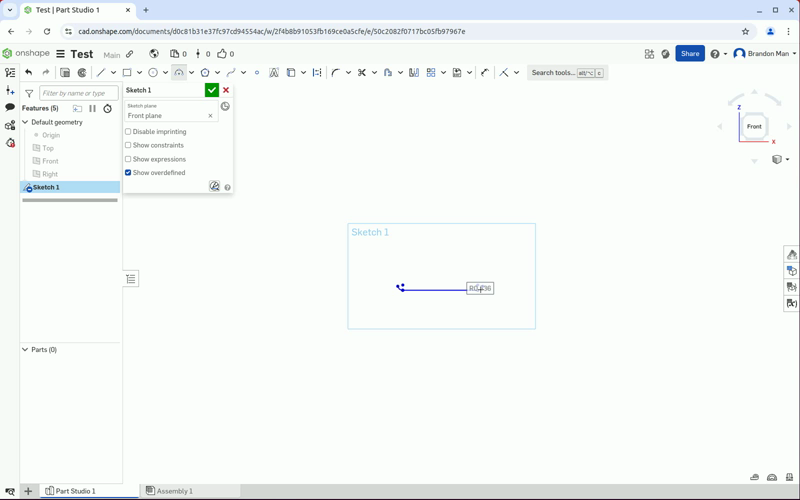
scroll(-6)
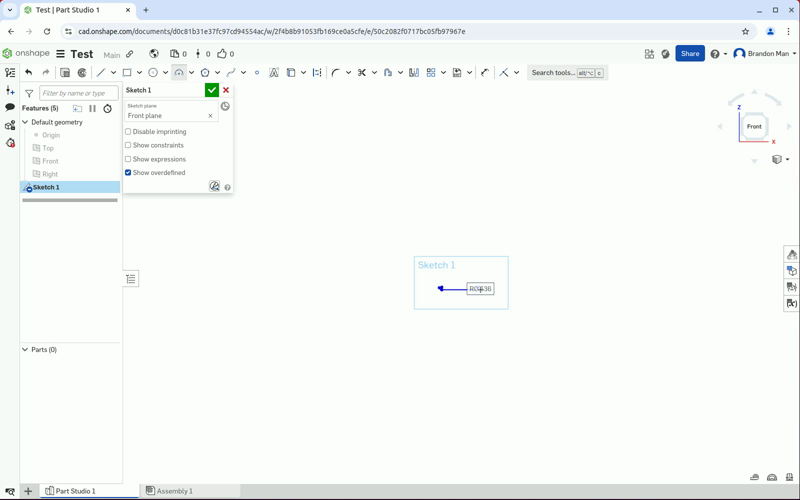
key_up(shift)
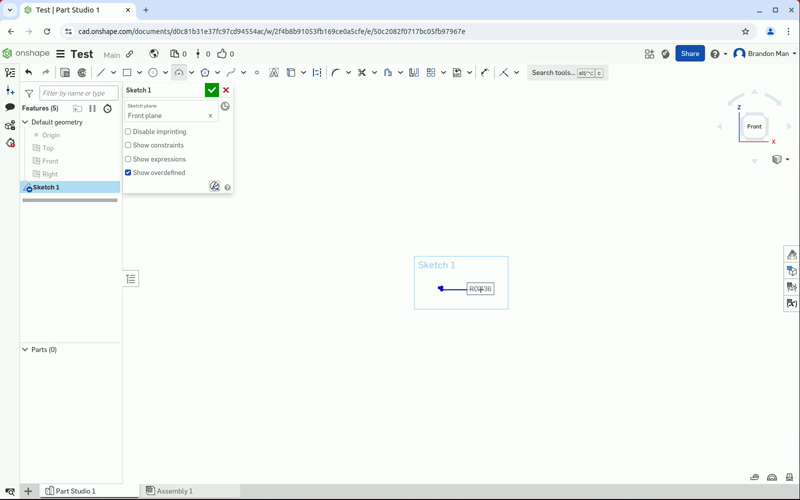
key(esc)
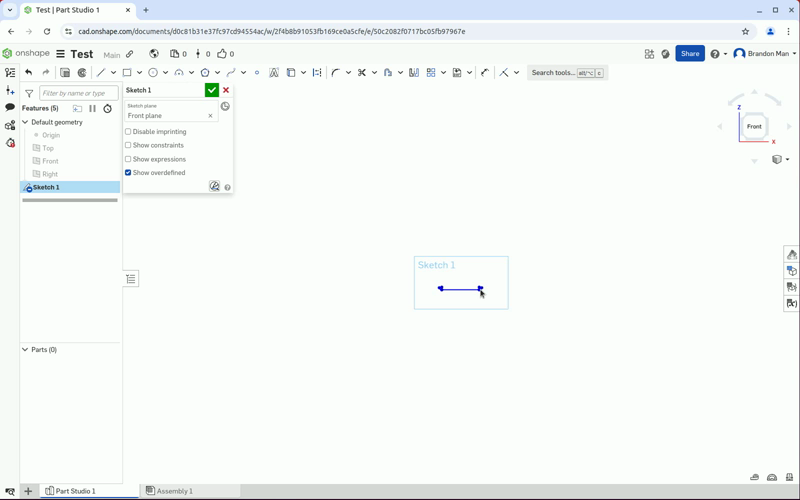
key(l)
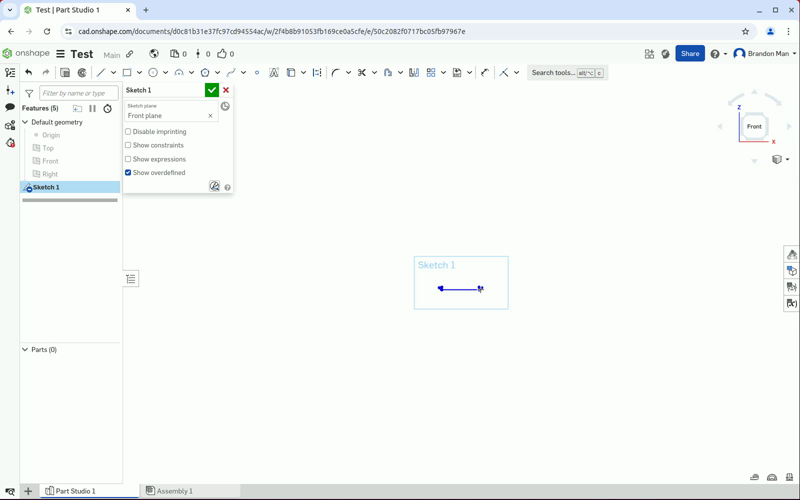
mouse_move(481, 287)
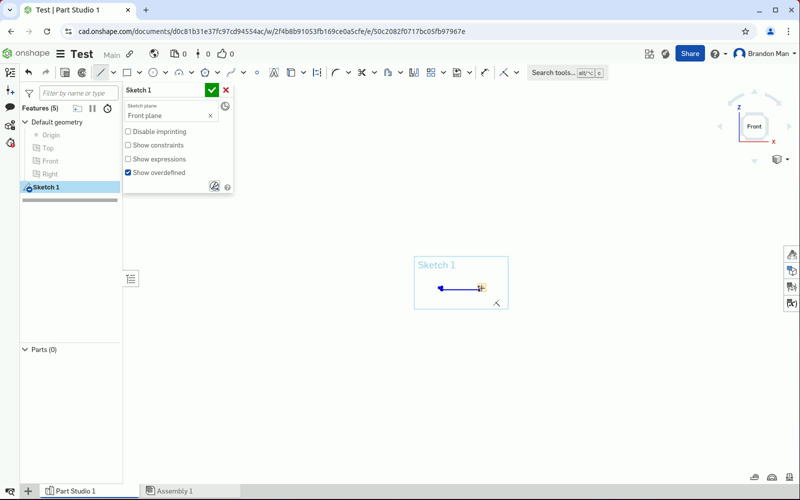
scroll(6)
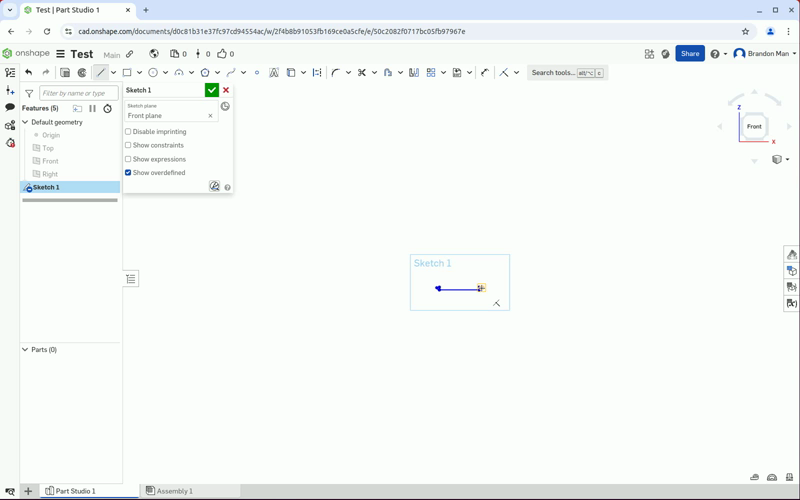
scroll(6)
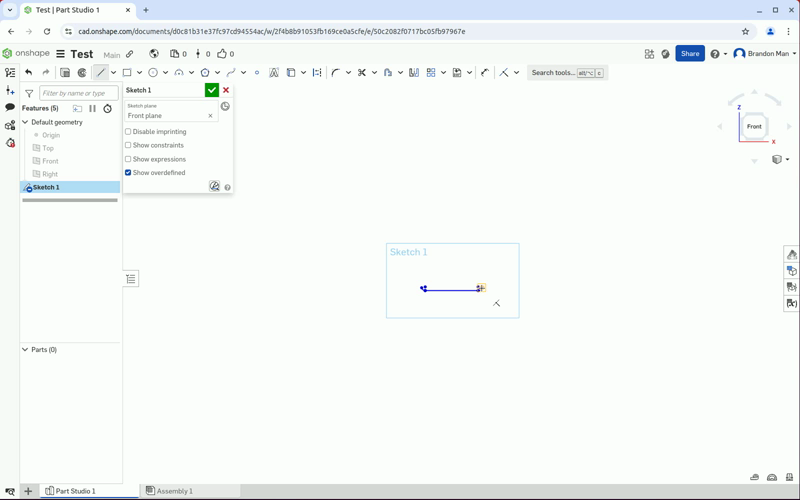
scroll(6)
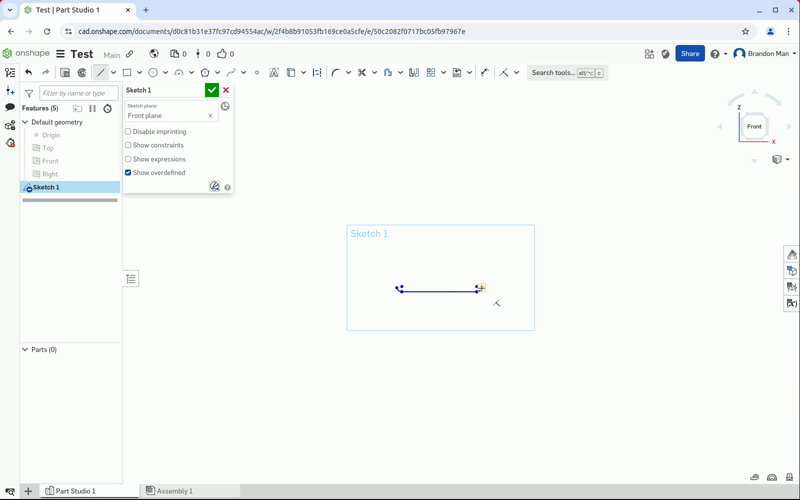
scroll(6)
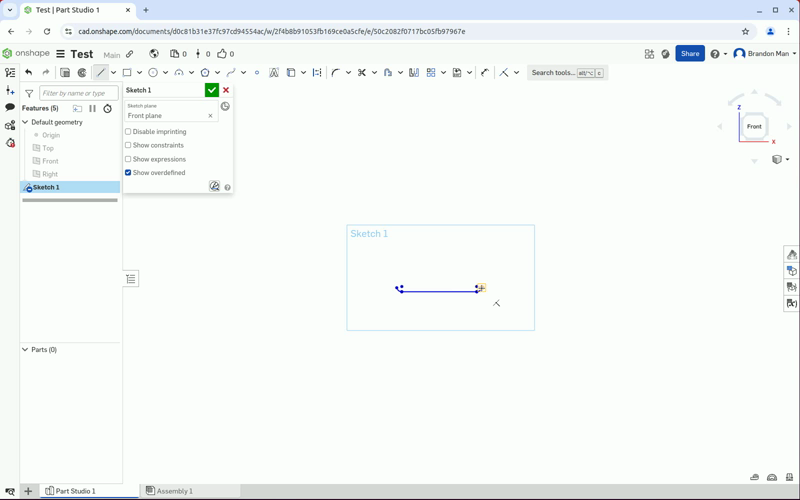
scroll(6)
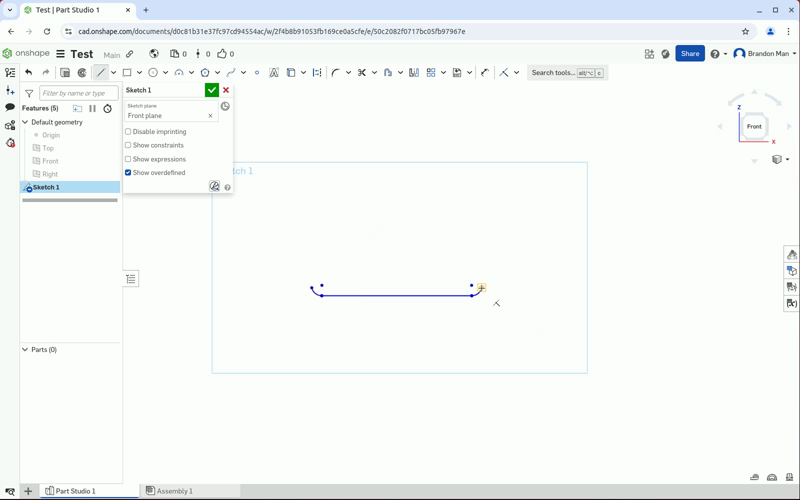
scroll(6)
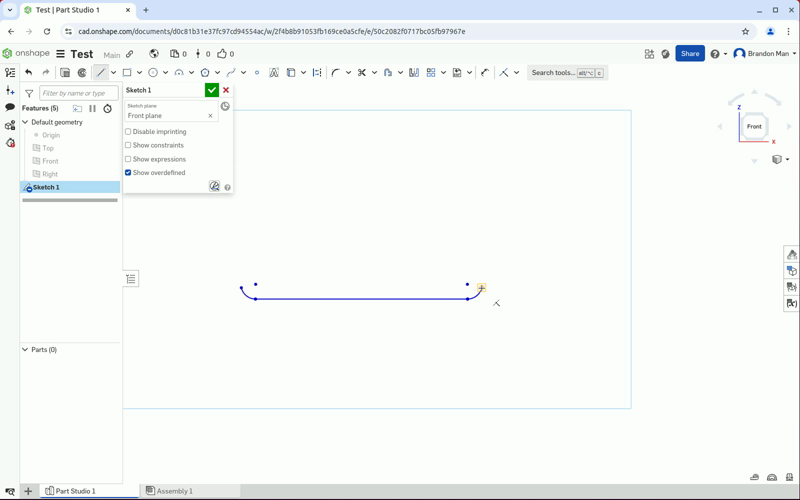
scroll(6)
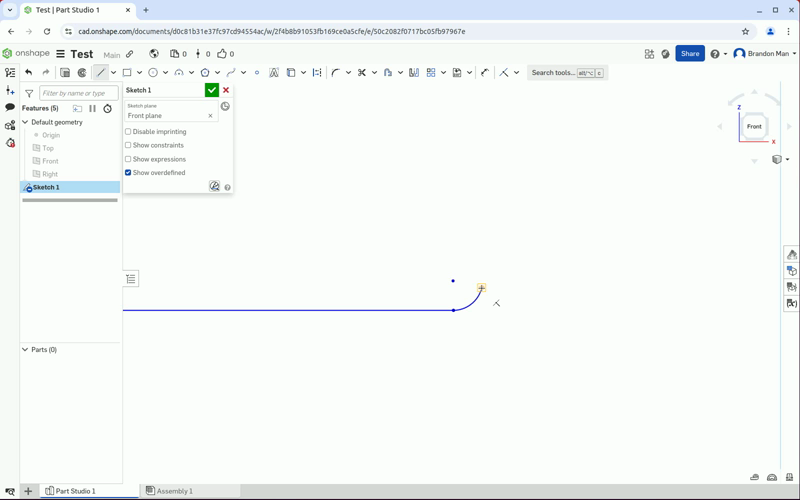
click(481, 287)
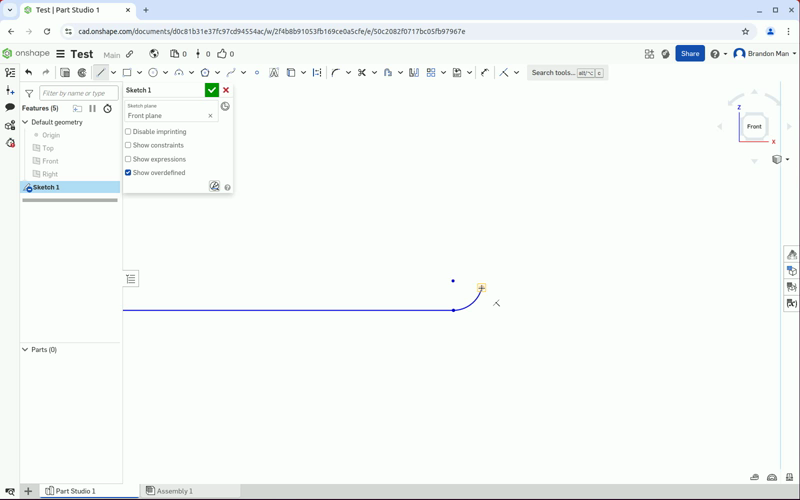
scroll(-6)
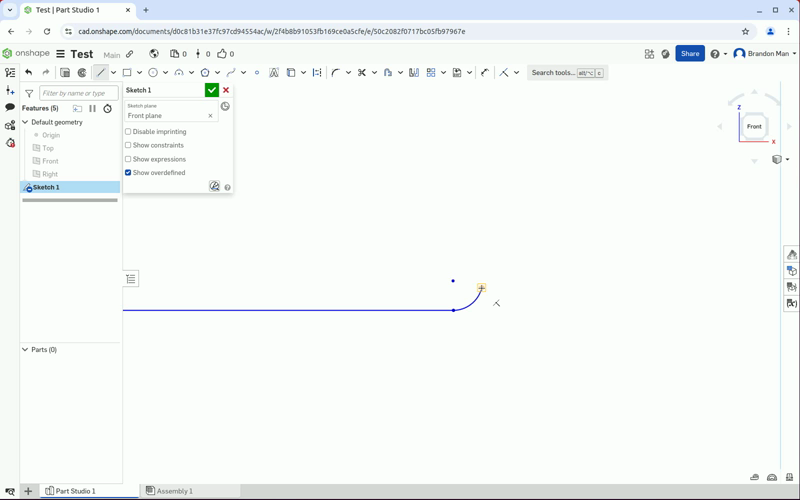
scroll(-6)
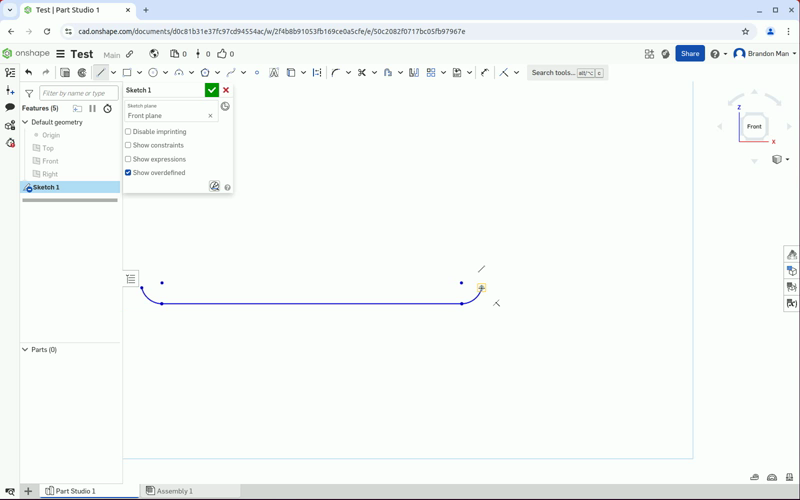
scroll(-6)
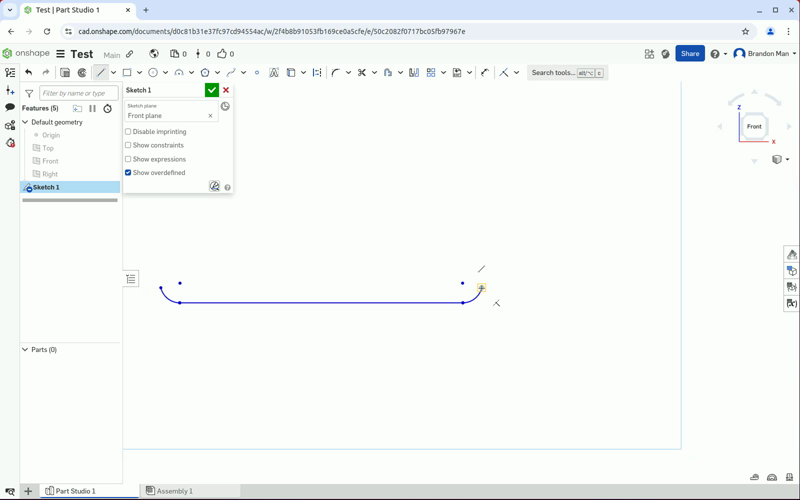
scroll(-6)
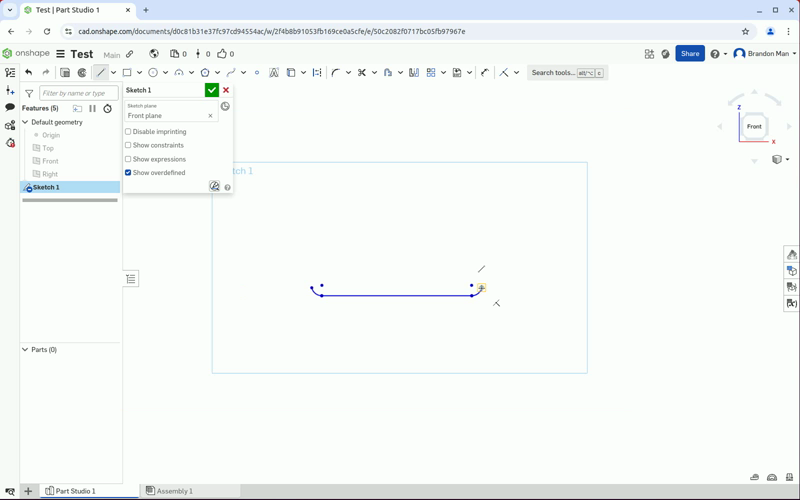
scroll(-6)
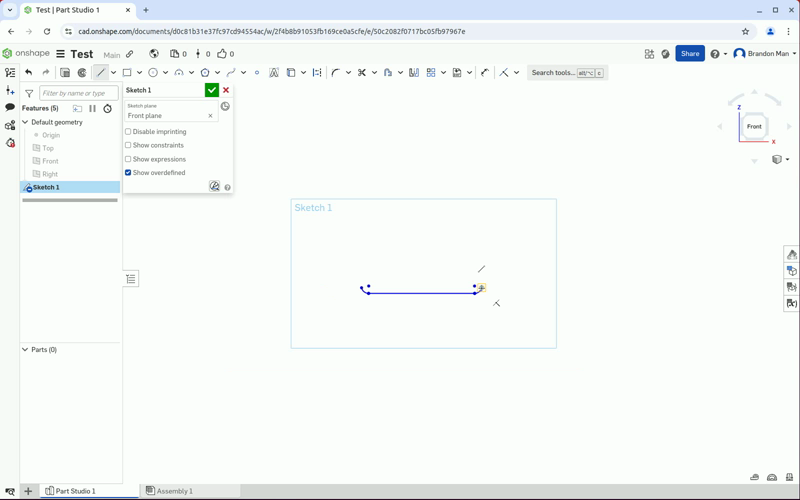
scroll(-6)
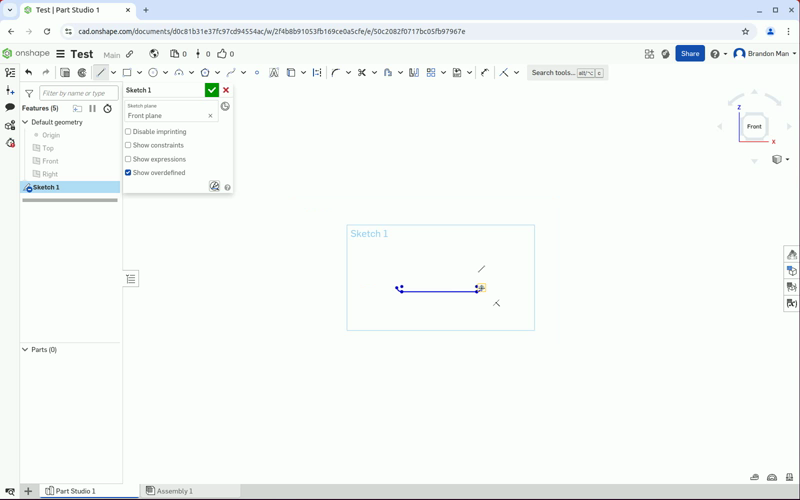
scroll(-6)
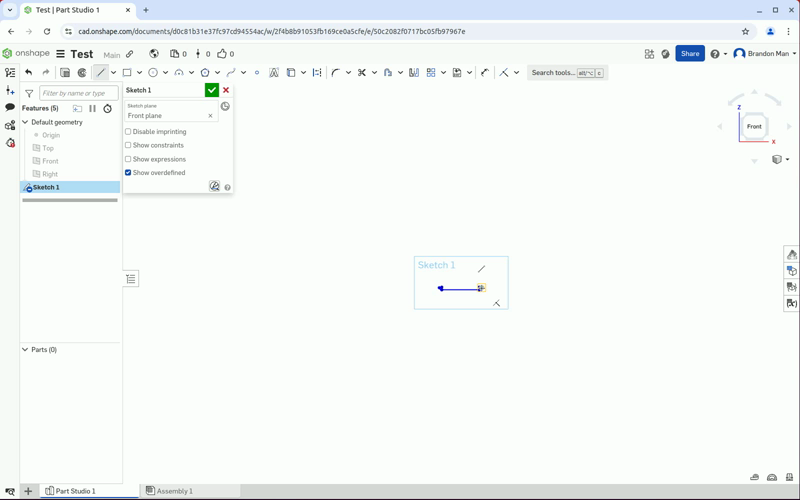
key_down(shift)
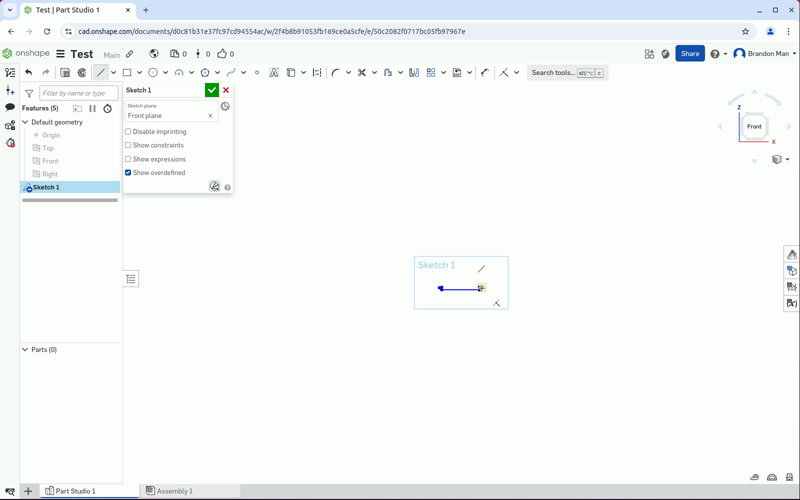
mouse_move(511, 287)
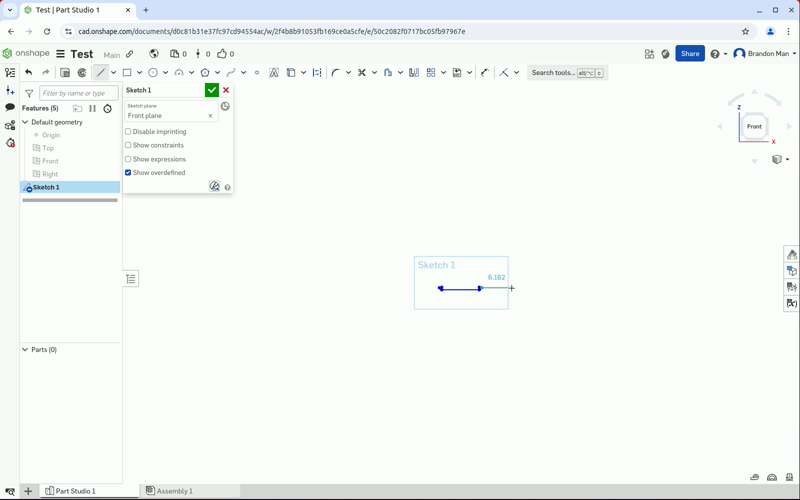
mouse_move(481, 276)
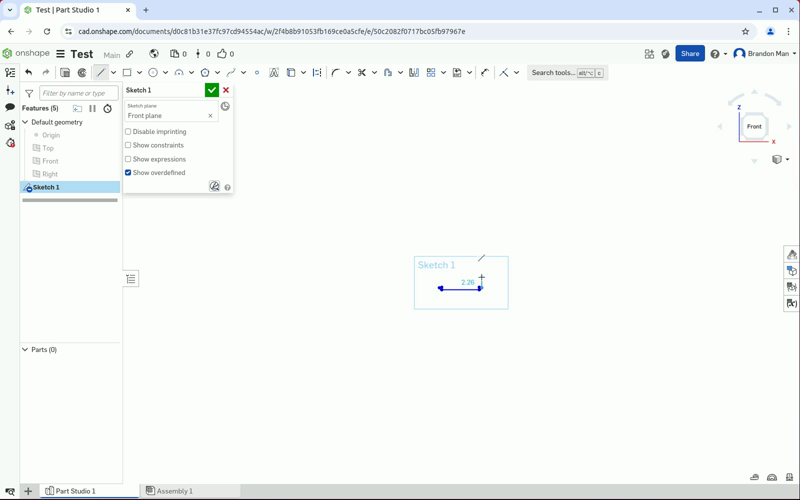
click(481, 276)
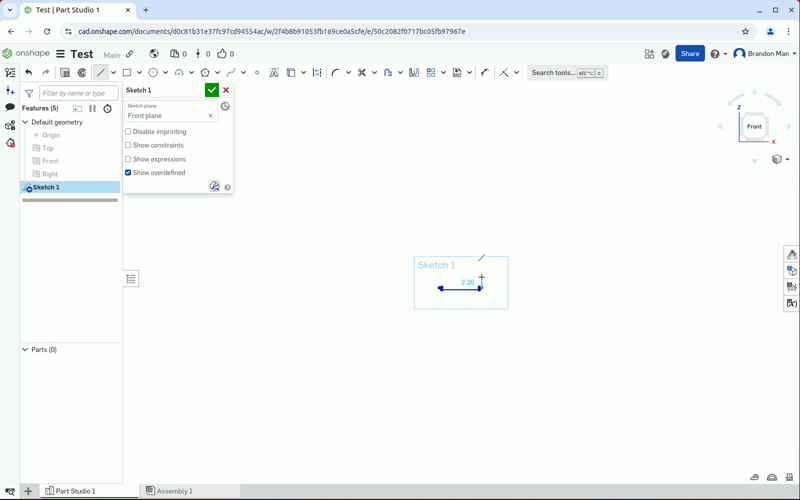
key_up(shift)
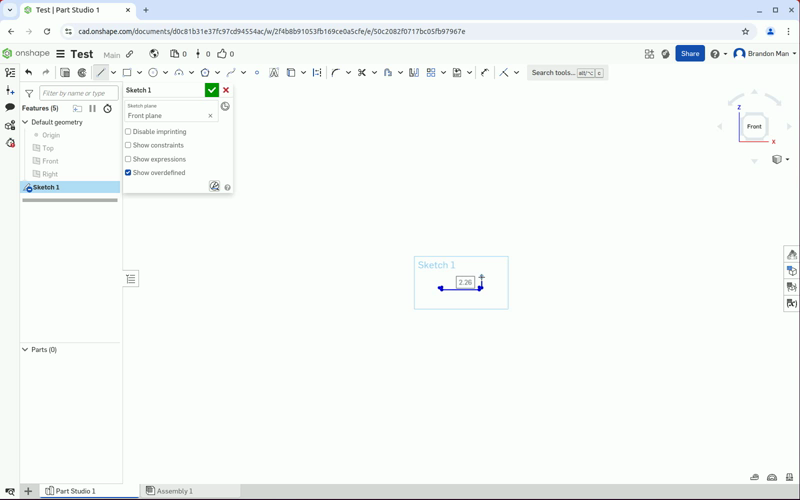
key(esc)
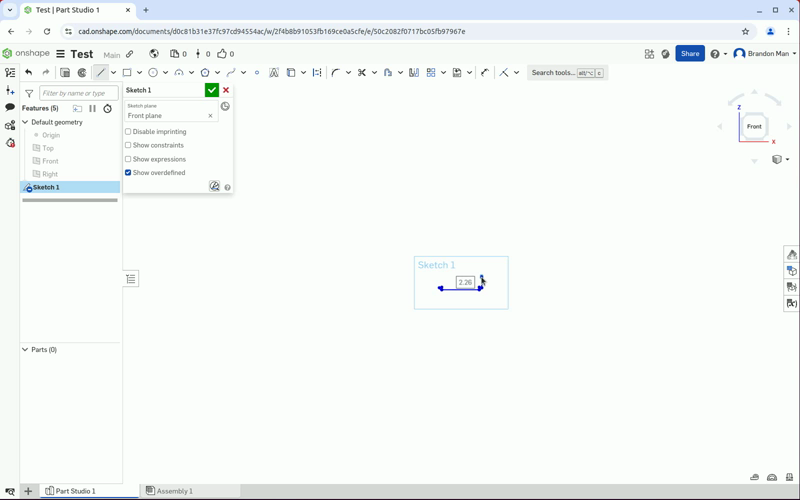
key(a)
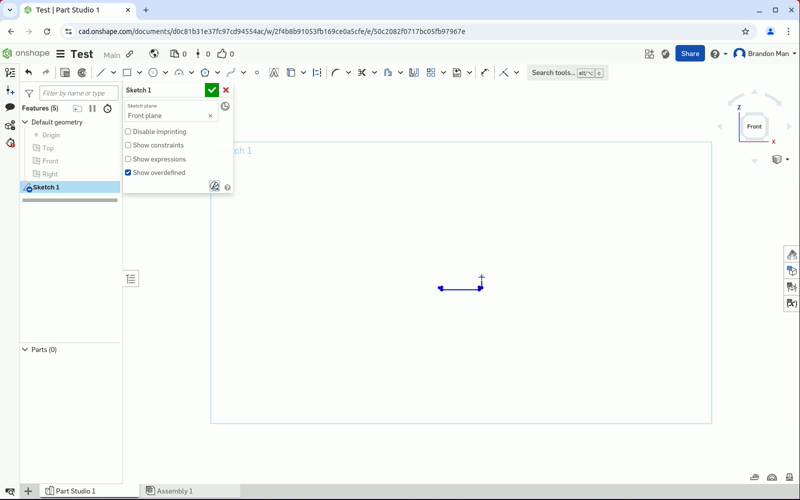
mouse_move(481, 276)
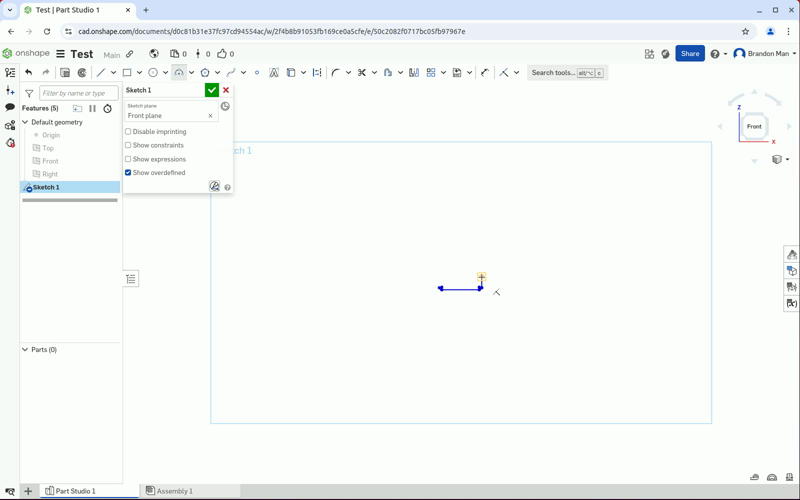
click(481, 276)
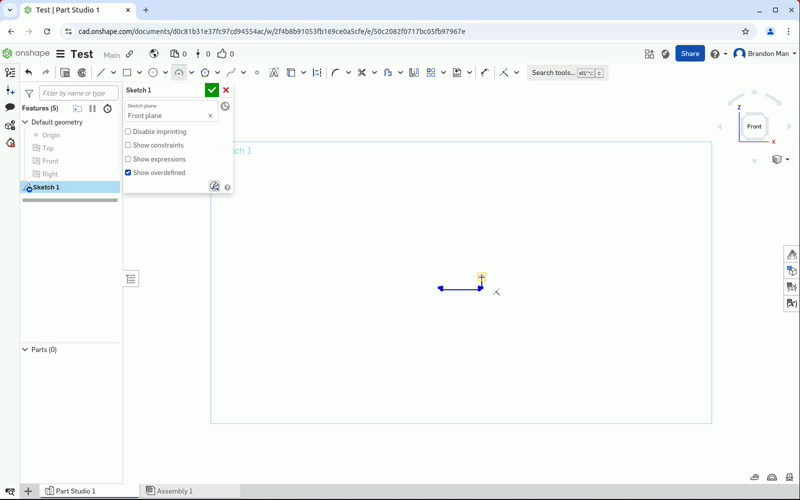
key_down(shift)
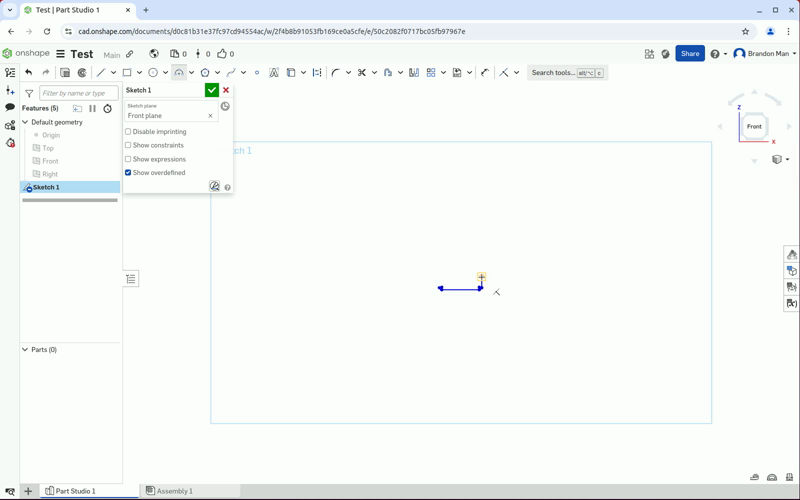
mouse_move(479, 274)
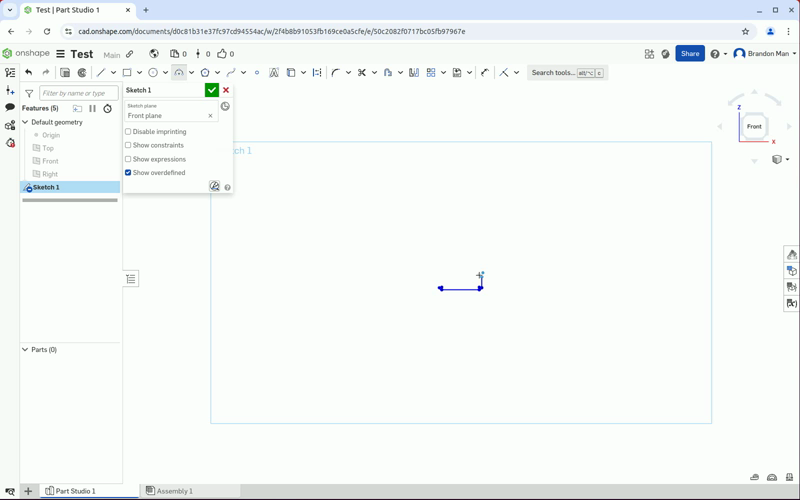
scroll(6)
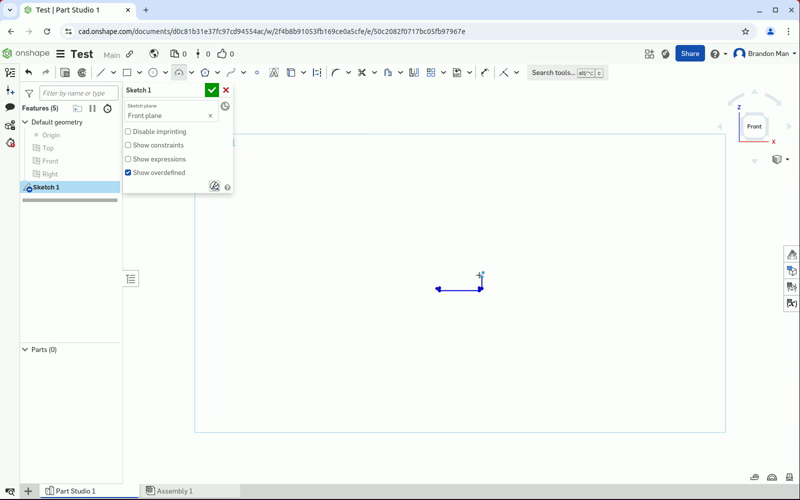
scroll(6)
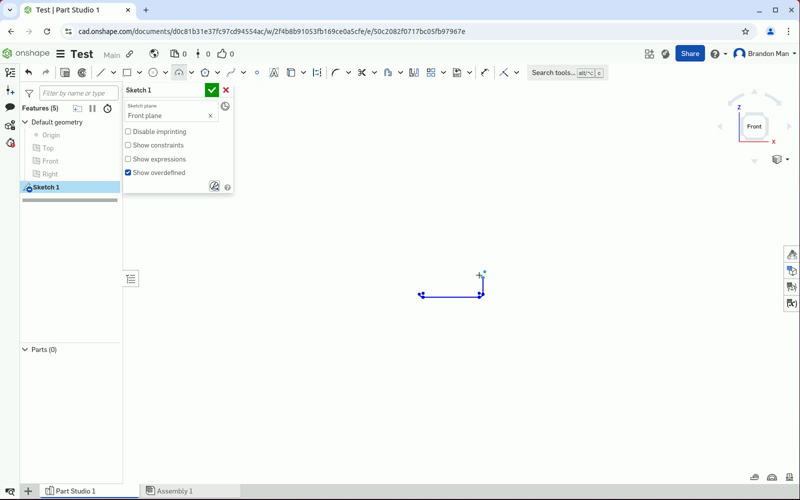
scroll(6)
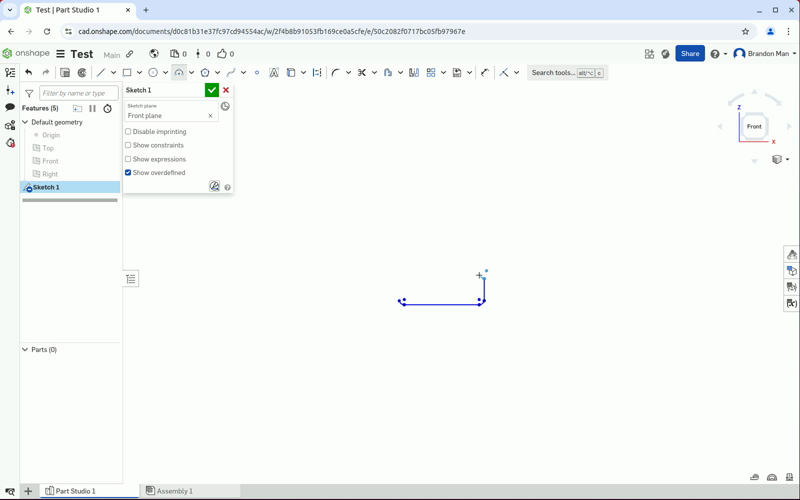
scroll(6)
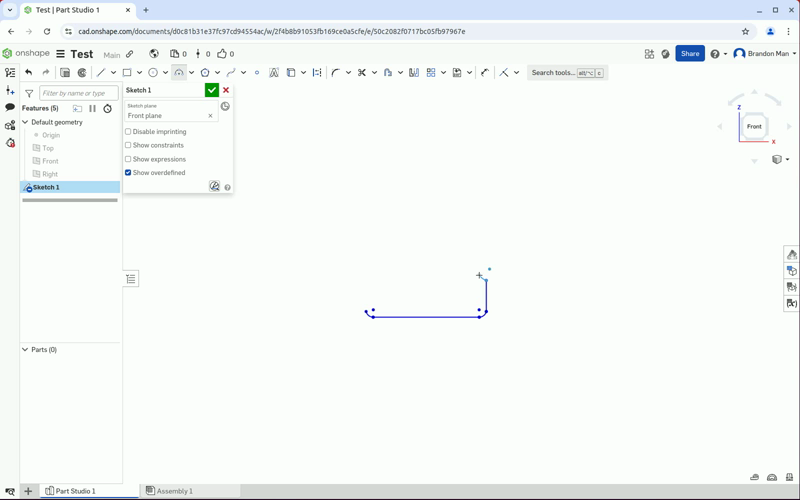
scroll(6)
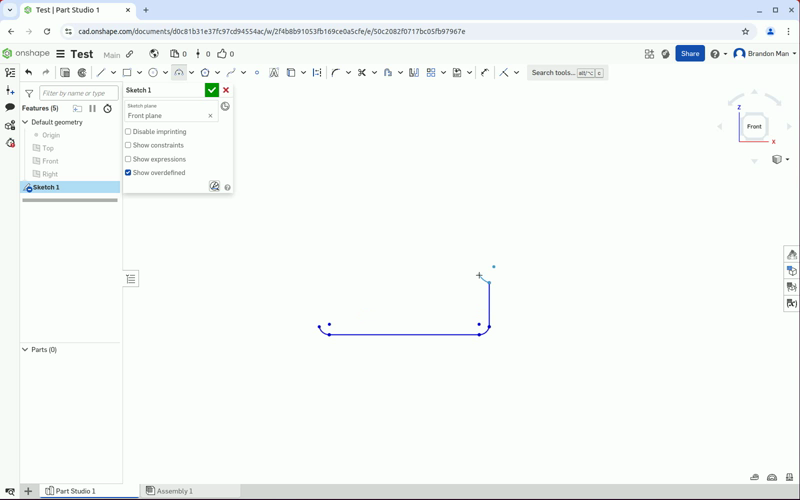
scroll(6)
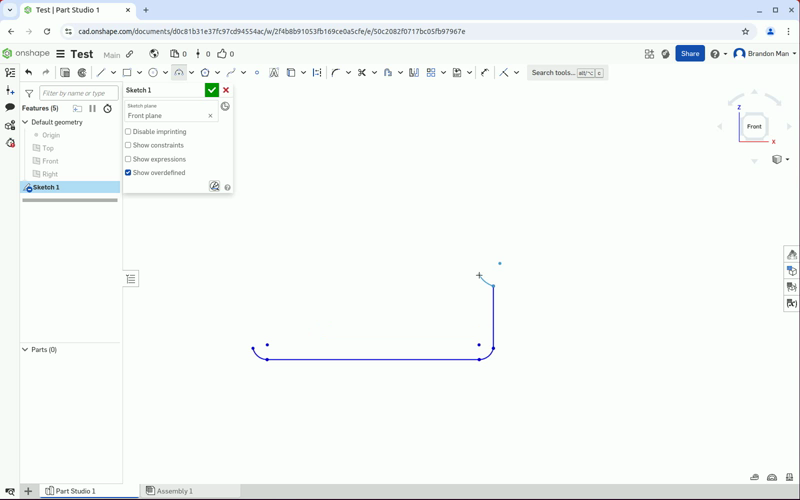
scroll(6)
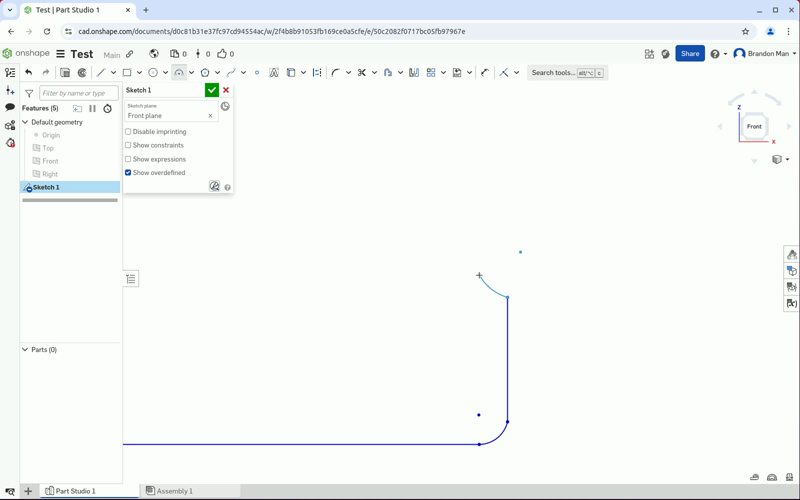
click(479, 274)
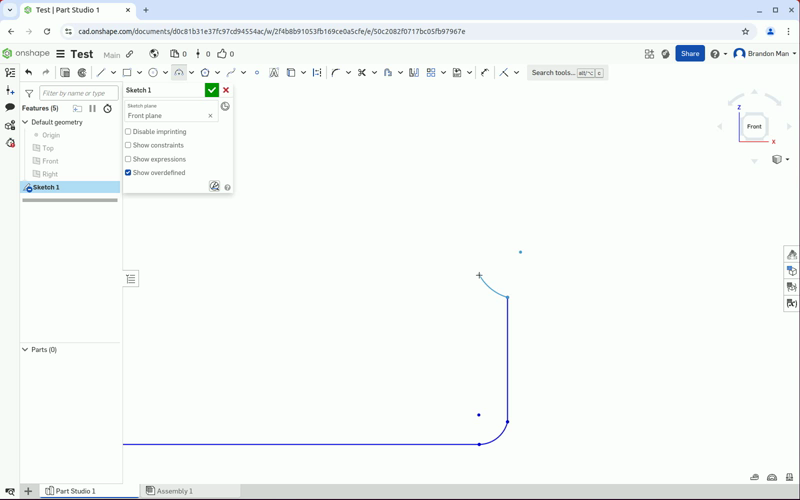
scroll(-6)
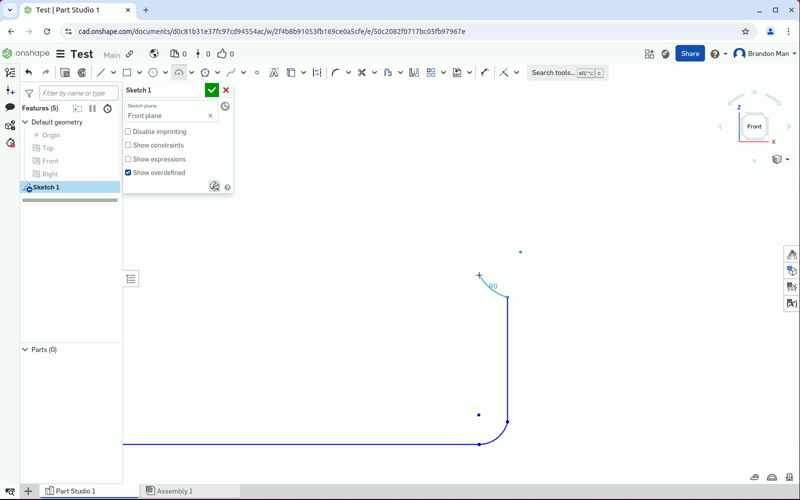
scroll(-6)
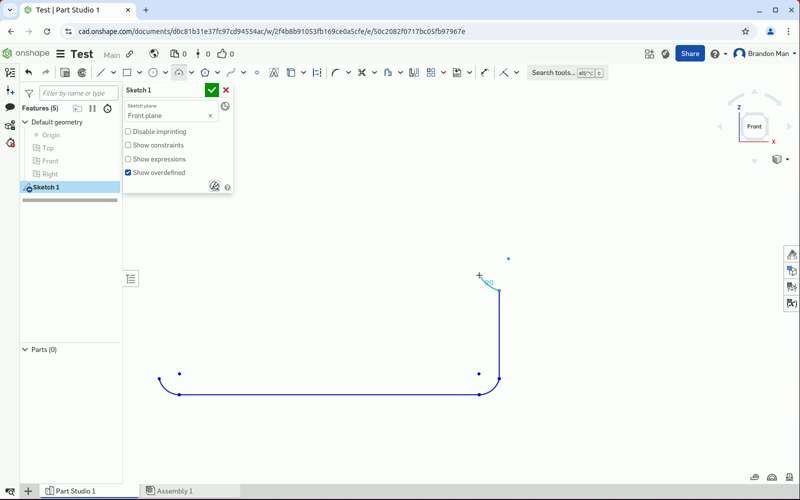
scroll(-6)
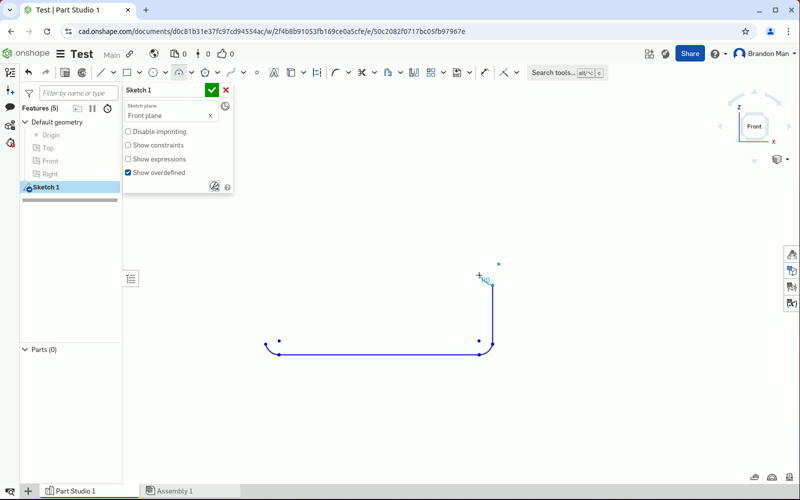
scroll(-6)
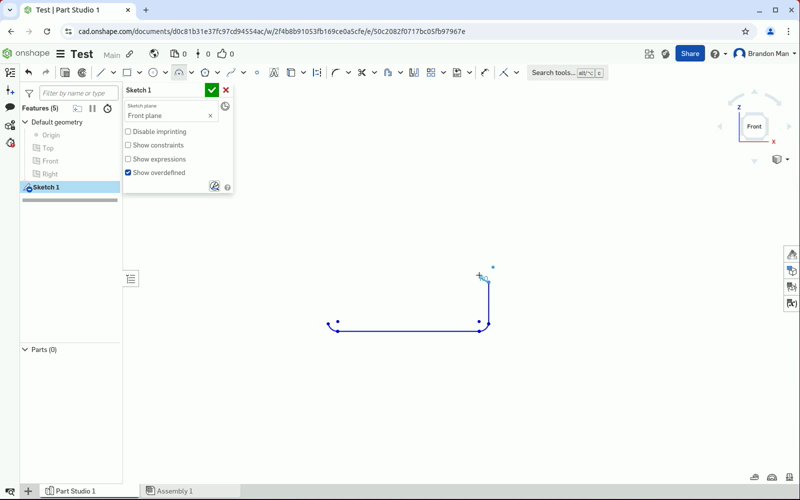
scroll(-6)
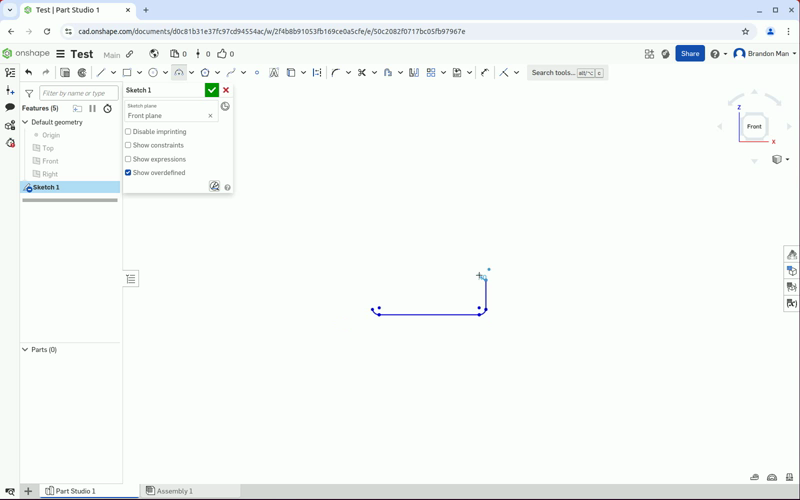
scroll(-6)
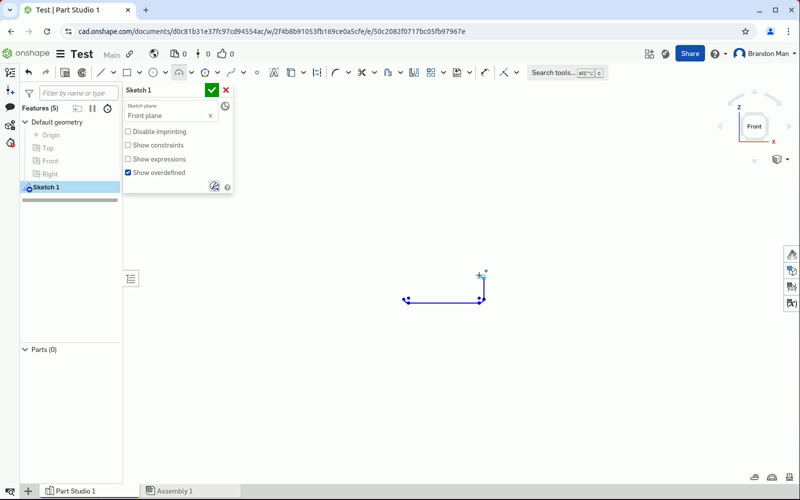
scroll(-6)
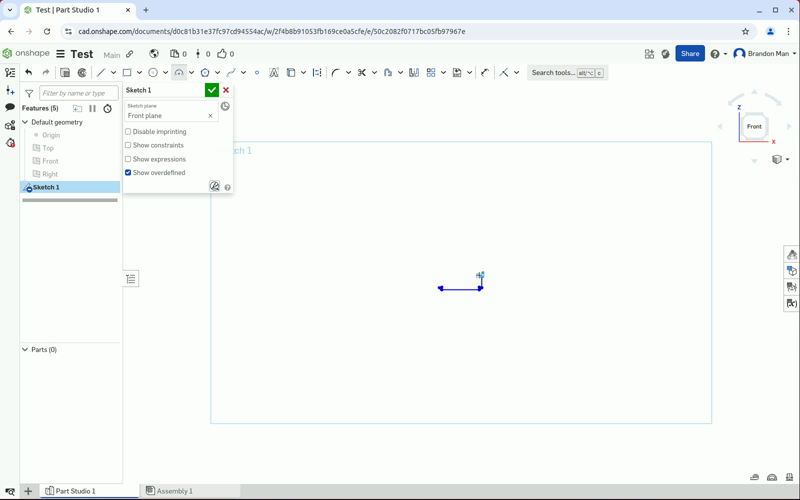
mouse_move(480, 275)
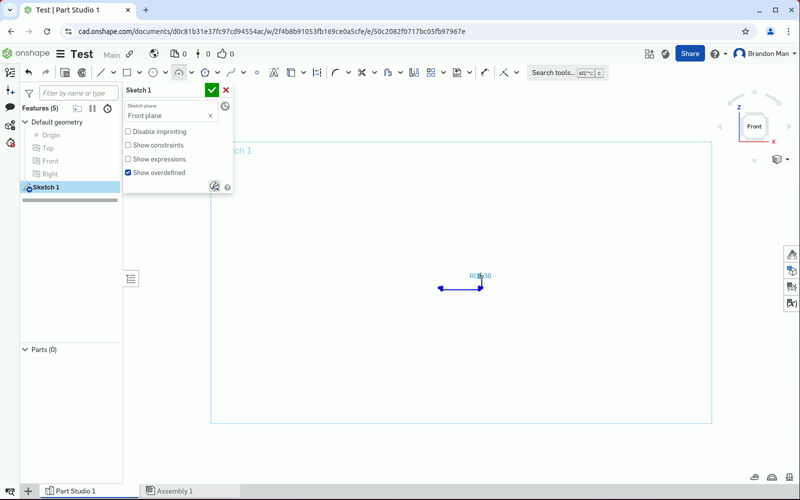
scroll(6)
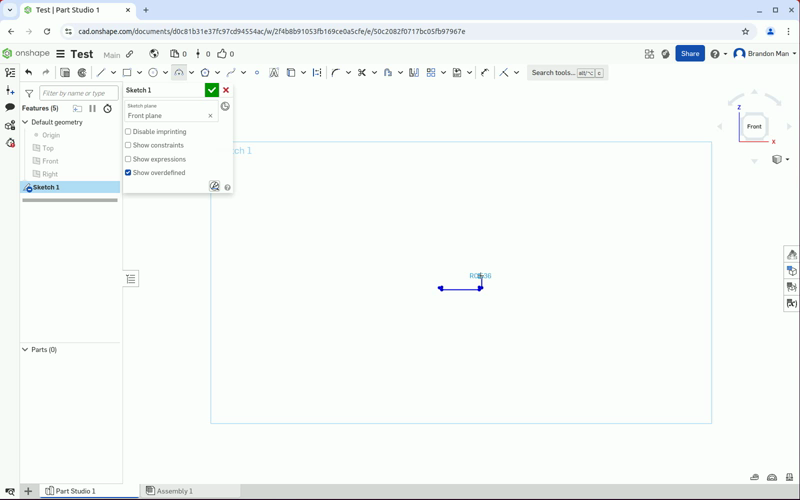
scroll(6)
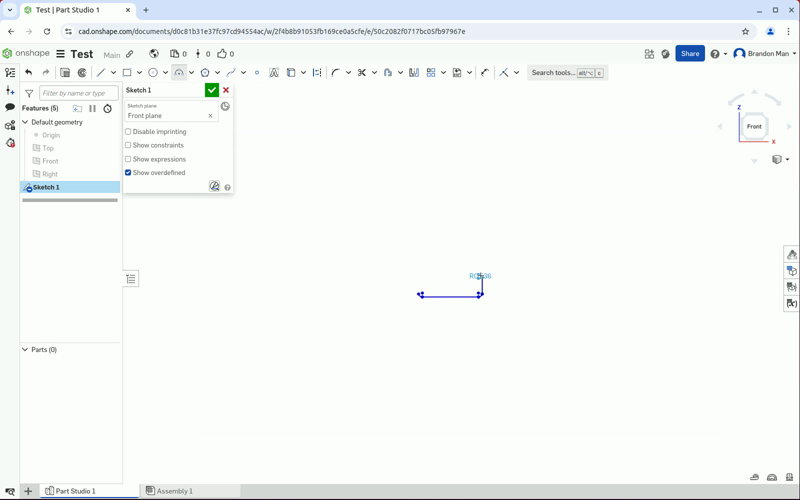
scroll(6)
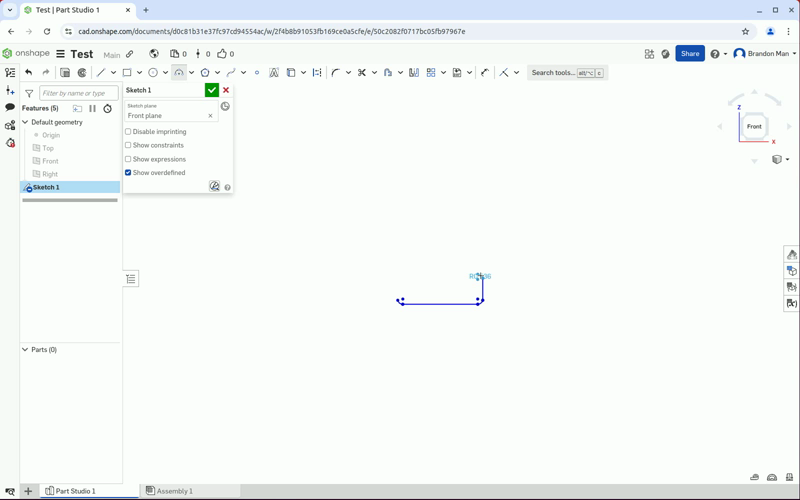
scroll(6)
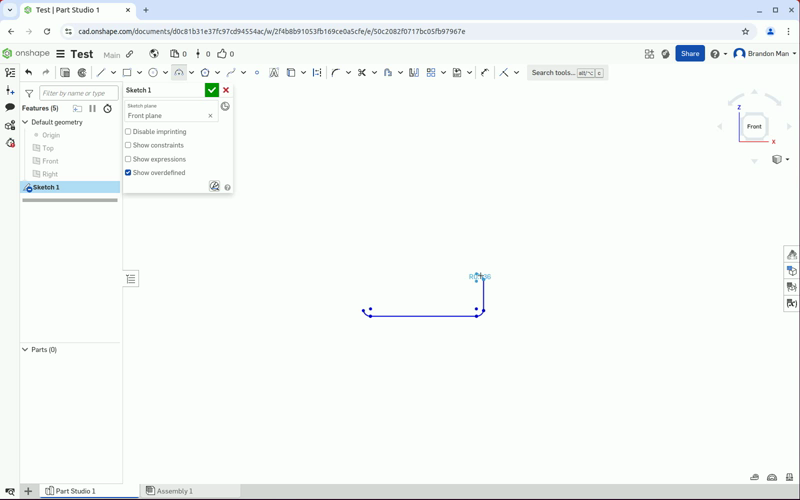
scroll(6)
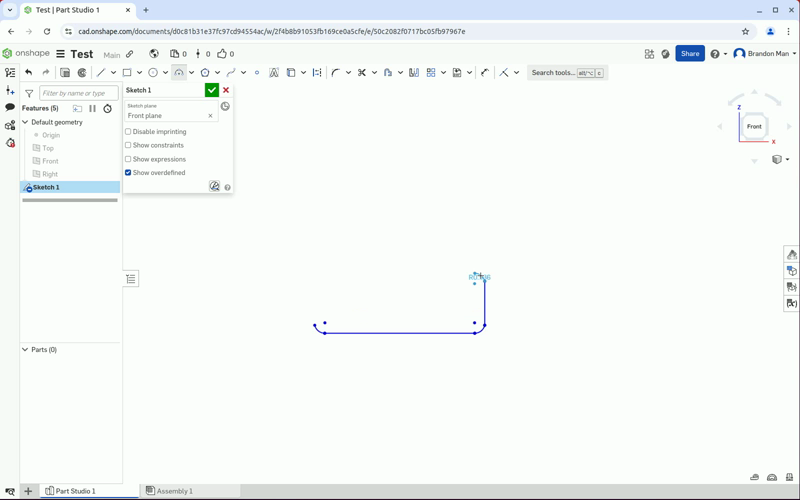
scroll(6)
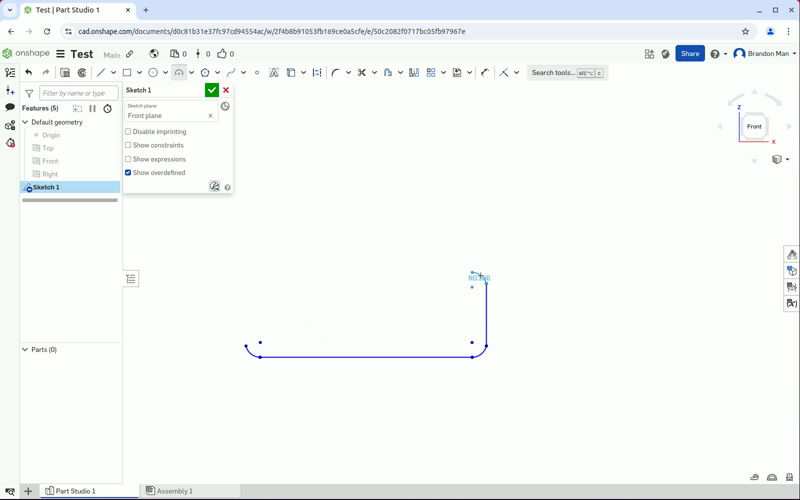
scroll(6)
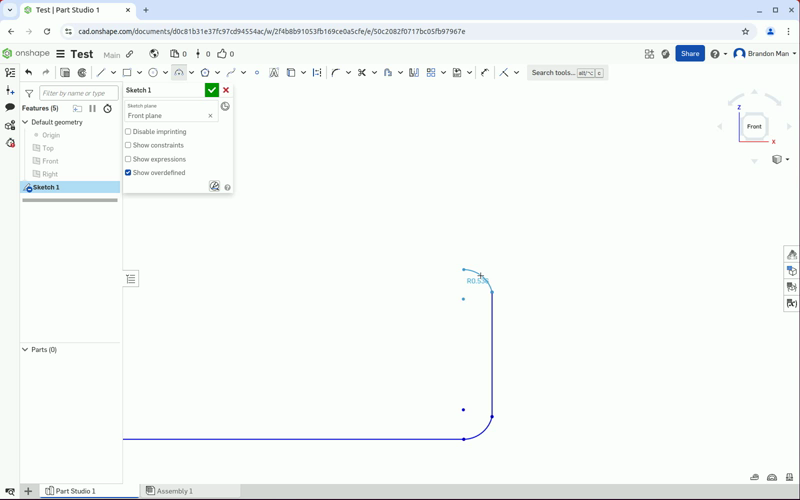
click(480, 275)
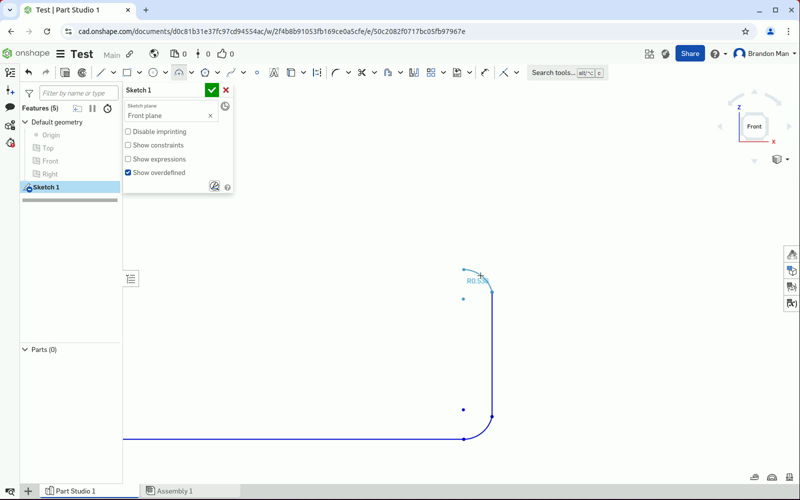
scroll(-6)
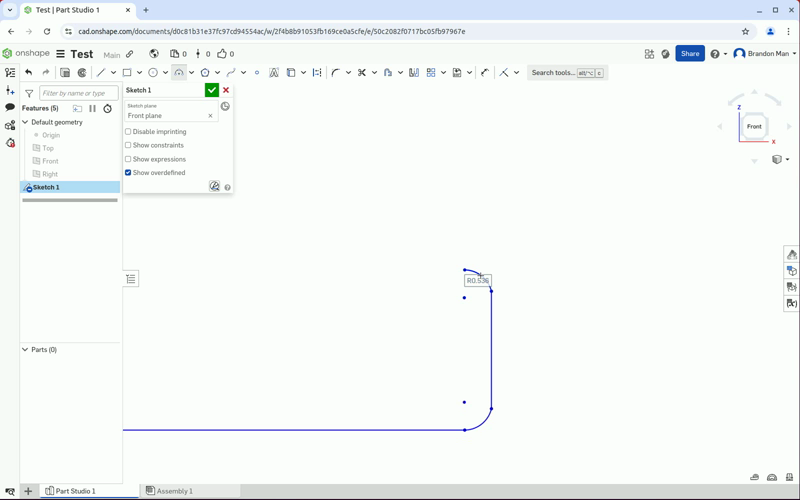
scroll(-6)
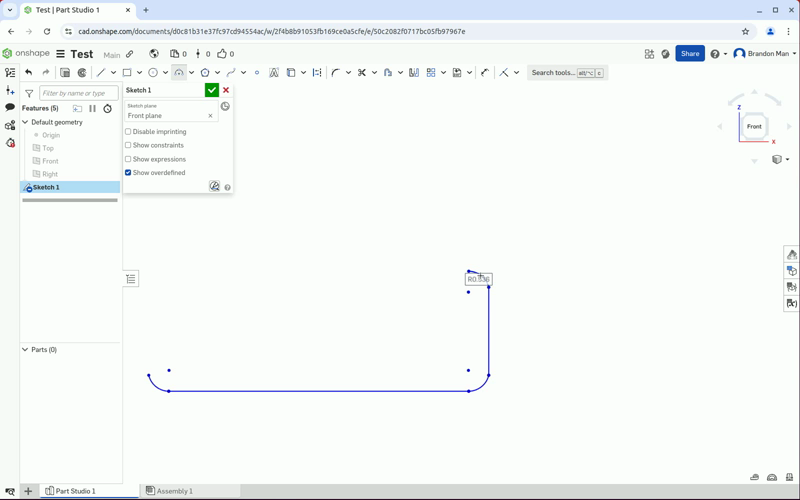
scroll(-6)
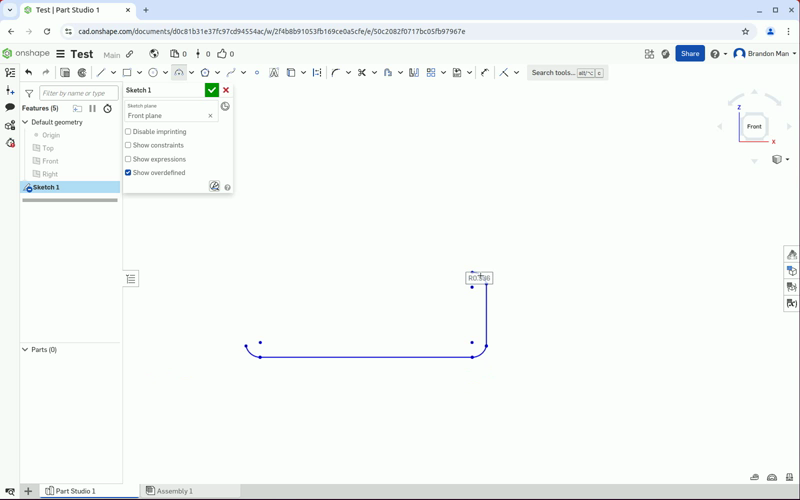
scroll(-6)
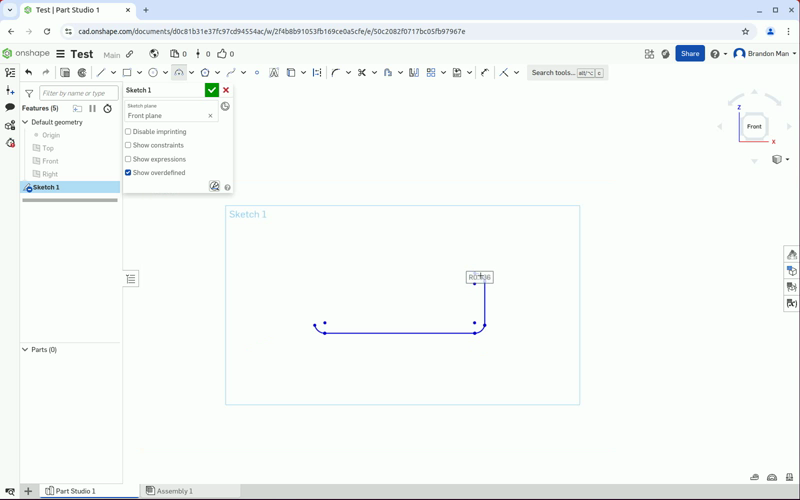
scroll(-6)
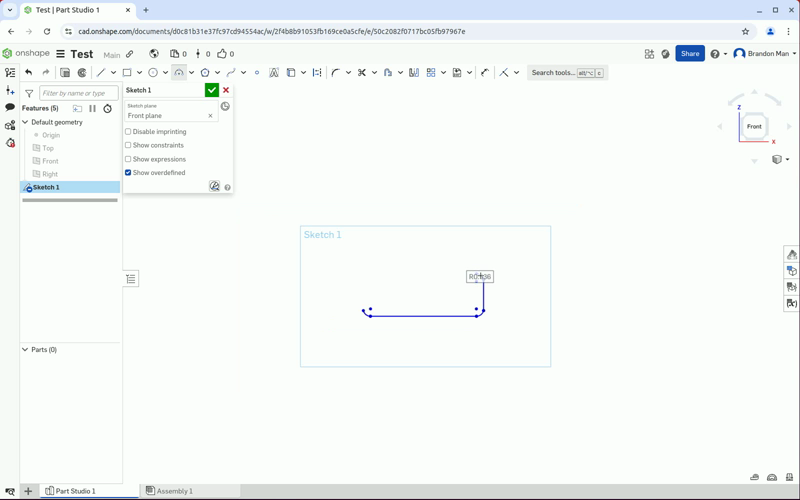
scroll(-6)
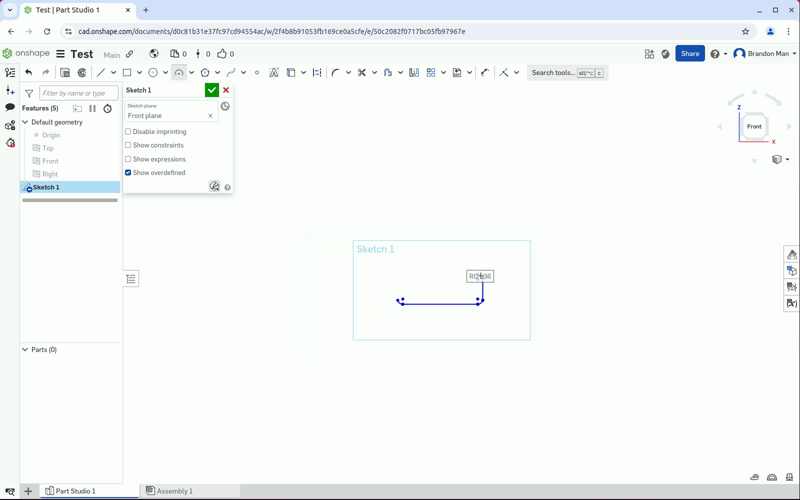
scroll(-6)
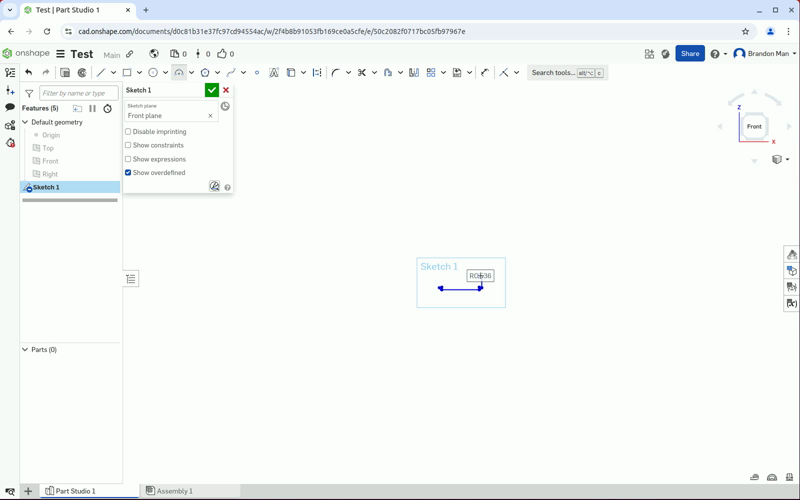
key_up(shift)
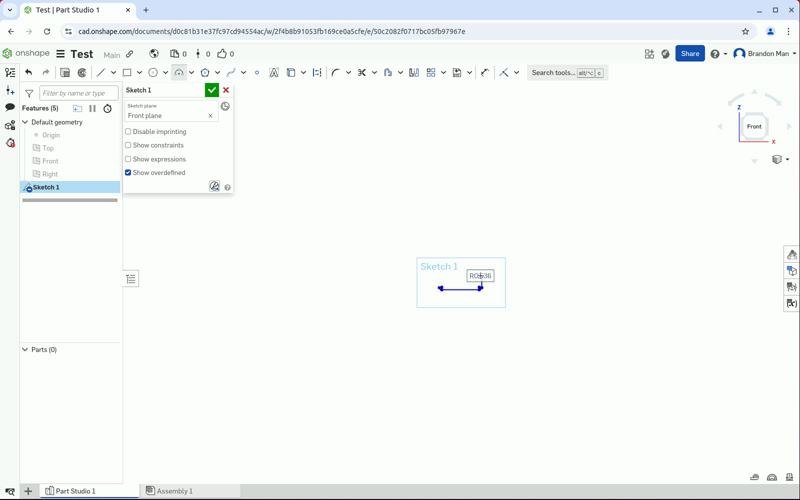
key(esc)
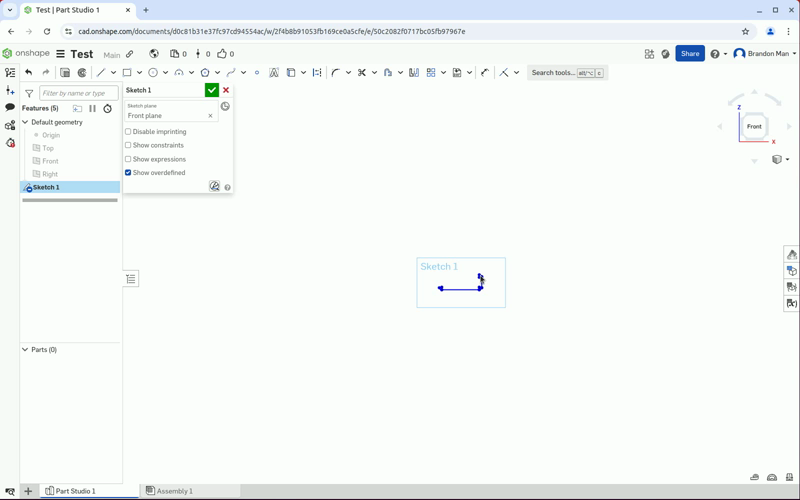
key(l)
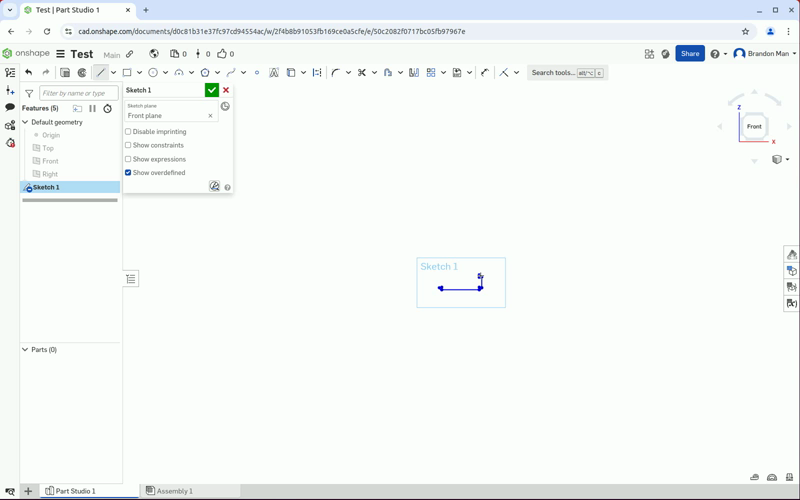
mouse_move(479, 274)
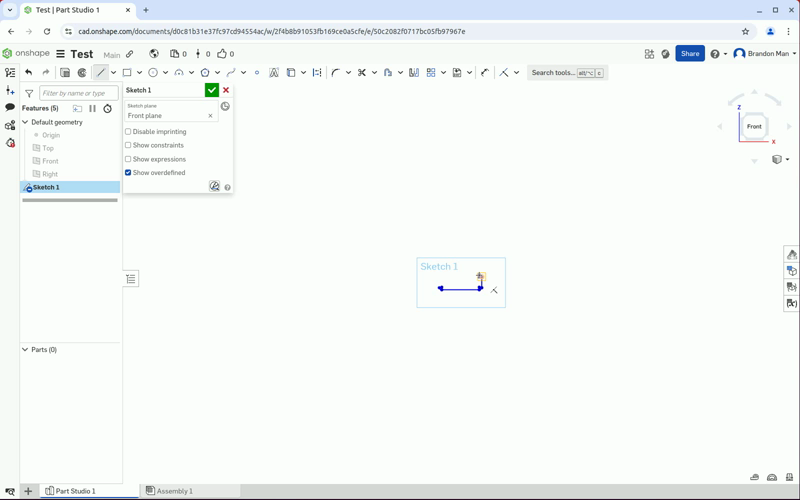
scroll(6)
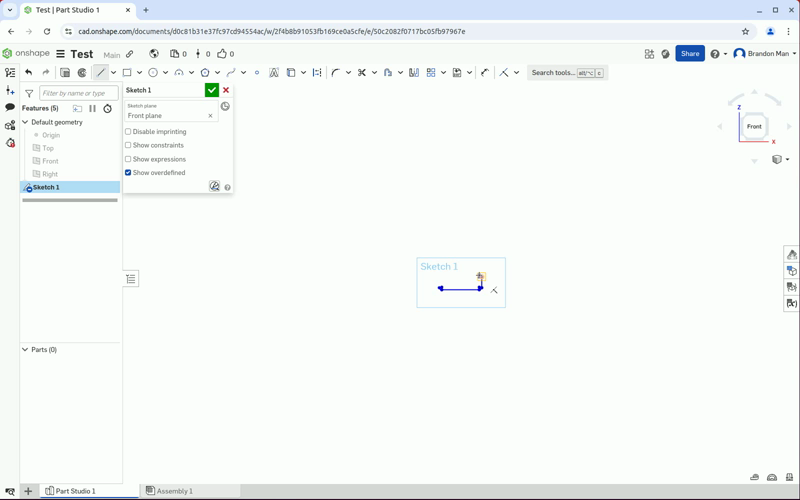
scroll(6)
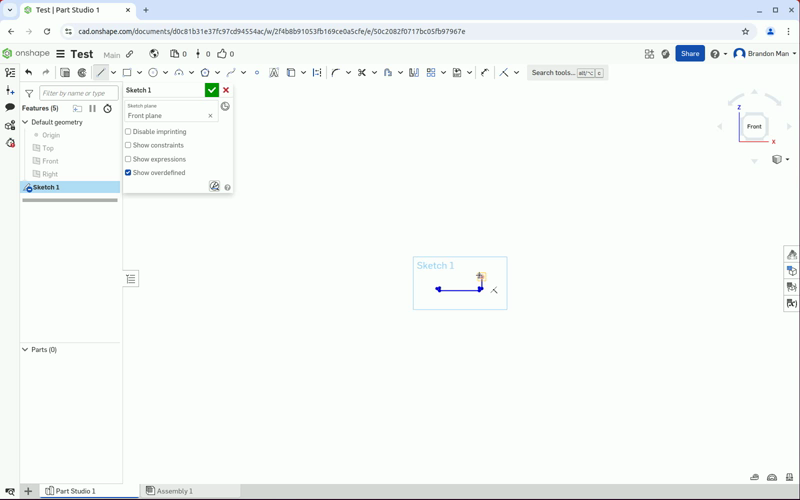
scroll(6)
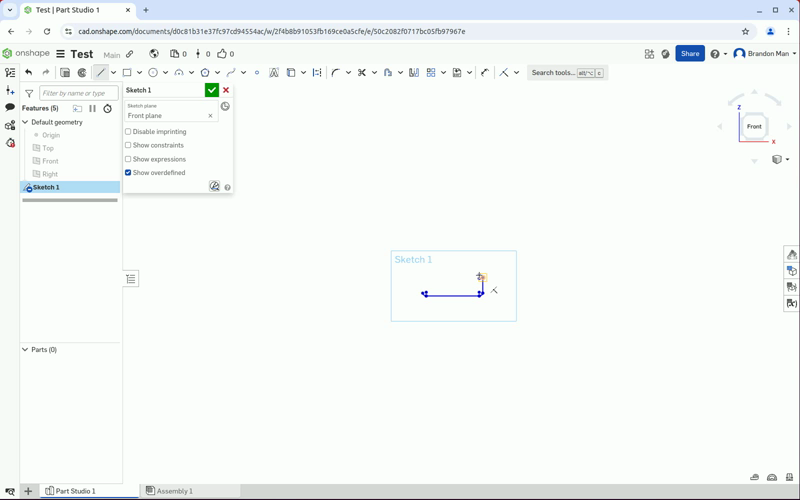
scroll(6)
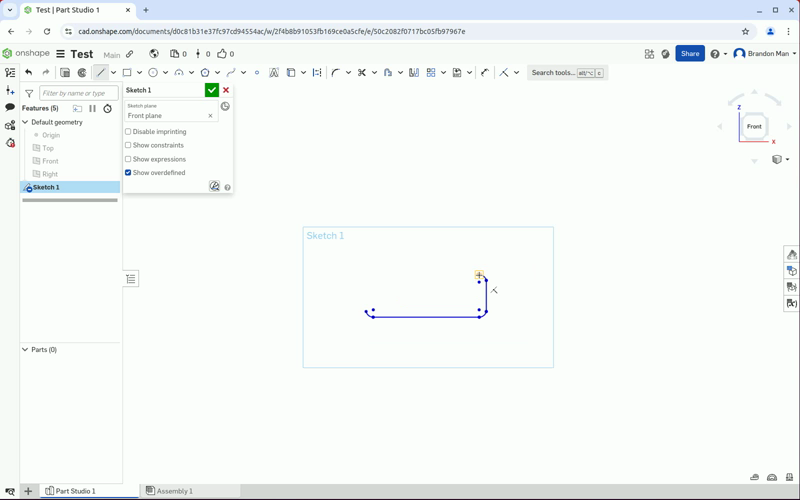
scroll(6)
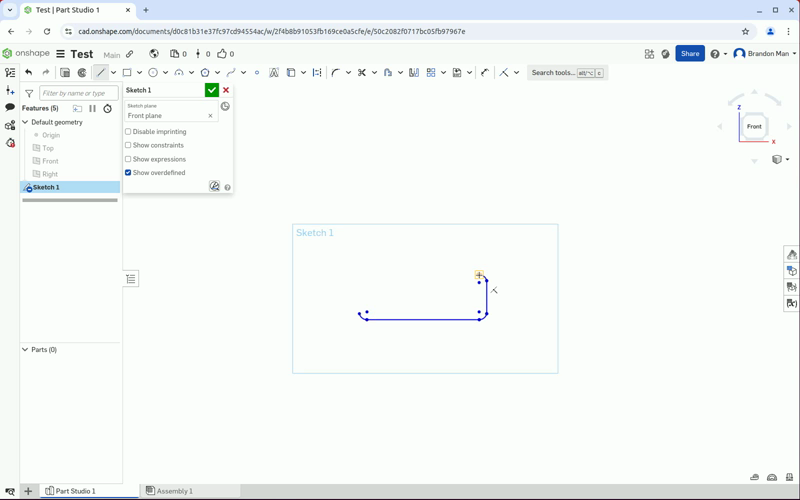
scroll(6)
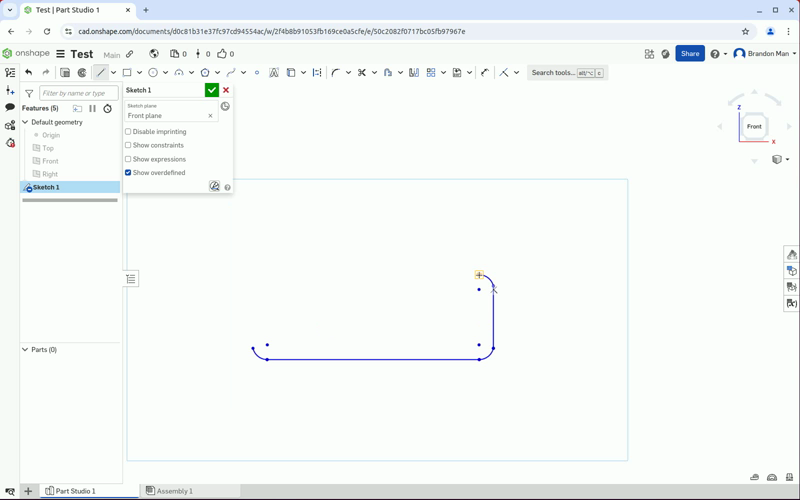
scroll(6)
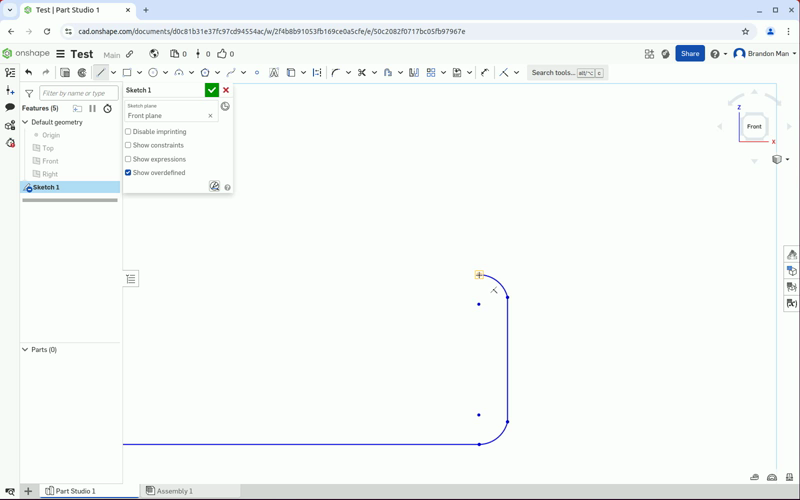
click(479, 274)
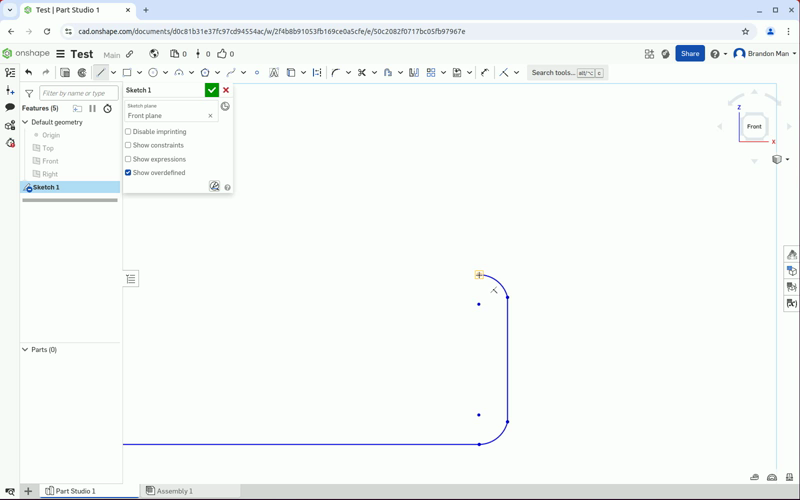
scroll(-6)
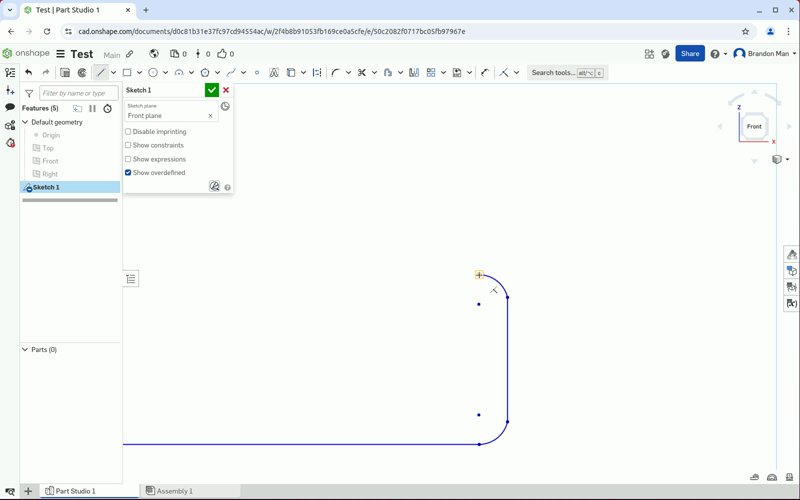
scroll(-6)
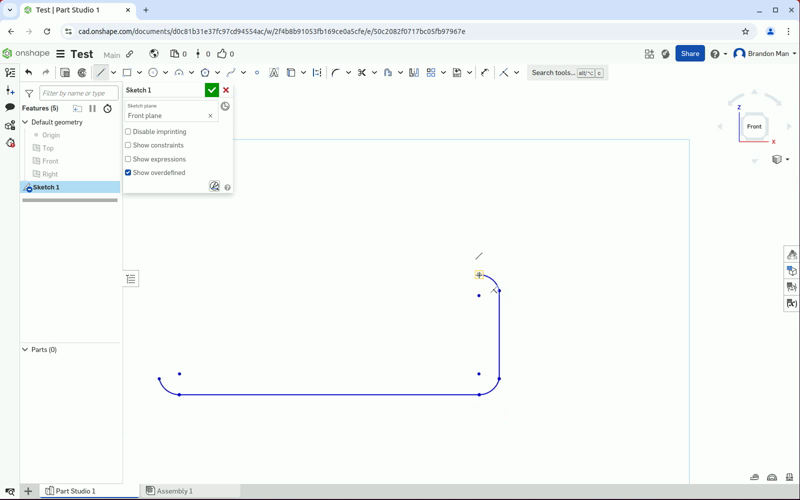
scroll(-6)
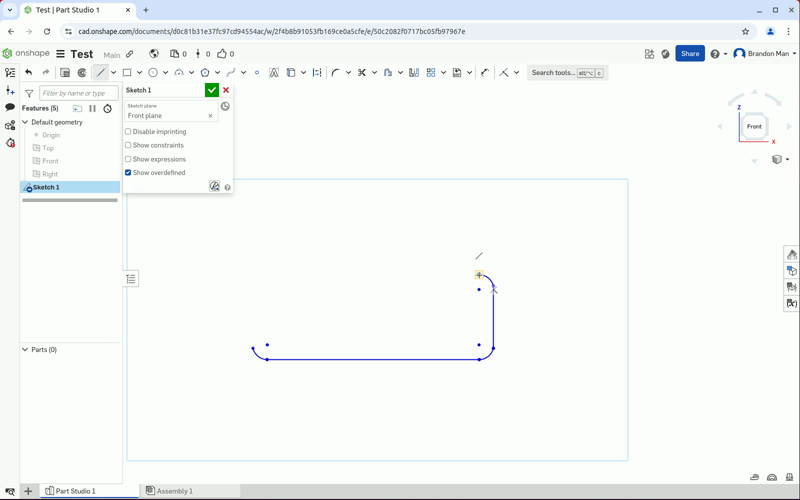
scroll(-6)
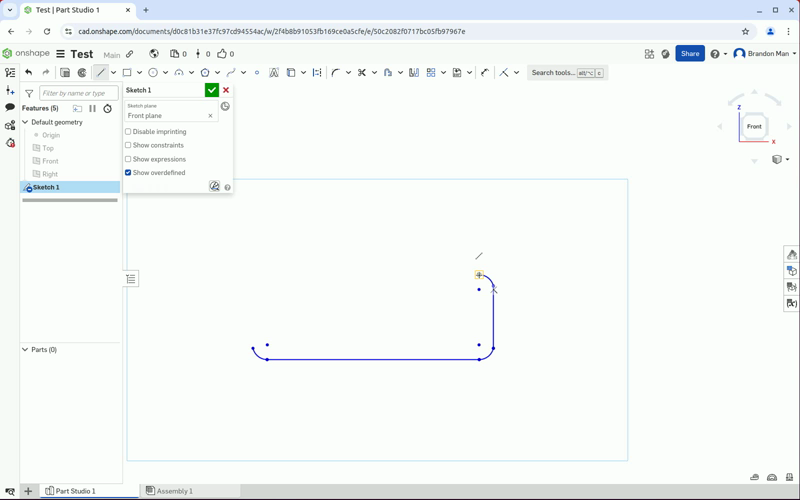
scroll(-6)
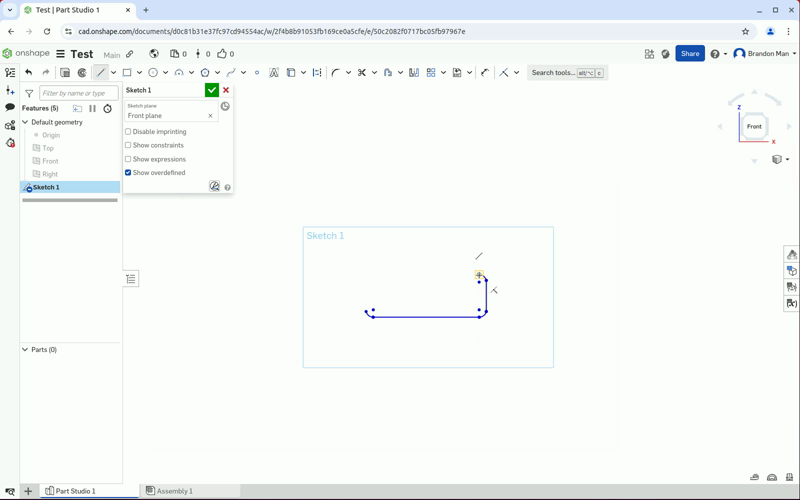
scroll(-6)
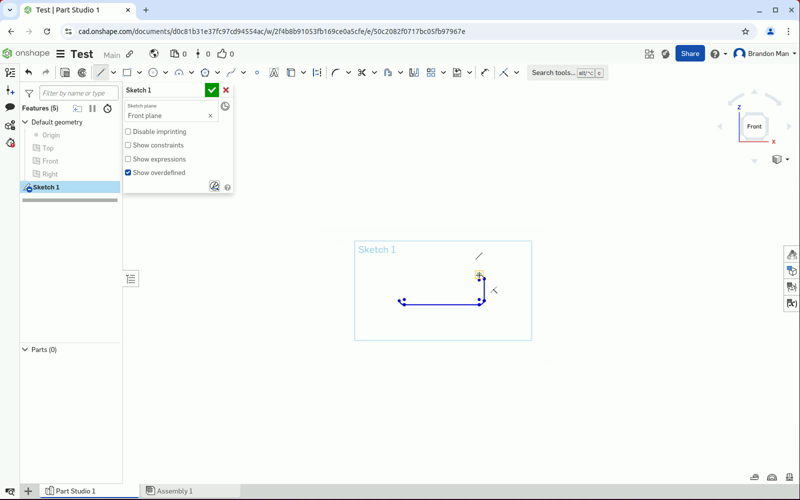
scroll(-6)
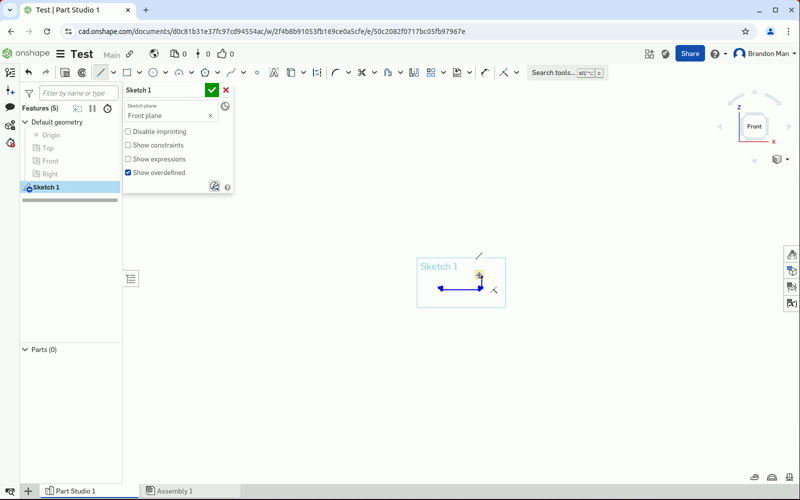
key_down(shift)
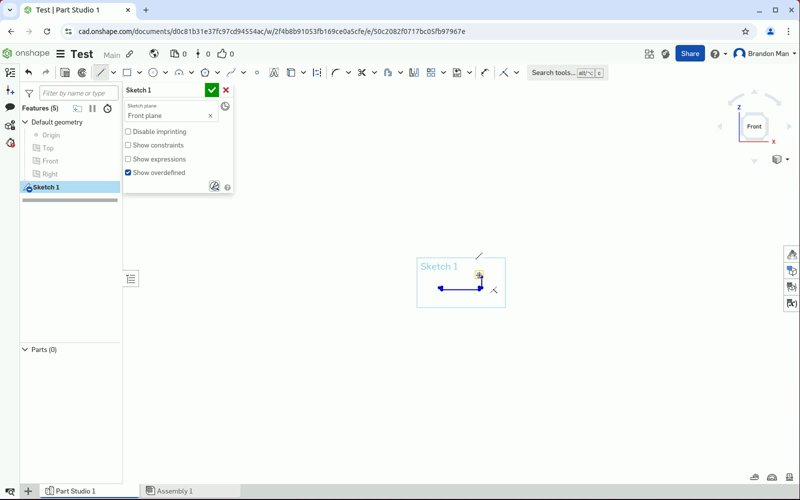
mouse_move(509, 274)
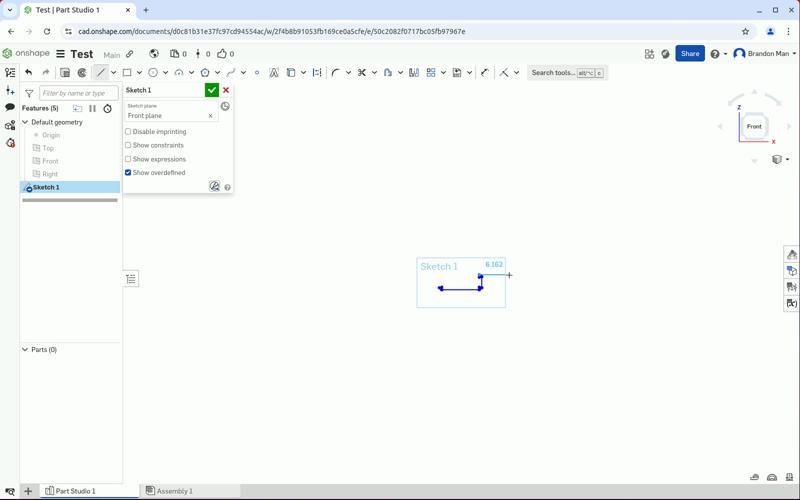
mouse_move(441, 274)
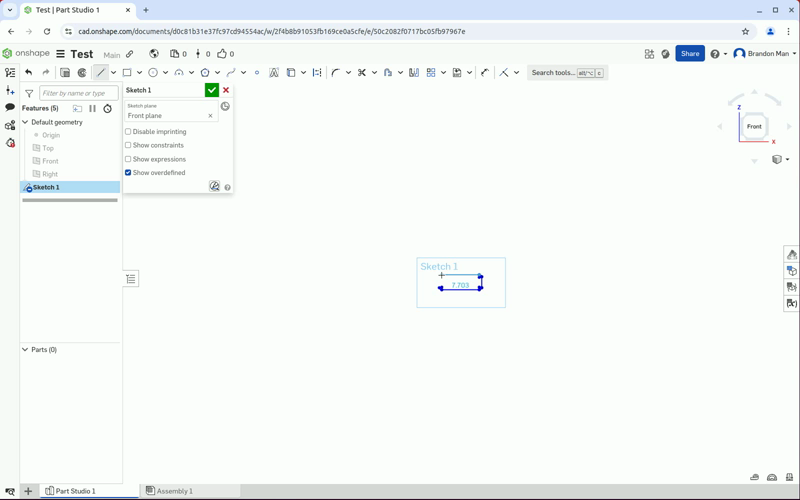
click(441, 274)
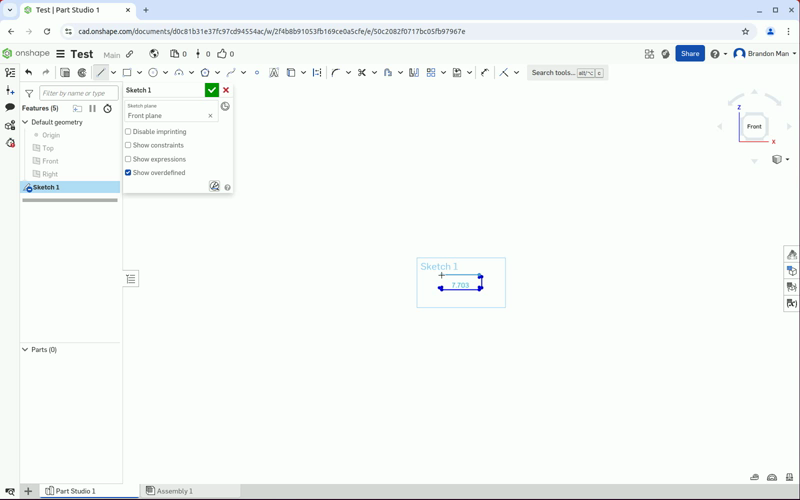
key_up(shift)
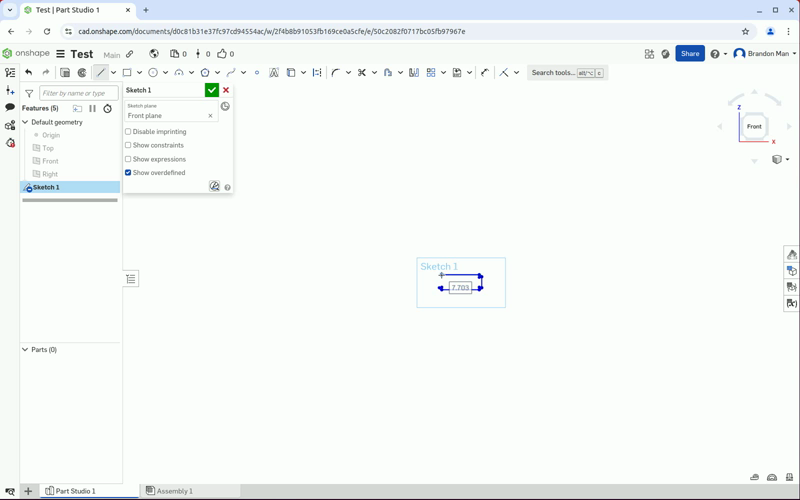
key(esc)
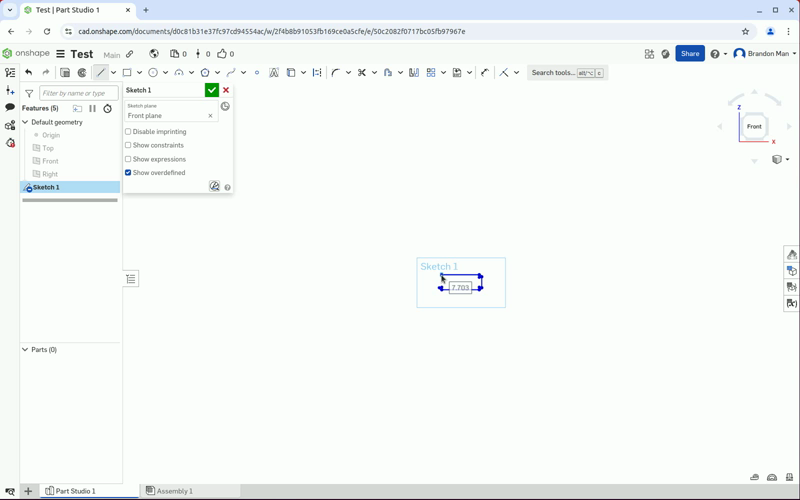
key(a)
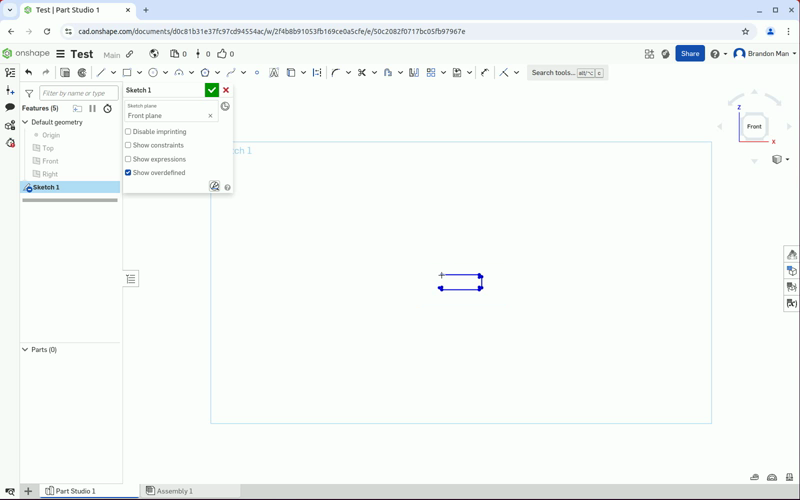
mouse_move(441, 274)
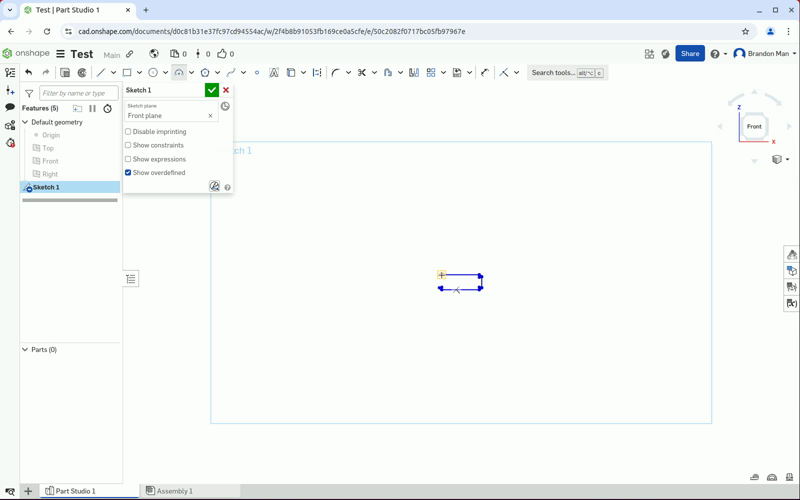
click(441, 274)
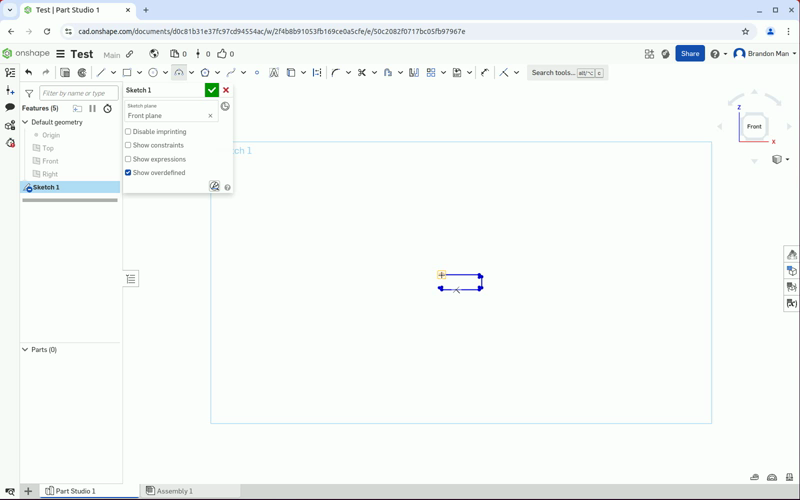
key_down(shift)
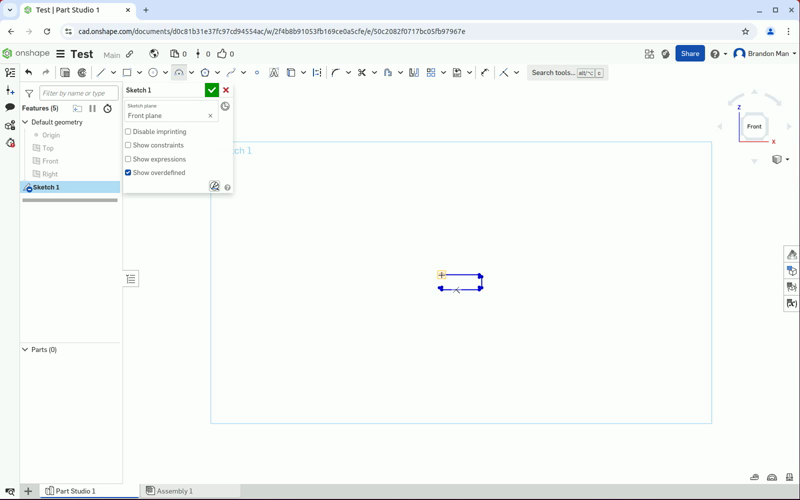
mouse_move(439, 276)
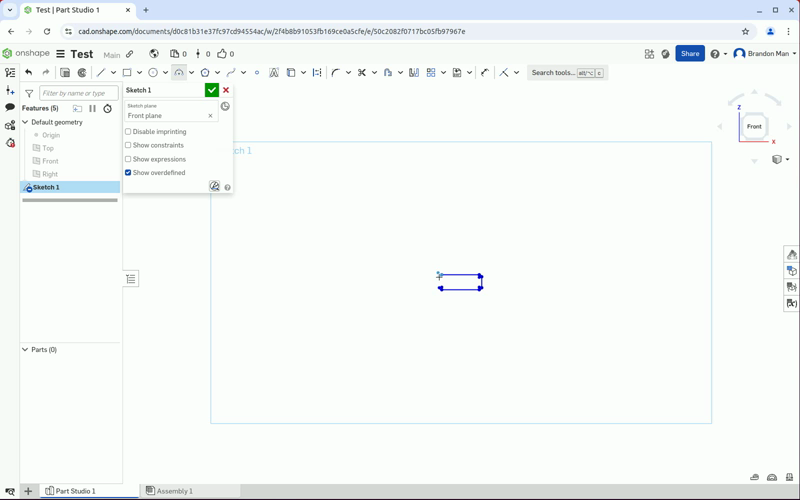
scroll(6)
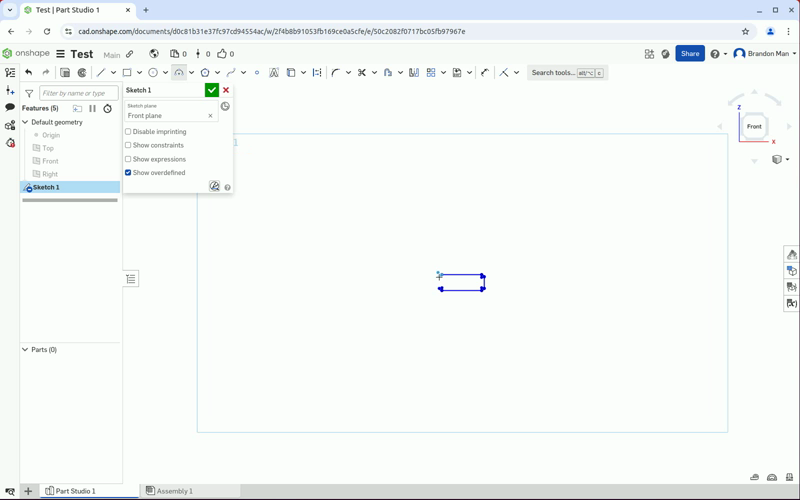
scroll(6)
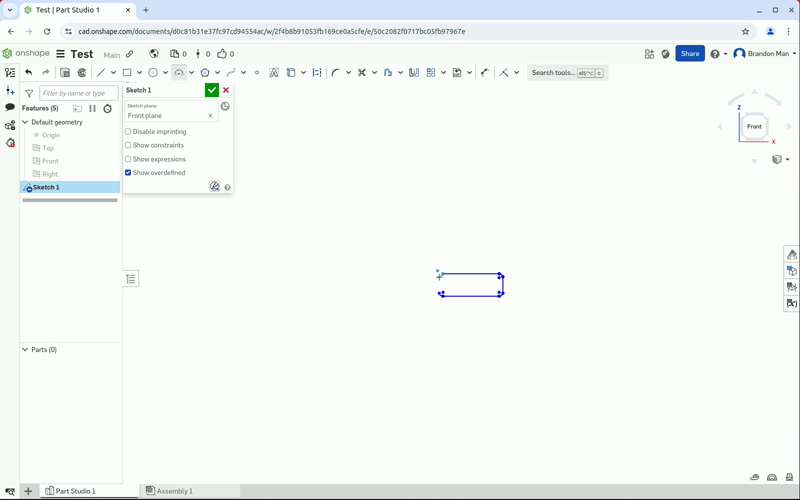
scroll(6)
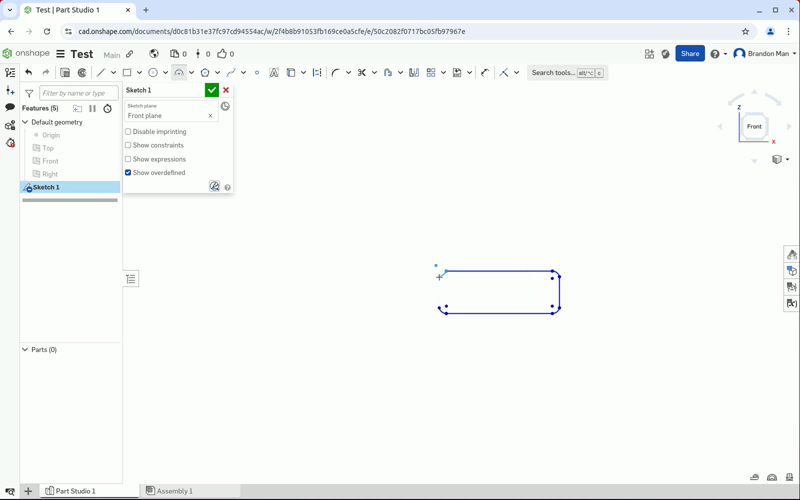
scroll(6)
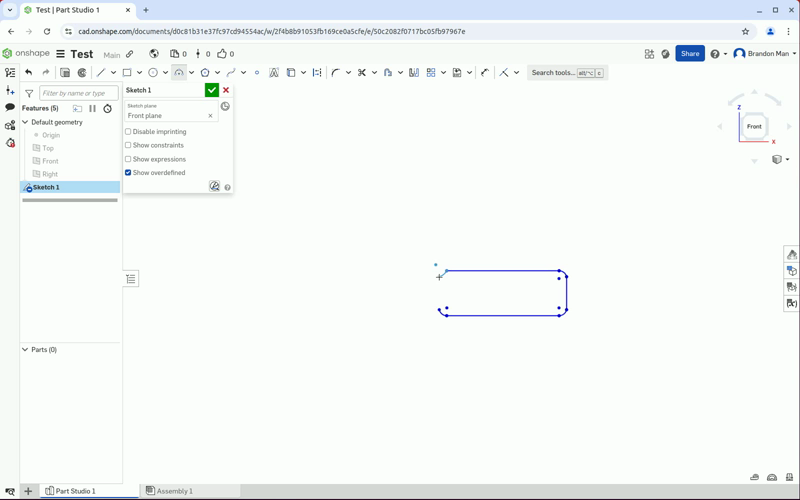
scroll(6)
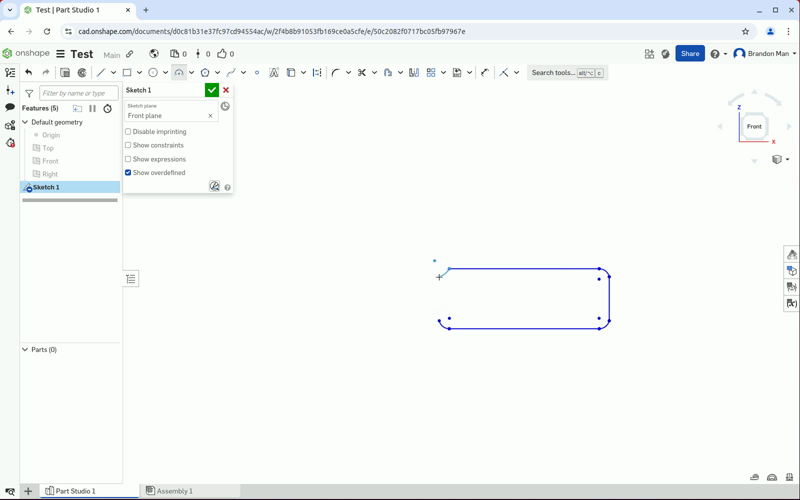
scroll(6)
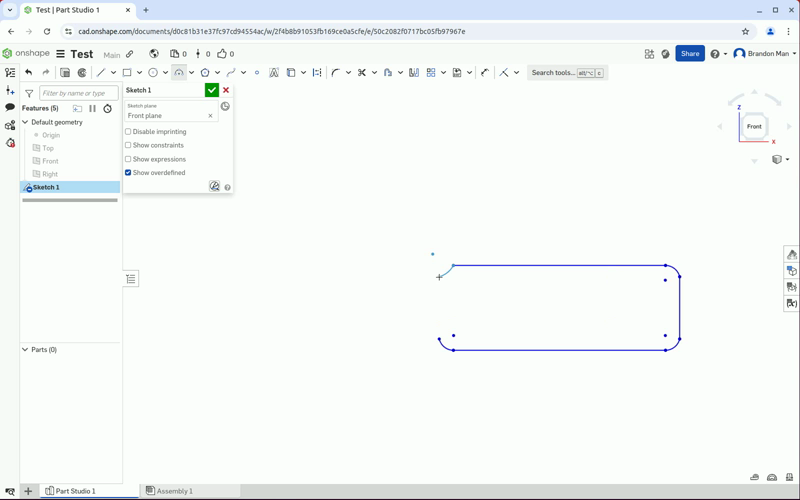
scroll(6)
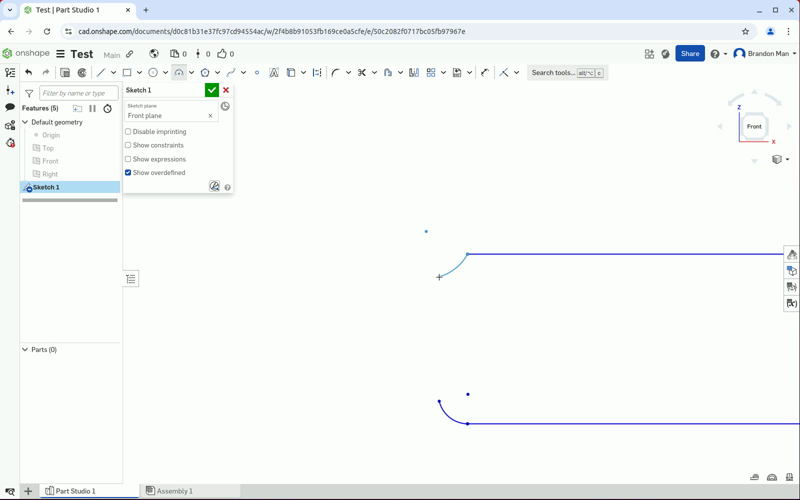
click(439, 276)
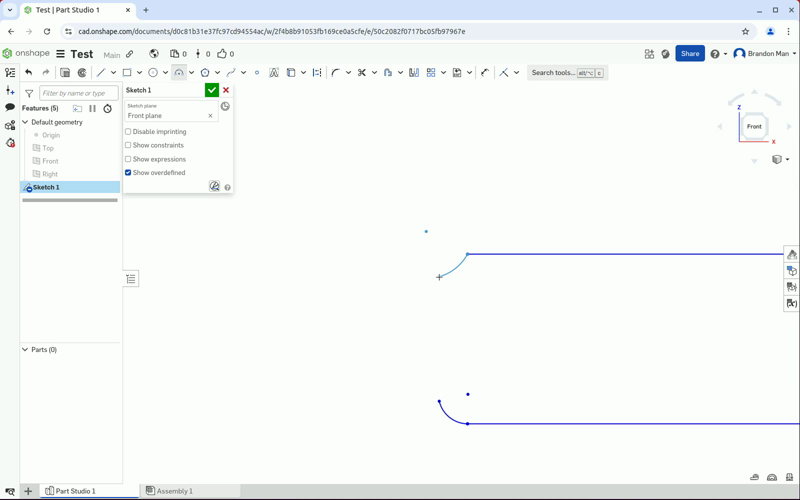
scroll(-6)
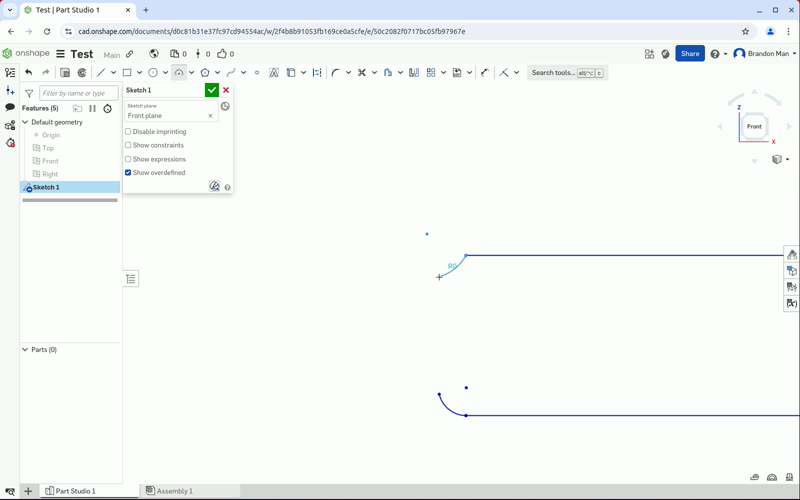
scroll(-6)
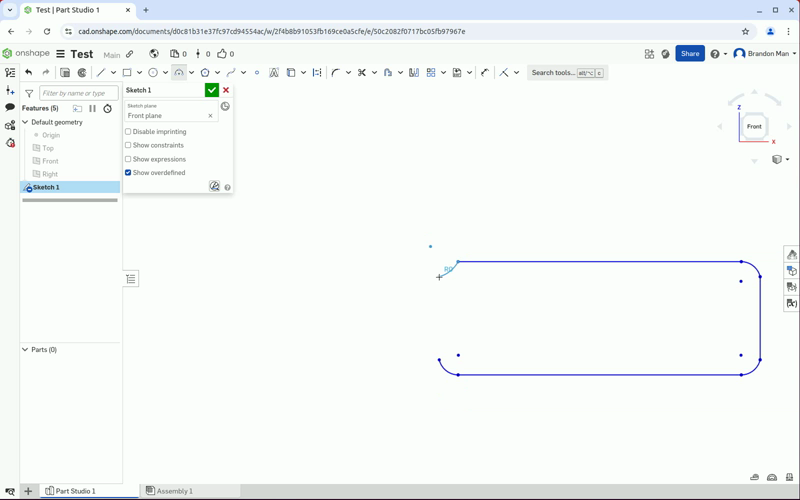
scroll(-6)
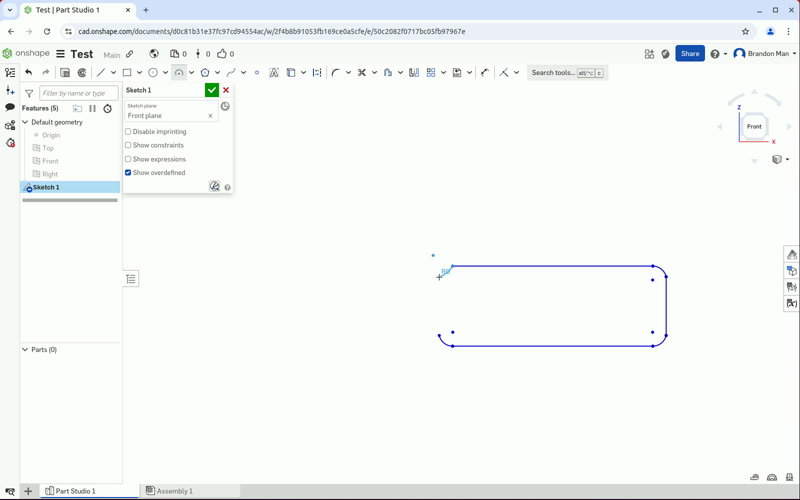
scroll(-6)
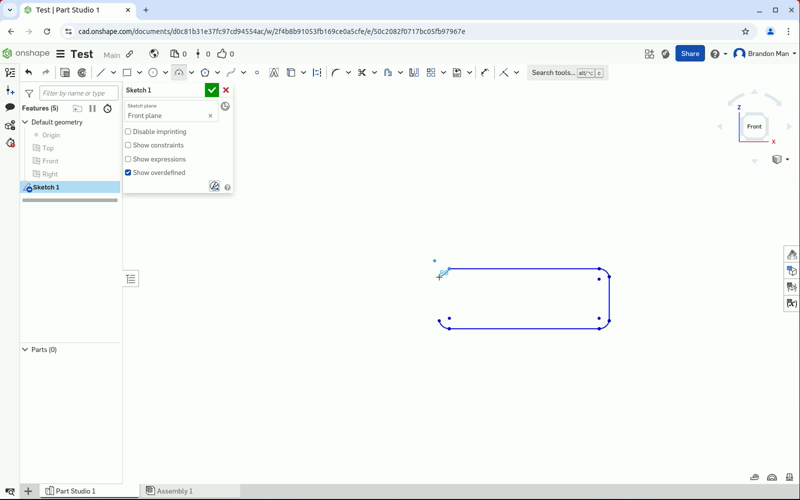
scroll(-6)
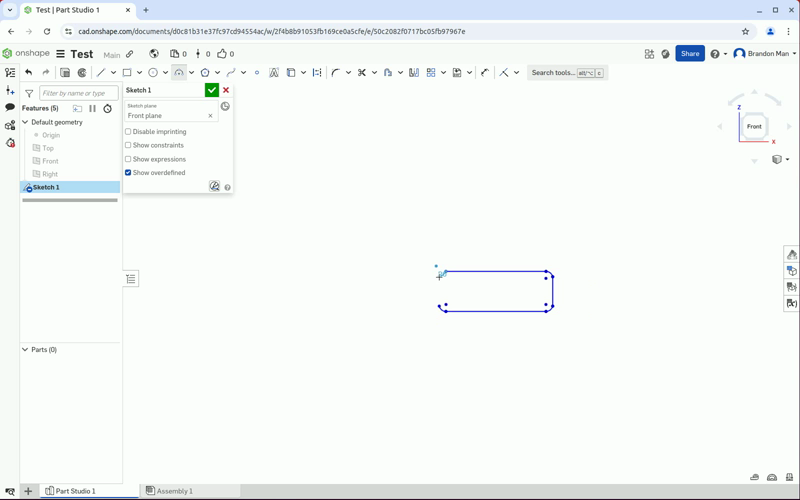
scroll(-6)
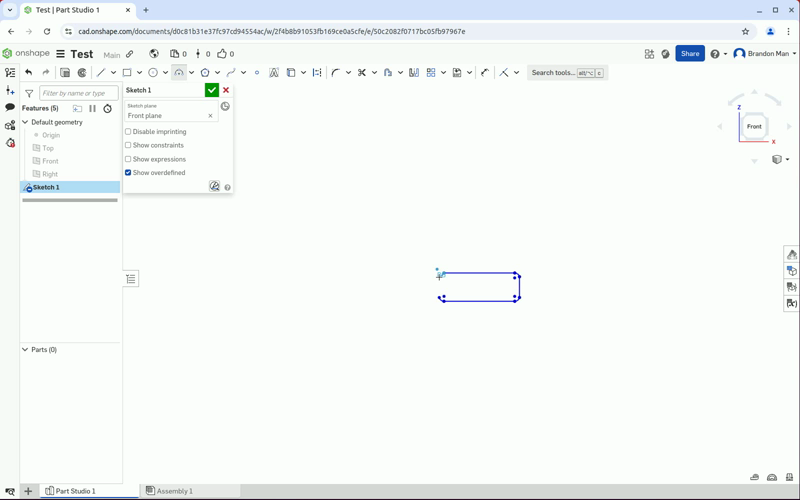
scroll(-6)
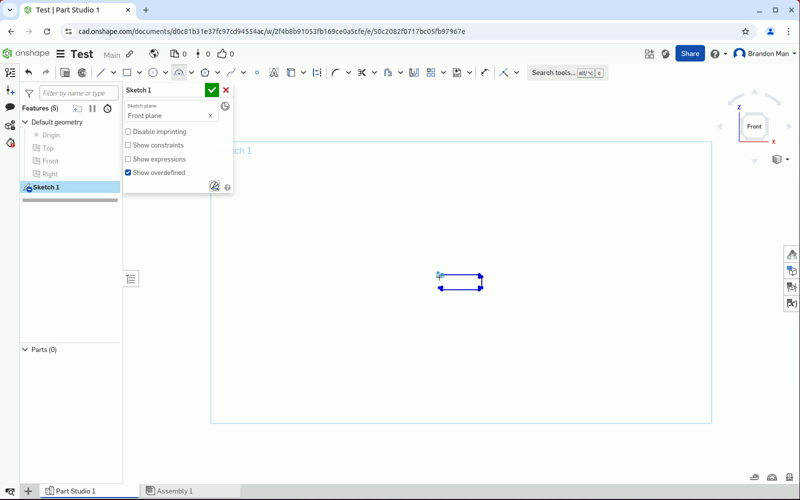
mouse_move(440, 275)
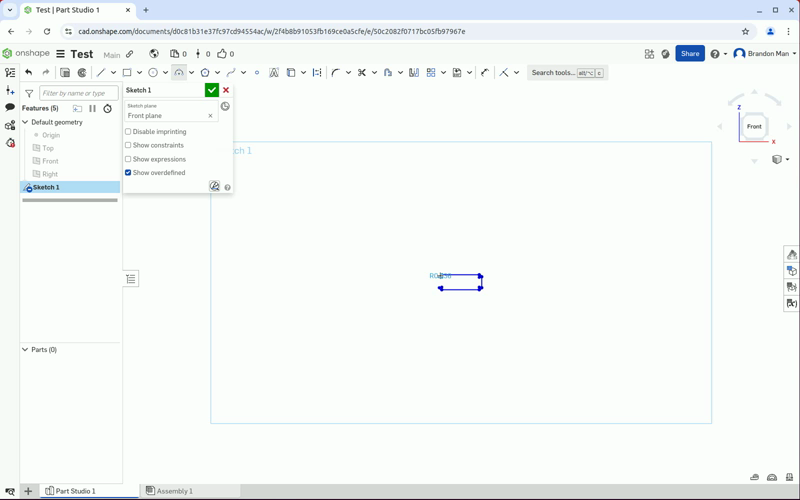
scroll(6)
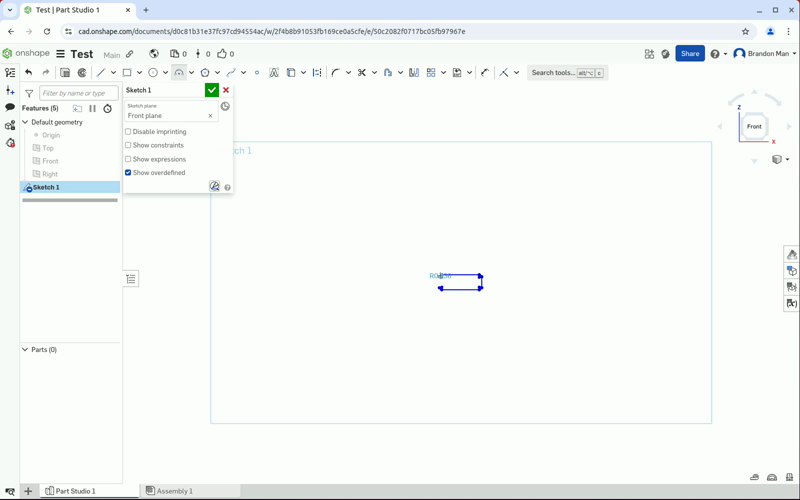
scroll(6)
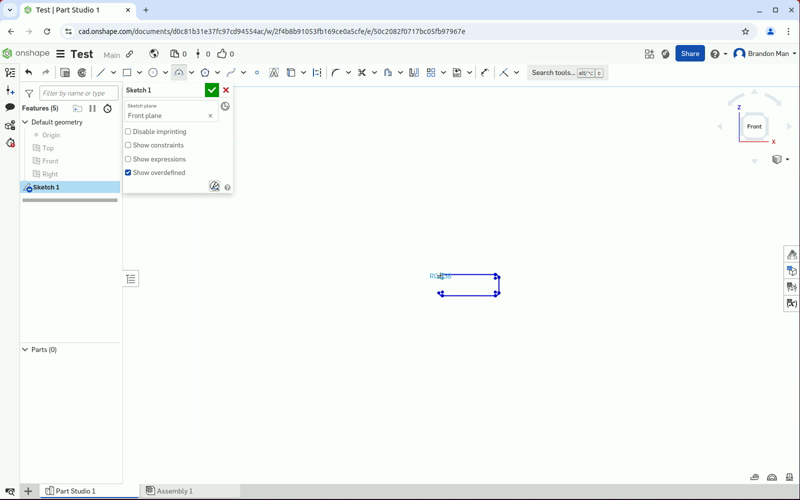
scroll(6)
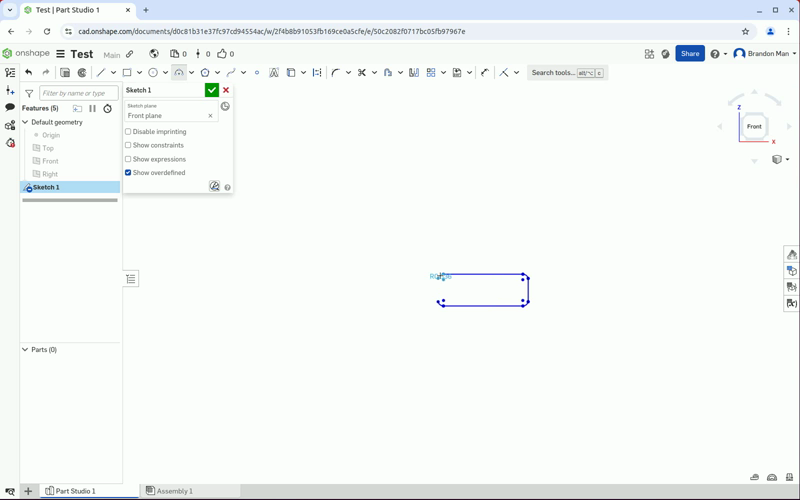
scroll(6)
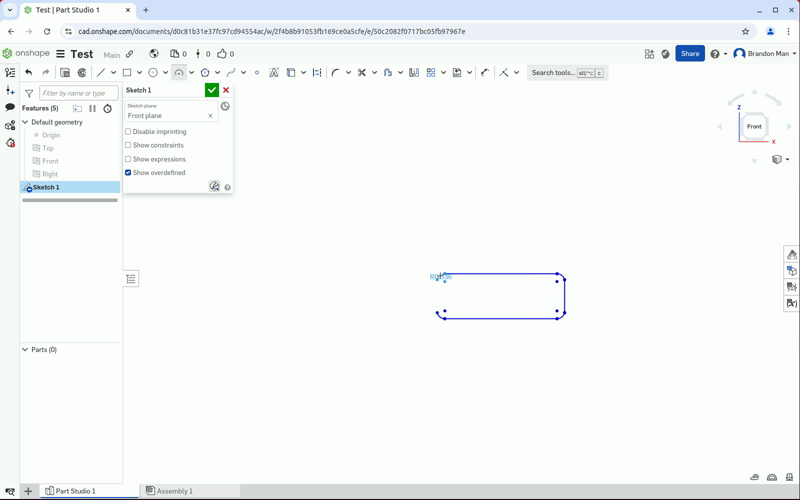
scroll(6)
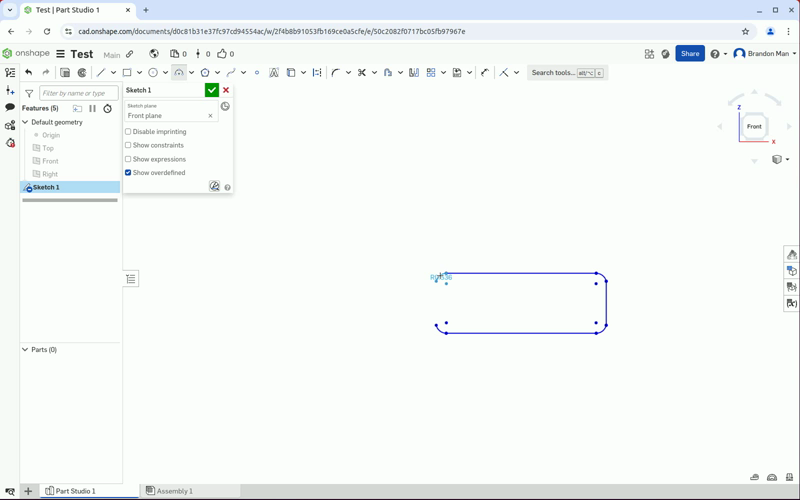
scroll(6)
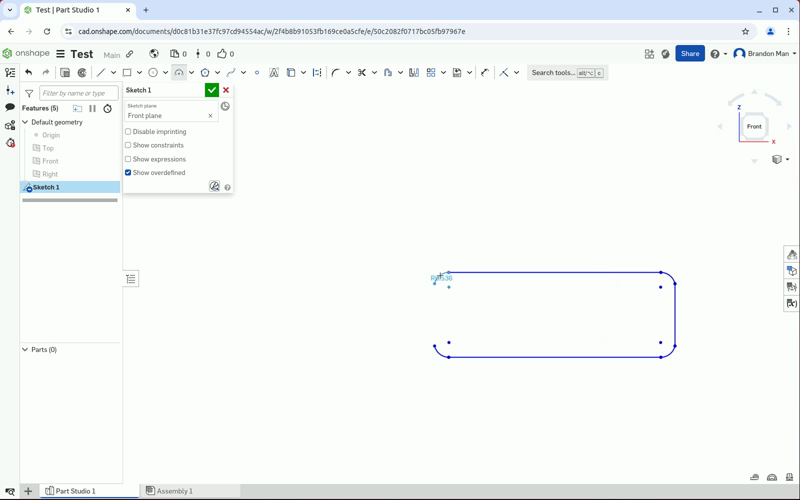
scroll(6)
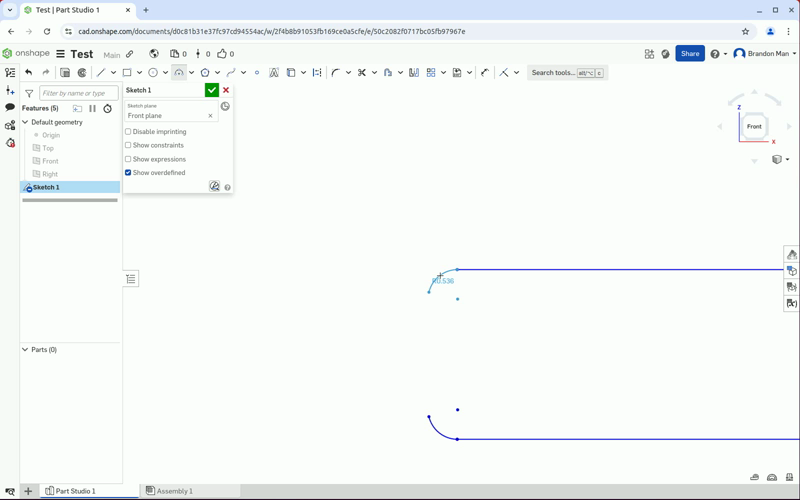
click(440, 275)
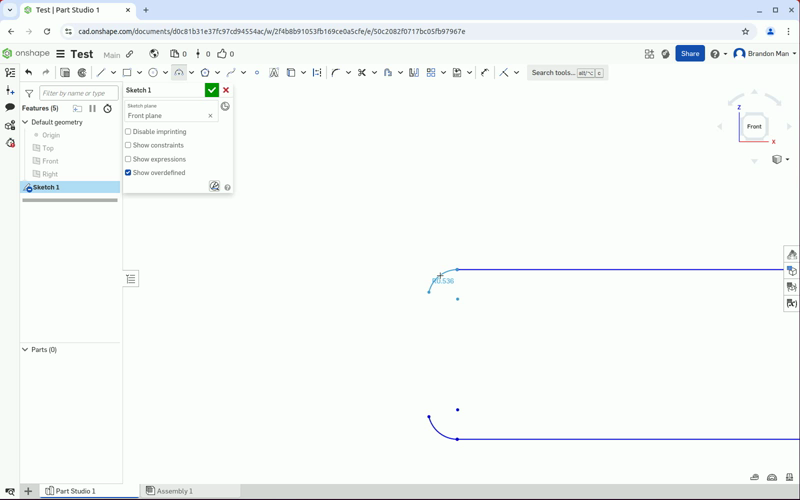
scroll(-6)
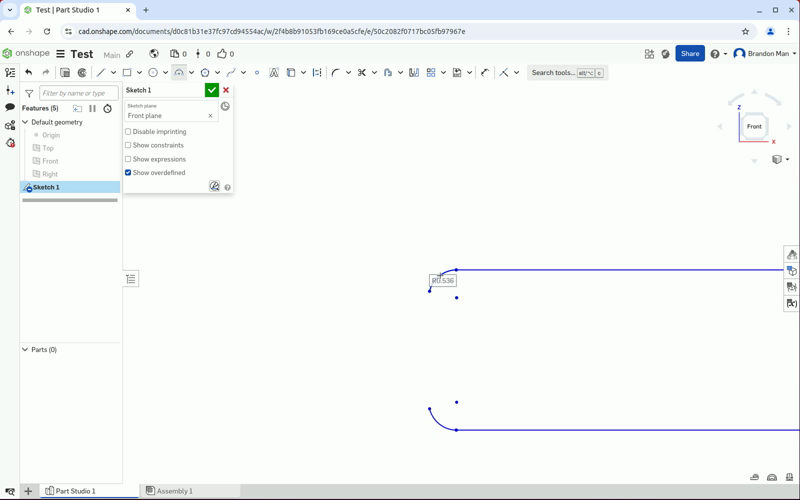
scroll(-6)
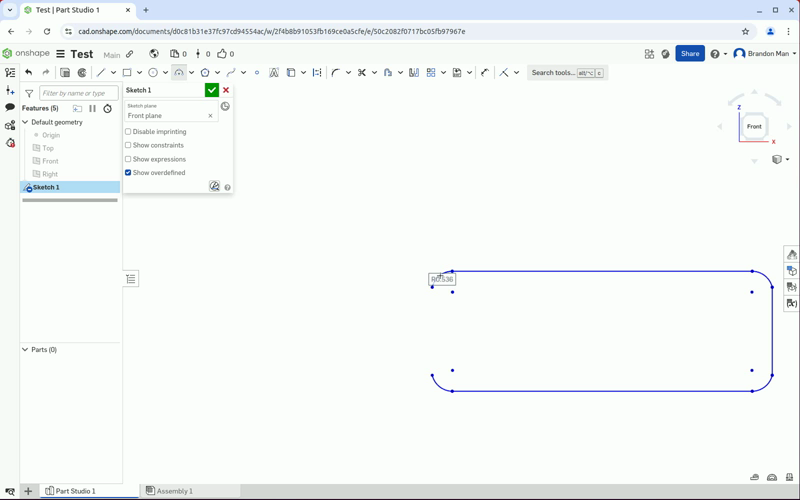
scroll(-6)
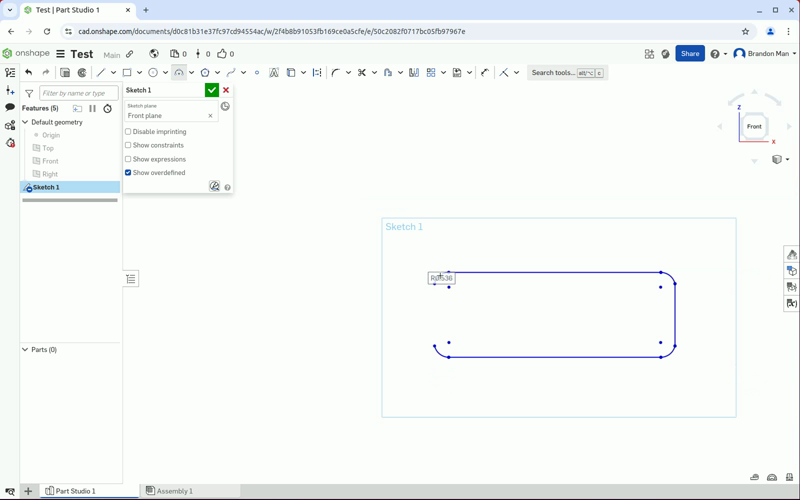
scroll(-6)
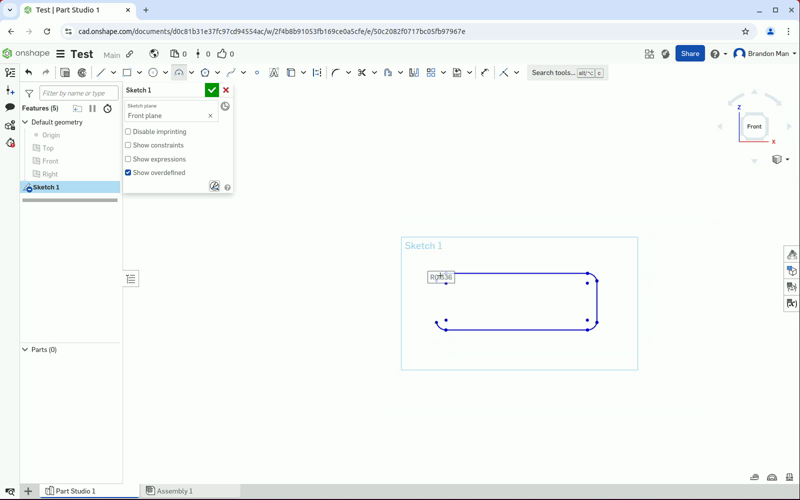
scroll(-6)
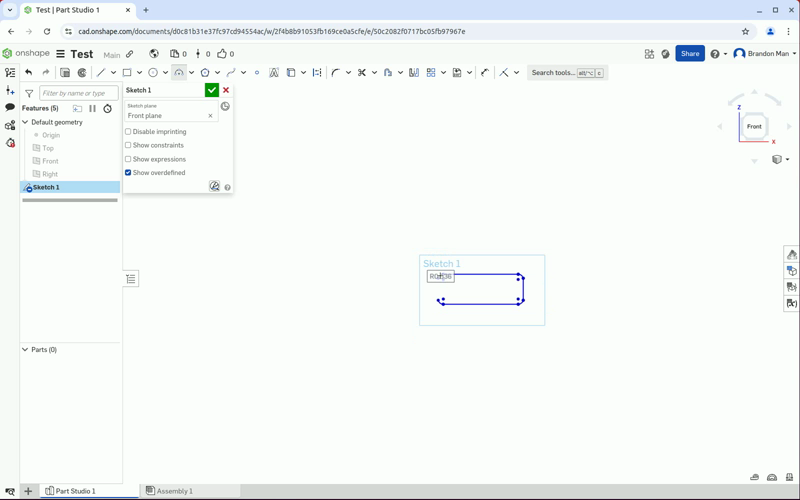
scroll(-6)
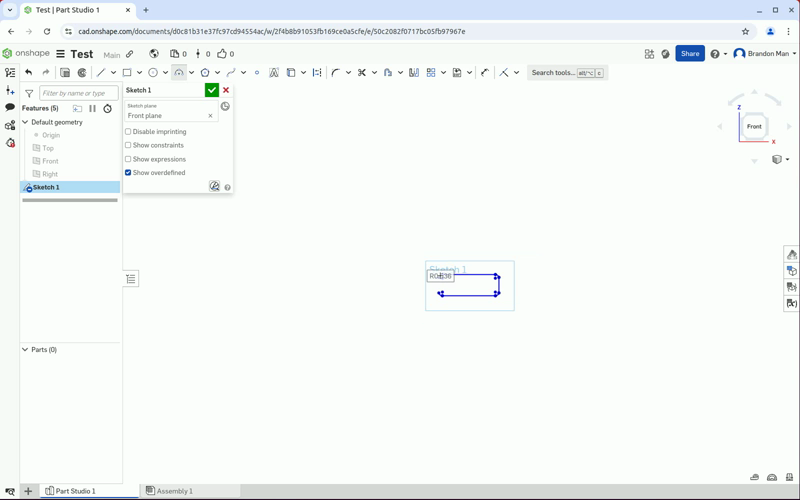
scroll(-6)
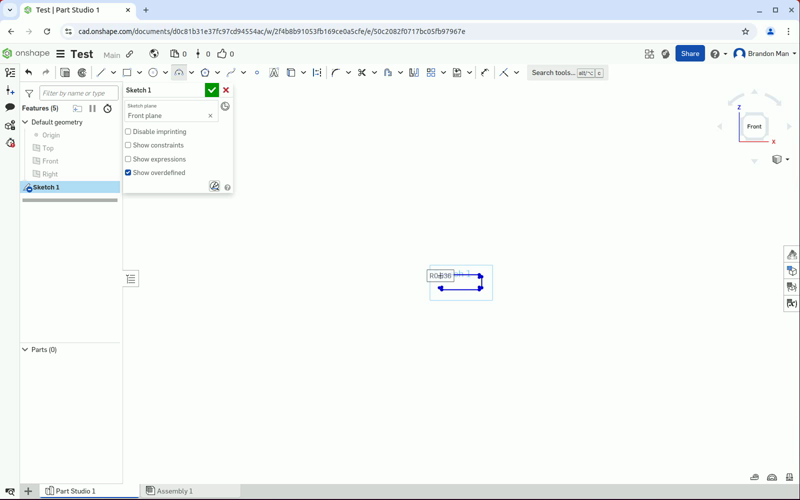
key_up(shift)
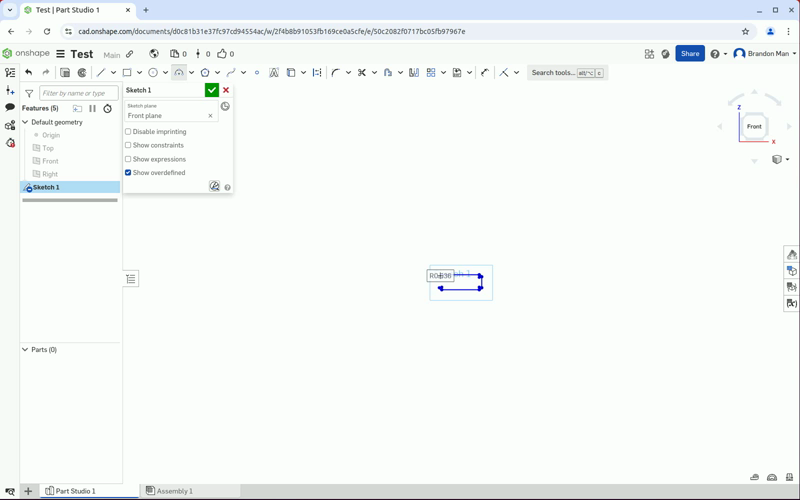
key(esc)
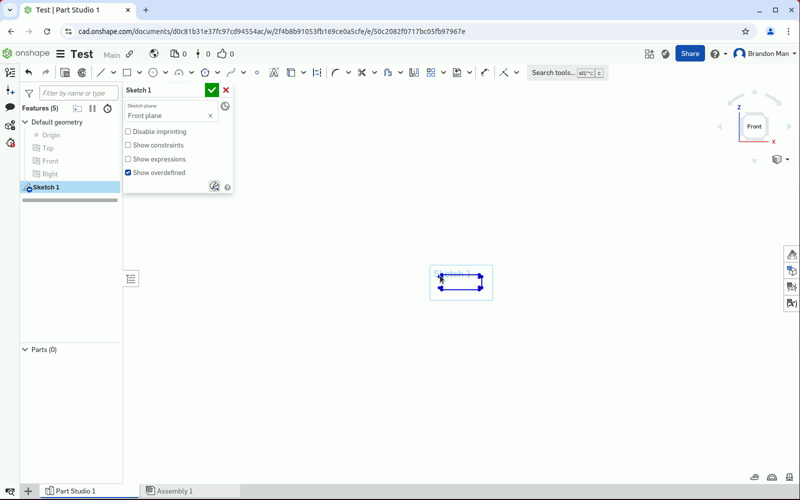
key(l)
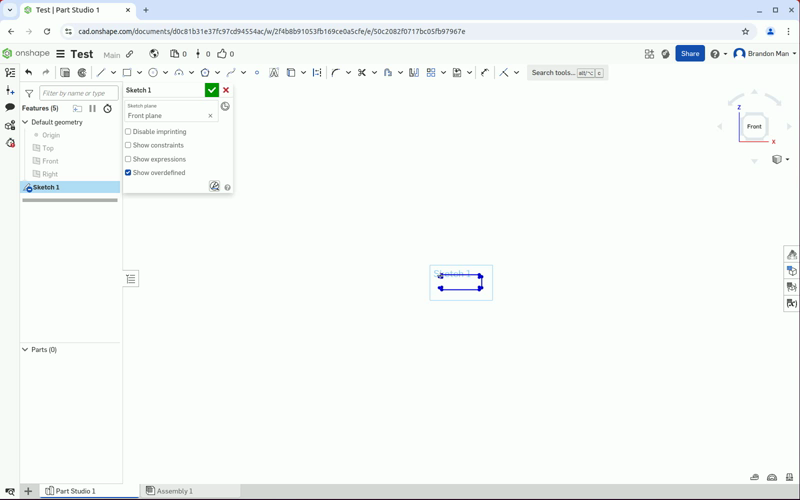
mouse_move(439, 276)
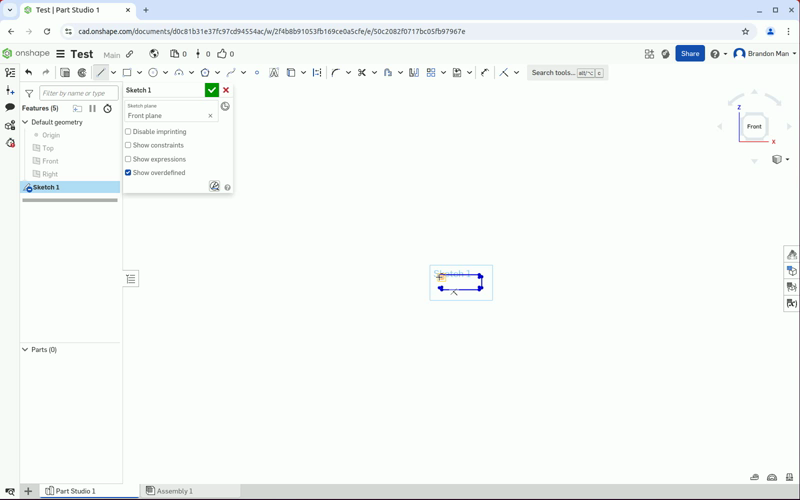
scroll(6)
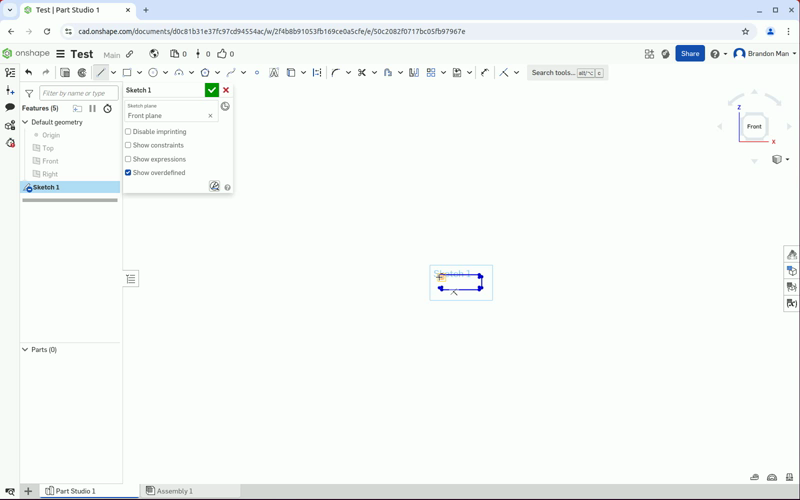
scroll(6)
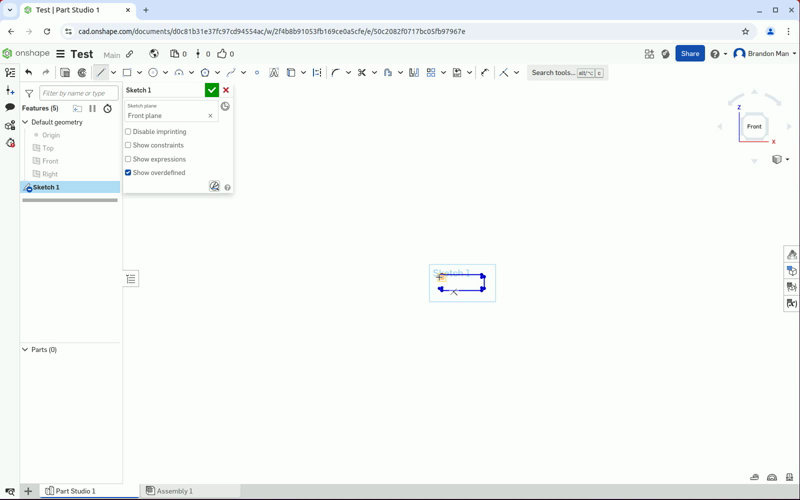
scroll(6)
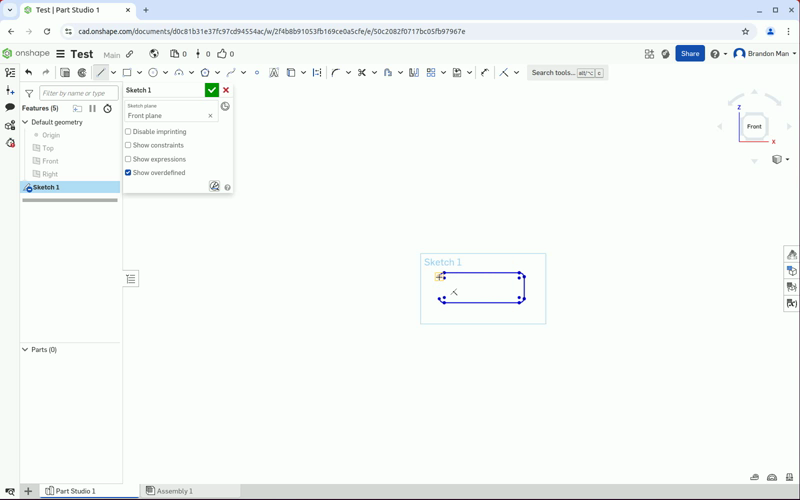
scroll(6)
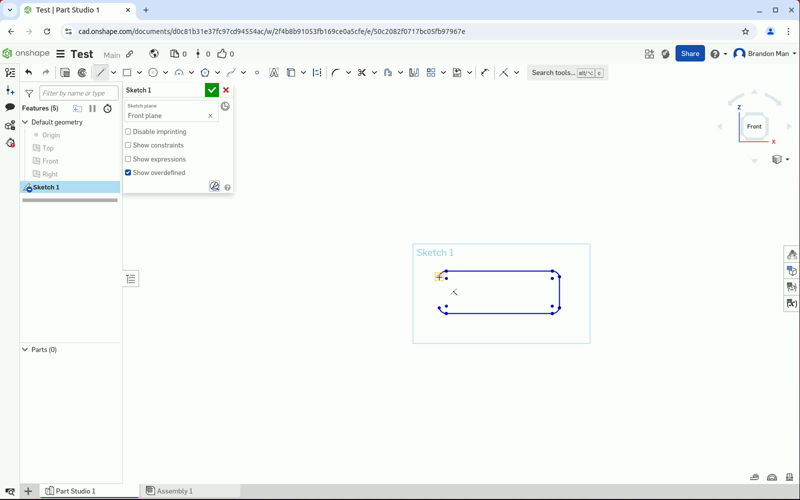
scroll(6)
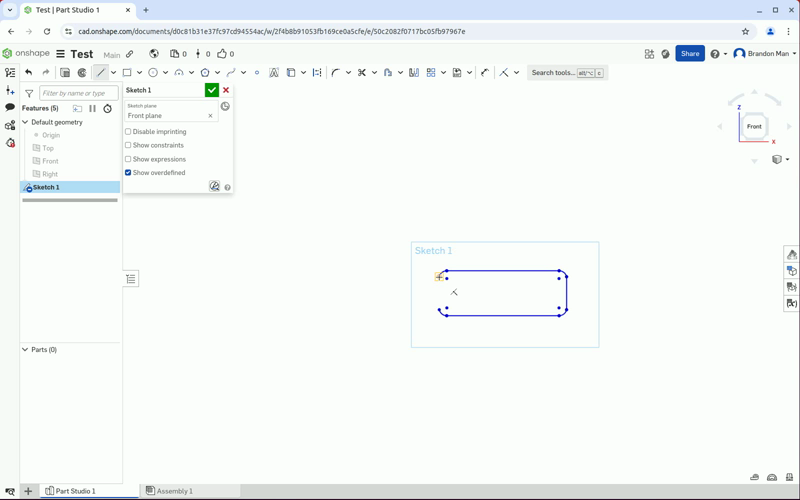
scroll(6)
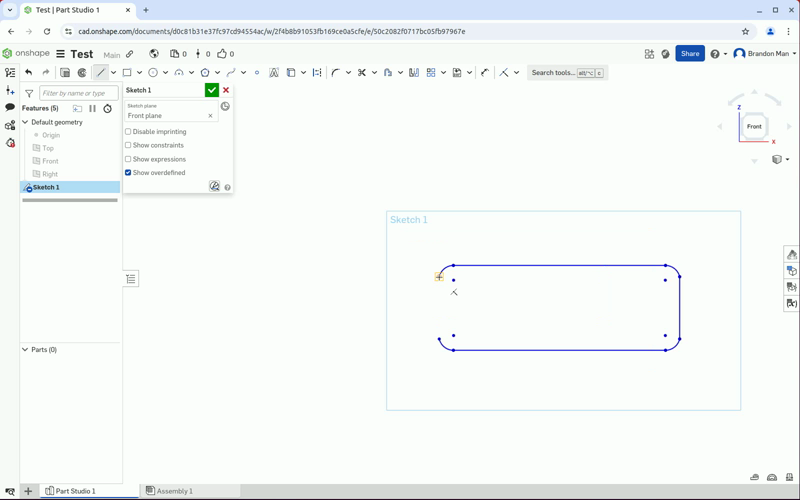
scroll(6)
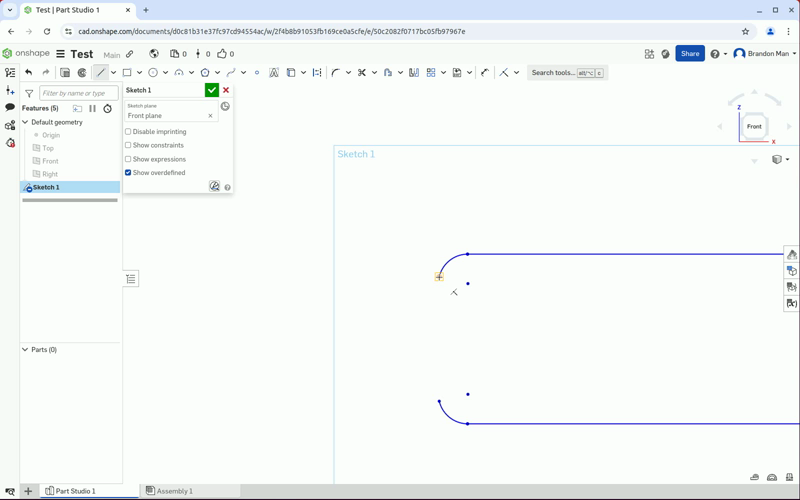
click(439, 276)
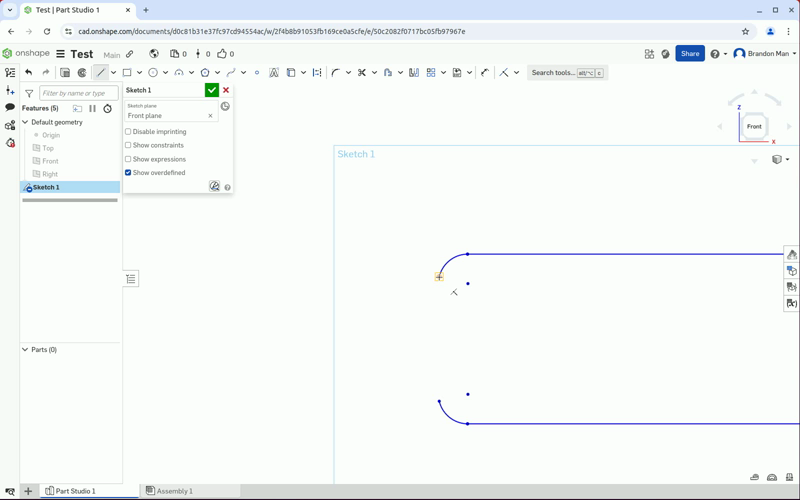
scroll(-6)
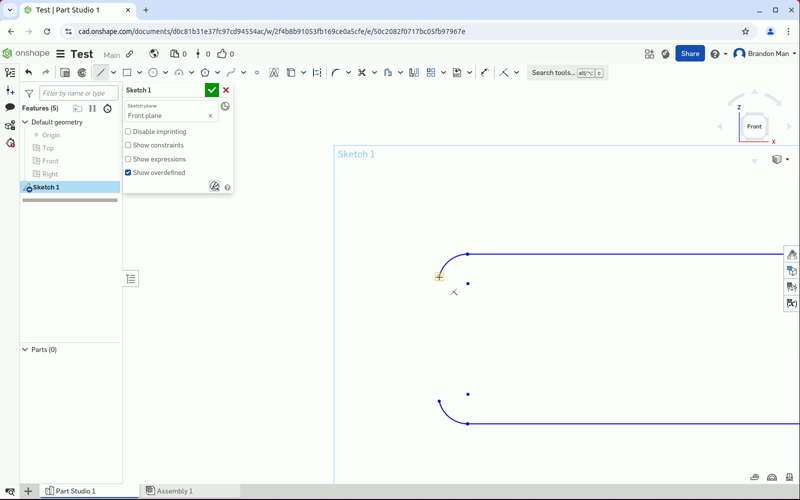
scroll(-6)
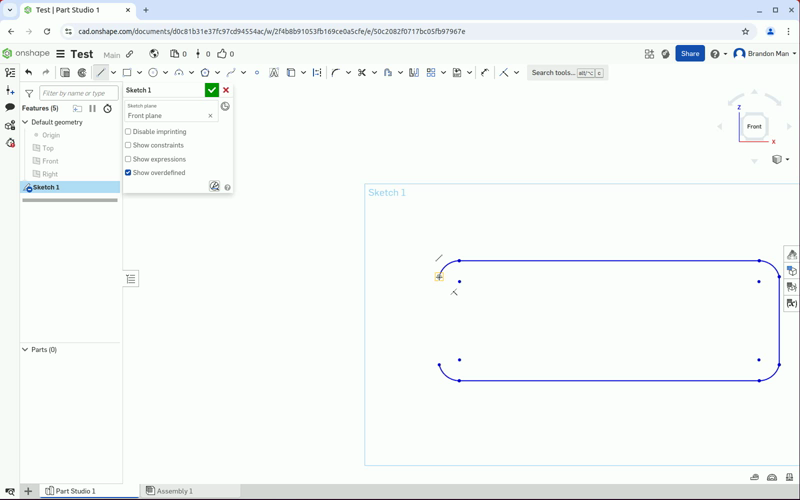
scroll(-6)
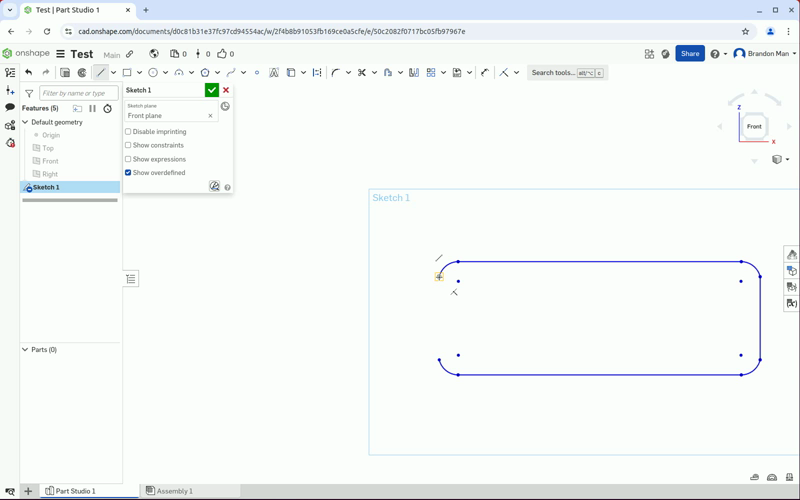
scroll(-6)
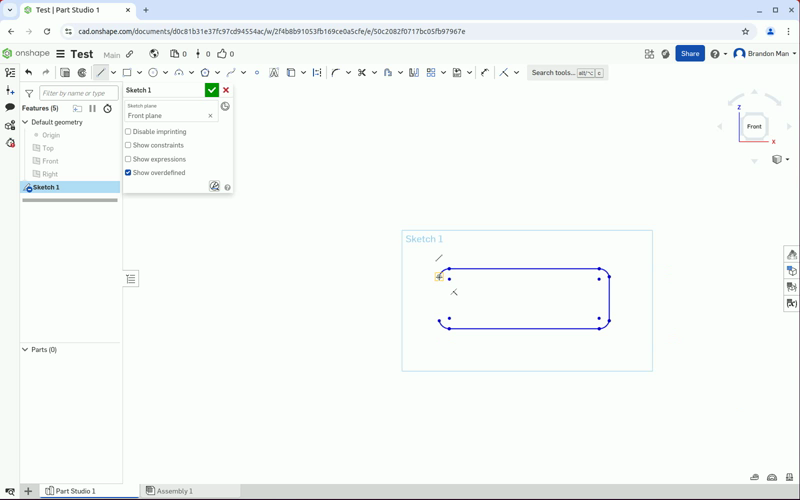
scroll(-6)
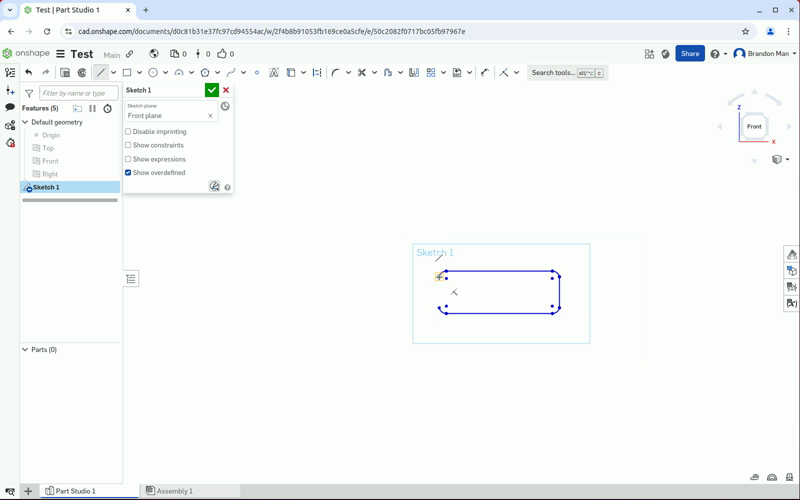
scroll(-6)
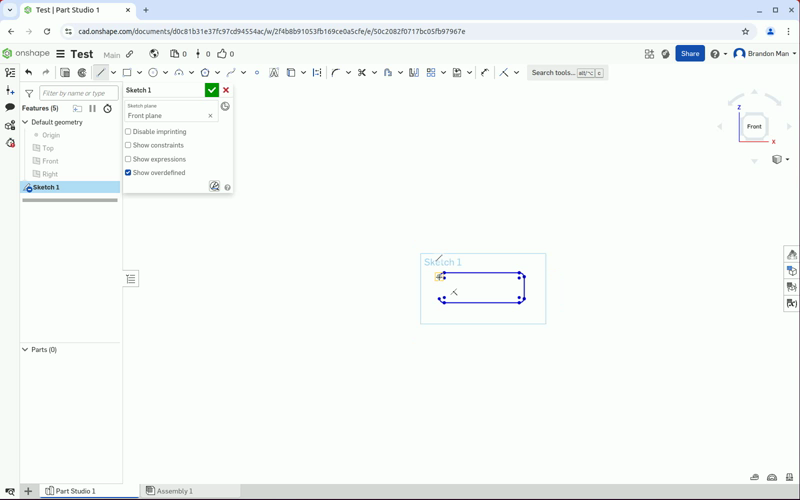
scroll(-6)
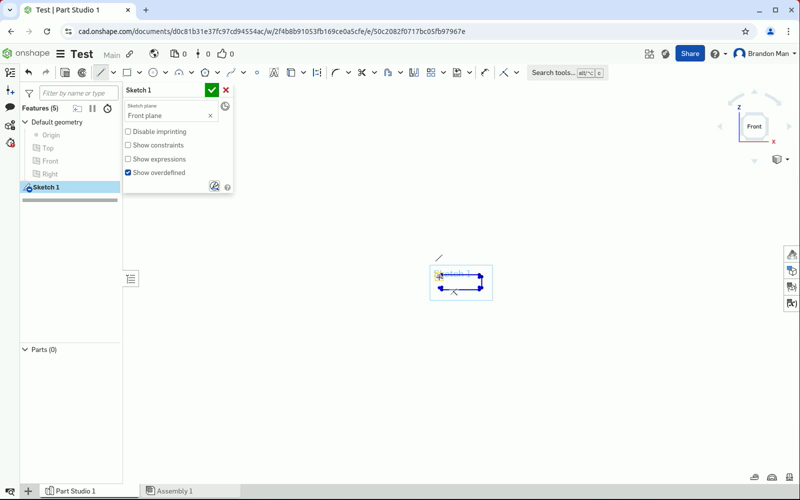
mouse_move(469, 276)
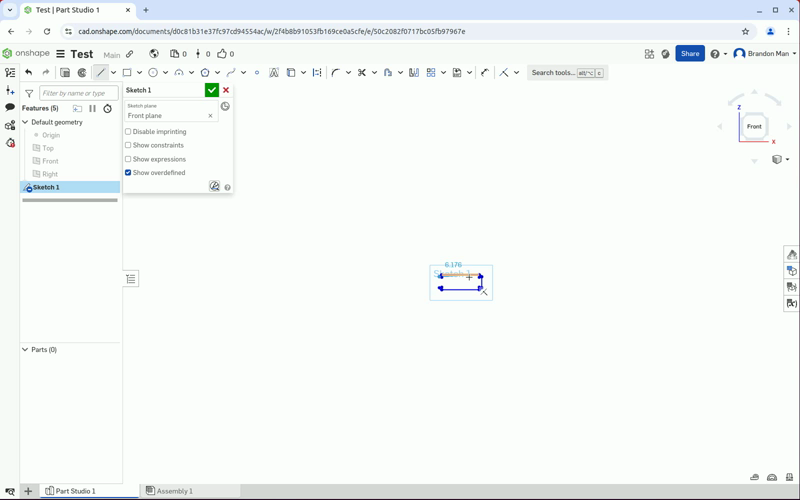
key_down(shift)
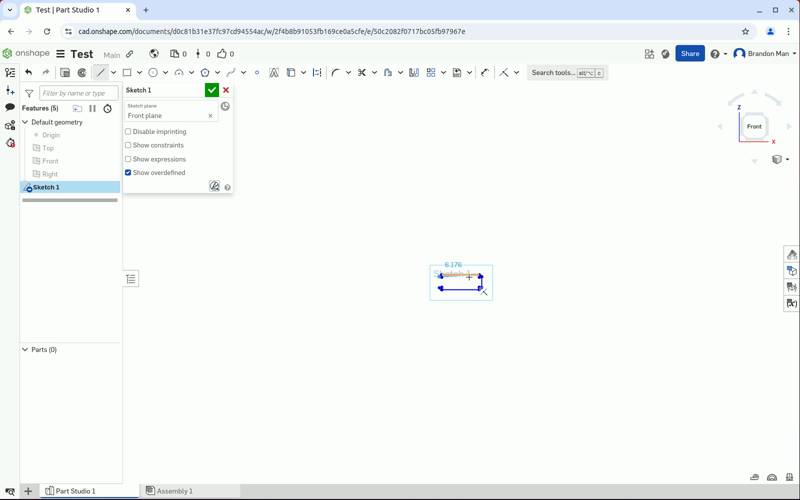
mouse_move(439, 287)
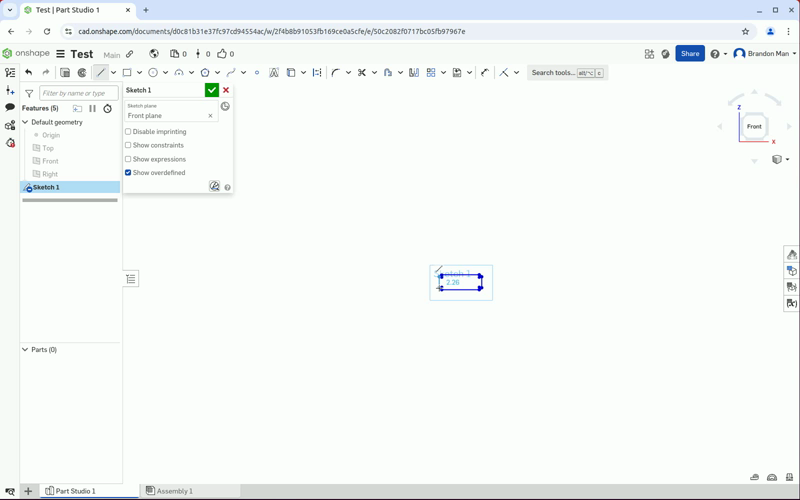
scroll(6)
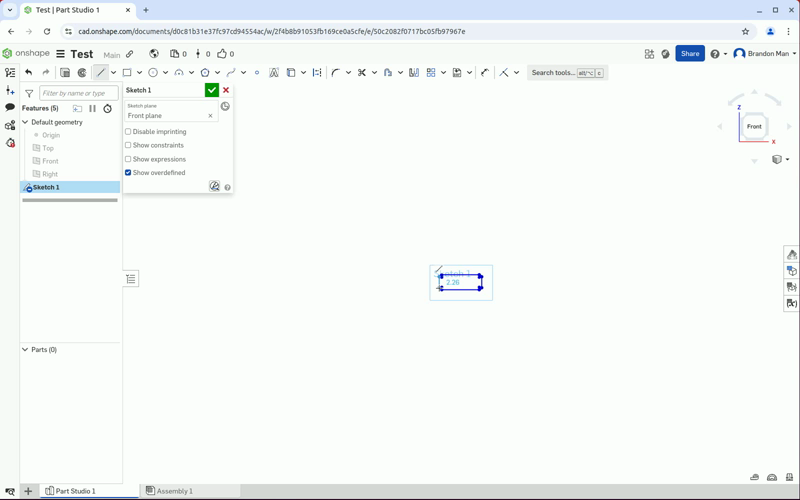
scroll(6)
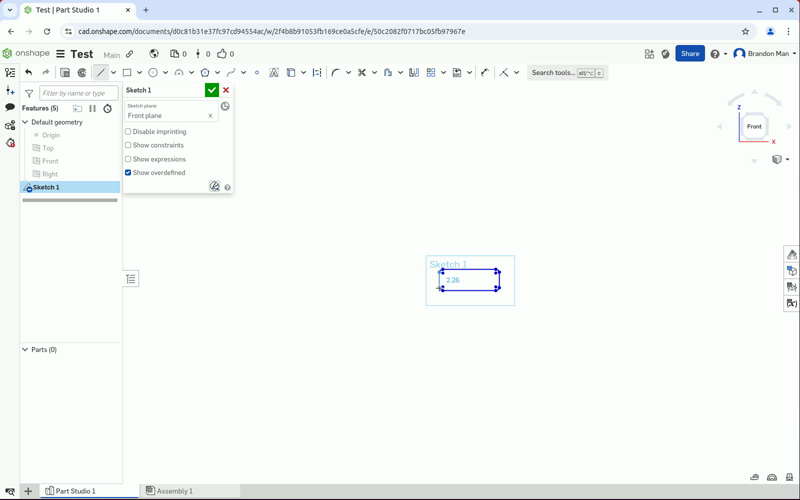
scroll(6)
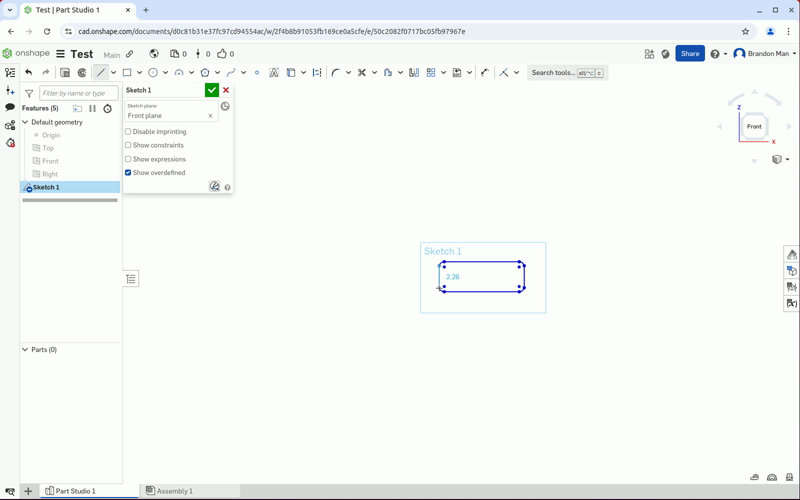
scroll(6)
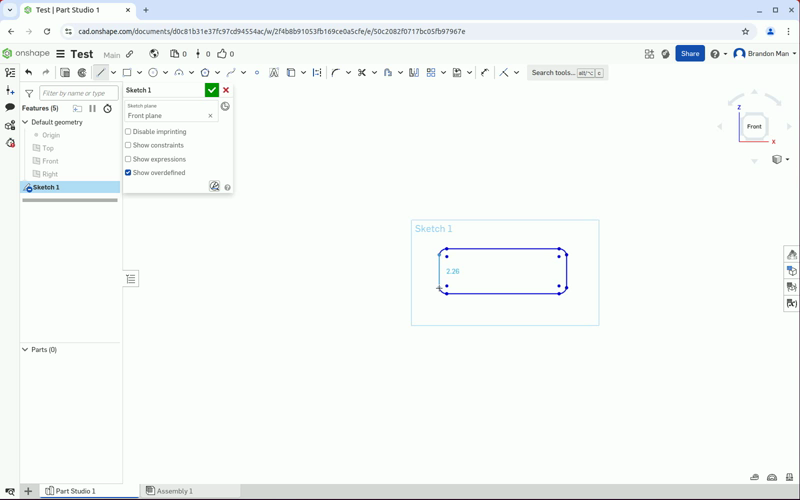
scroll(6)
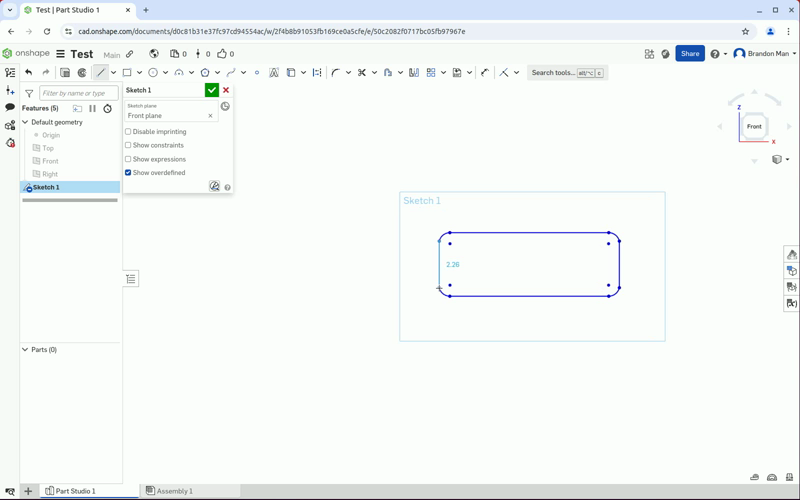
scroll(6)
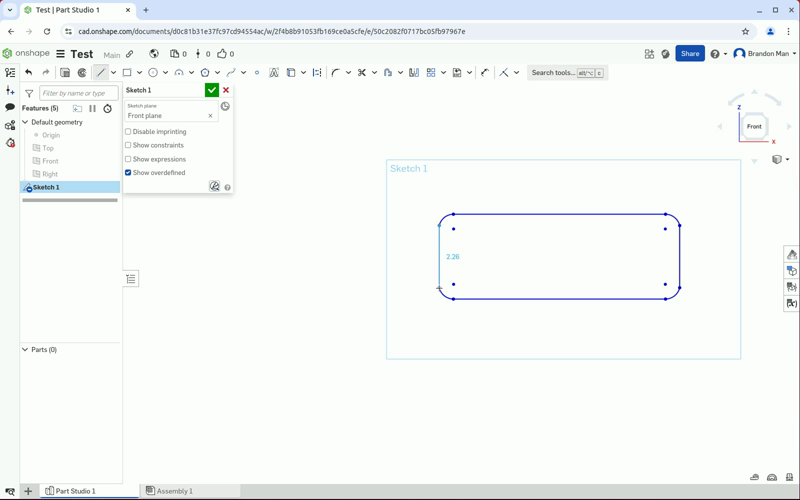
scroll(6)
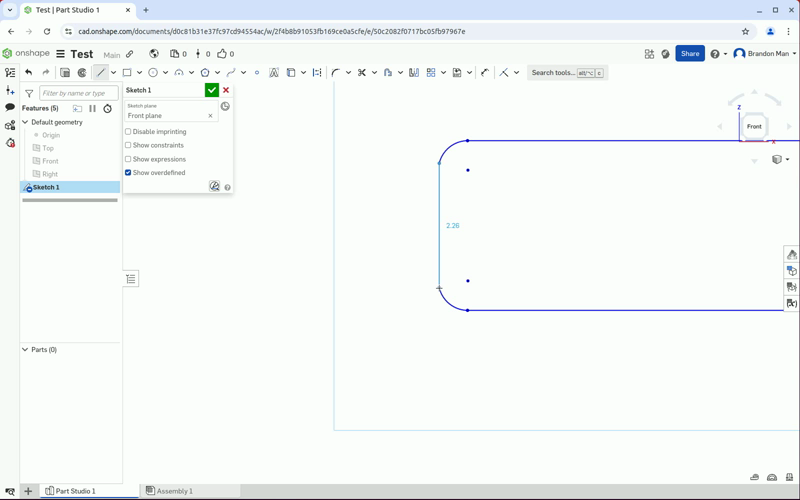
key_up(shift)
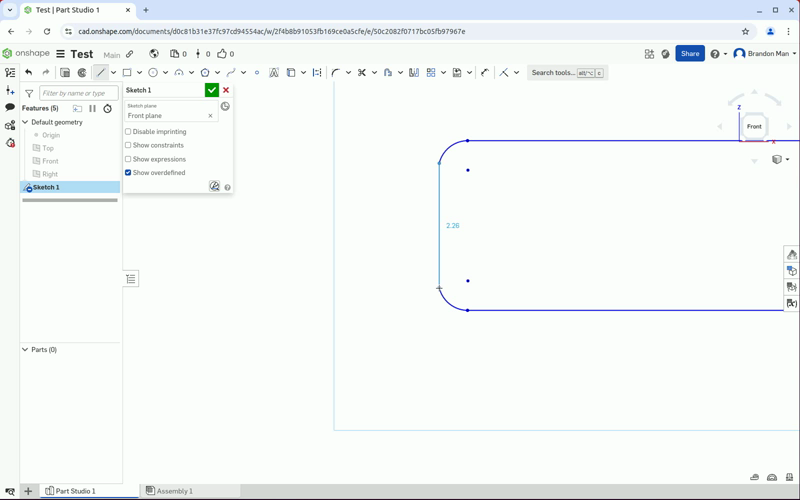
click(439, 287)
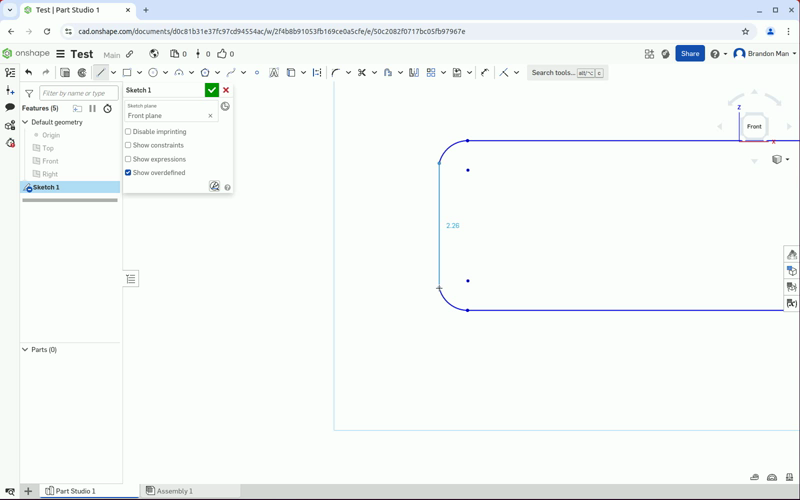
scroll(-6)
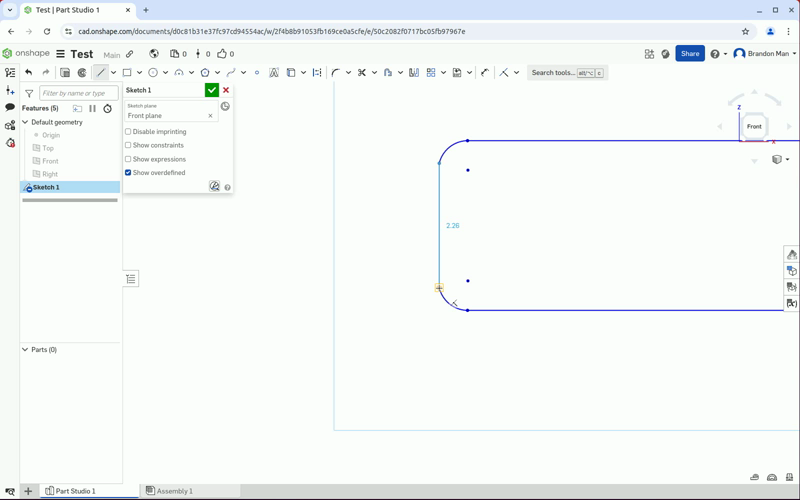
scroll(-6)
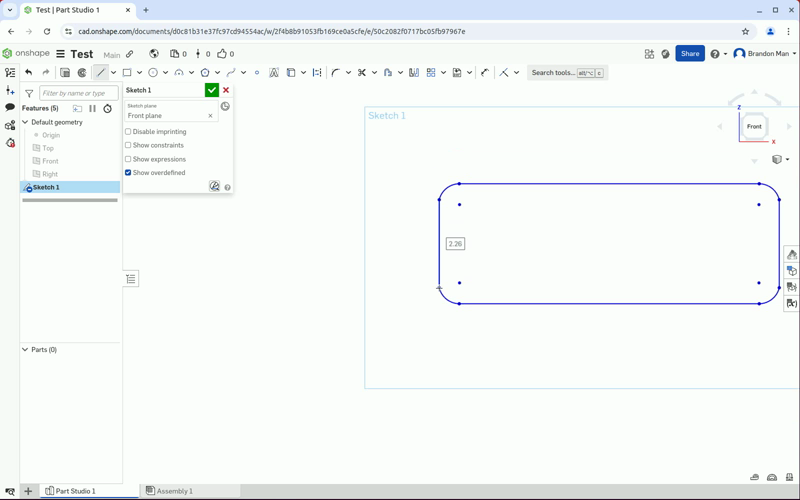
scroll(-6)
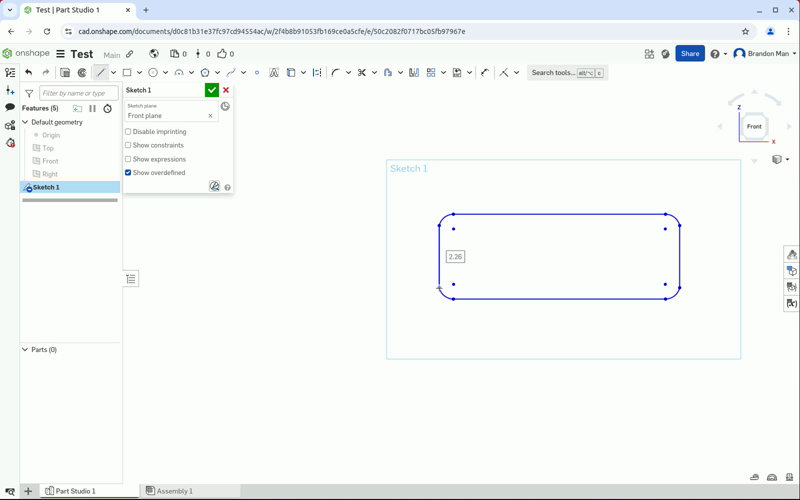
scroll(-6)
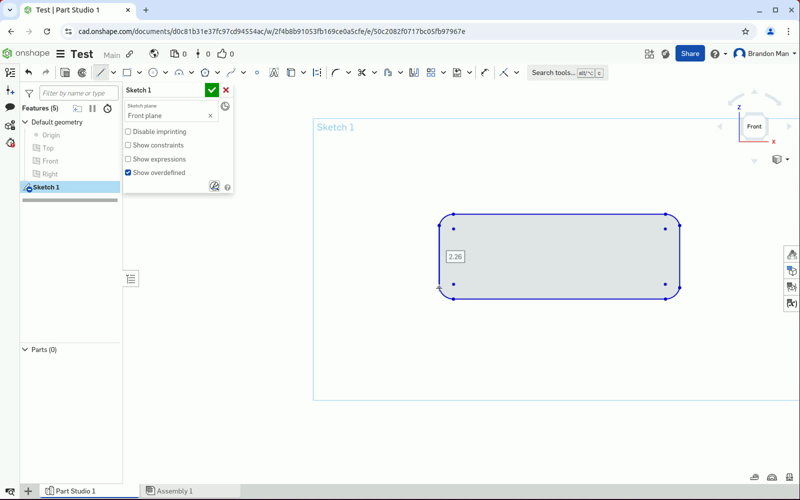
scroll(-6)
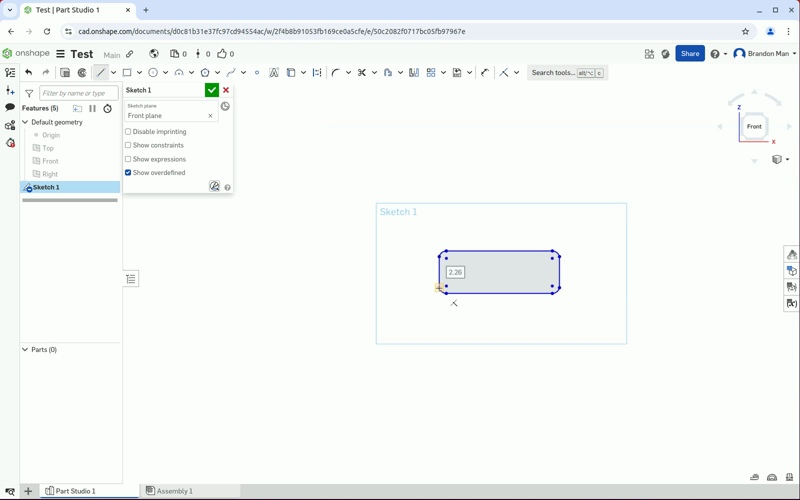
scroll(-6)
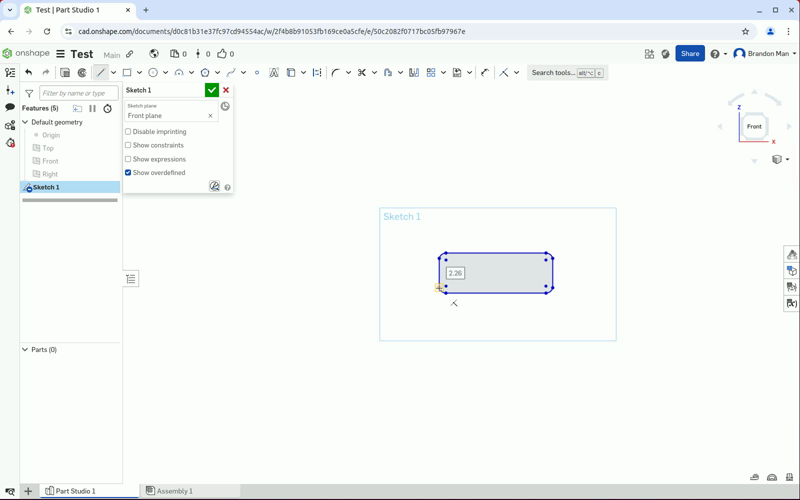
scroll(-6)
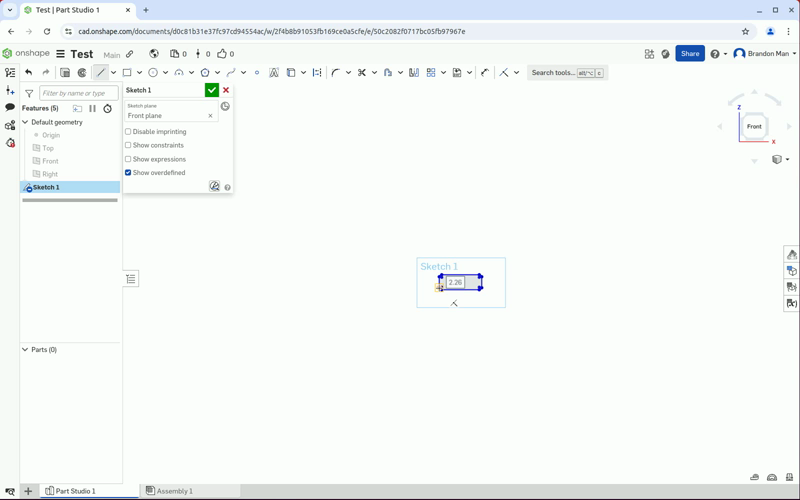
key(esc)
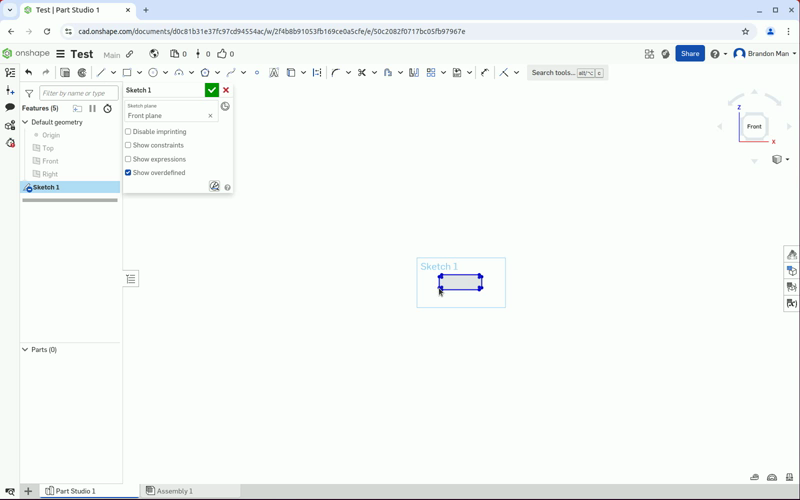
key(a)
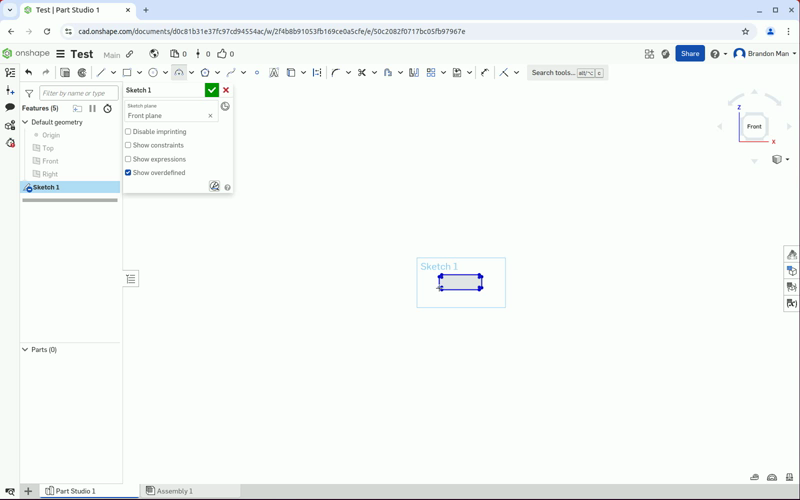
key_down(shift)
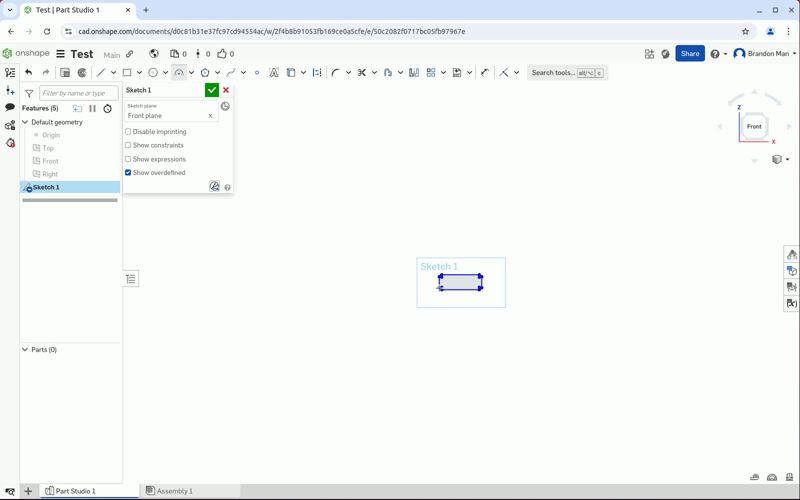
mouse_move(440, 287)
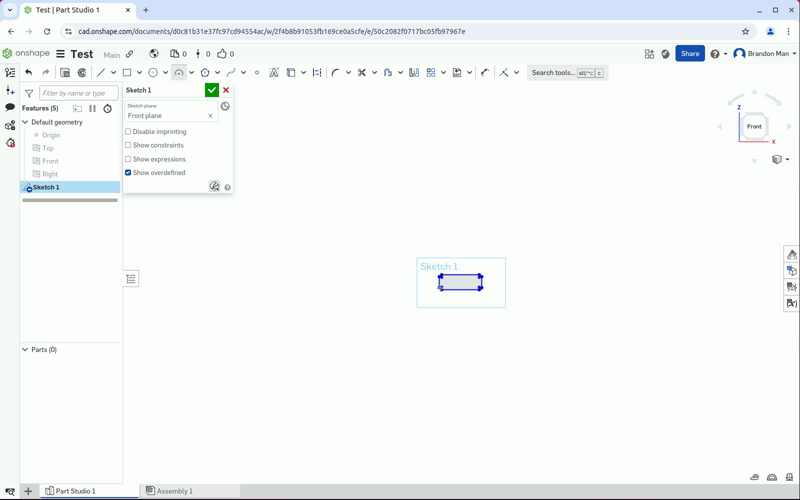
scroll(6)
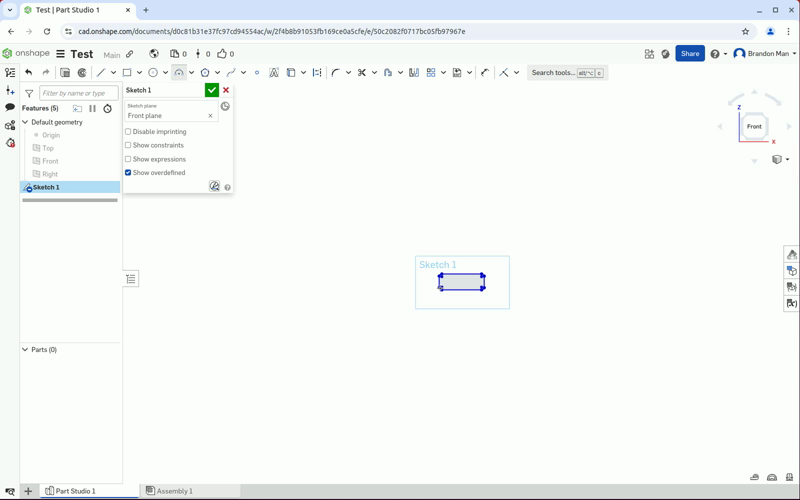
scroll(6)
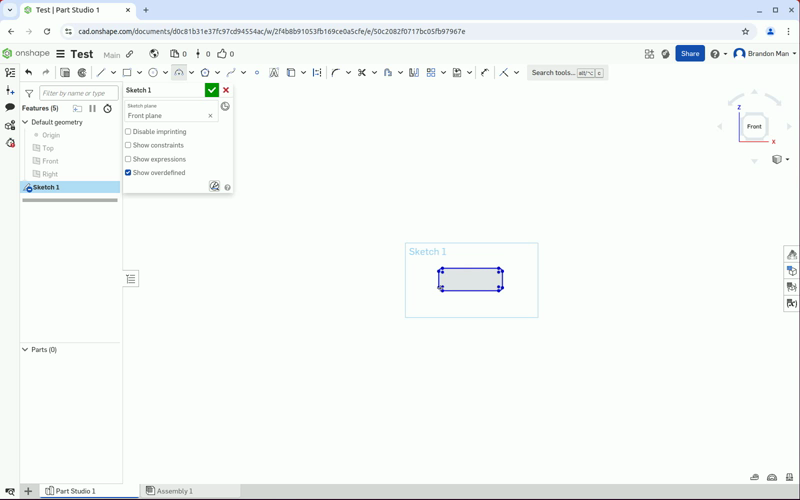
scroll(6)
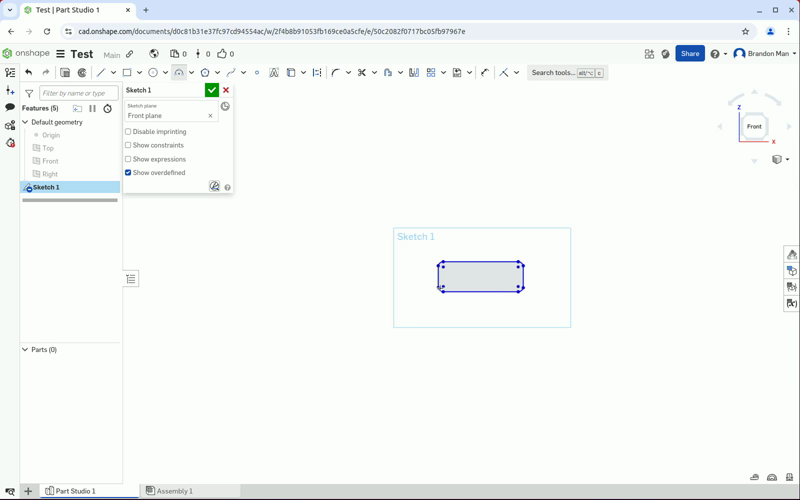
scroll(6)
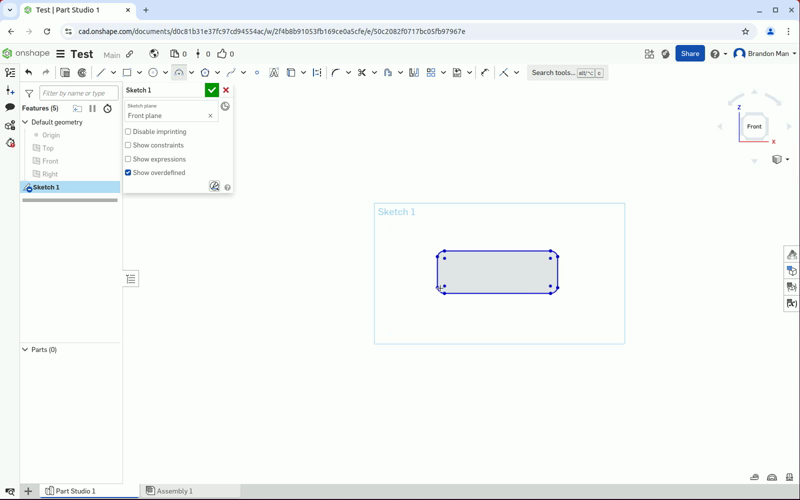
scroll(6)
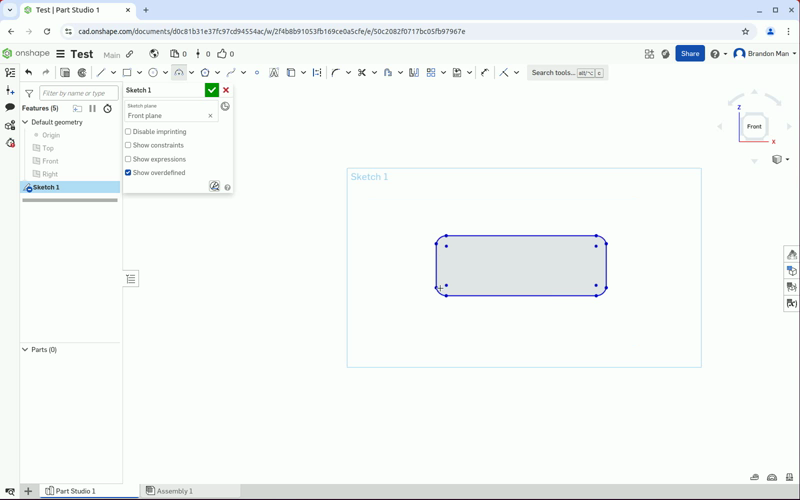
scroll(6)
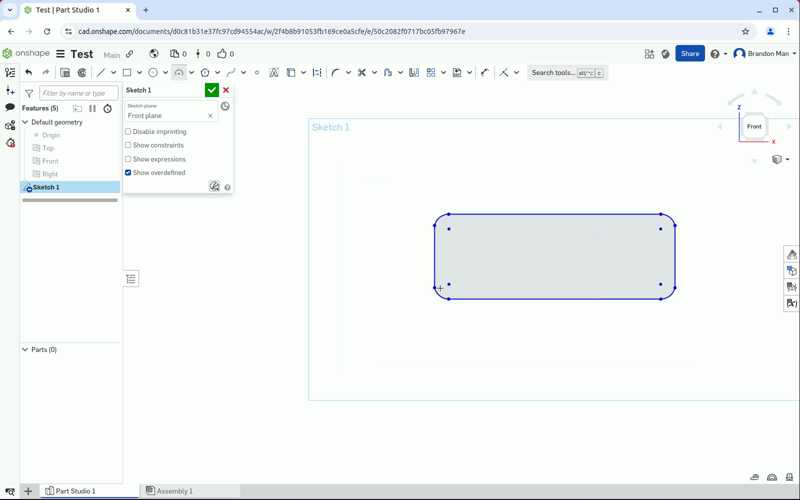
scroll(6)
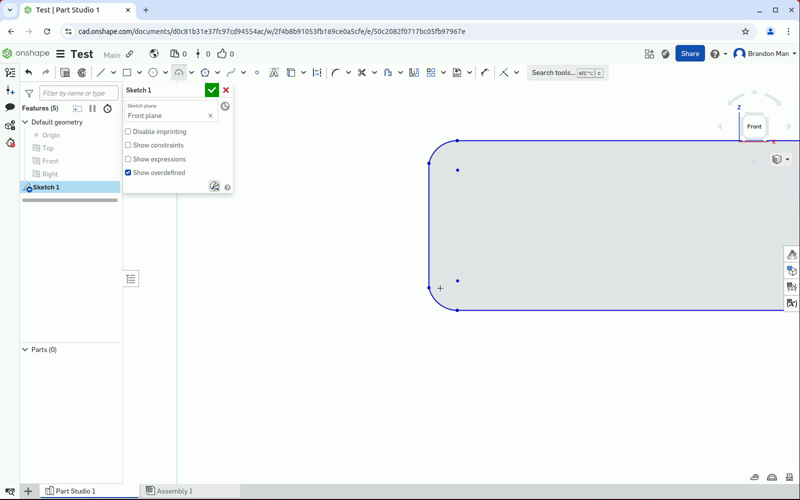
click(440, 287)
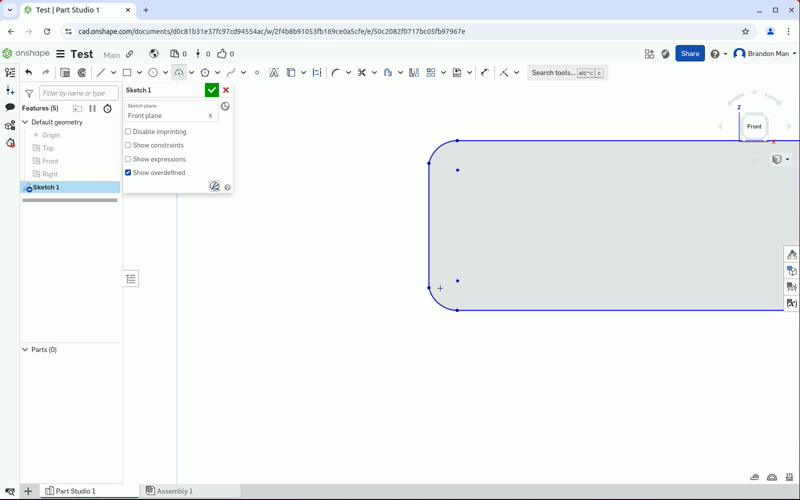
scroll(-6)
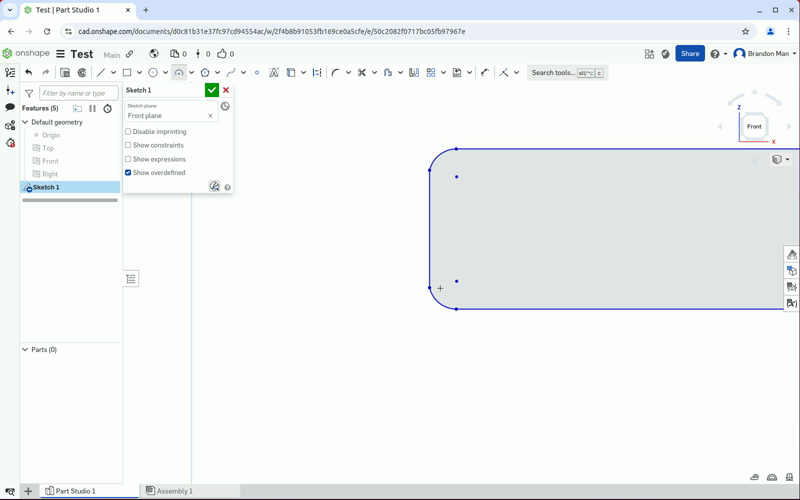
scroll(-6)
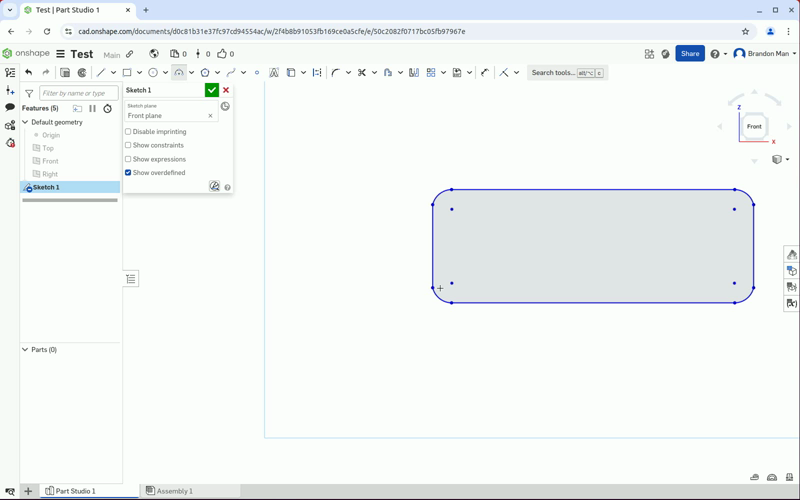
scroll(-6)
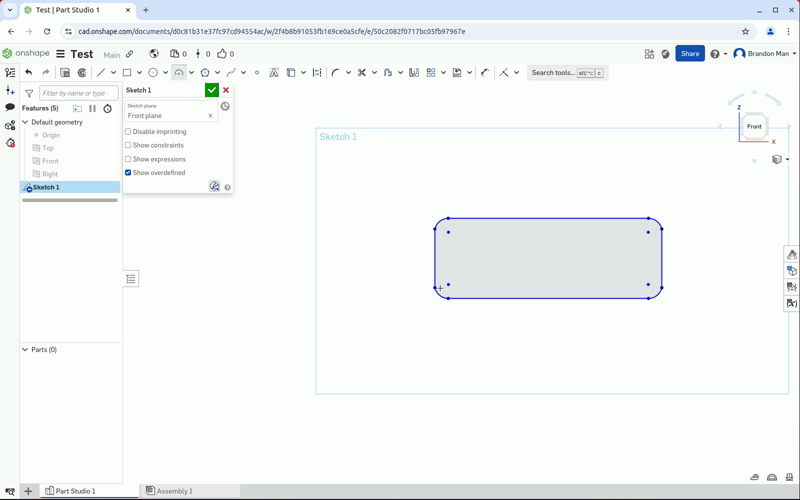
scroll(-6)
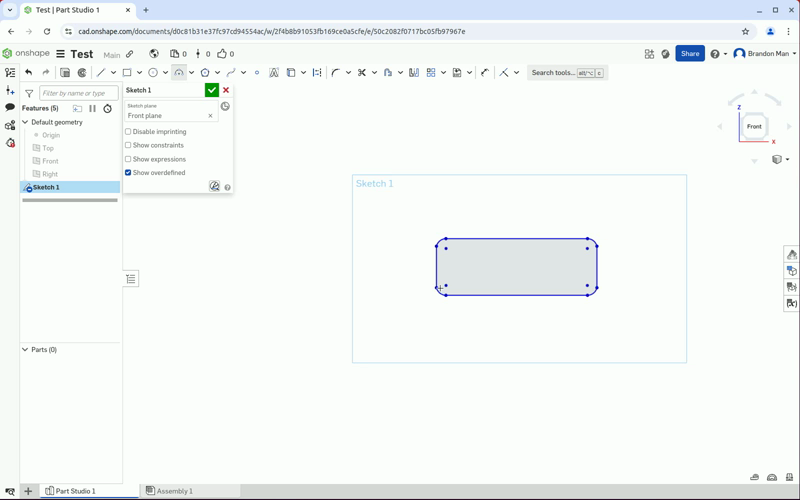
scroll(-6)
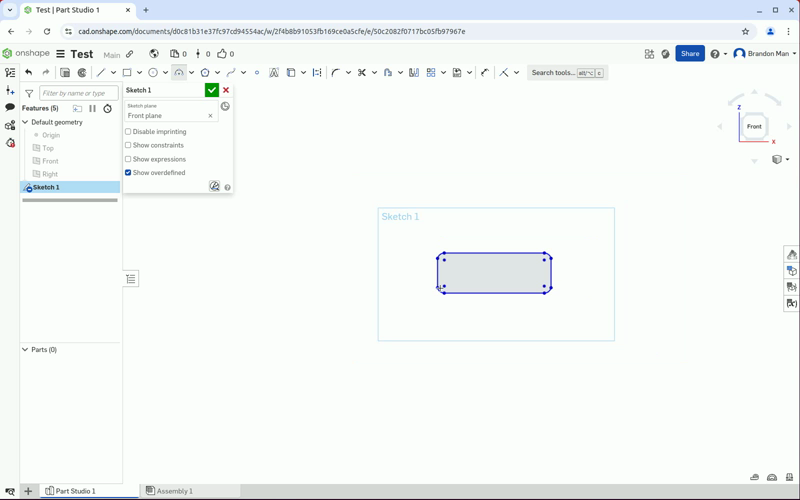
scroll(-6)
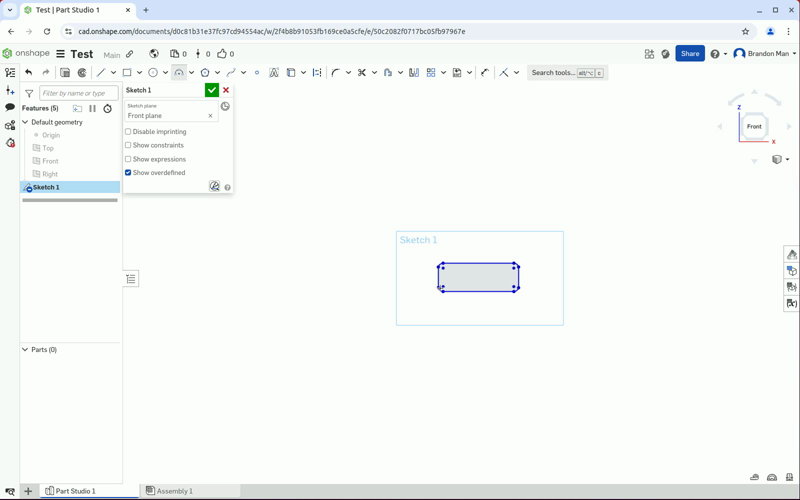
scroll(-6)
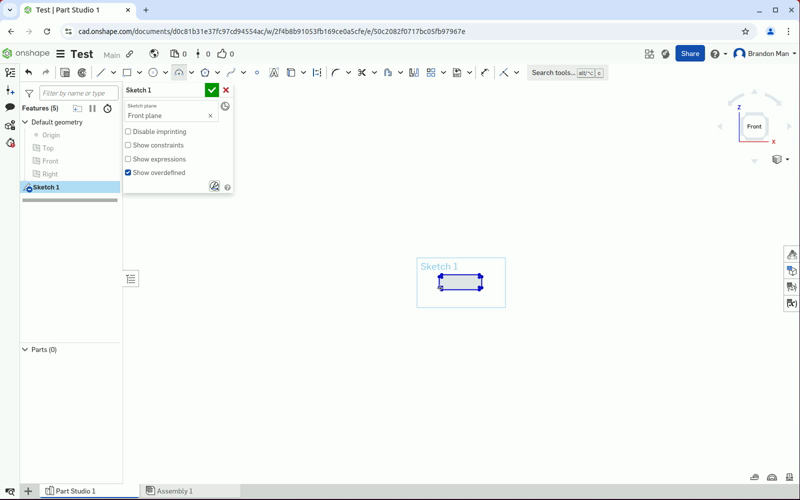
key_up(shift)
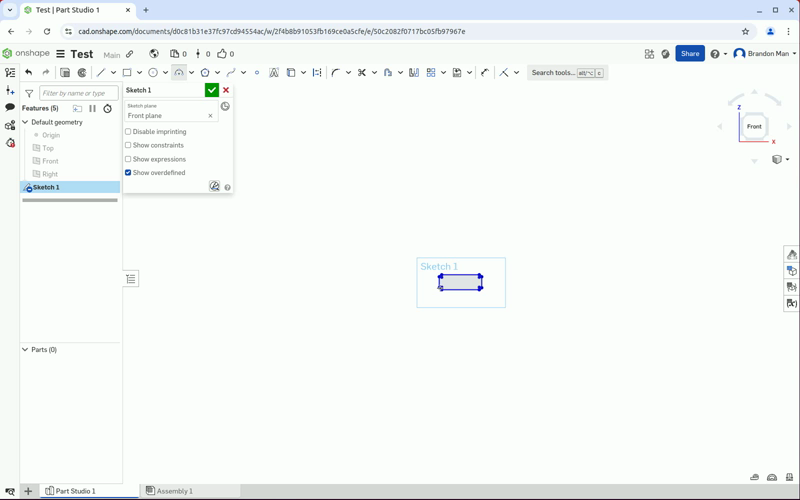
key_down(shift)
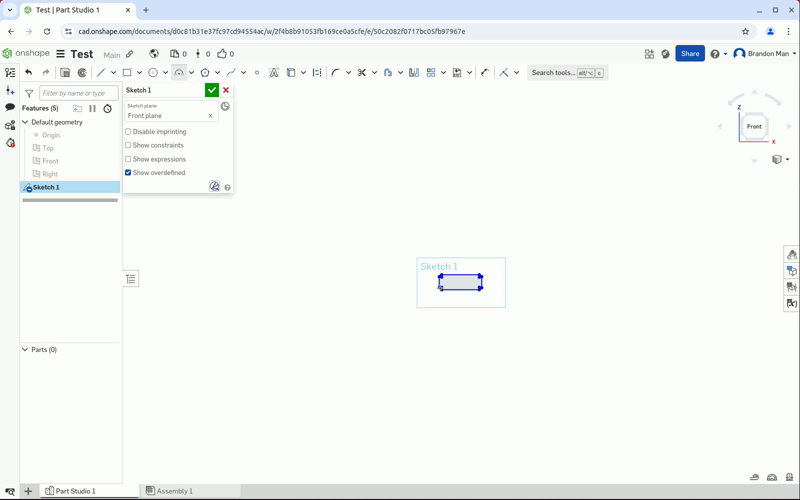
mouse_move(441, 288)
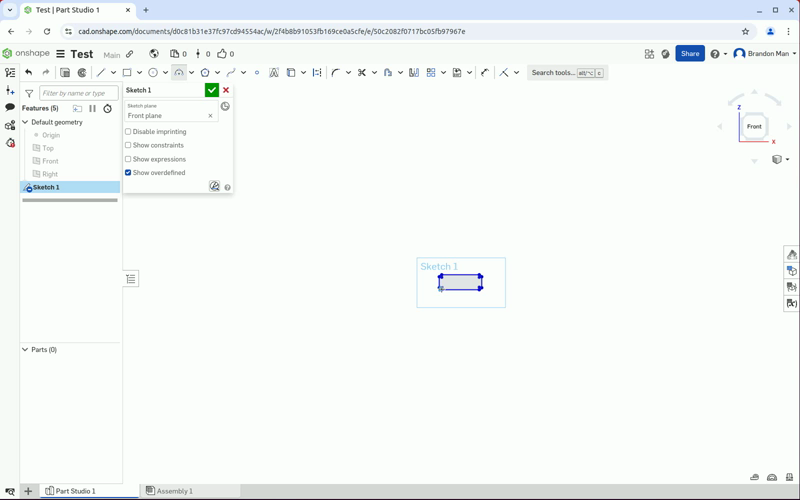
scroll(6)
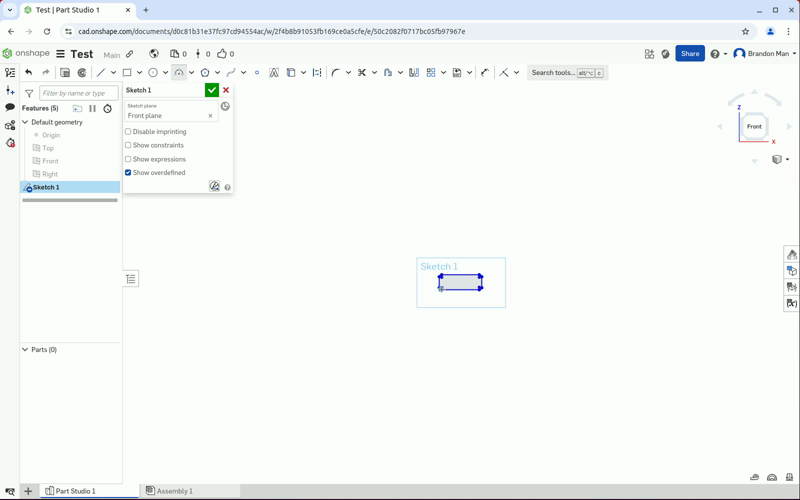
scroll(6)
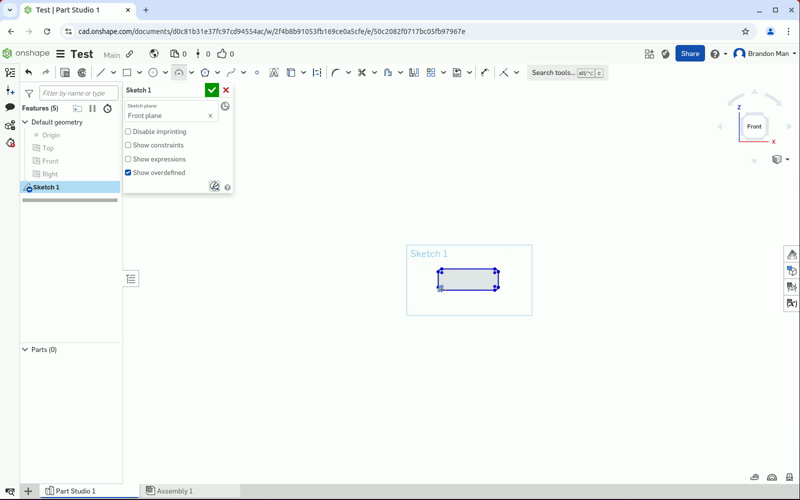
scroll(6)
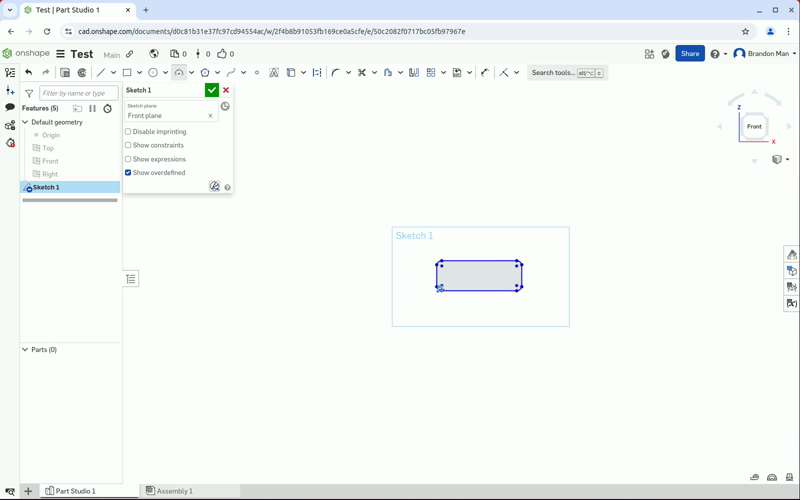
scroll(6)
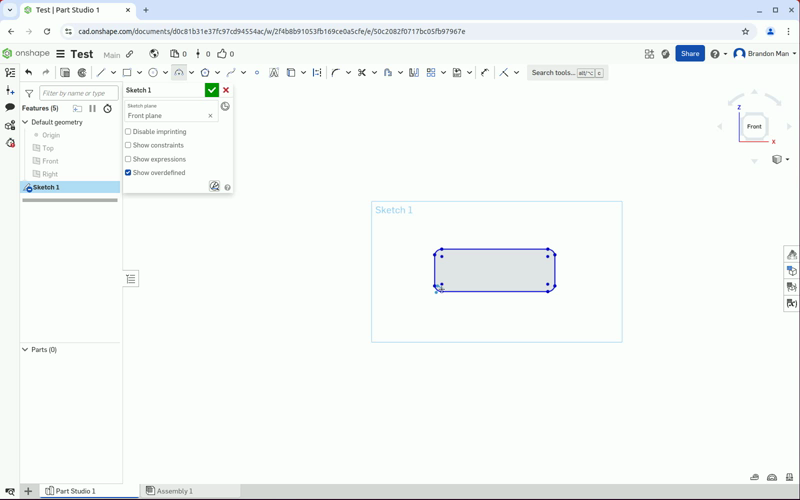
scroll(6)
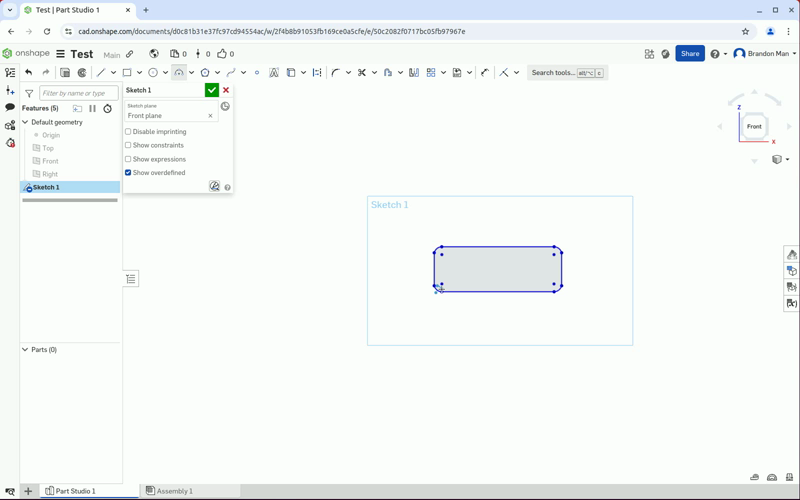
scroll(6)
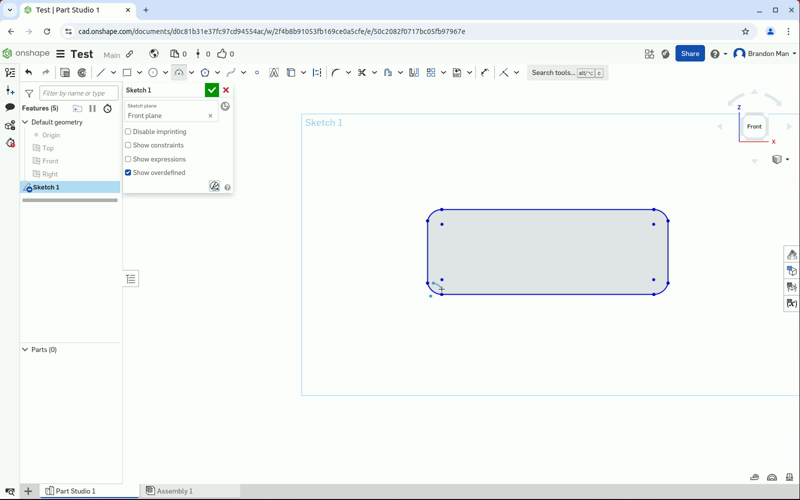
scroll(6)
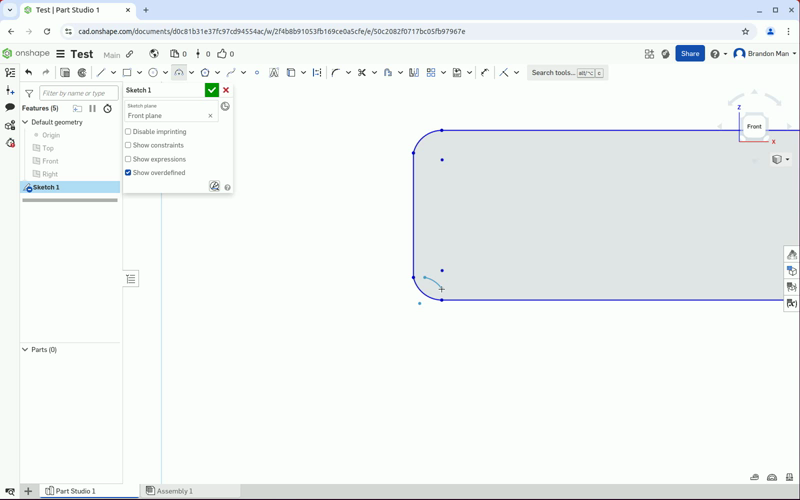
click(441, 288)
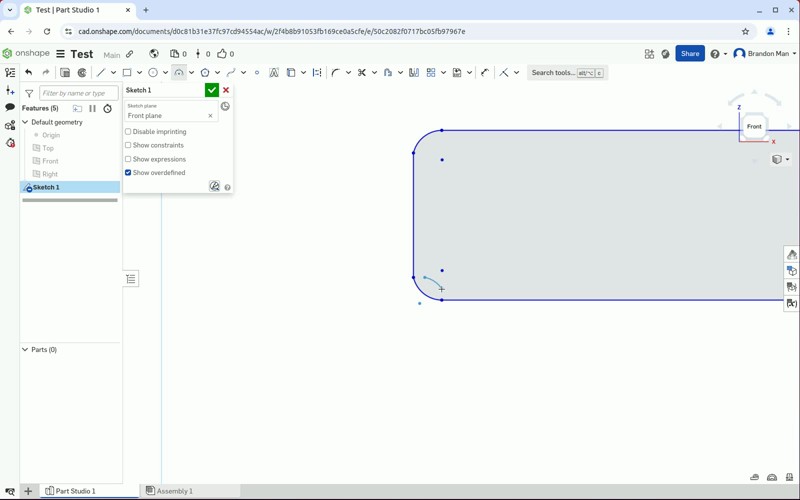
scroll(-6)
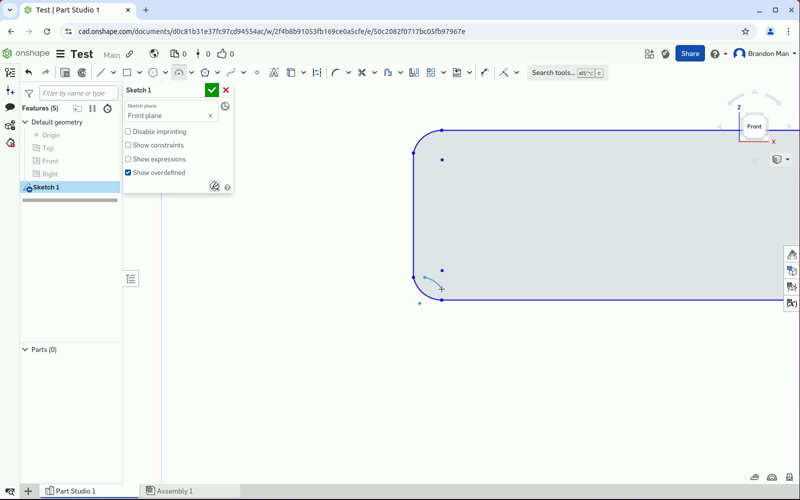
scroll(-6)
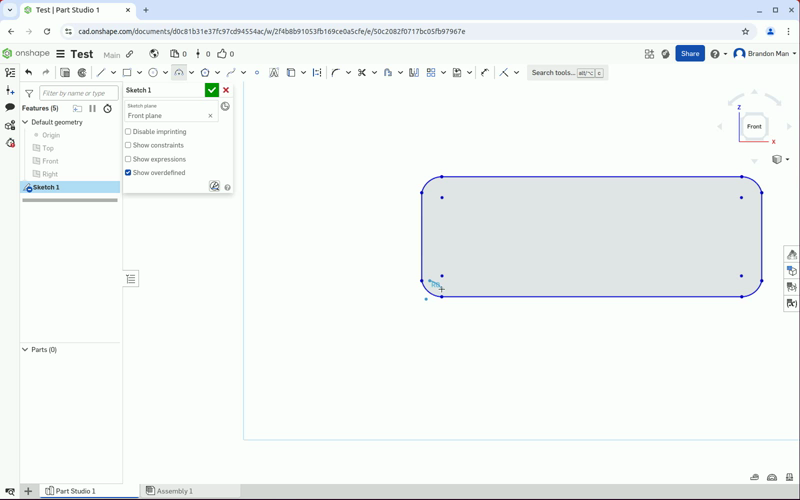
scroll(-6)
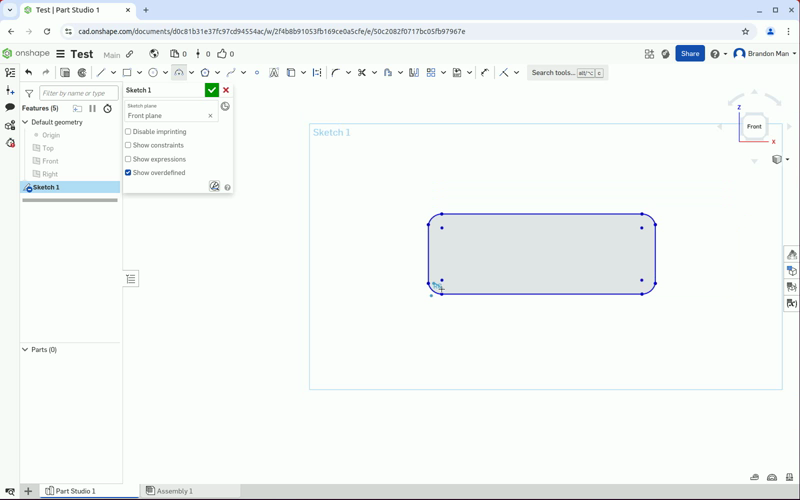
scroll(-6)
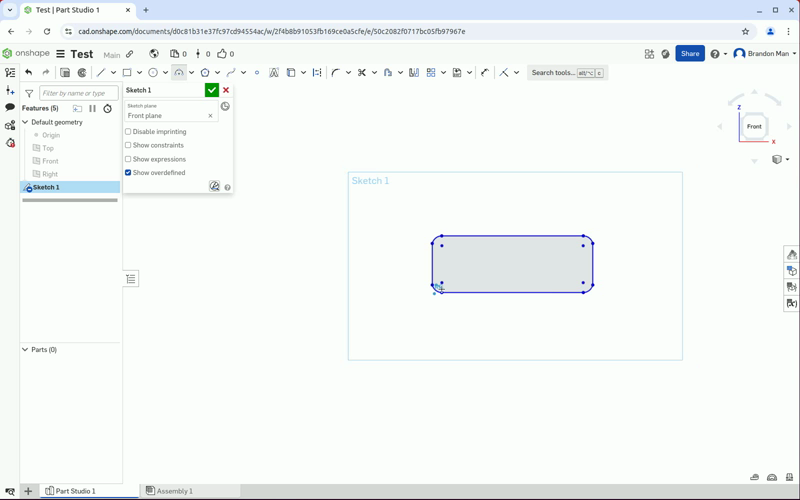
scroll(-6)
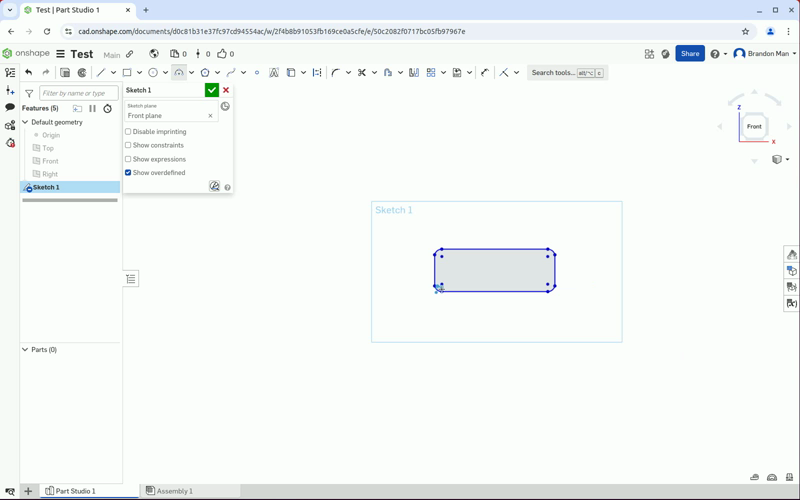
scroll(-6)
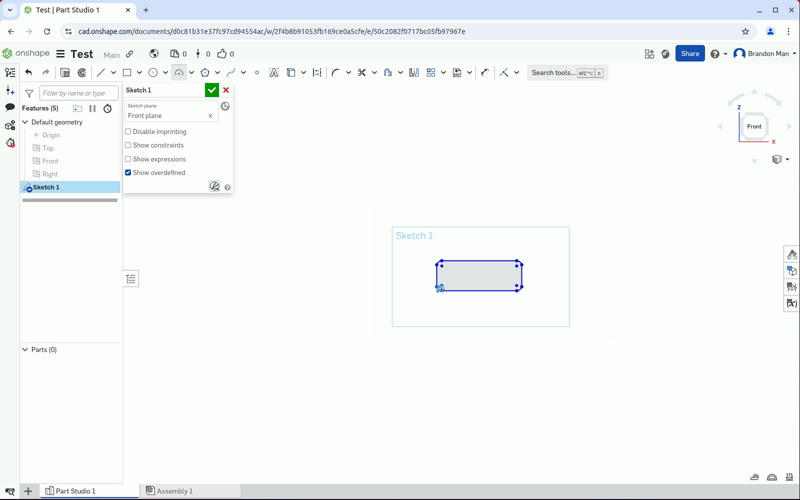
scroll(-6)
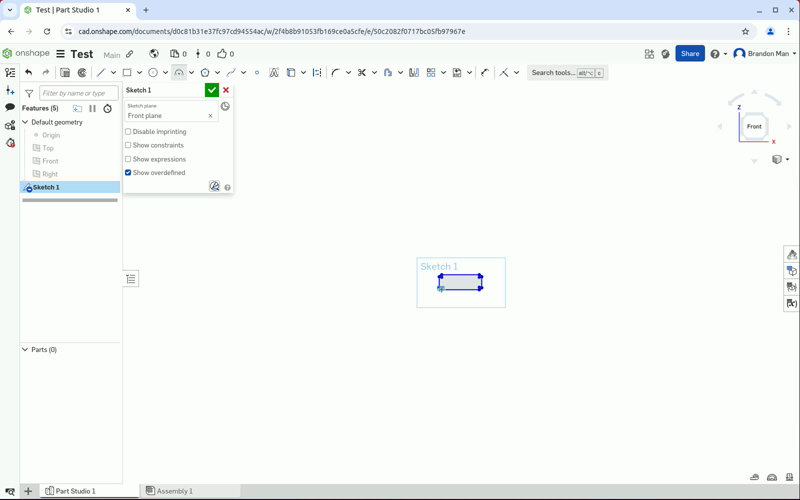
mouse_move(440, 288)
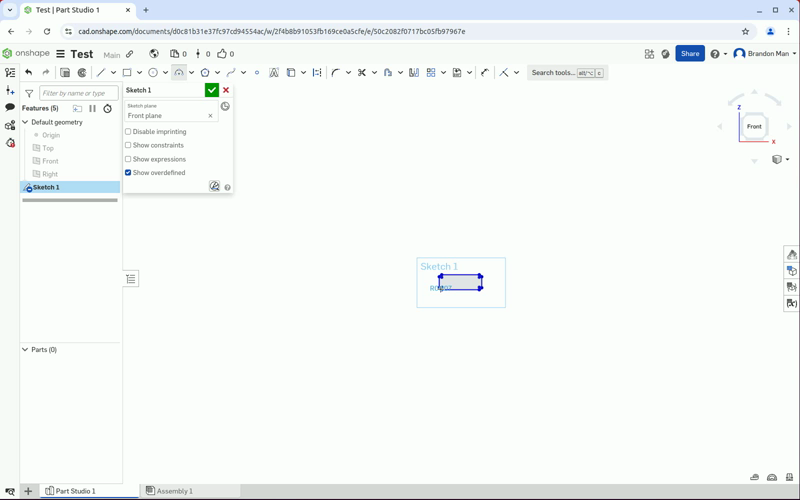
scroll(6)
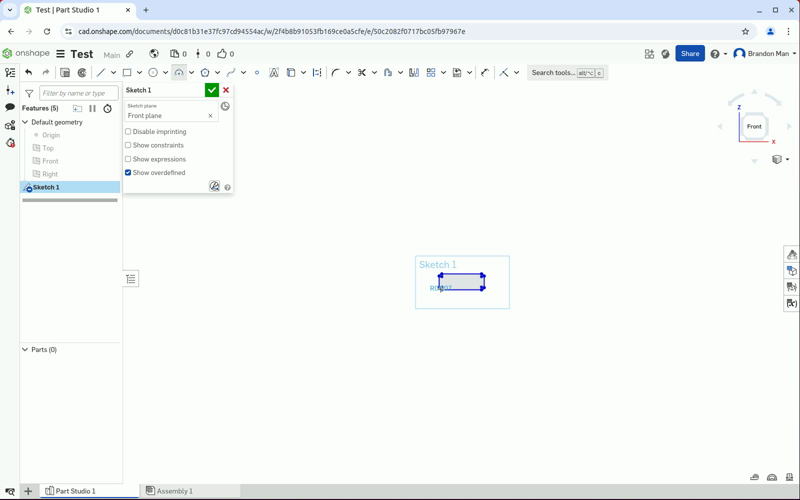
scroll(6)
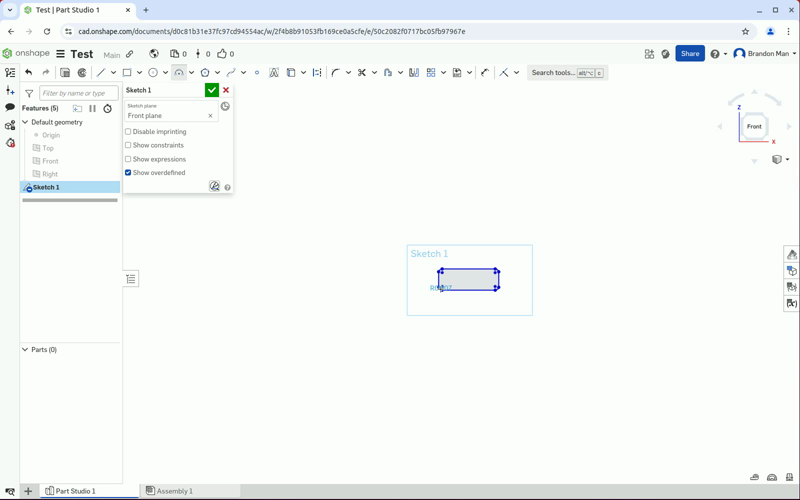
scroll(6)
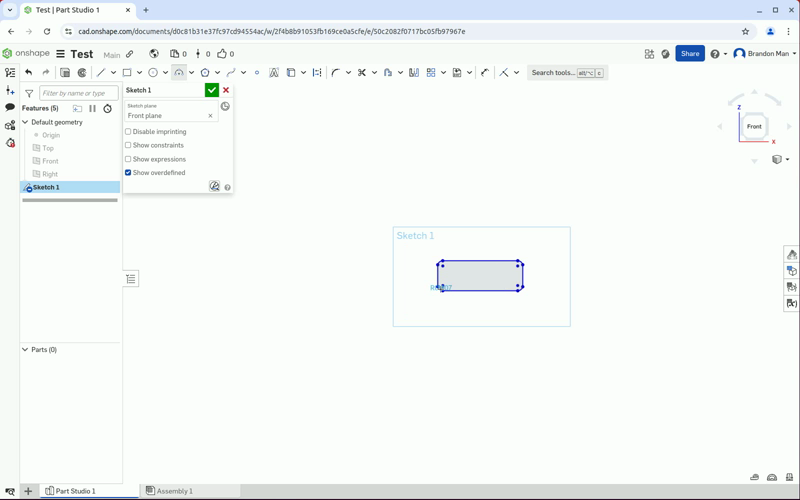
scroll(6)
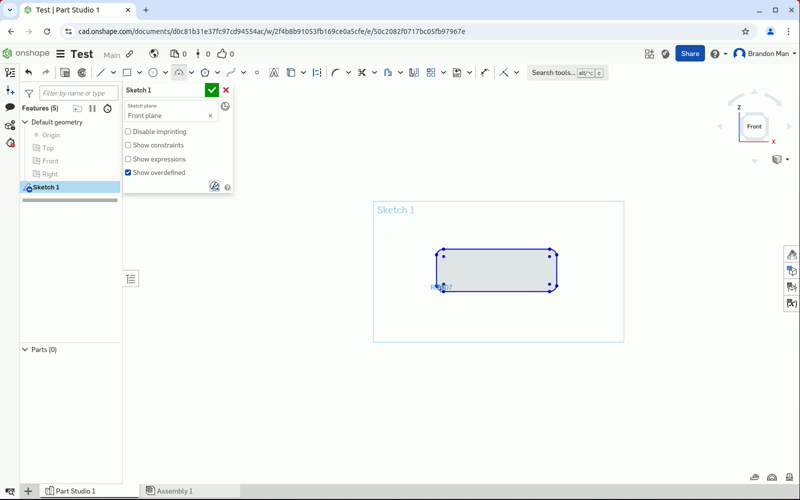
scroll(6)
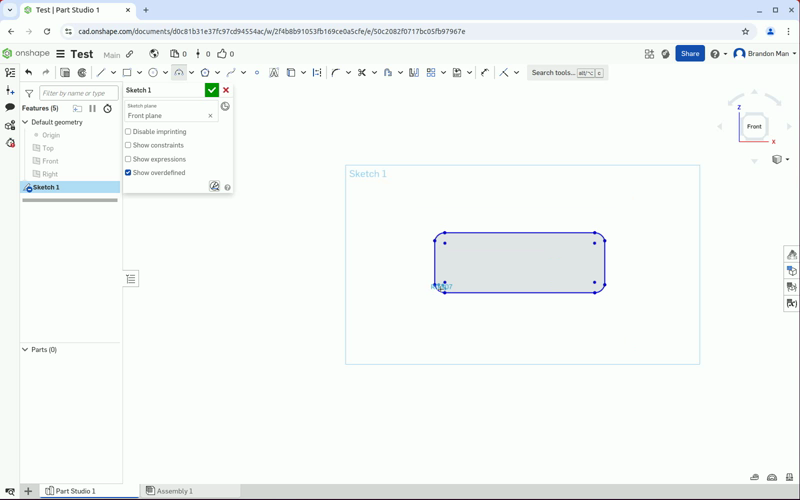
scroll(6)
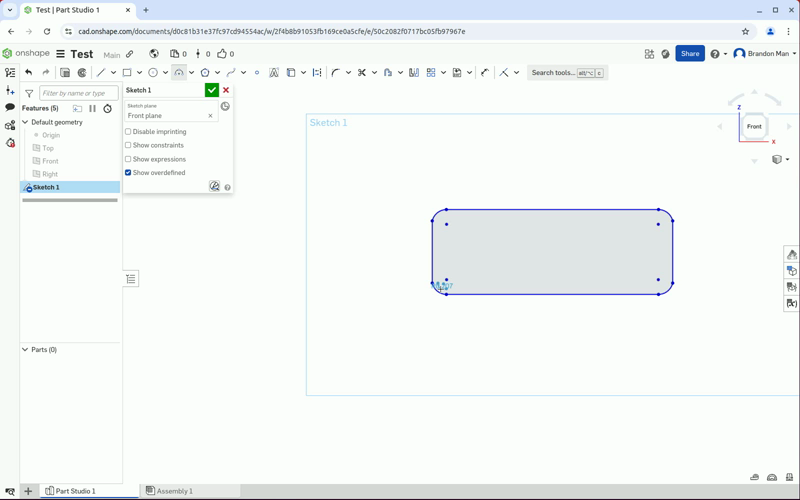
scroll(6)
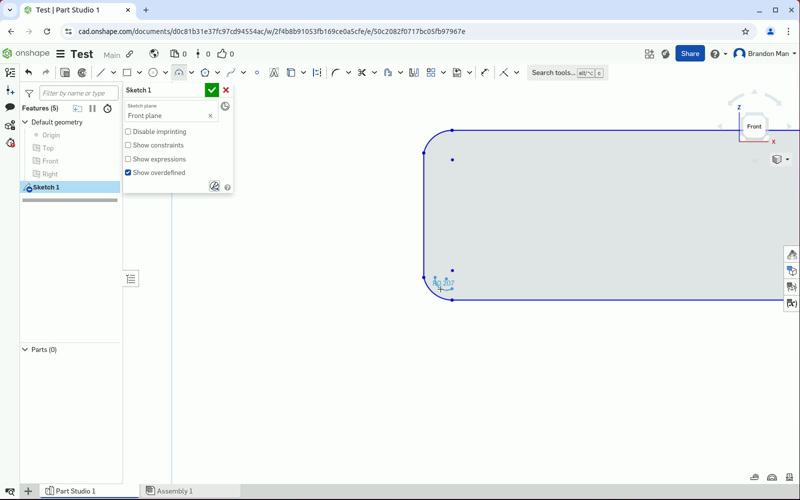
click(440, 288)
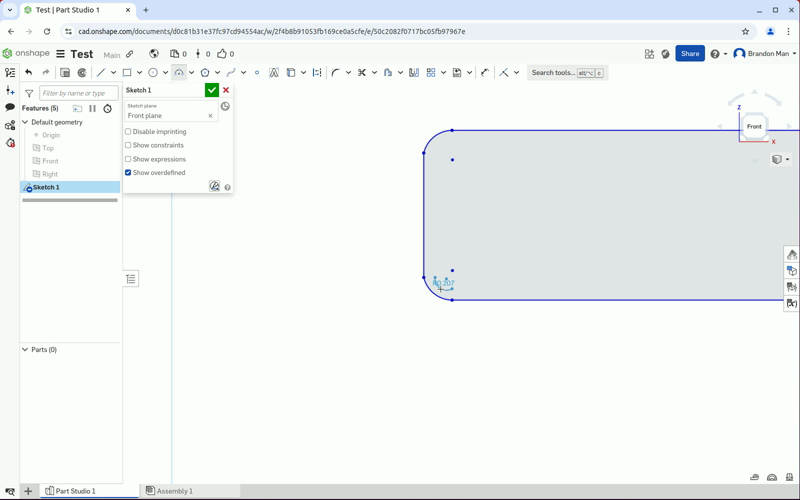
scroll(-6)
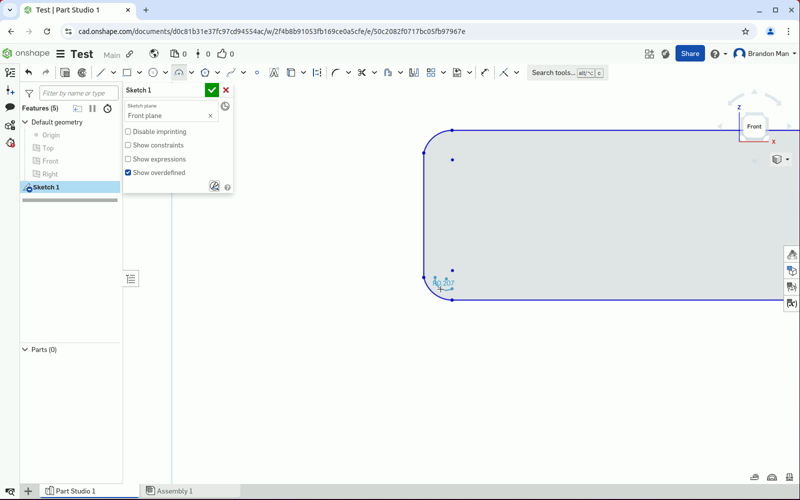
scroll(-6)
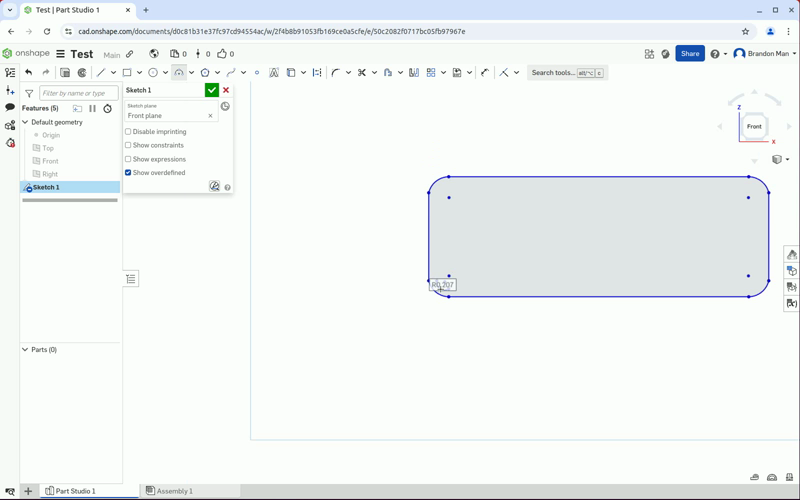
scroll(-6)
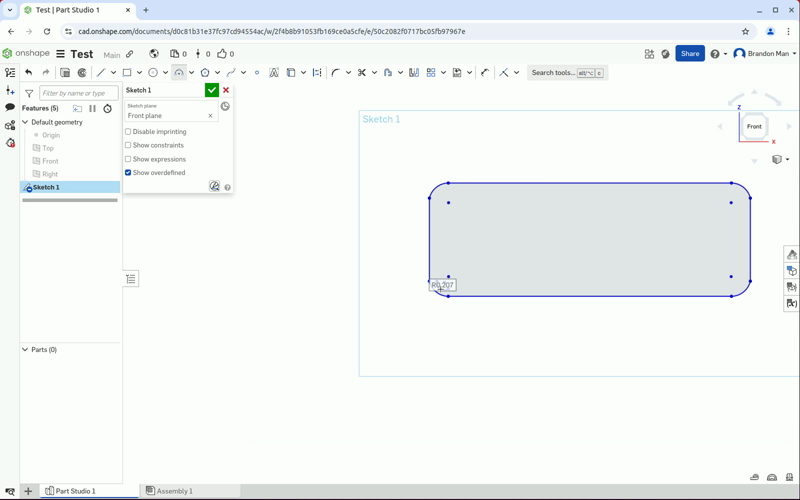
scroll(-6)
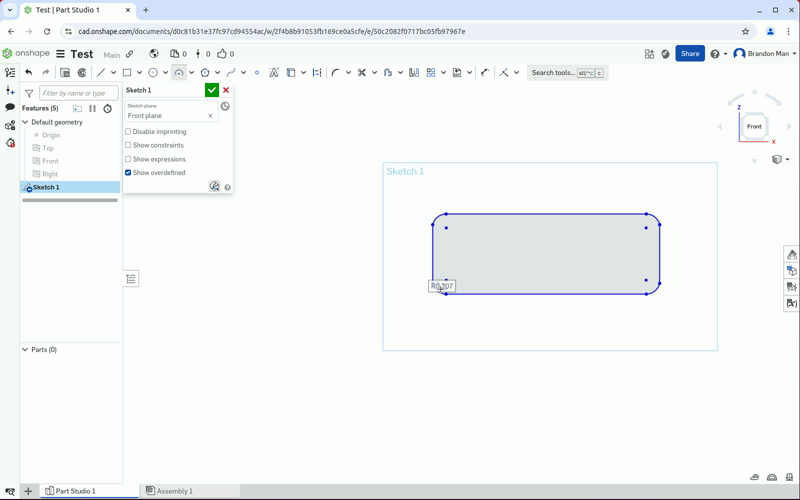
scroll(-6)
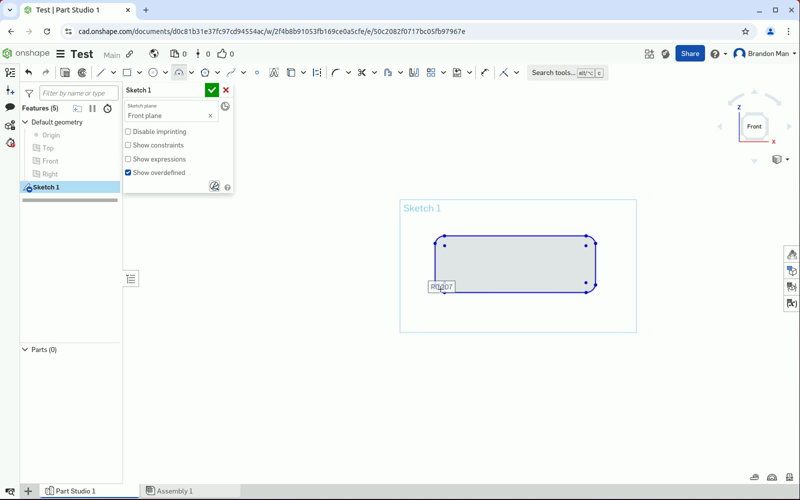
scroll(-6)
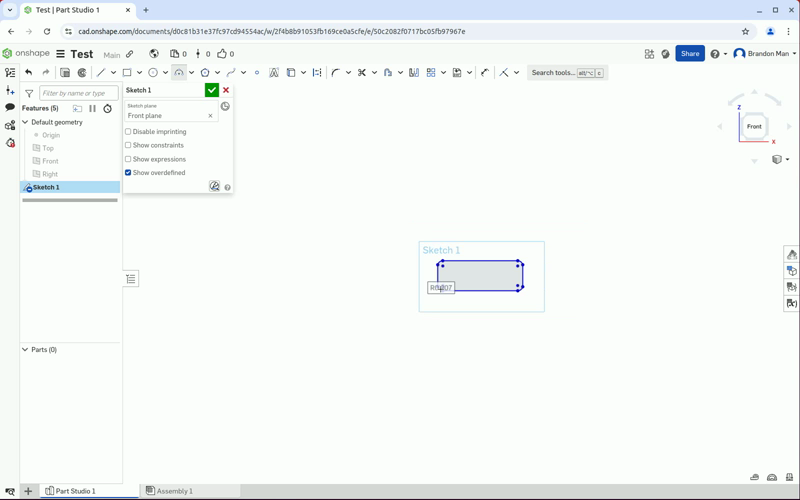
scroll(-6)
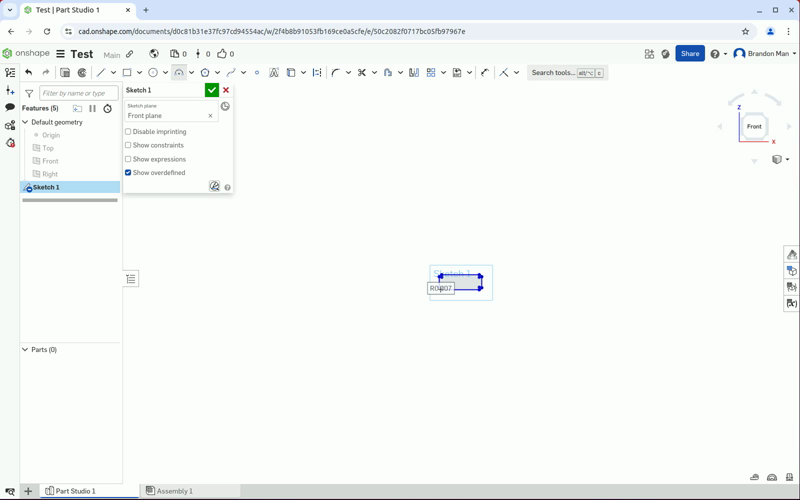
key_up(shift)
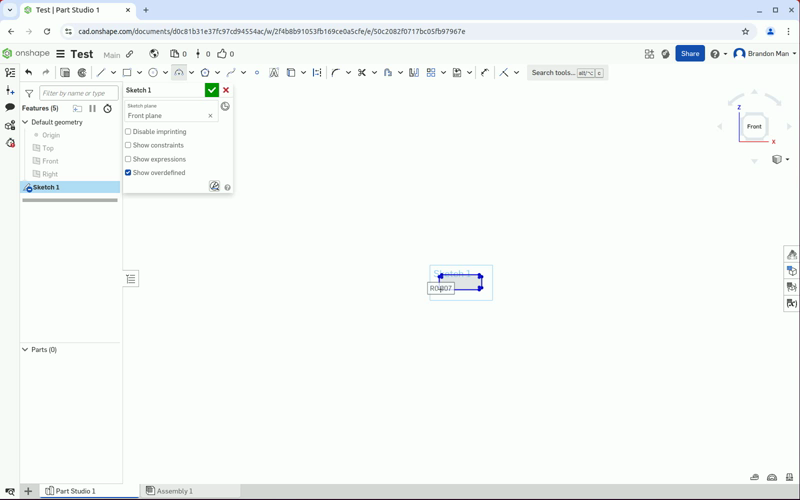
key(esc)
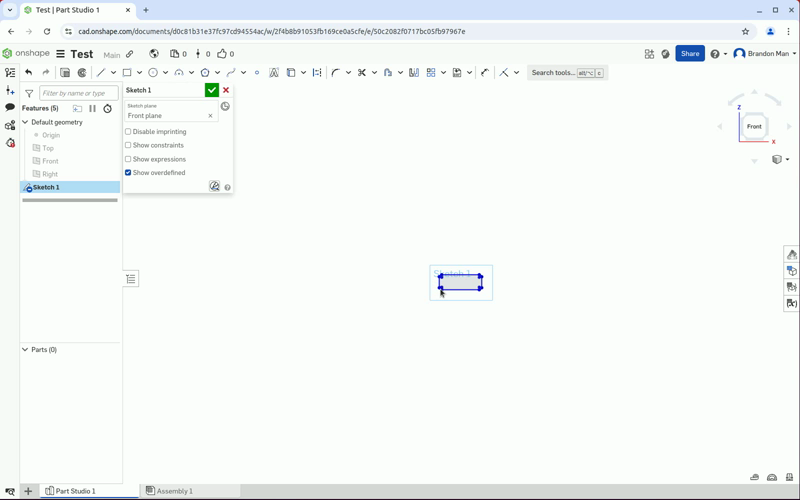
key(l)
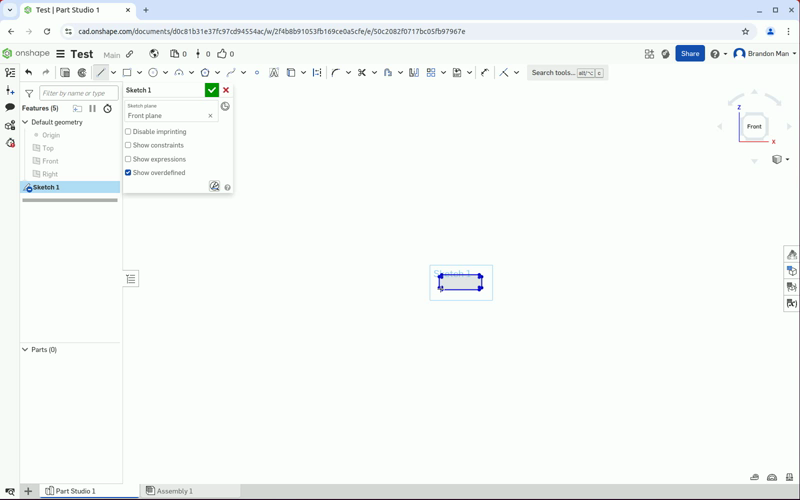
mouse_move(441, 288)
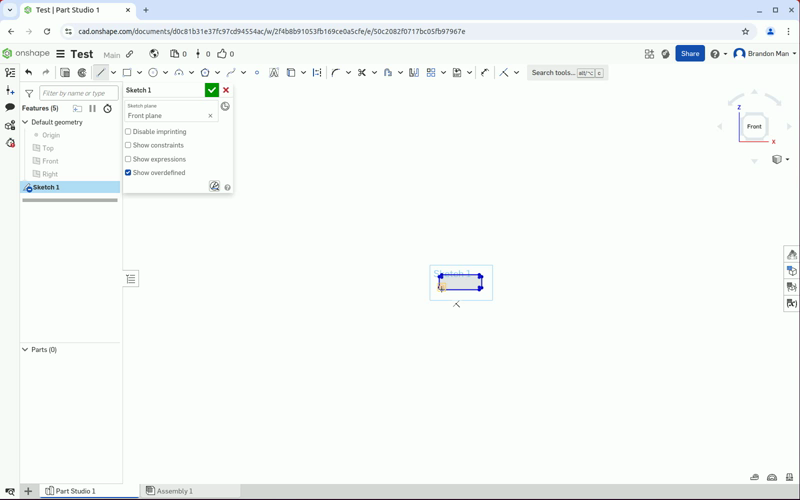
scroll(6)
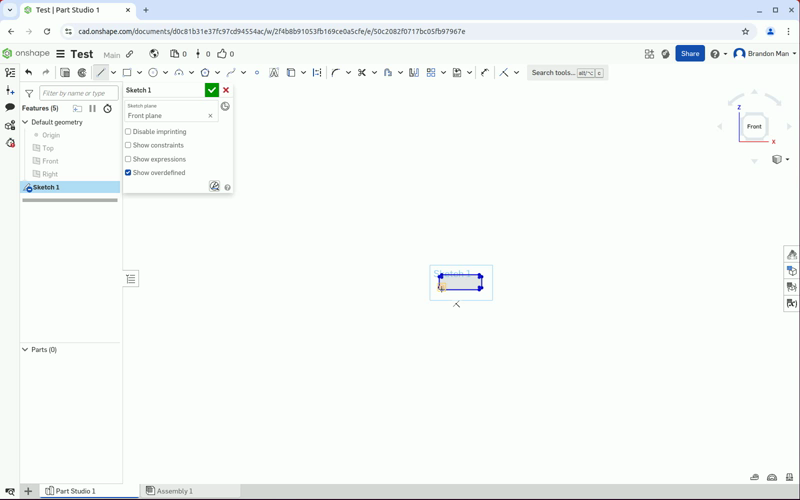
scroll(6)
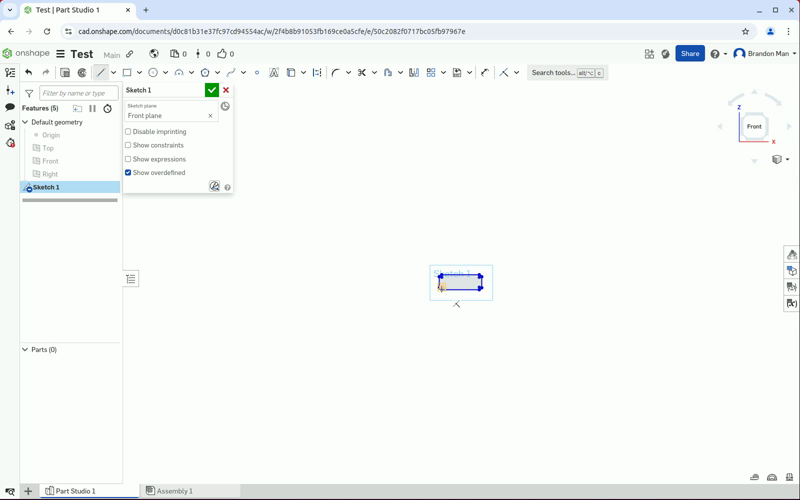
scroll(6)
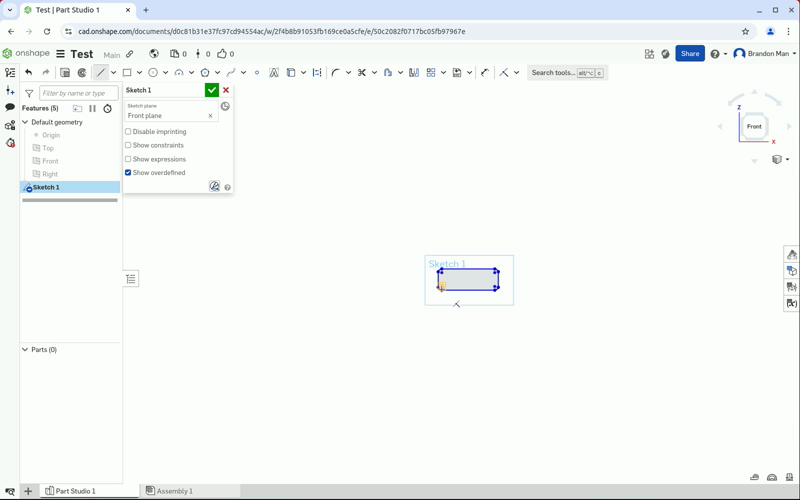
scroll(6)
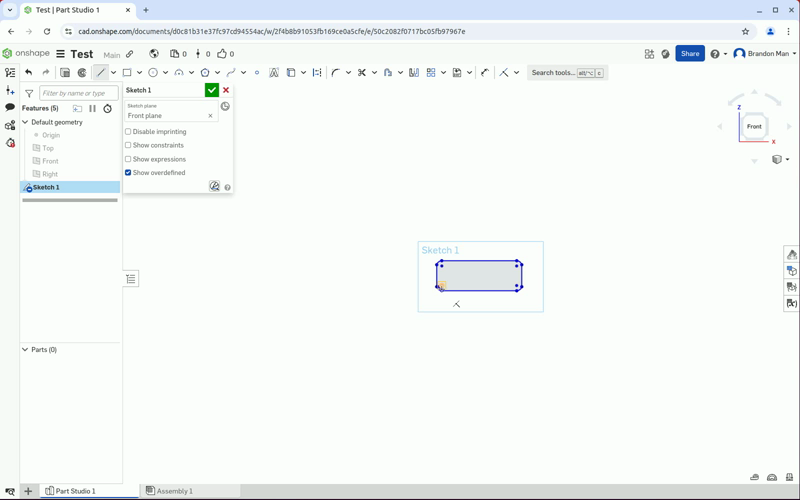
scroll(6)
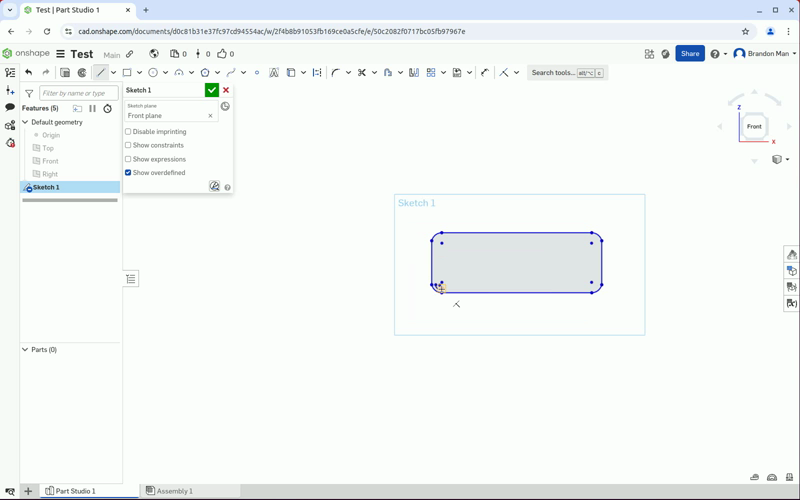
scroll(6)
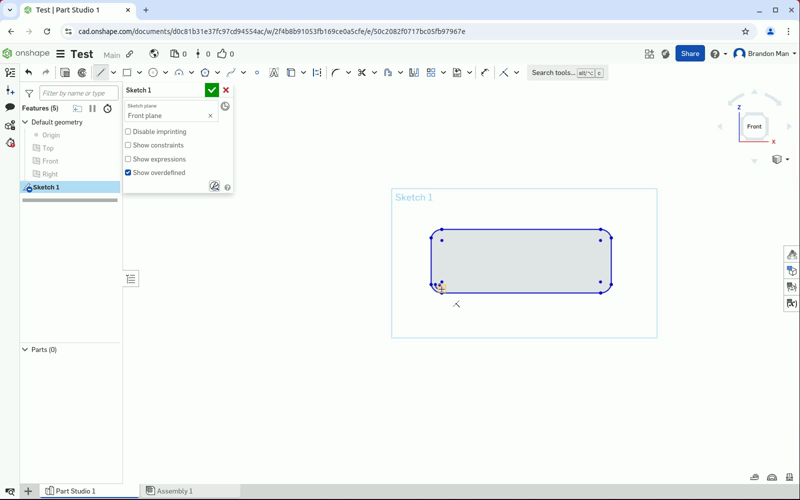
scroll(6)
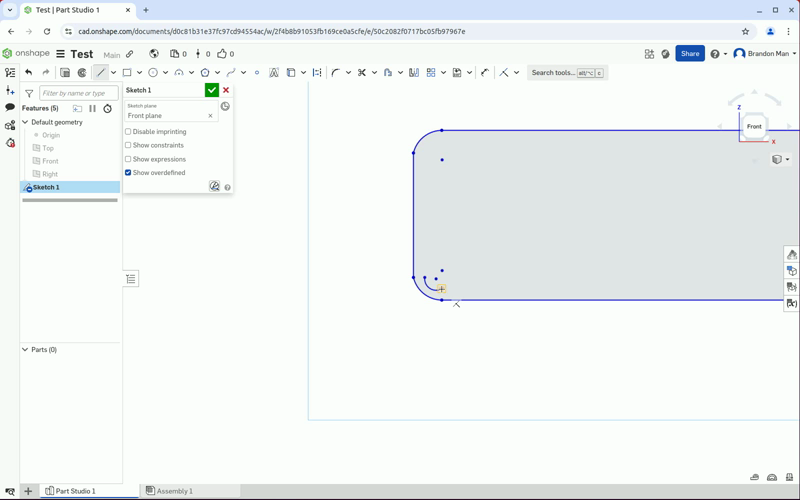
click(441, 288)
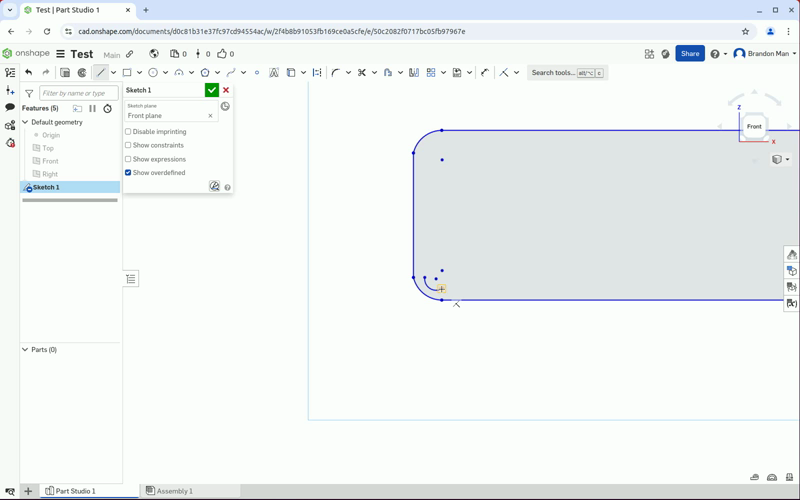
scroll(-6)
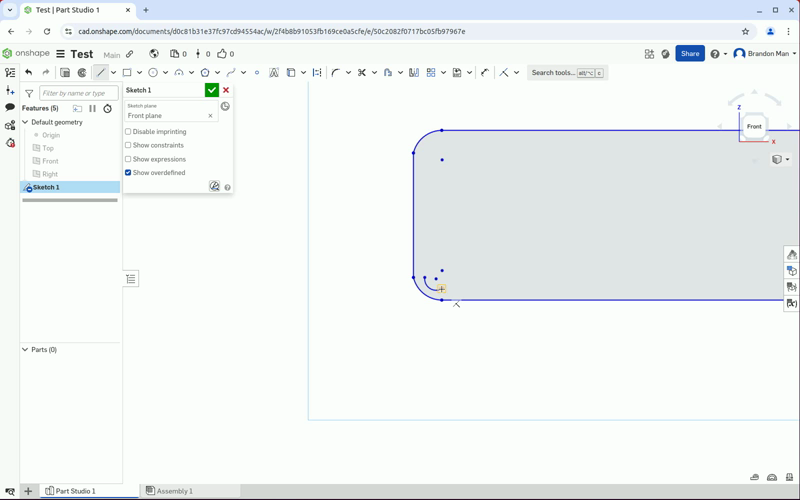
scroll(-6)
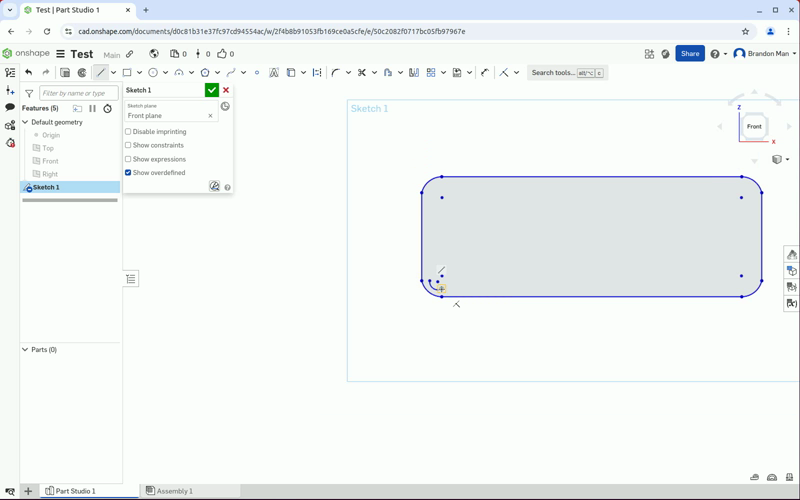
scroll(-6)
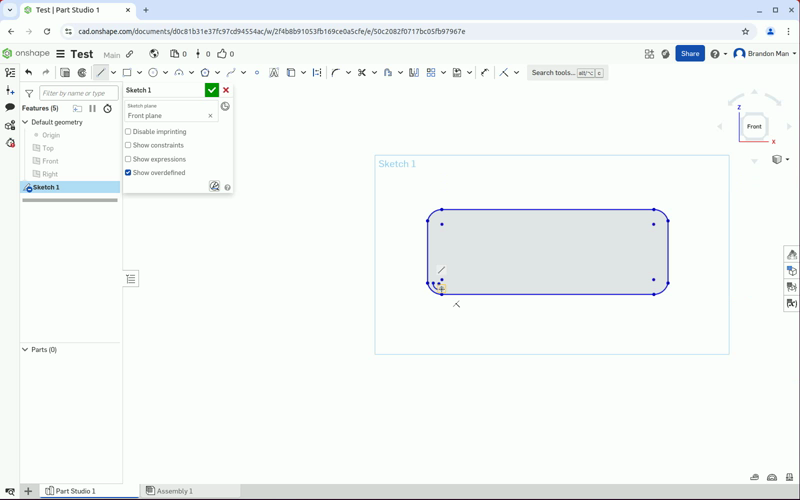
scroll(-6)
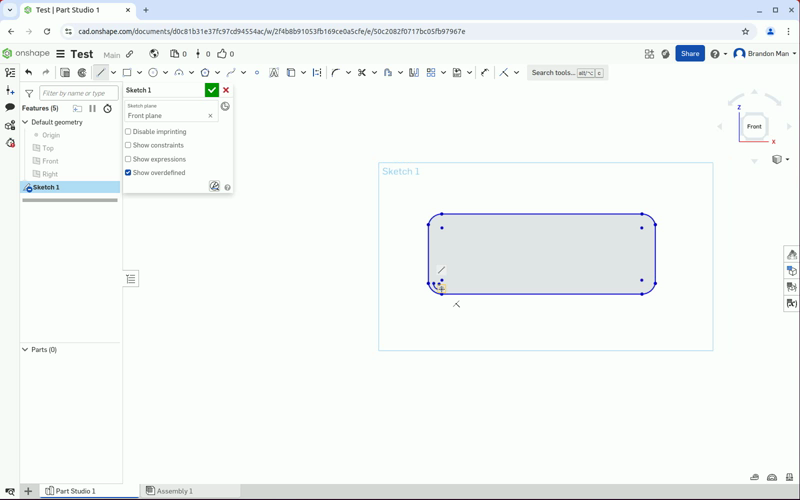
scroll(-6)
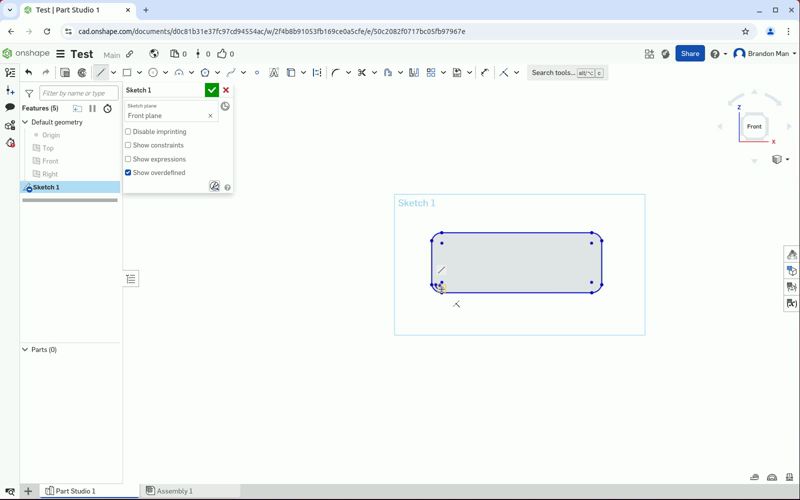
scroll(-6)
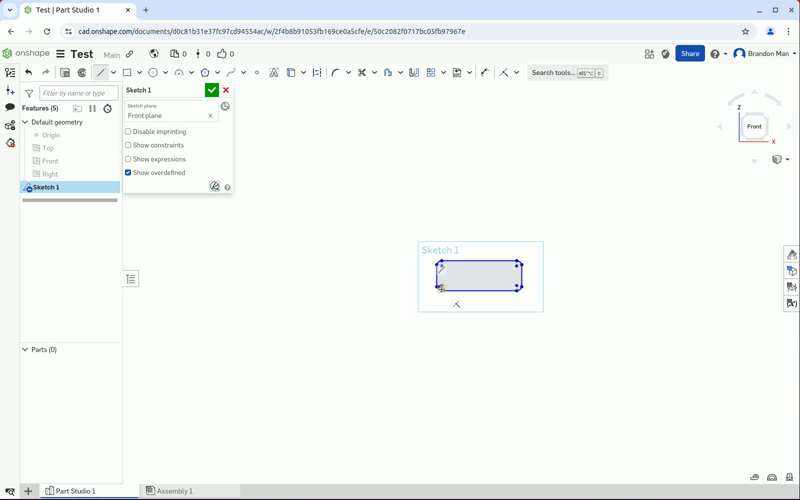
scroll(-6)
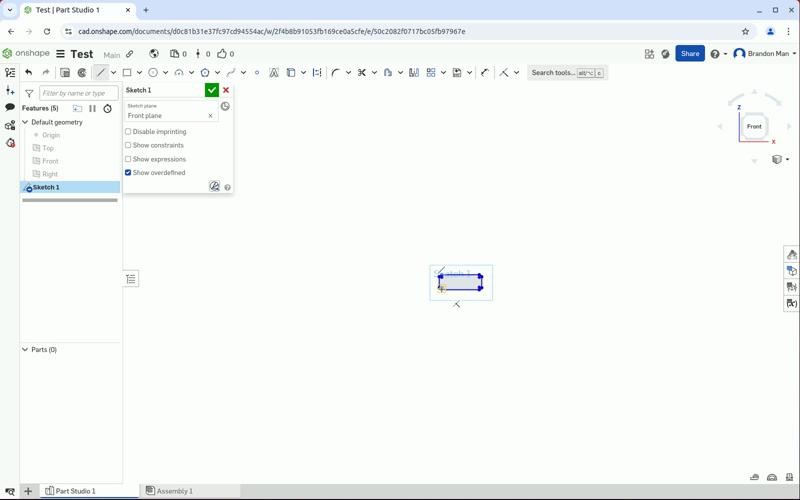
key_down(shift)
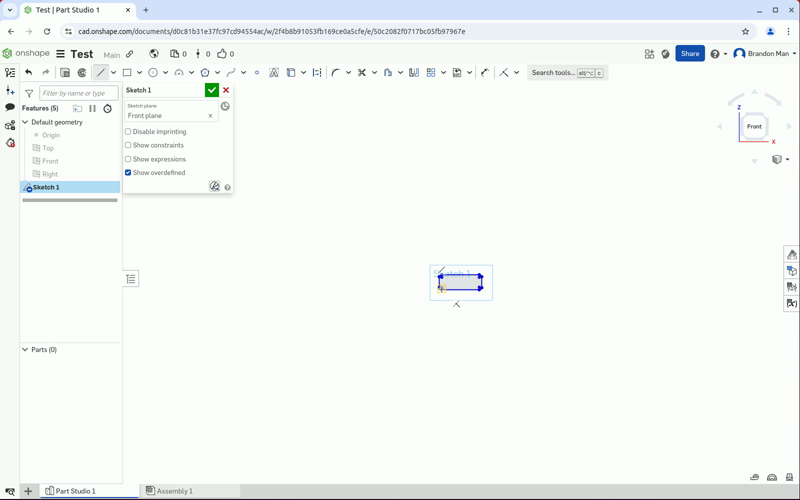
mouse_move(471, 288)
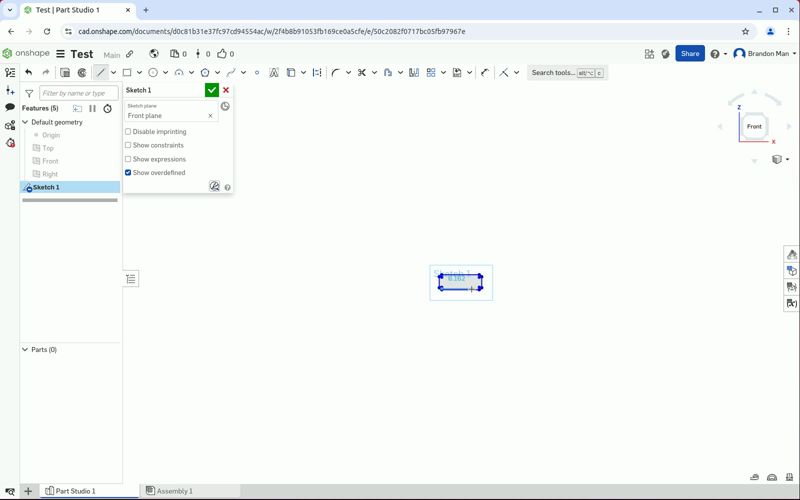
mouse_move(479, 288)
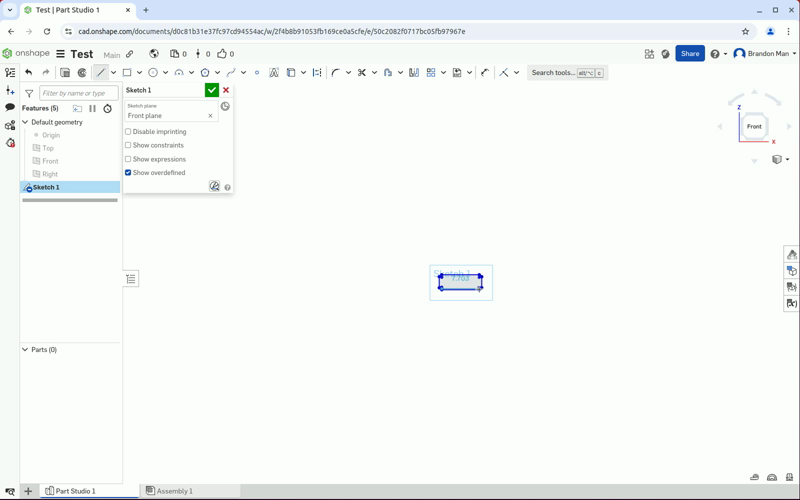
scroll(6)
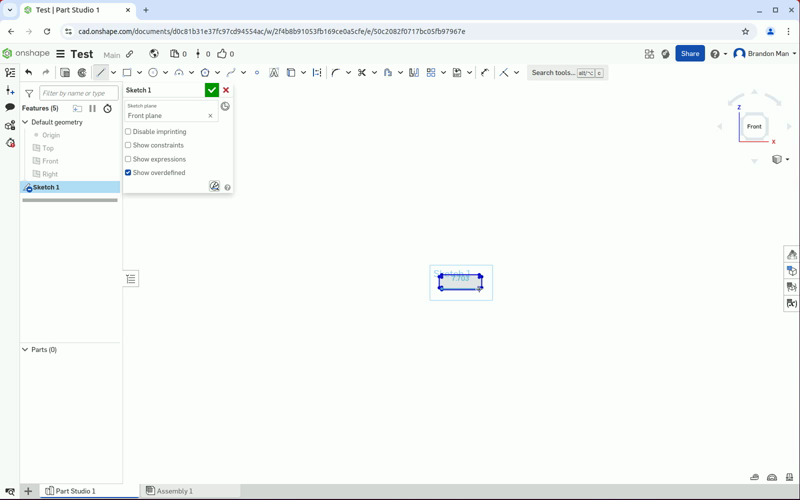
scroll(6)
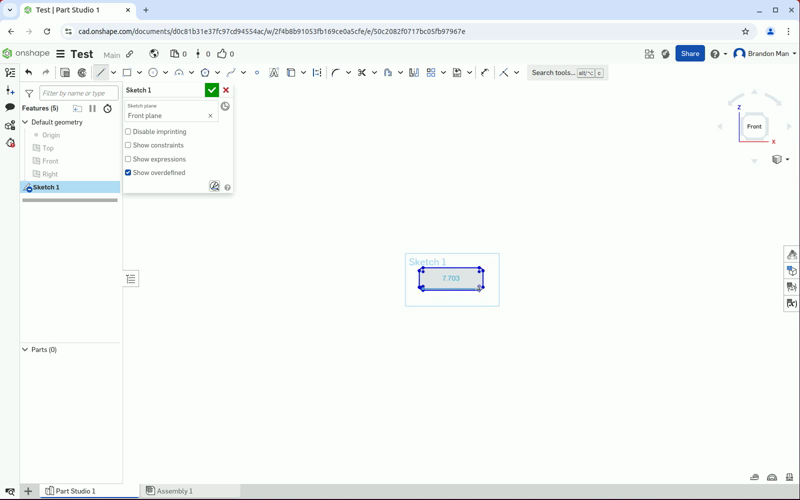
scroll(6)
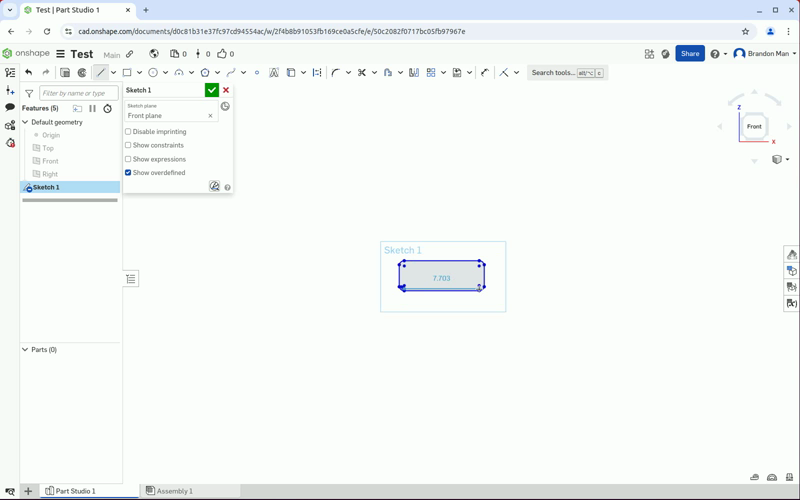
scroll(6)
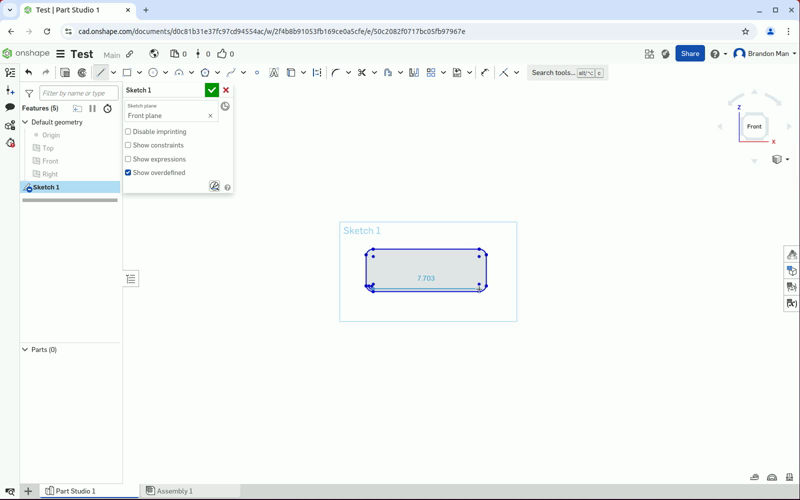
scroll(6)
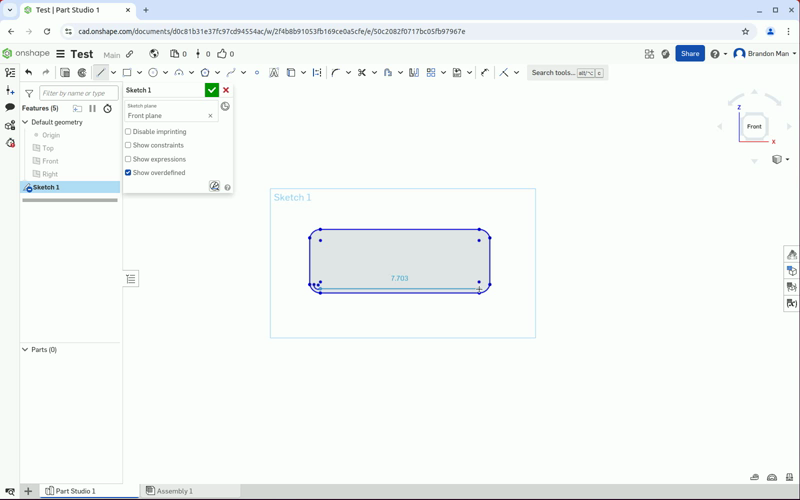
scroll(6)
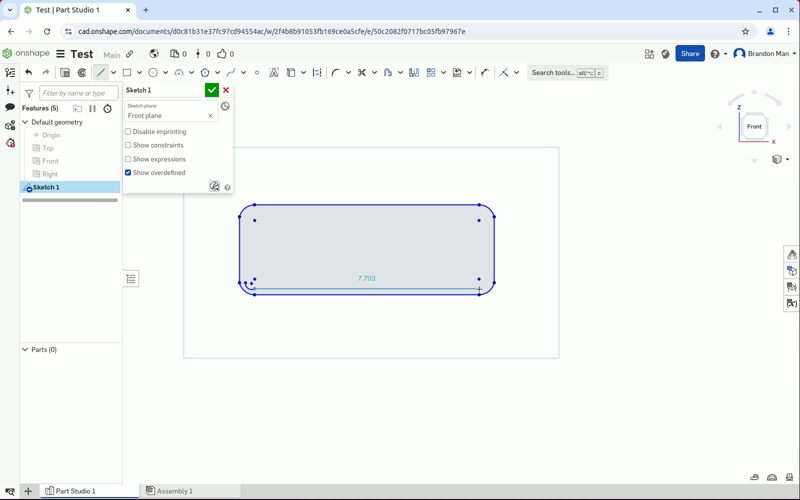
scroll(6)
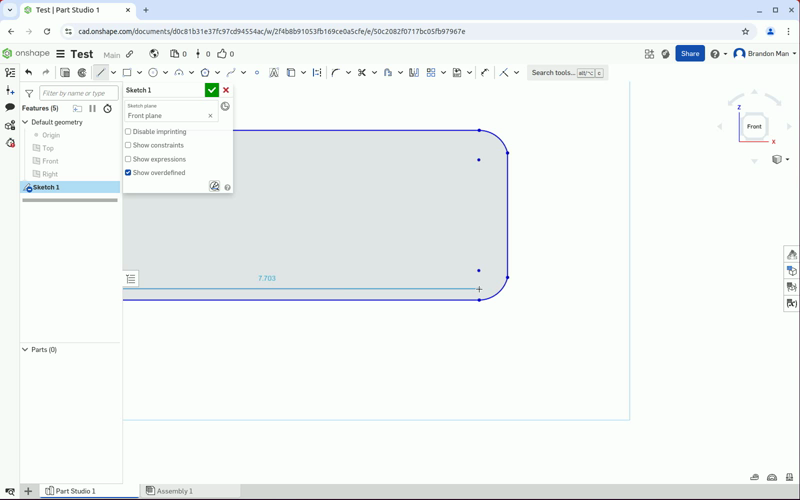
click(479, 288)
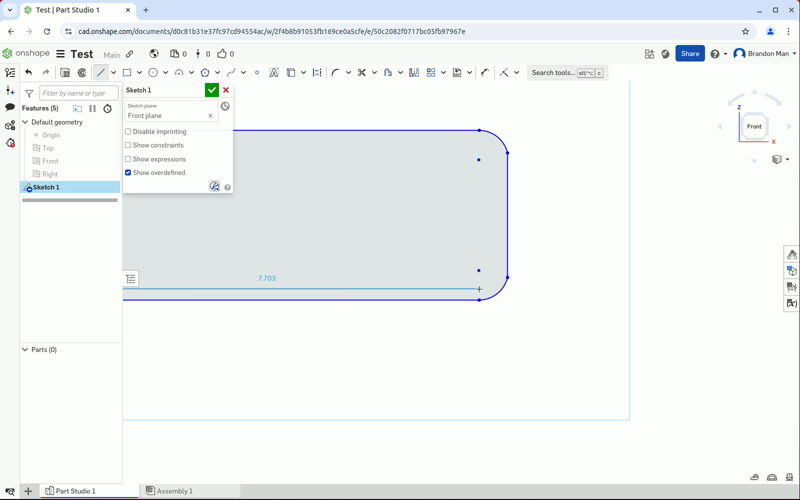
scroll(-6)
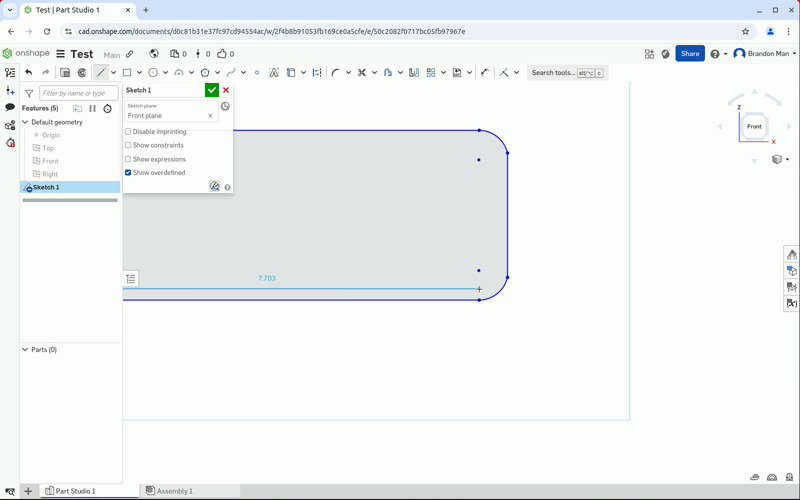
scroll(-6)
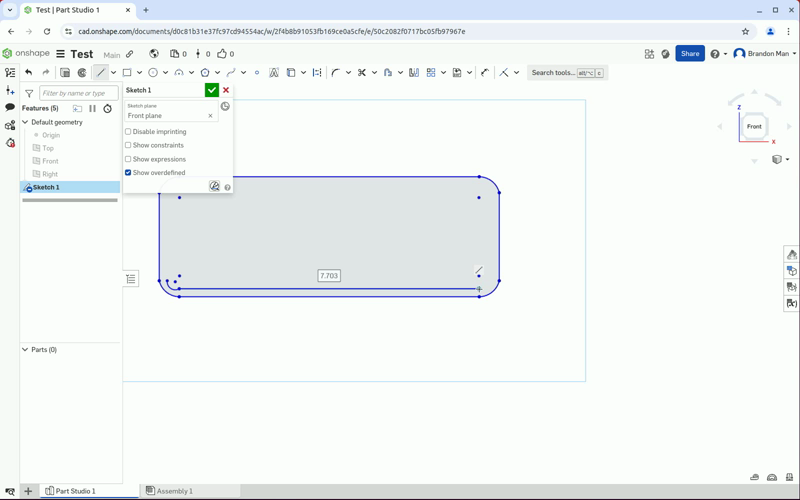
scroll(-6)
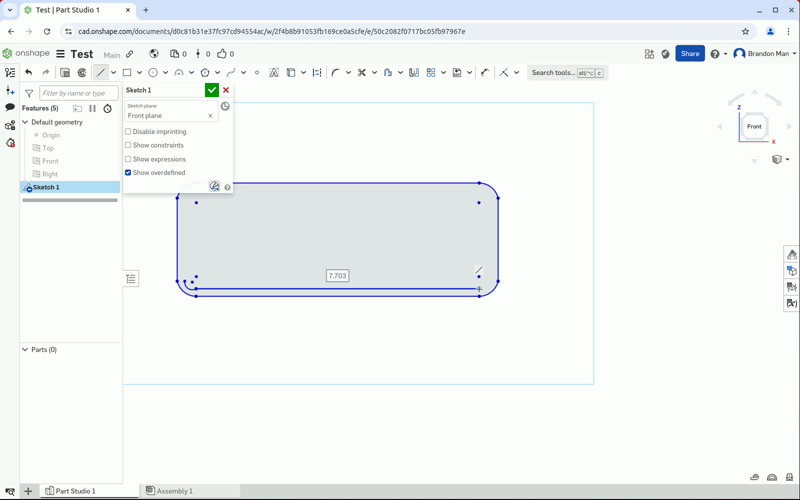
scroll(-6)
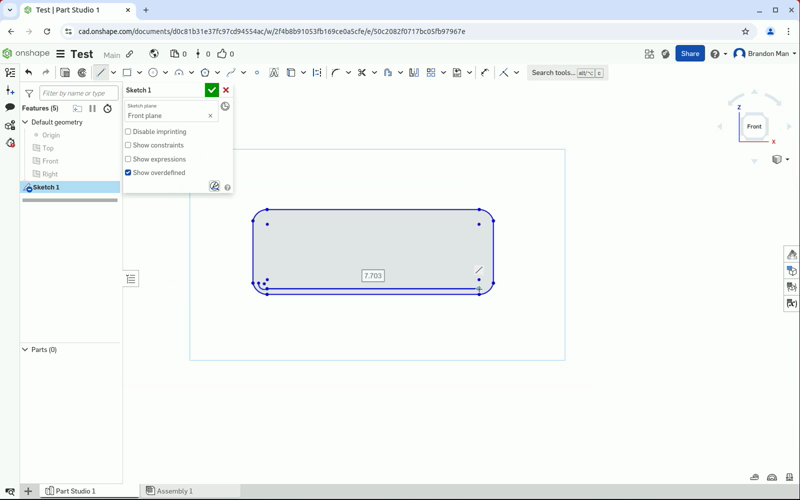
scroll(-6)
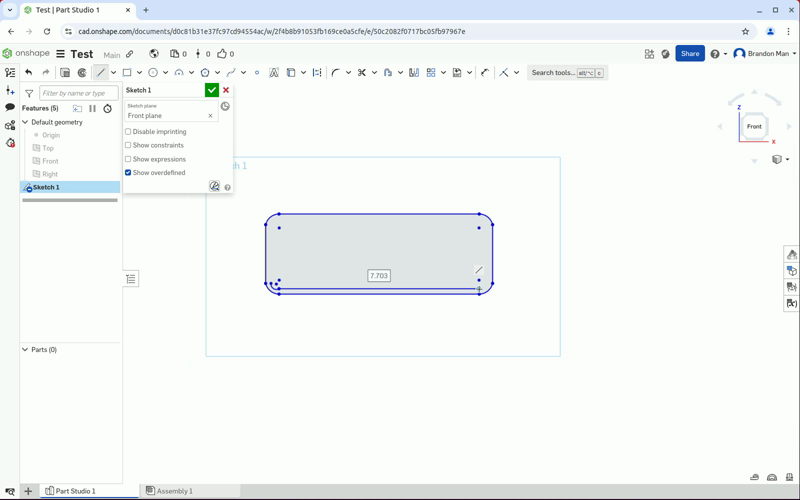
scroll(-6)
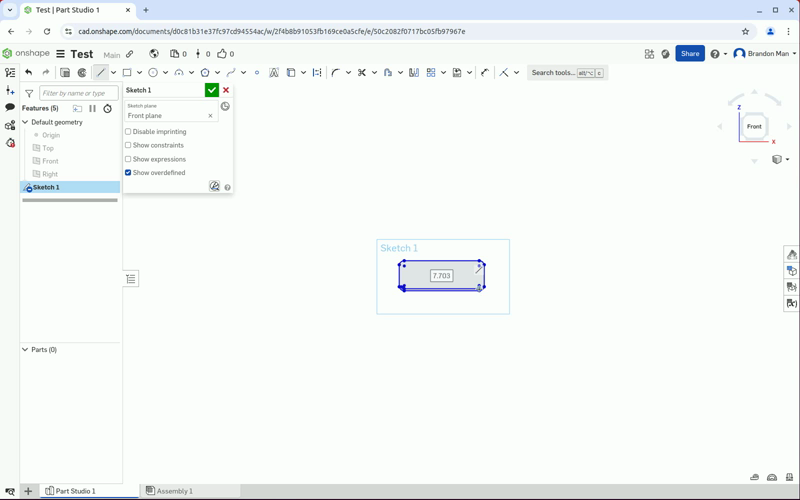
scroll(-6)
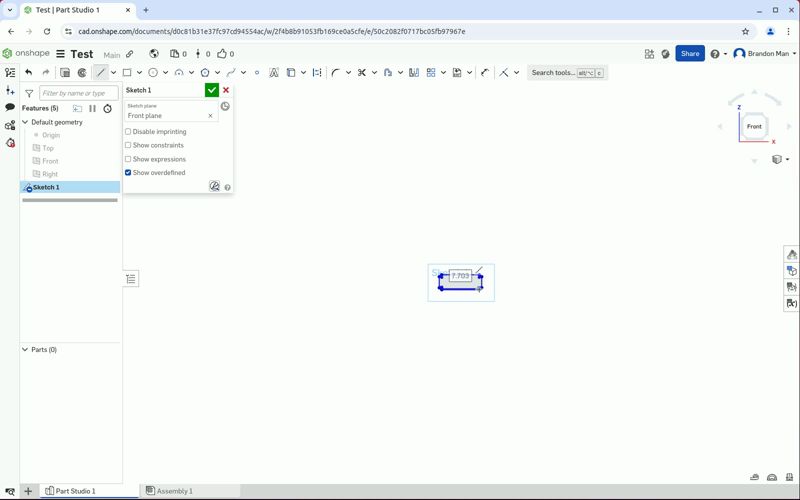
key_up(shift)
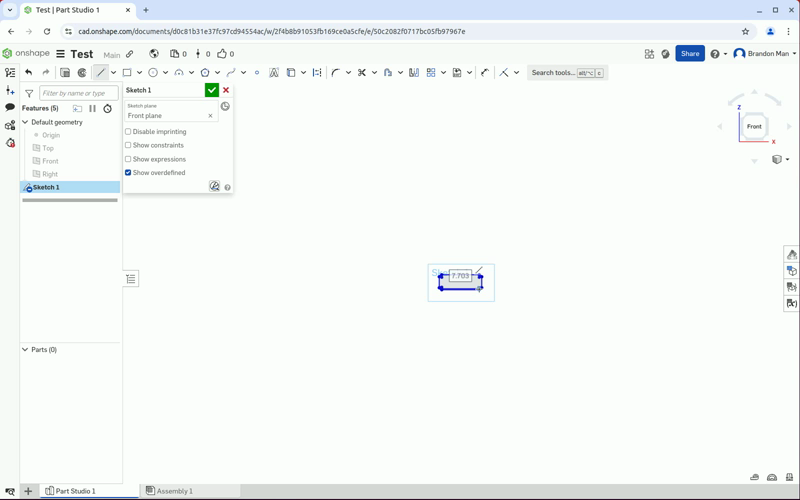
key(esc)
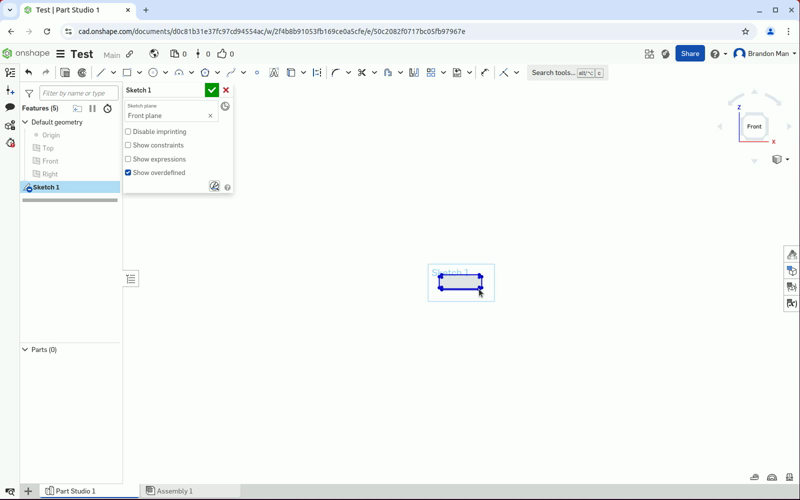
key(a)
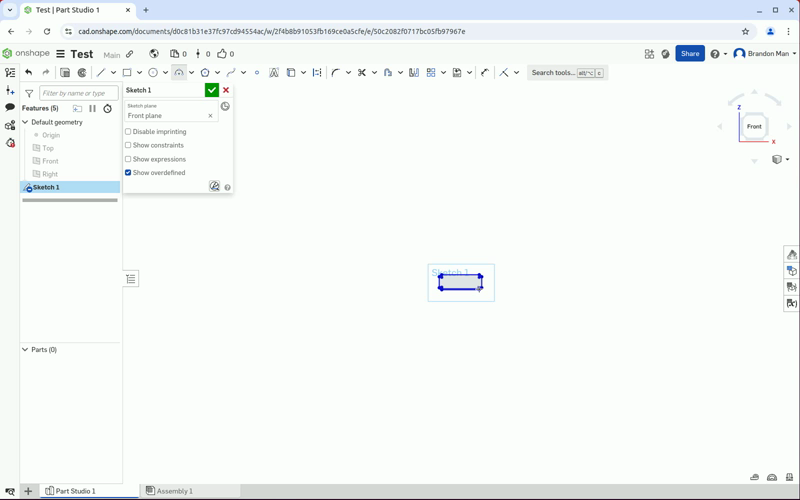
mouse_move(479, 288)
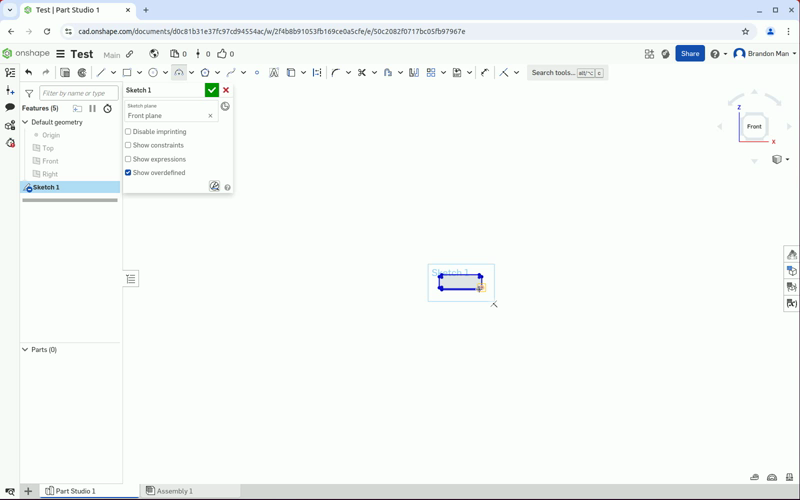
scroll(6)
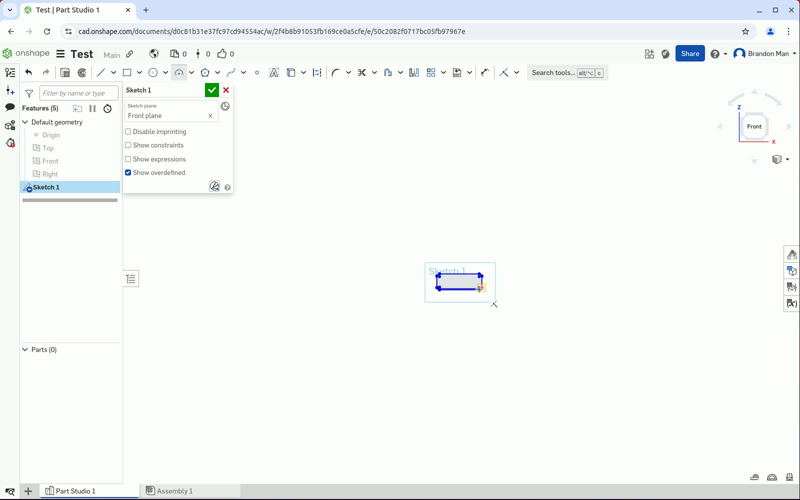
scroll(6)
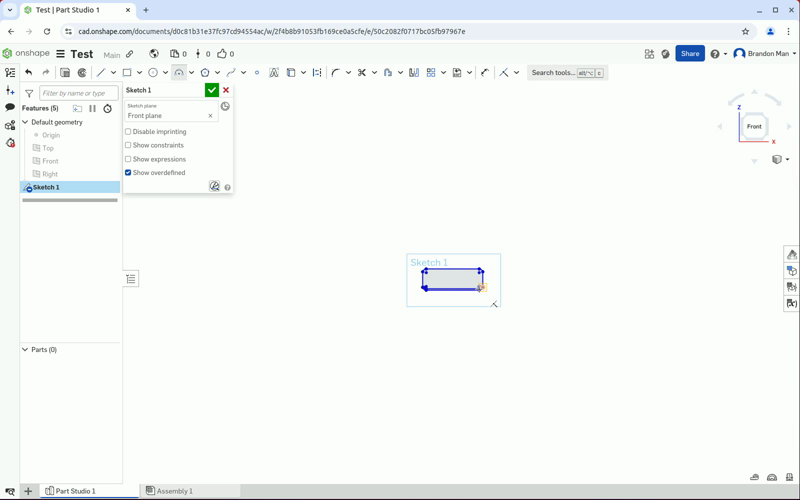
scroll(6)
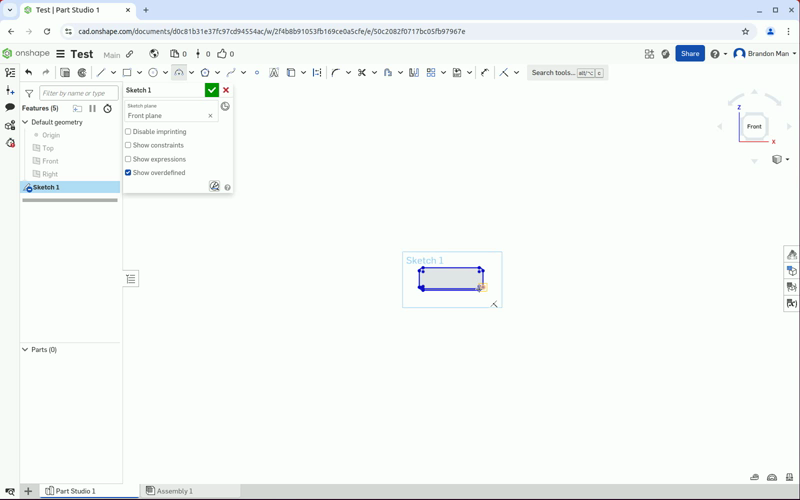
scroll(6)
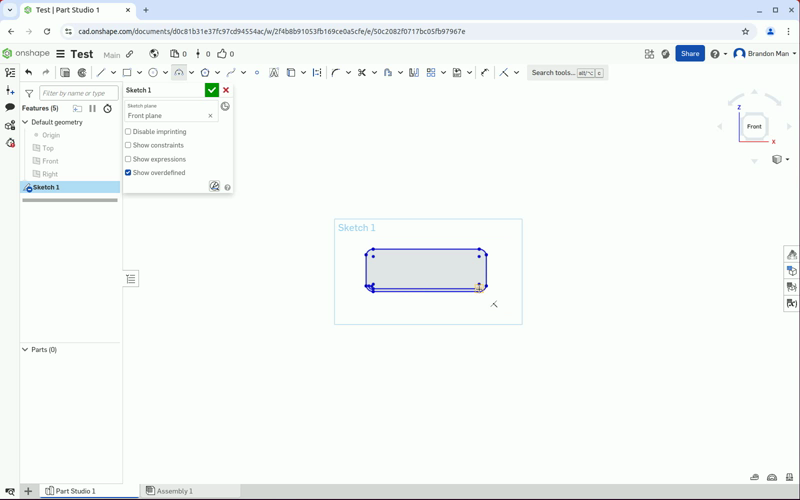
scroll(6)
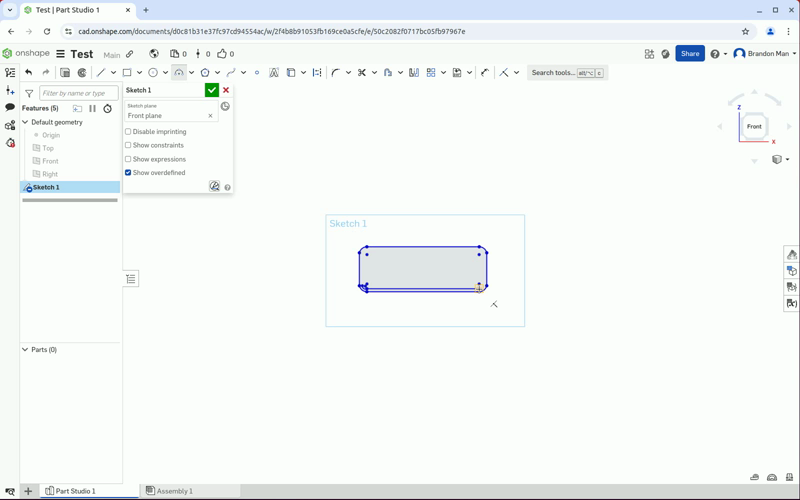
scroll(6)
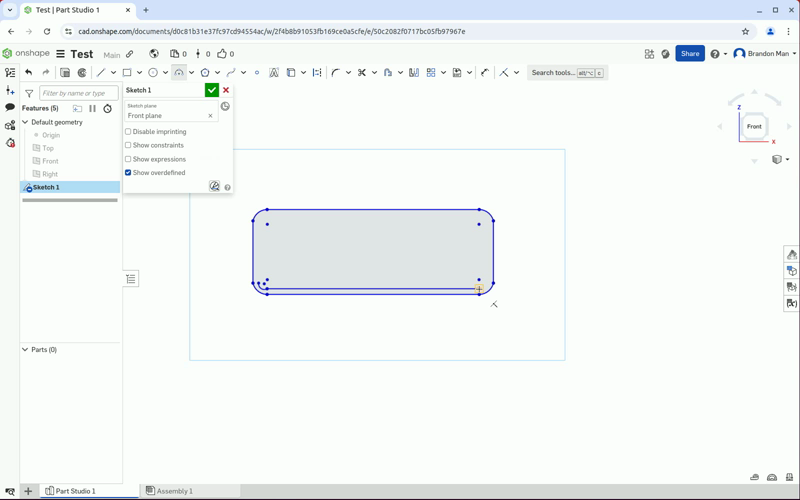
scroll(6)
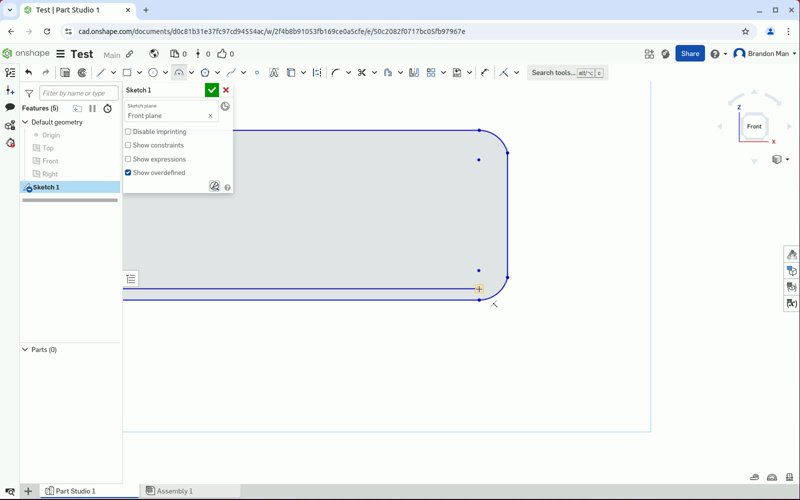
click(479, 288)
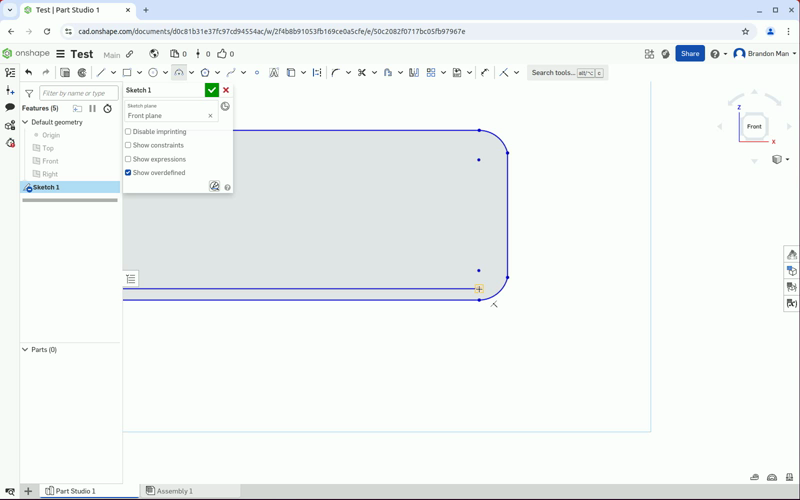
scroll(-6)
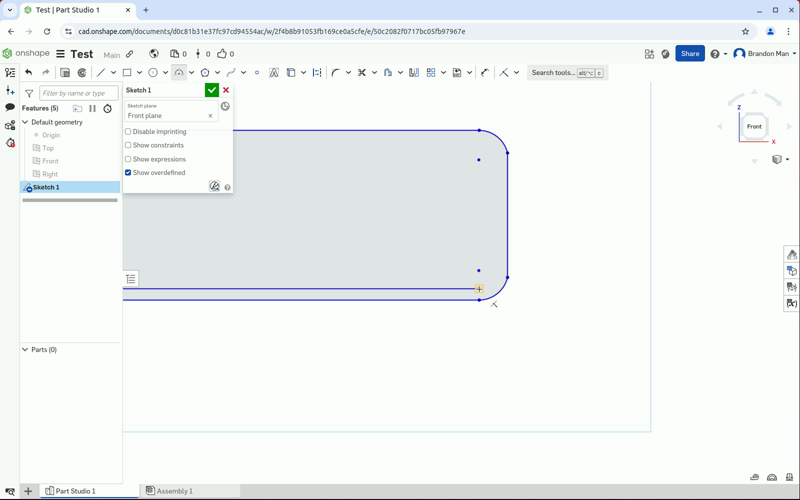
scroll(-6)
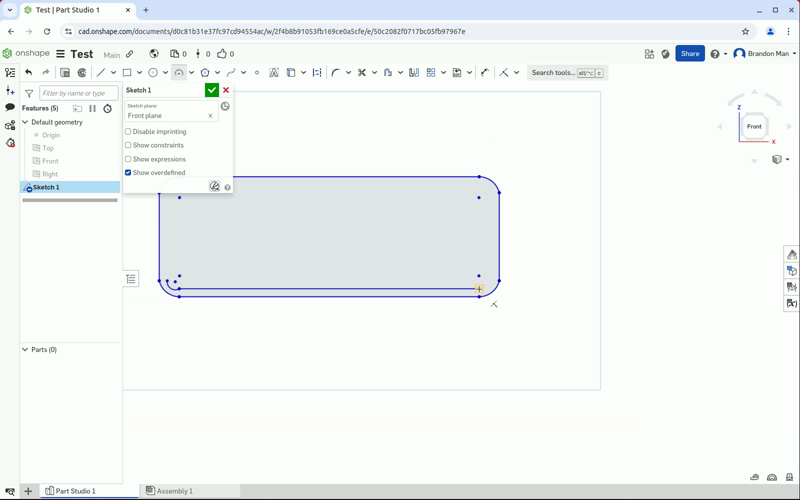
scroll(-6)
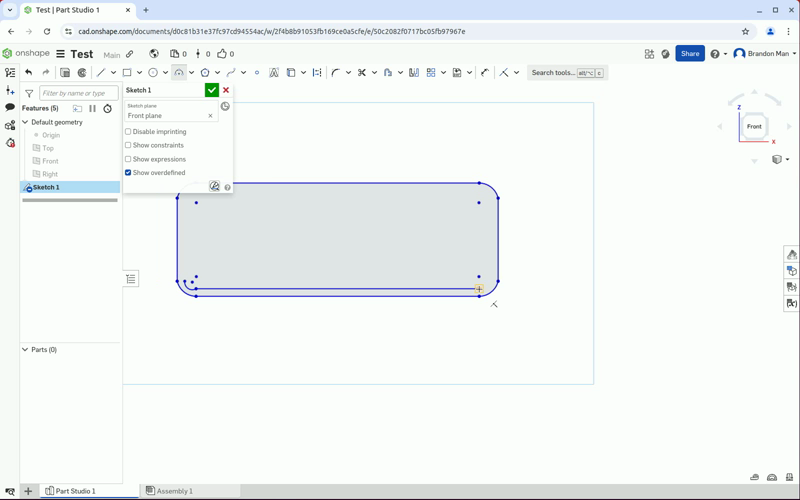
scroll(-6)
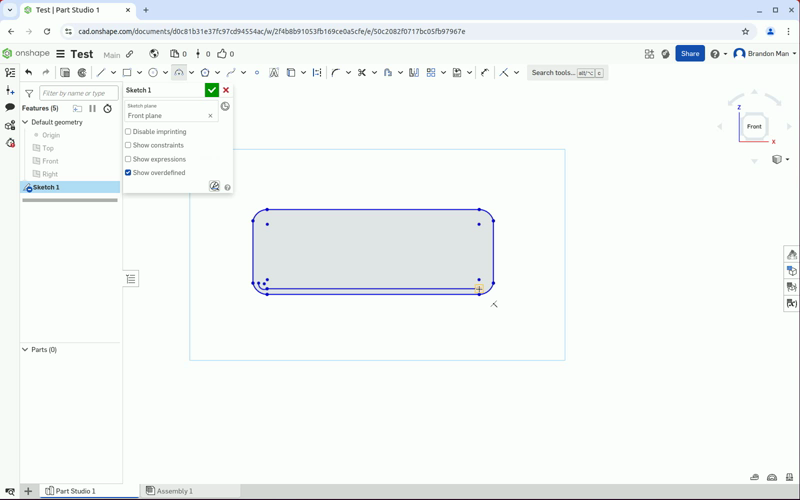
scroll(-6)
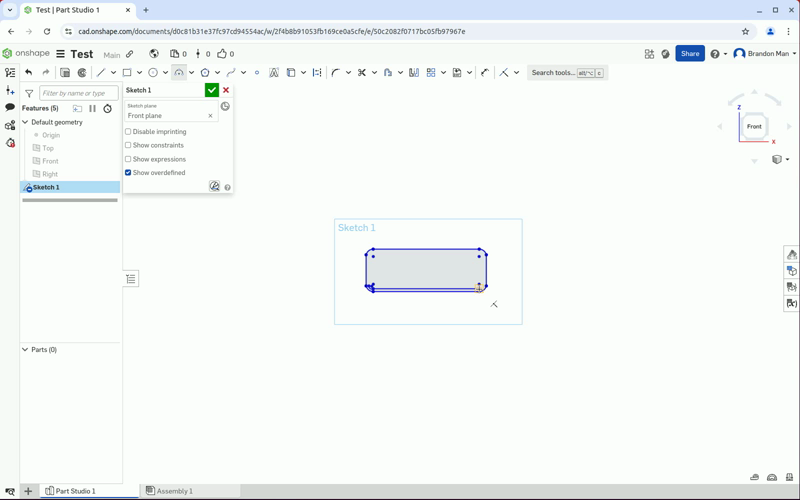
scroll(-6)
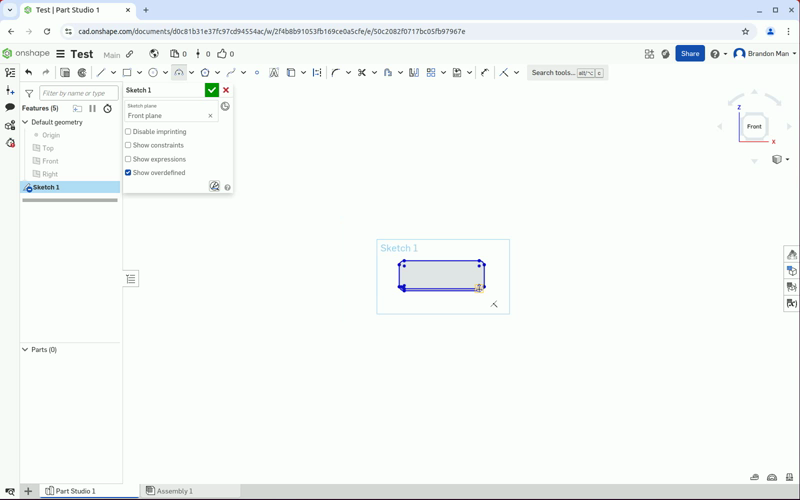
scroll(-6)
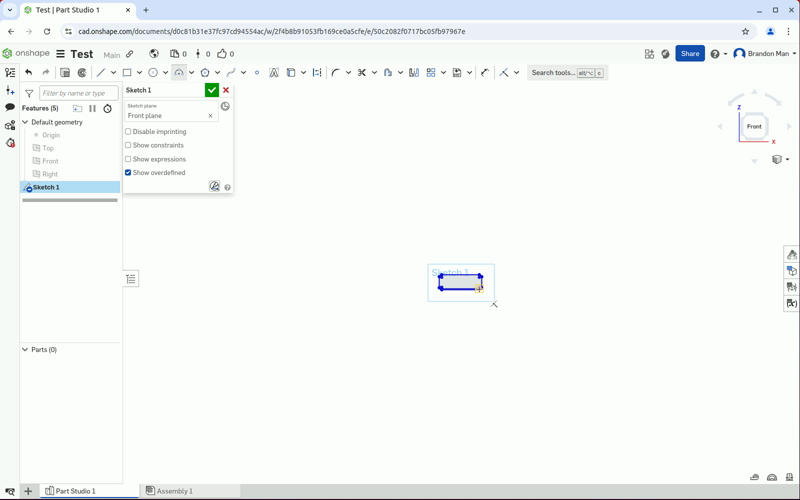
key_down(shift)
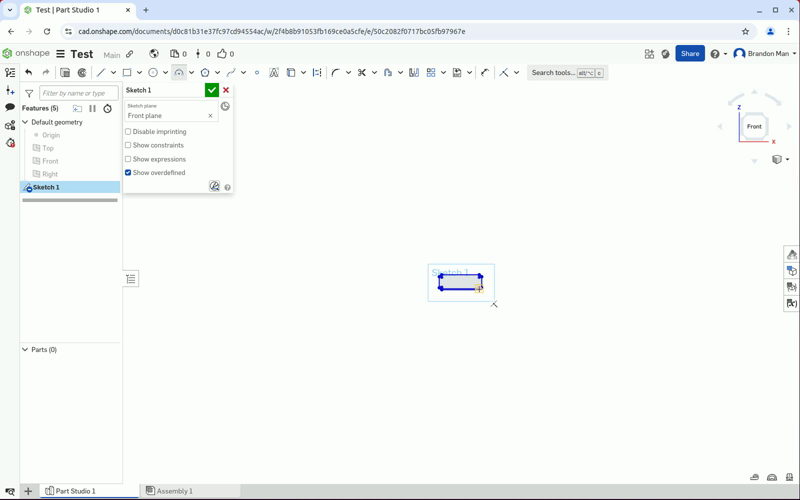
mouse_move(480, 287)
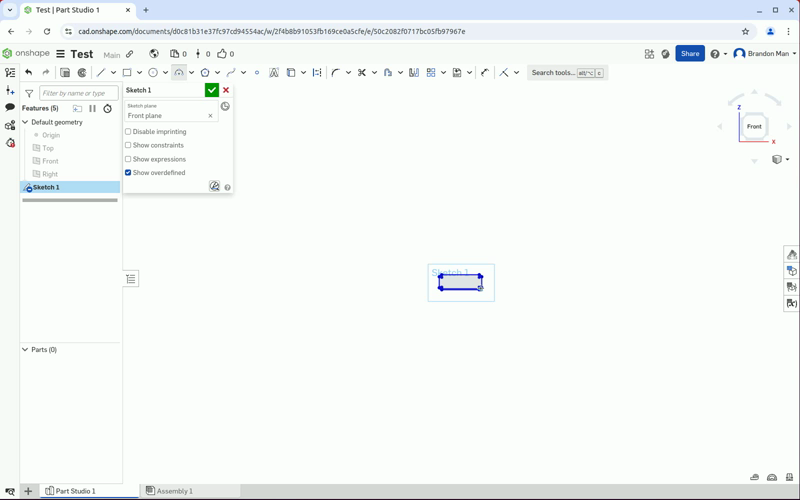
scroll(6)
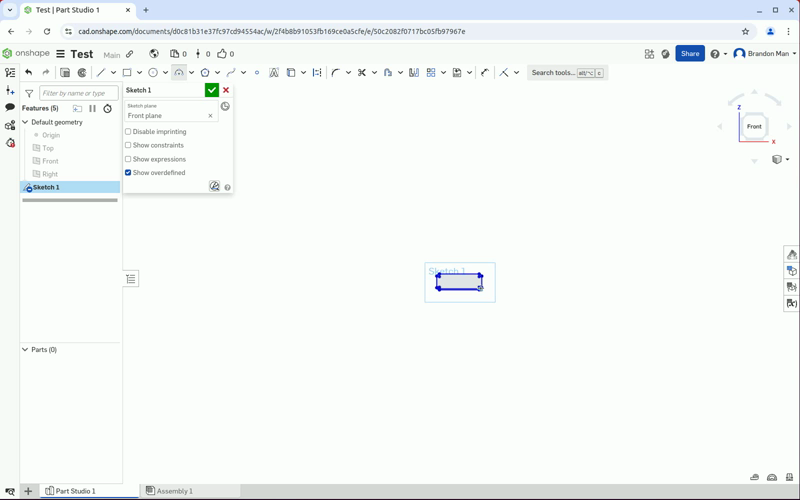
scroll(6)
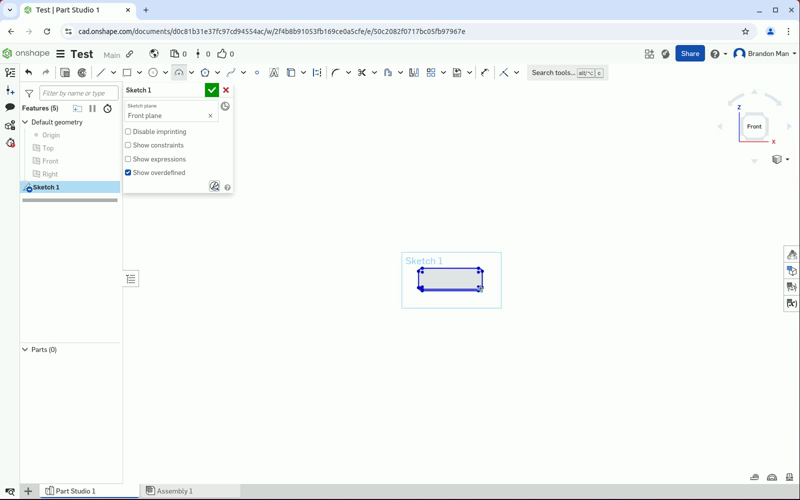
scroll(6)
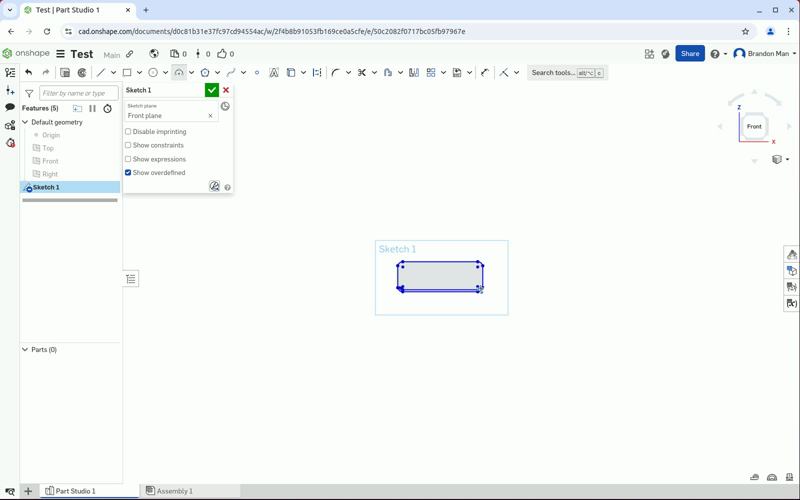
scroll(6)
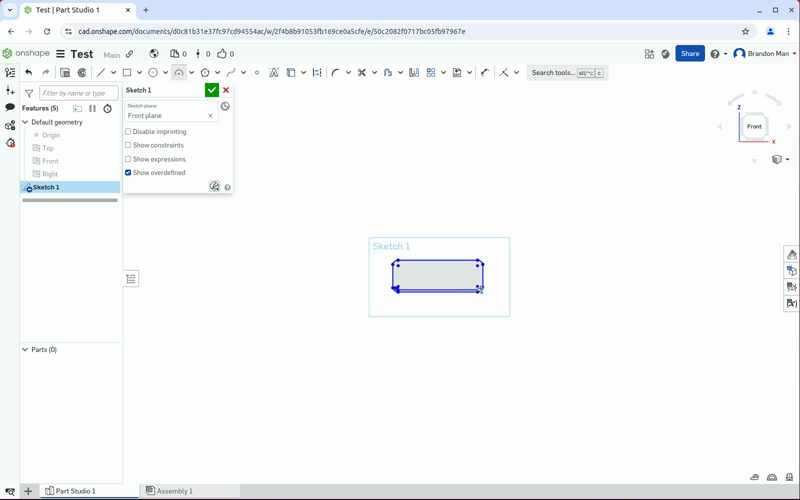
scroll(6)
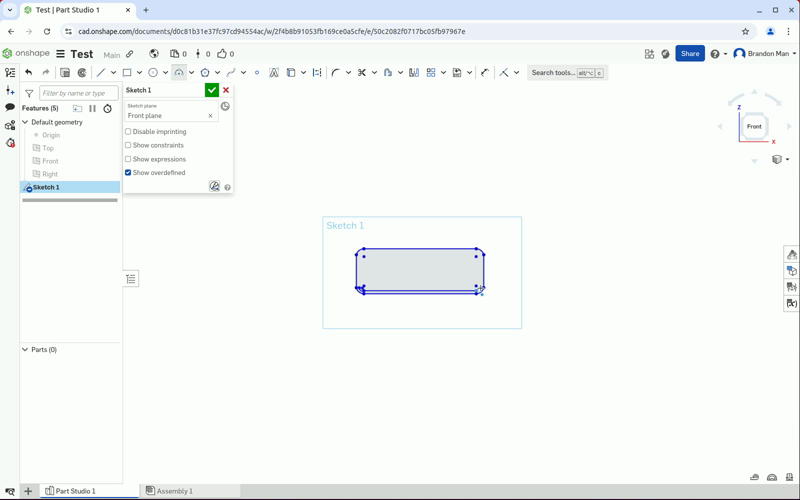
scroll(6)
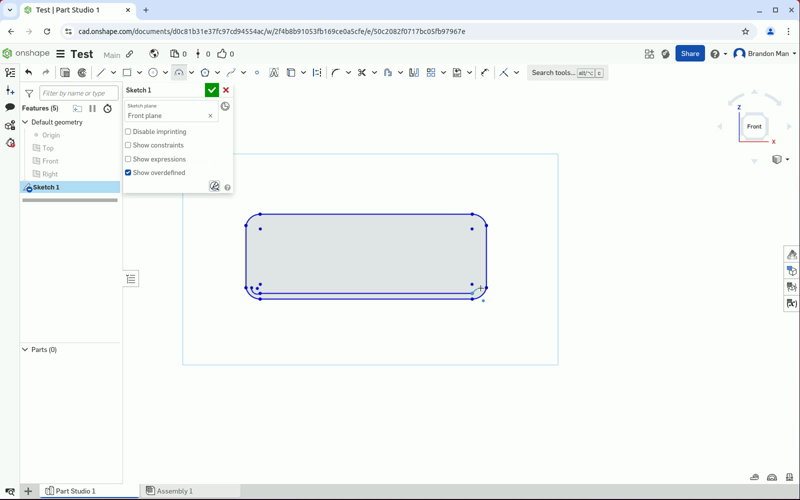
scroll(6)
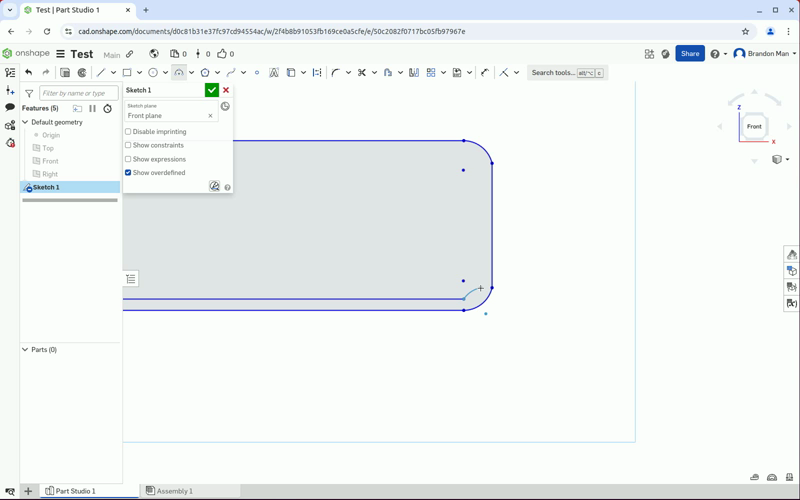
click(480, 287)
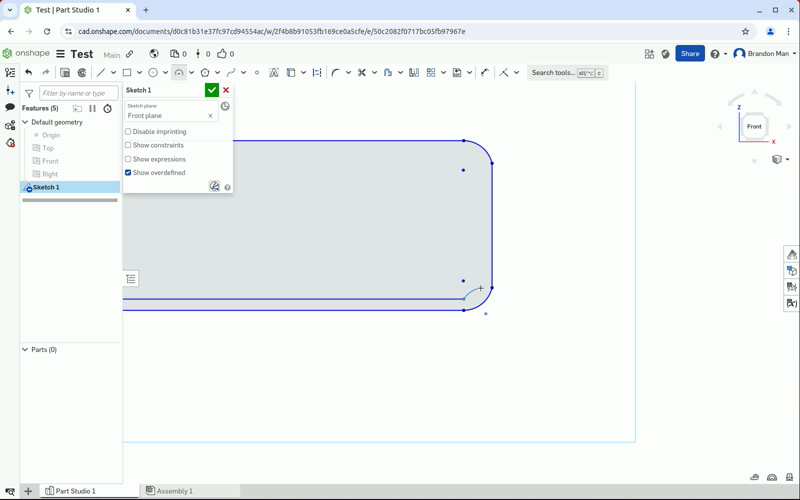
scroll(-6)
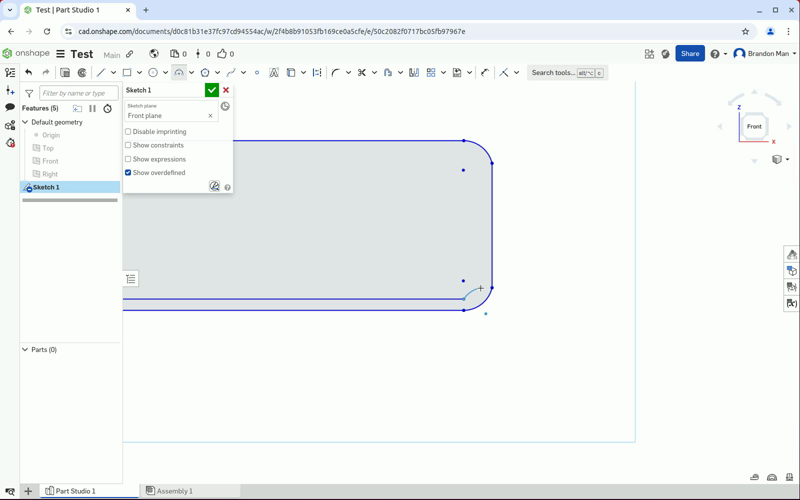
scroll(-6)
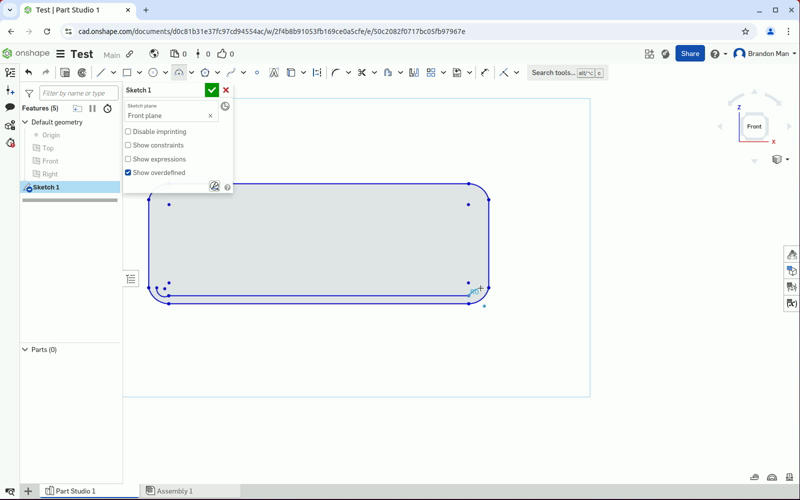
scroll(-6)
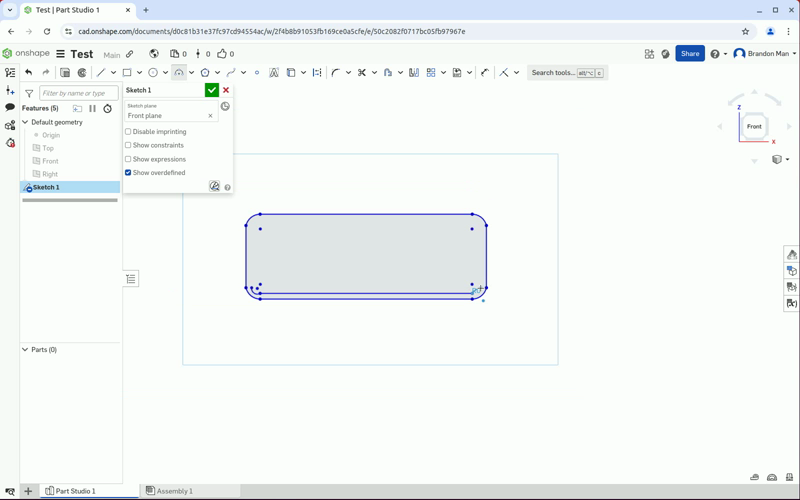
scroll(-6)
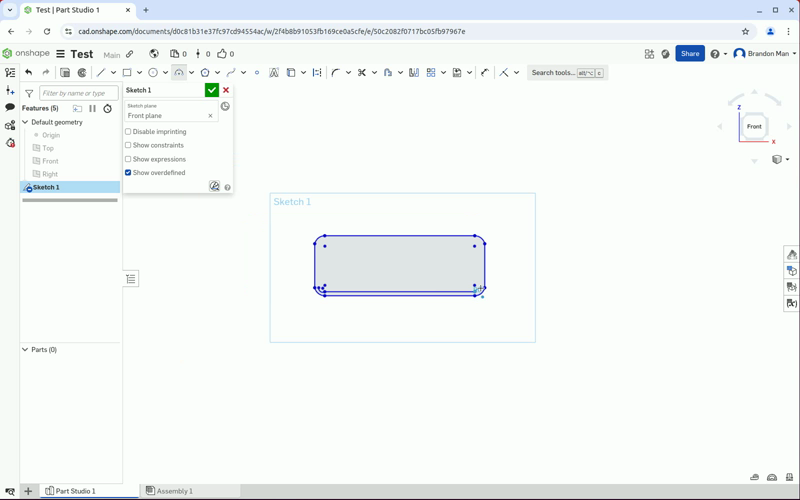
scroll(-6)
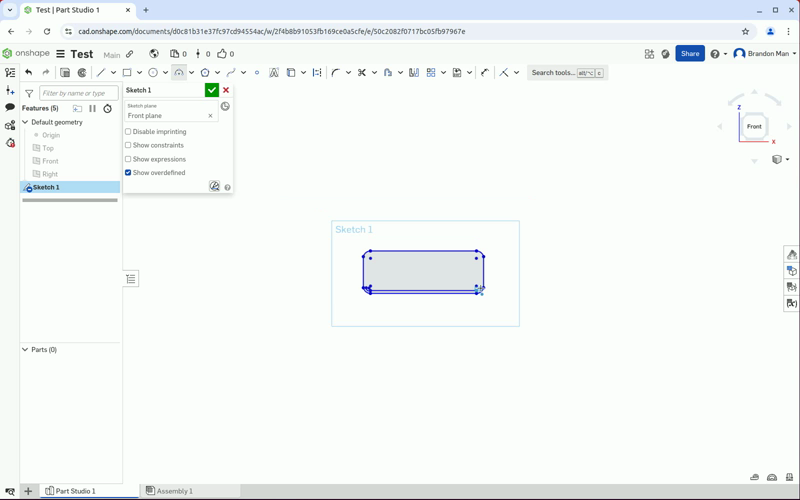
scroll(-6)
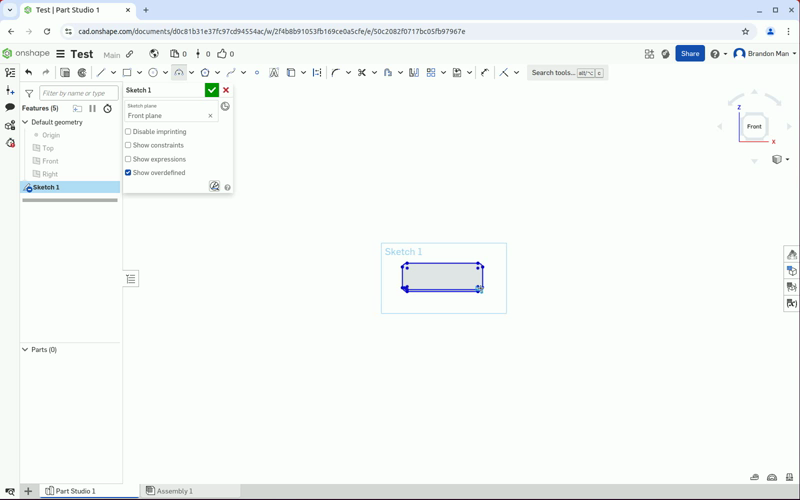
scroll(-6)
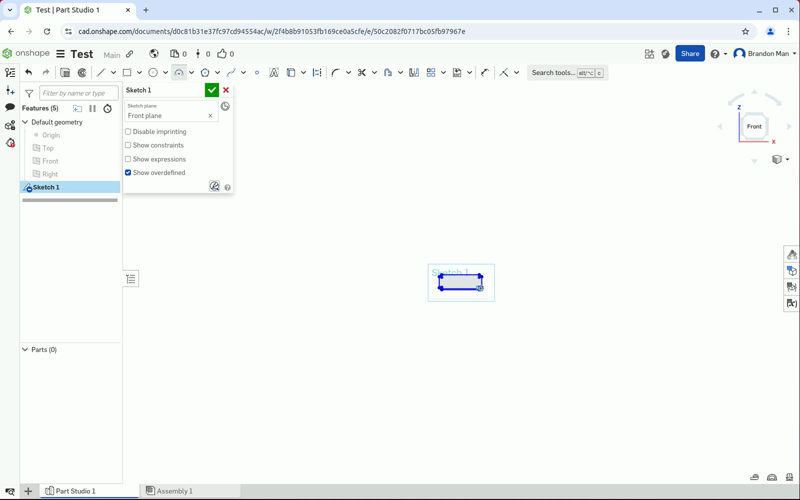
mouse_move(480, 288)
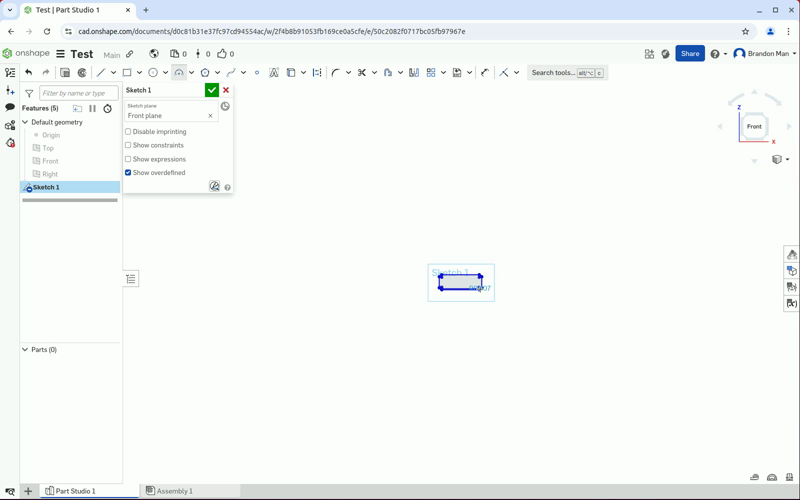
scroll(6)
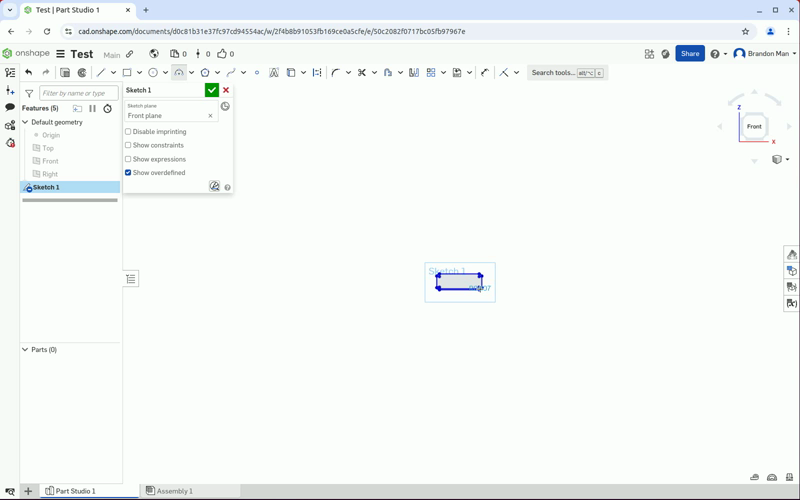
scroll(6)
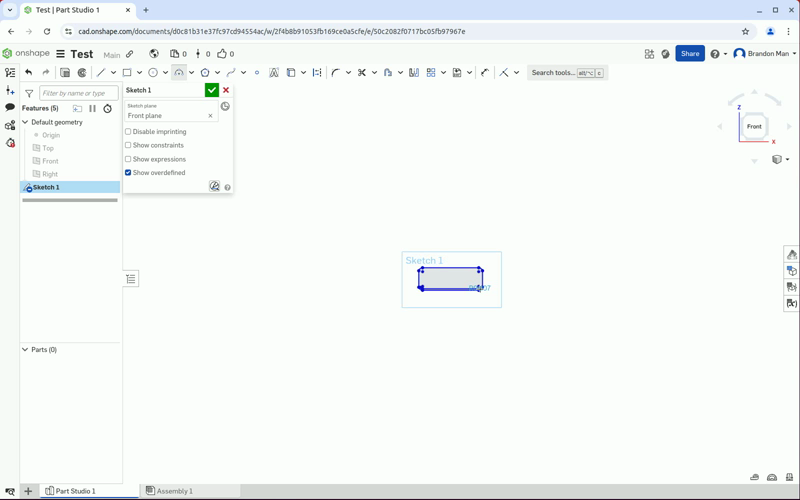
scroll(6)
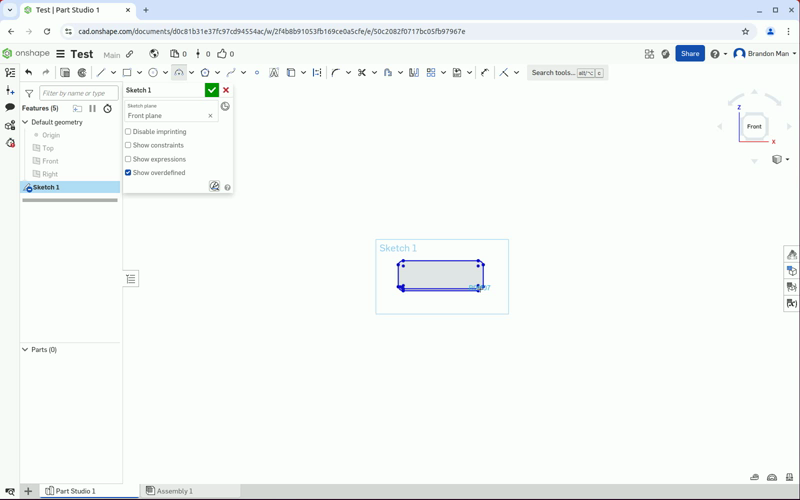
scroll(6)
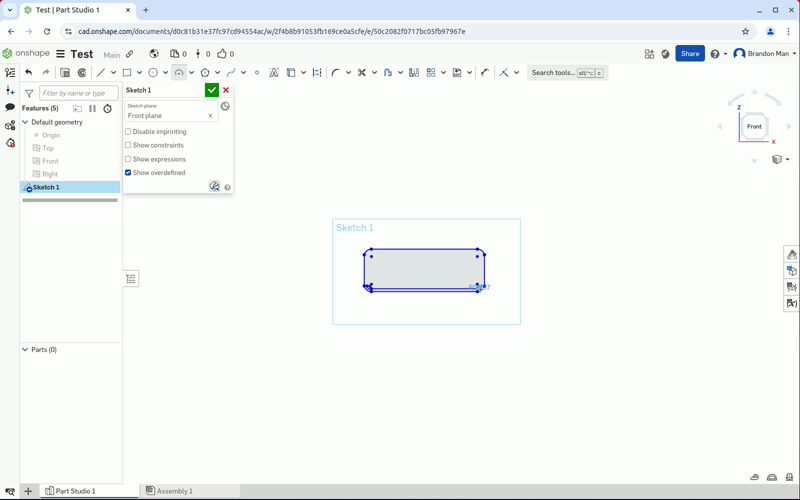
scroll(6)
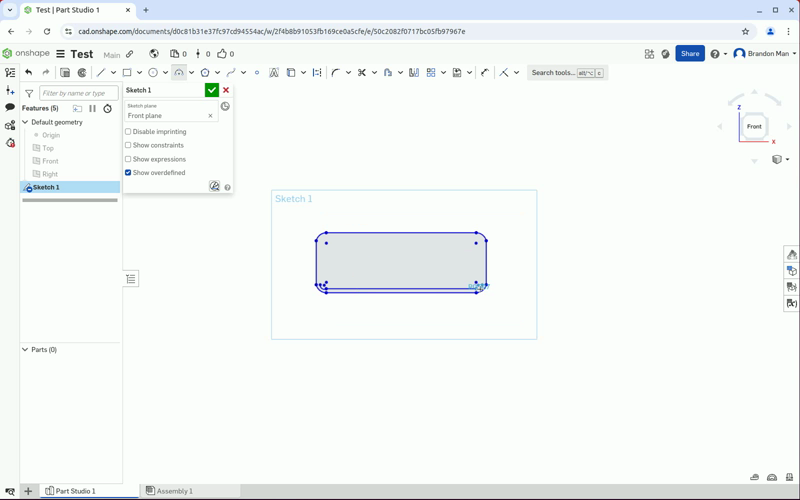
scroll(6)
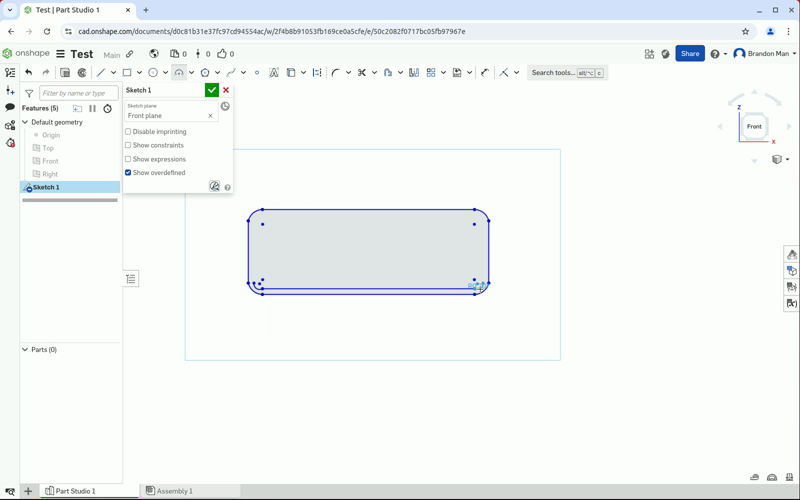
scroll(6)
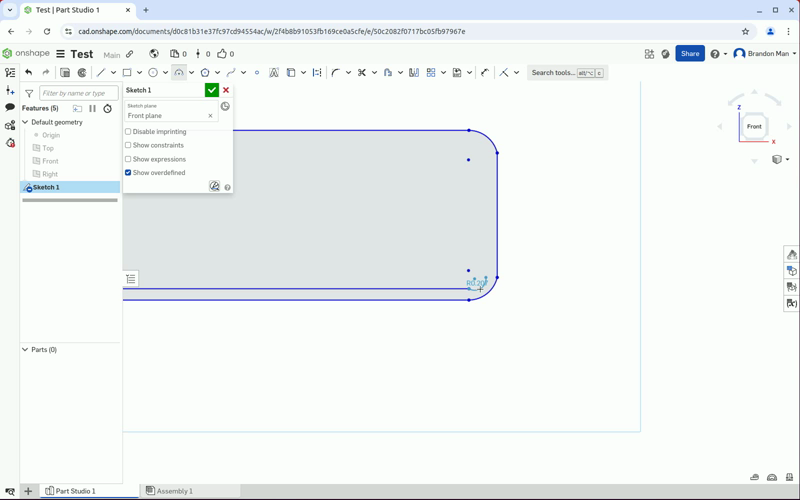
click(480, 288)
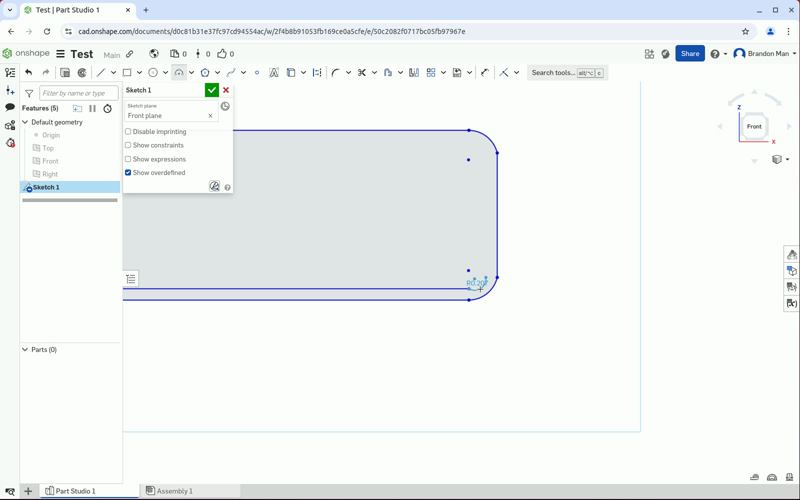
scroll(-6)
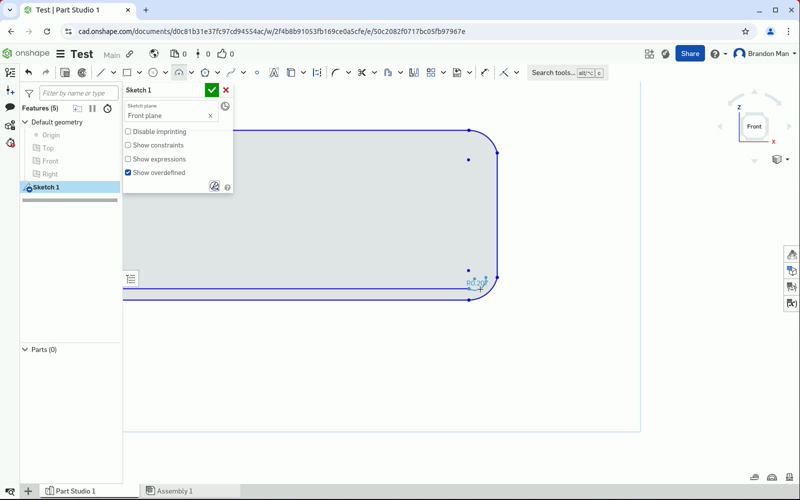
scroll(-6)
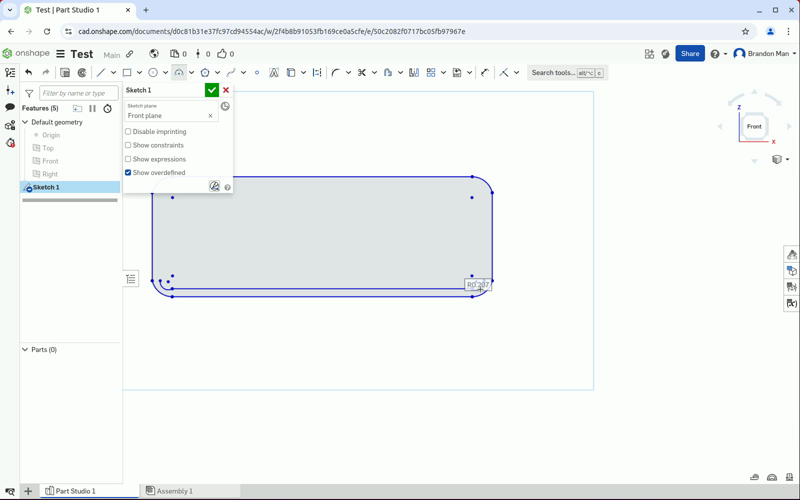
scroll(-6)
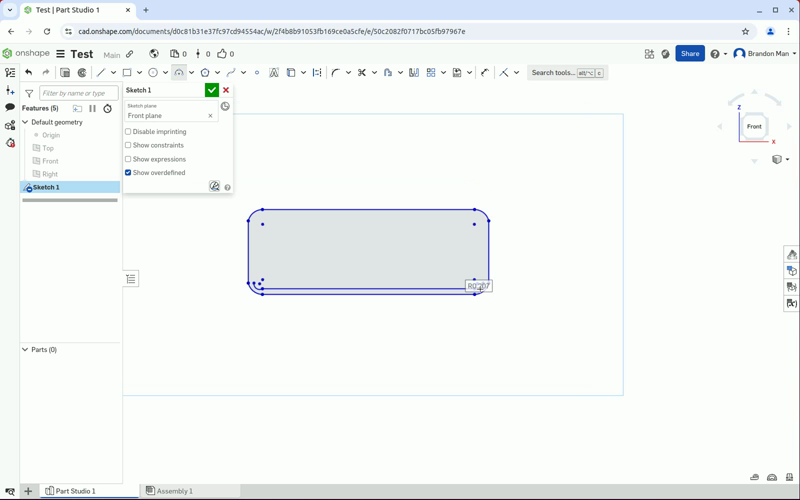
scroll(-6)
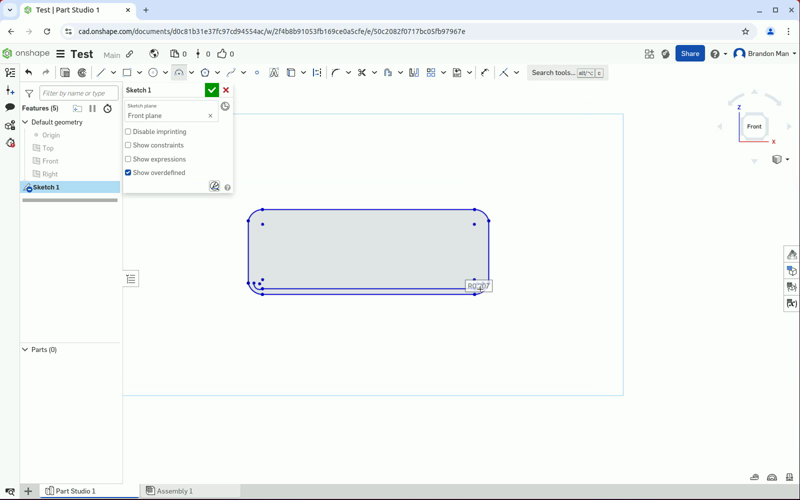
scroll(-6)
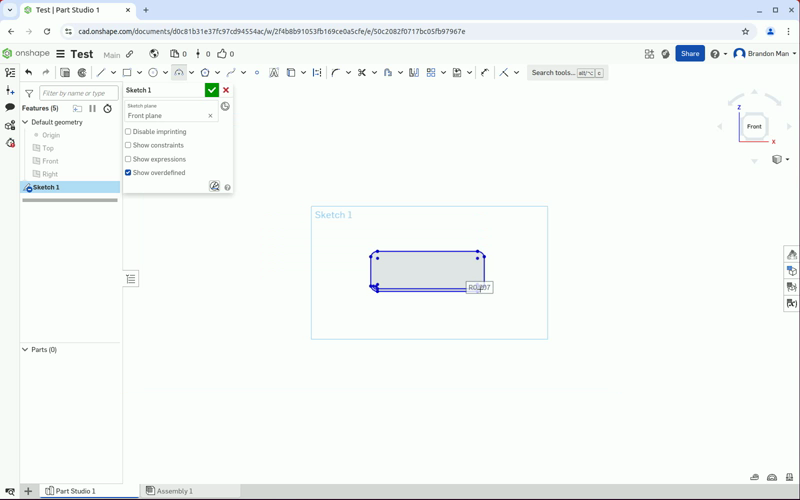
scroll(-6)
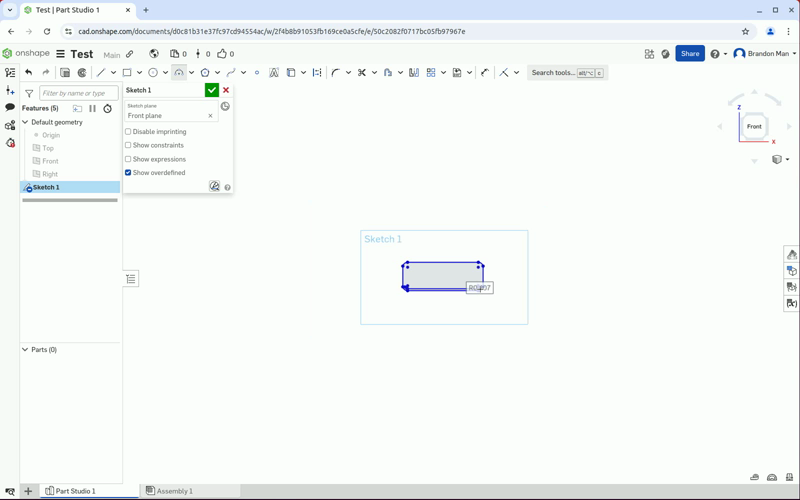
scroll(-6)
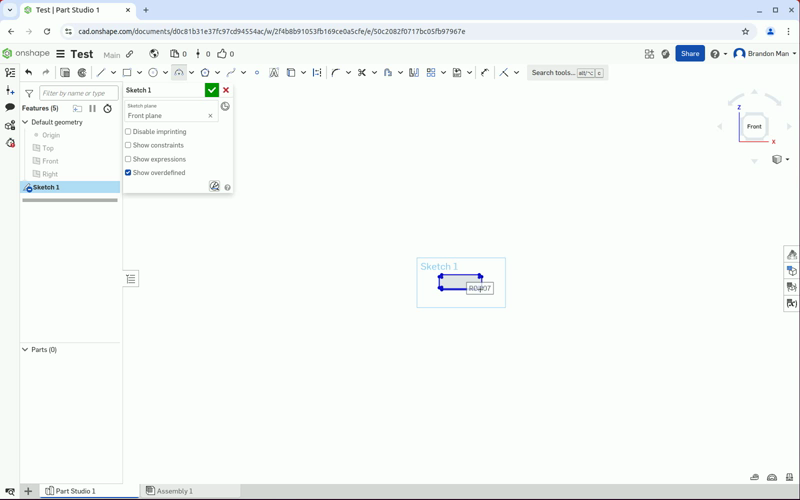
key_up(shift)
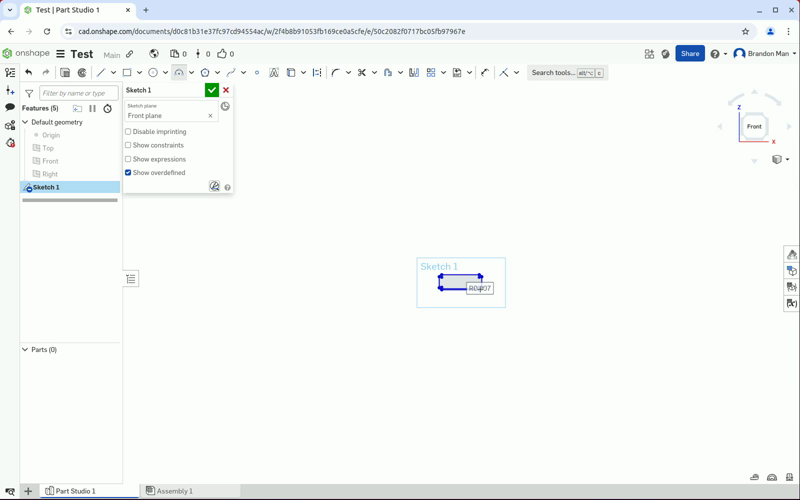
key(esc)
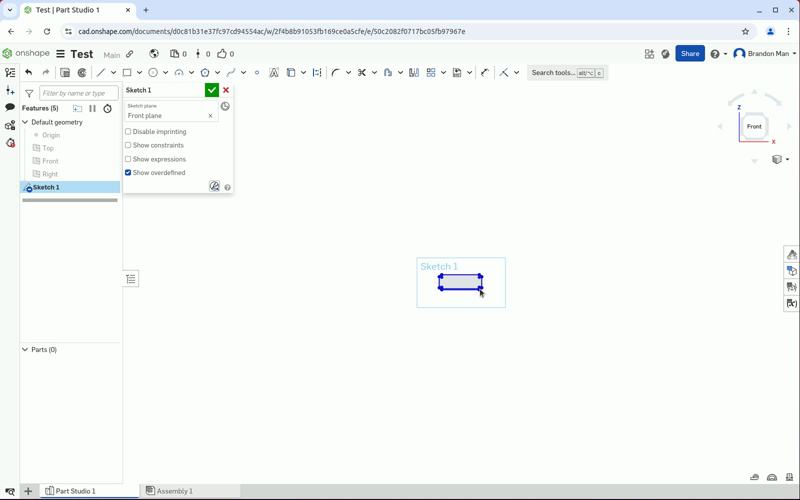
key(l)
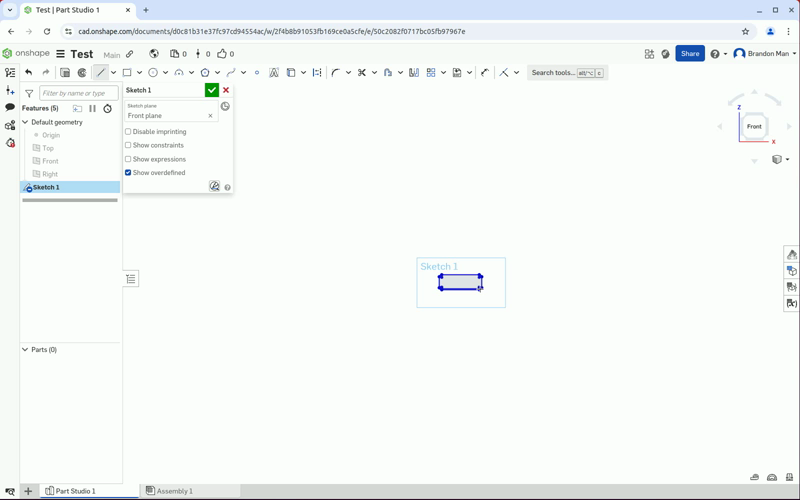
mouse_move(480, 287)
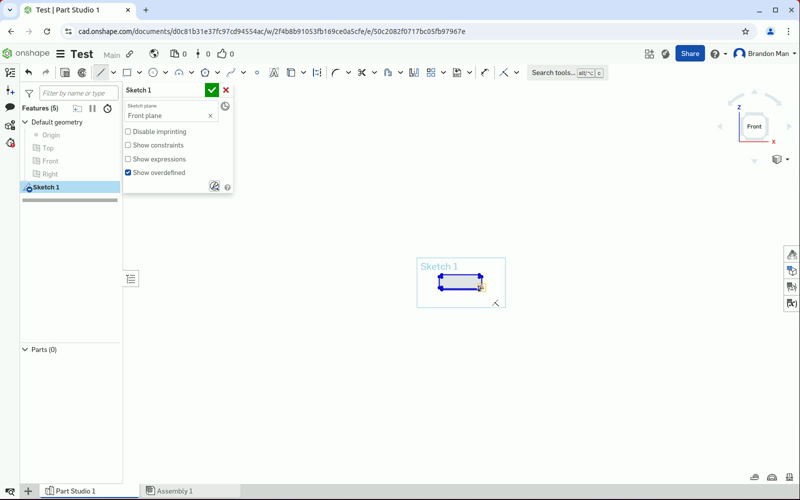
scroll(6)
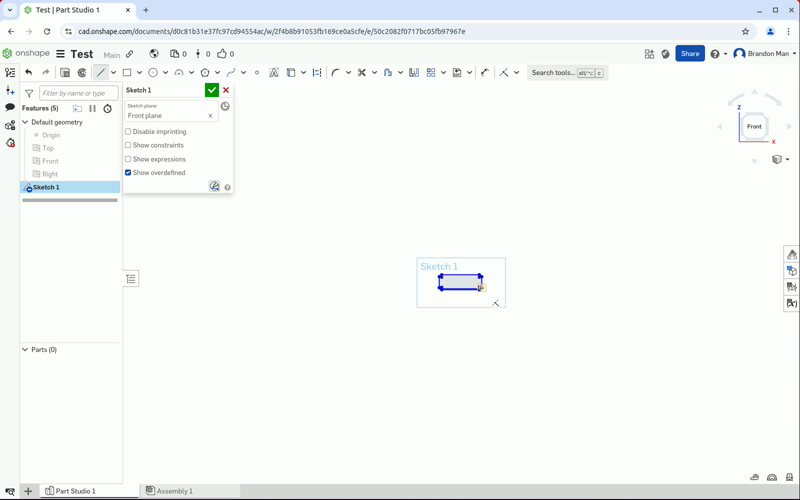
scroll(6)
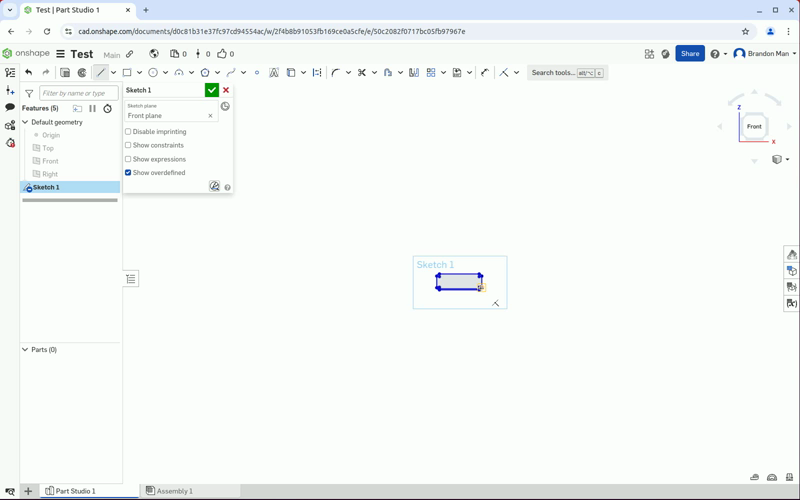
scroll(6)
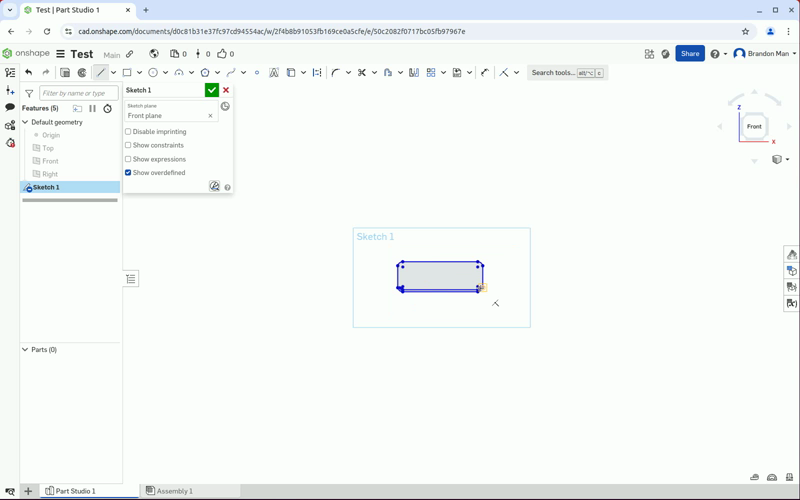
scroll(6)
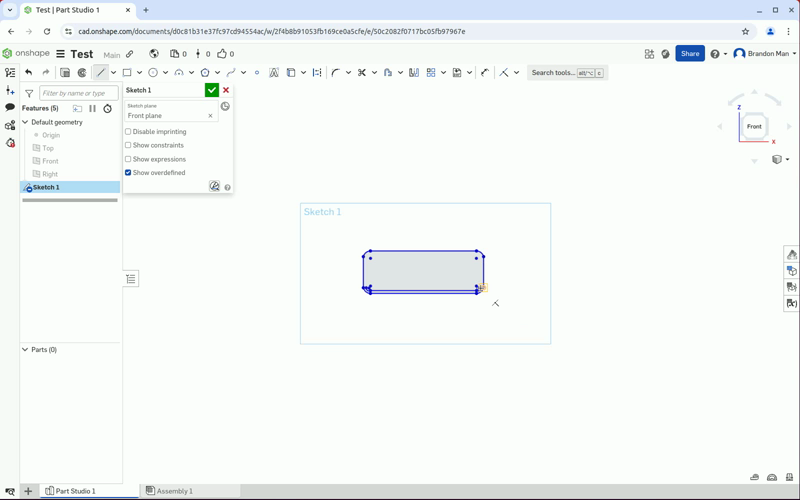
scroll(6)
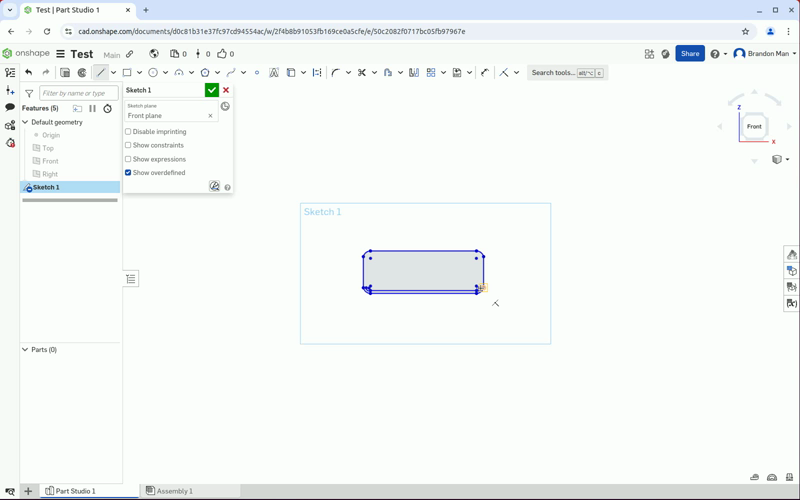
scroll(6)
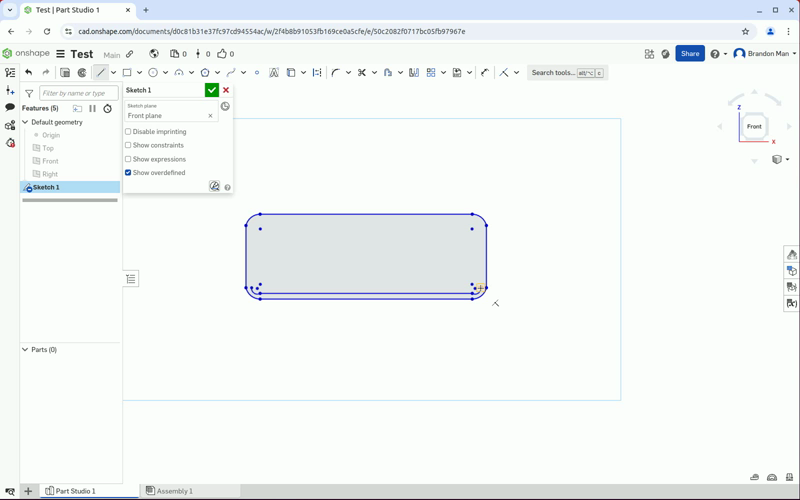
scroll(6)
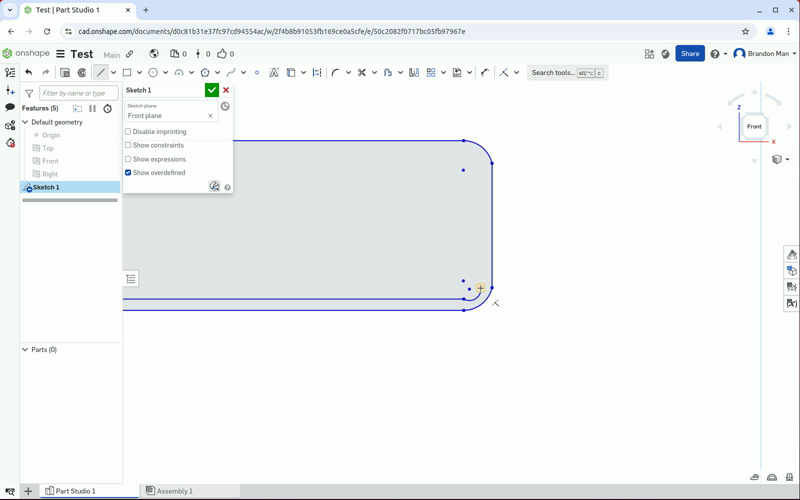
click(480, 287)
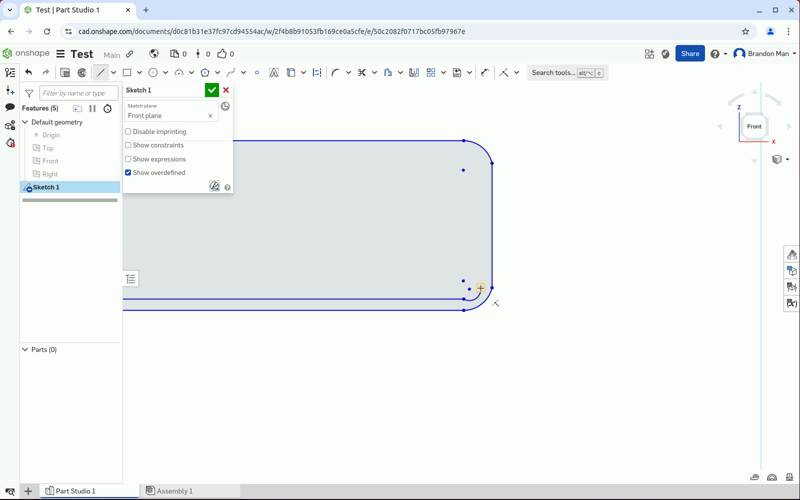
scroll(-6)
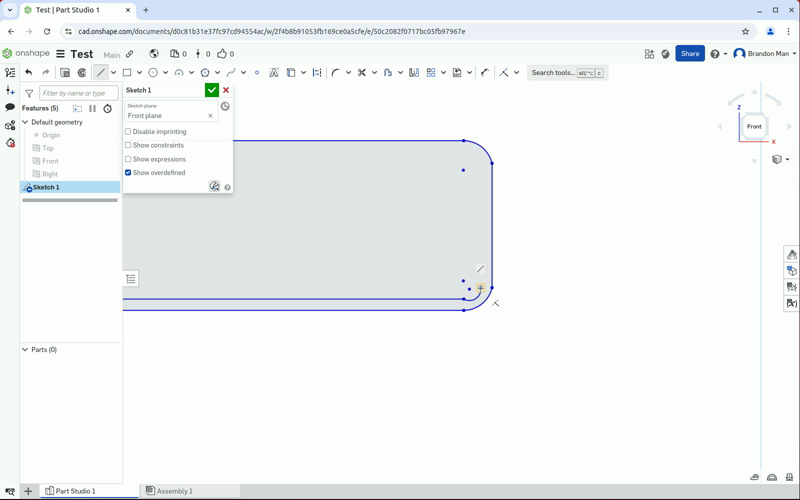
scroll(-6)
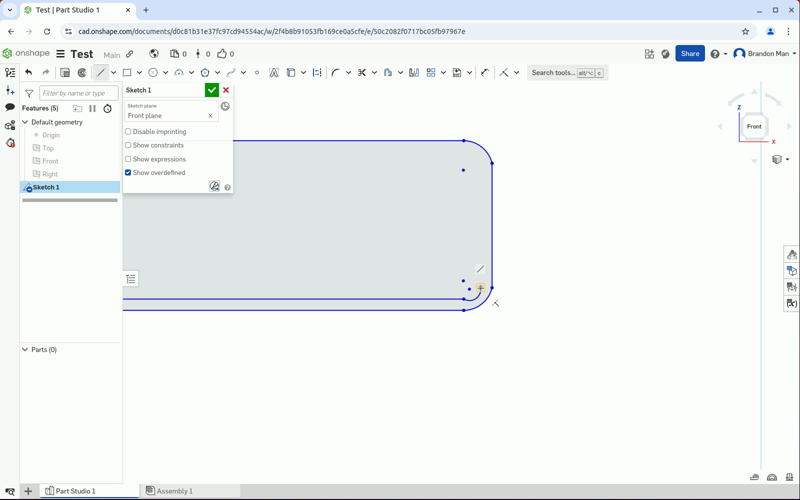
scroll(-6)
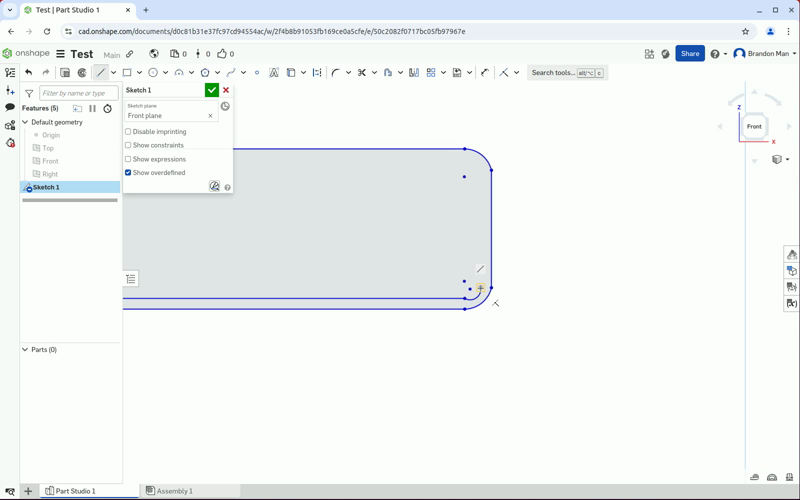
scroll(-6)
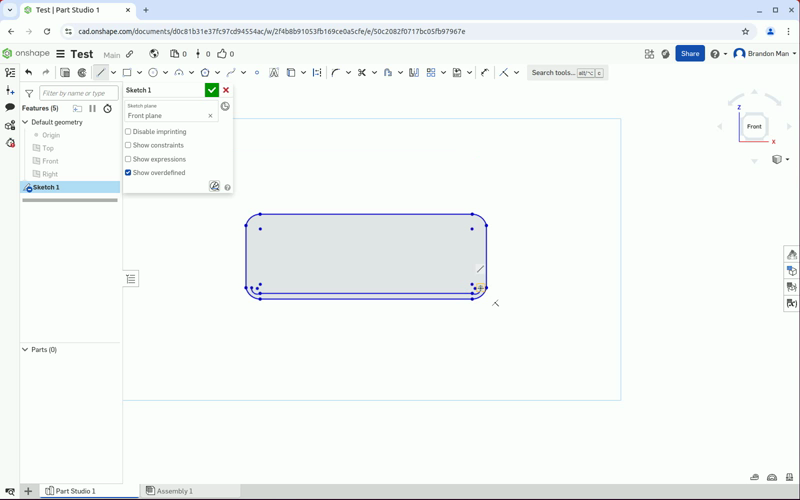
scroll(-6)
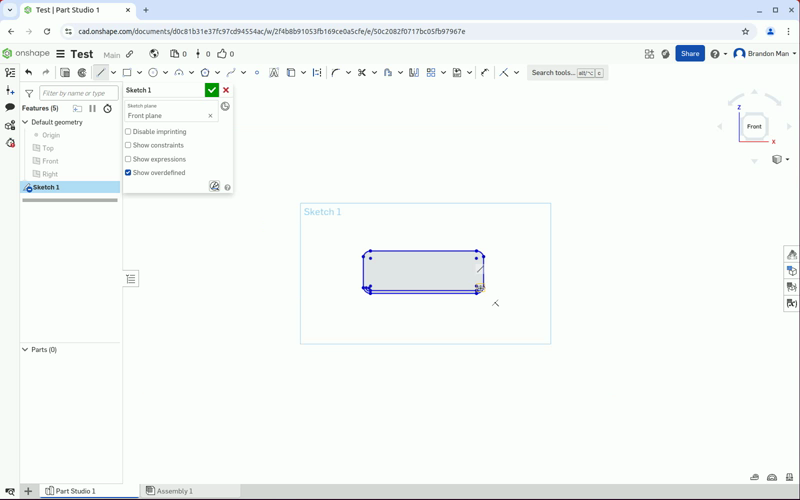
scroll(-6)
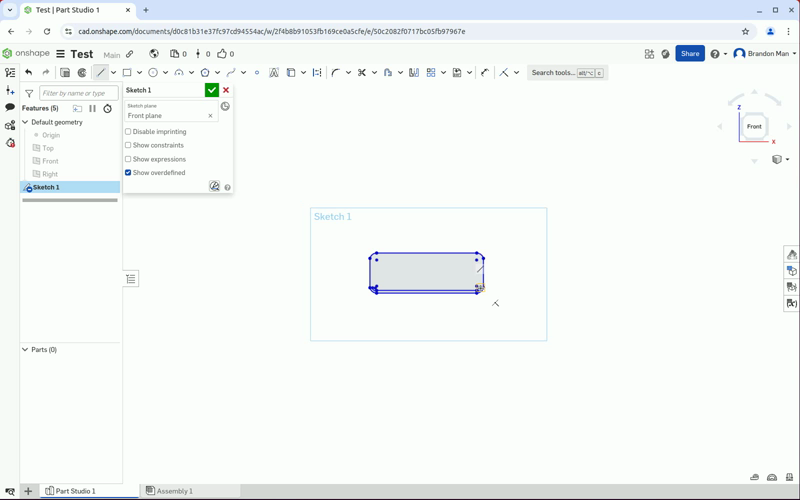
scroll(-6)
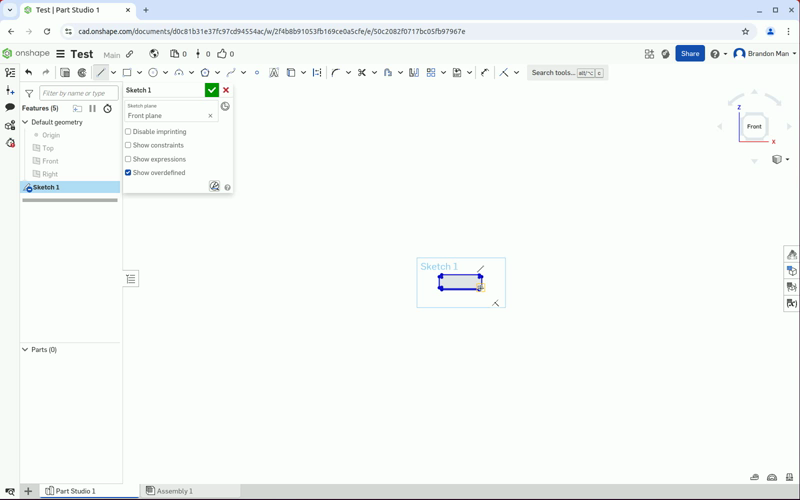
key_down(shift)
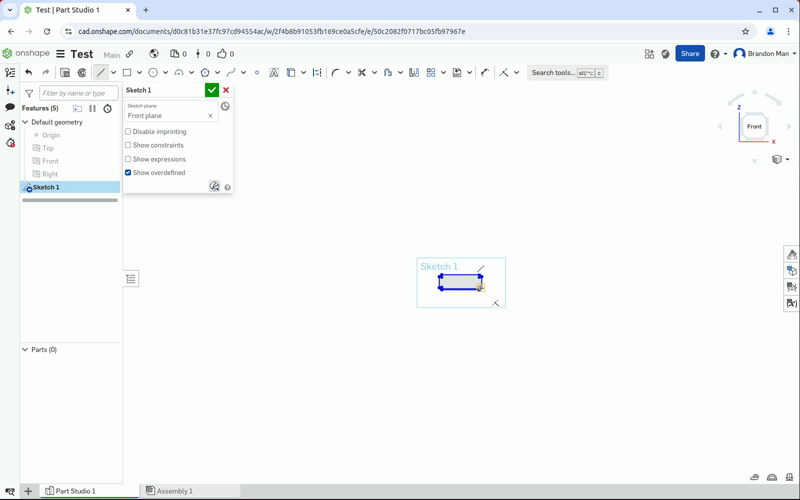
mouse_move(510, 287)
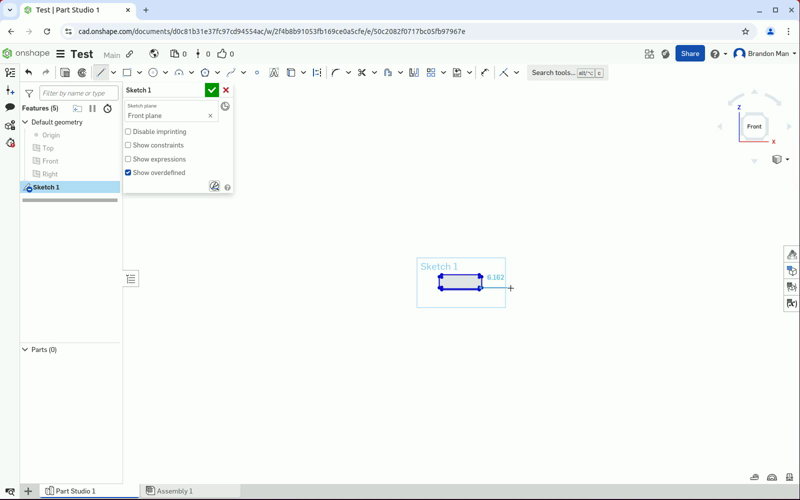
mouse_move(480, 276)
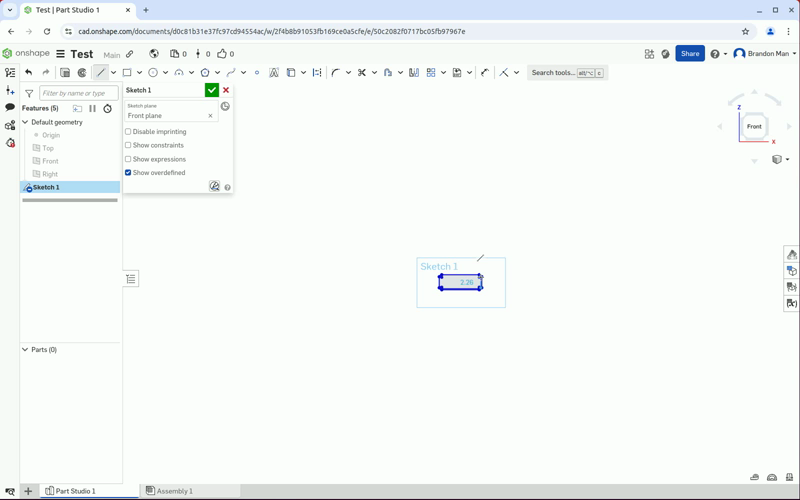
scroll(6)
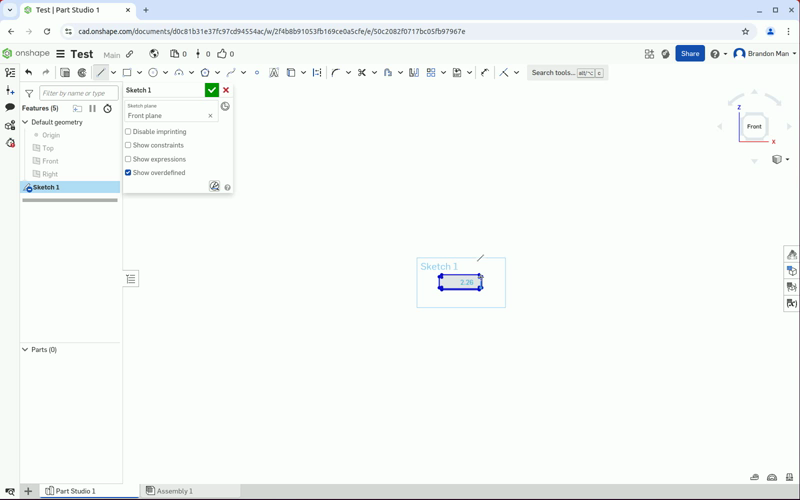
scroll(6)
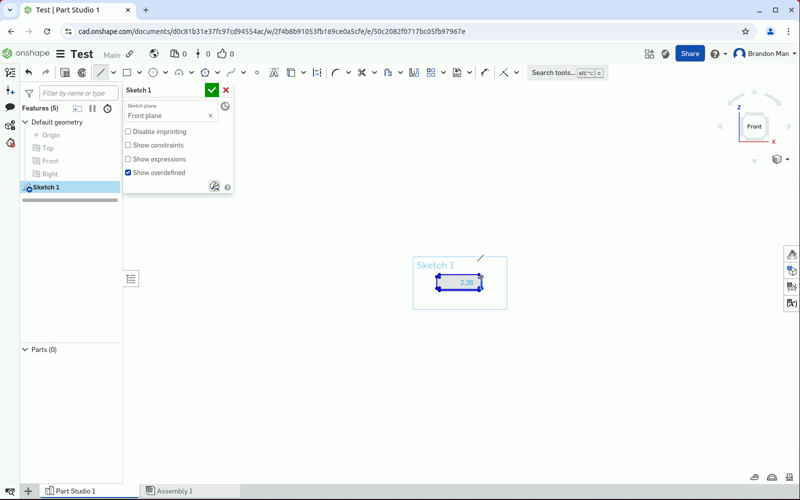
scroll(6)
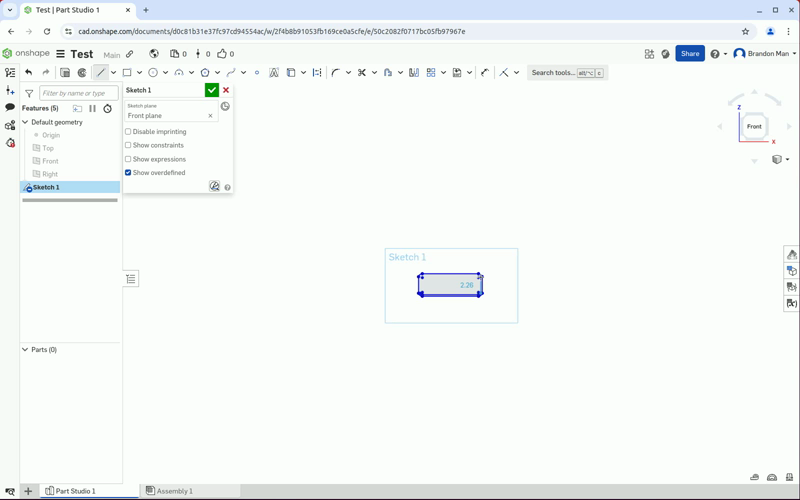
scroll(6)
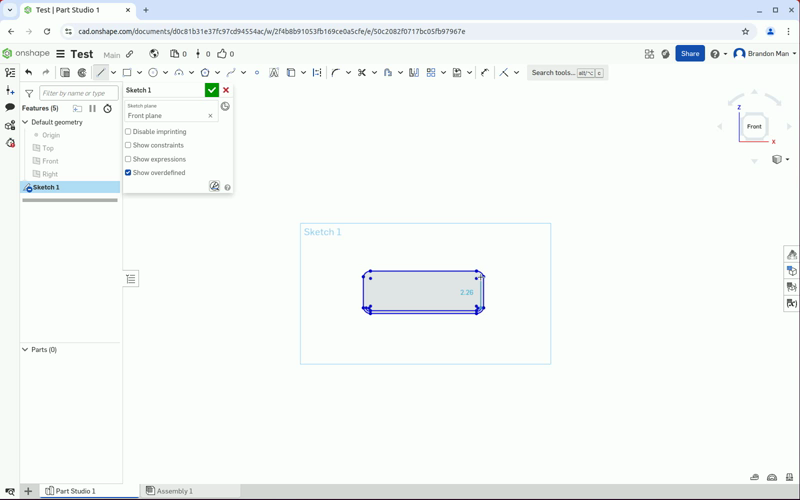
scroll(6)
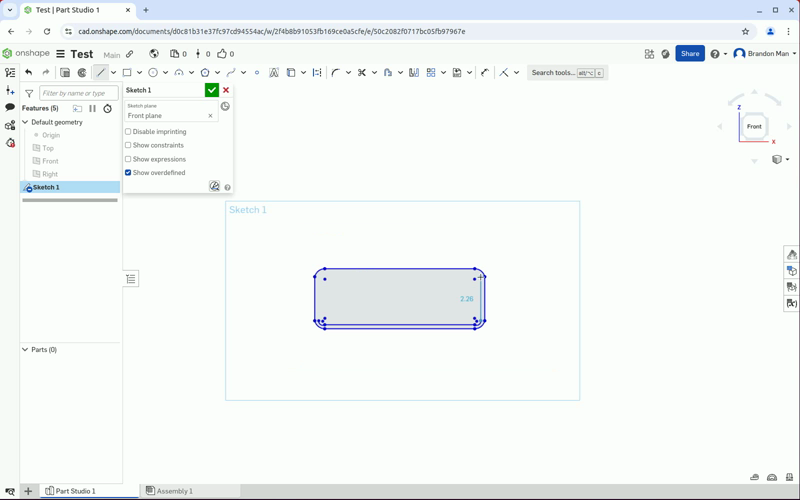
scroll(6)
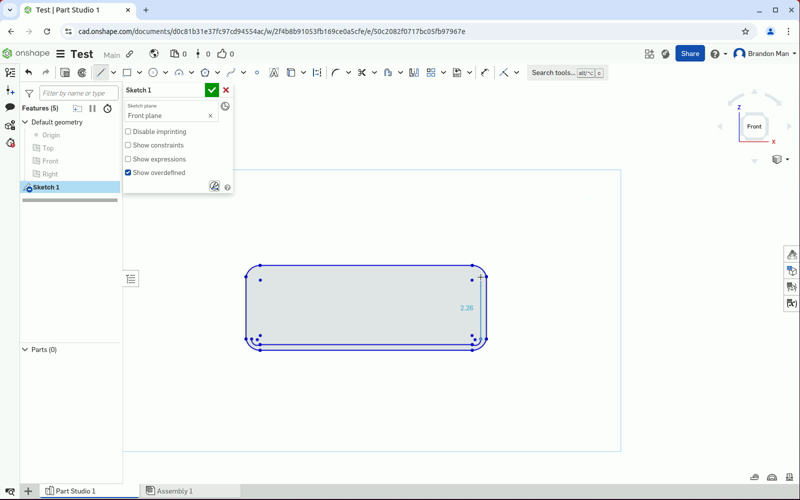
scroll(6)
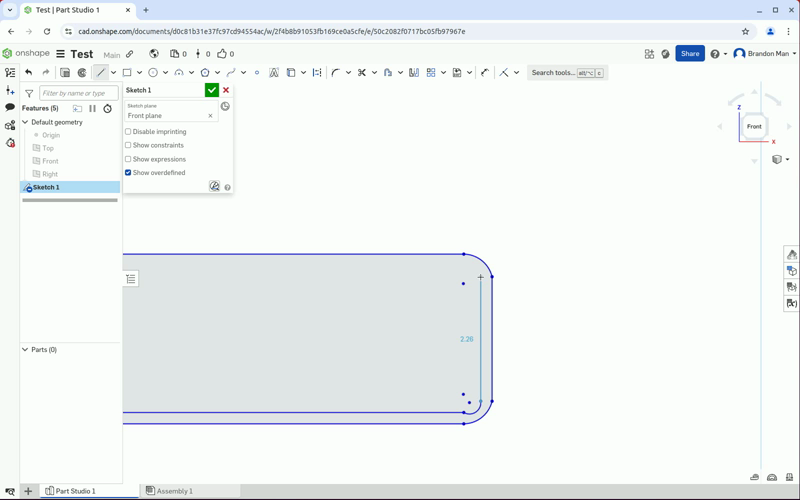
click(480, 276)
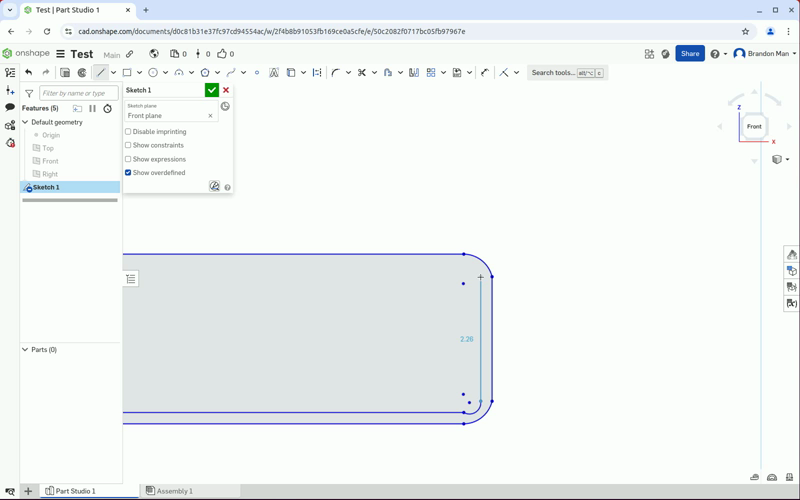
scroll(-6)
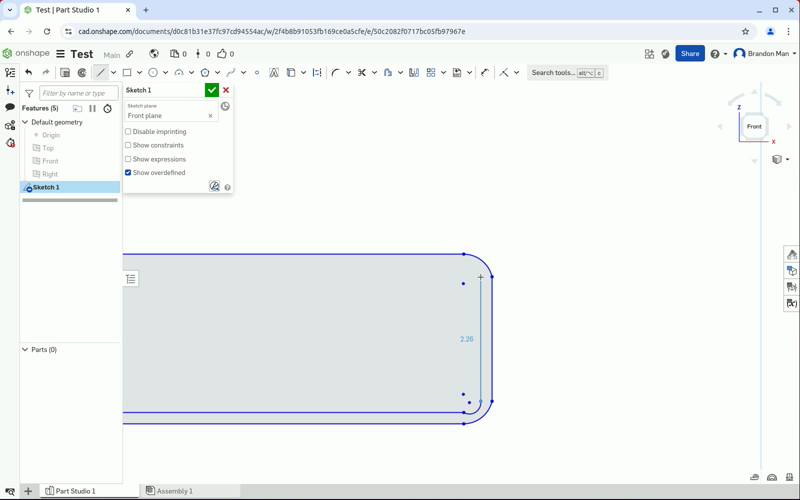
scroll(-6)
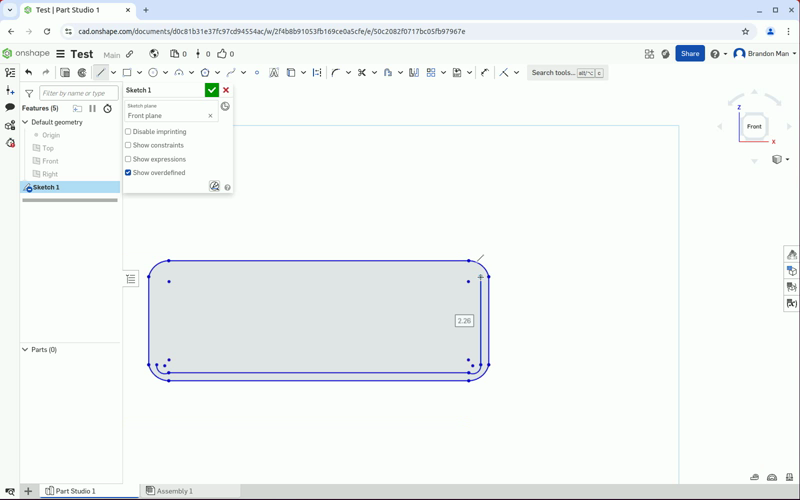
scroll(-6)
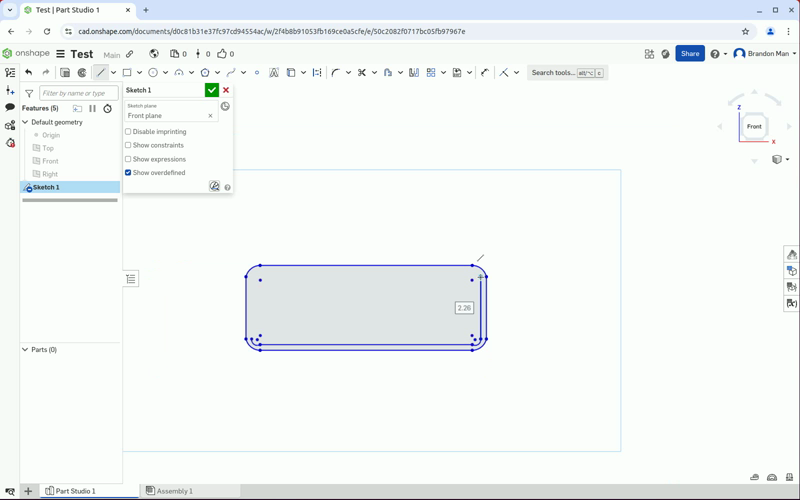
scroll(-6)
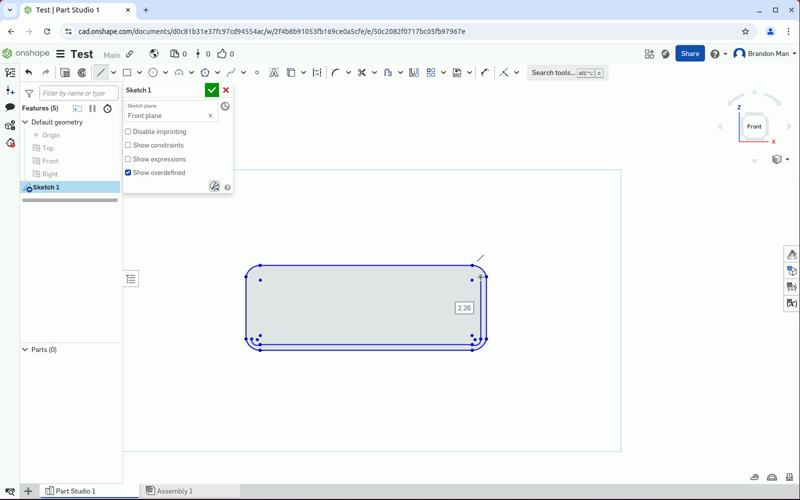
scroll(-6)
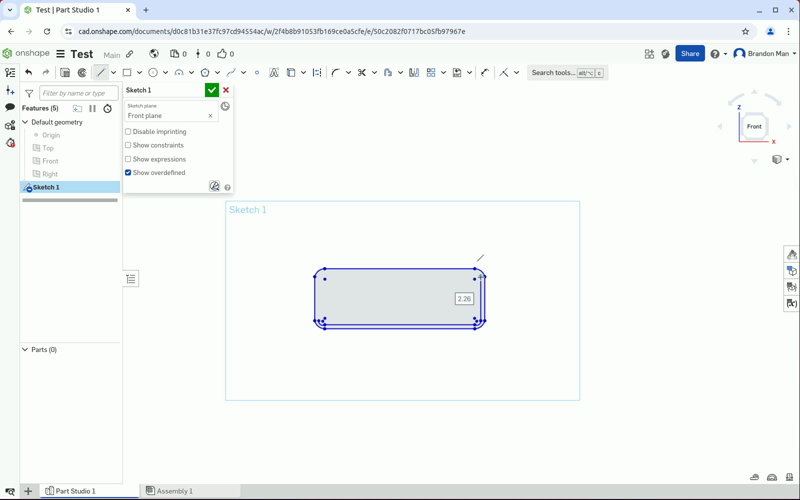
scroll(-6)
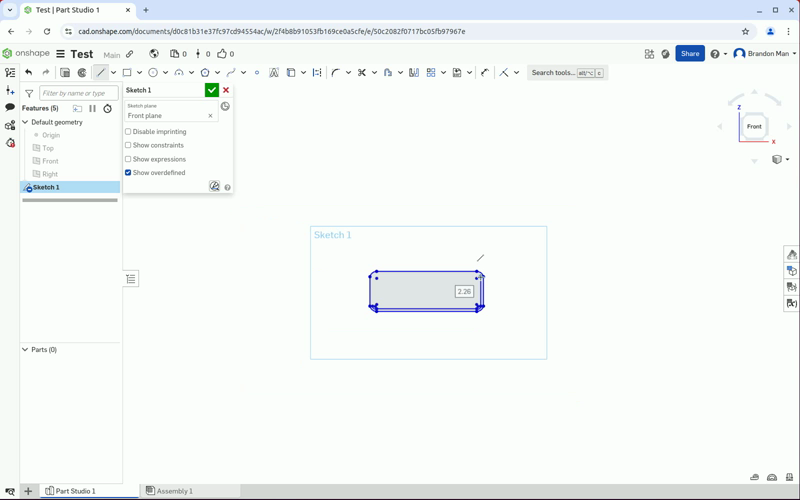
scroll(-6)
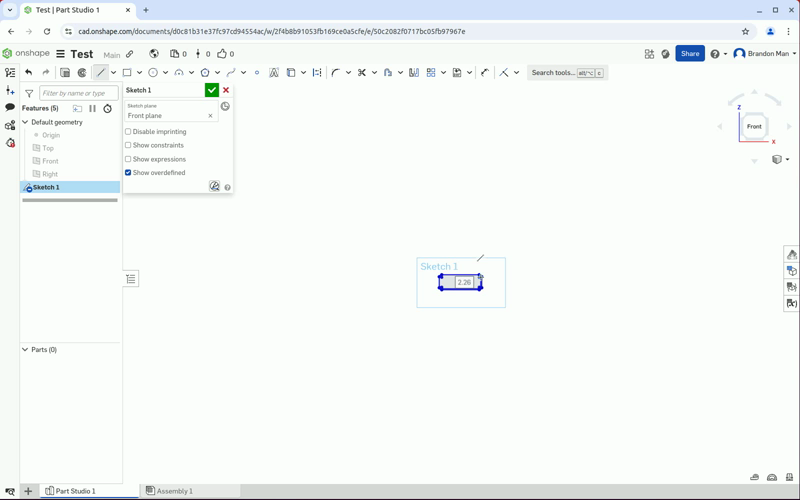
key_up(shift)
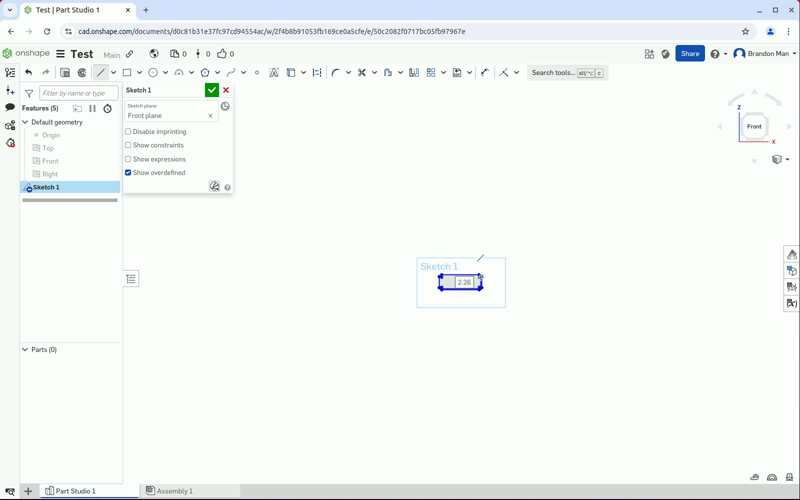
key(esc)
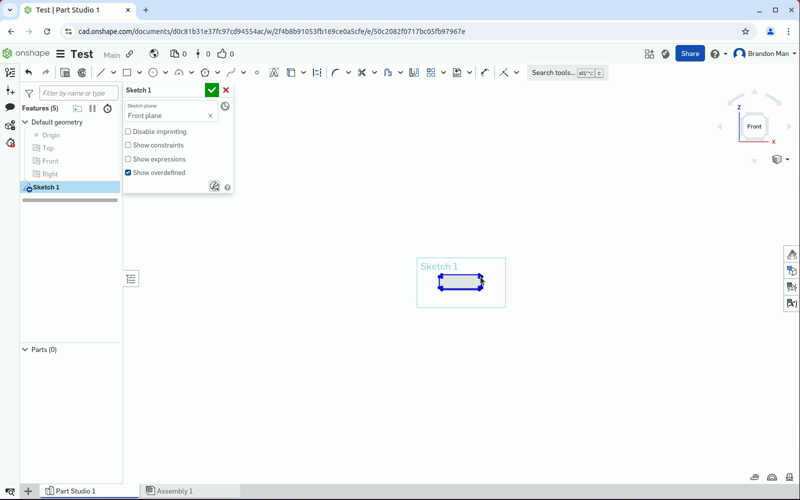
key(a)
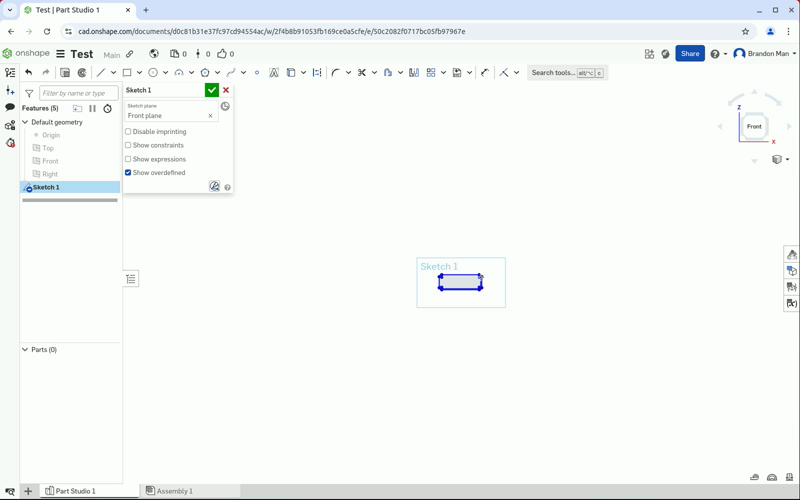
mouse_move(480, 276)
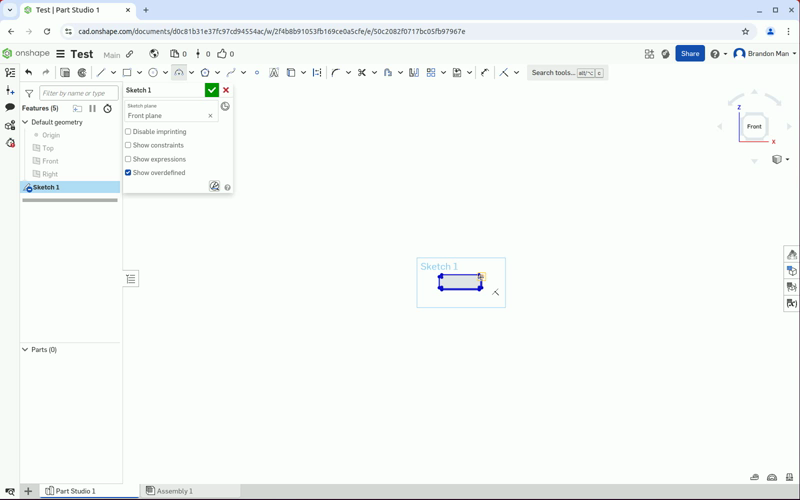
scroll(6)
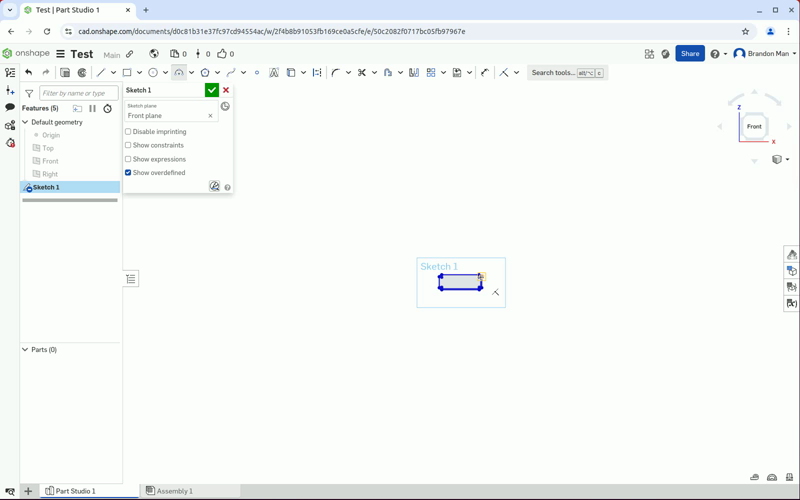
scroll(6)
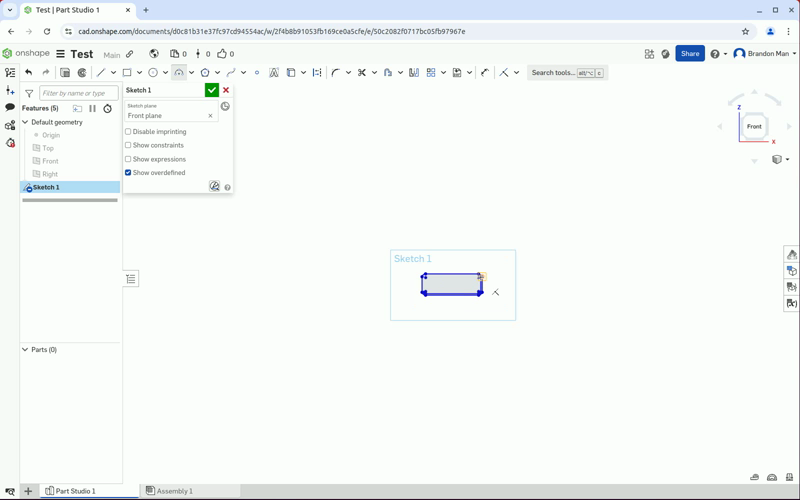
scroll(6)
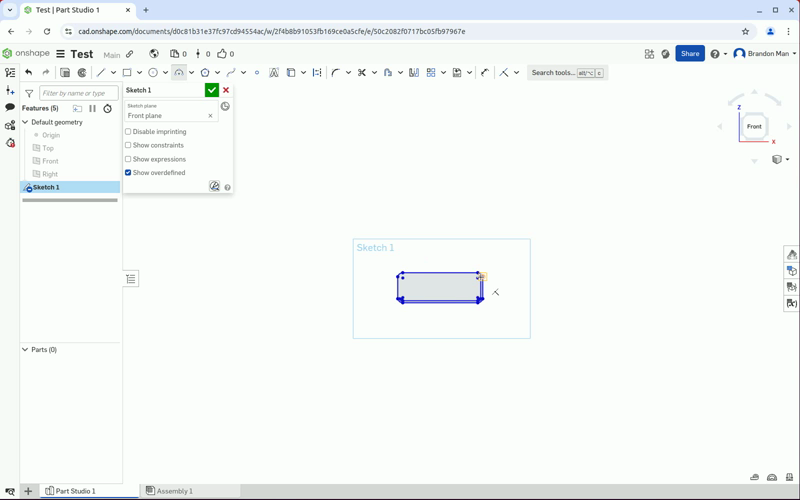
scroll(6)
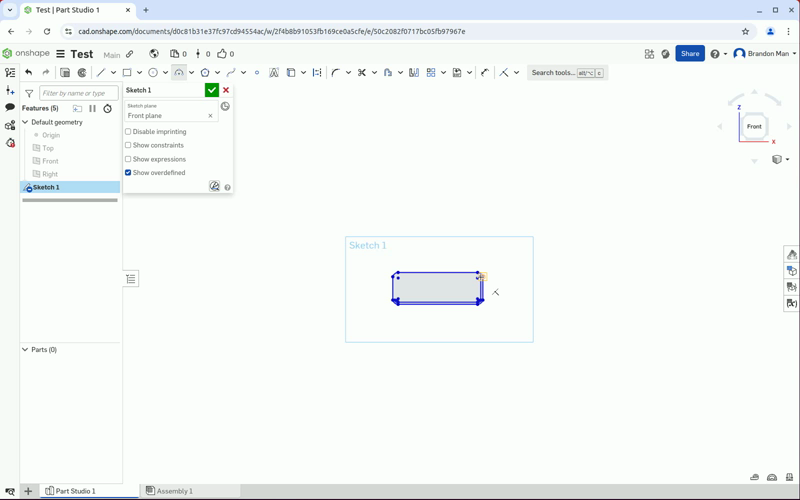
scroll(6)
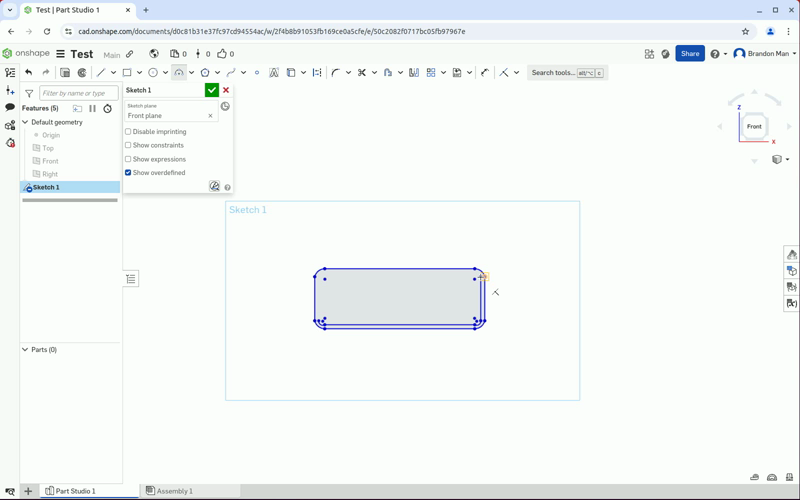
scroll(6)
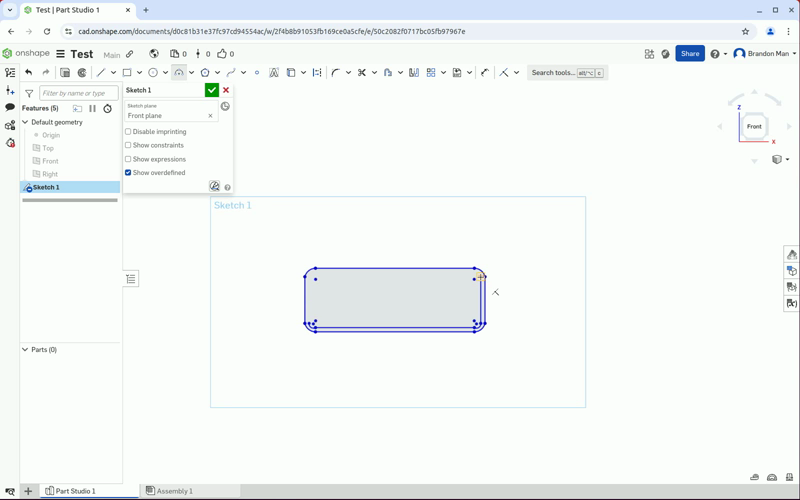
scroll(6)
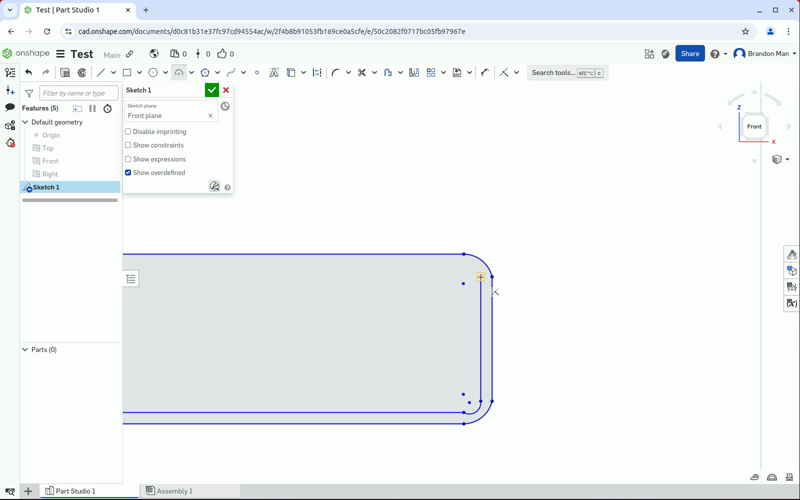
click(480, 276)
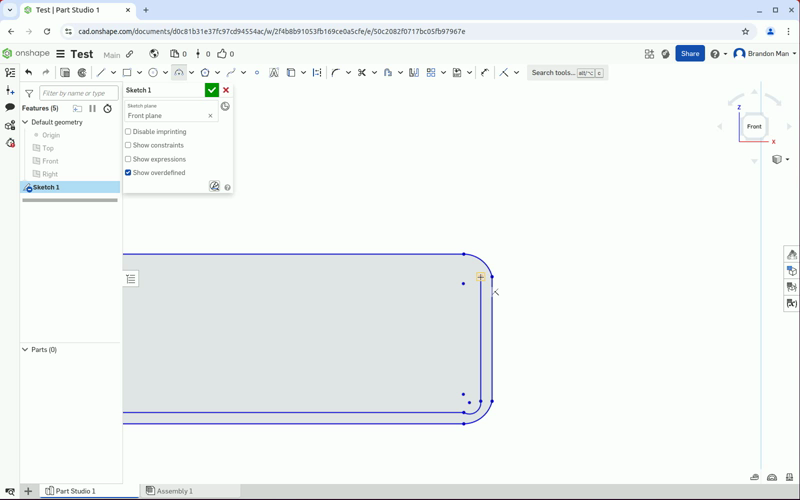
scroll(-6)
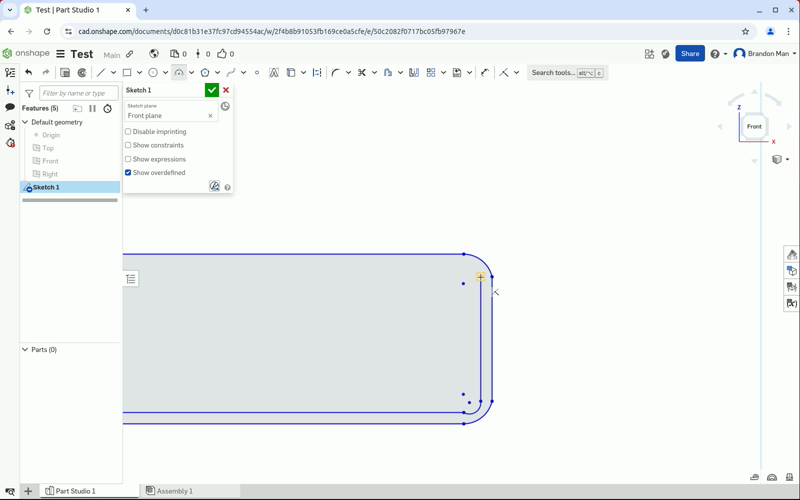
scroll(-6)
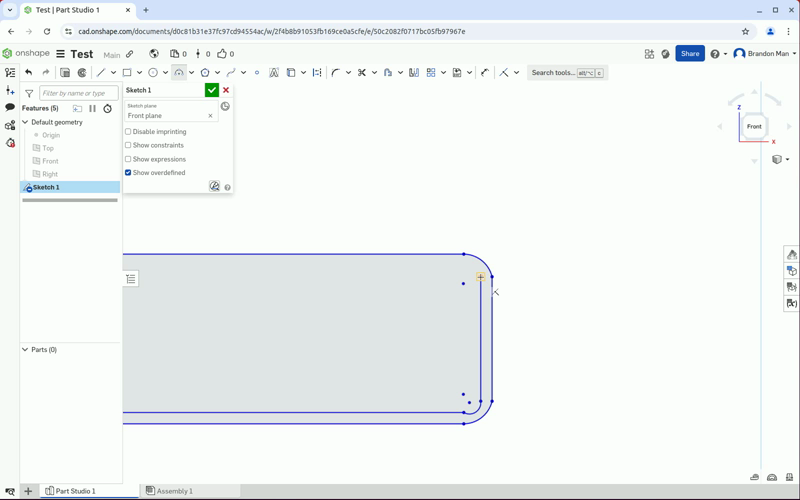
scroll(-6)
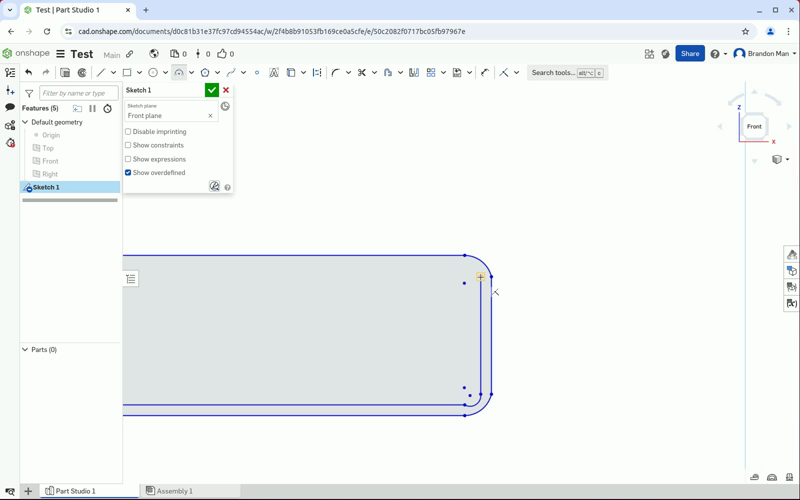
scroll(-6)
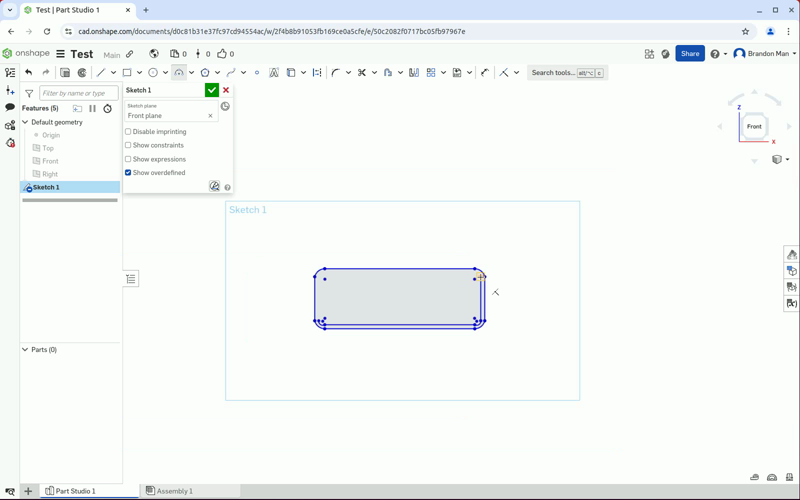
scroll(-6)
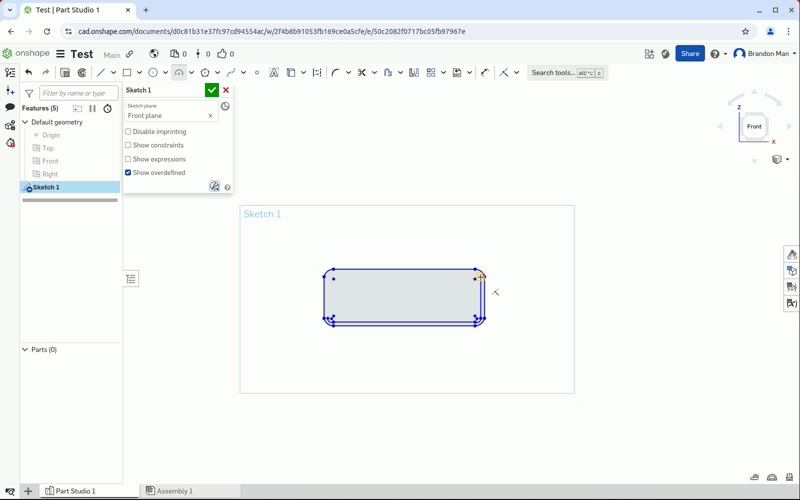
scroll(-6)
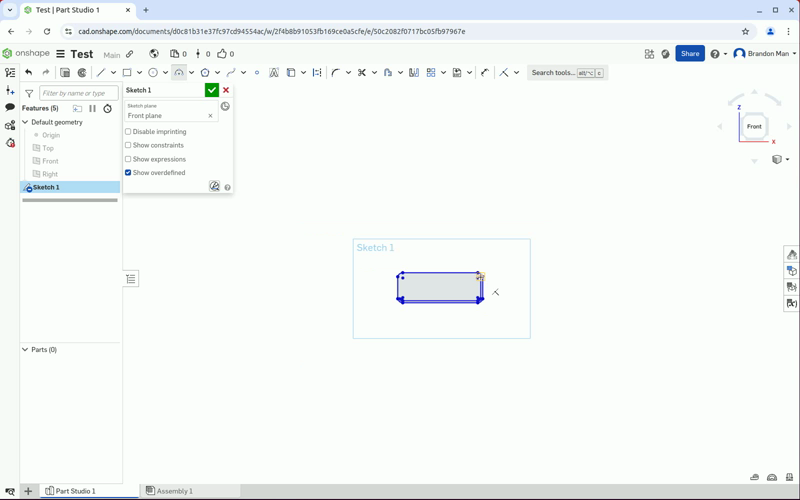
scroll(-6)
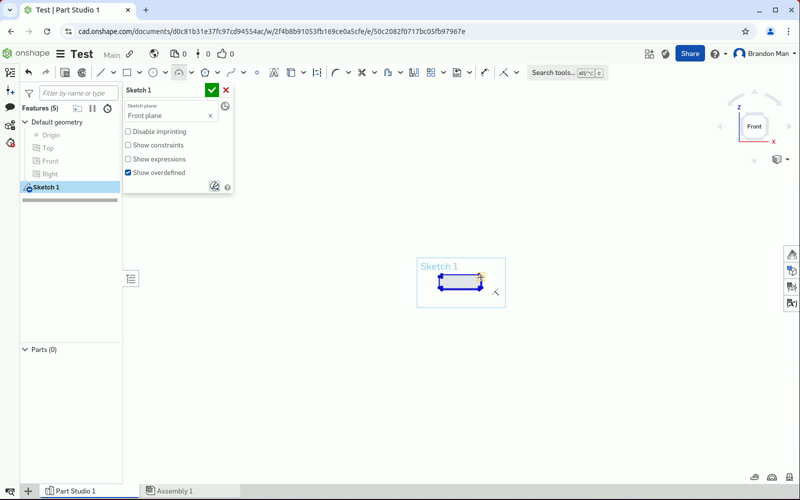
key_down(shift)
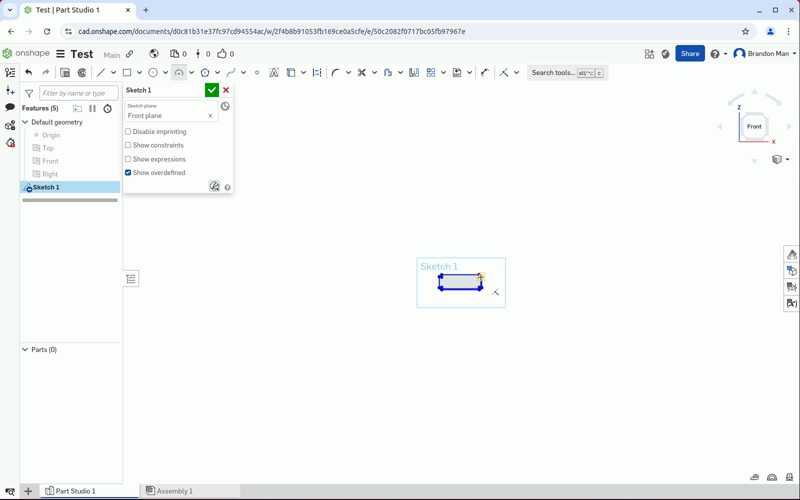
mouse_move(479, 275)
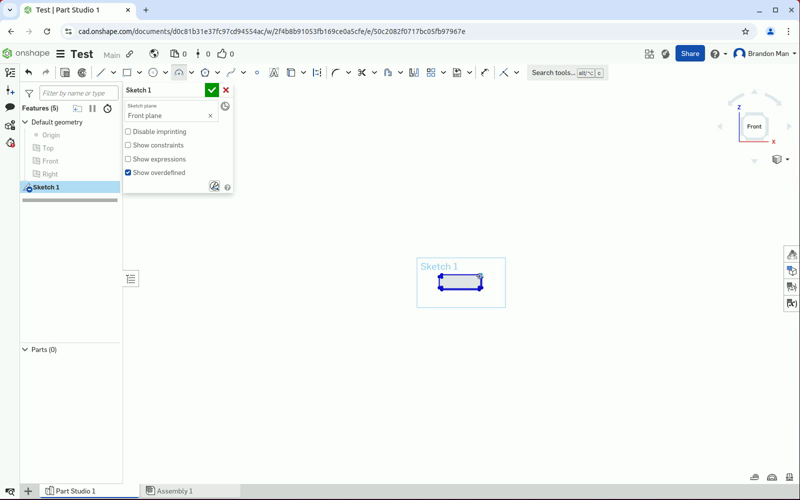
scroll(6)
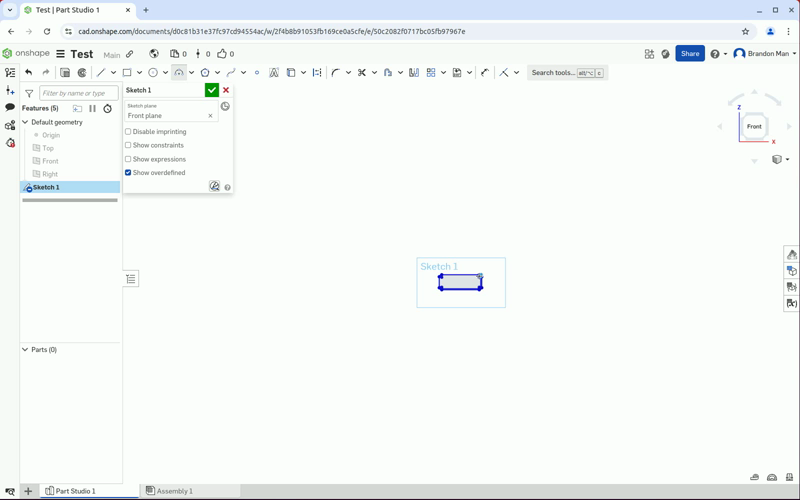
scroll(6)
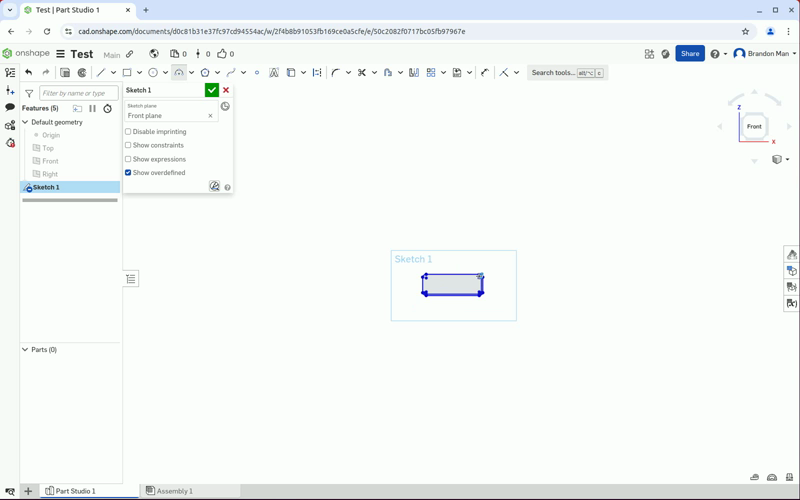
scroll(6)
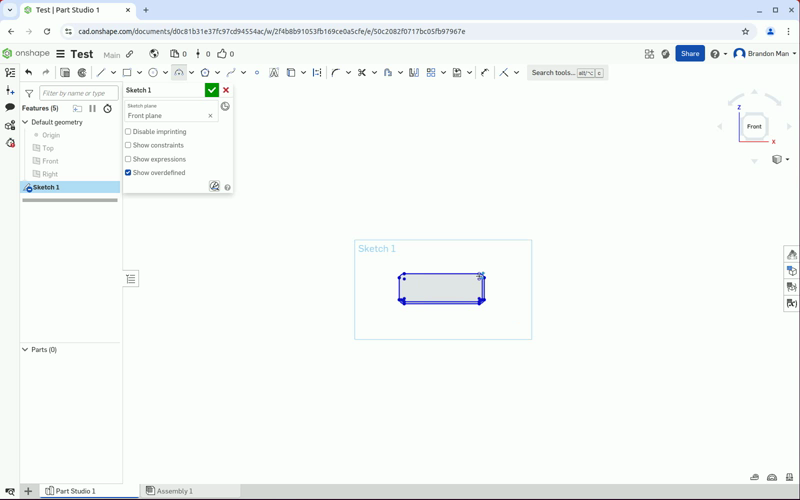
scroll(6)
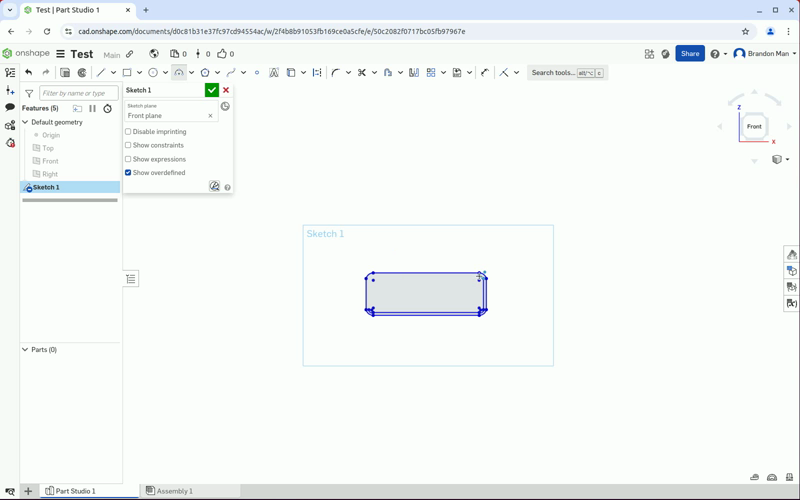
scroll(6)
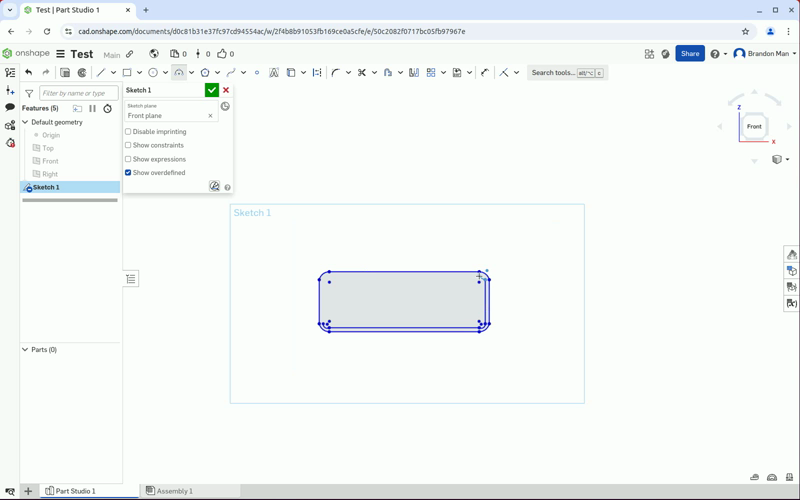
scroll(6)
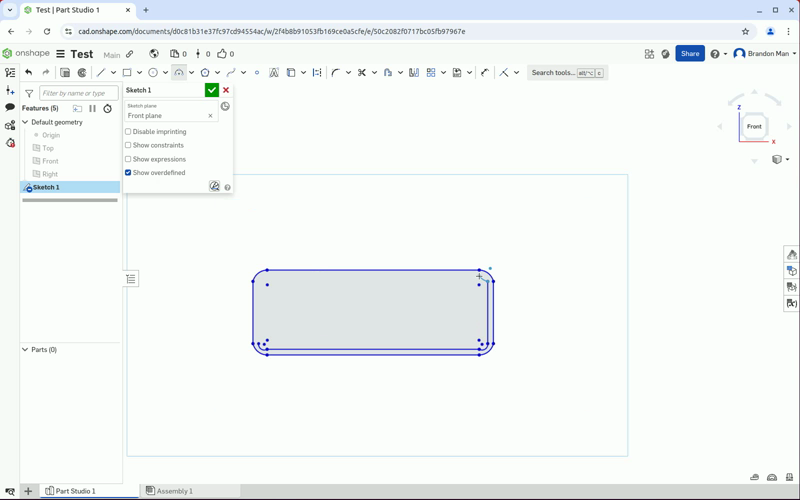
scroll(6)
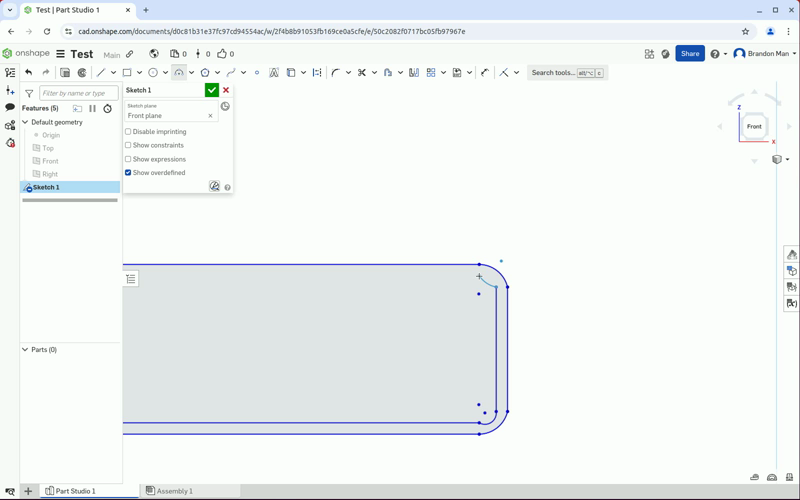
click(479, 275)
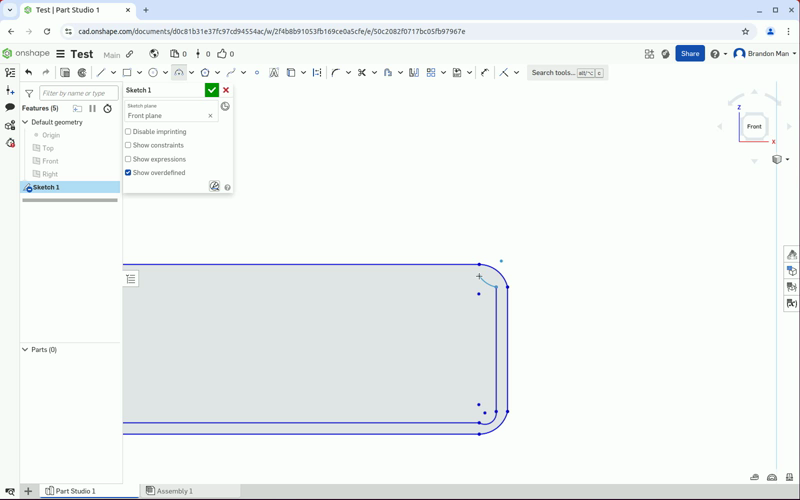
scroll(-6)
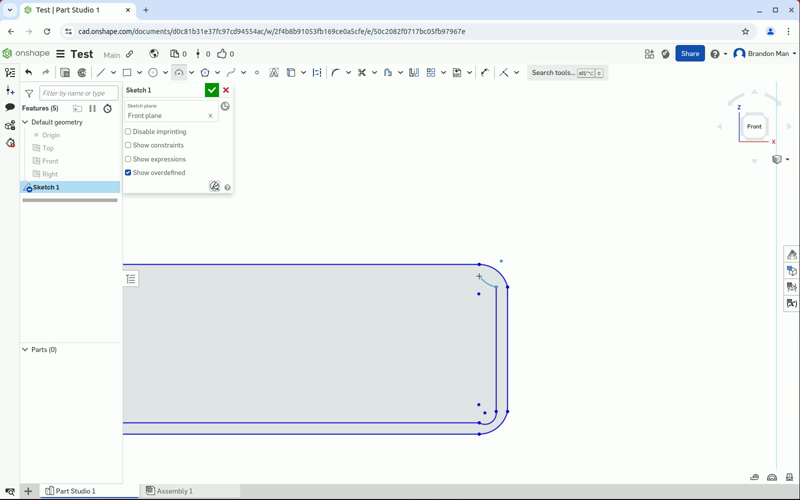
scroll(-6)
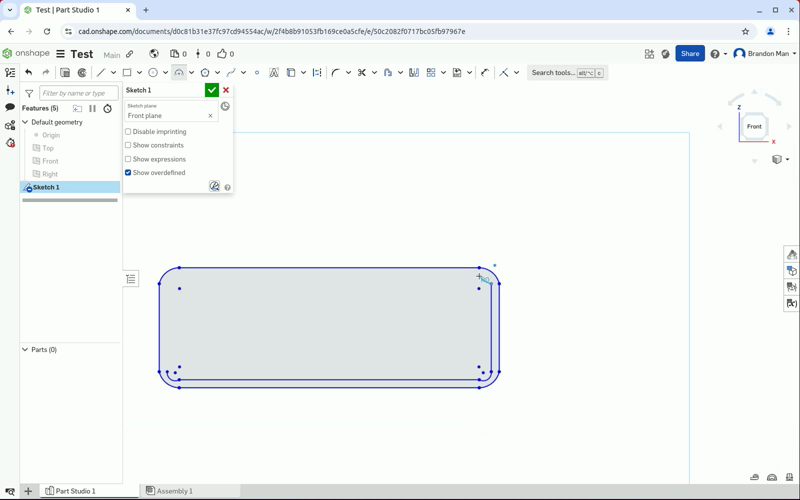
scroll(-6)
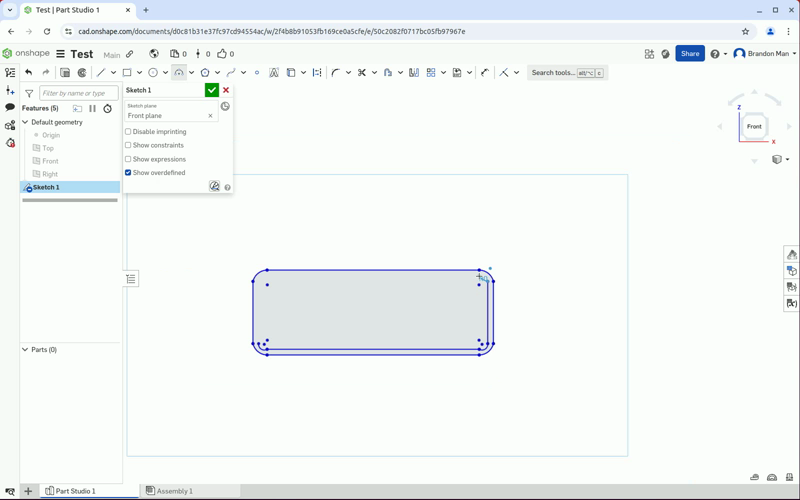
scroll(-6)
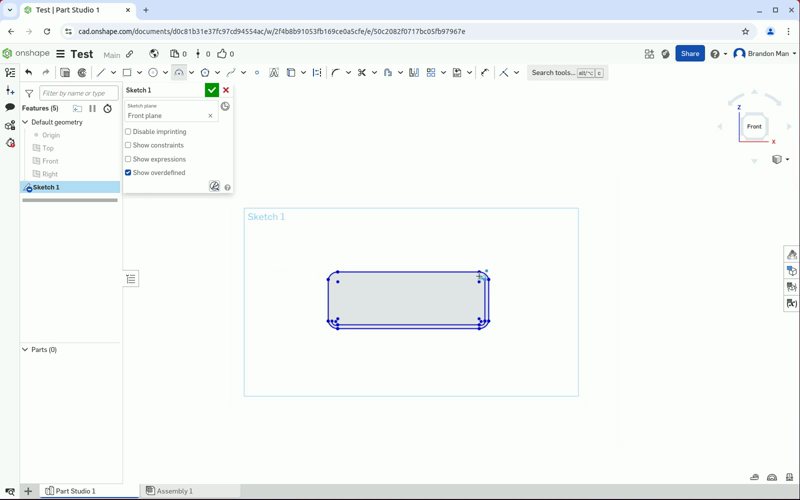
scroll(-6)
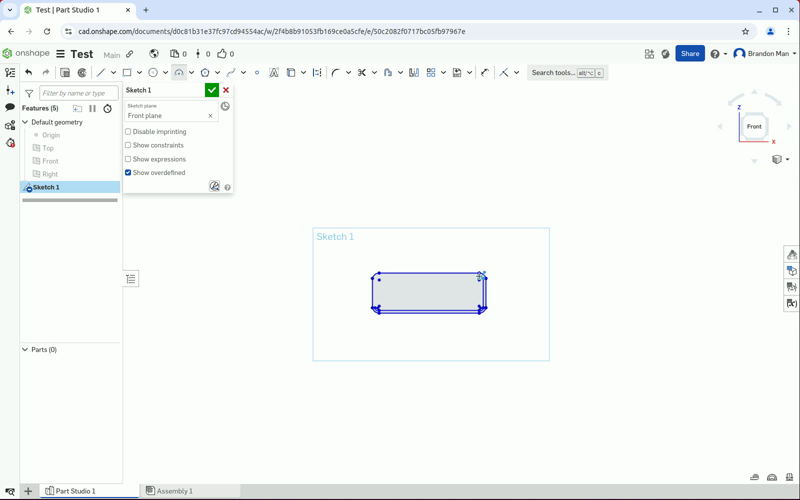
scroll(-6)
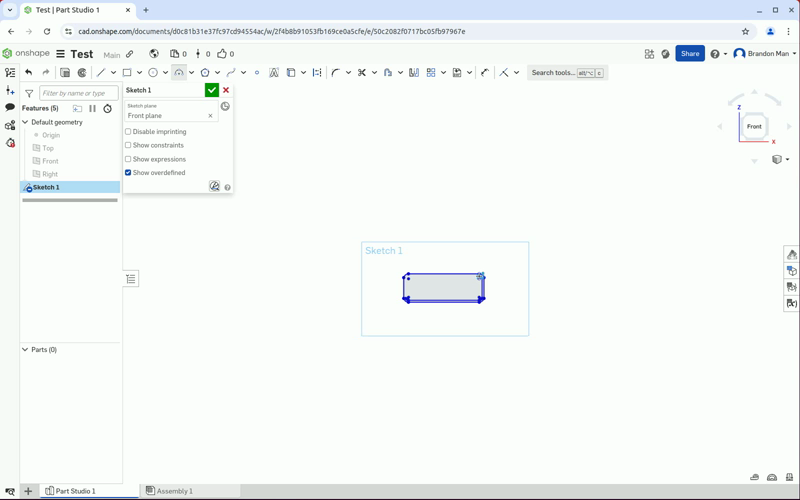
scroll(-6)
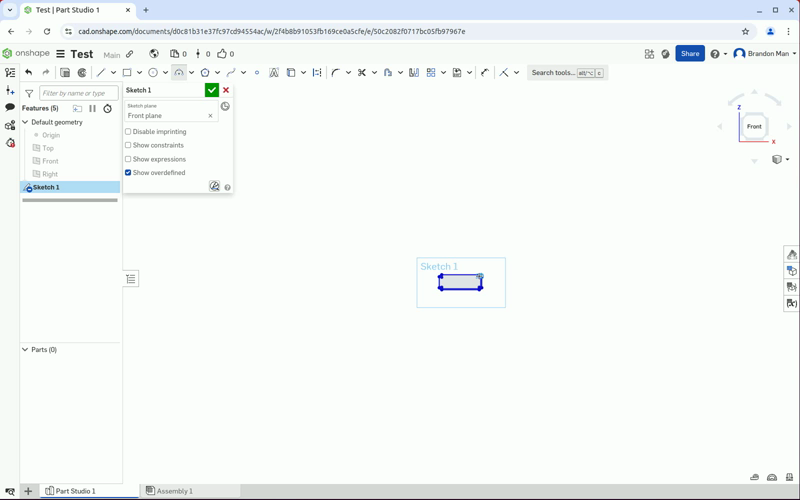
mouse_move(480, 276)
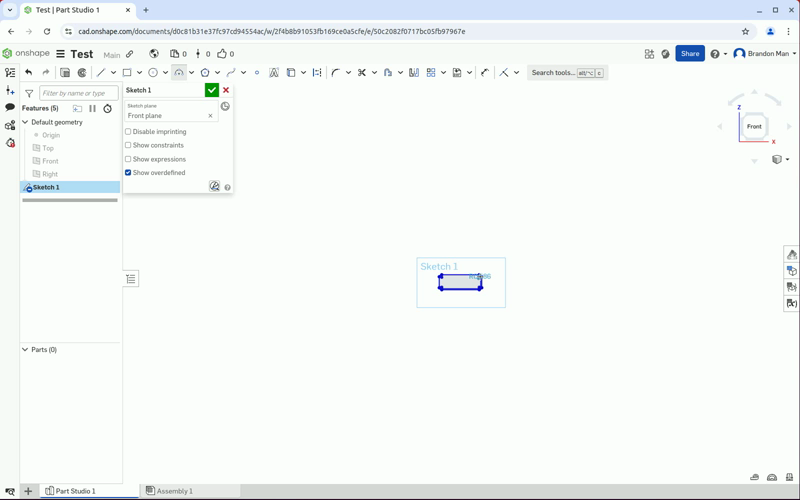
scroll(6)
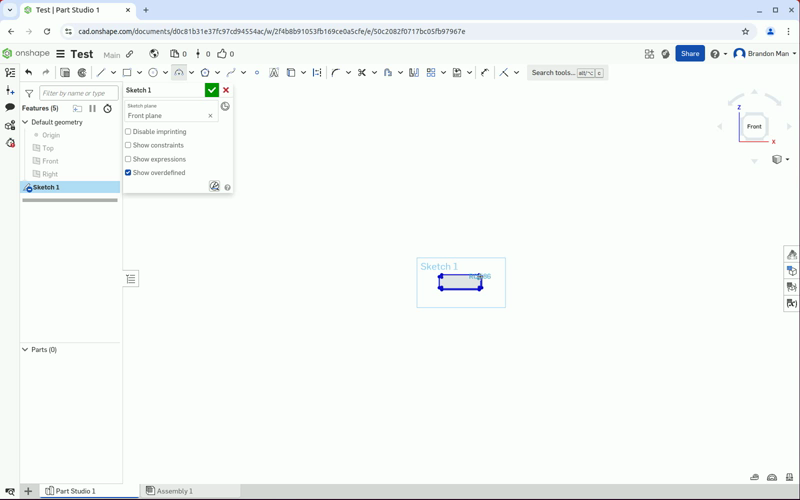
scroll(6)
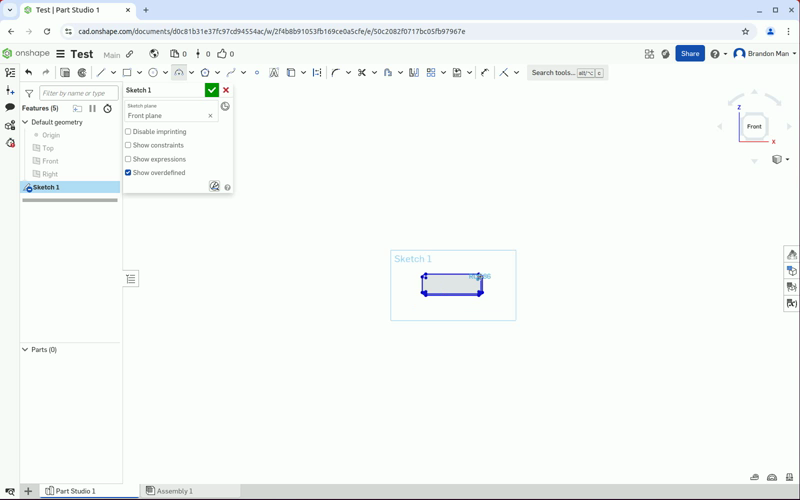
scroll(6)
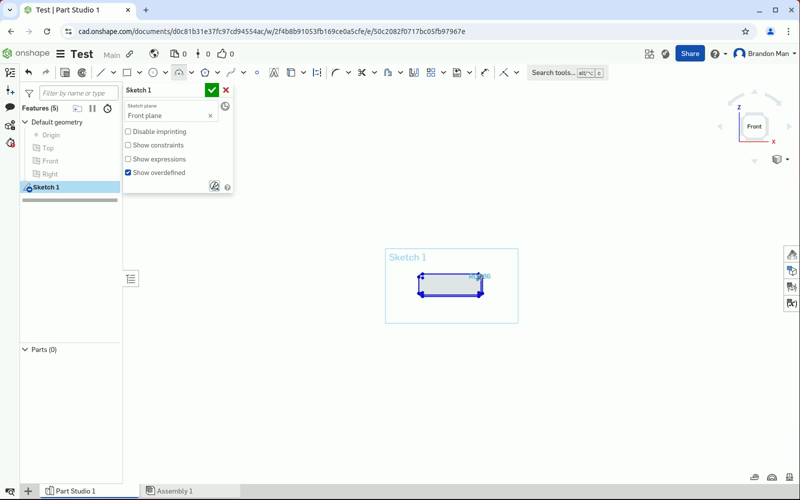
scroll(6)
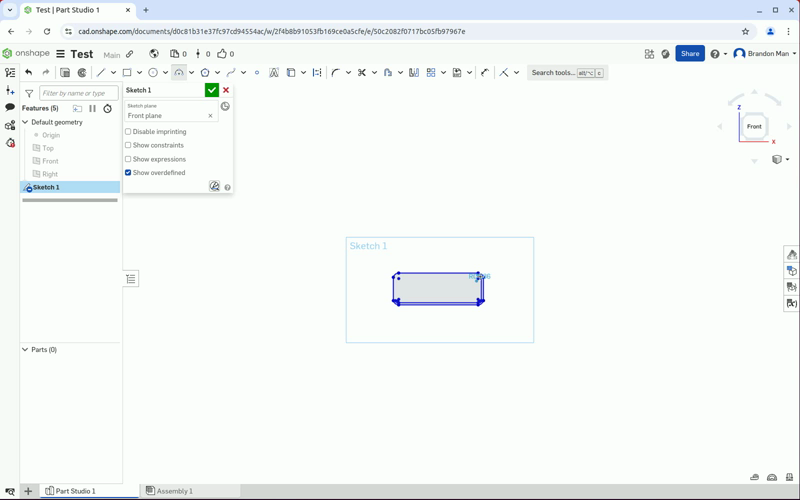
scroll(6)
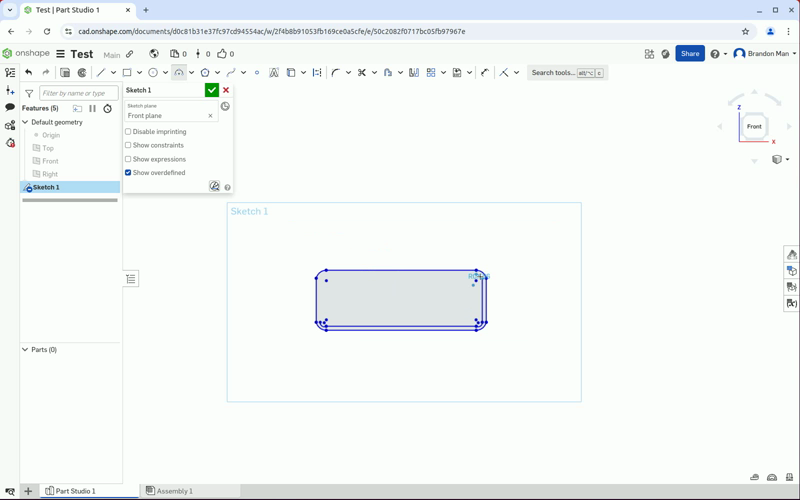
scroll(6)
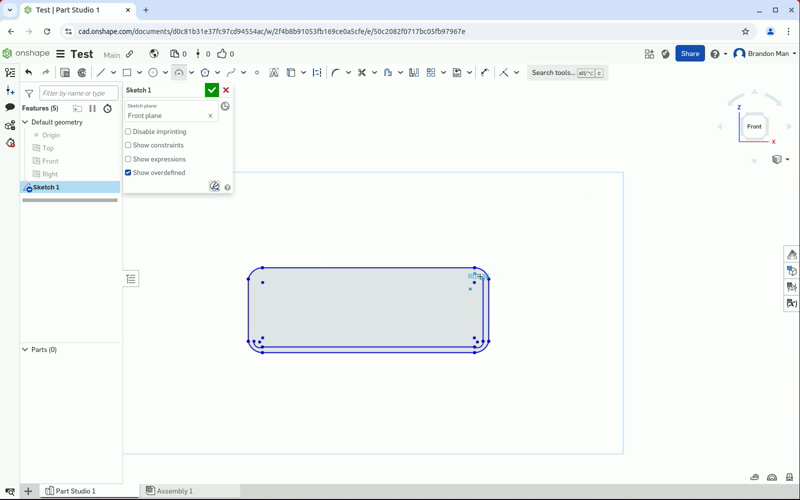
scroll(6)
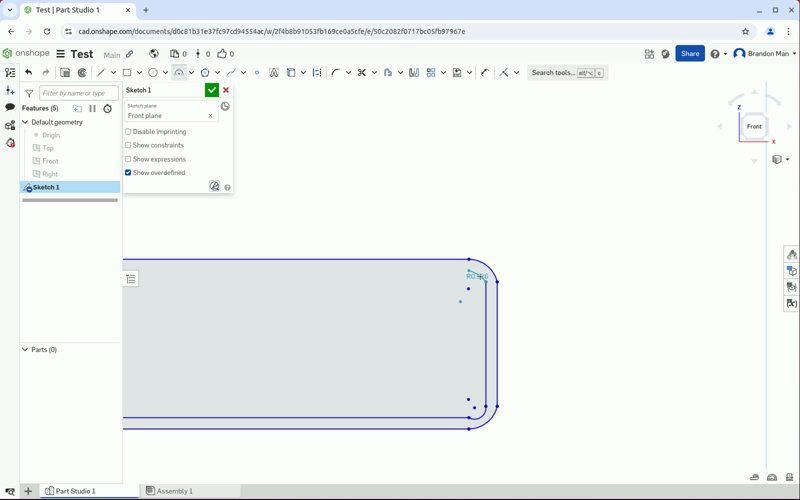
click(480, 276)
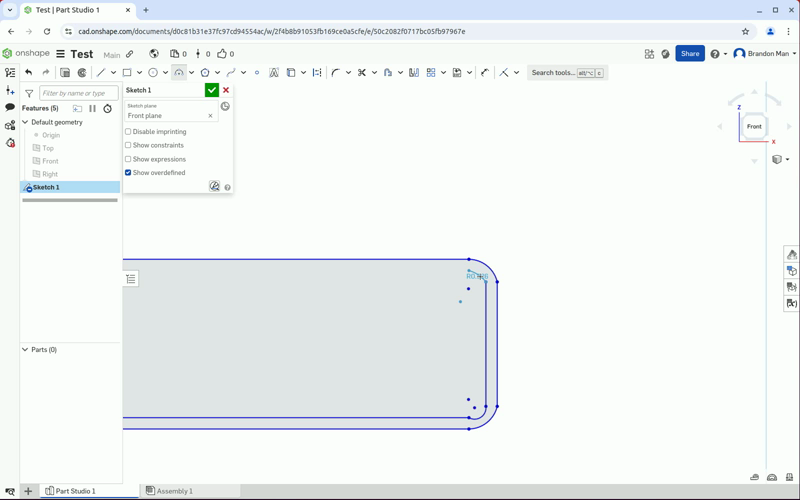
scroll(-6)
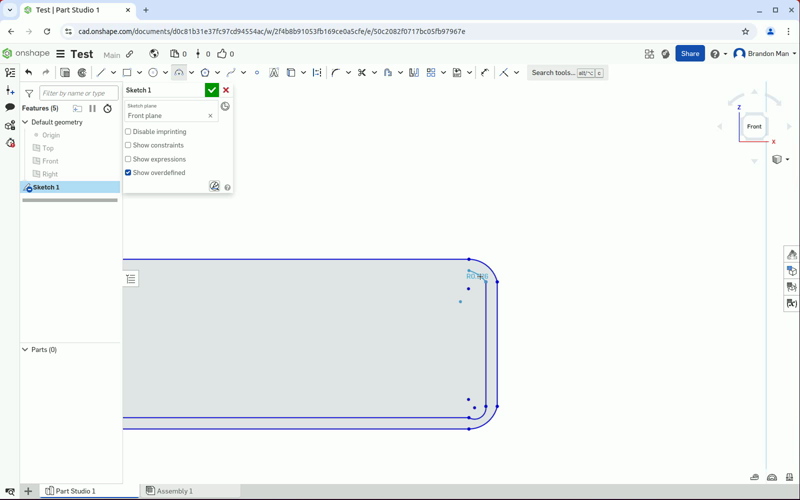
scroll(-6)
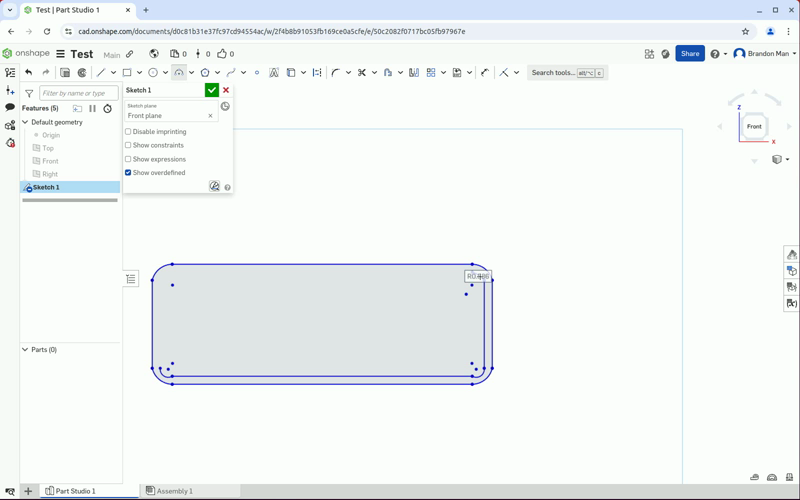
scroll(-6)
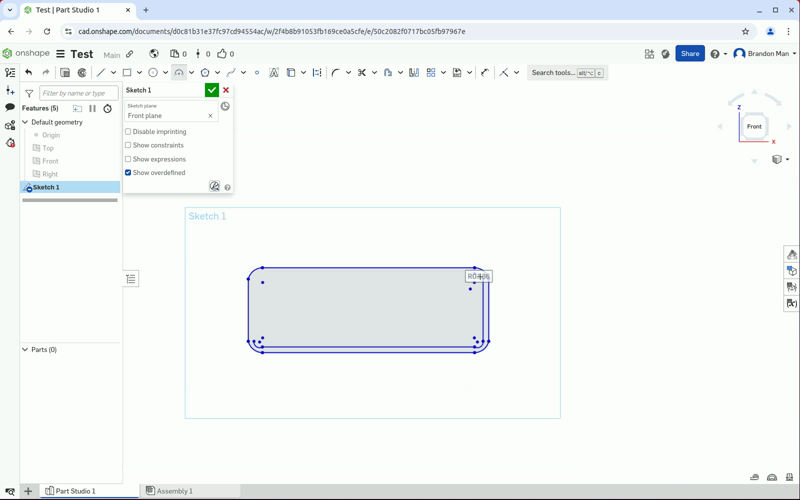
scroll(-6)
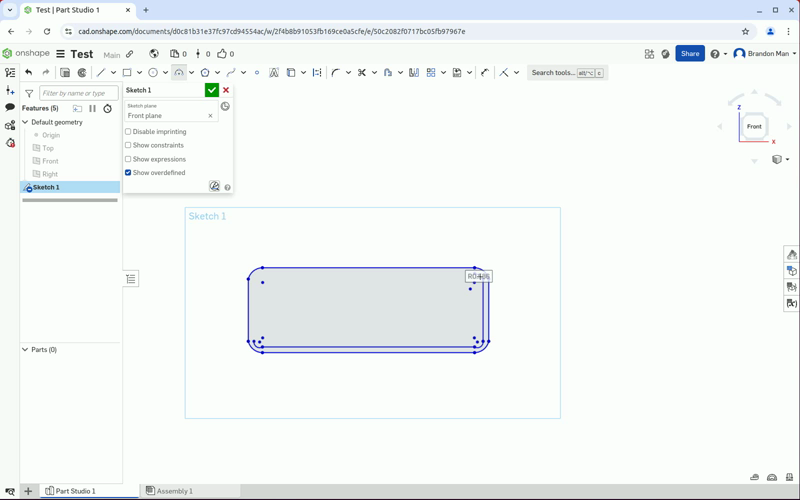
scroll(-6)
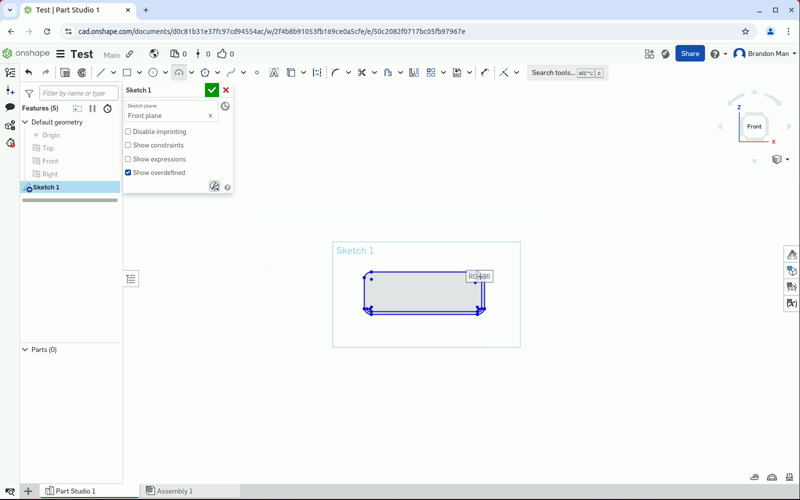
scroll(-6)
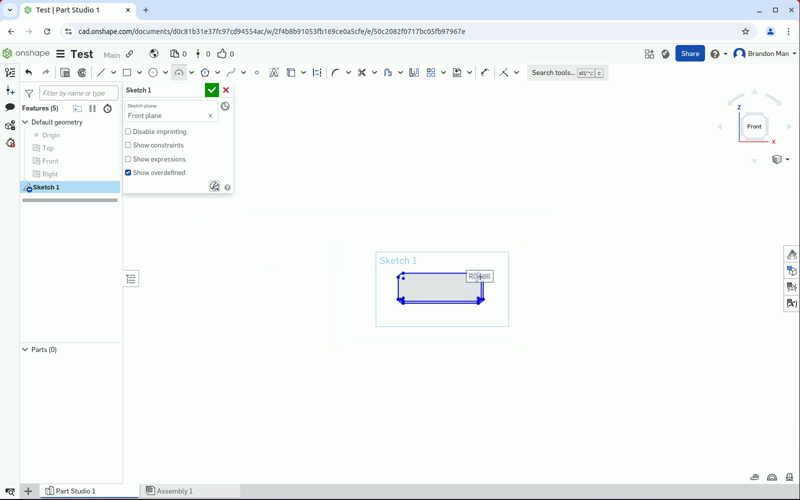
scroll(-6)
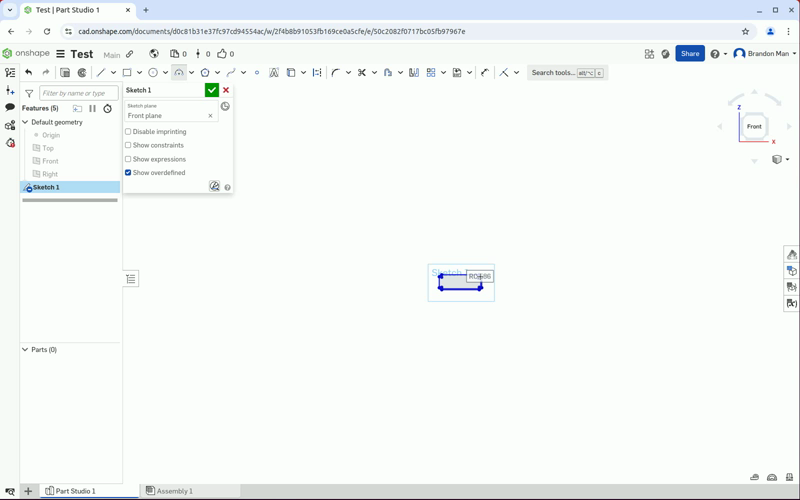
key_up(shift)
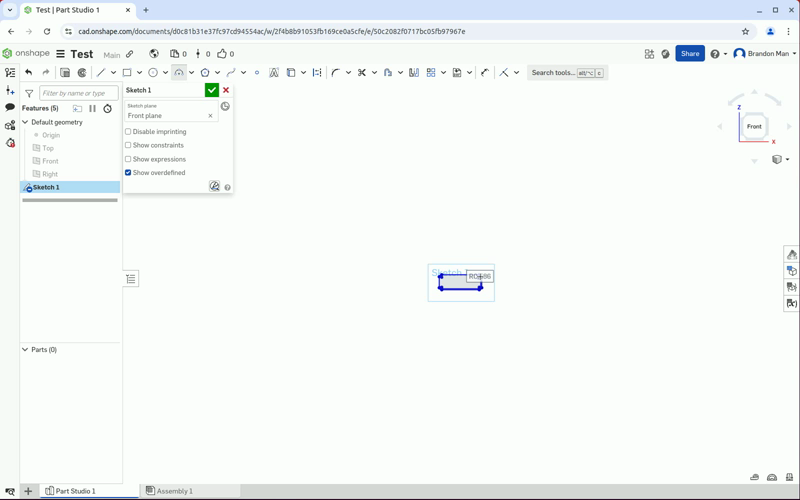
key(esc)
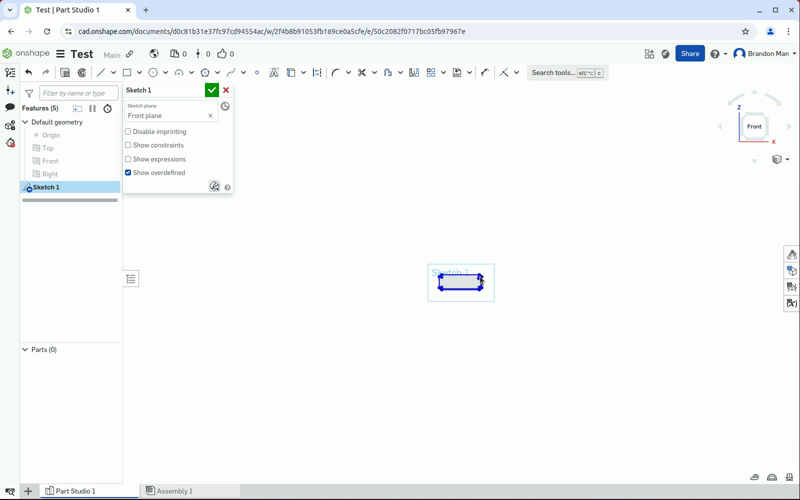
key(l)
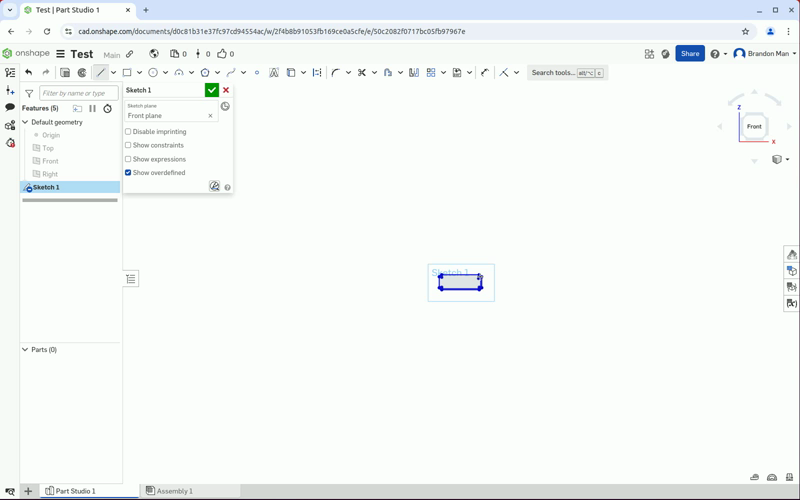
mouse_move(479, 275)
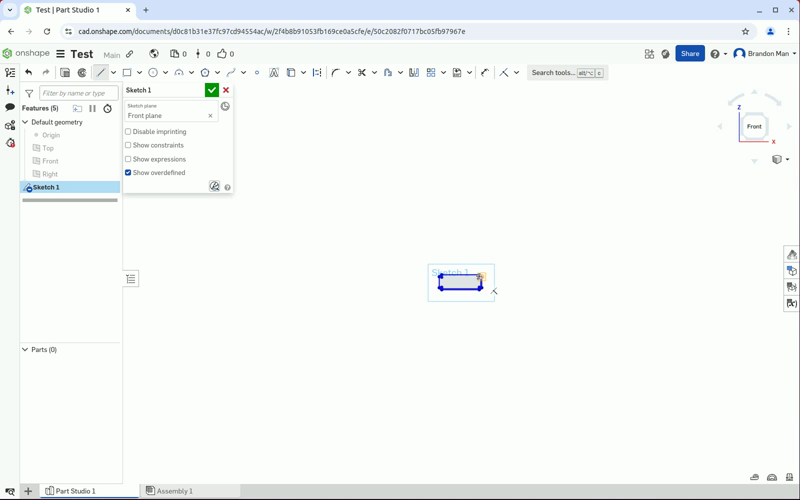
scroll(6)
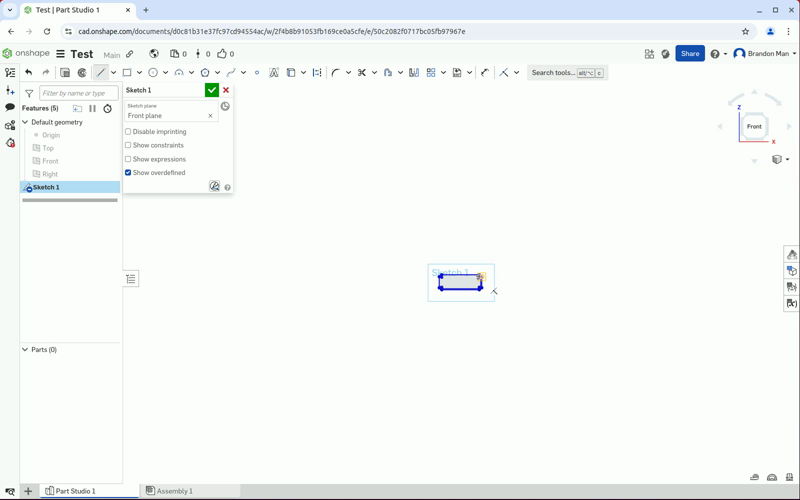
scroll(6)
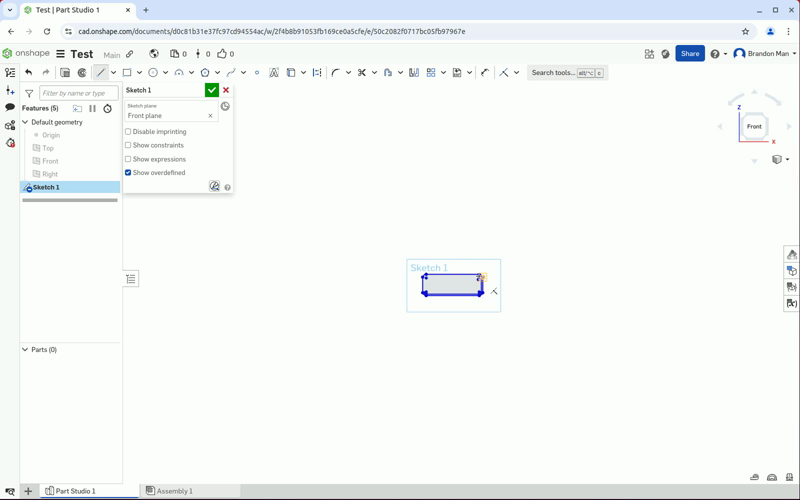
scroll(6)
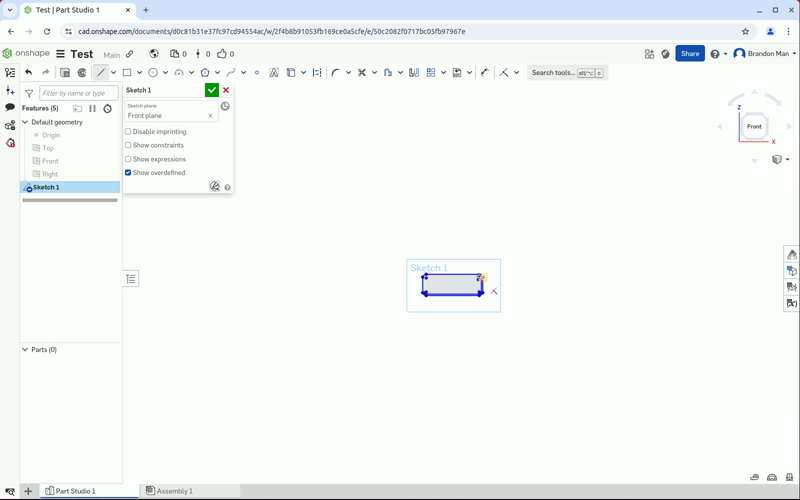
scroll(6)
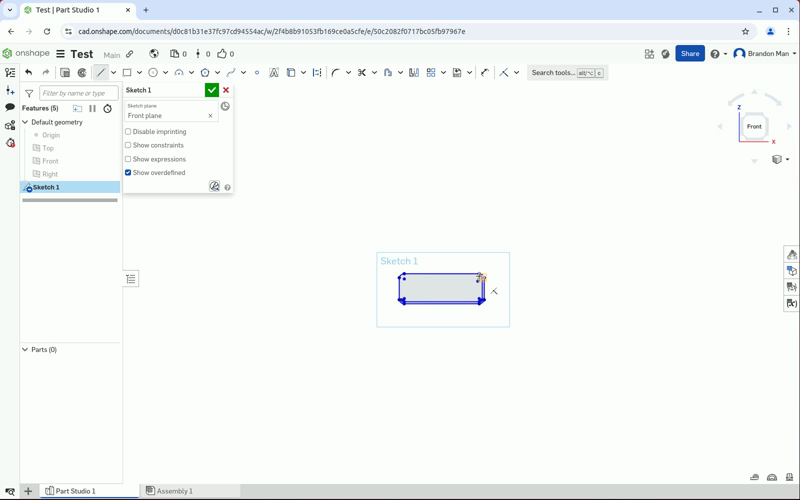
scroll(6)
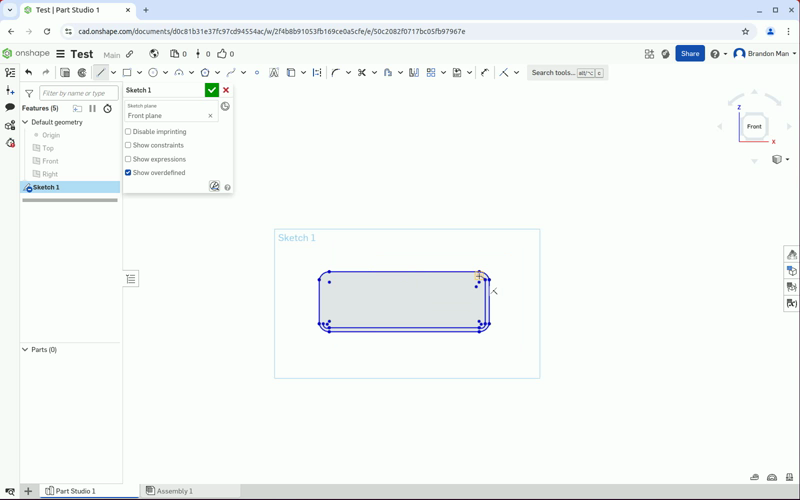
scroll(6)
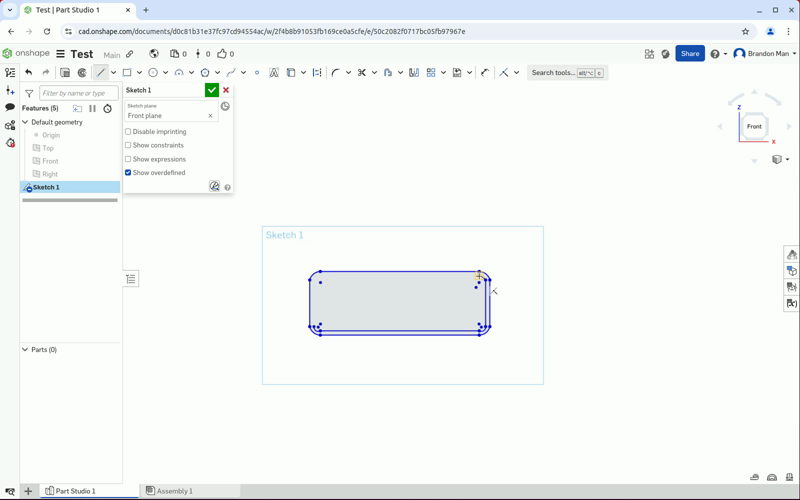
scroll(6)
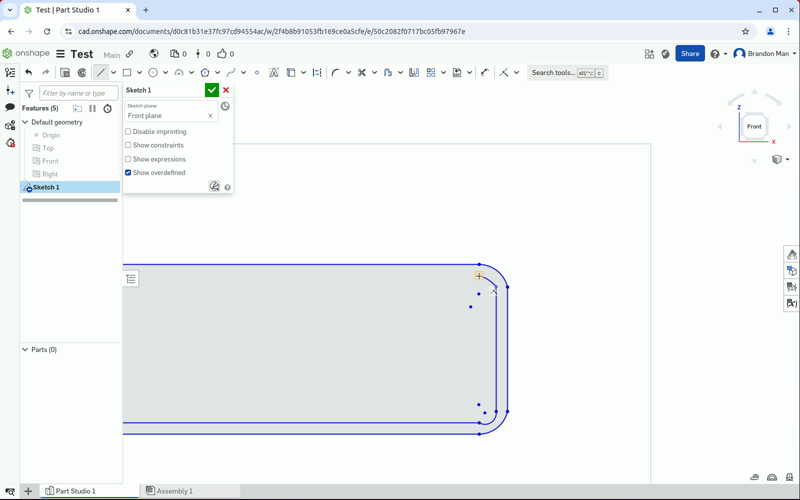
click(479, 275)
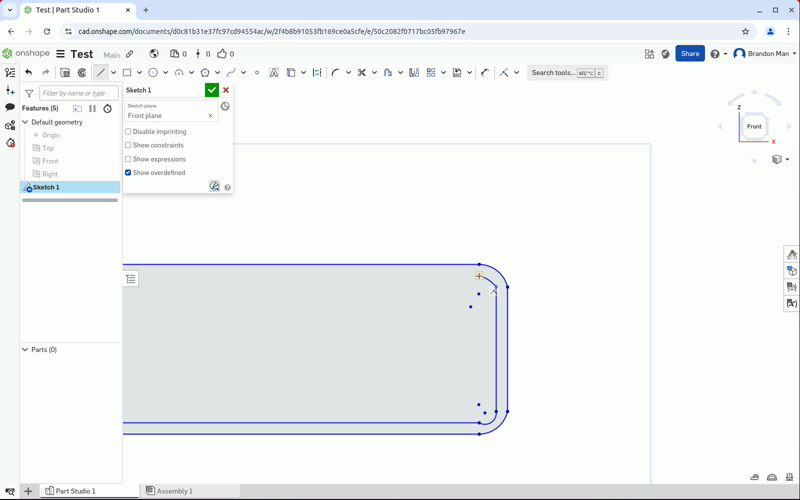
scroll(-6)
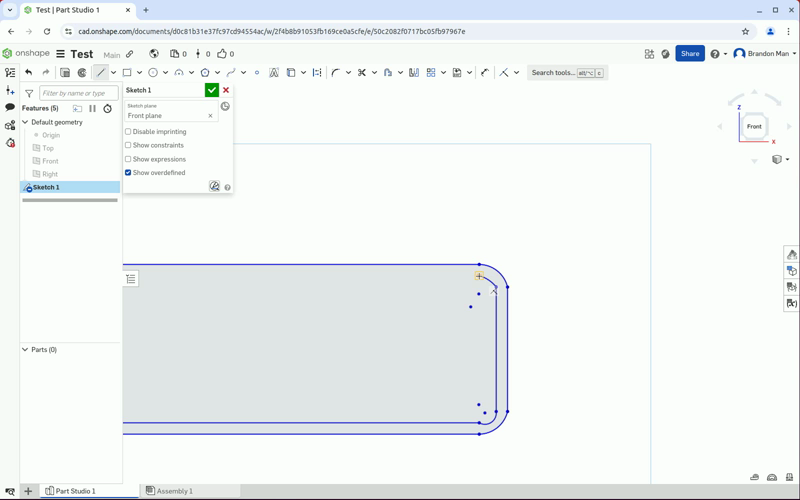
scroll(-6)
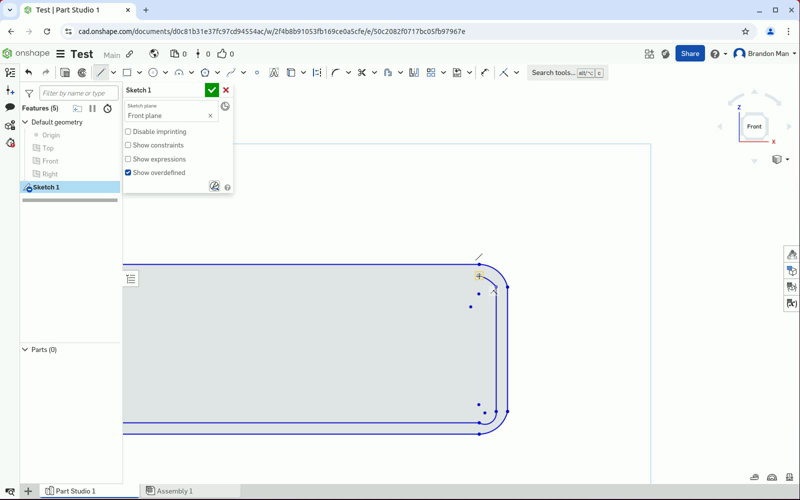
scroll(-6)
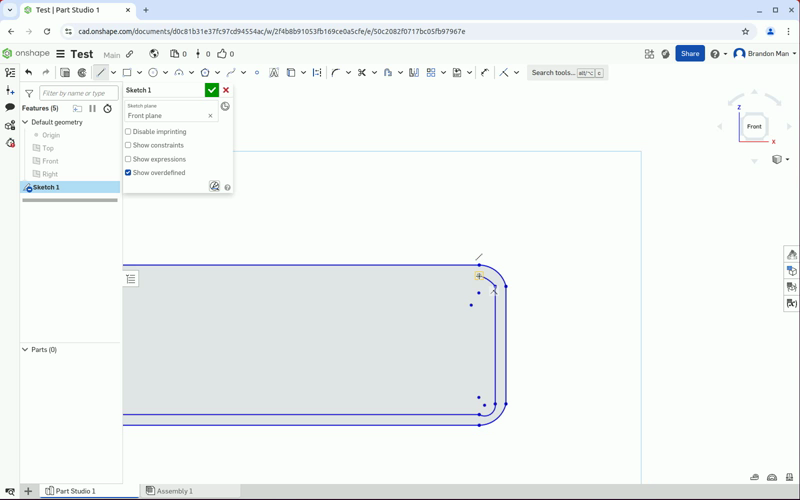
scroll(-6)
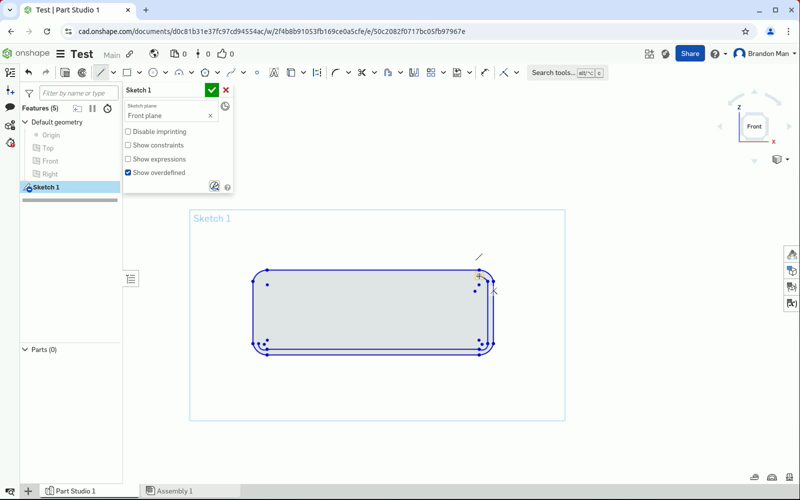
scroll(-6)
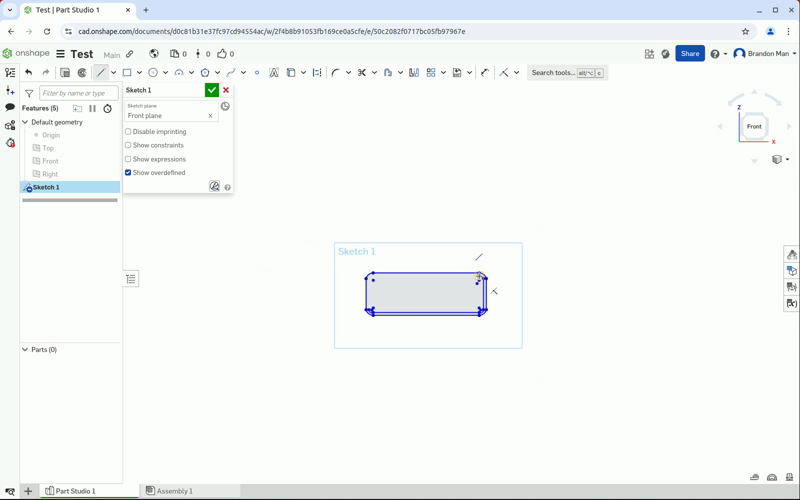
scroll(-6)
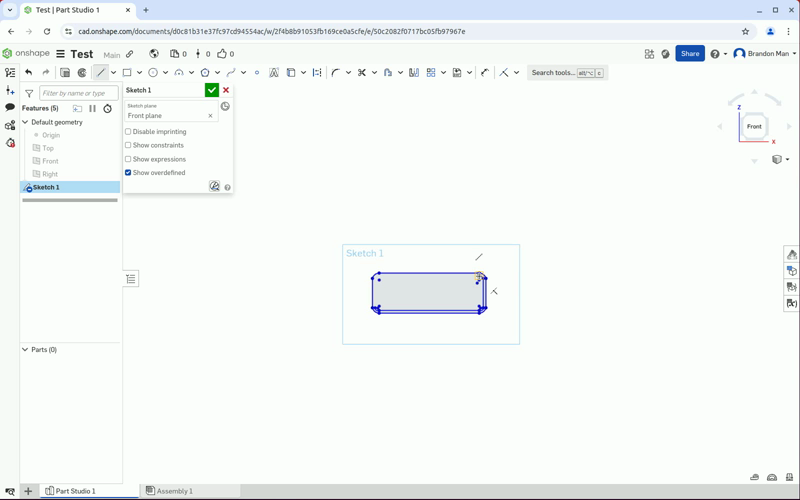
scroll(-6)
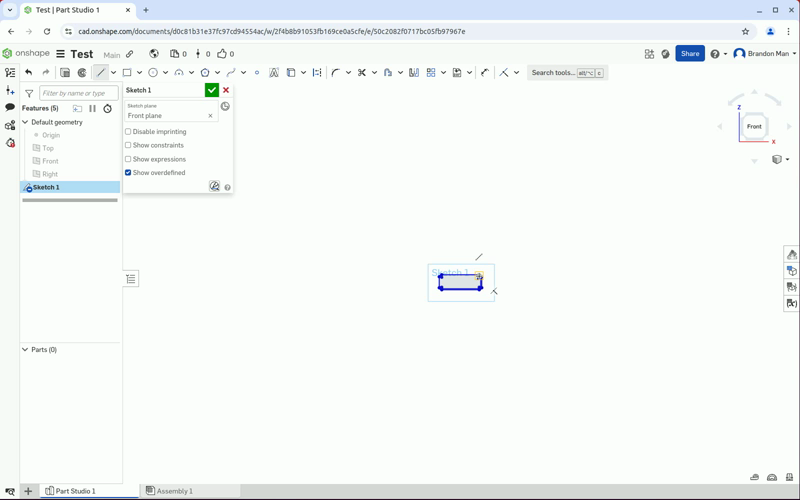
key_down(shift)
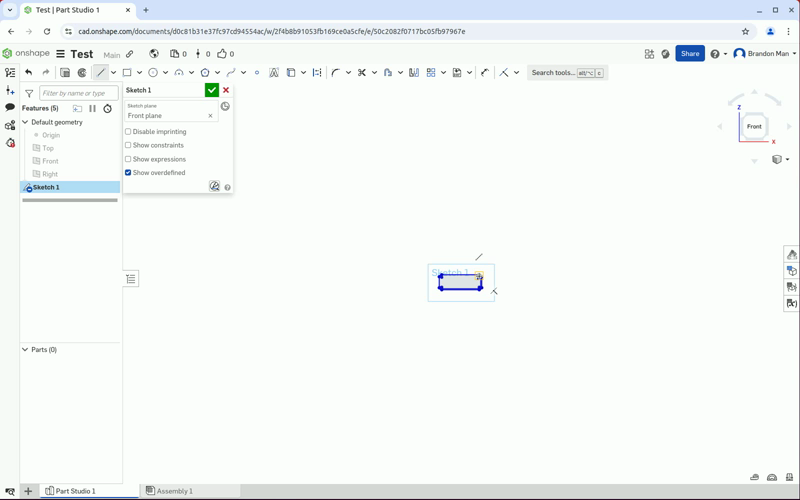
mouse_move(509, 275)
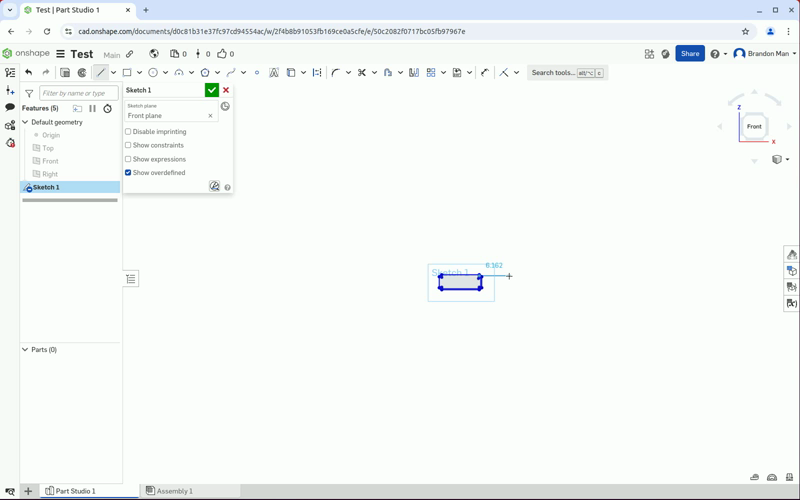
mouse_move(441, 275)
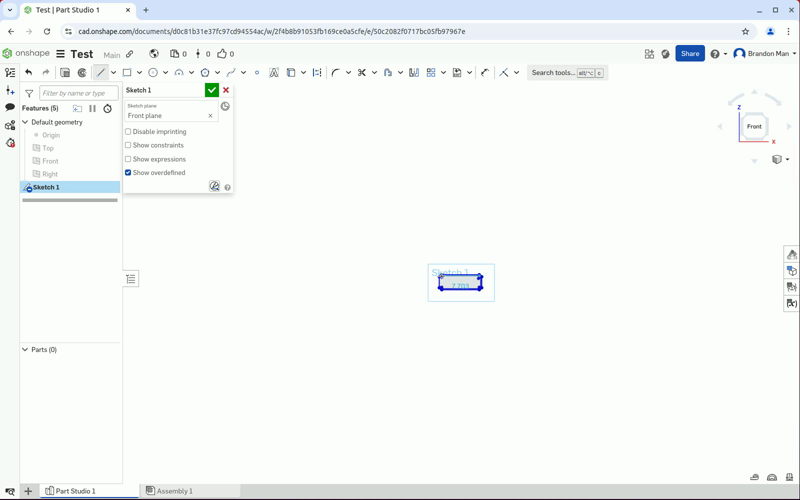
scroll(6)
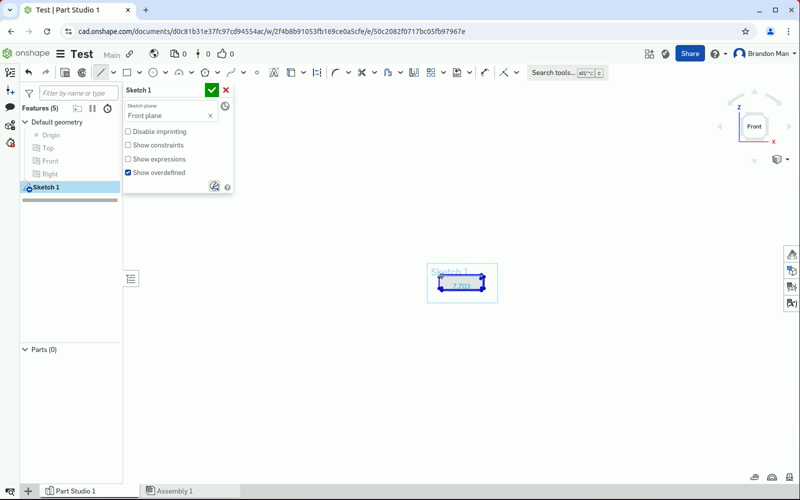
scroll(6)
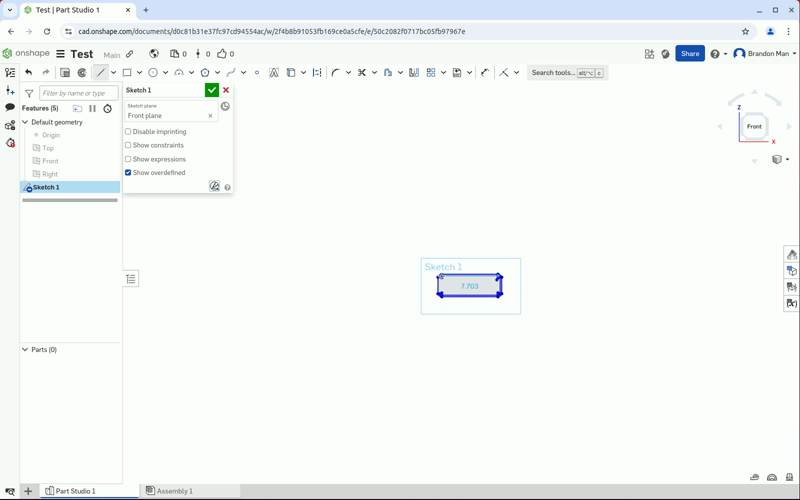
scroll(6)
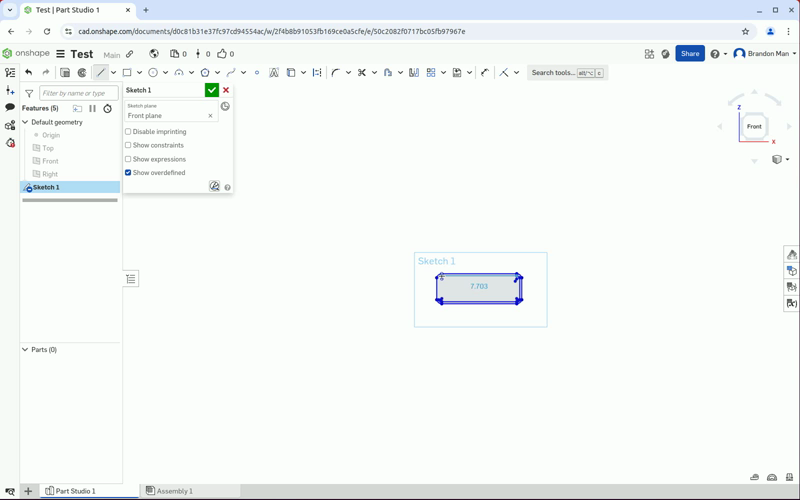
scroll(6)
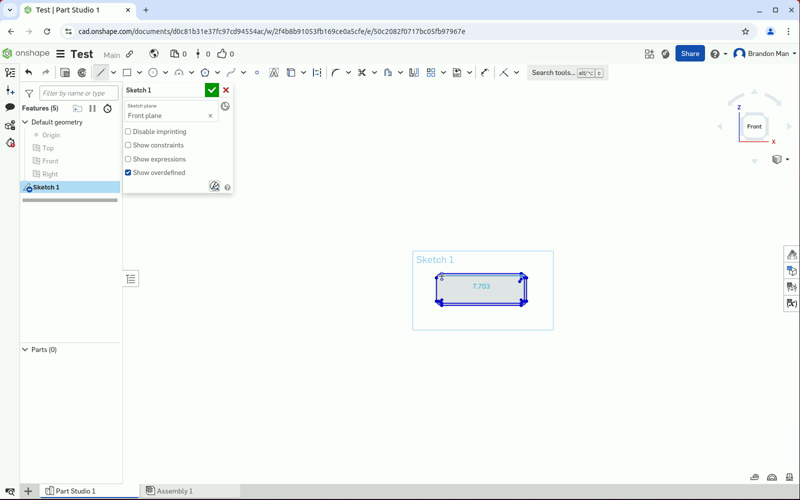
scroll(6)
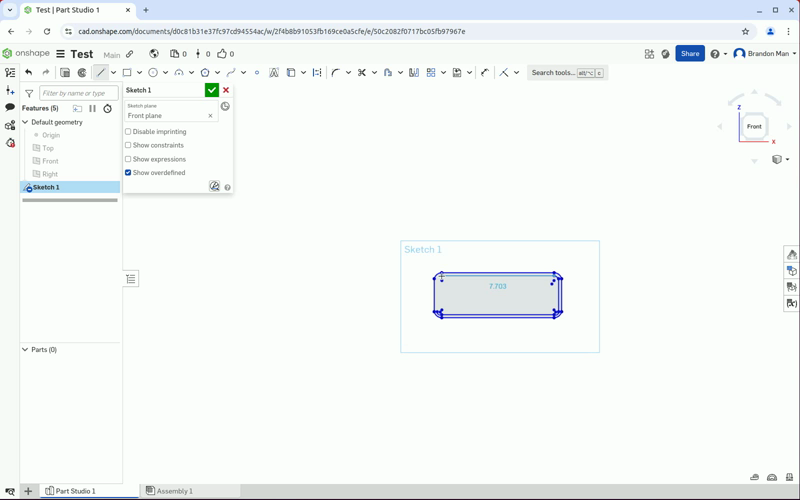
scroll(6)
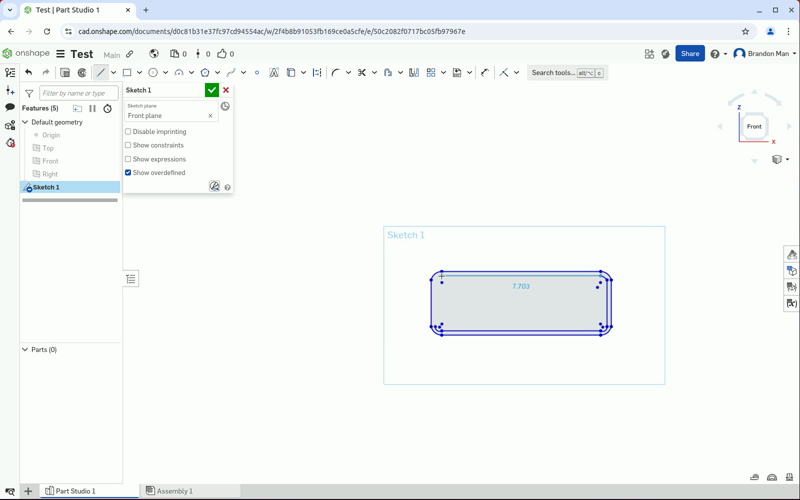
scroll(6)
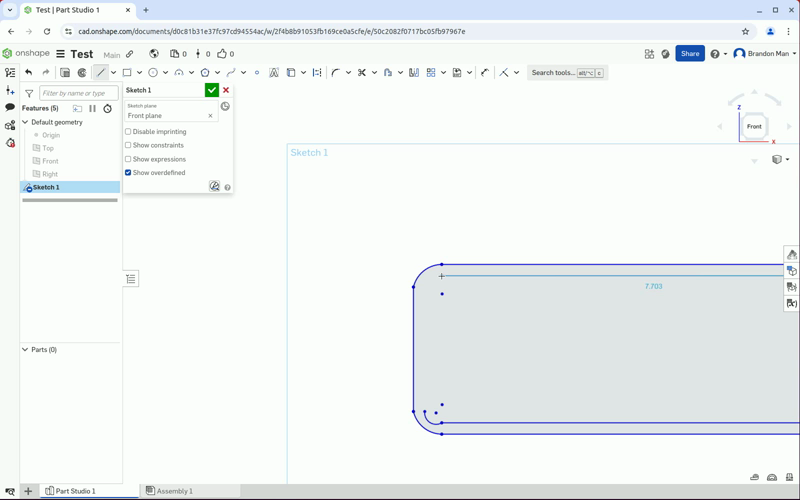
click(441, 275)
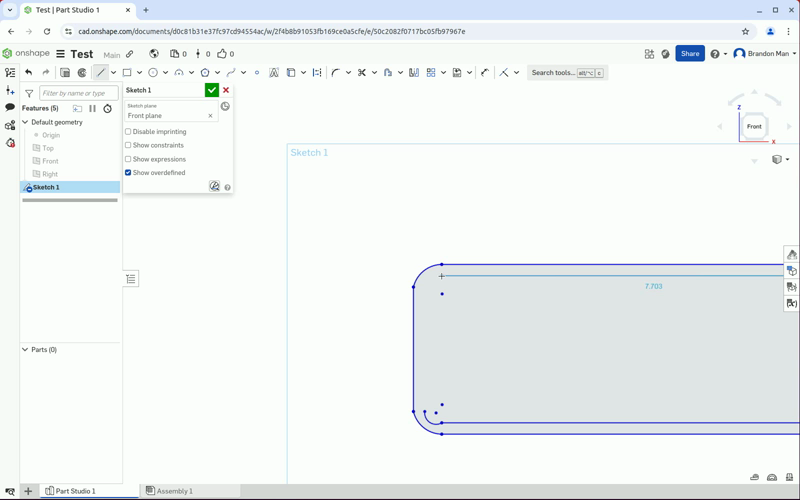
scroll(-6)
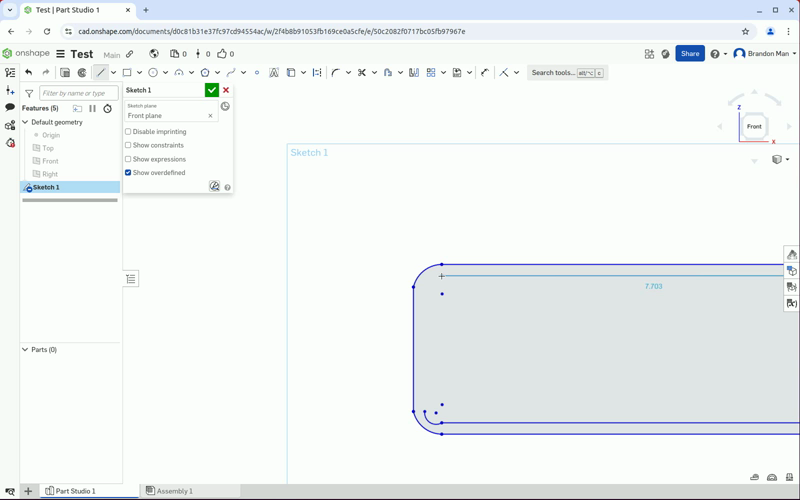
scroll(-6)
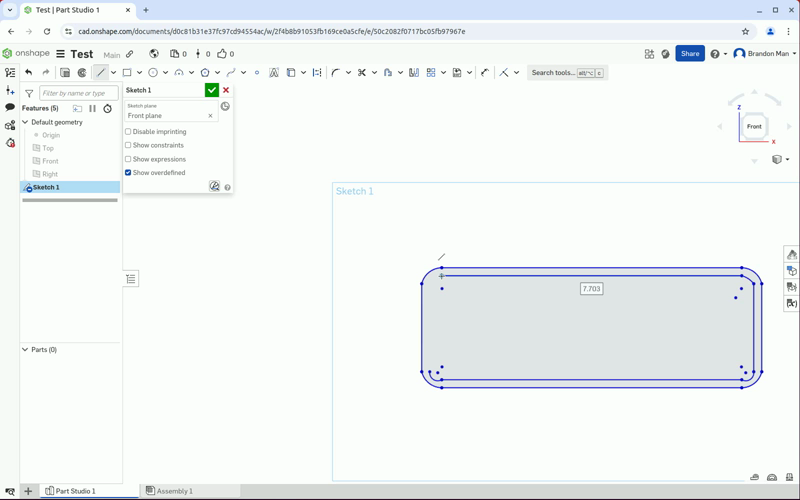
scroll(-6)
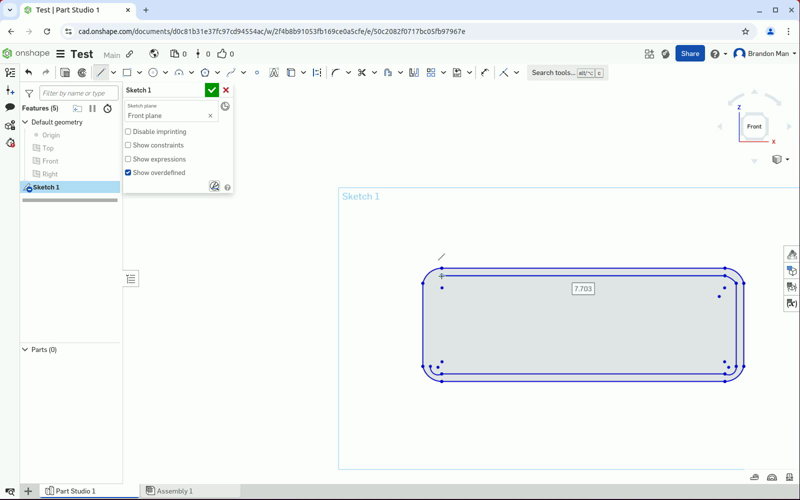
scroll(-6)
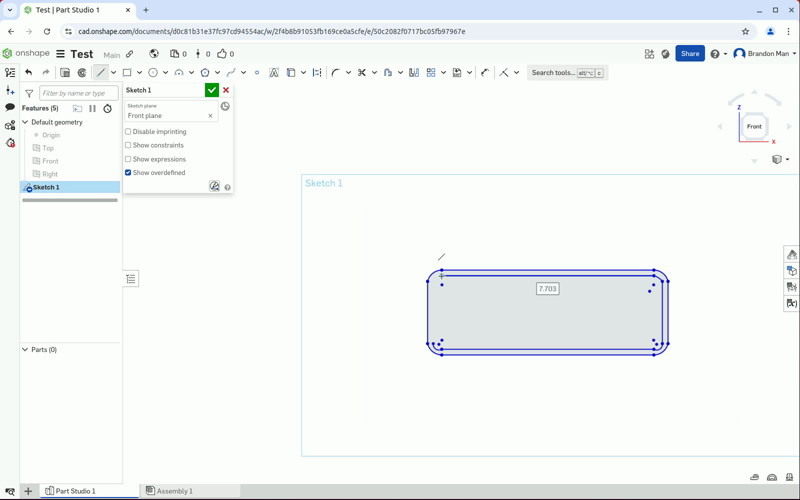
scroll(-6)
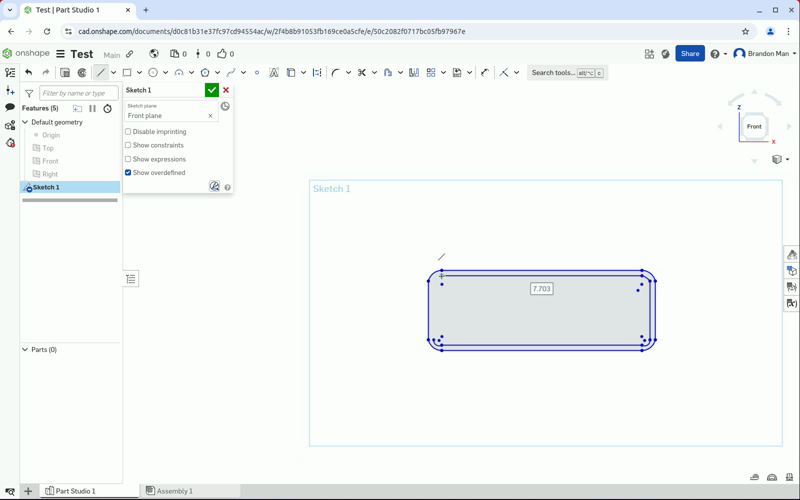
scroll(-6)
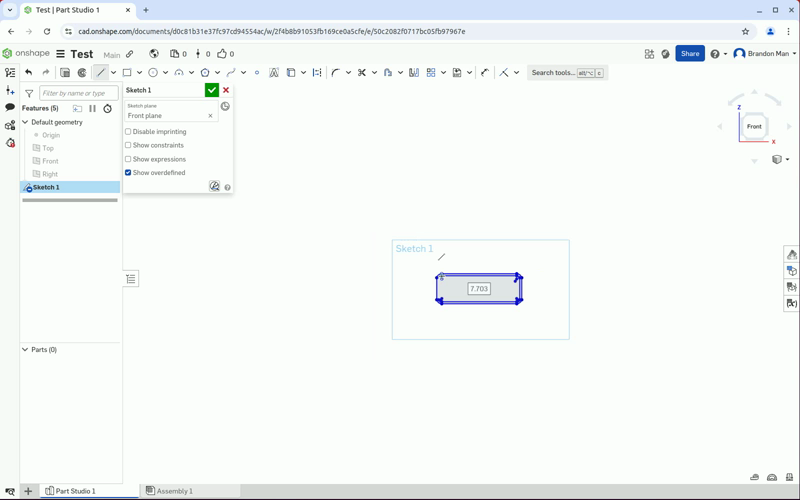
scroll(-6)
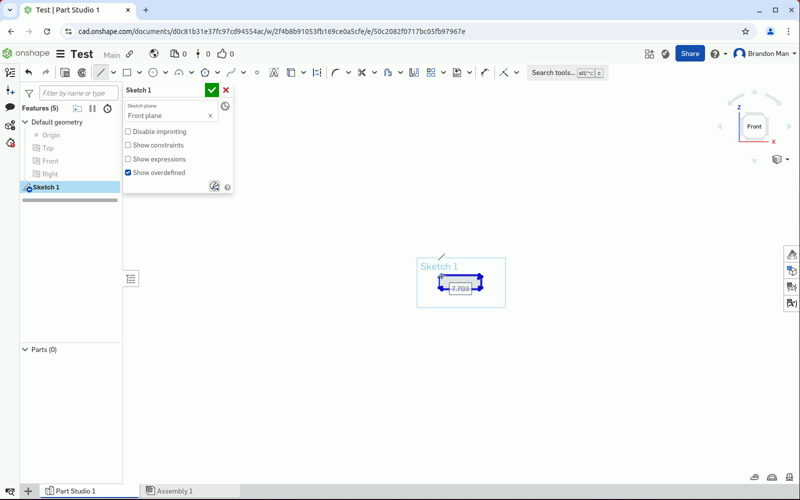
key_up(shift)
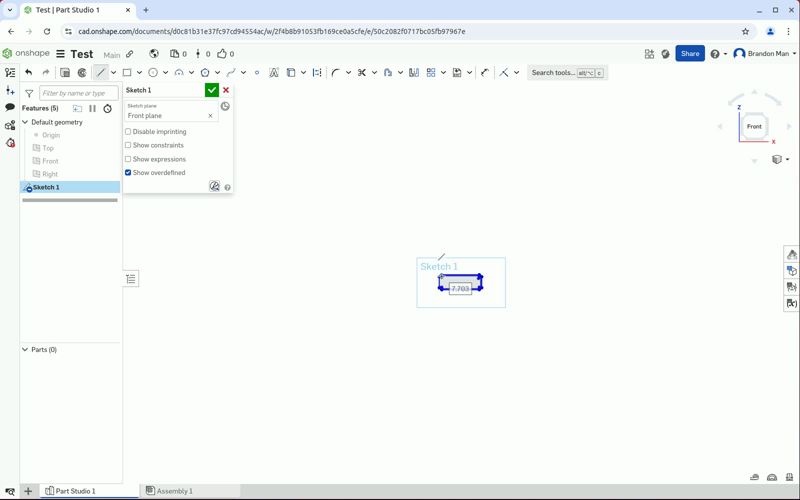
key(esc)
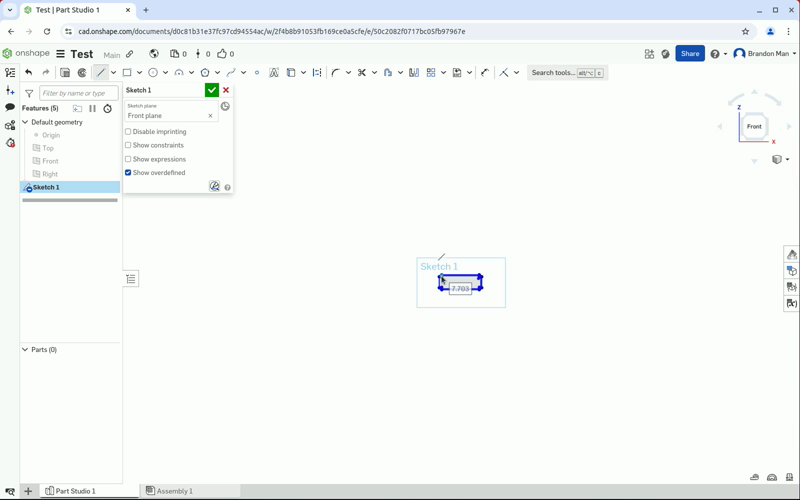
key(a)
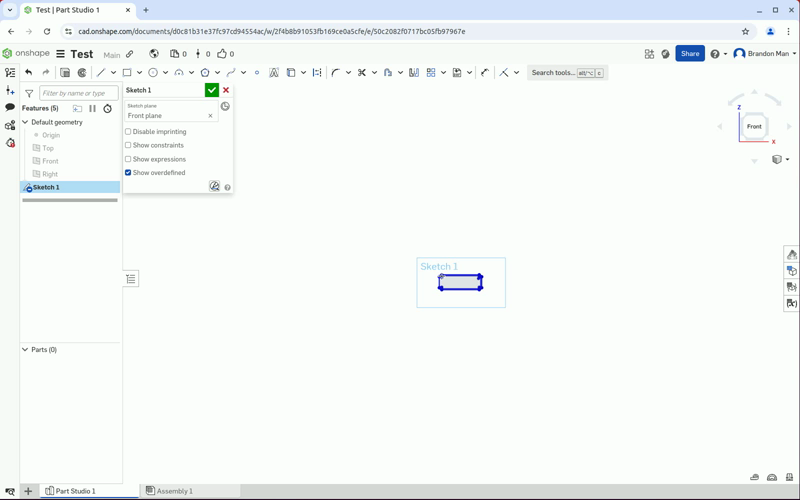
mouse_move(441, 275)
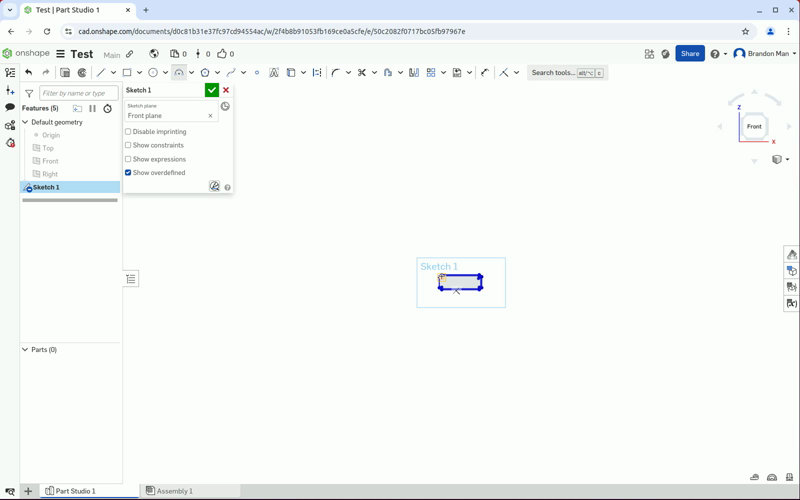
scroll(6)
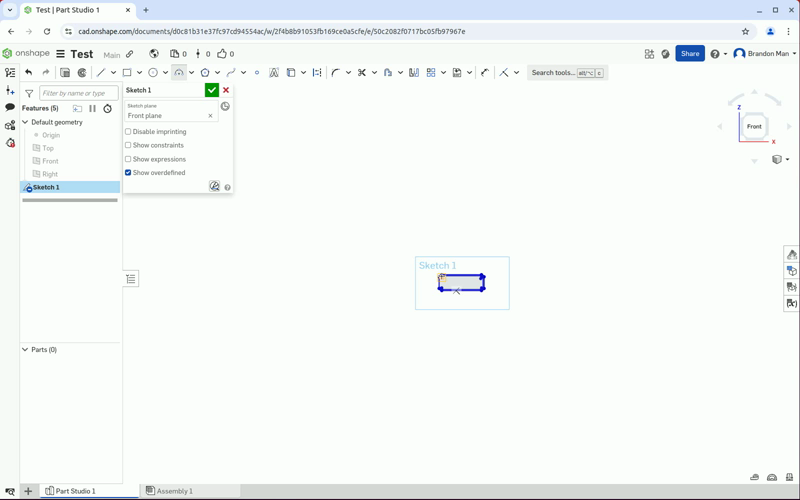
scroll(6)
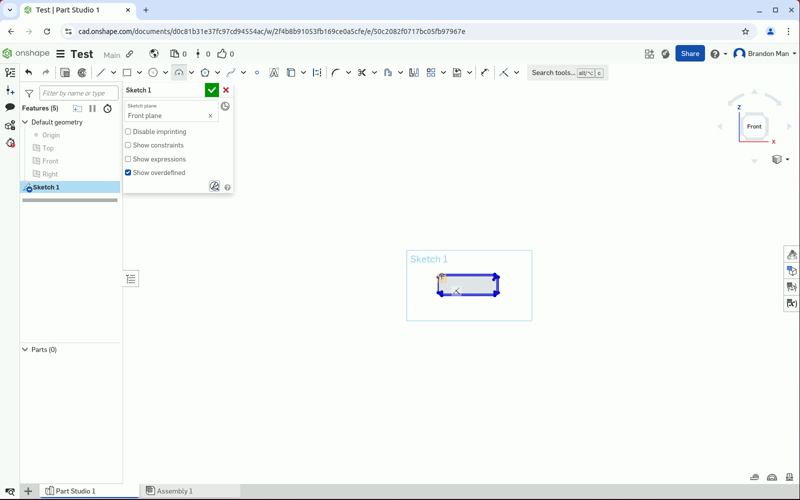
scroll(6)
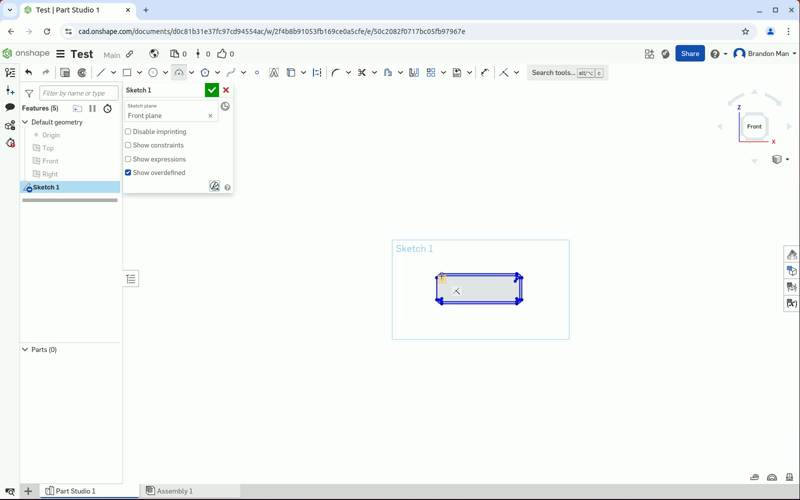
scroll(6)
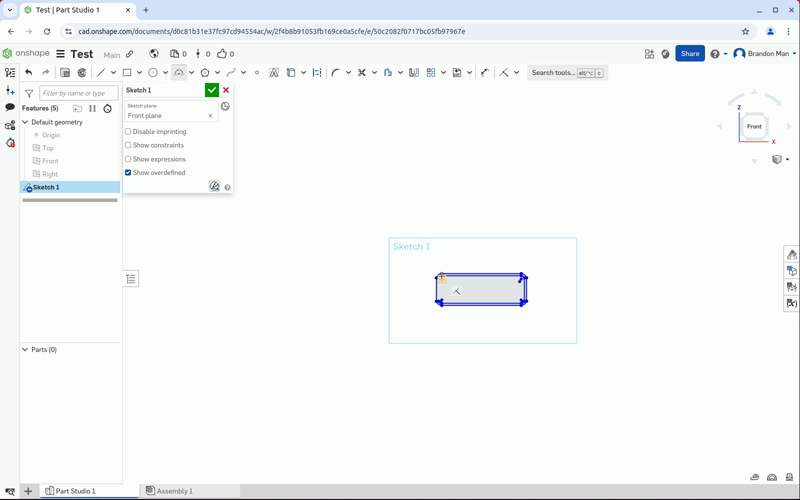
scroll(6)
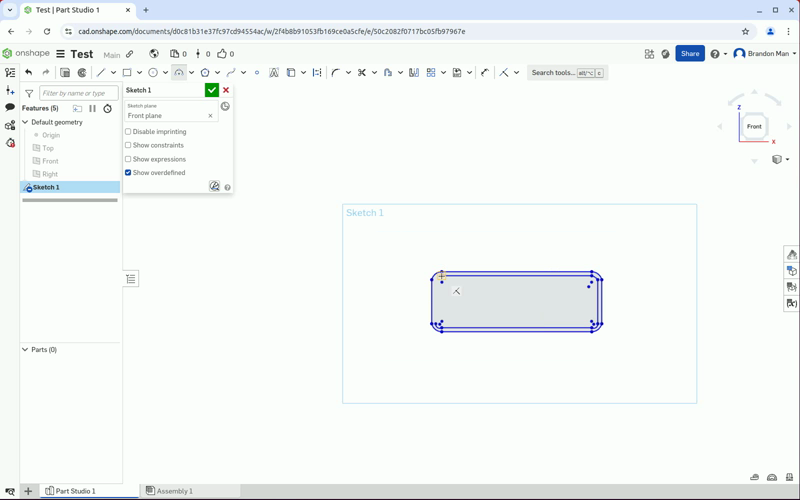
scroll(6)
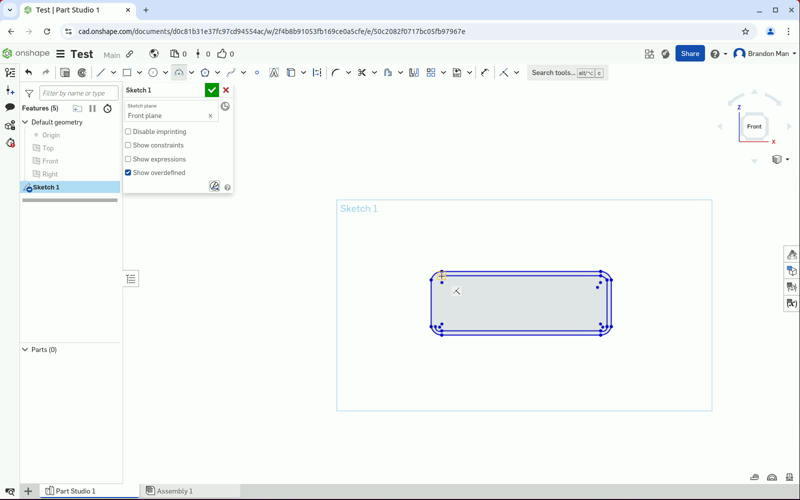
scroll(6)
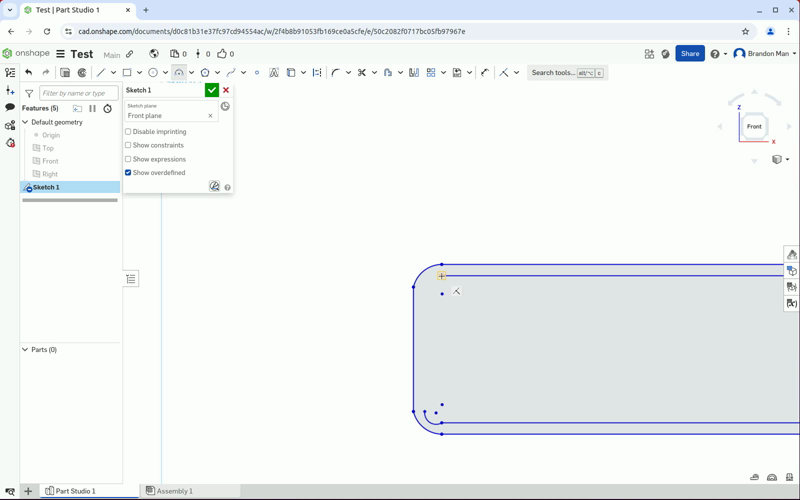
click(441, 275)
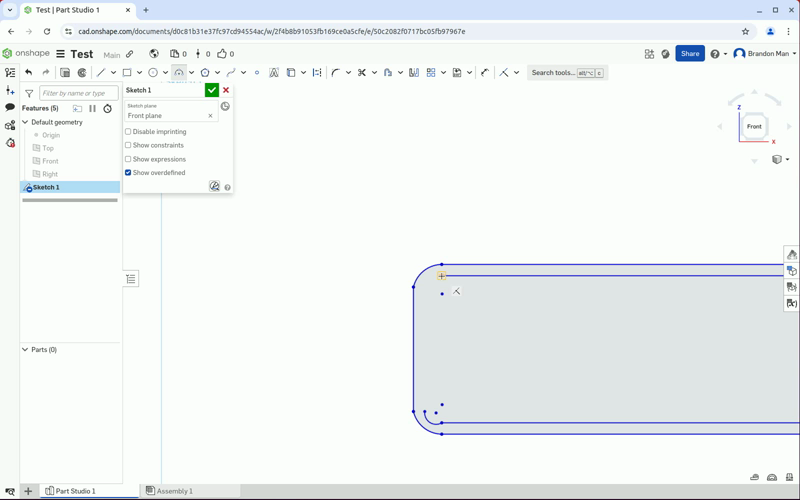
scroll(-6)
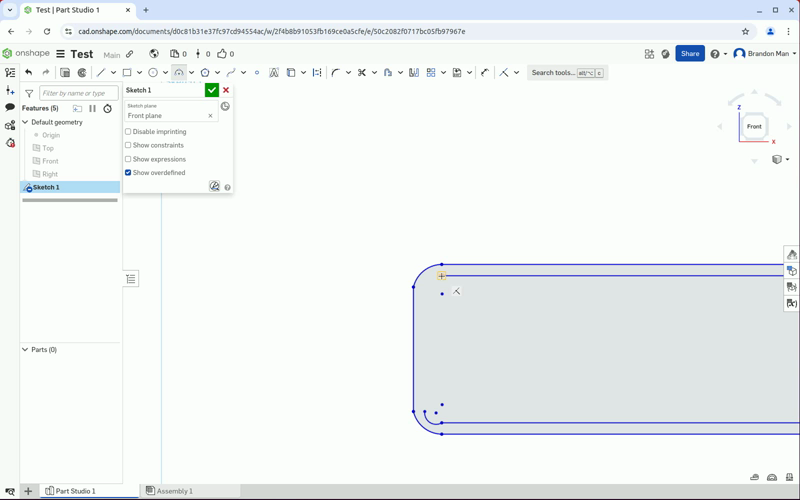
scroll(-6)
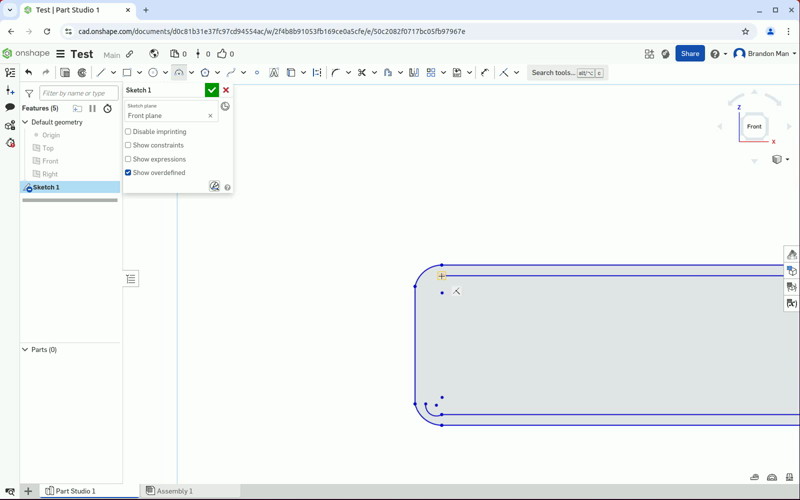
scroll(-6)
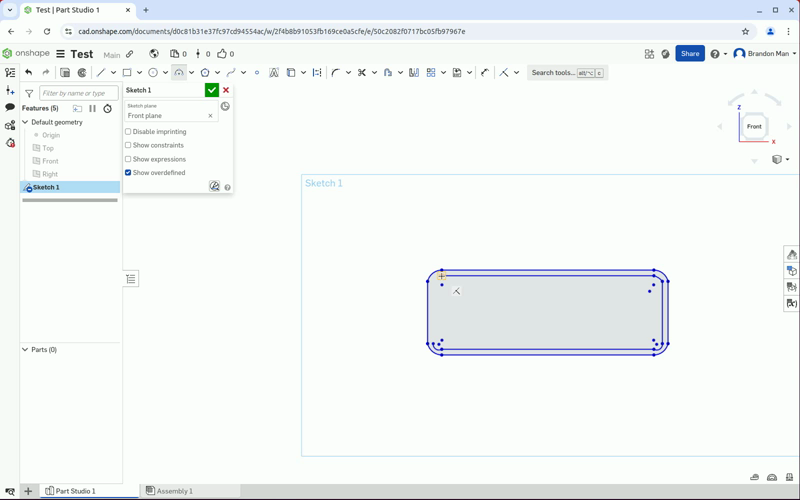
scroll(-6)
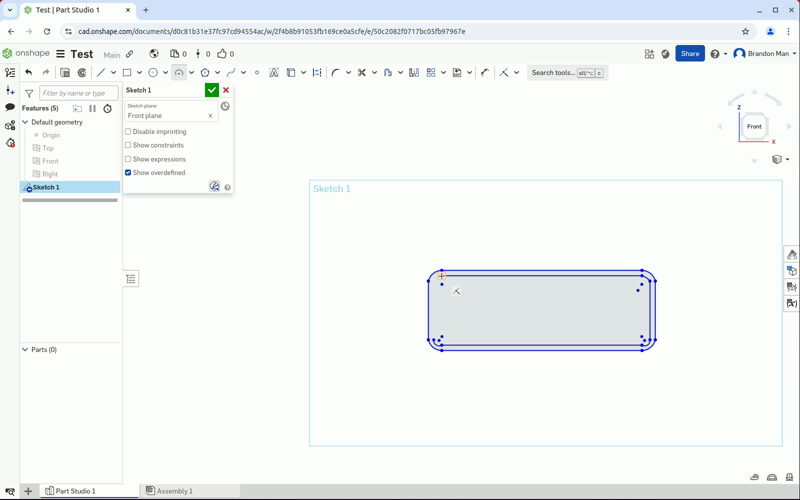
scroll(-6)
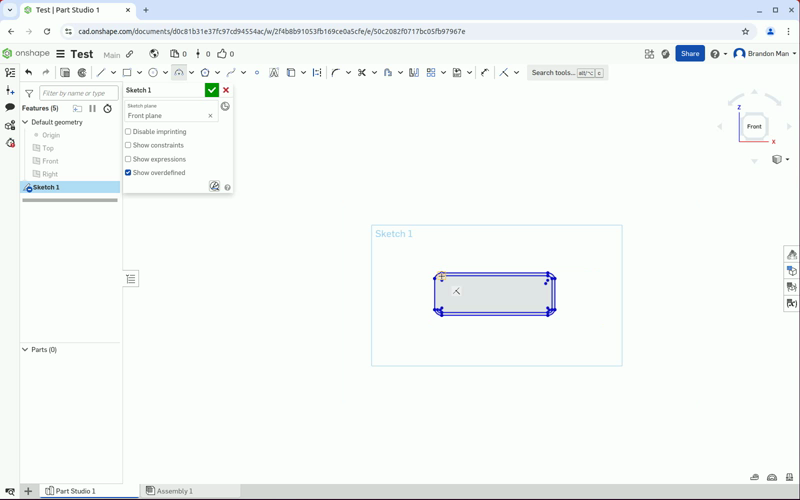
scroll(-6)
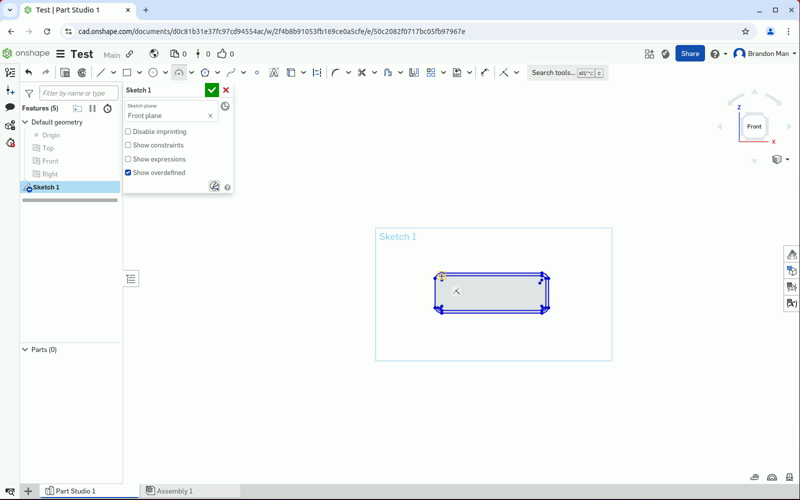
scroll(-6)
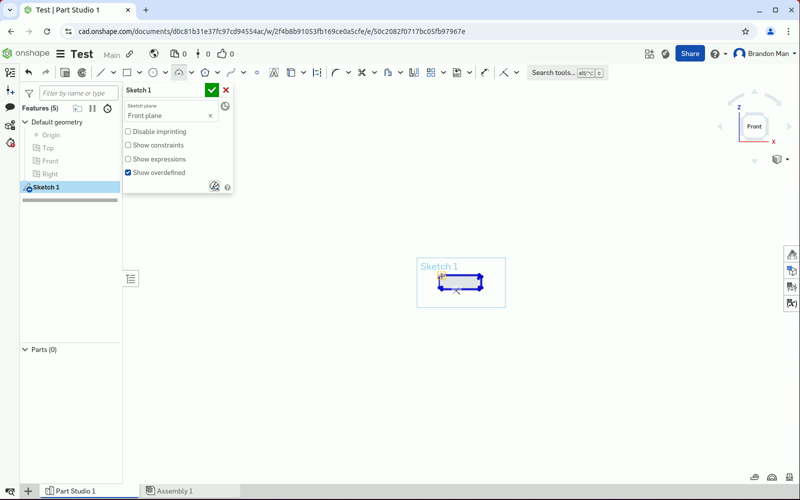
key_down(shift)
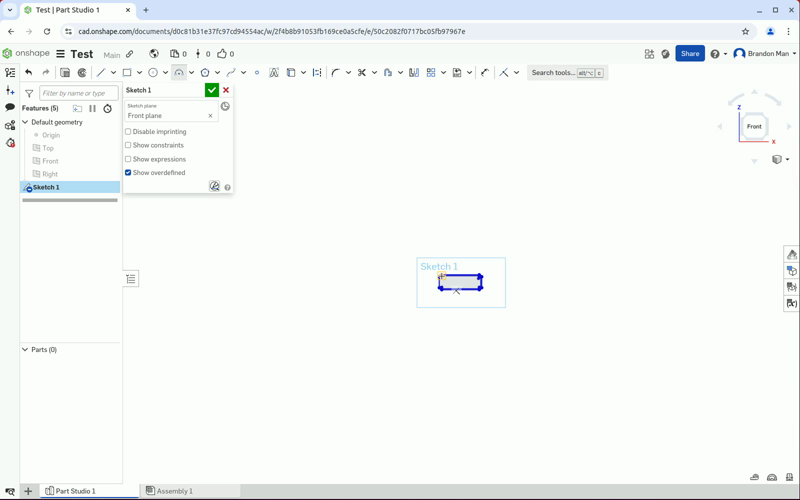
mouse_move(440, 276)
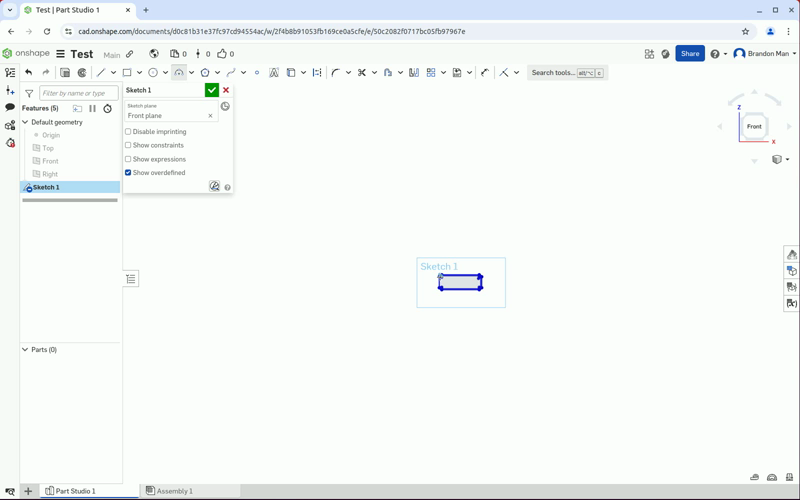
scroll(6)
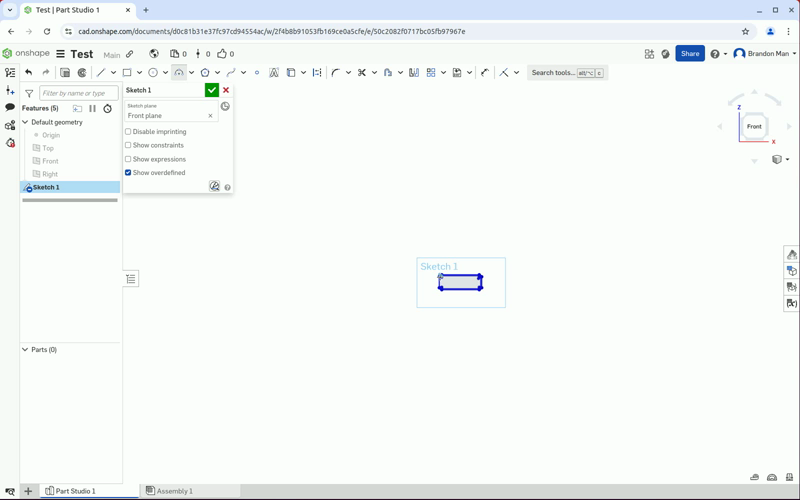
scroll(6)
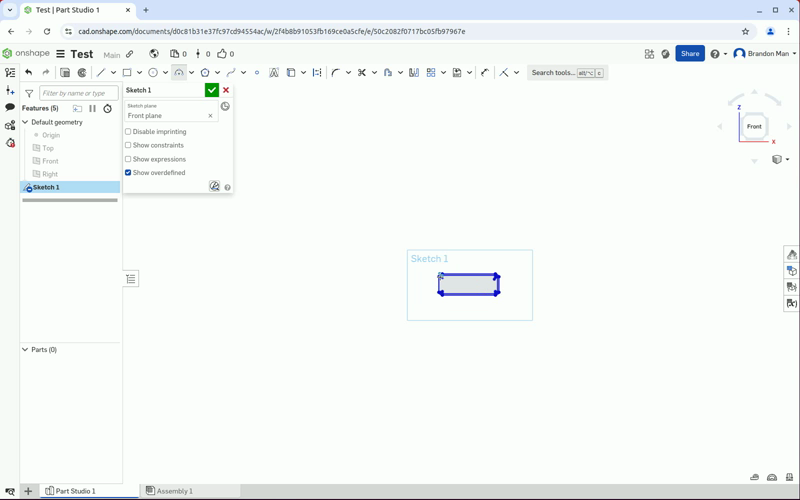
scroll(6)
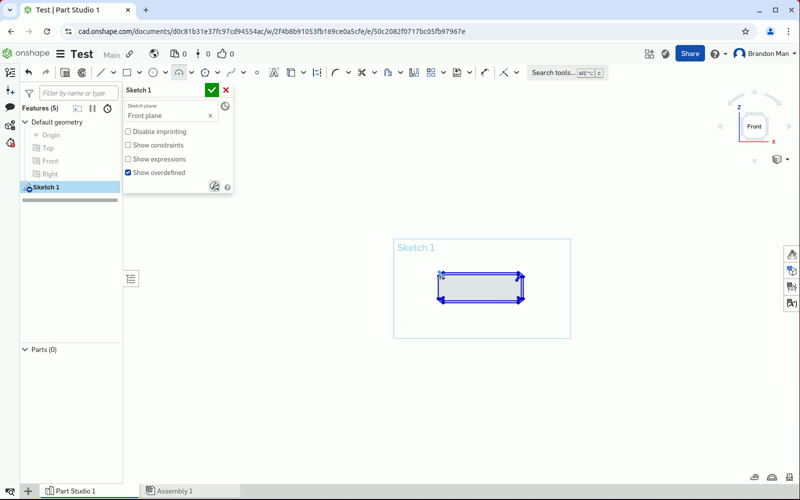
scroll(6)
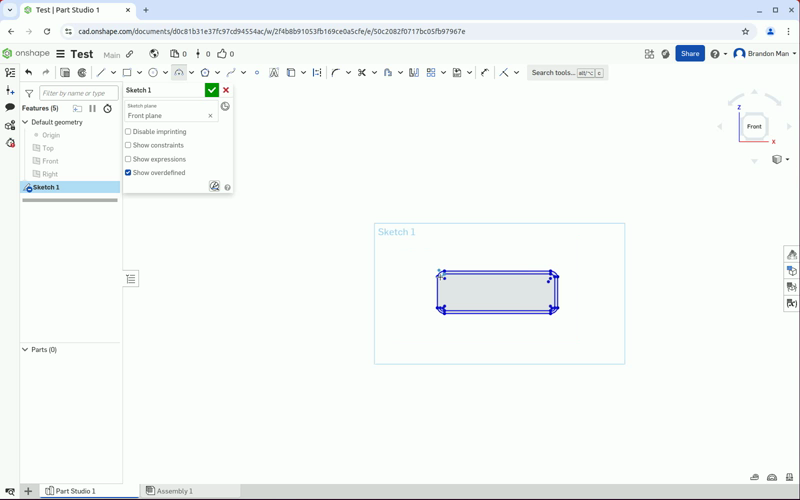
scroll(6)
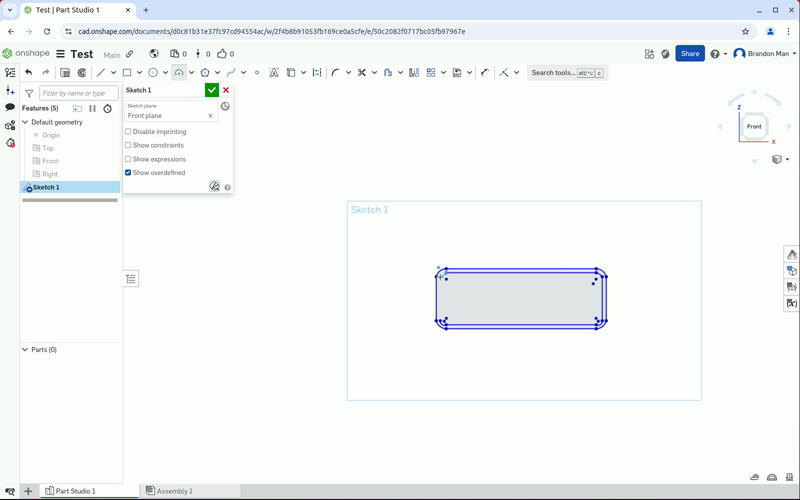
scroll(6)
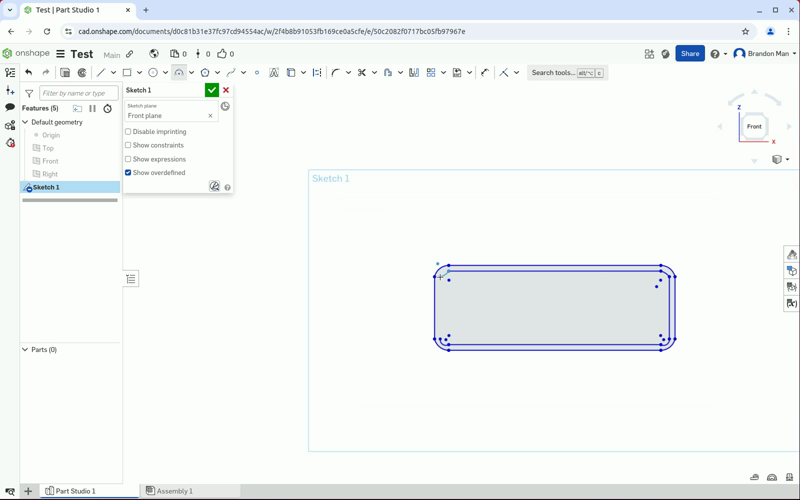
scroll(6)
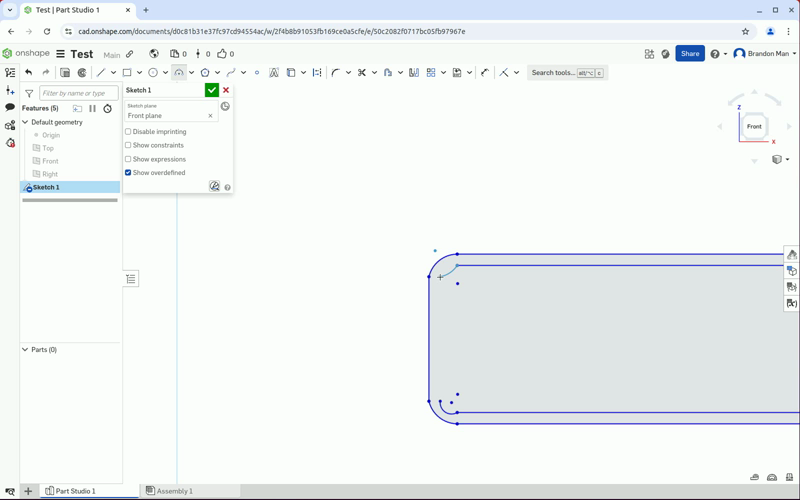
click(440, 276)
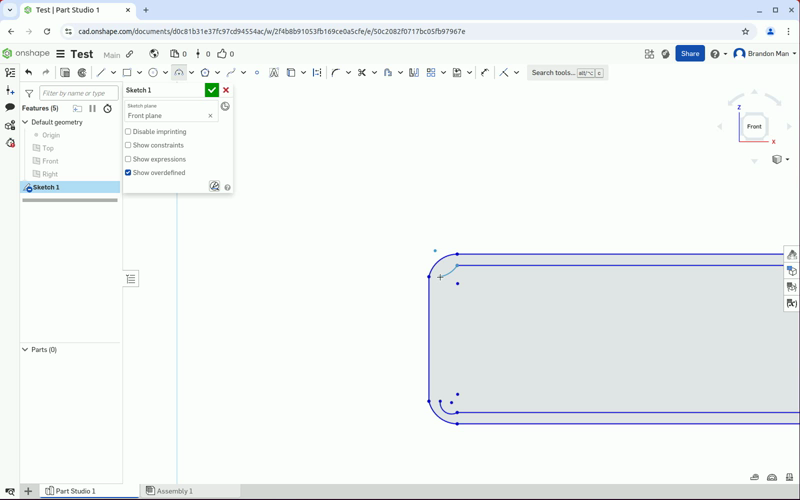
scroll(-6)
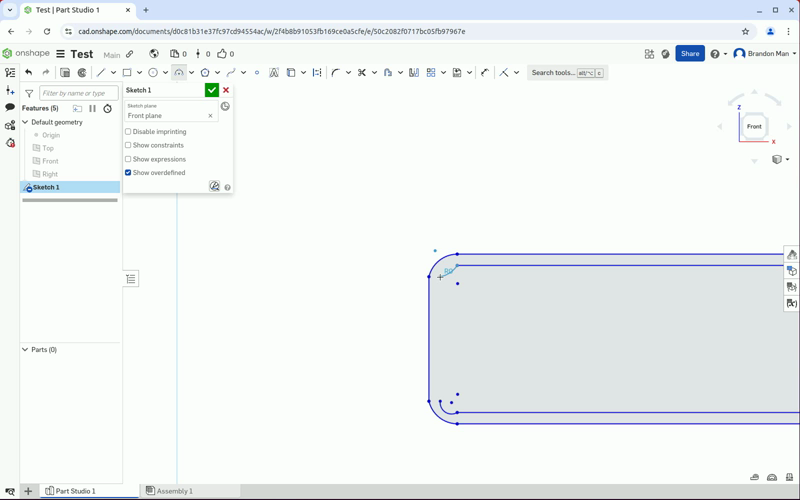
scroll(-6)
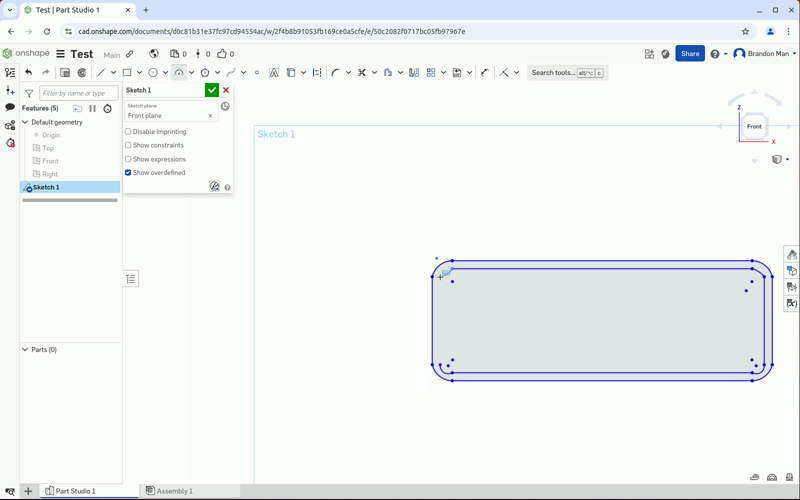
scroll(-6)
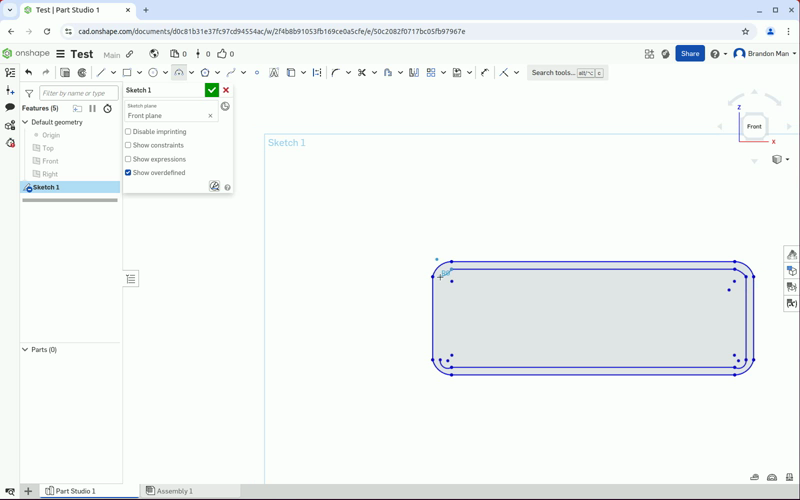
scroll(-6)
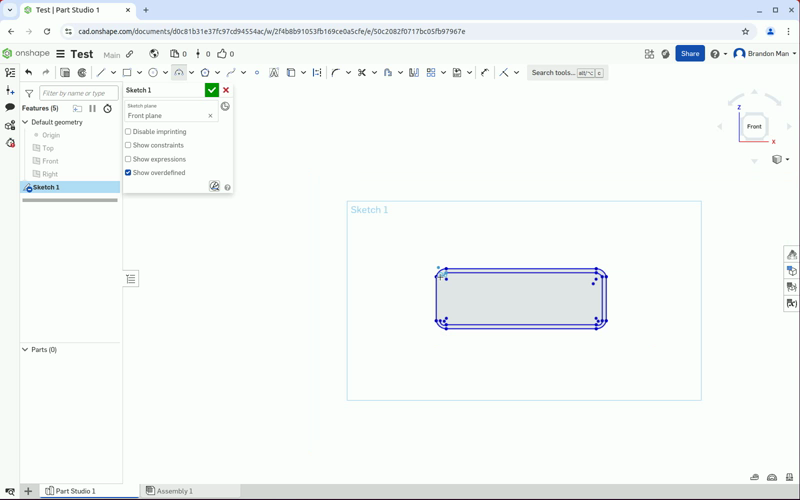
scroll(-6)
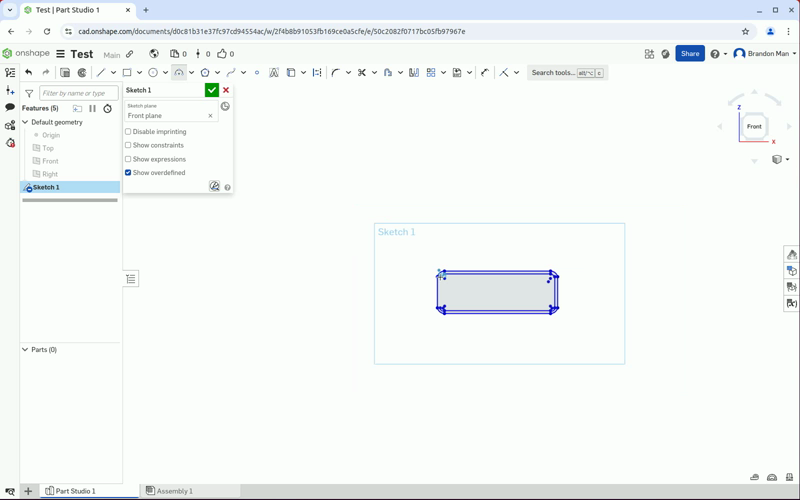
scroll(-6)
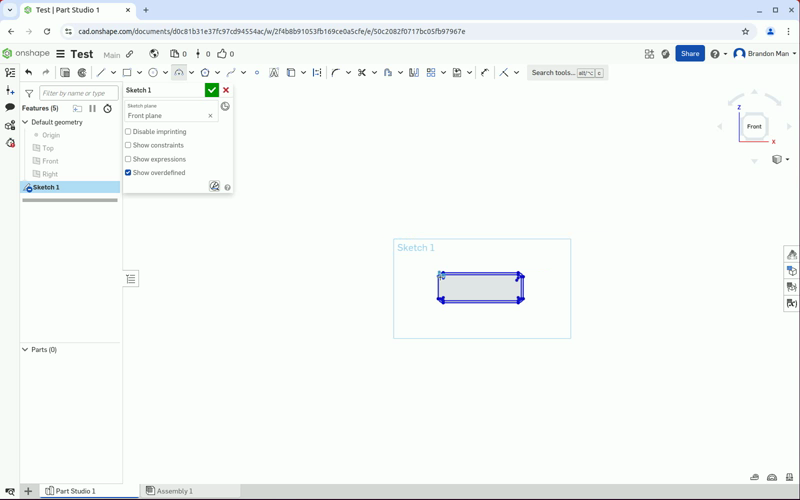
scroll(-6)
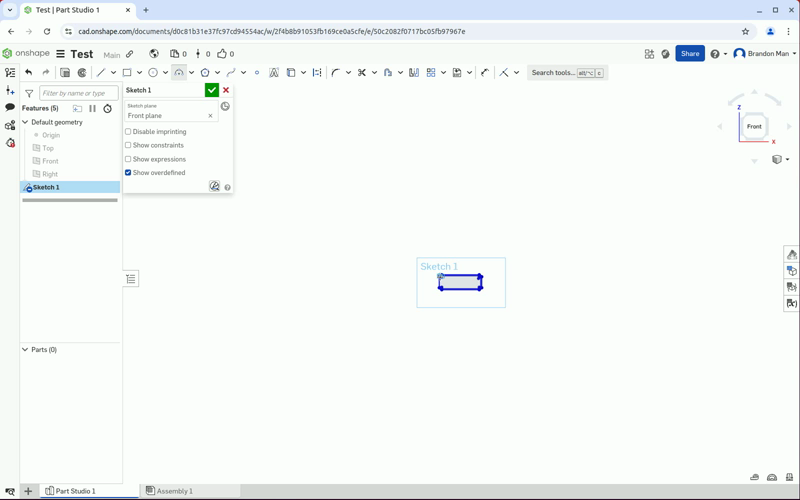
mouse_move(440, 276)
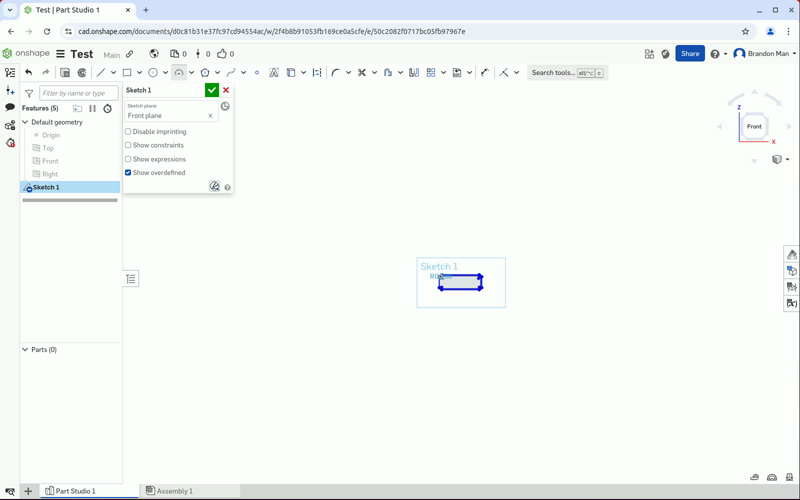
scroll(6)
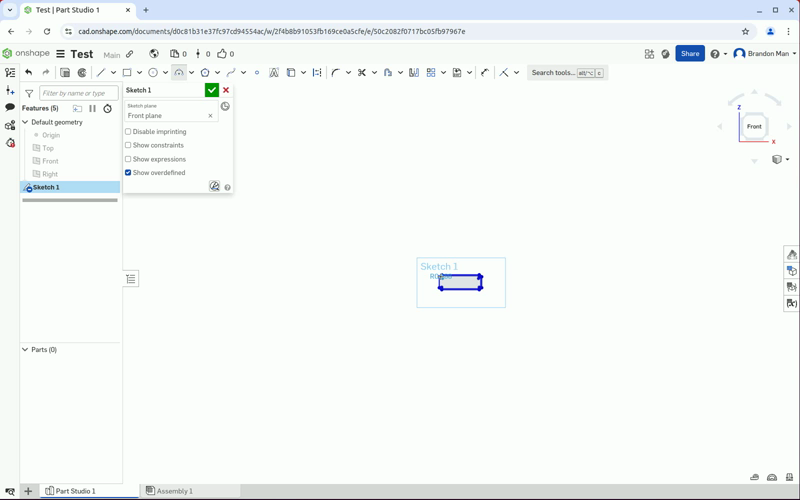
scroll(6)
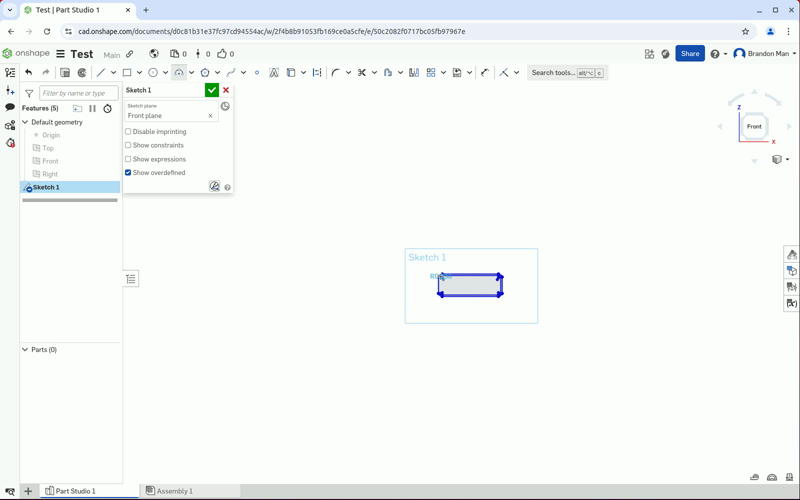
scroll(6)
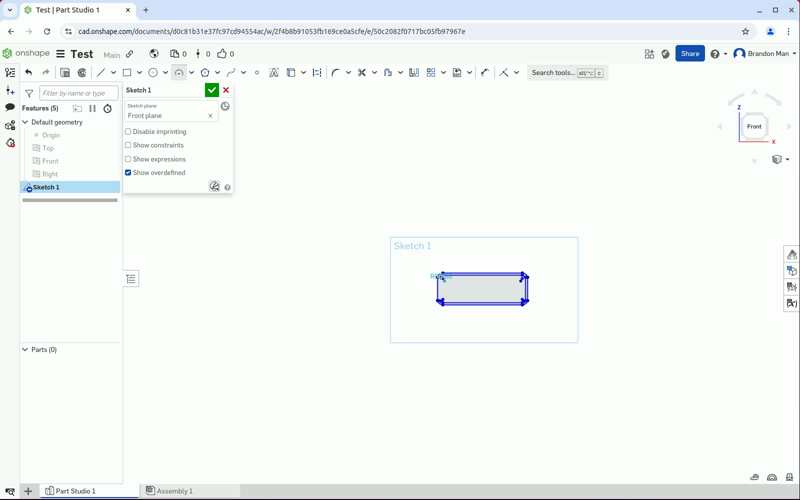
scroll(6)
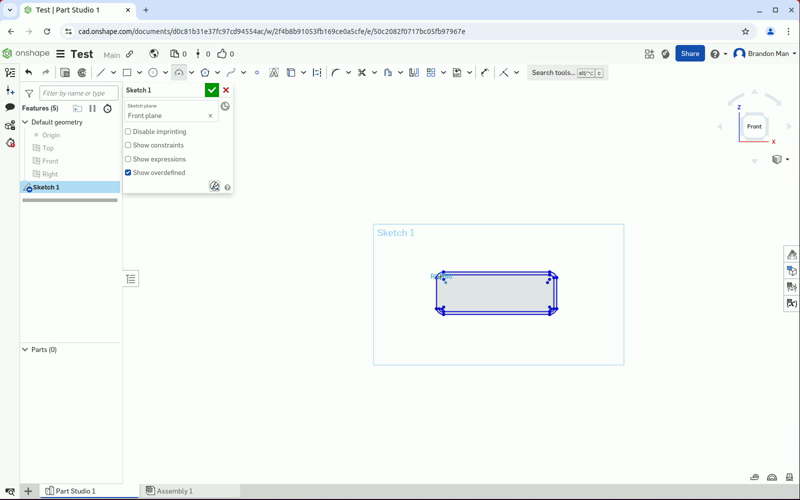
scroll(6)
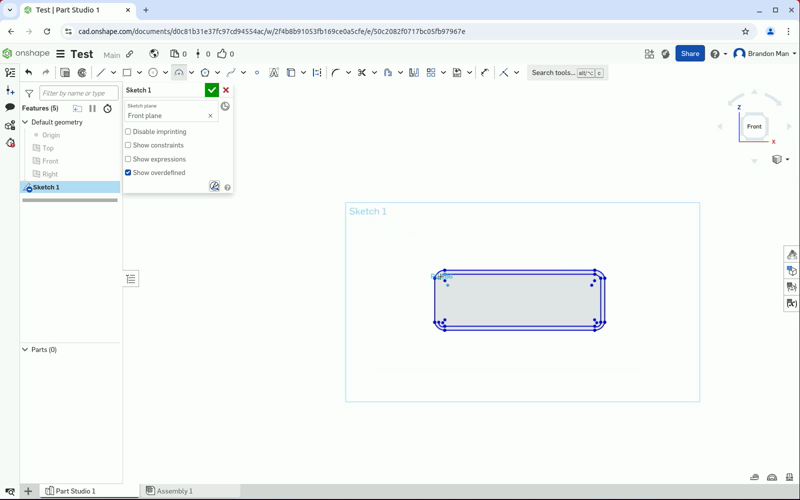
scroll(6)
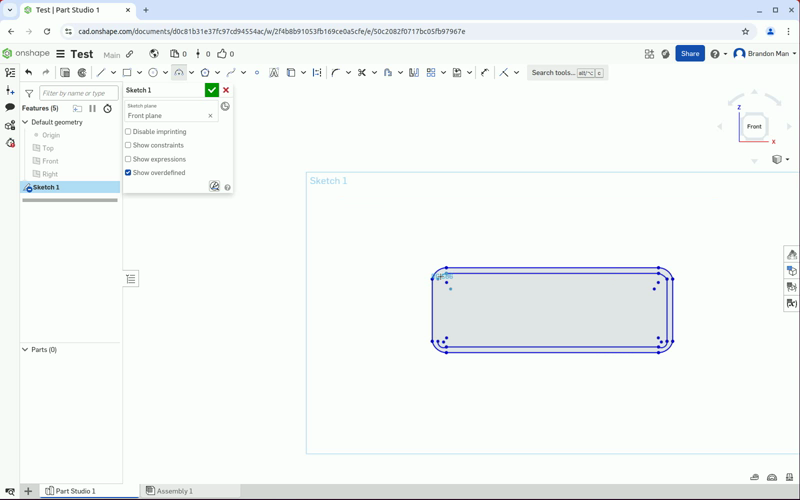
scroll(6)
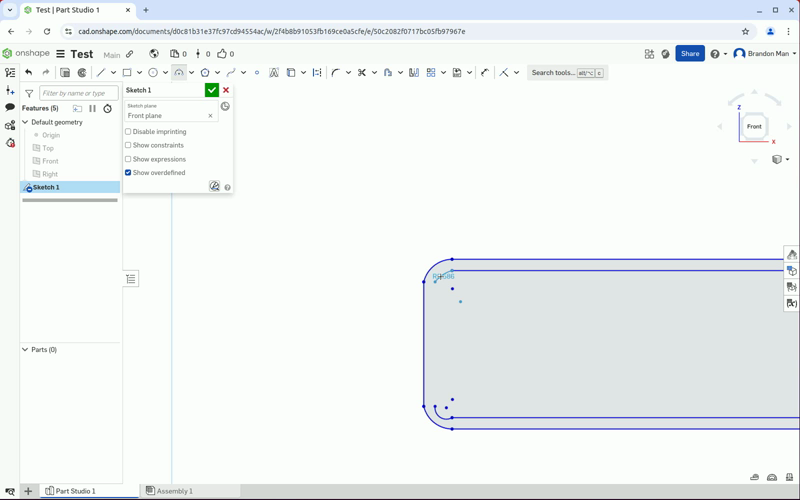
click(440, 276)
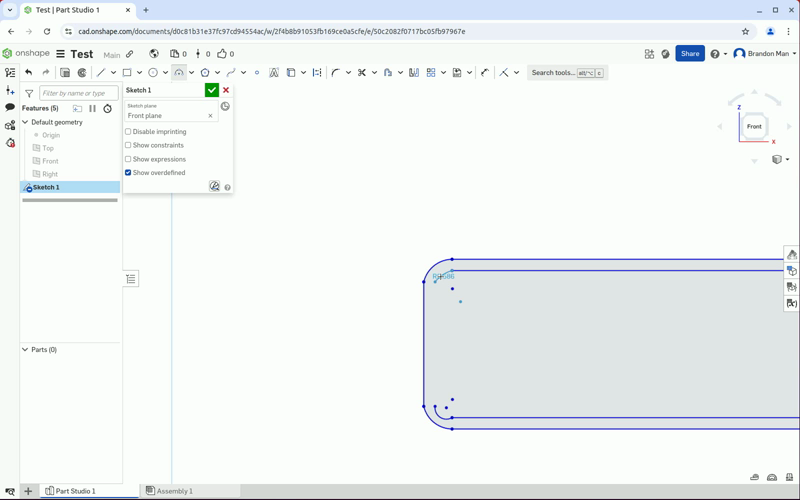
scroll(-6)
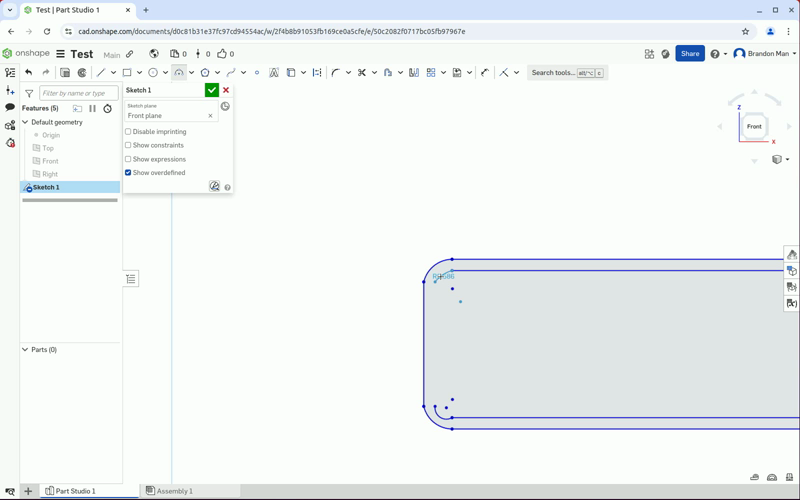
scroll(-6)
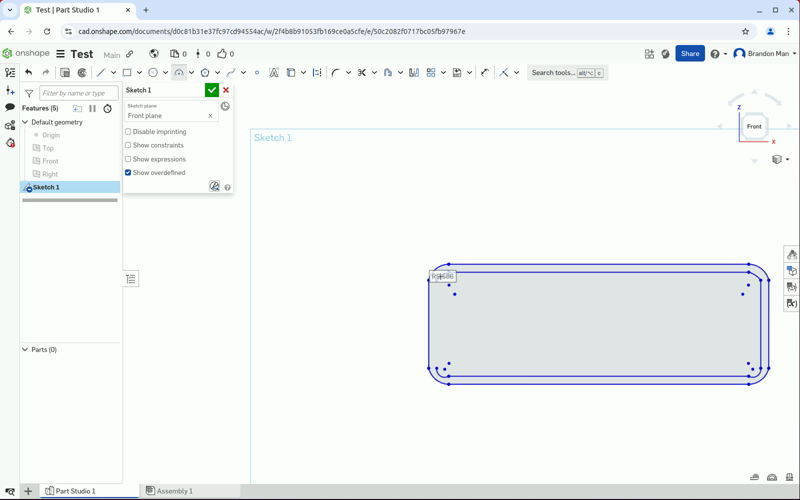
scroll(-6)
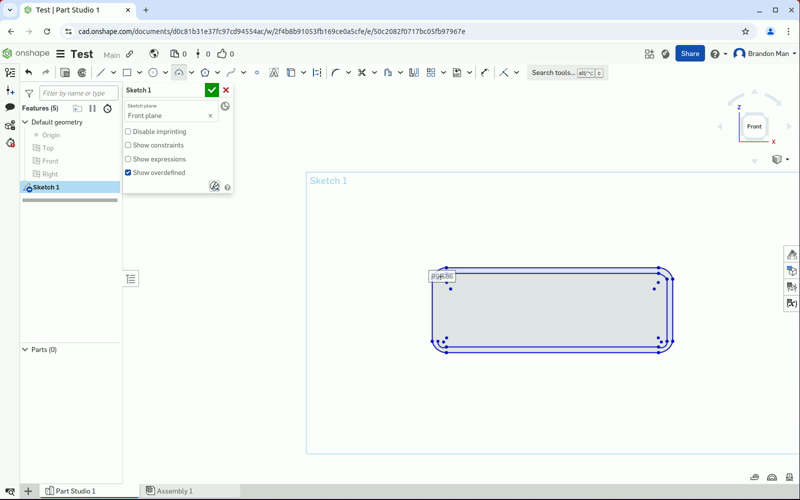
scroll(-6)
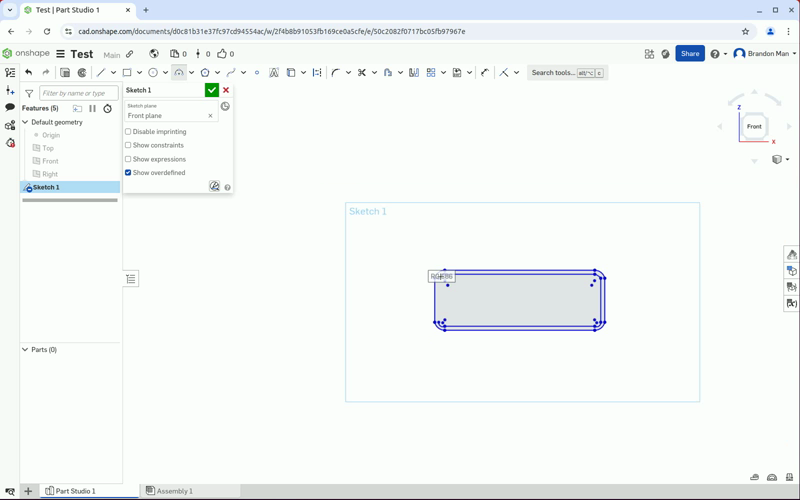
scroll(-6)
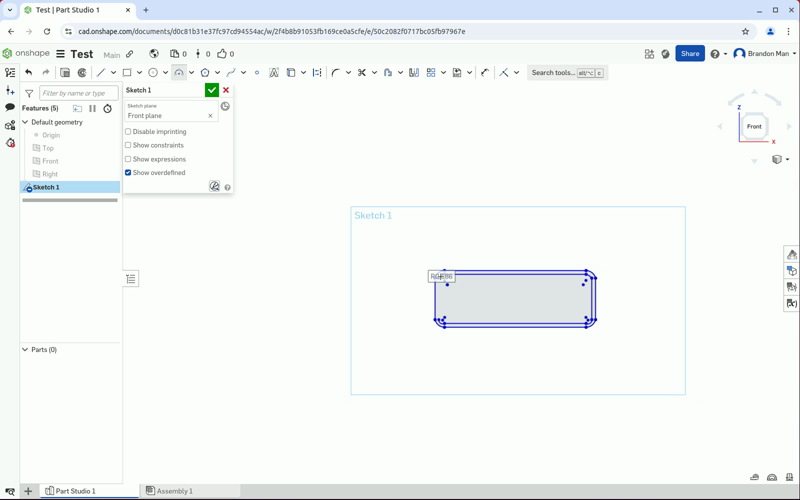
scroll(-6)
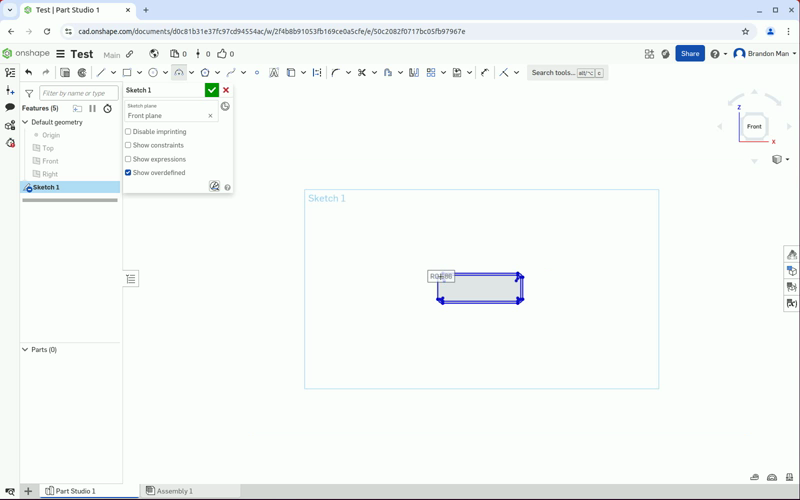
scroll(-6)
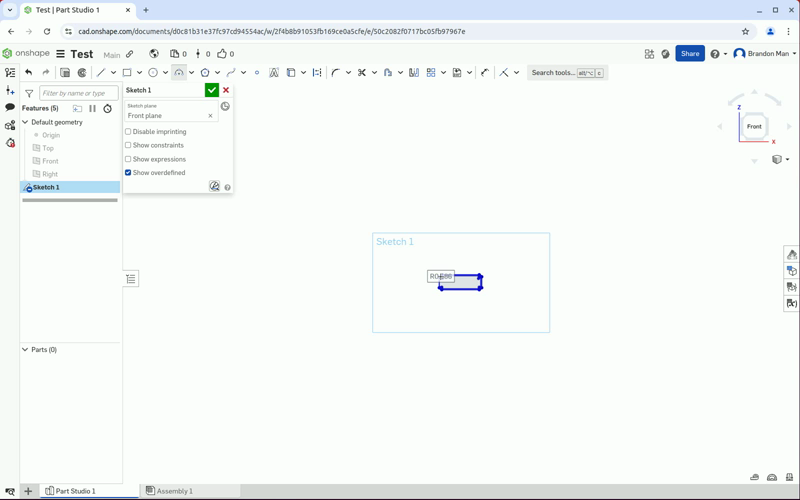
key_up(shift)
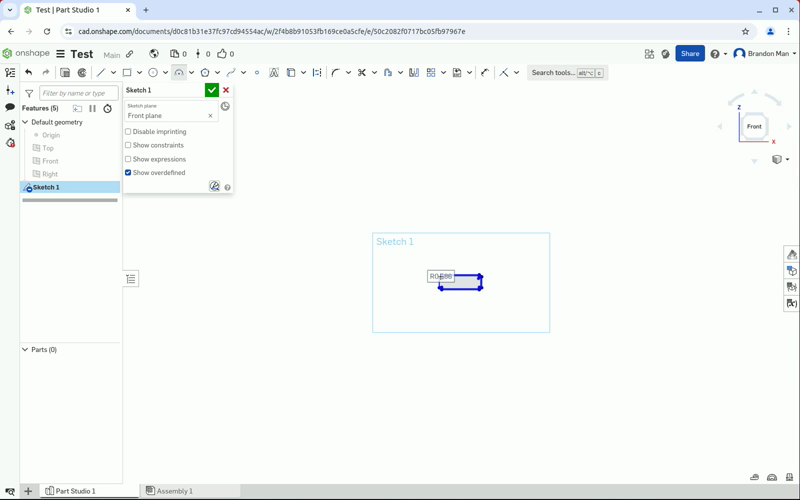
key(esc)
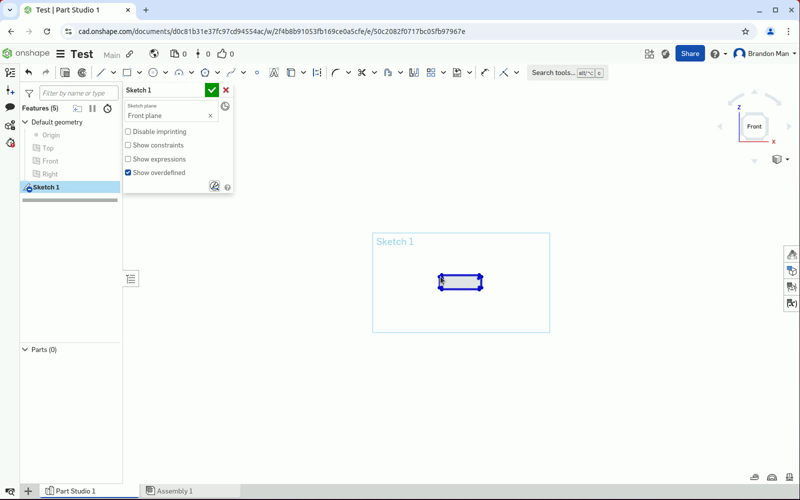
key(l)
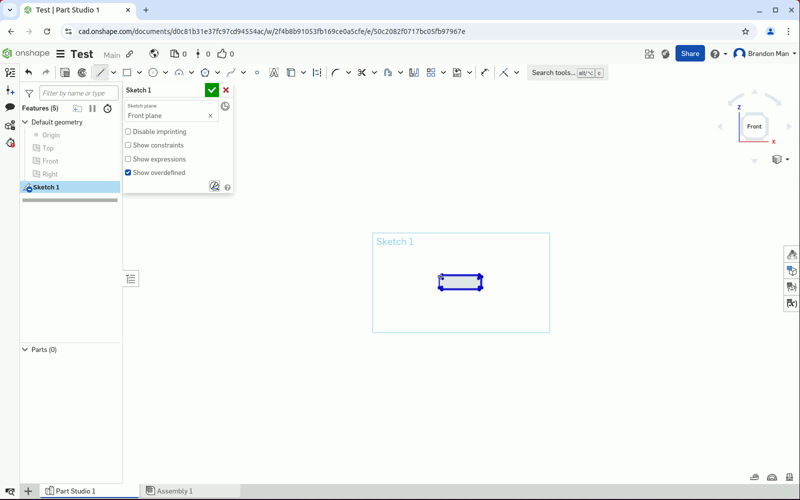
mouse_move(440, 276)
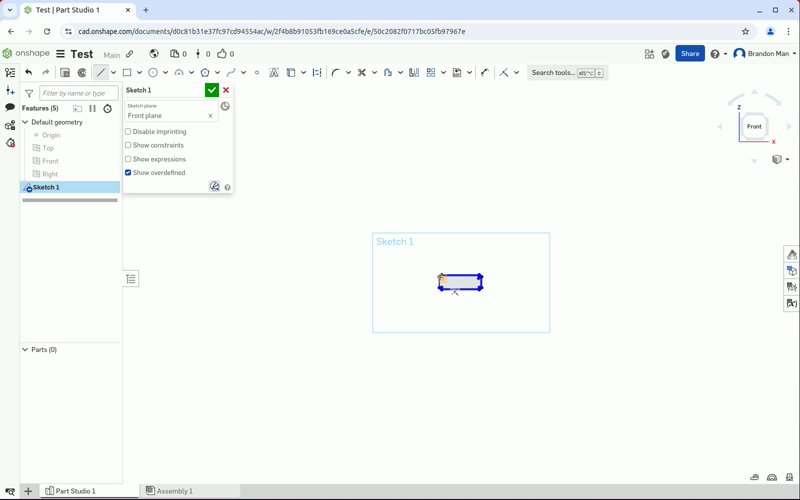
scroll(6)
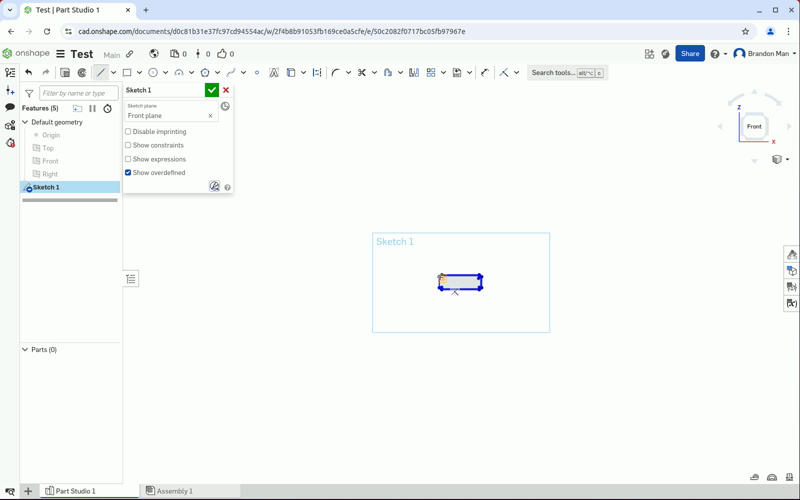
scroll(6)
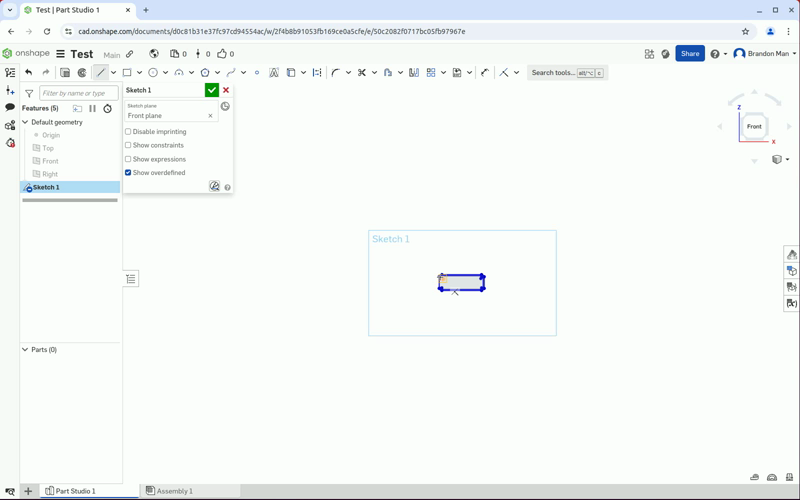
scroll(6)
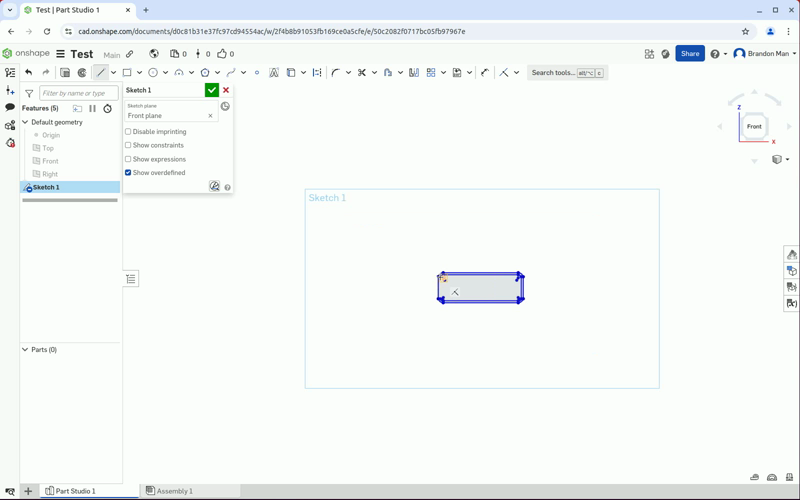
scroll(6)
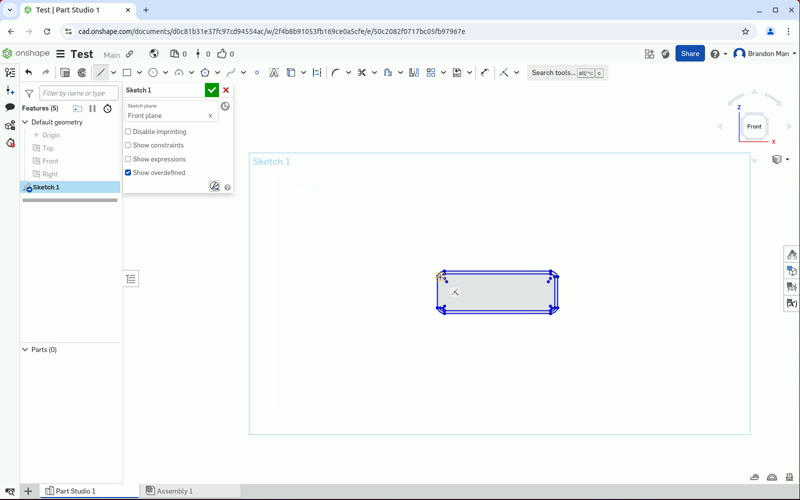
scroll(6)
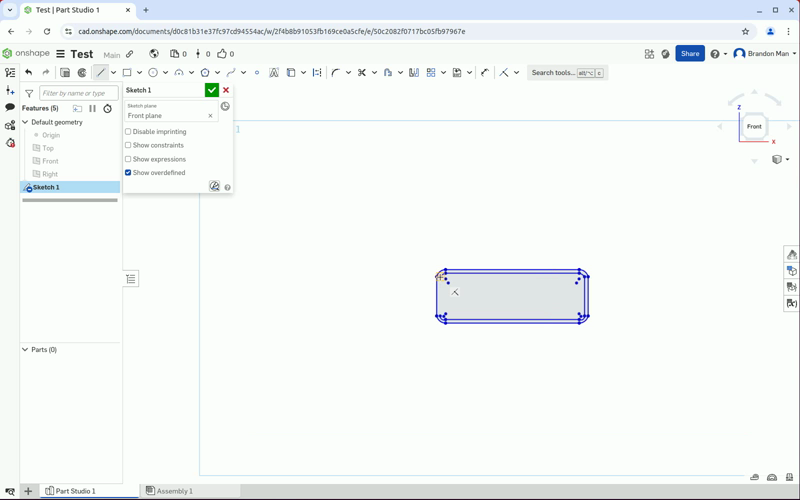
scroll(6)
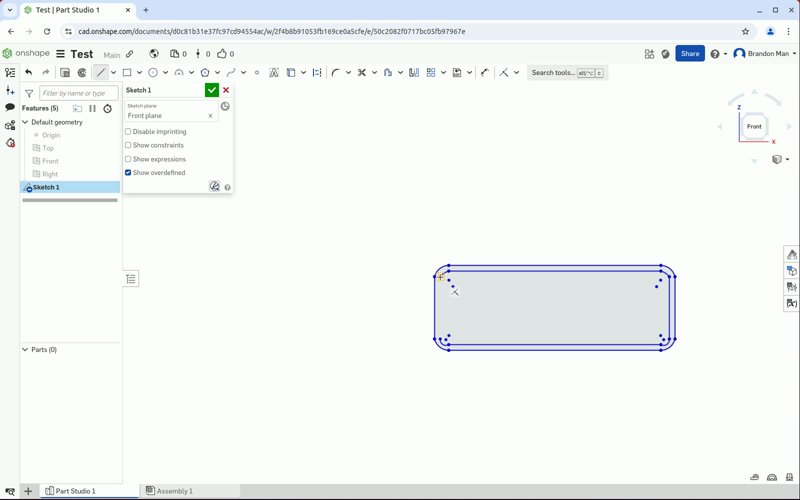
scroll(6)
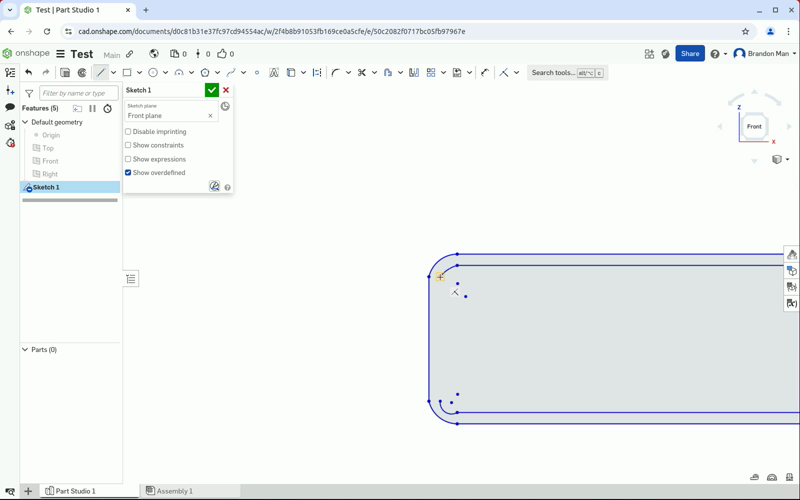
click(440, 276)
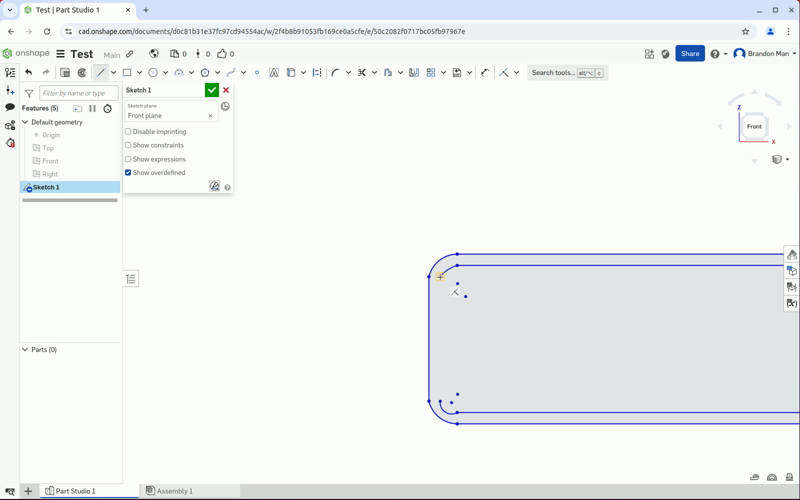
scroll(-6)
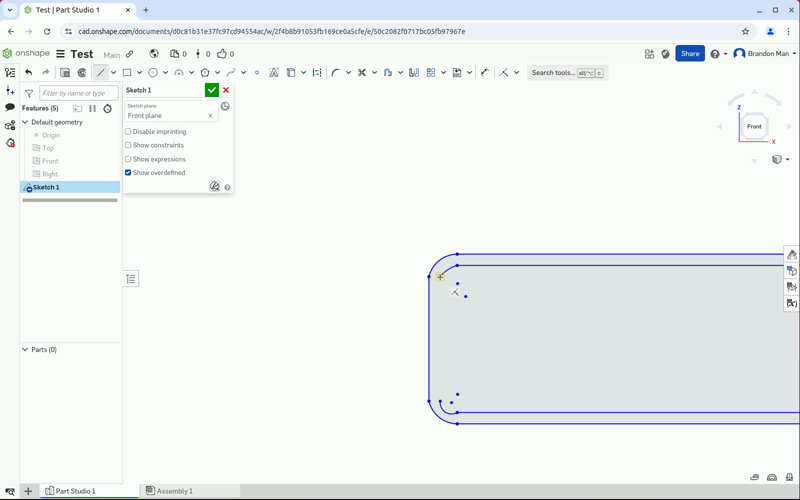
scroll(-6)
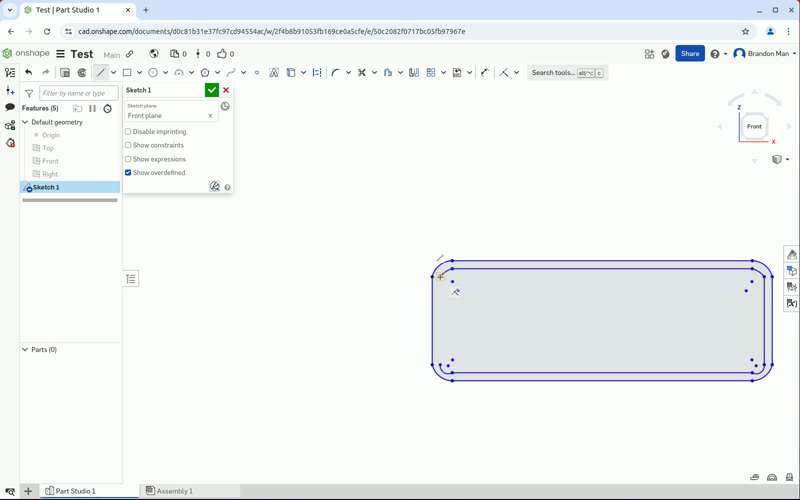
scroll(-6)
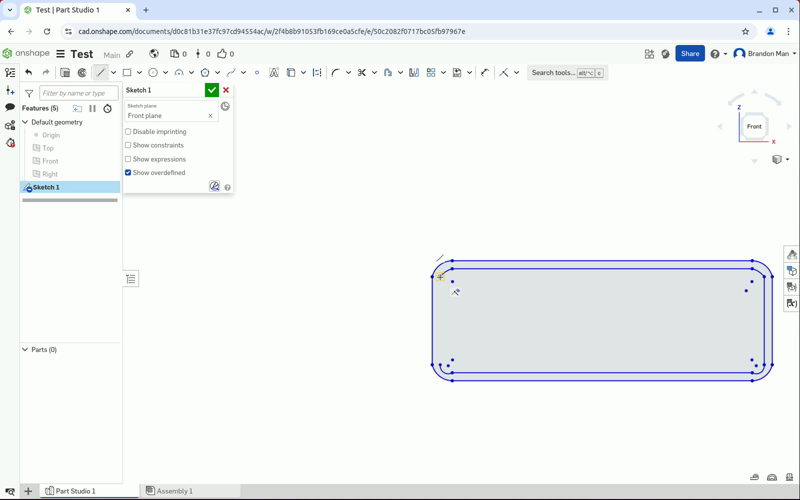
scroll(-6)
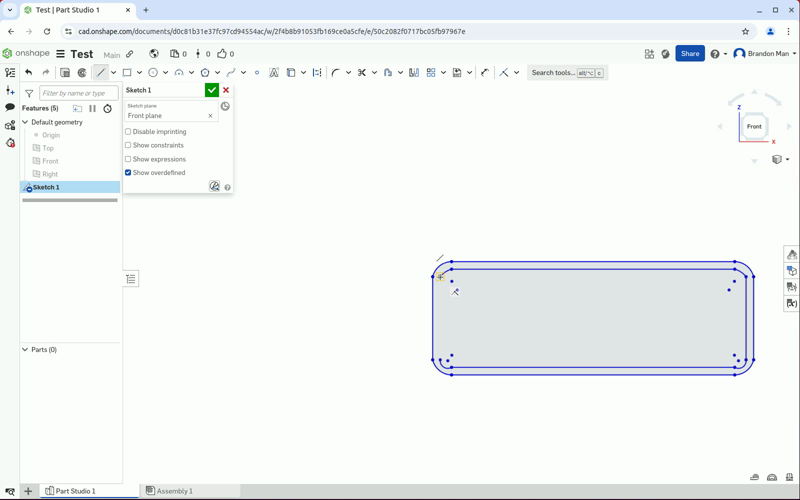
scroll(-6)
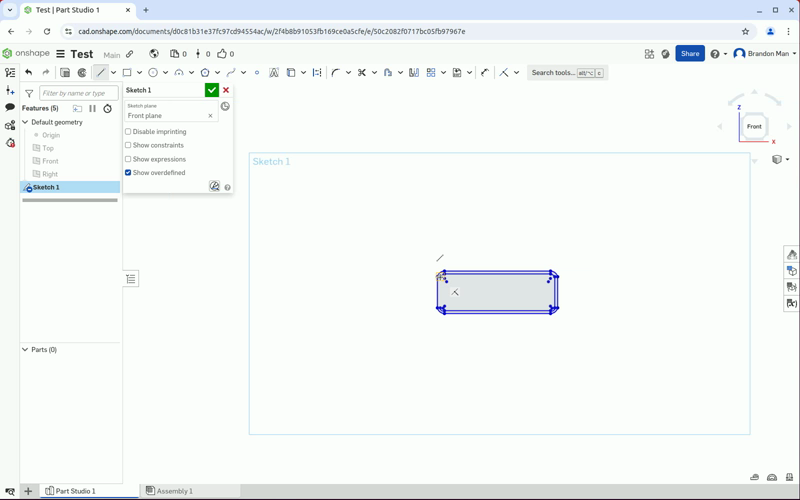
scroll(-6)
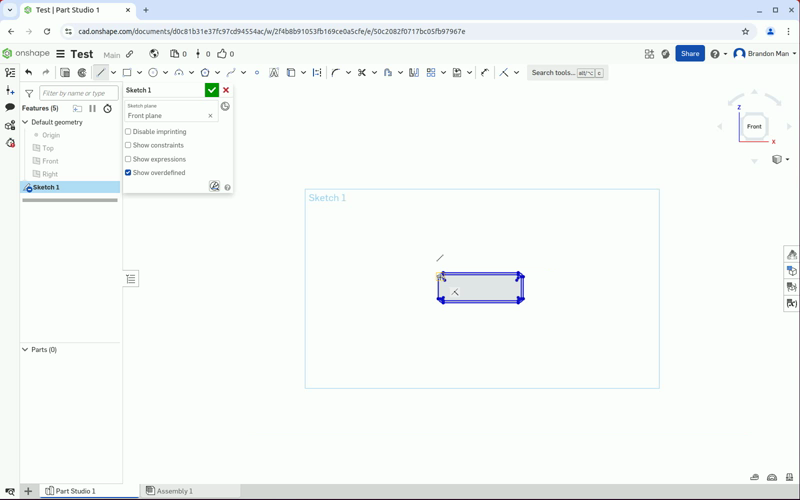
scroll(-6)
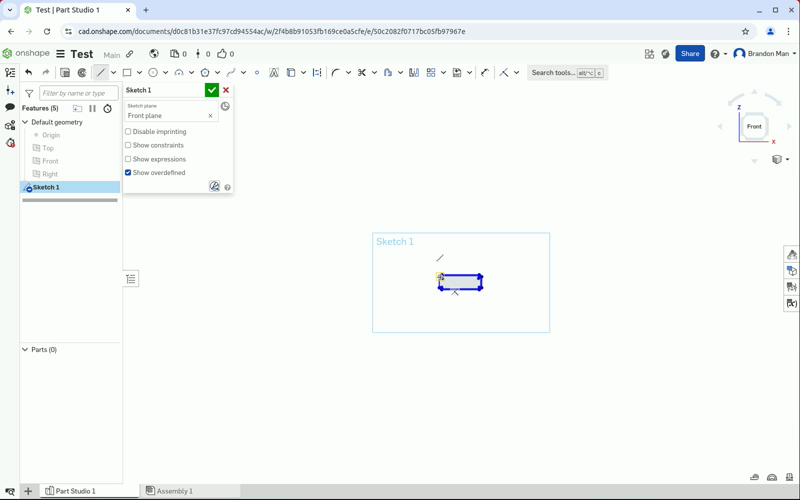
mouse_move(470, 276)
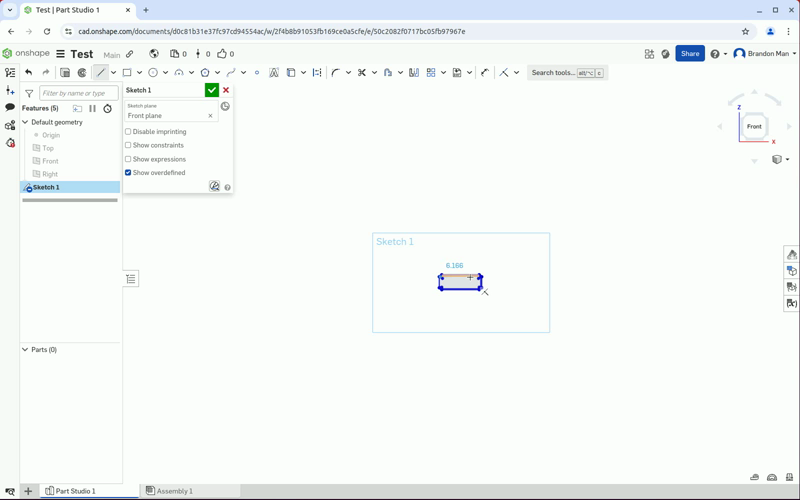
key_down(shift)
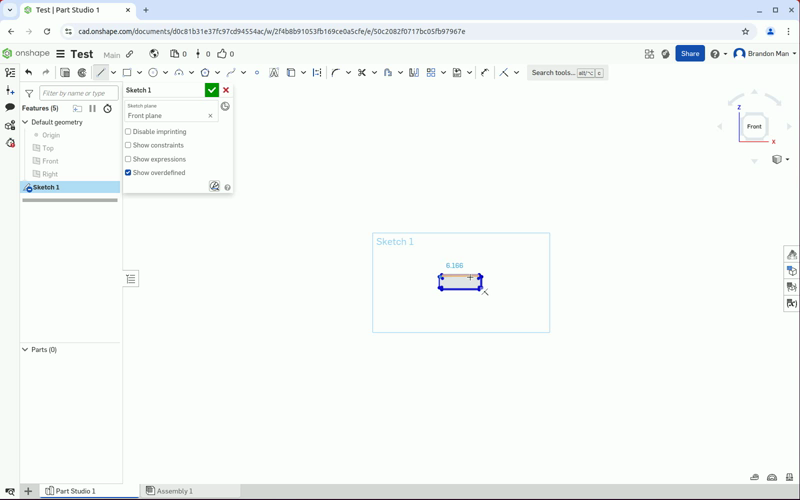
mouse_move(440, 287)
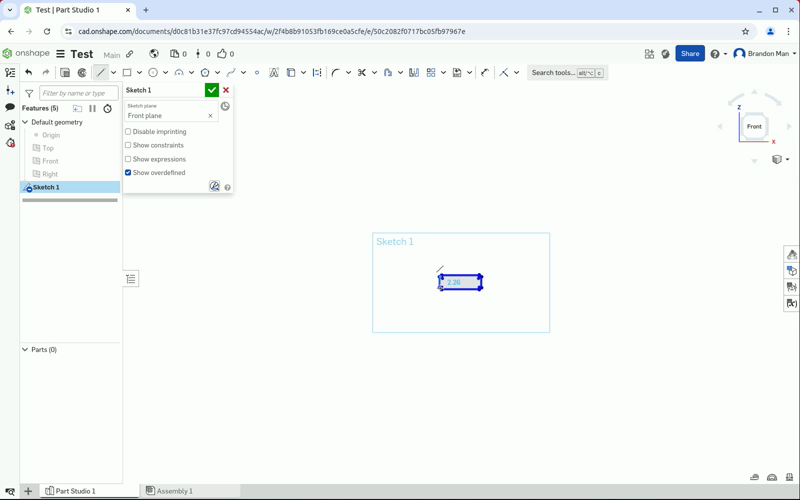
scroll(6)
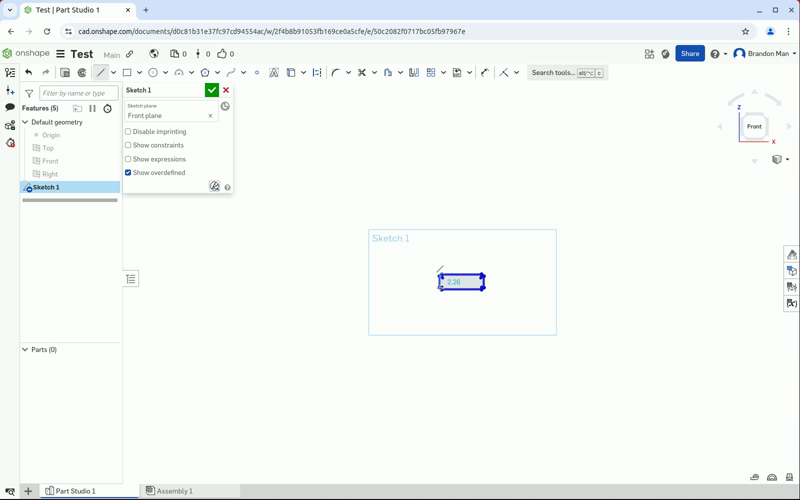
scroll(6)
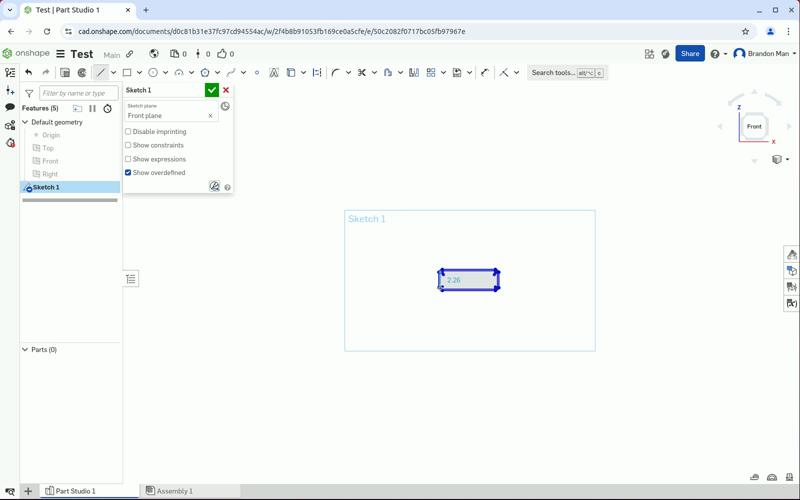
scroll(6)
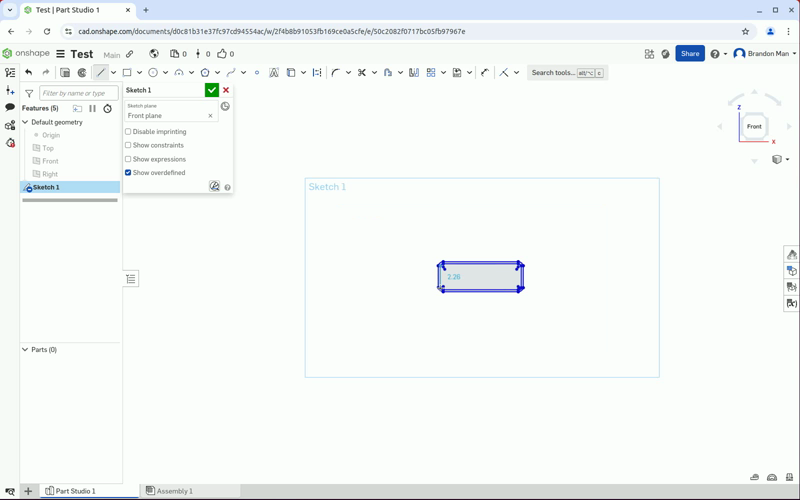
scroll(6)
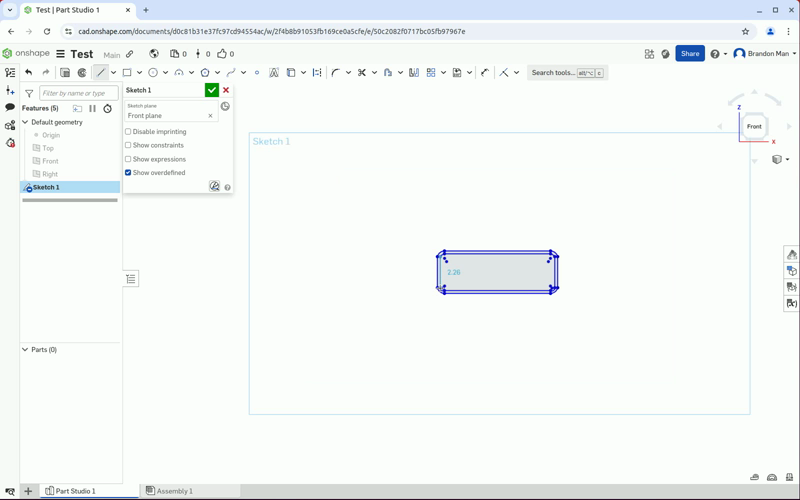
scroll(6)
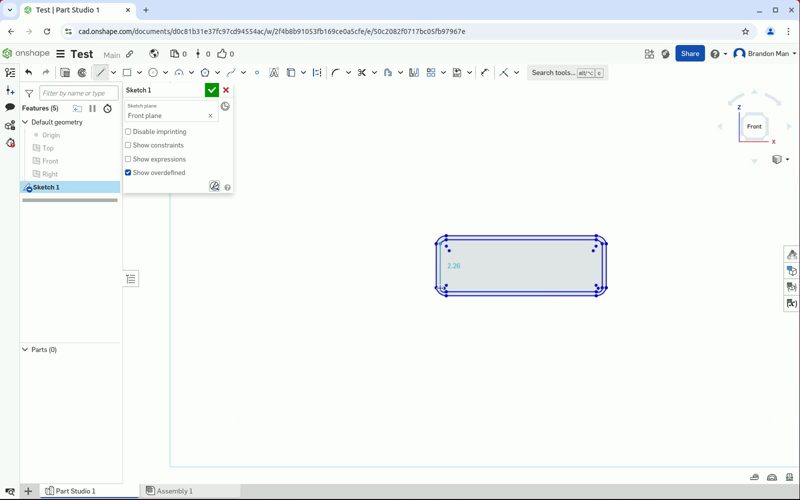
scroll(6)
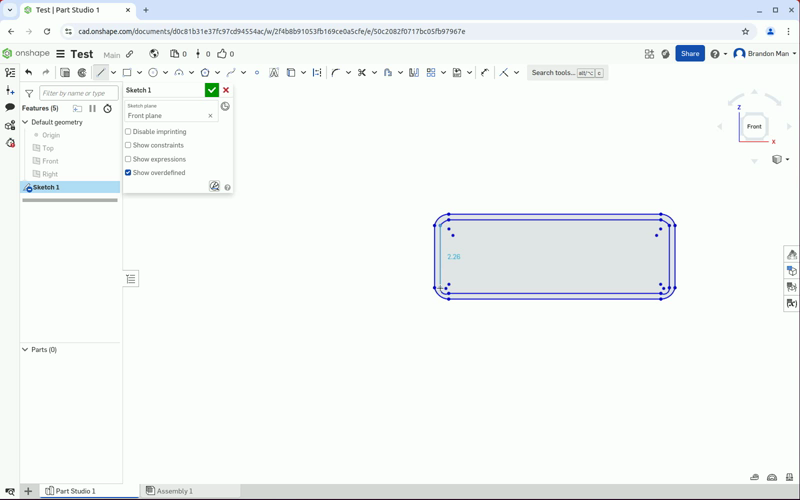
scroll(6)
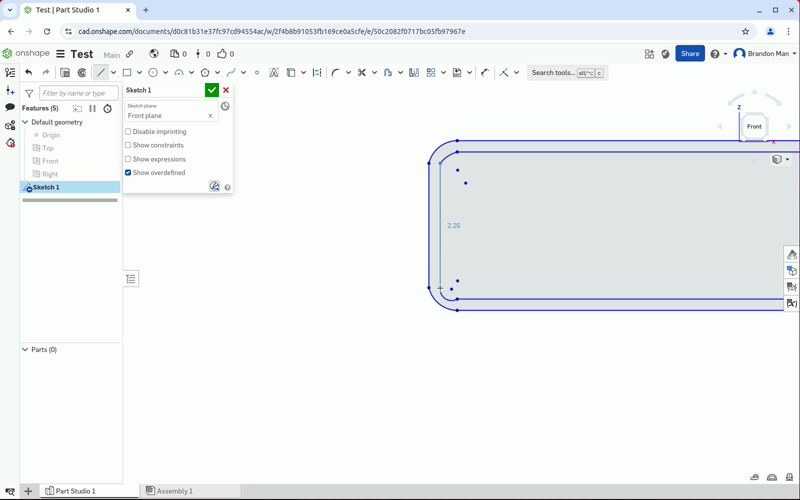
key_up(shift)
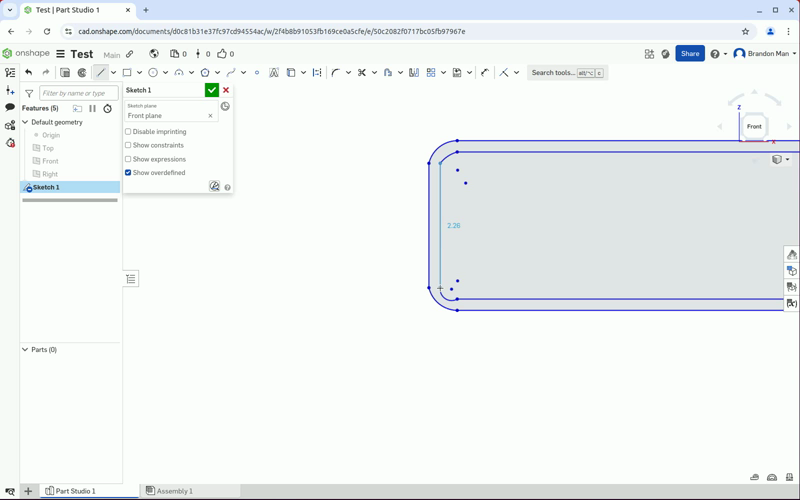
click(440, 287)
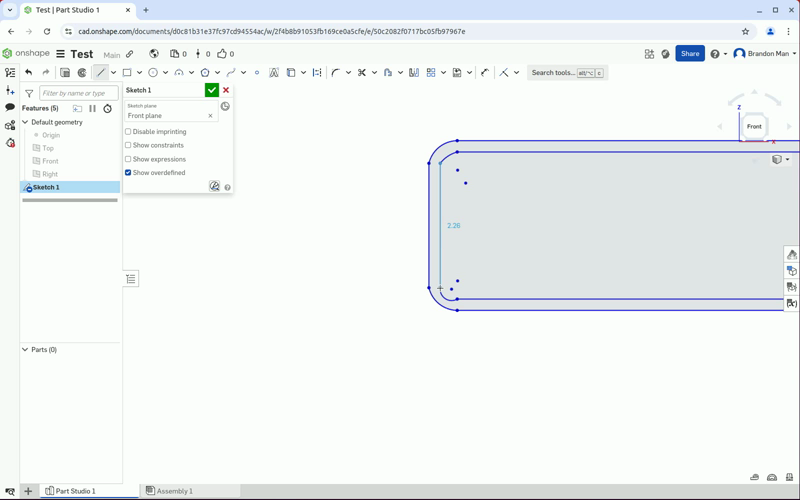
scroll(-6)
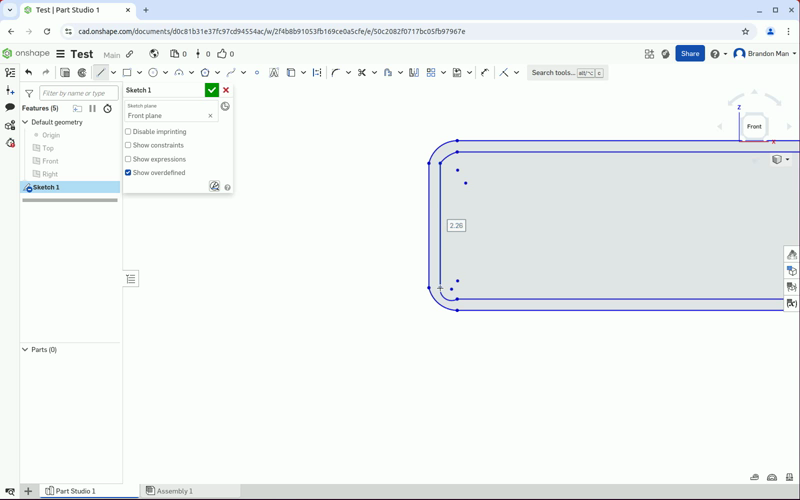
scroll(-6)
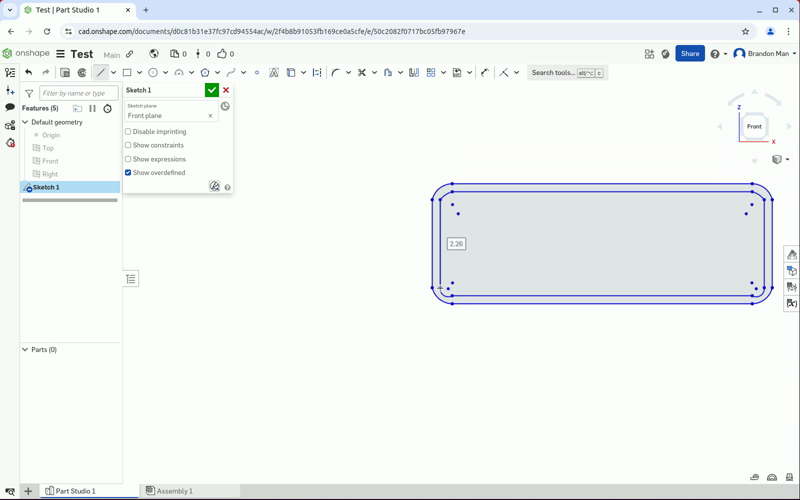
scroll(-6)
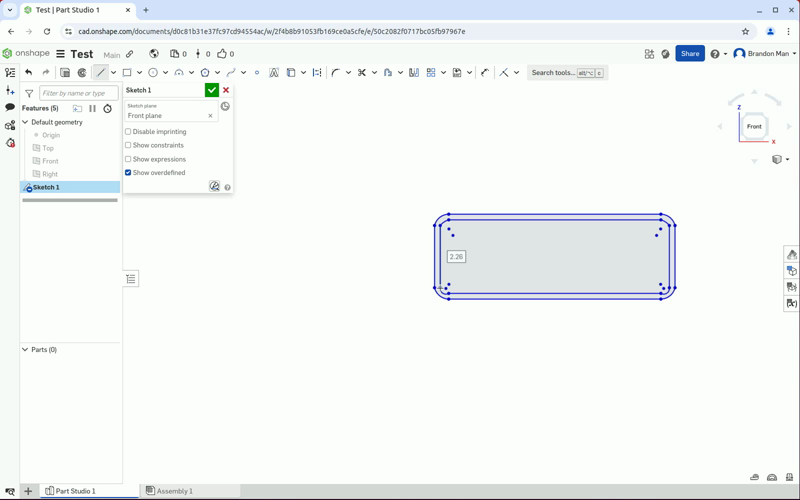
scroll(-6)
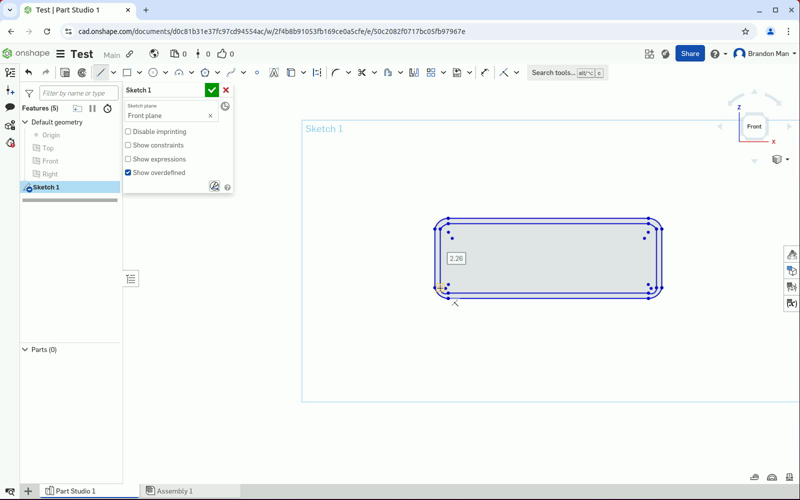
scroll(-6)
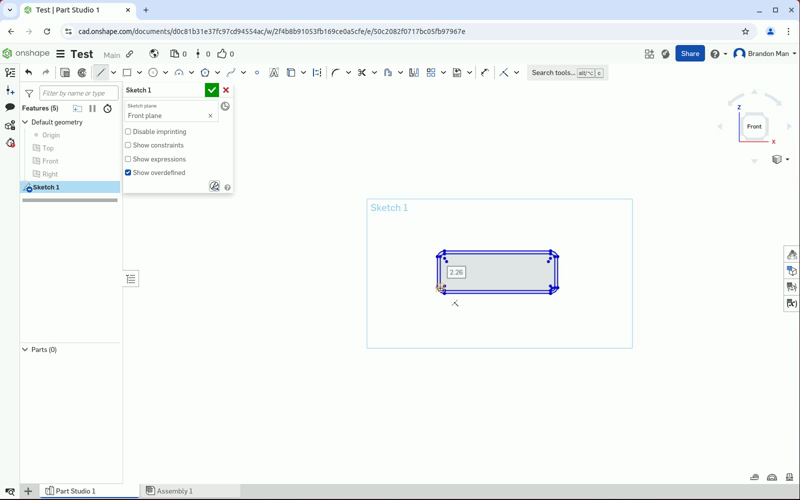
scroll(-6)
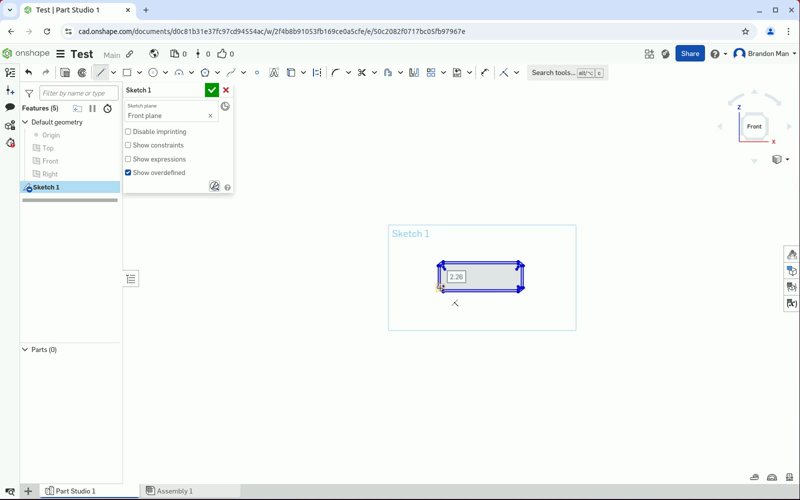
scroll(-6)
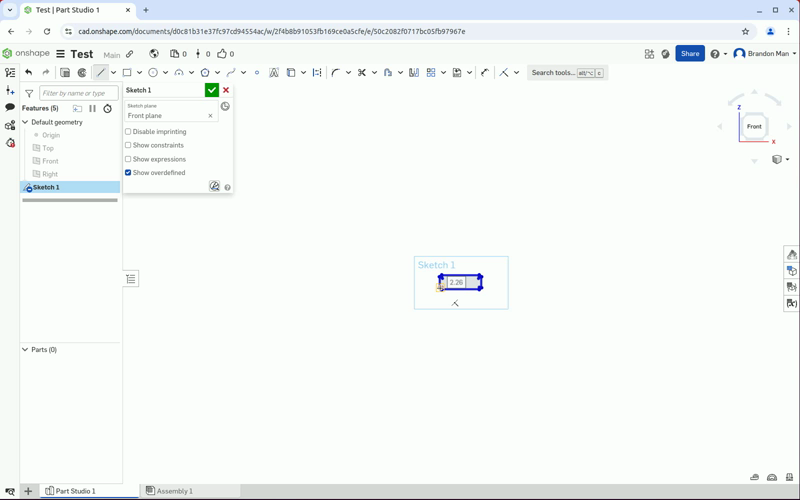
key(esc)
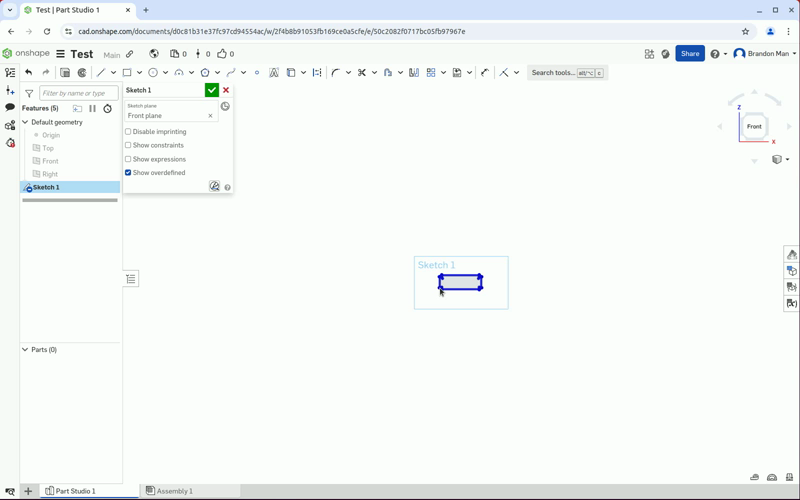
mouse_move(454, 275)
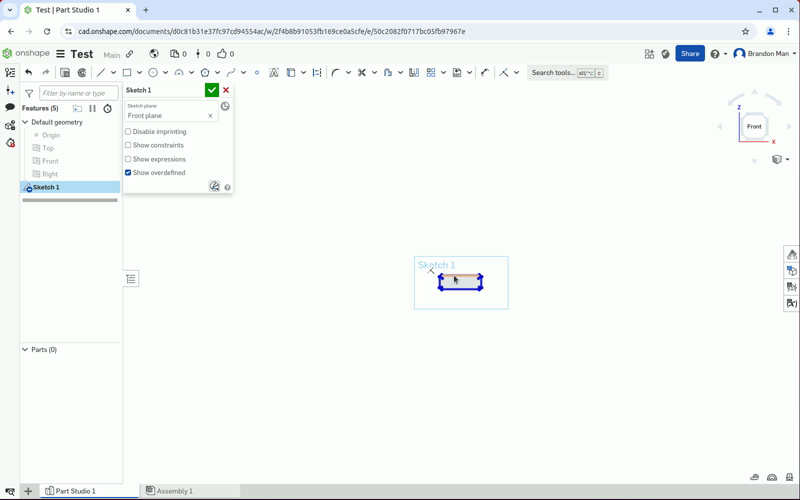
scroll(6)
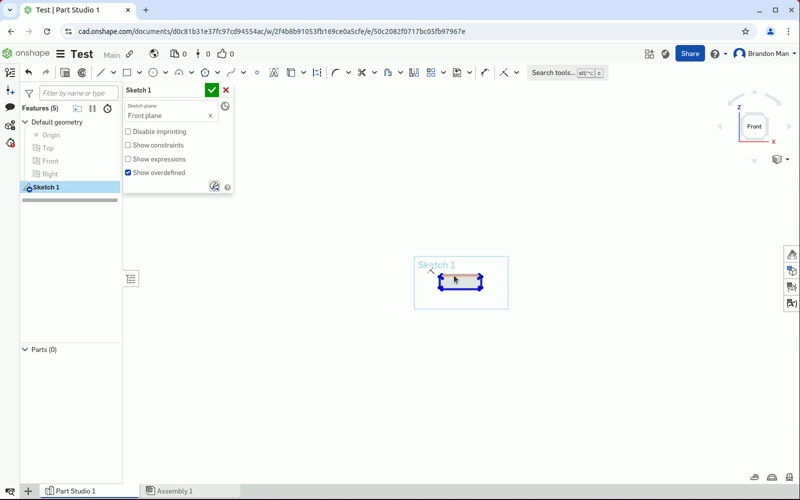
scroll(6)
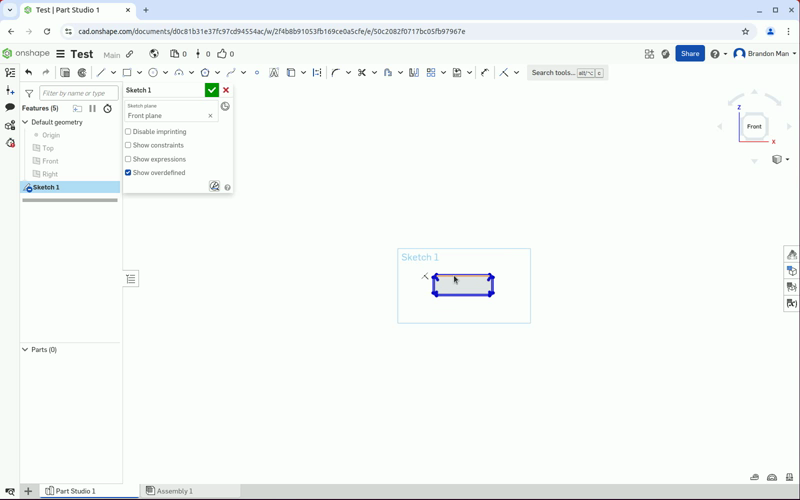
scroll(6)
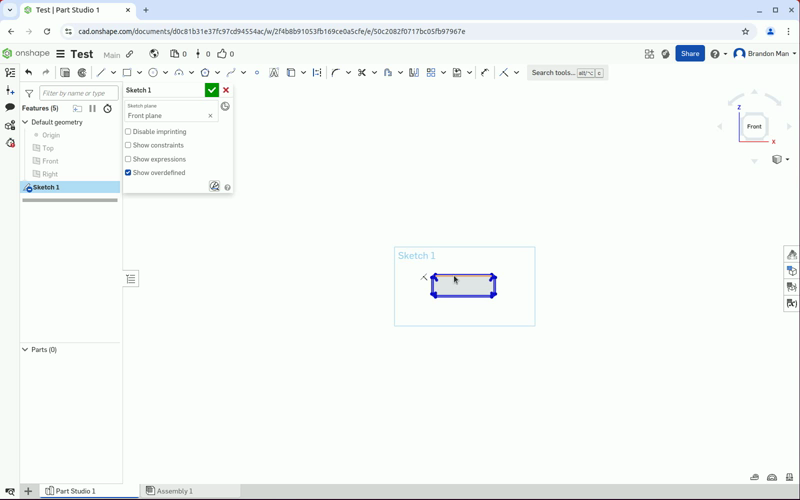
scroll(6)
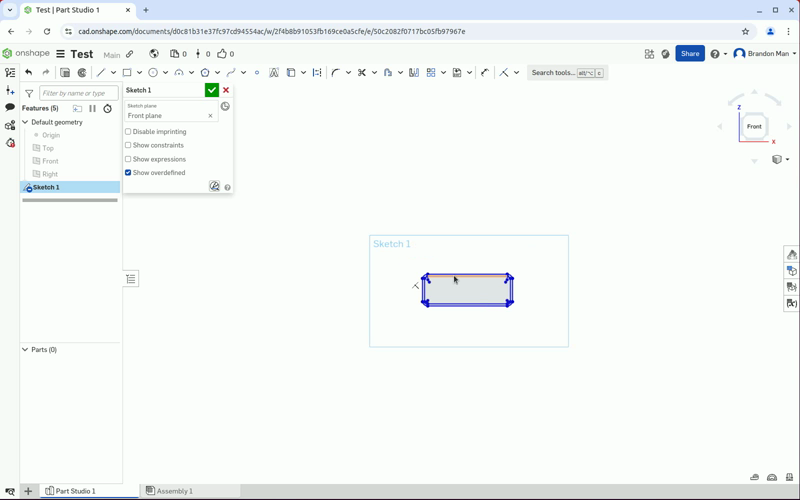
scroll(6)
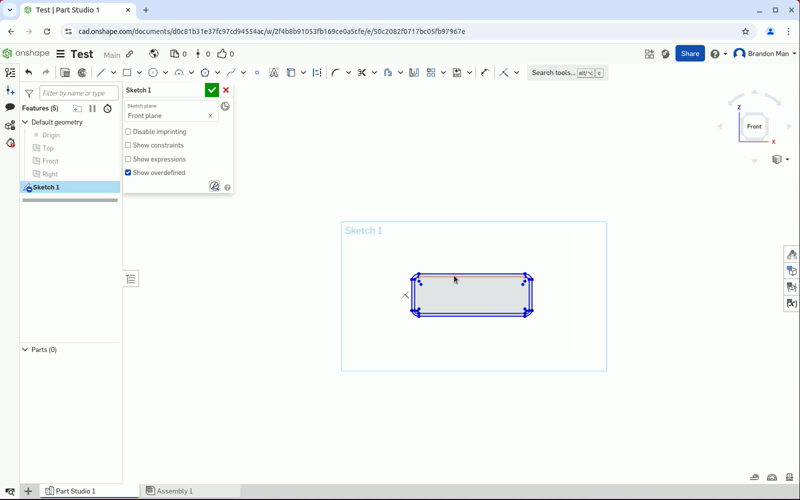
scroll(6)
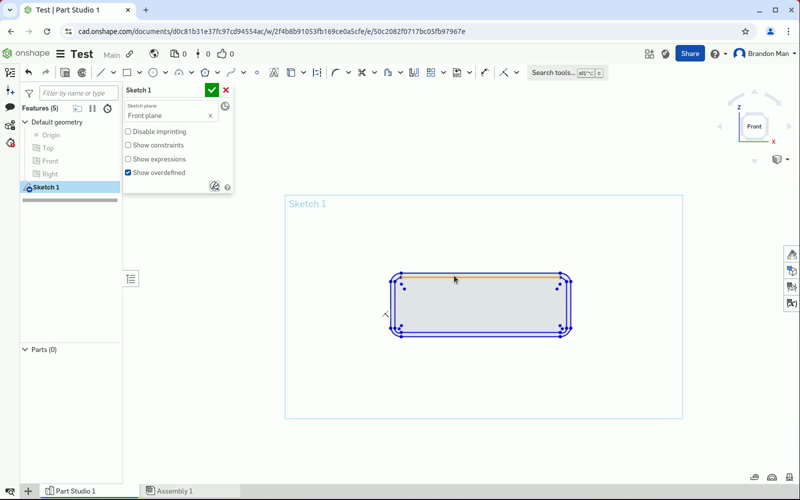
scroll(6)
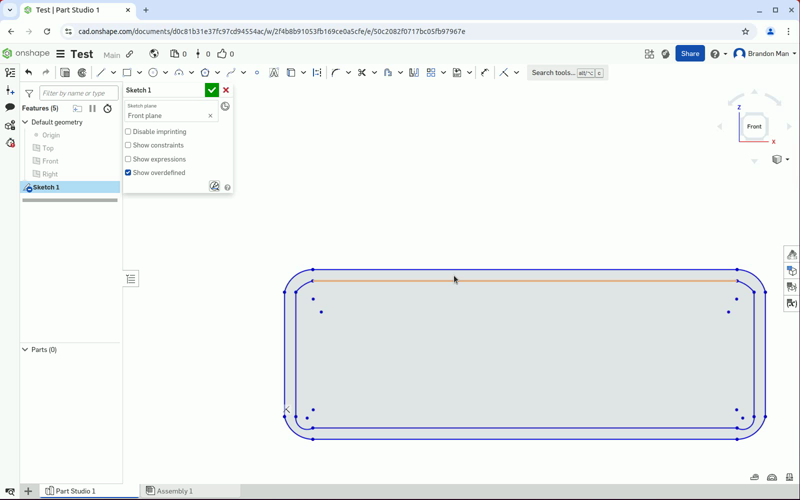
click(454, 275)
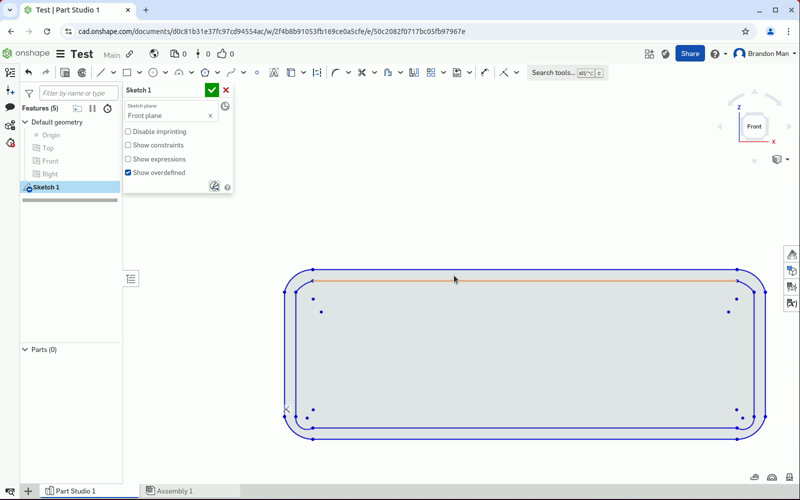
scroll(-6)
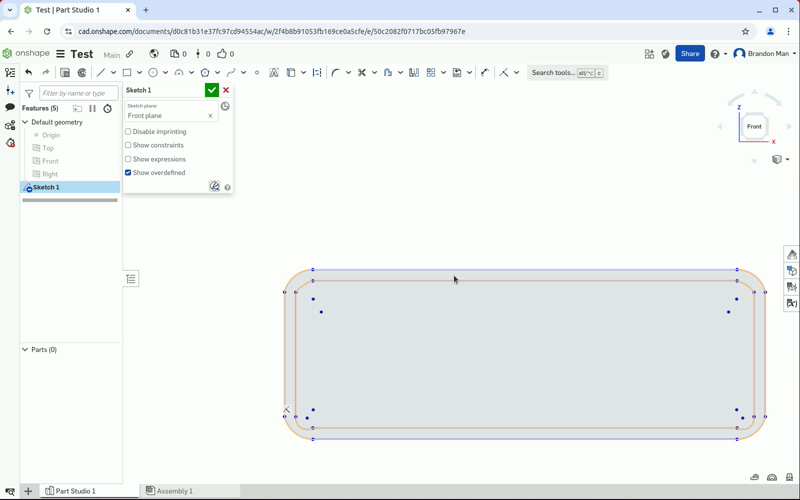
scroll(-6)
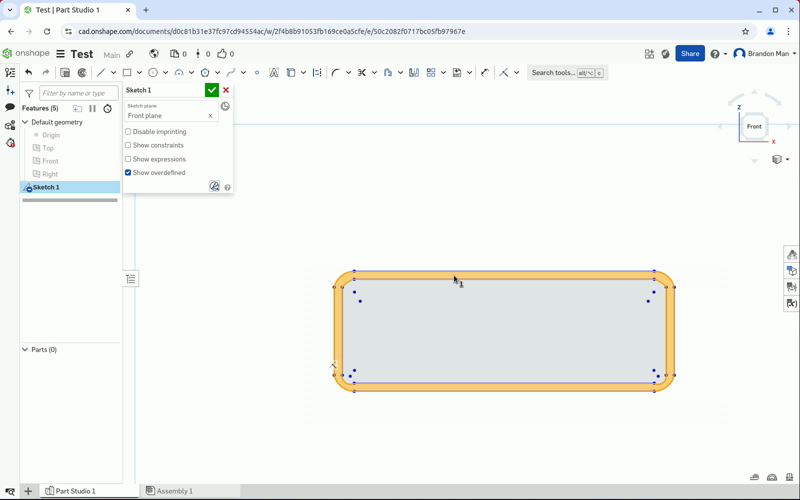
scroll(-6)
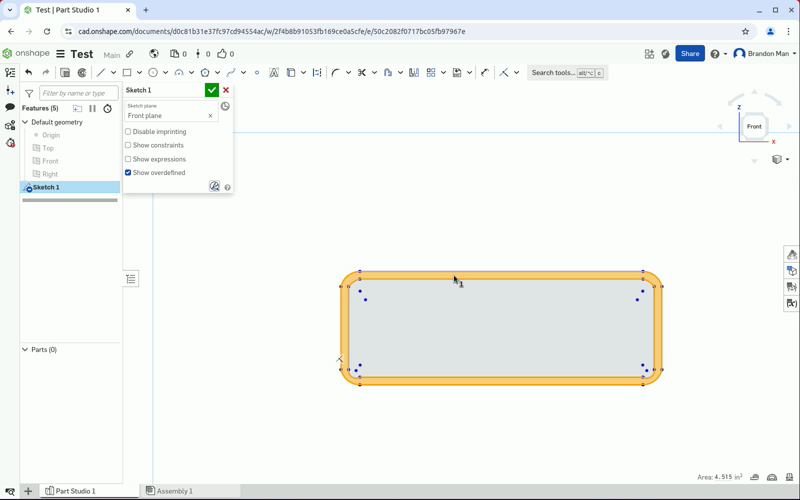
scroll(-6)
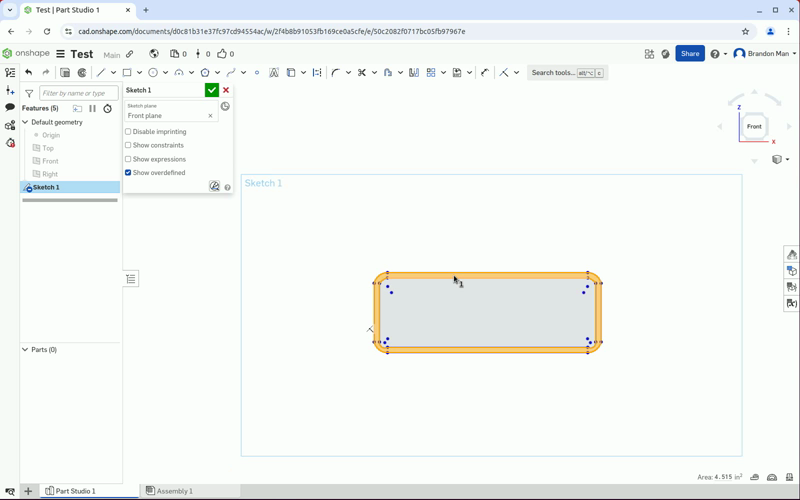
scroll(-6)
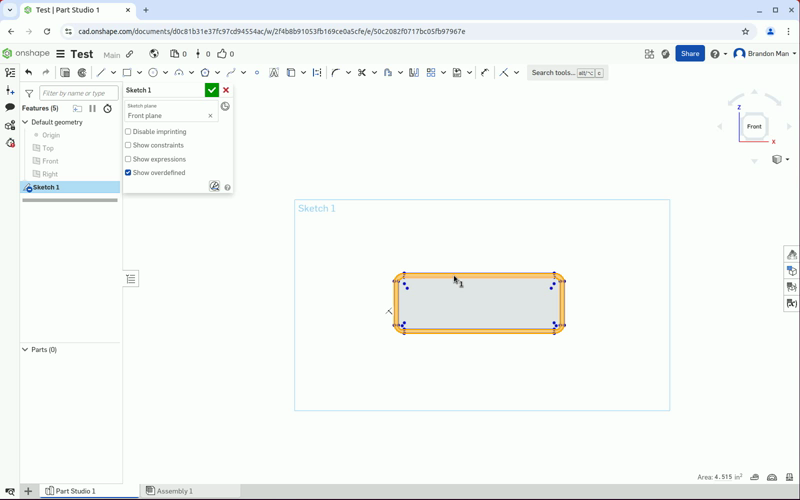
scroll(-6)
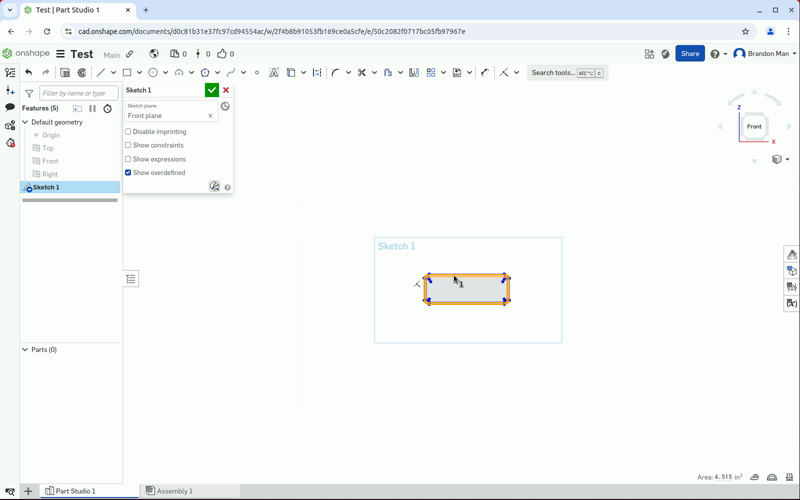
scroll(-6)
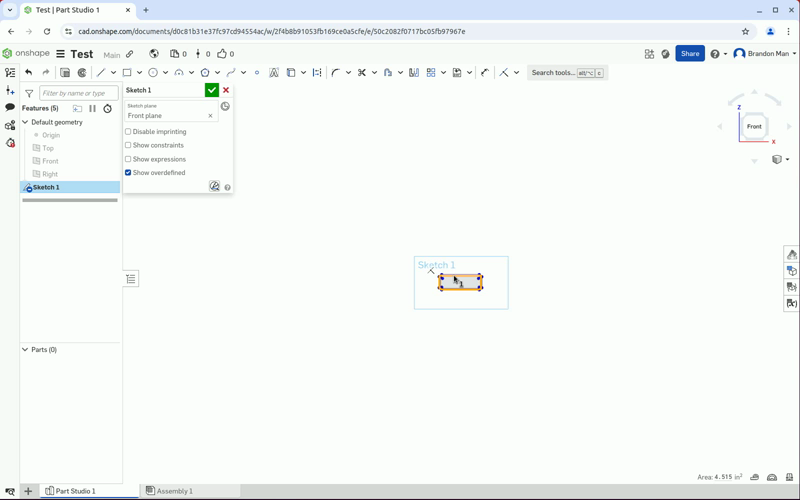
mouse_move(73, 352)
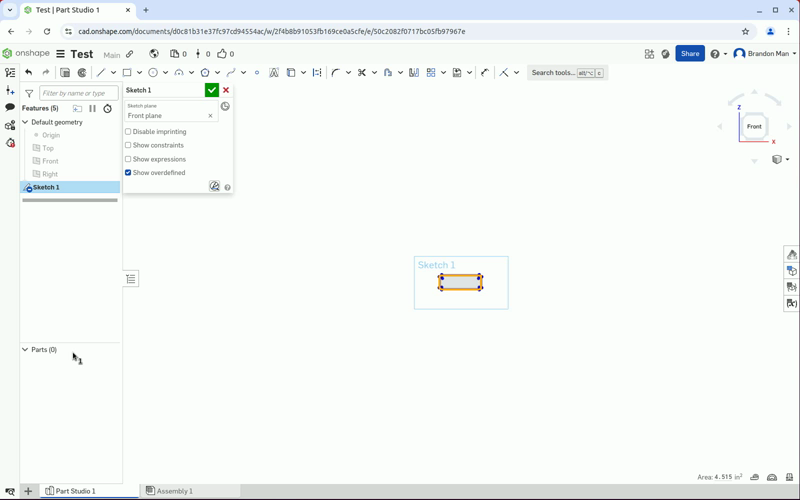
key(shift+y)
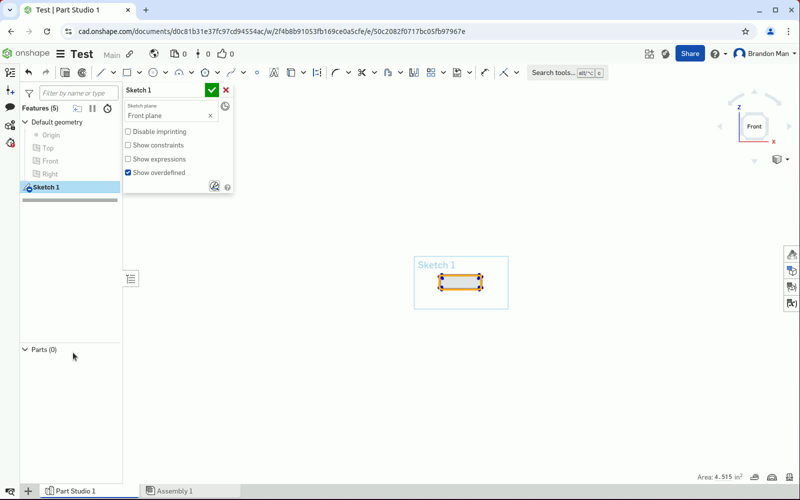
key(shift+e)
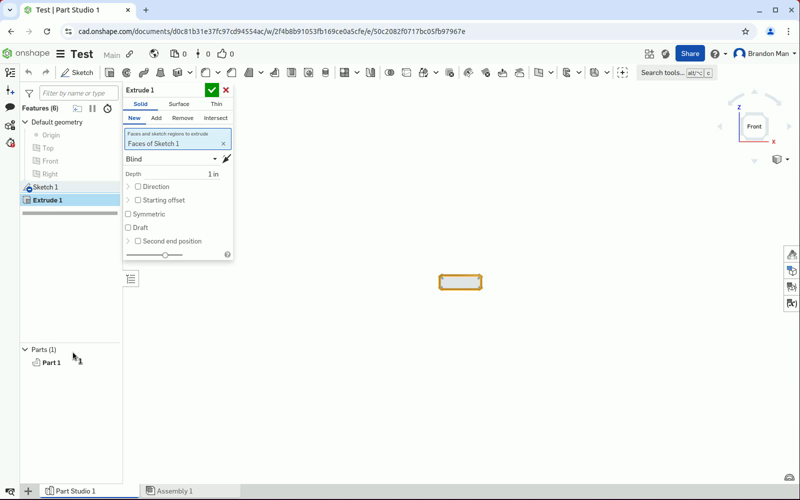
mouse_move(143, 106)
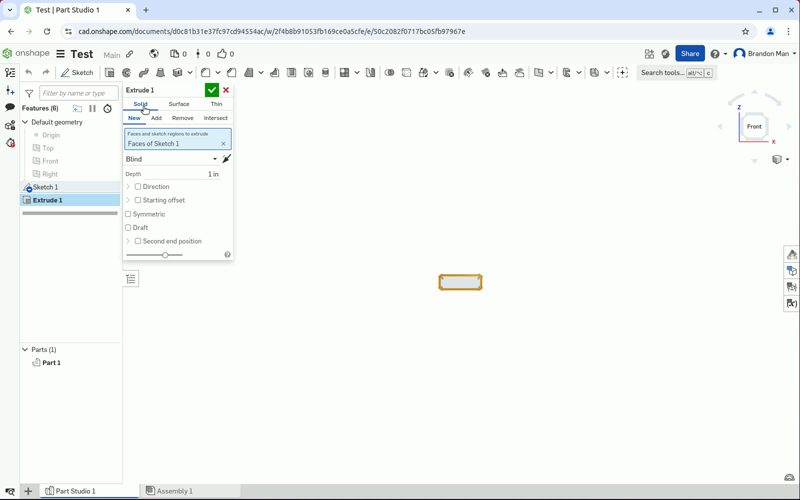
click(143, 106)
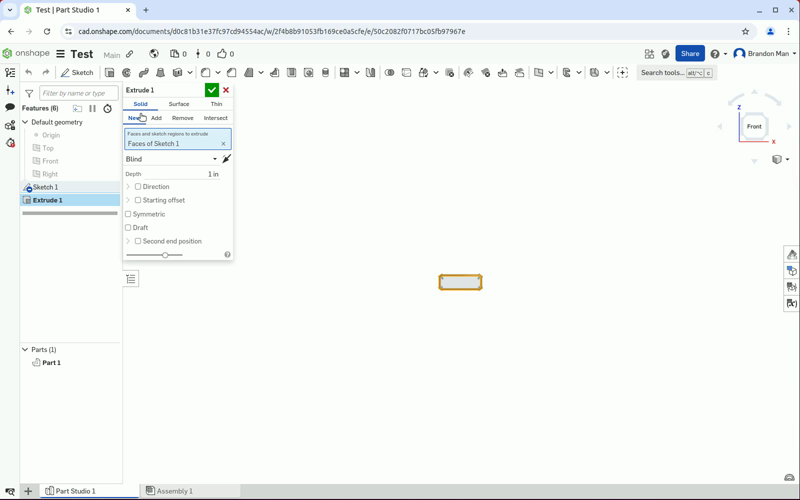
mouse_move(137, 120)
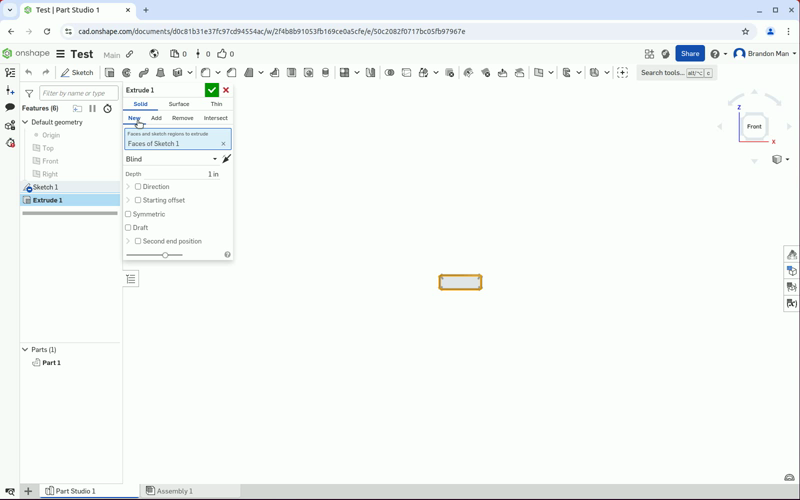
click(137, 120)
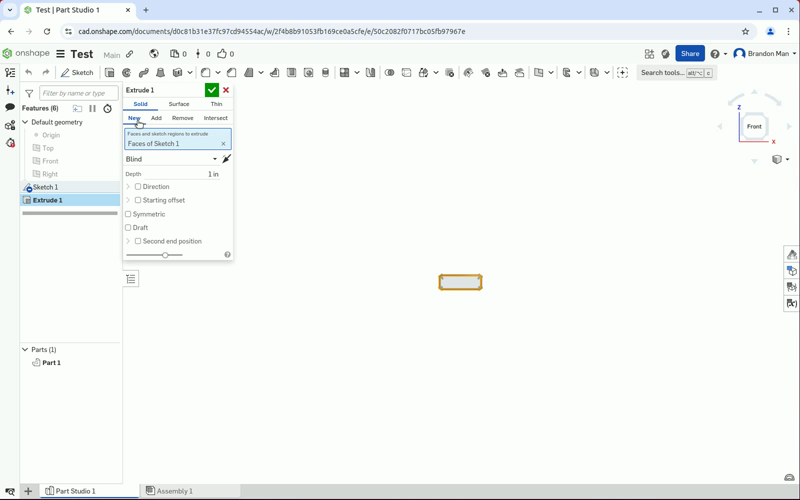
key(tab, 4)
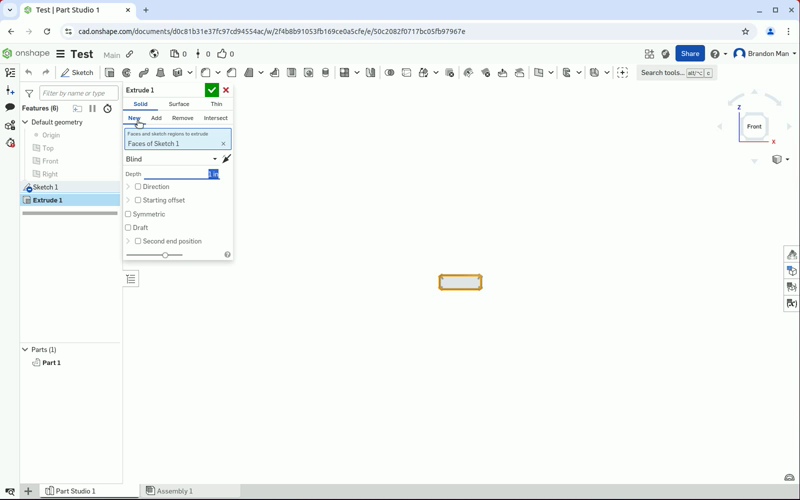
text(23.108)
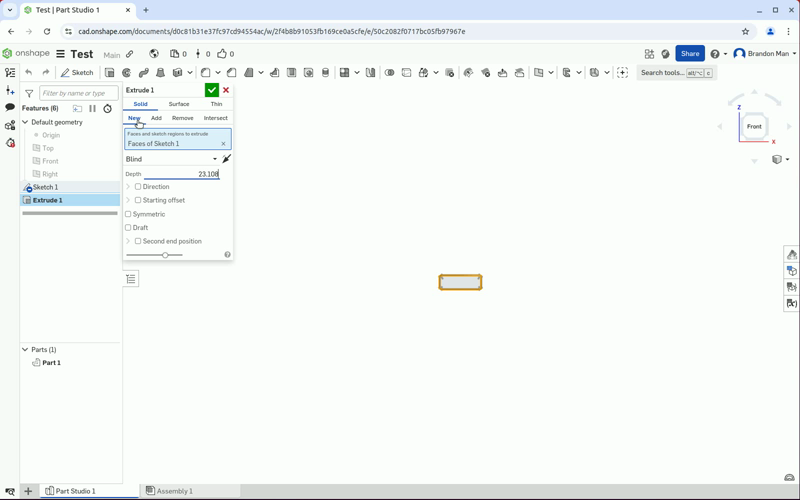
key(enter)
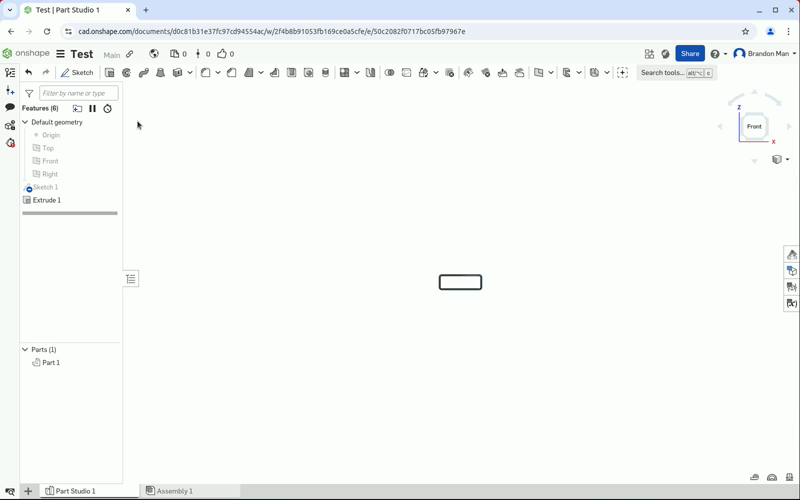
key(shift+h)
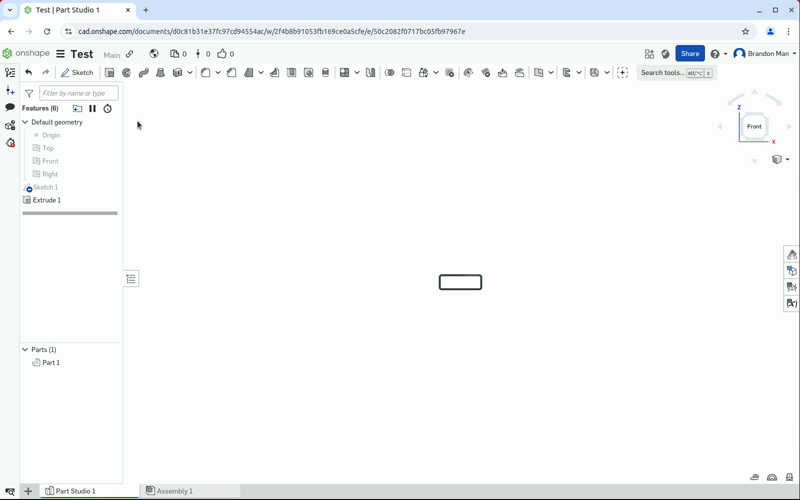
key(shift+h)
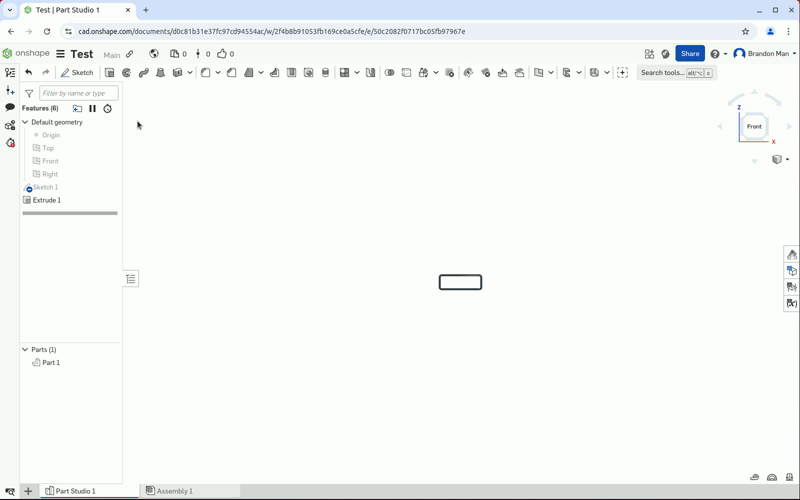
mouse_move(73, 189)
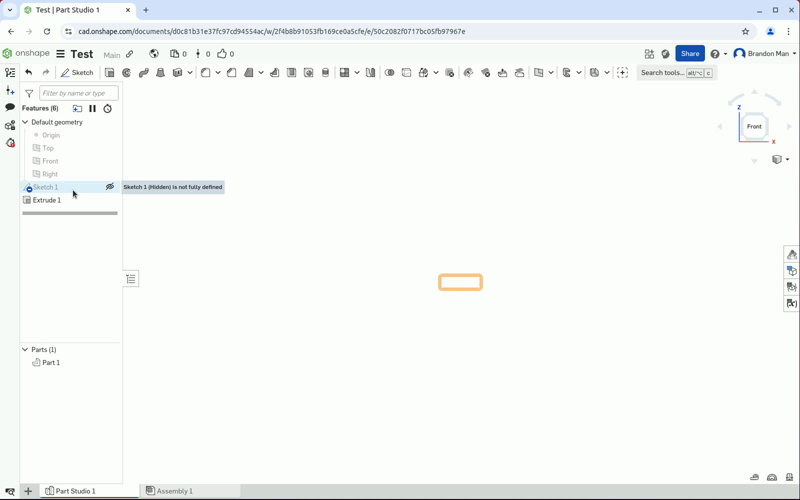
click(73, 189)
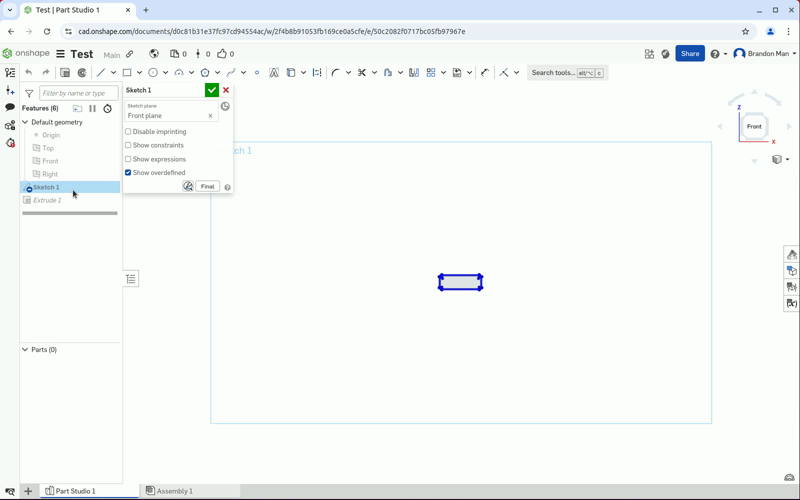
mouse_move(229, 92)
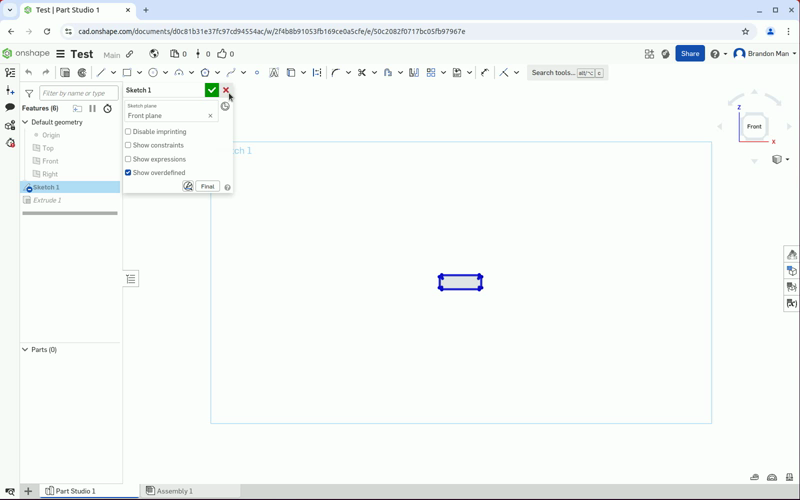
click(229, 92)
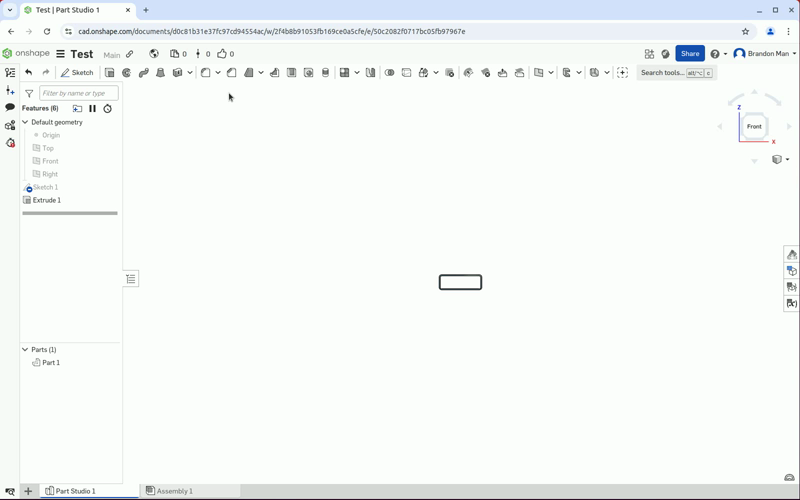
mouse_move(73, 352)
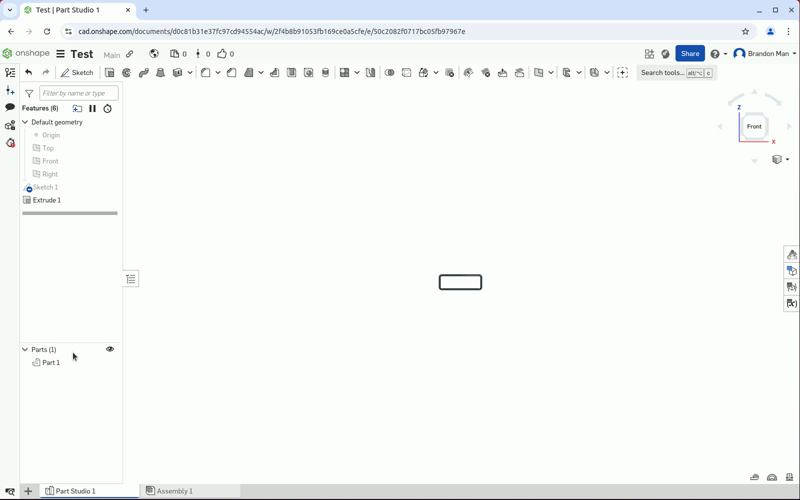
key(y)
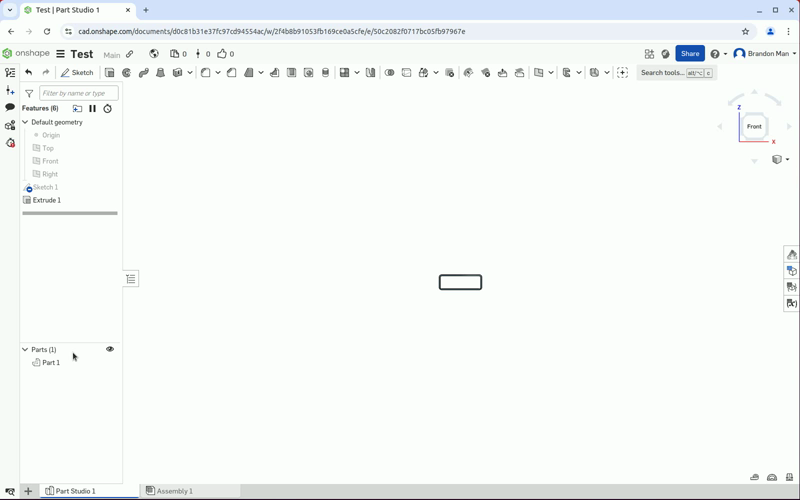
key(shift+p)
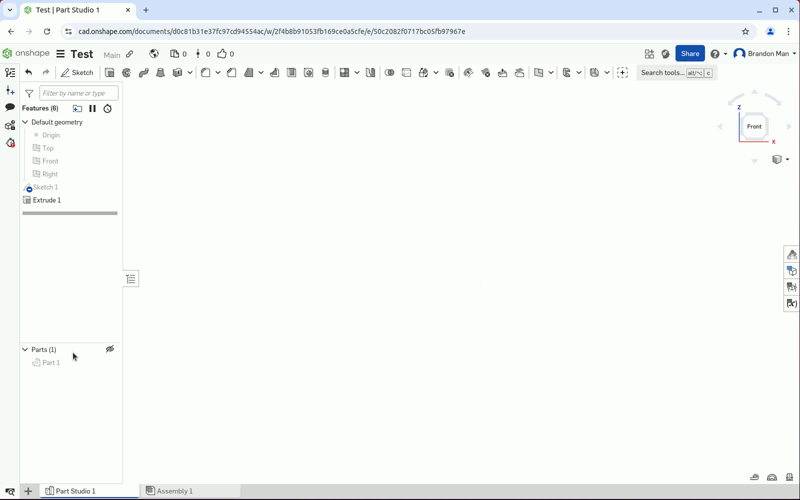
key(space)
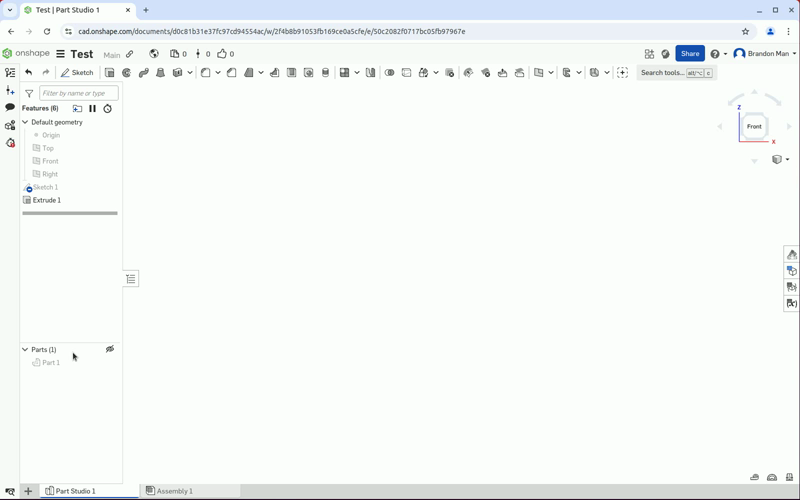
key_down(shift)
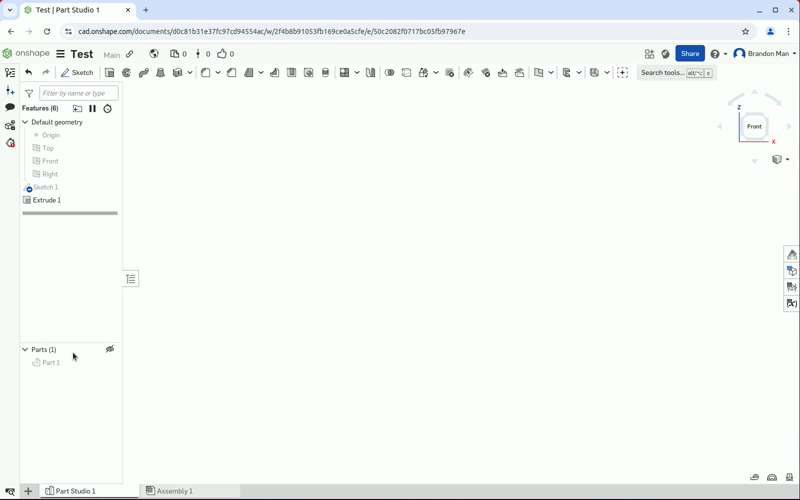
key(down)
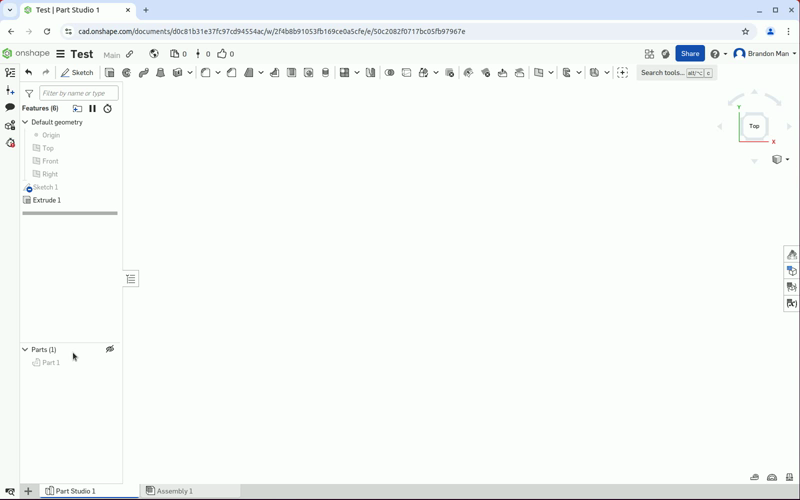
key_up(shift)
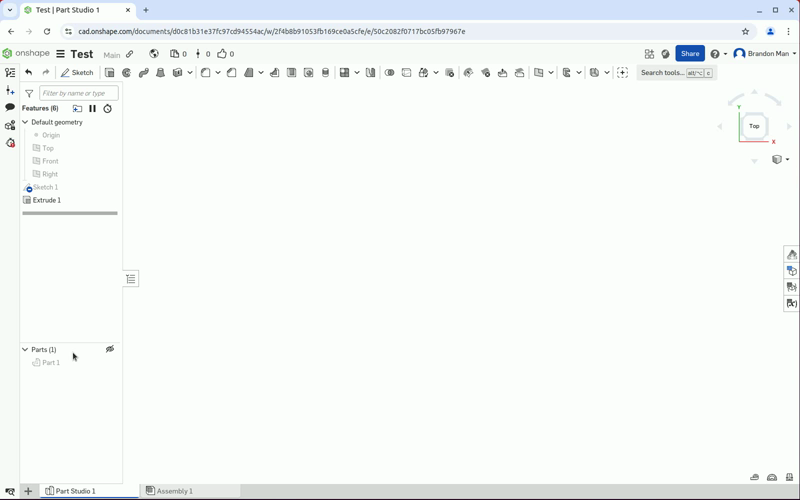
mouse_move(73, 352)
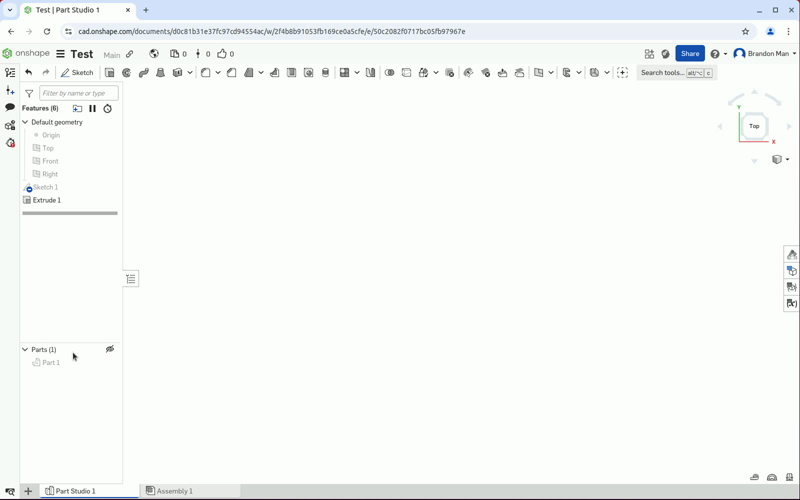
key(shift+y)
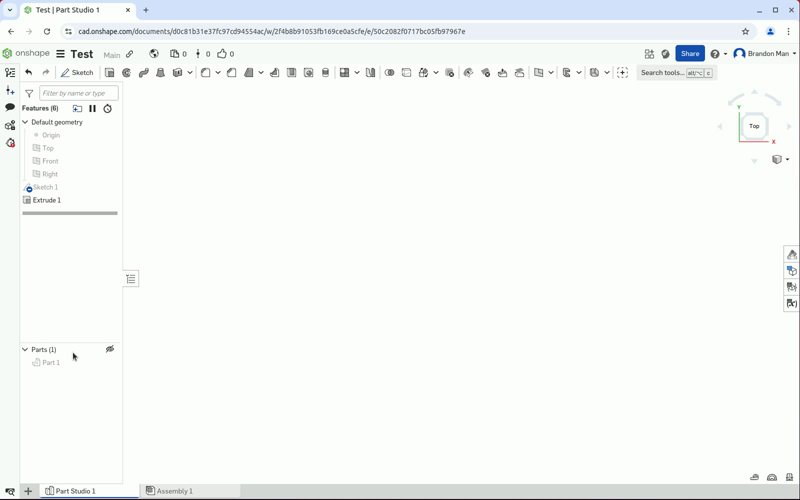
key(shift+s)
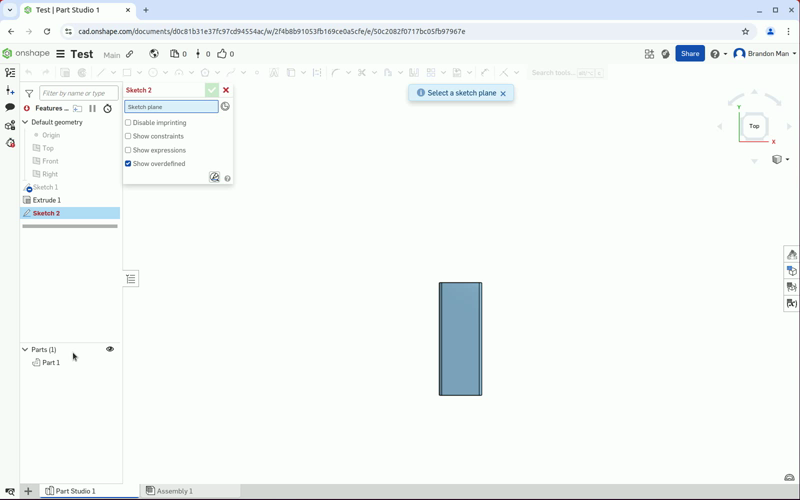
mouse_move(73, 150)
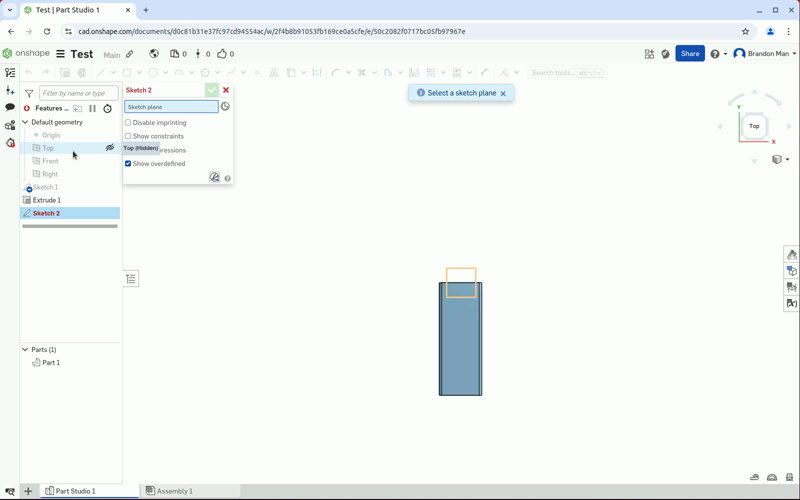
click(73, 150)
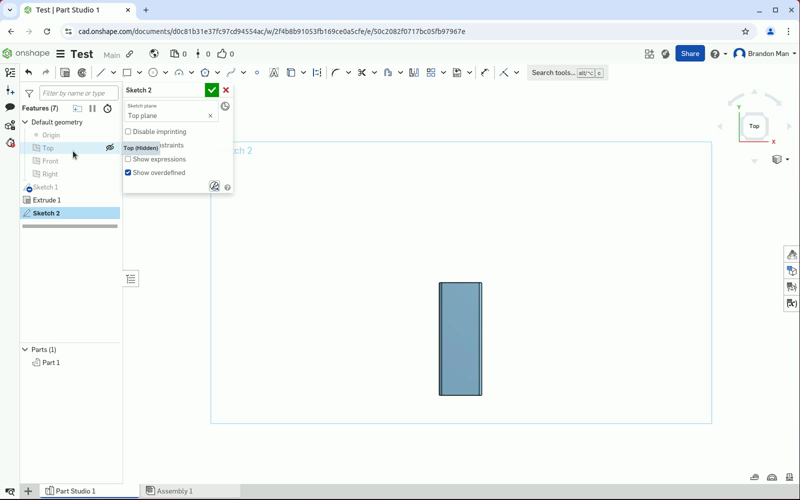
mouse_move(73, 352)
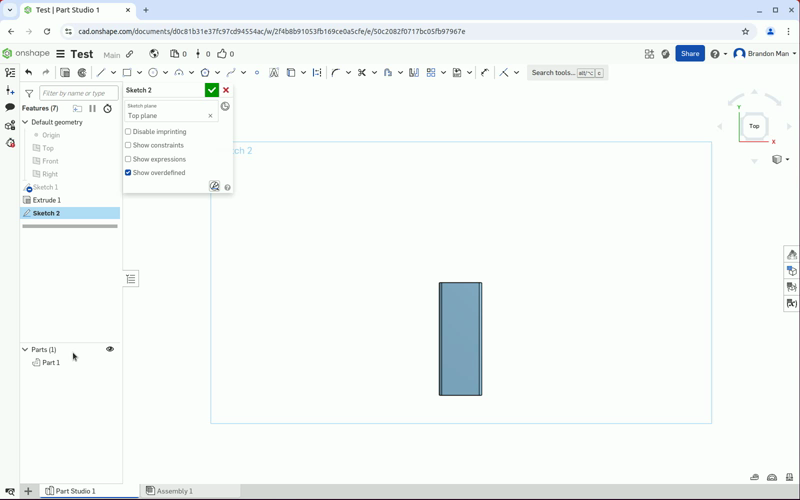
key(y)
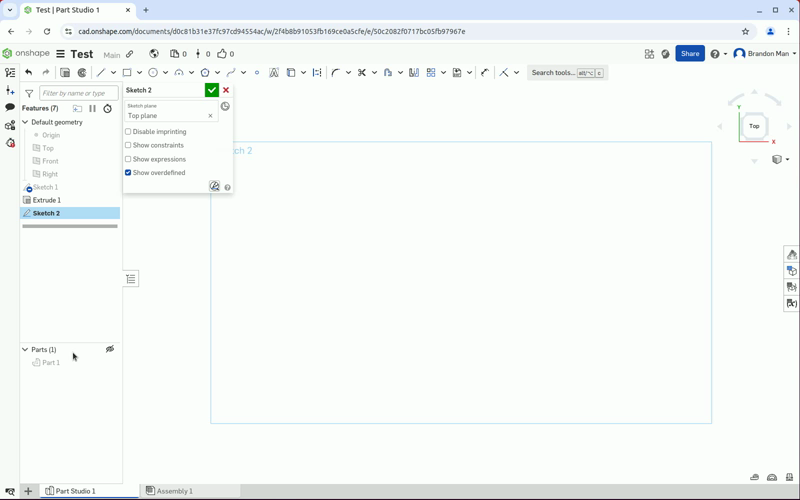
key(c)
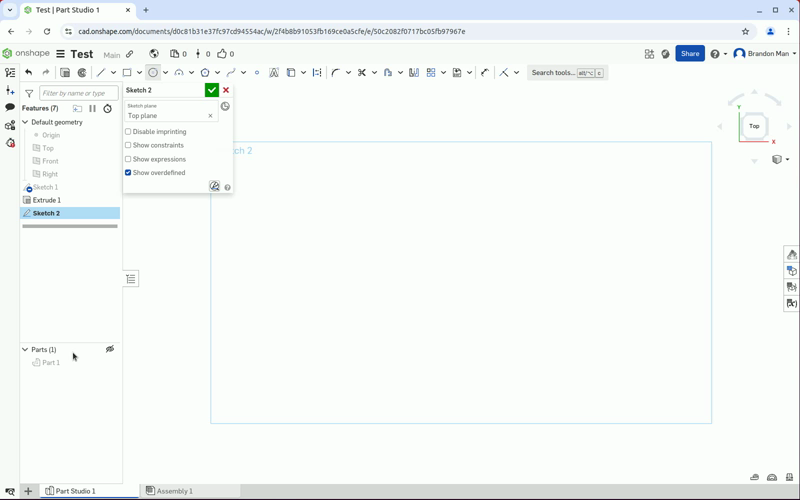
key_down(shift)
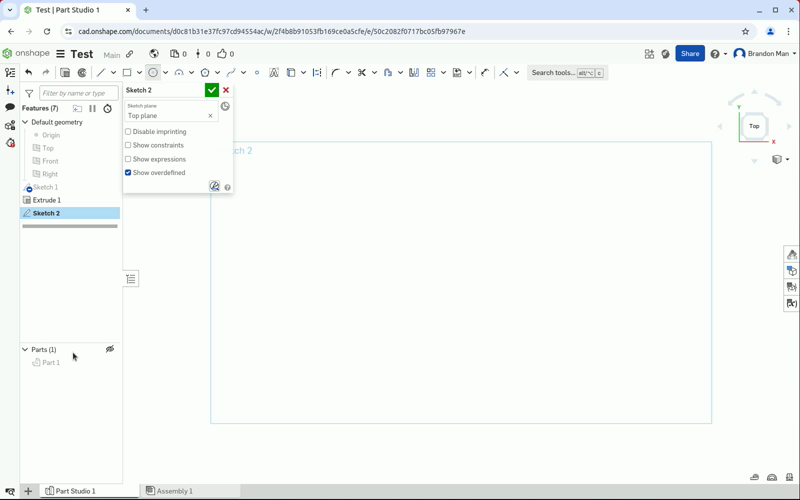
mouse_move(449, 290)
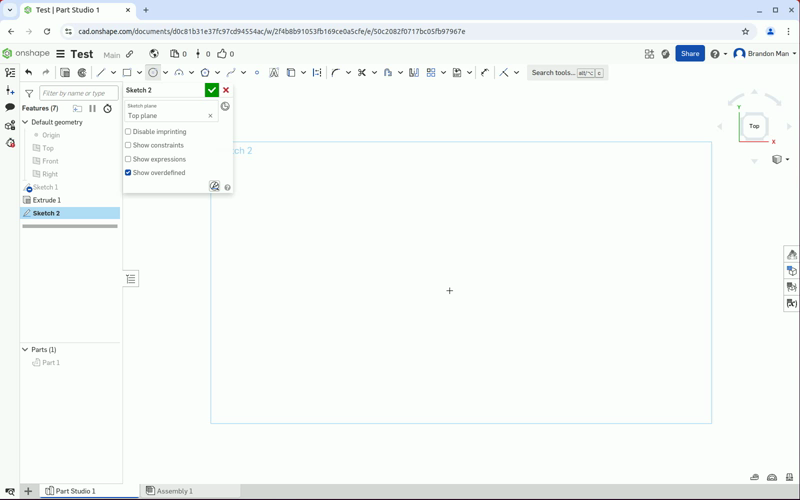
click(449, 290)
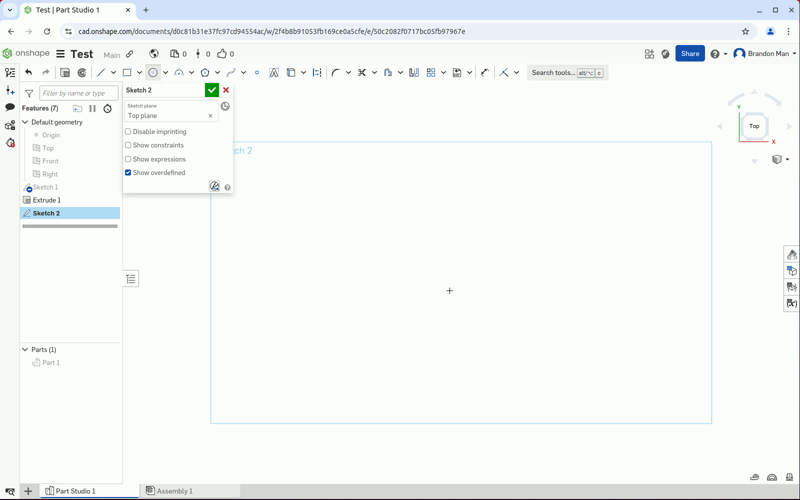
key_up(shift)
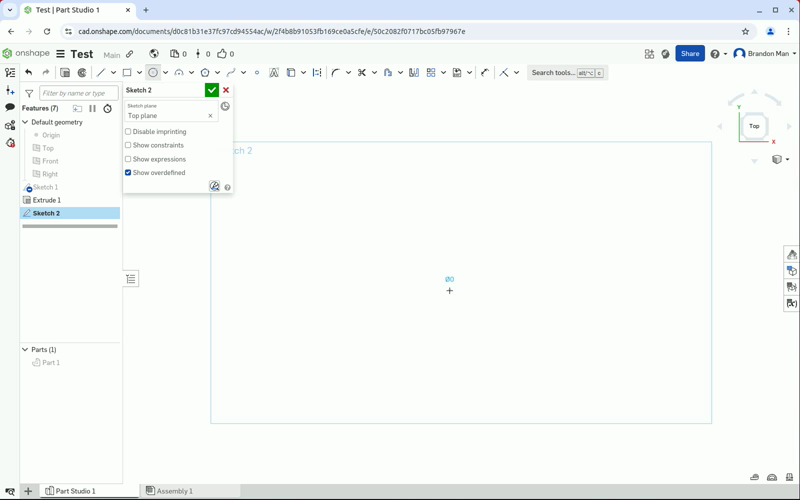
mouse_move(451, 290)
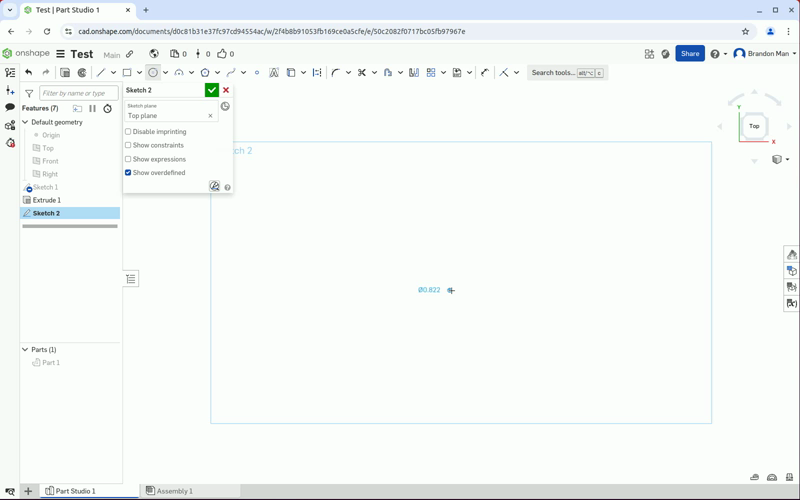
scroll(6)
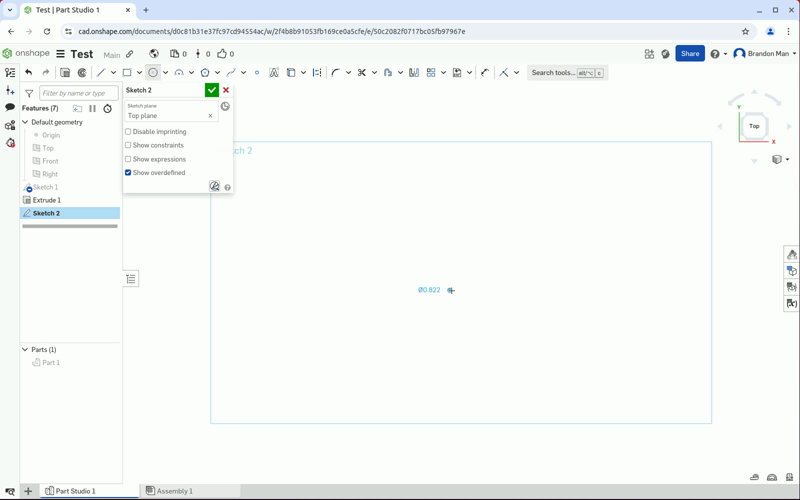
scroll(6)
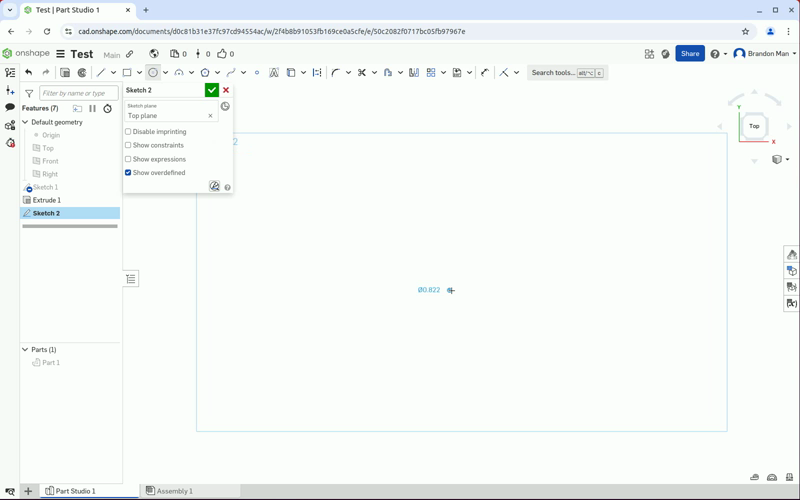
scroll(6)
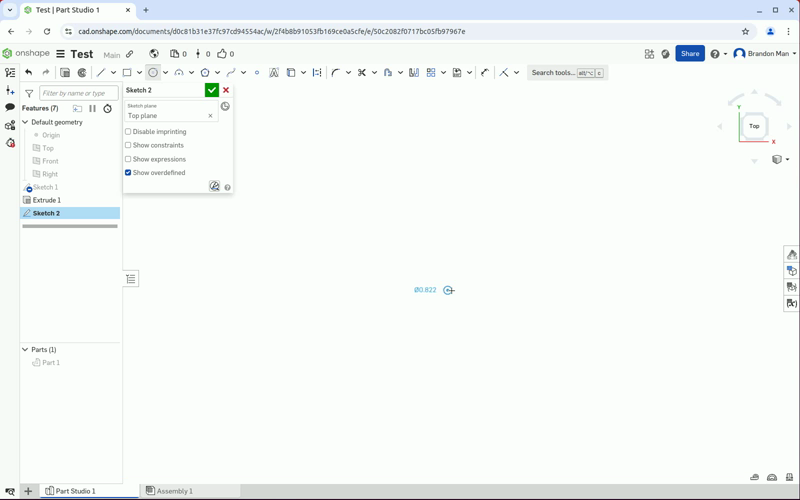
scroll(6)
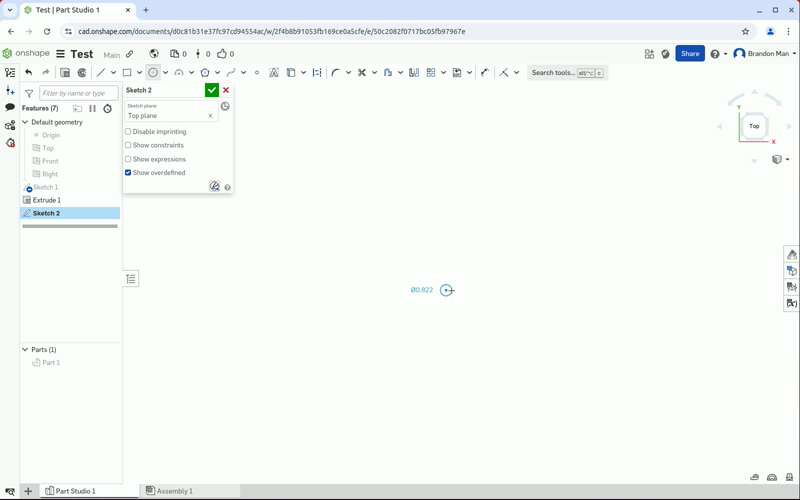
scroll(6)
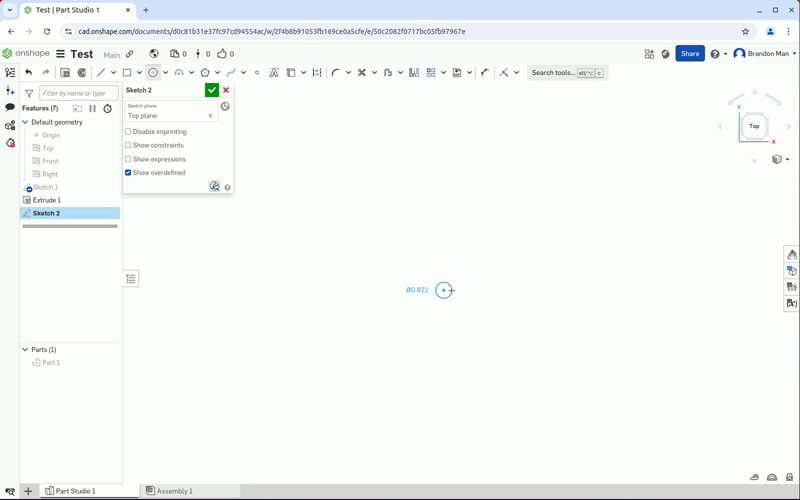
scroll(6)
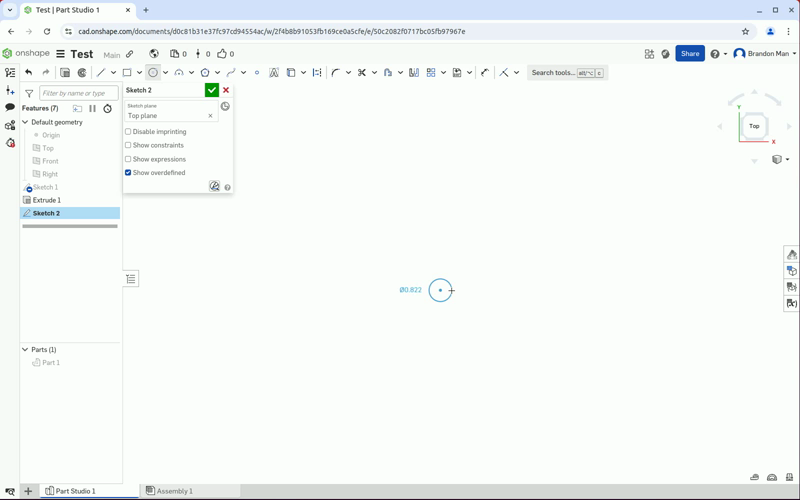
scroll(6)
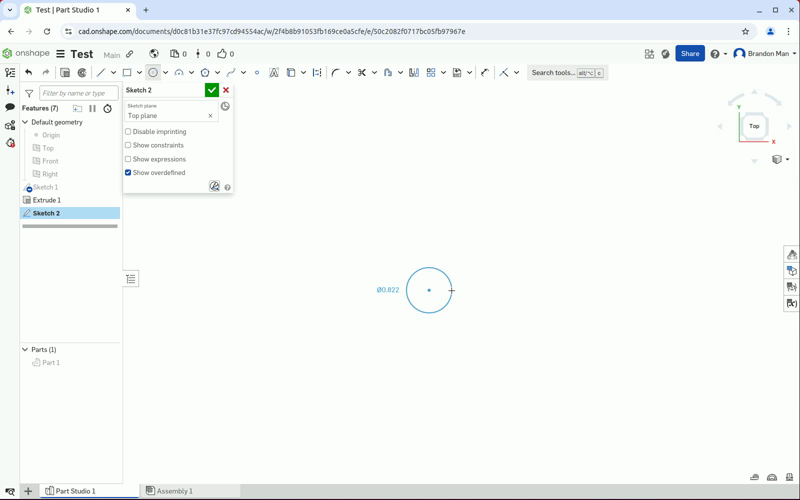
click(451, 290)
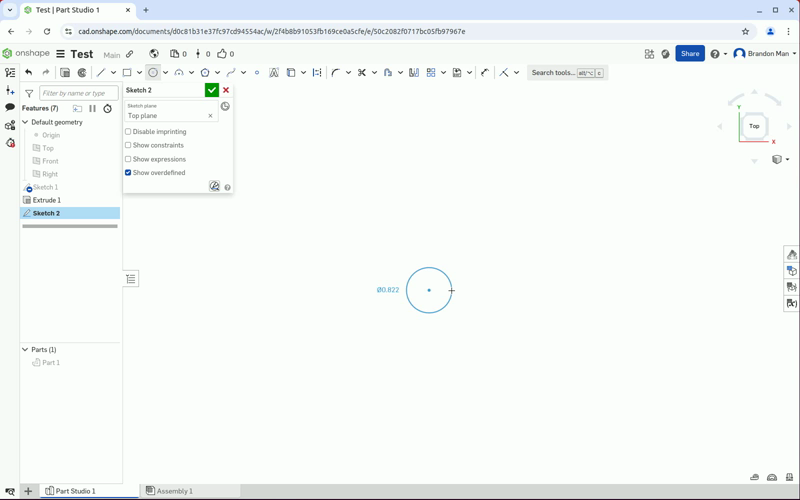
scroll(-6)
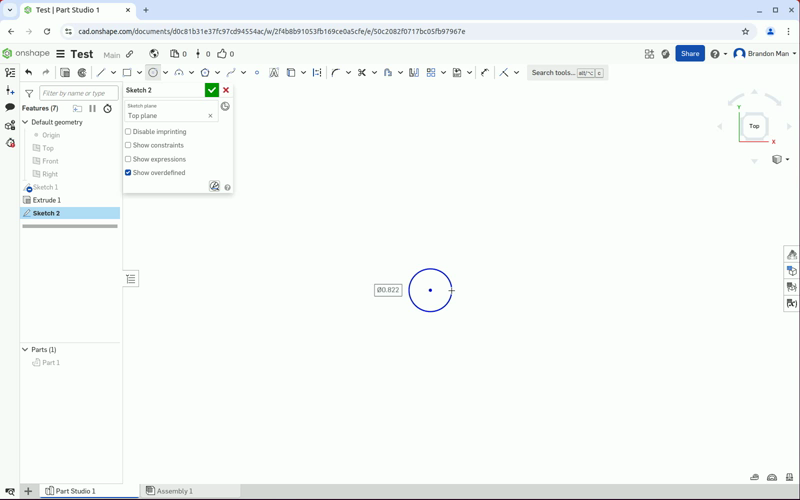
scroll(-6)
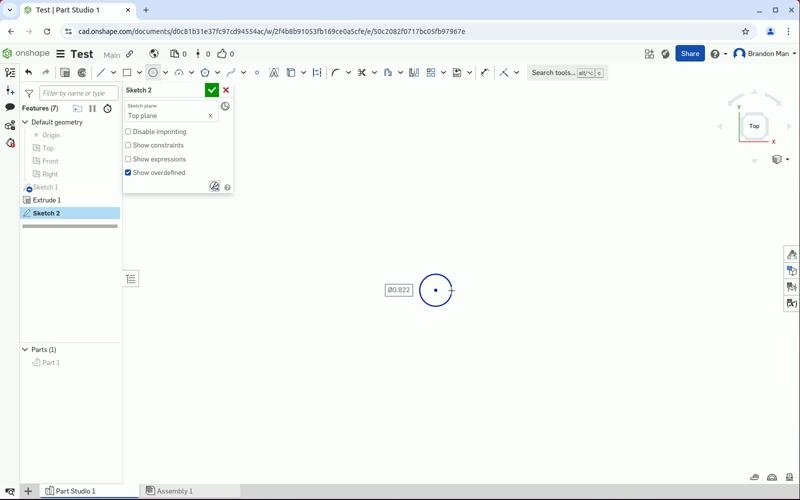
scroll(-6)
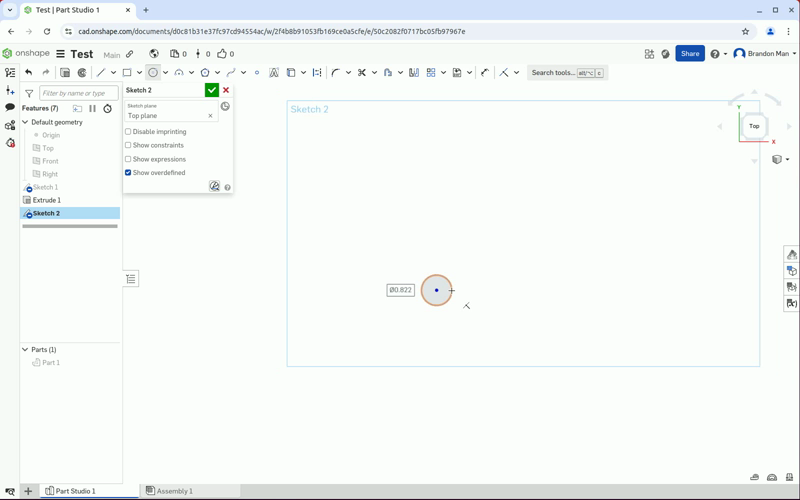
scroll(-6)
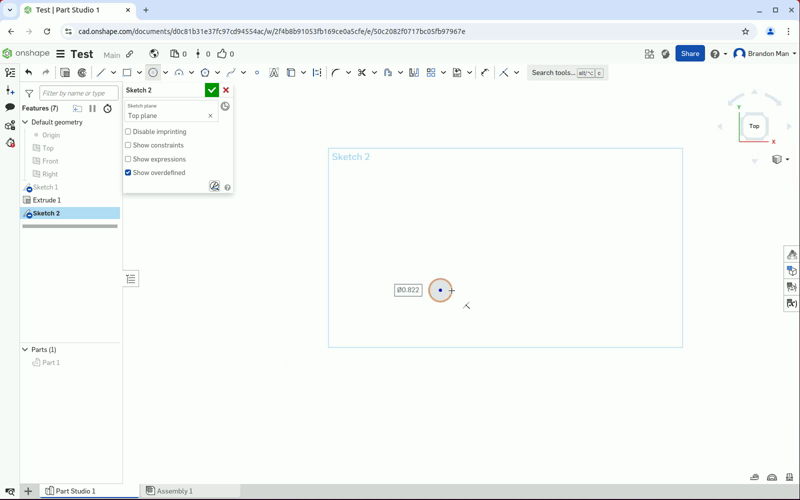
scroll(-6)
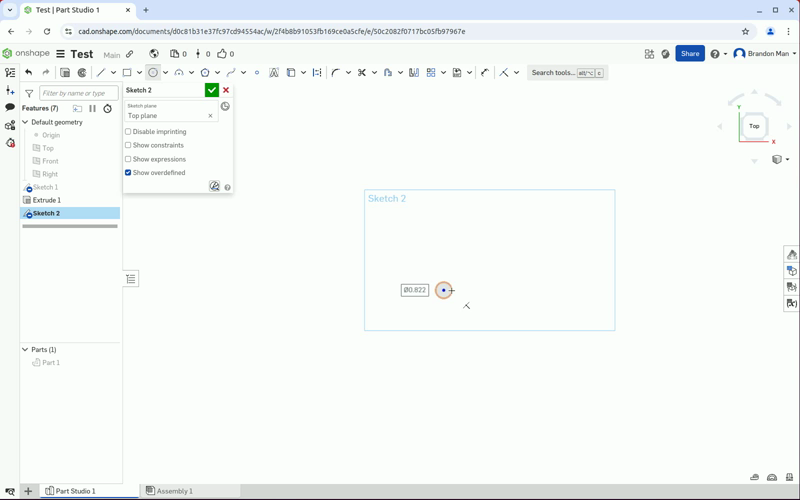
scroll(-6)
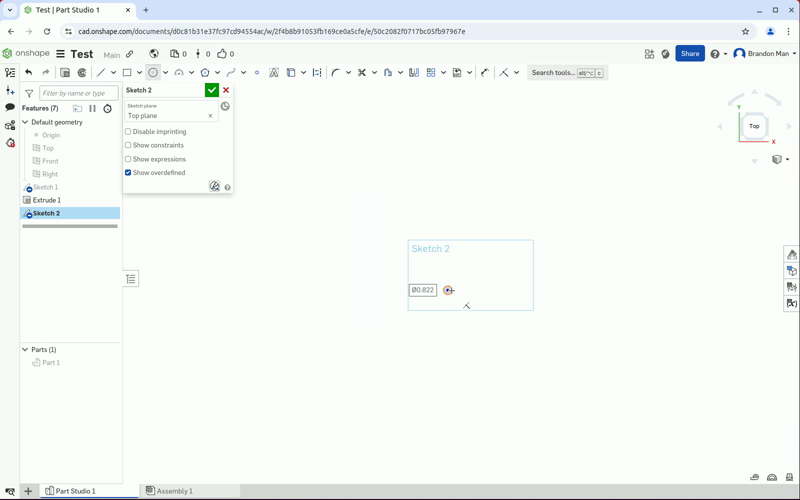
scroll(-6)
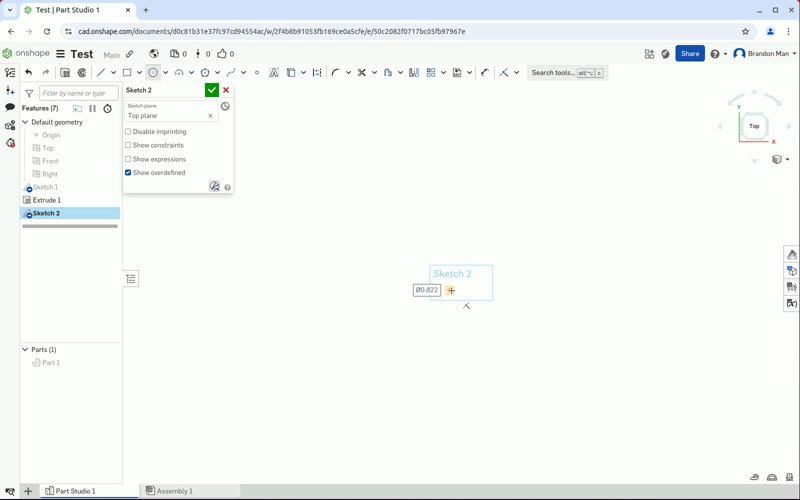
key(esc)
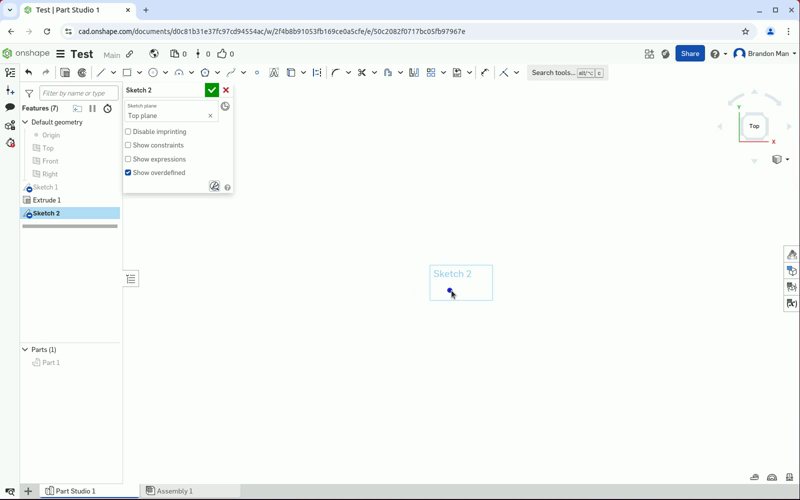
mouse_move(448, 290)
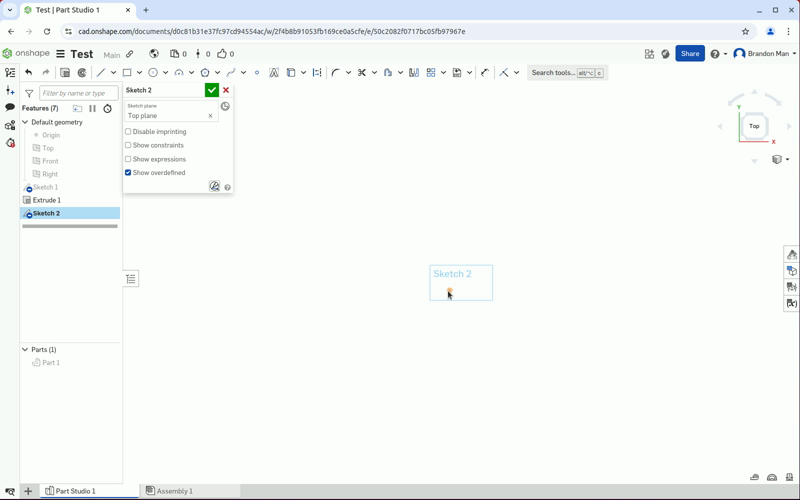
scroll(6)
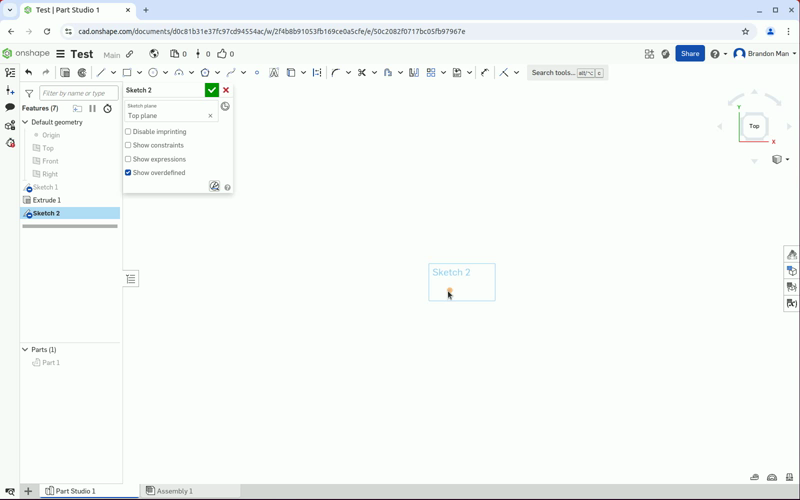
scroll(6)
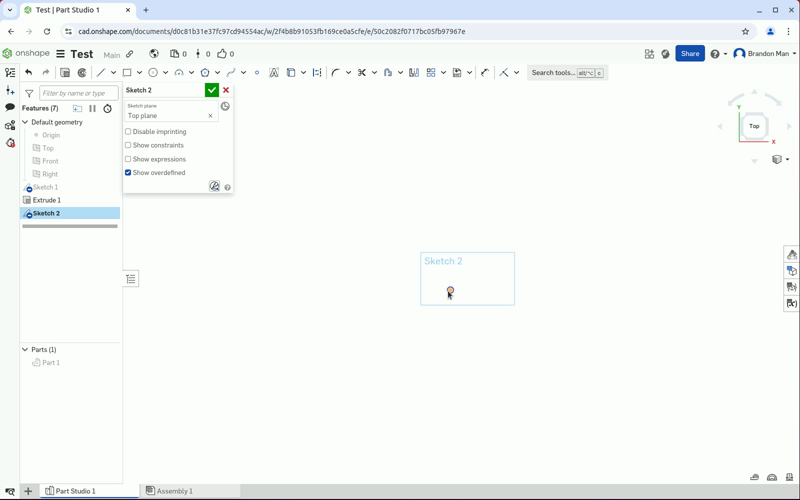
scroll(6)
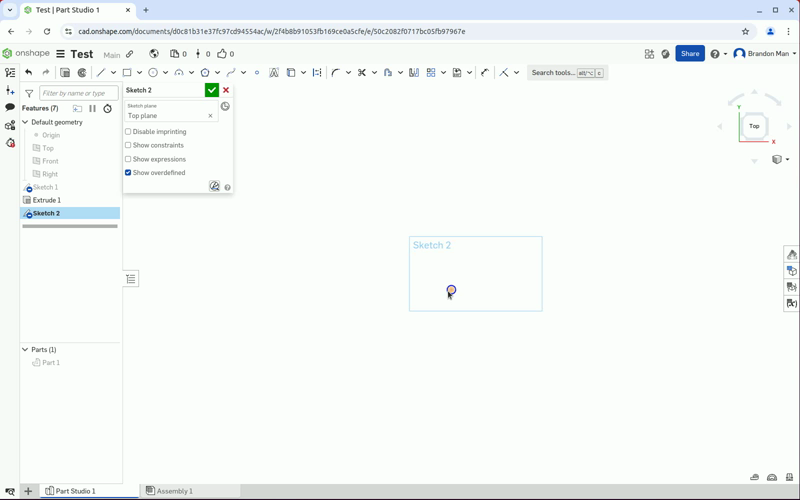
scroll(6)
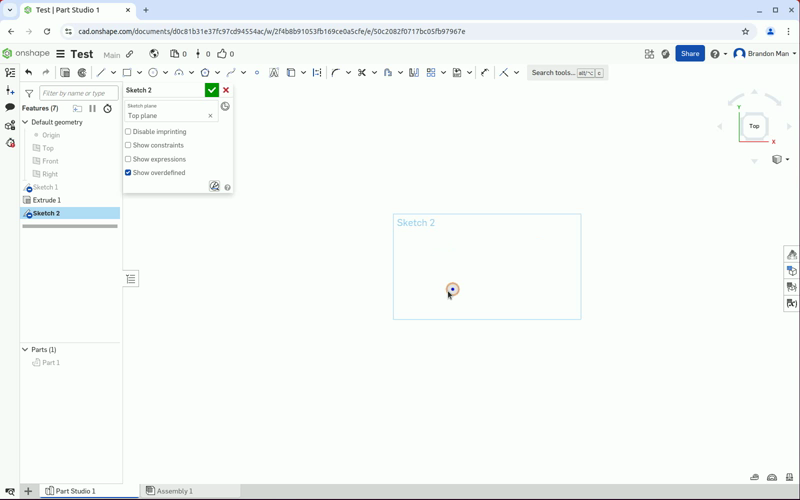
scroll(6)
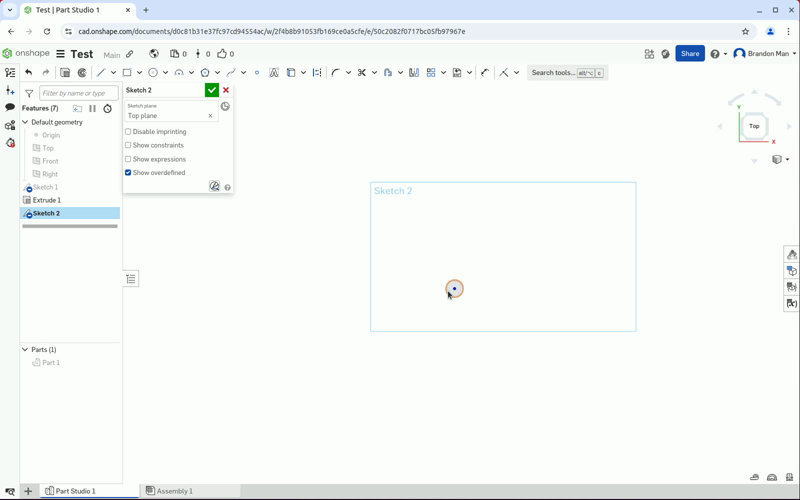
scroll(6)
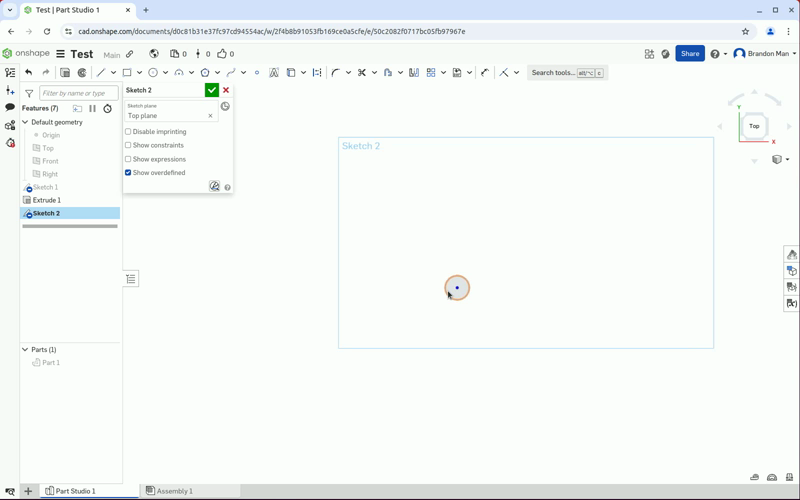
scroll(6)
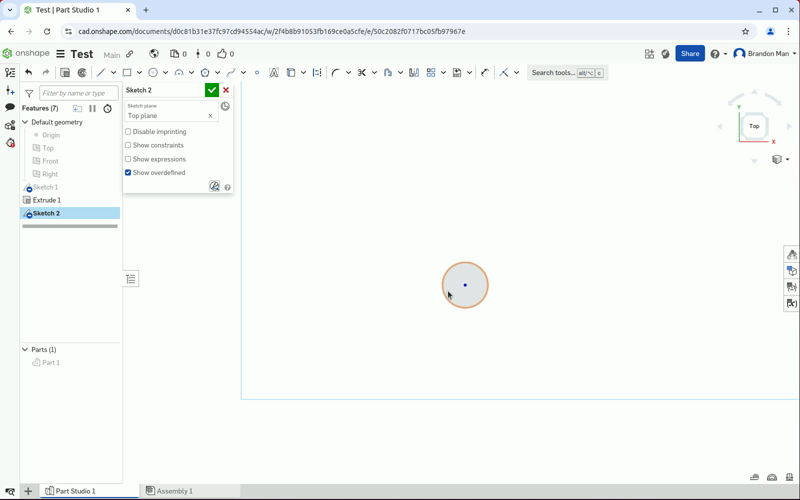
click(448, 290)
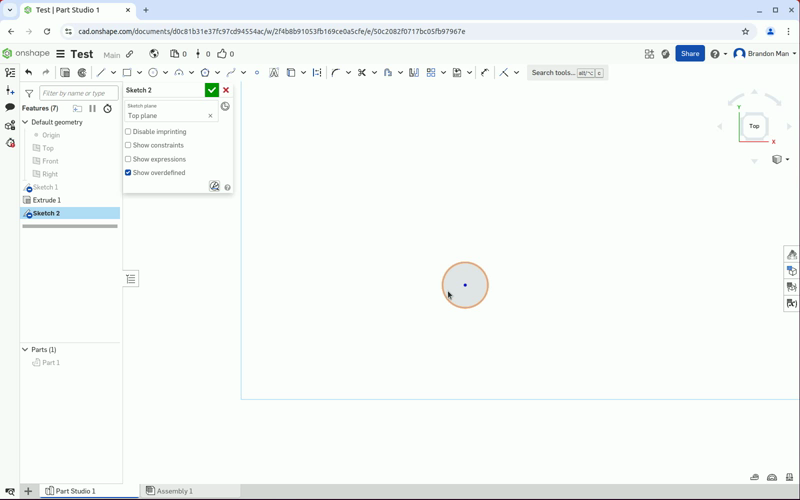
scroll(-6)
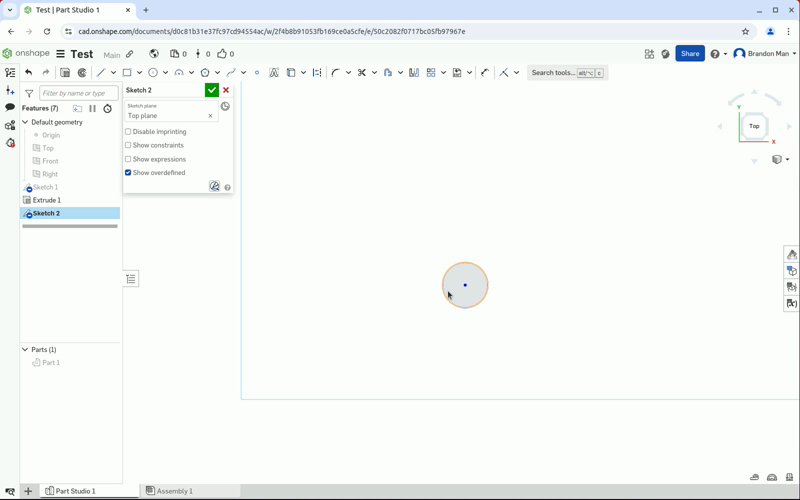
scroll(-6)
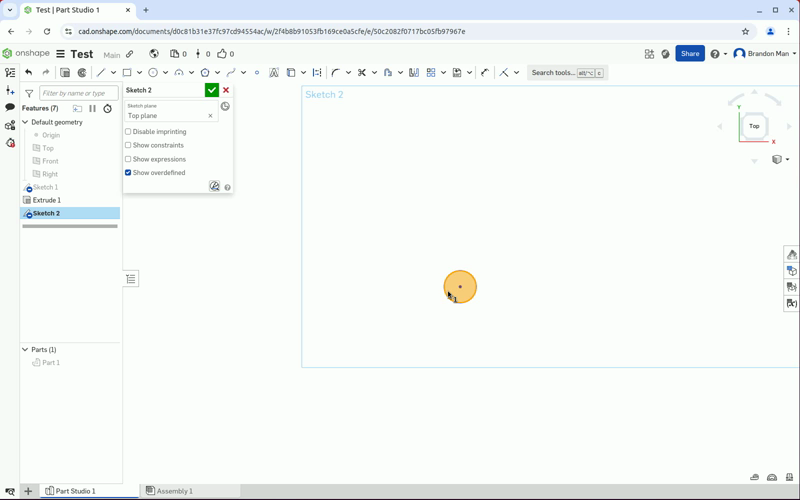
scroll(-6)
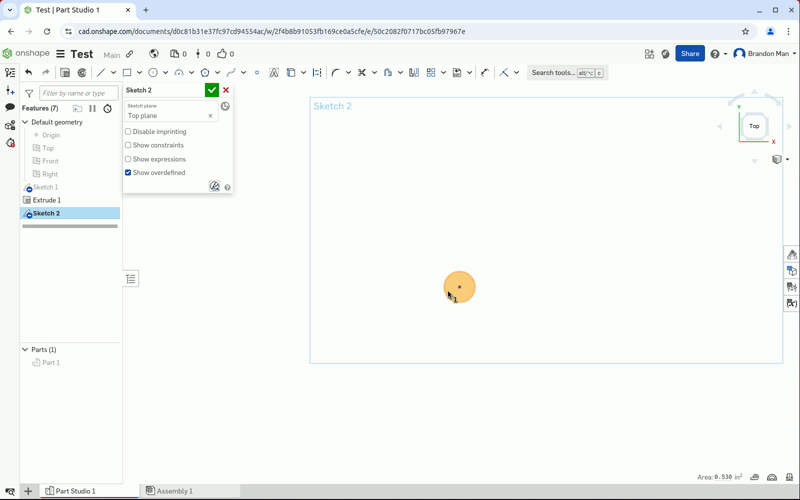
scroll(-6)
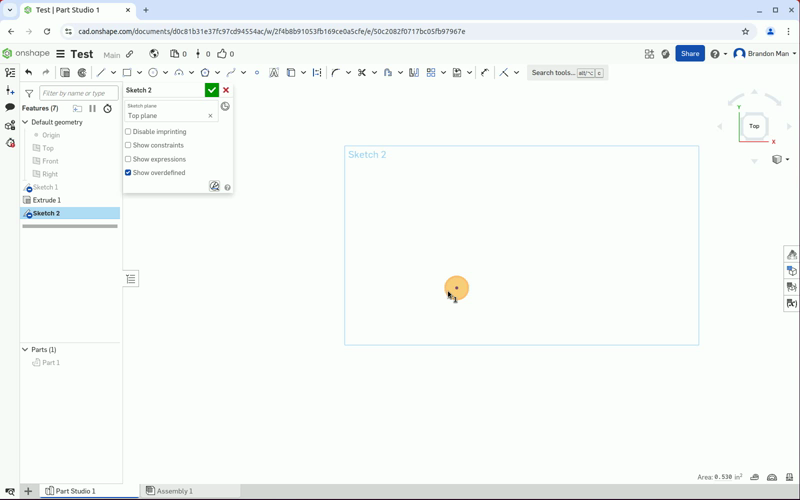
scroll(-6)
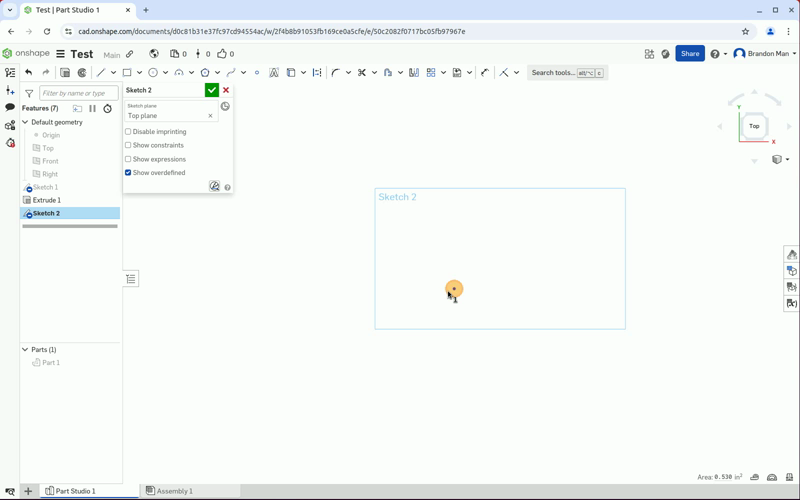
scroll(-6)
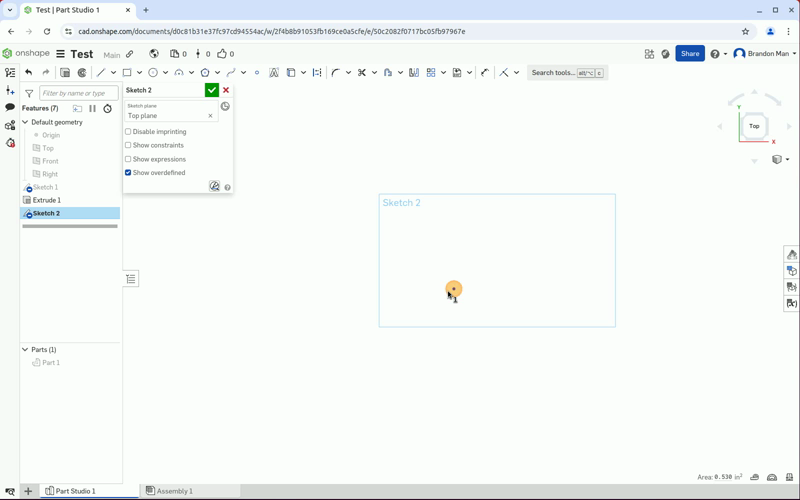
scroll(-6)
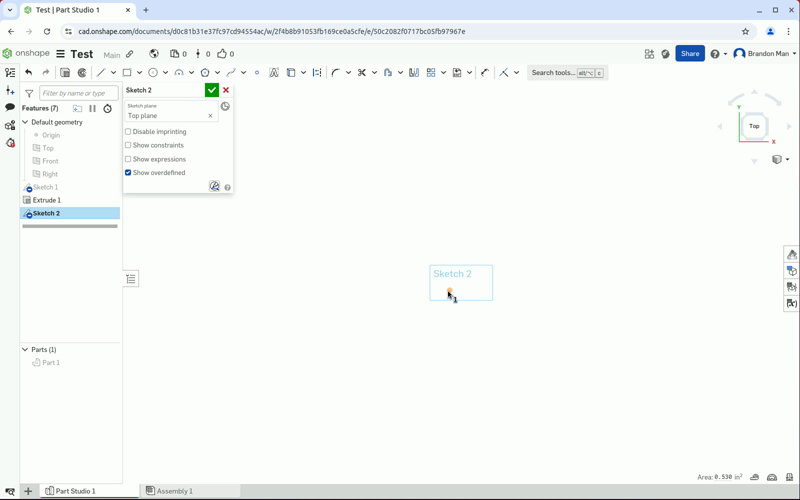
mouse_move(73, 352)
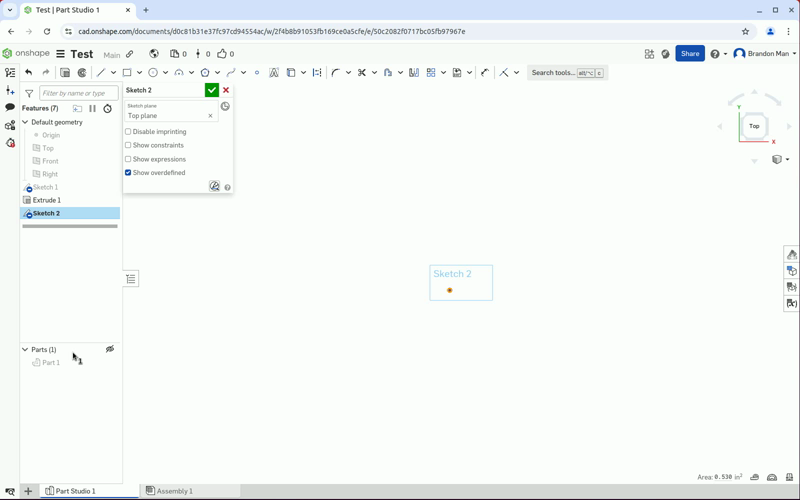
key(shift+y)
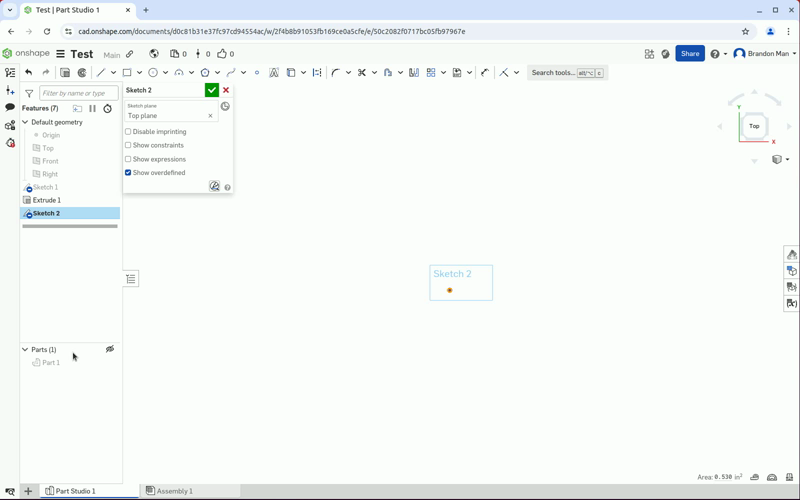
key(shift+e)
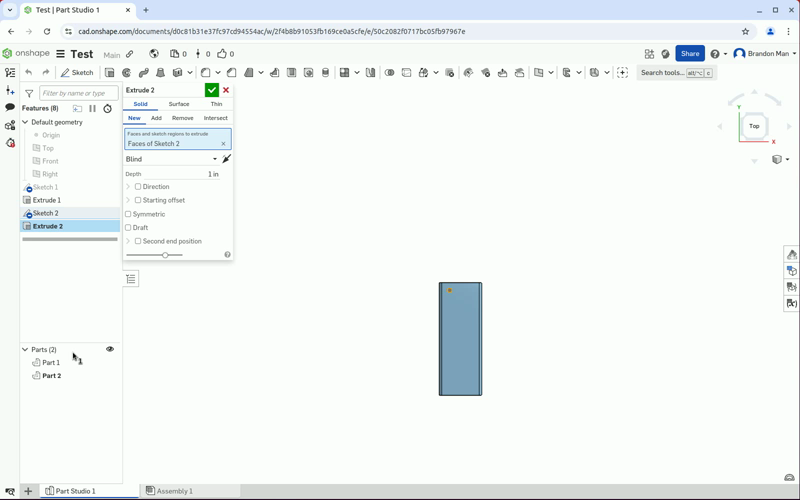
mouse_move(143, 106)
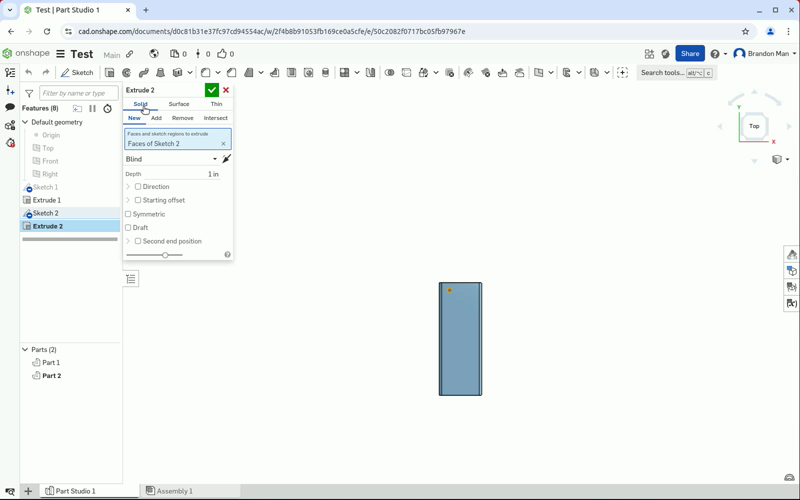
click(143, 106)
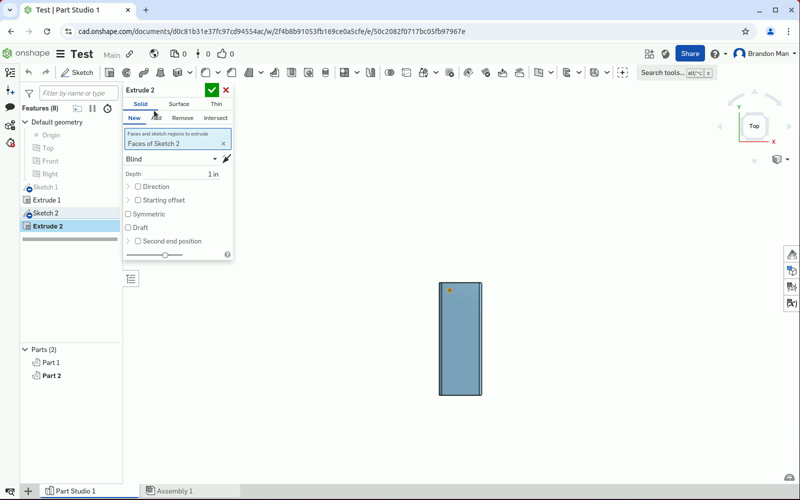
mouse_move(186, 120)
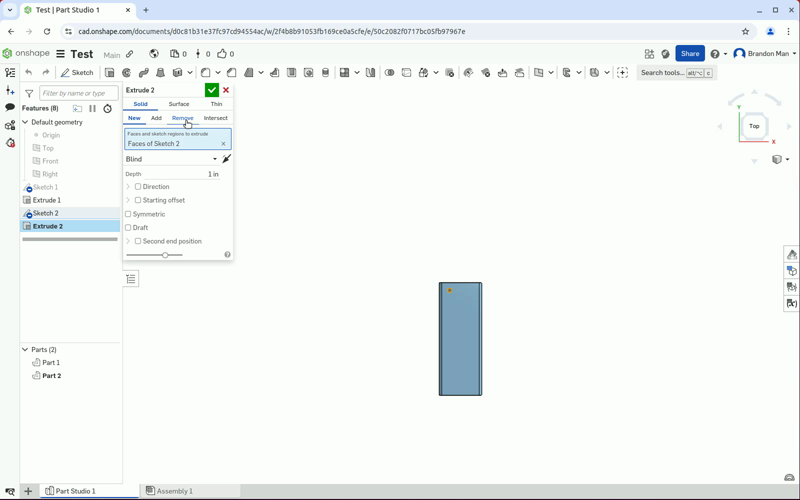
click(186, 120)
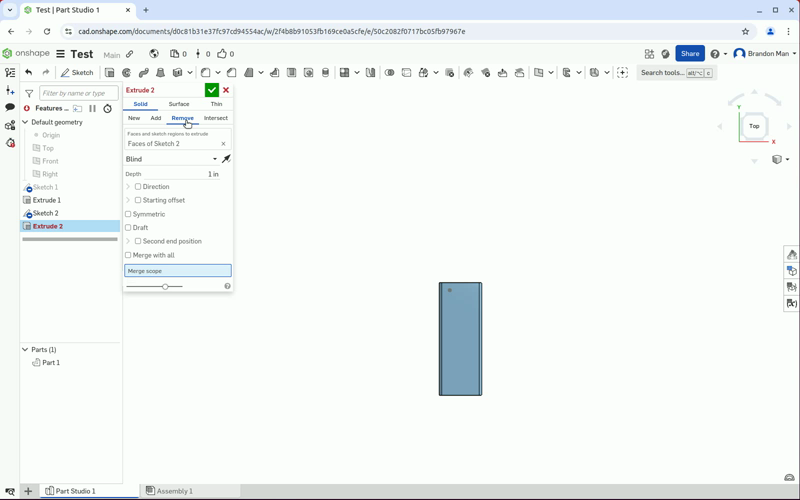
key(tab, 4)
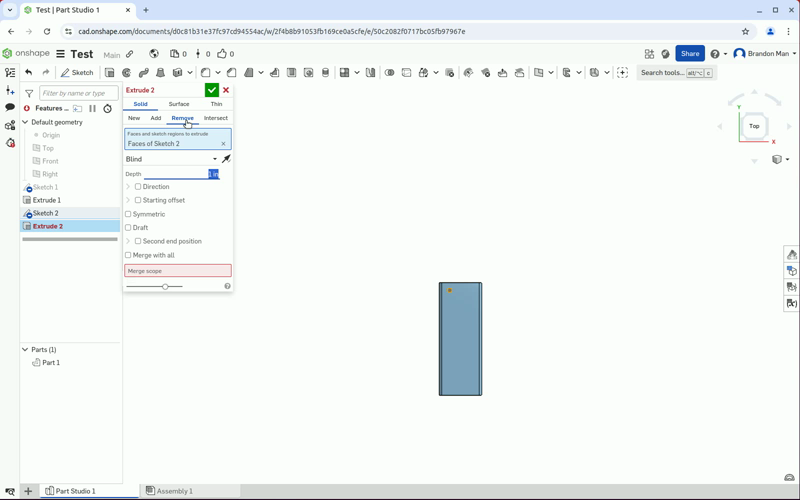
text(4.814)
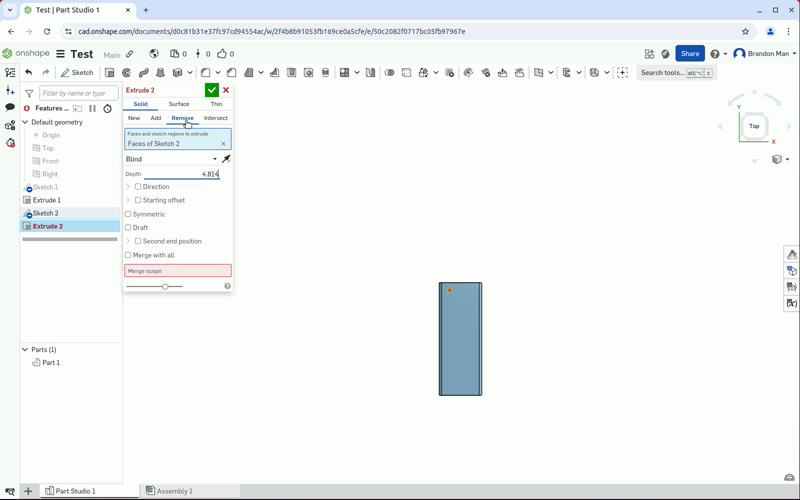
key(tab, 3)
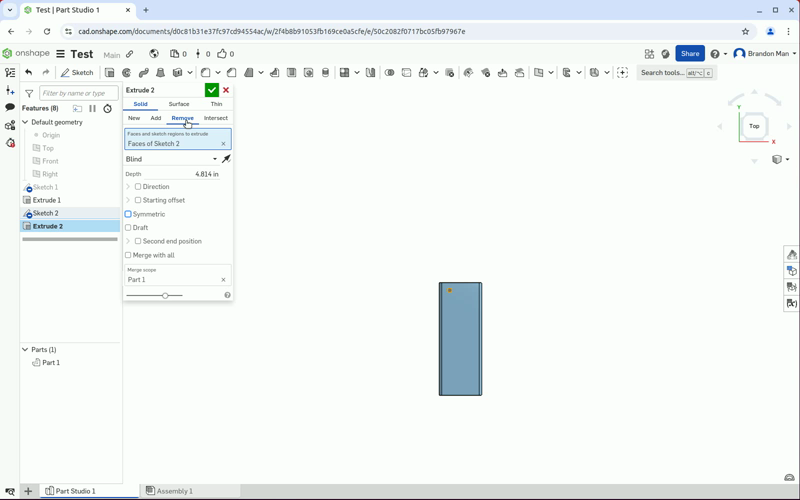
key(space)
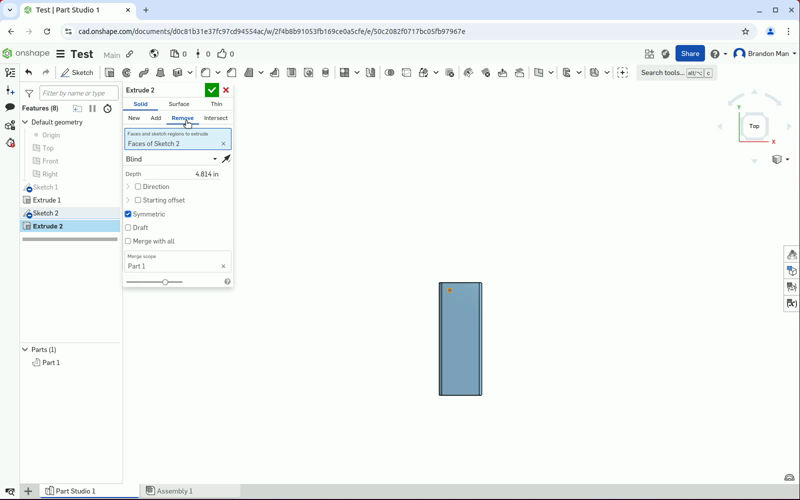
key(tab, 2)
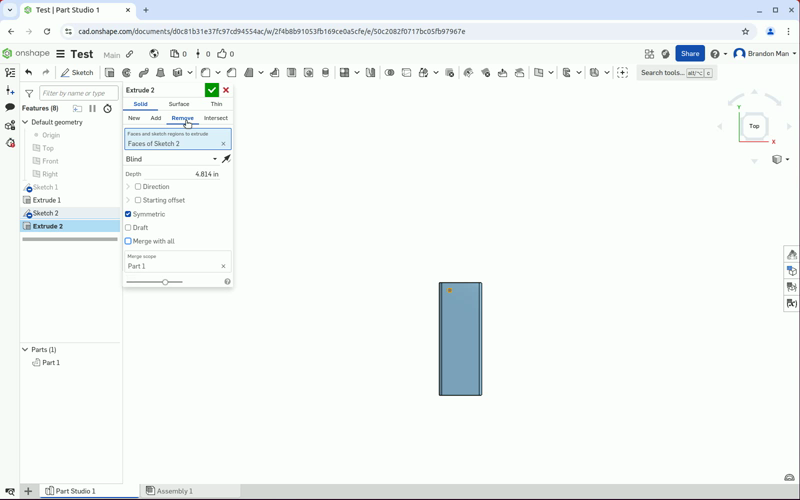
key(space)
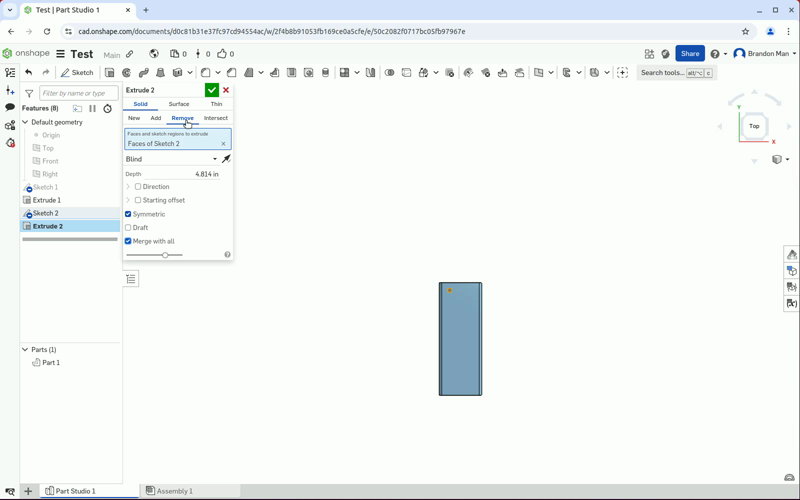
key(enter)
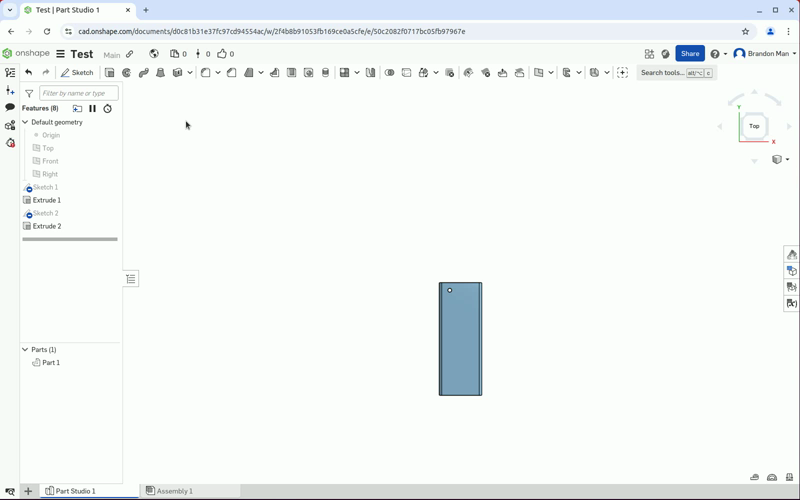
key(shift+h)
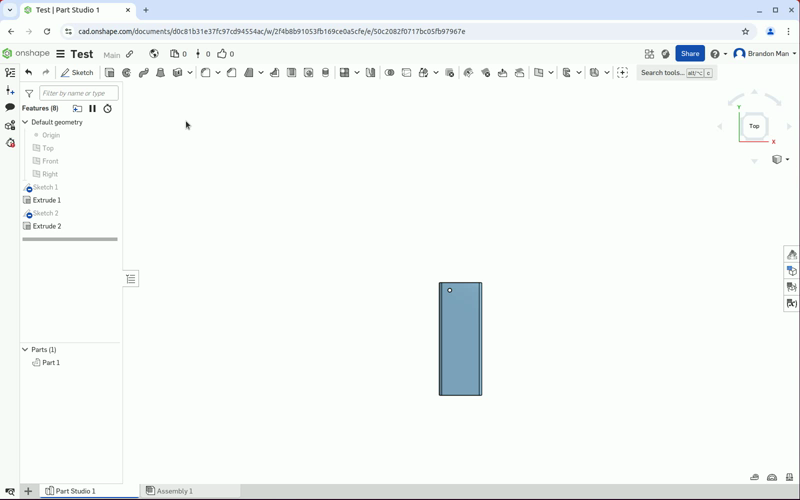
key(shift+h)
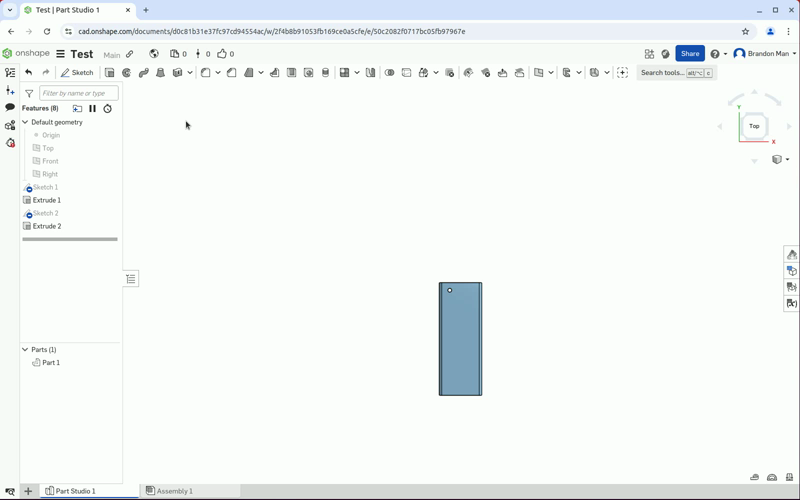
mouse_move(73, 189)
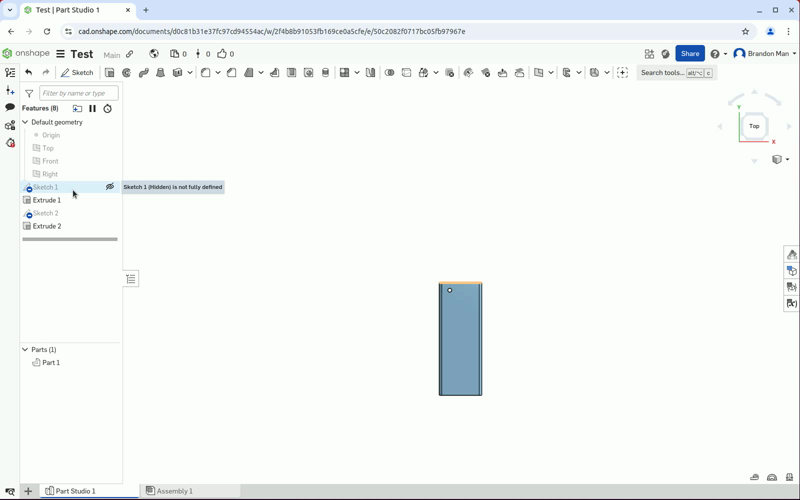
click(73, 189)
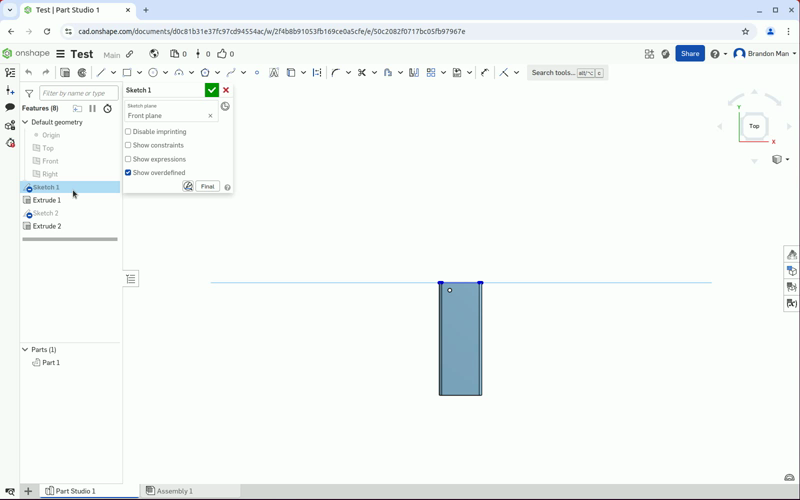
mouse_move(229, 92)
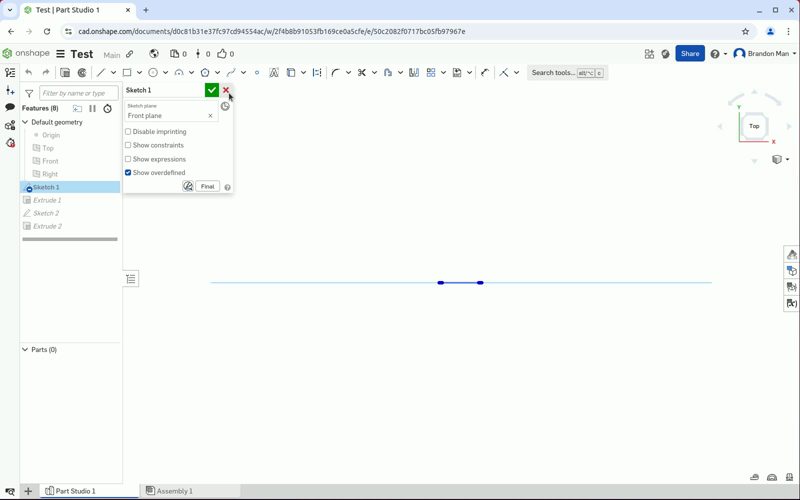
click(229, 92)
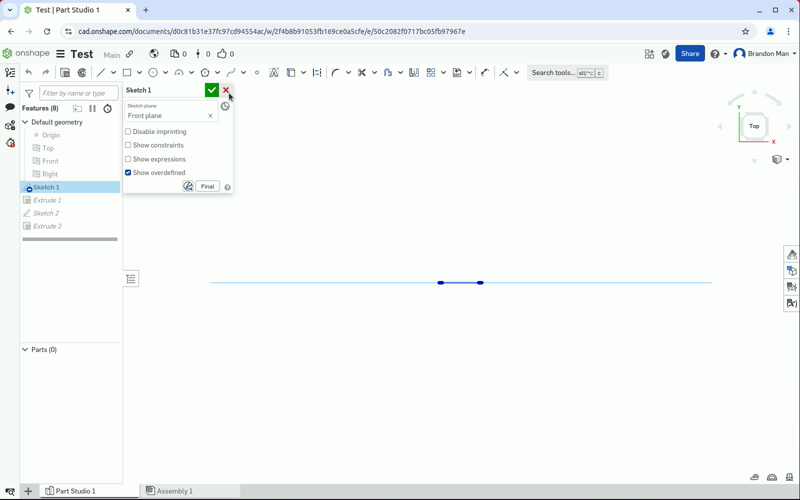
key(shift+s)
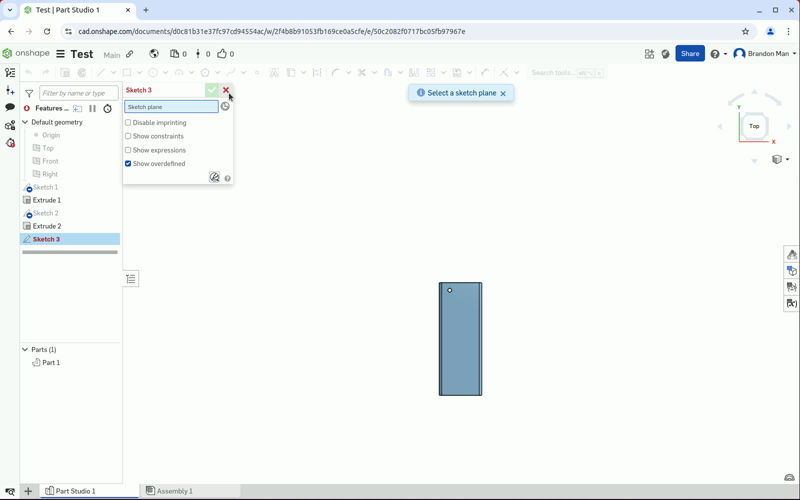
mouse_move(73, 150)
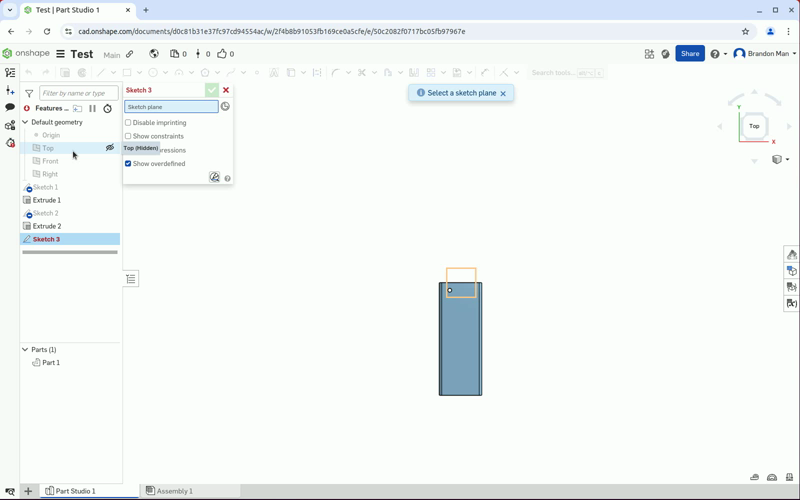
click(73, 150)
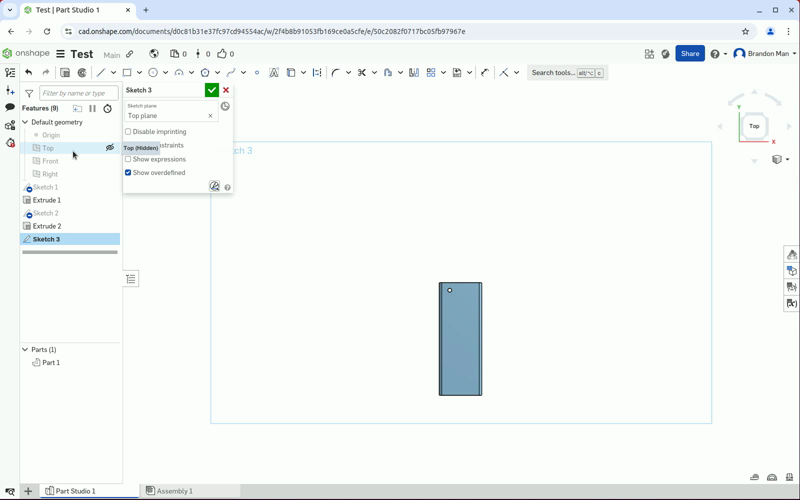
mouse_move(73, 352)
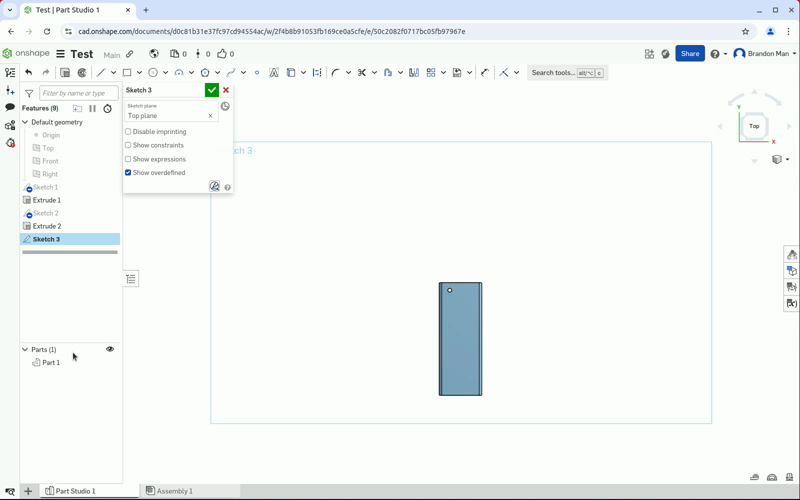
key(y)
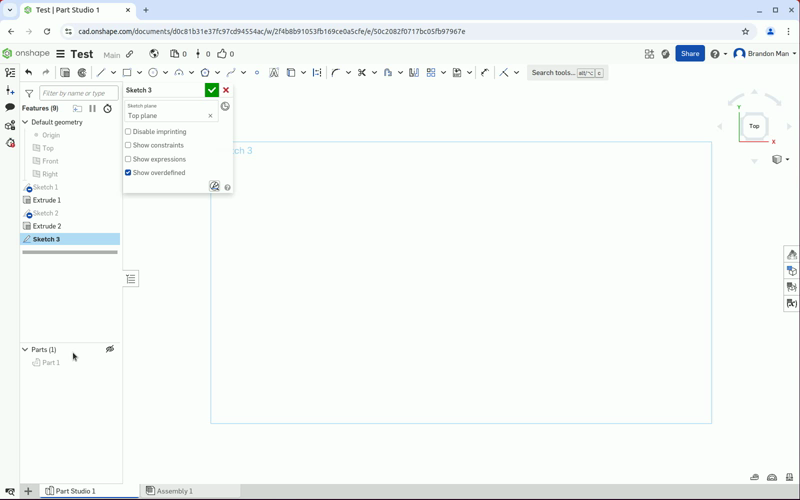
key(c)
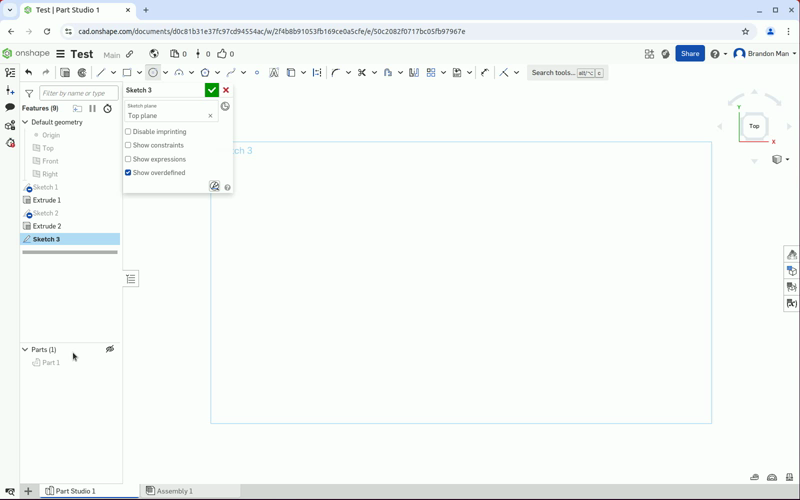
key_down(shift)
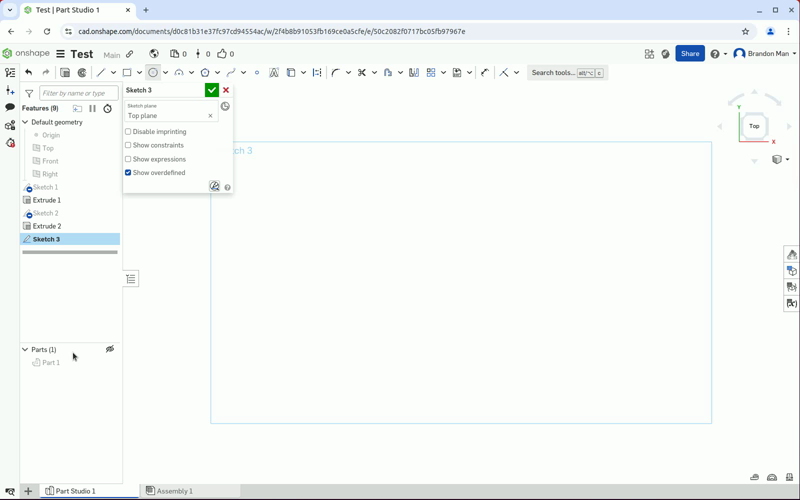
mouse_move(473, 290)
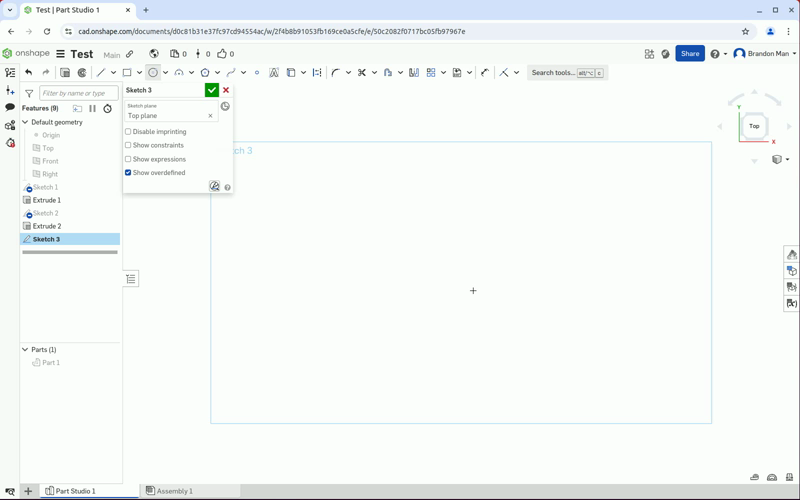
click(473, 290)
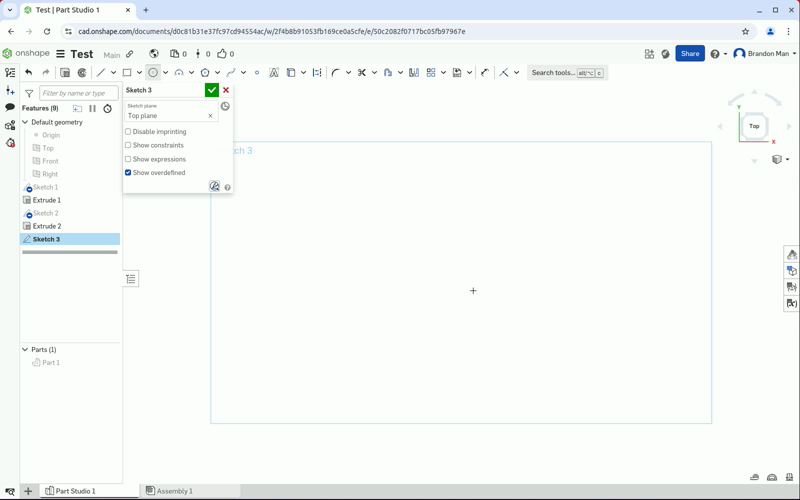
key_up(shift)
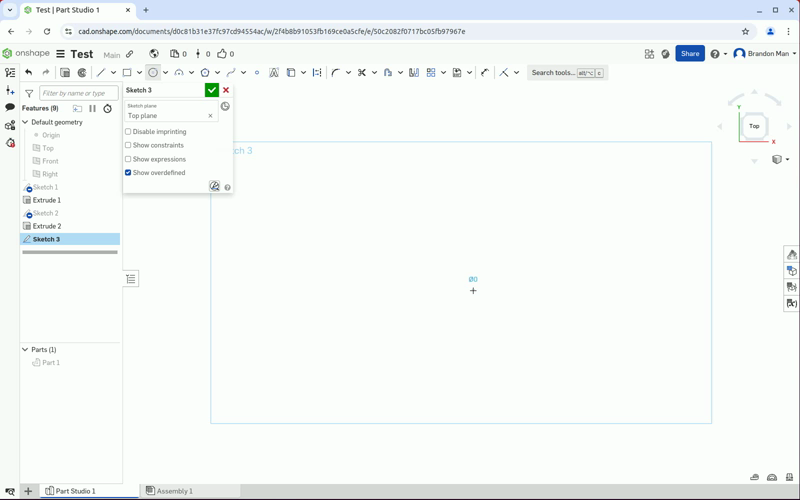
mouse_move(474, 290)
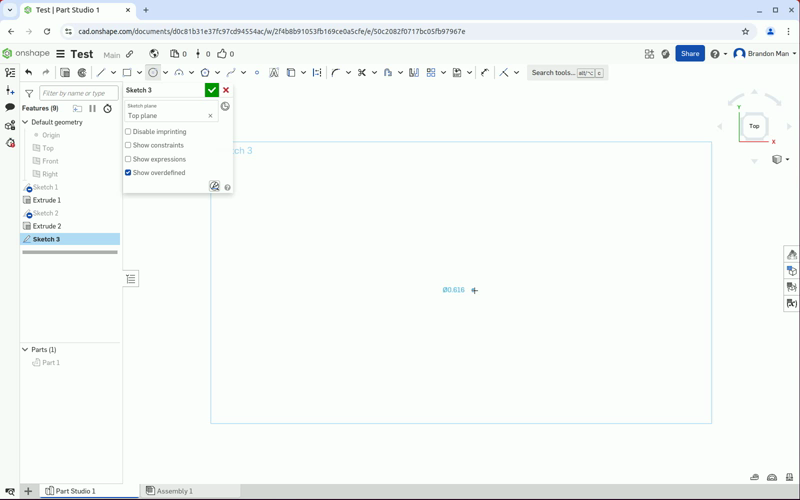
scroll(6)
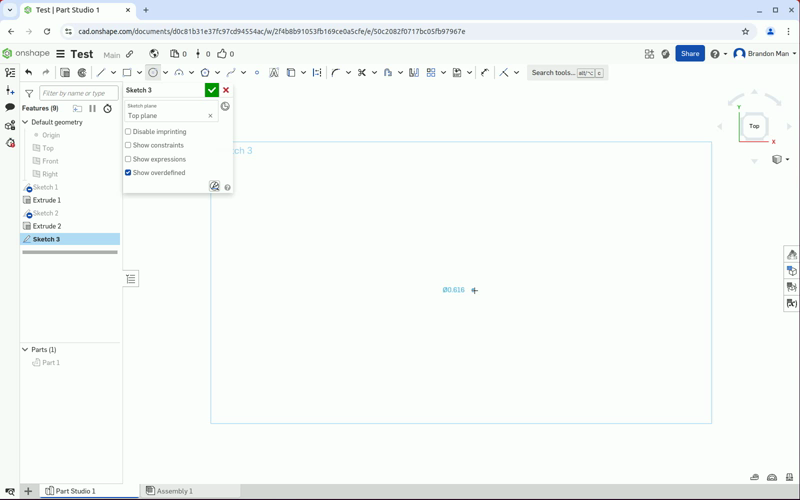
scroll(6)
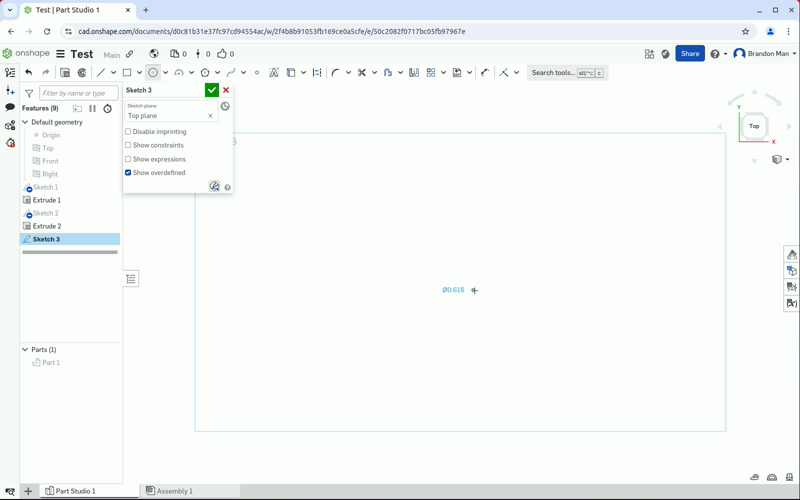
scroll(6)
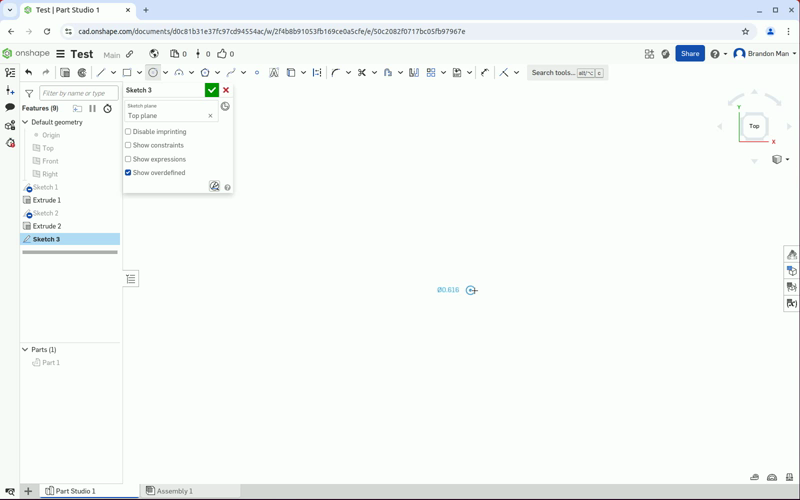
scroll(6)
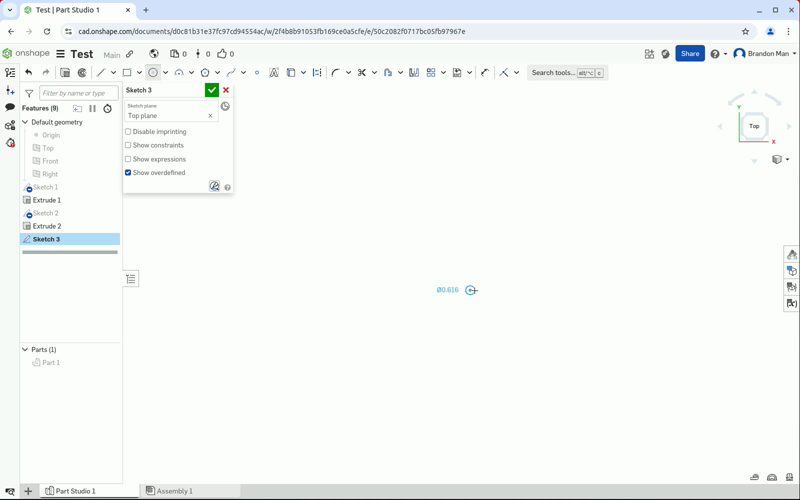
scroll(6)
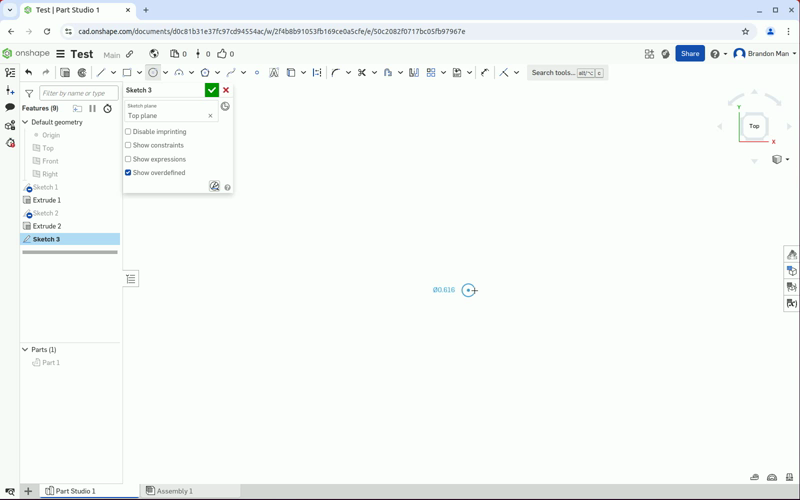
scroll(6)
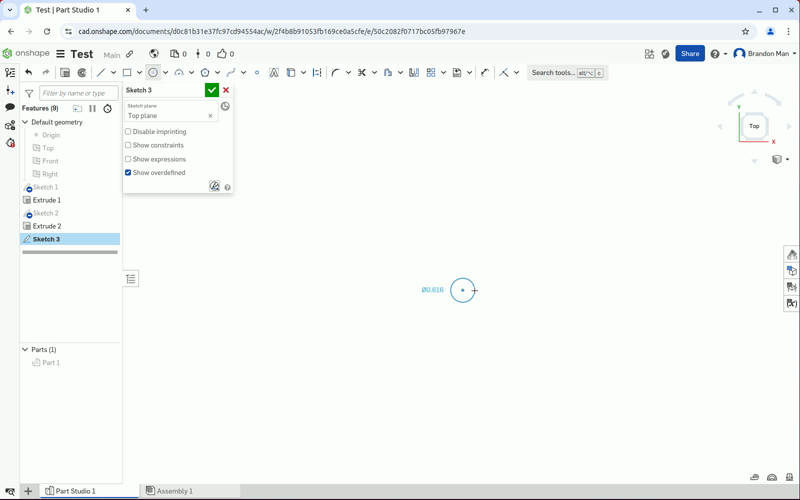
scroll(6)
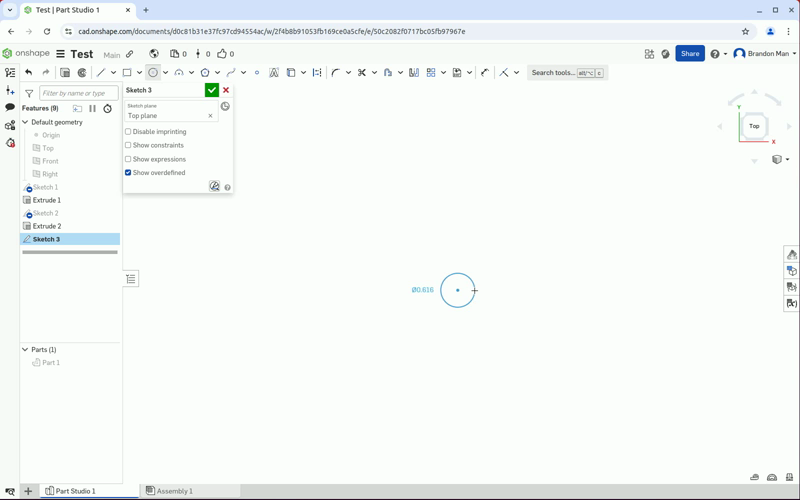
click(474, 290)
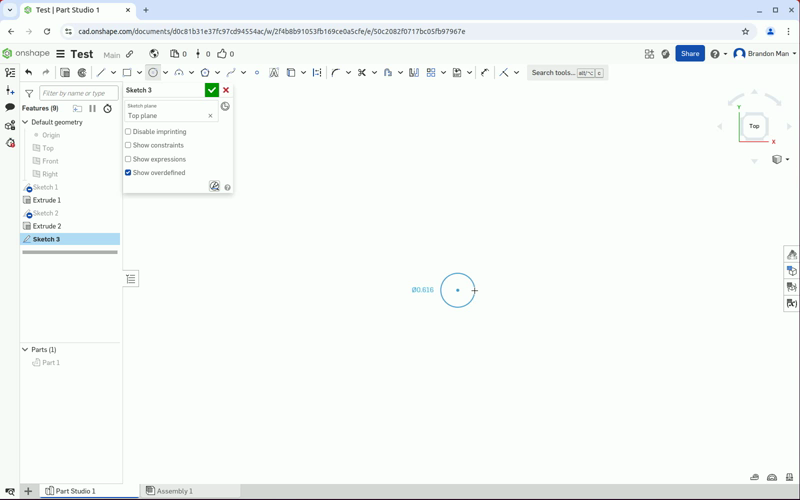
scroll(-6)
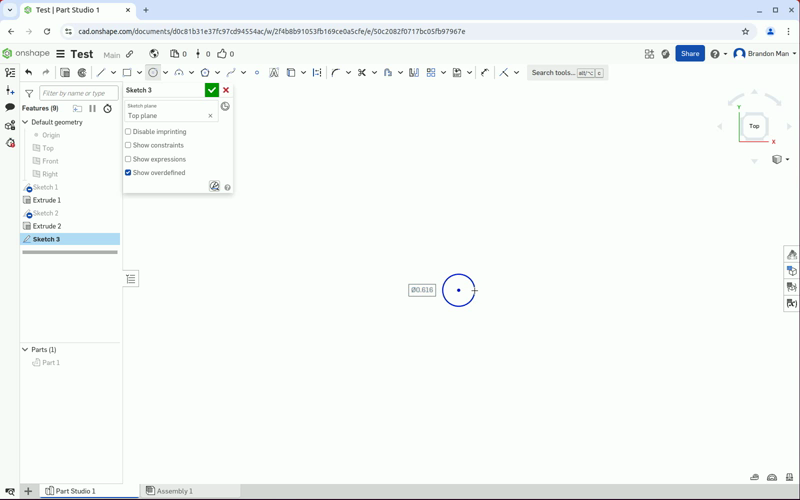
scroll(-6)
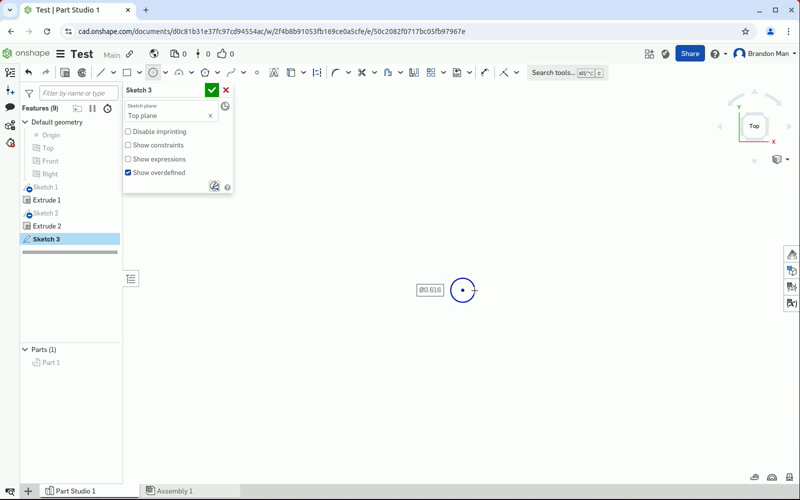
scroll(-6)
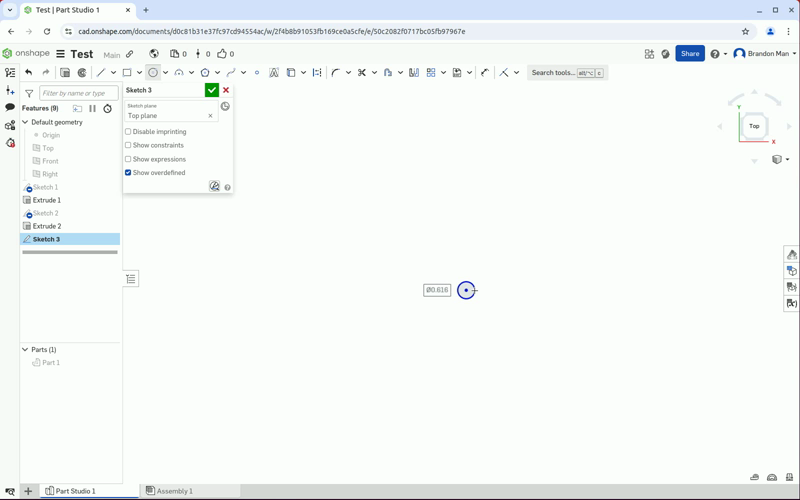
scroll(-6)
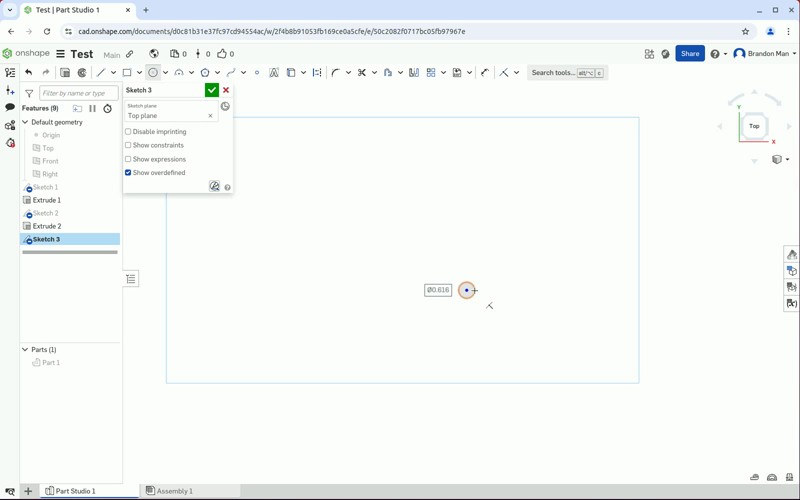
scroll(-6)
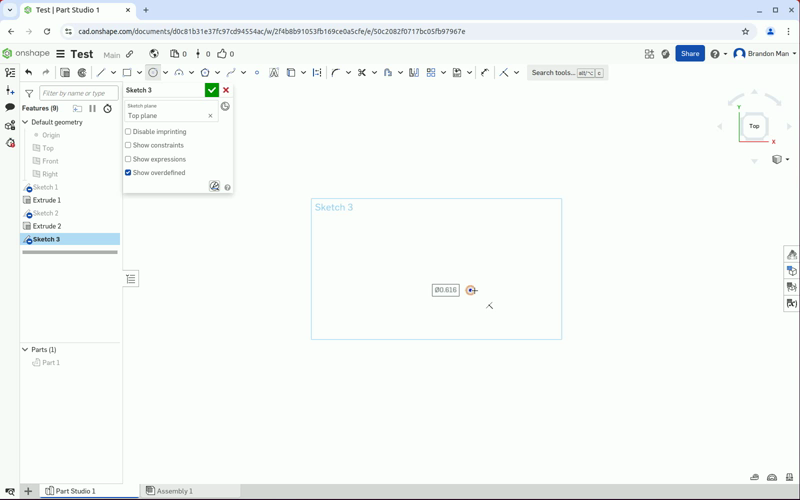
scroll(-6)
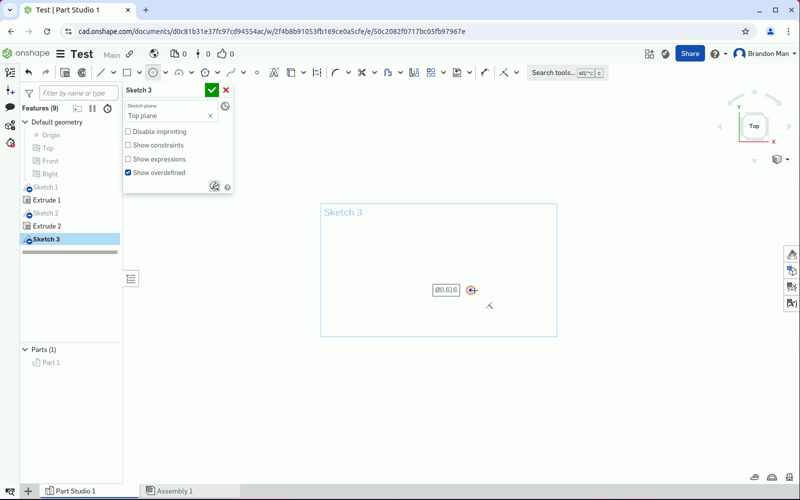
scroll(-6)
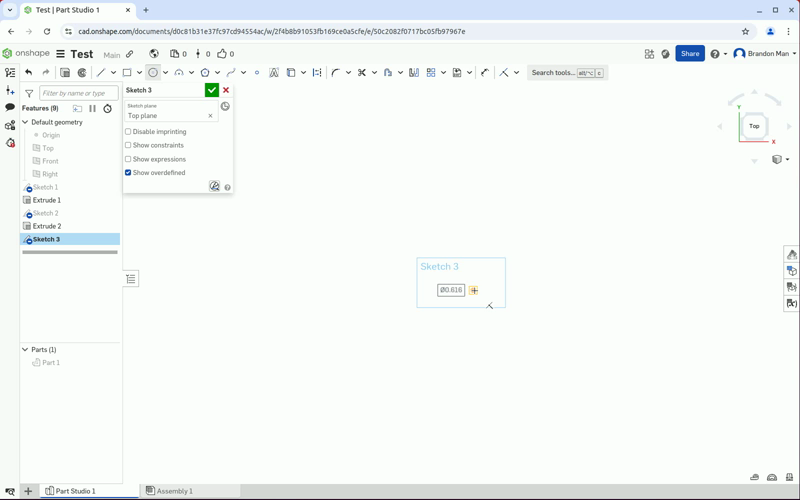
key(esc)
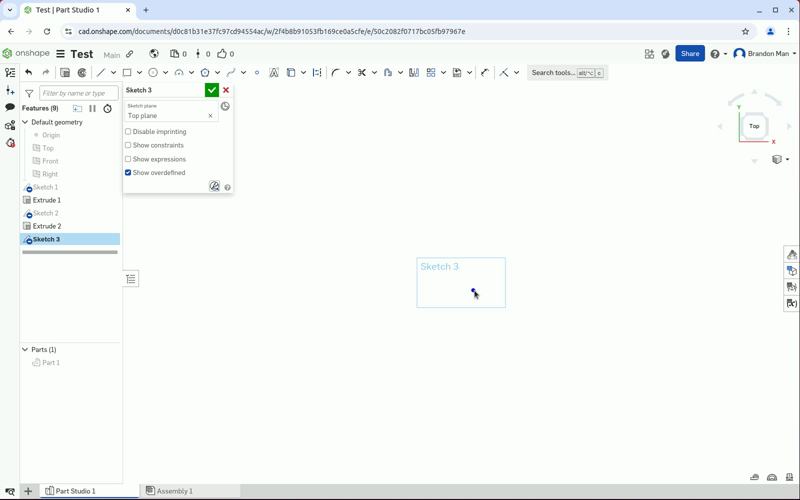
mouse_move(473, 290)
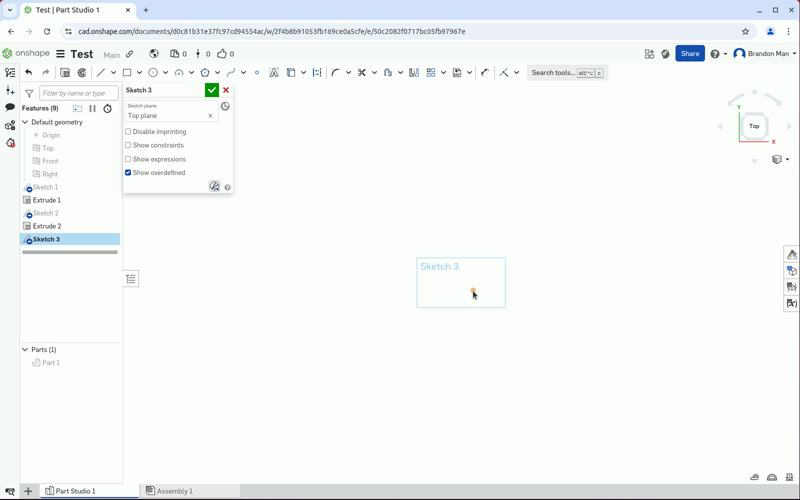
scroll(6)
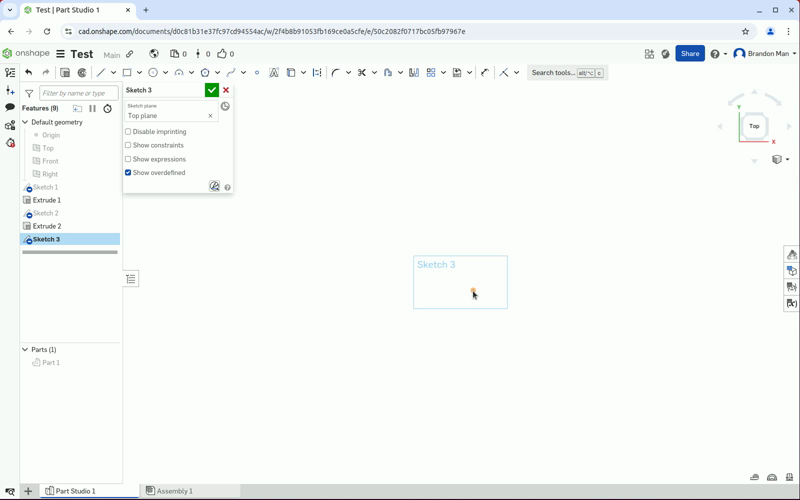
scroll(6)
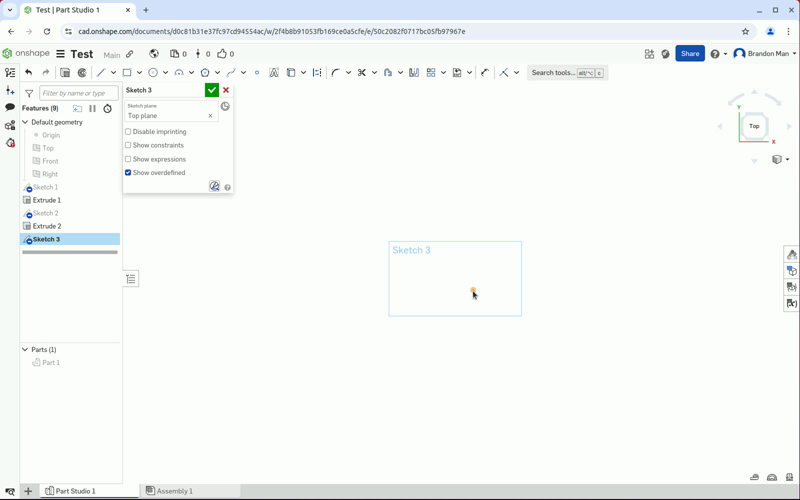
scroll(6)
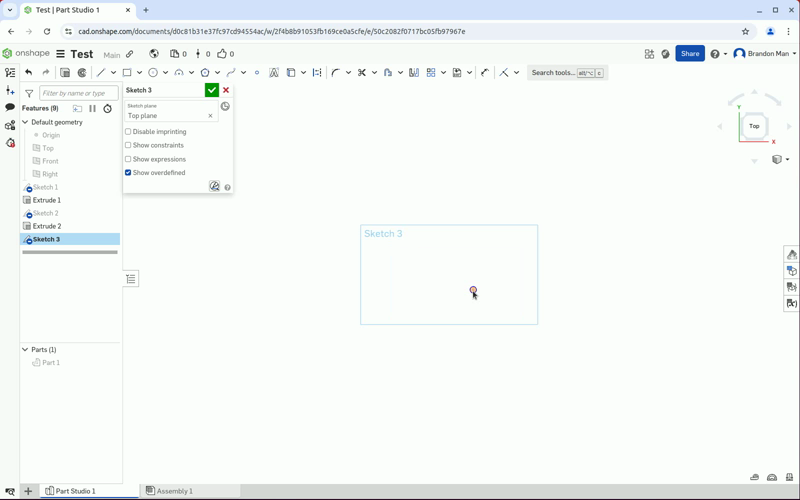
scroll(6)
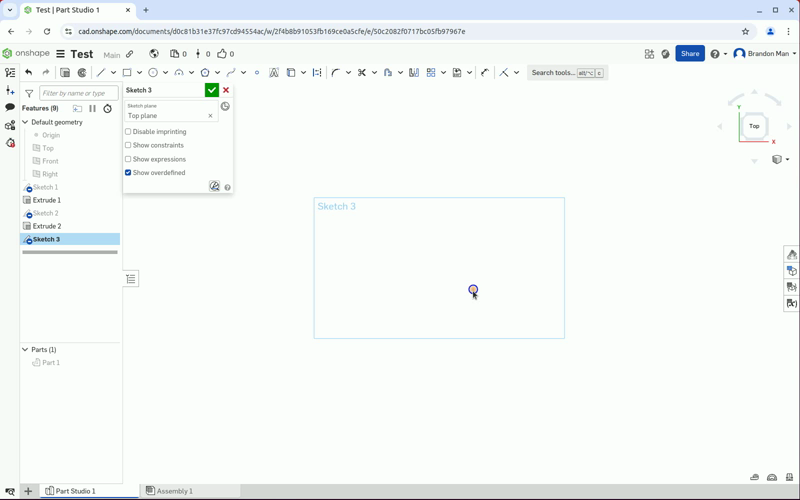
scroll(6)
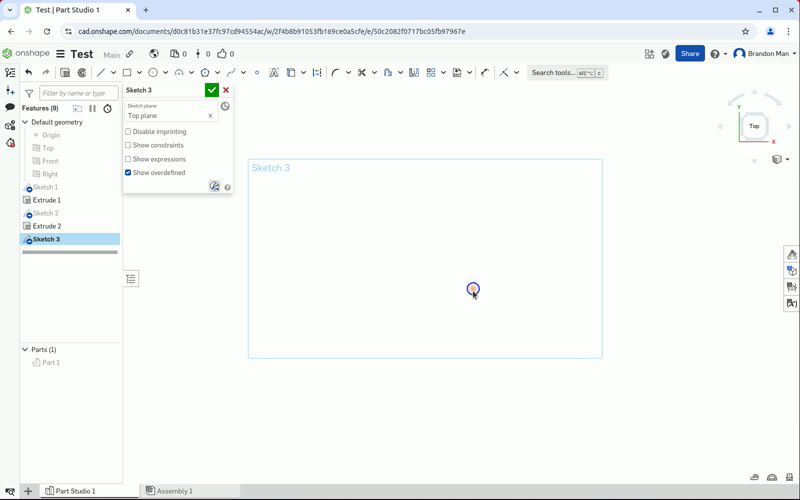
scroll(6)
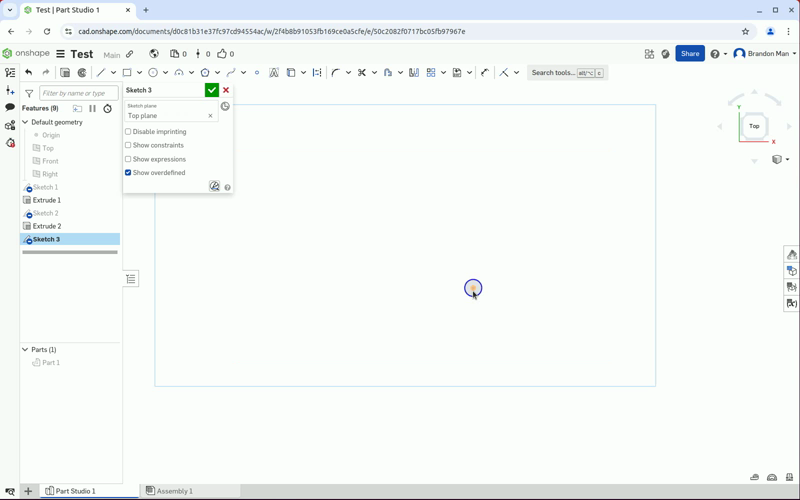
scroll(6)
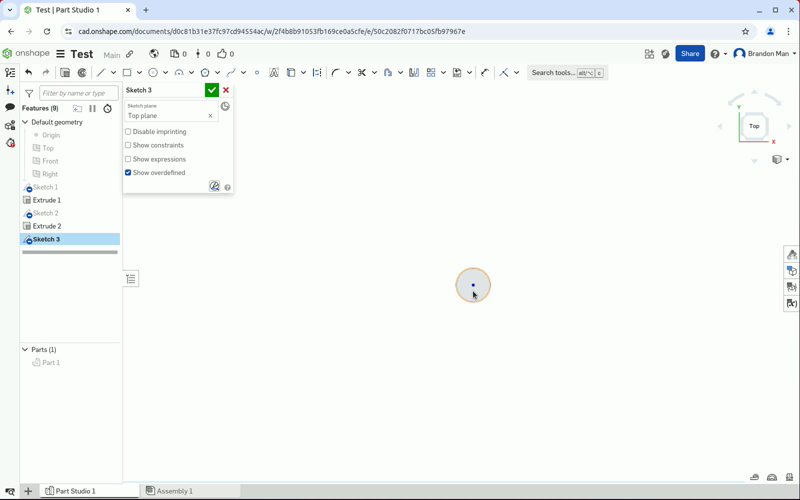
click(473, 290)
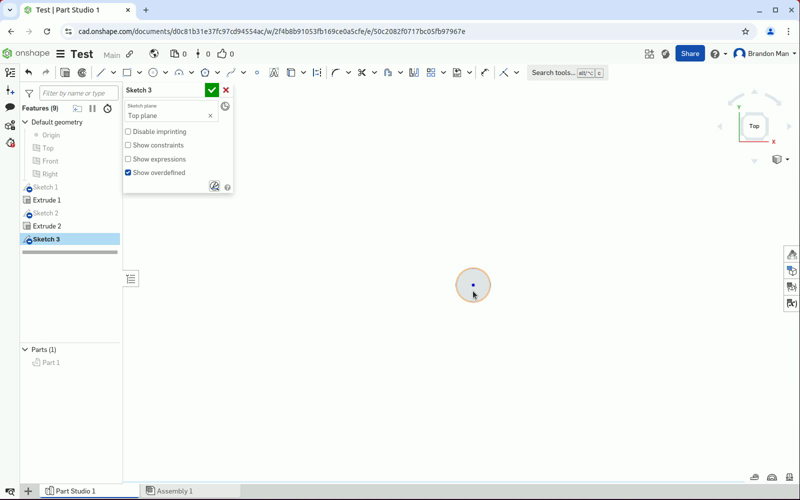
scroll(-6)
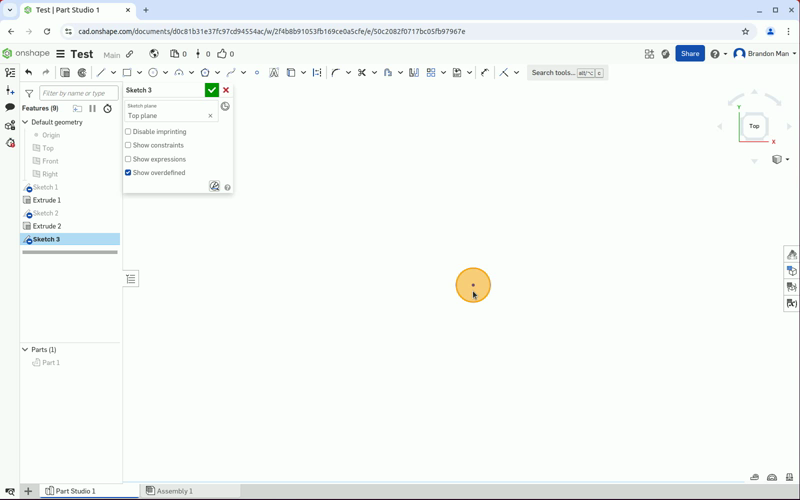
scroll(-6)
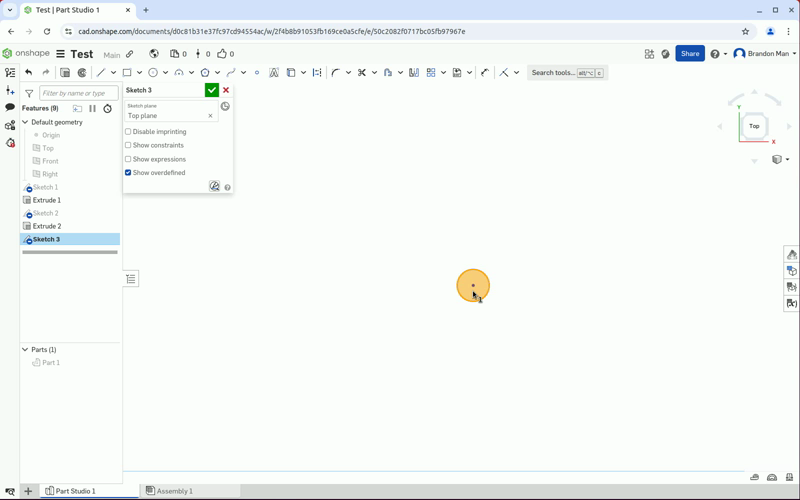
scroll(-6)
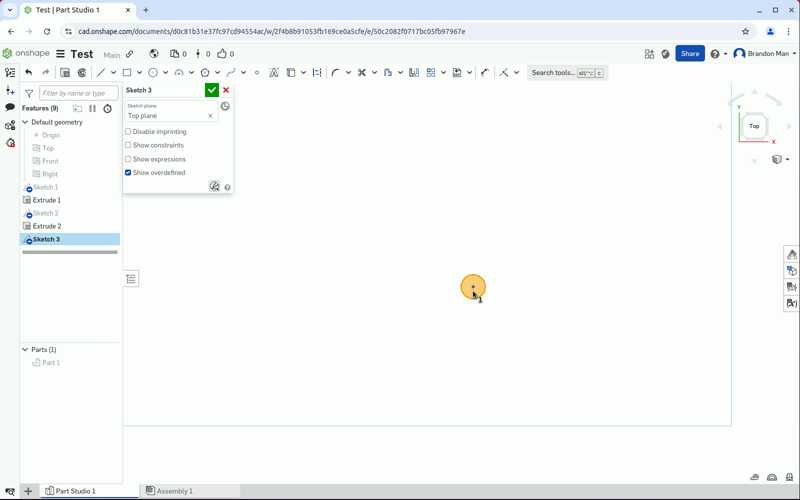
scroll(-6)
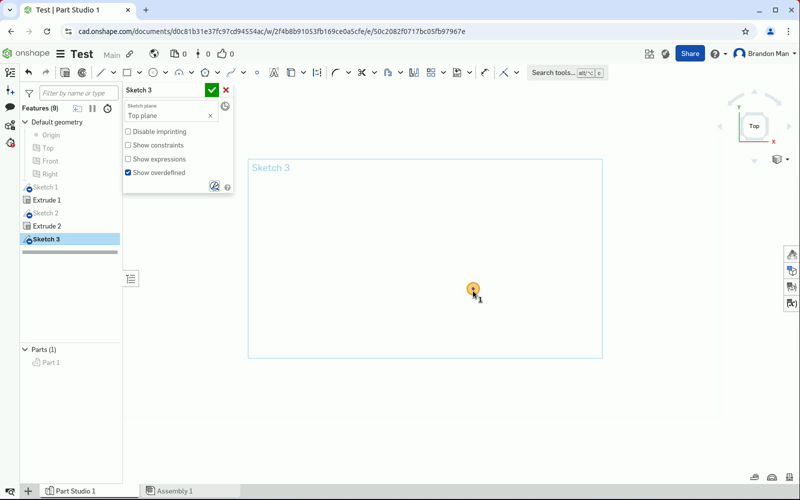
scroll(-6)
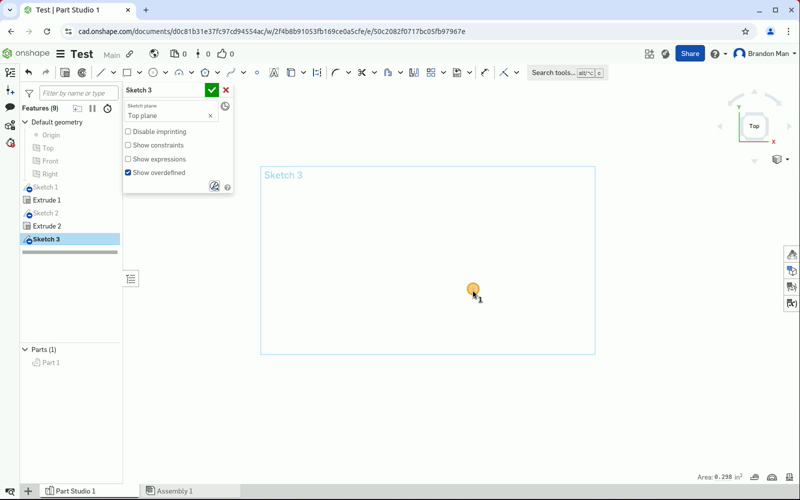
scroll(-6)
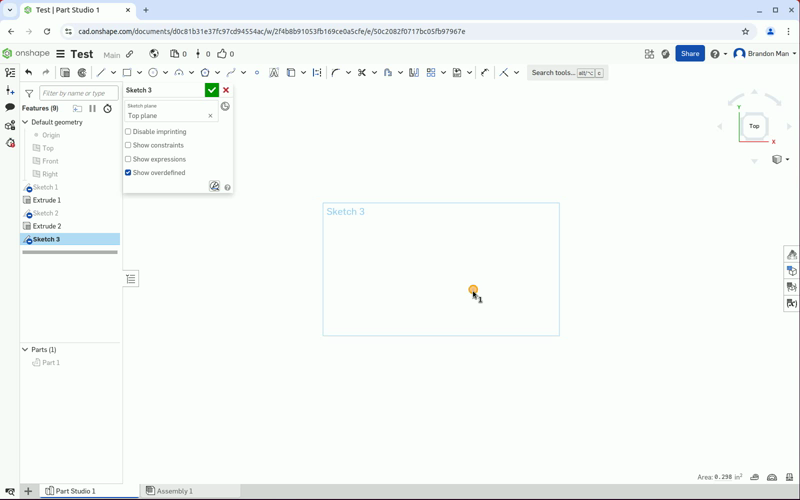
scroll(-6)
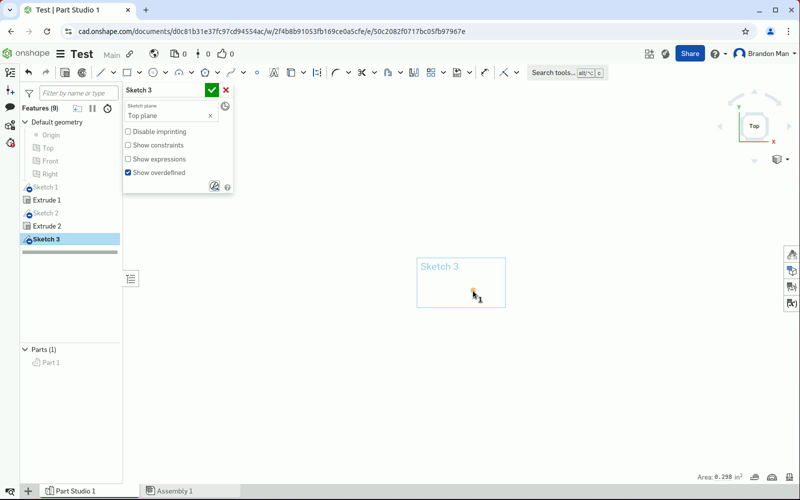
mouse_move(73, 352)
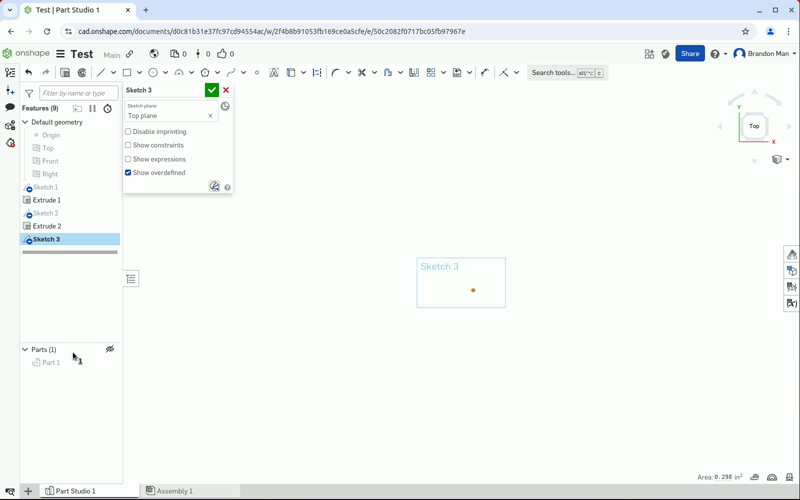
key(shift+y)
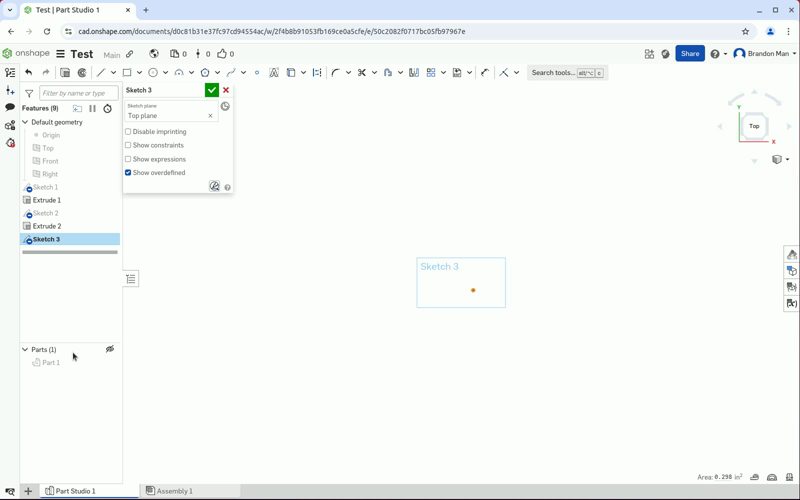
key(shift+e)
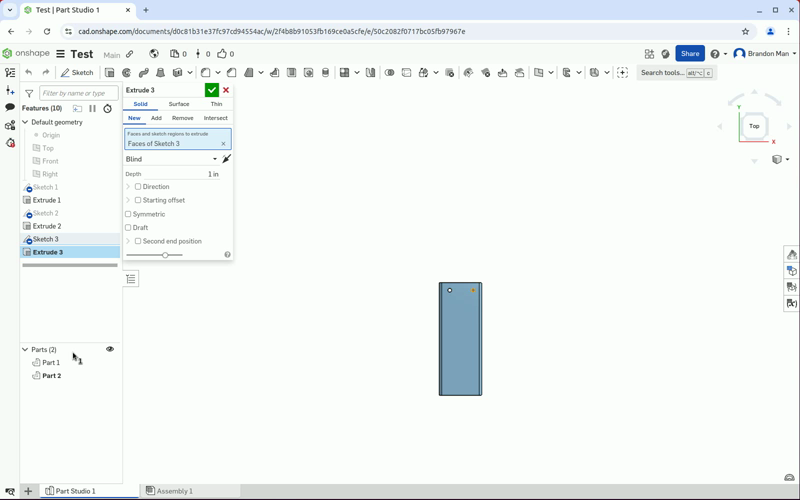
mouse_move(143, 106)
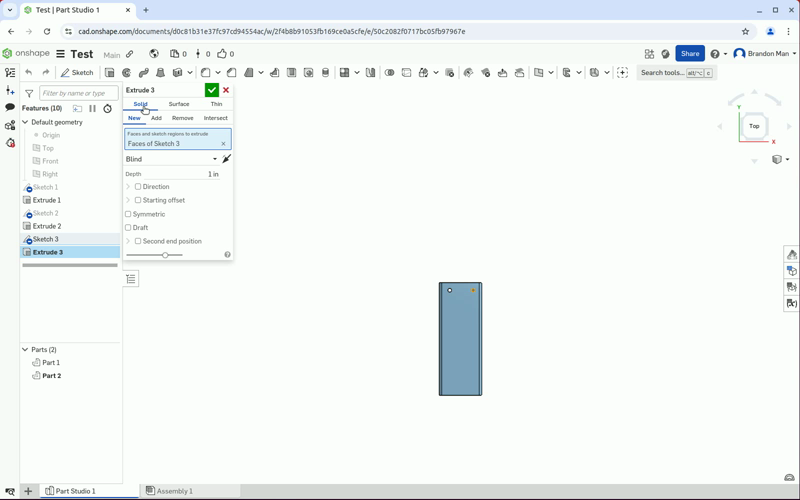
click(143, 106)
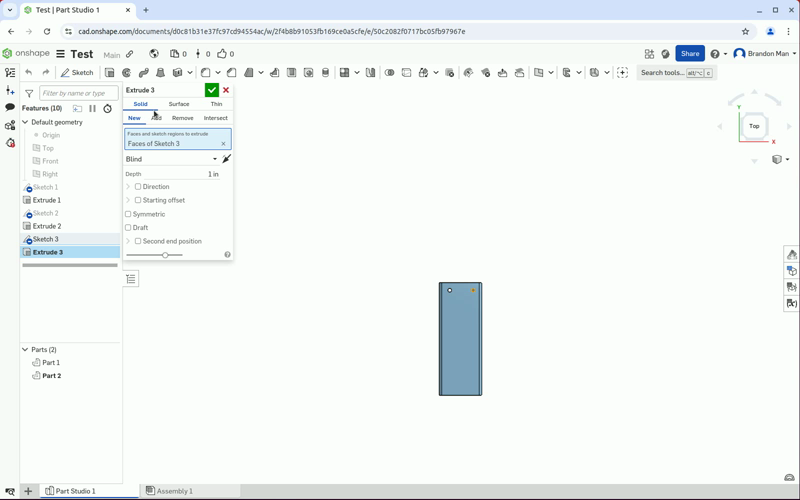
mouse_move(186, 120)
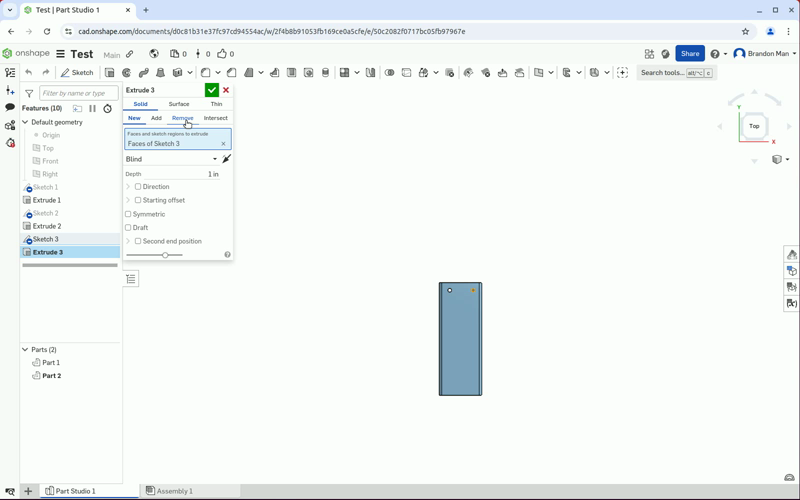
click(186, 120)
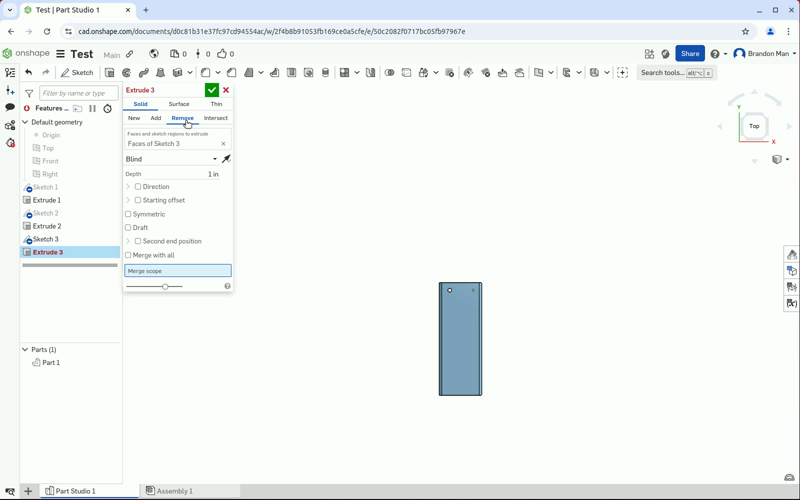
key(tab, 4)
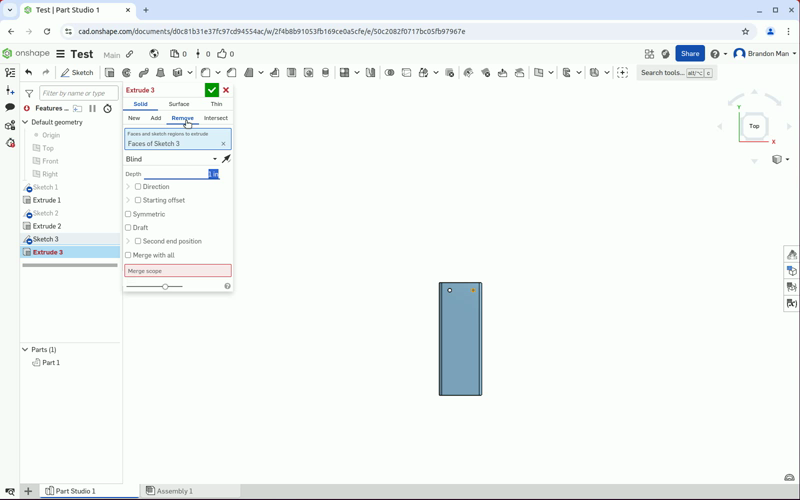
text(4.814)
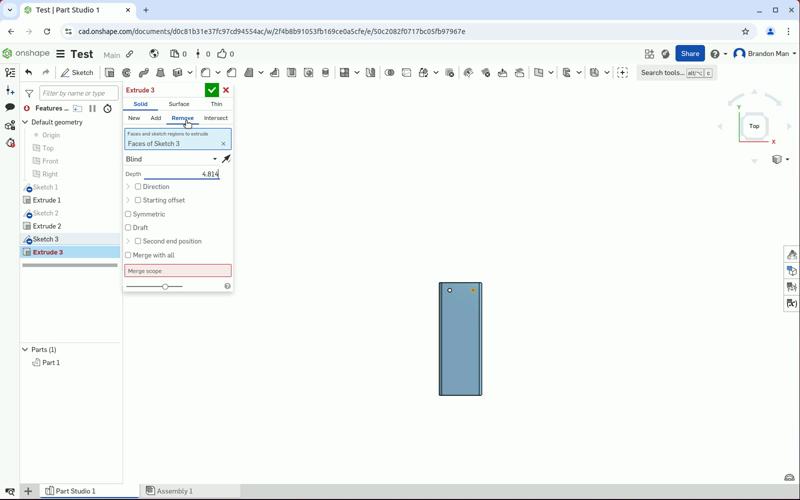
key(tab, 3)
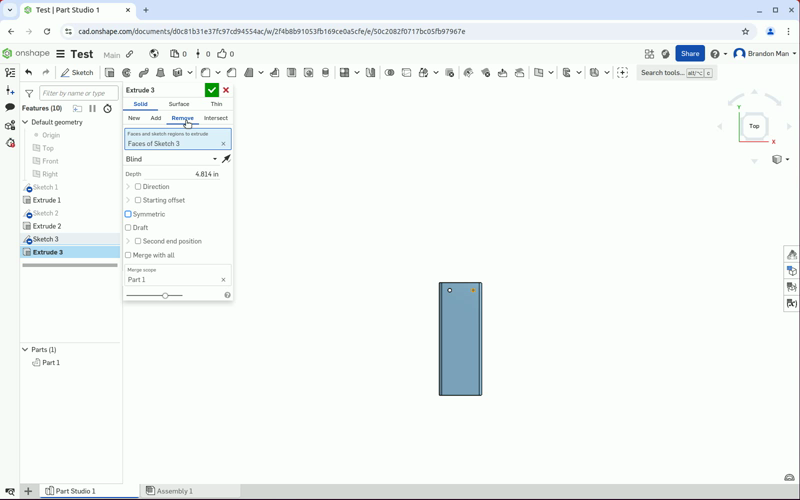
key(space)
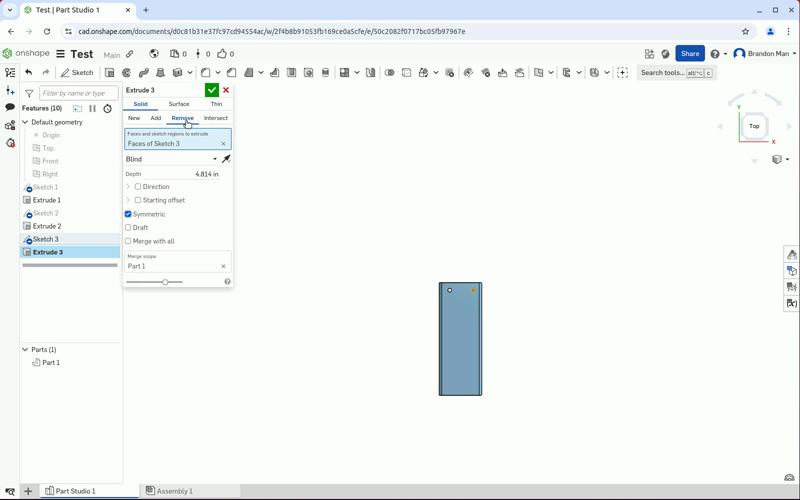
key(tab, 2)
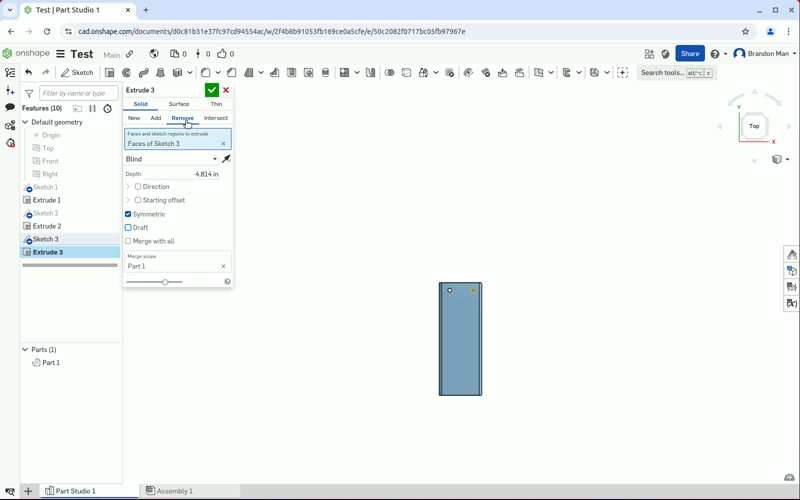
key(space)
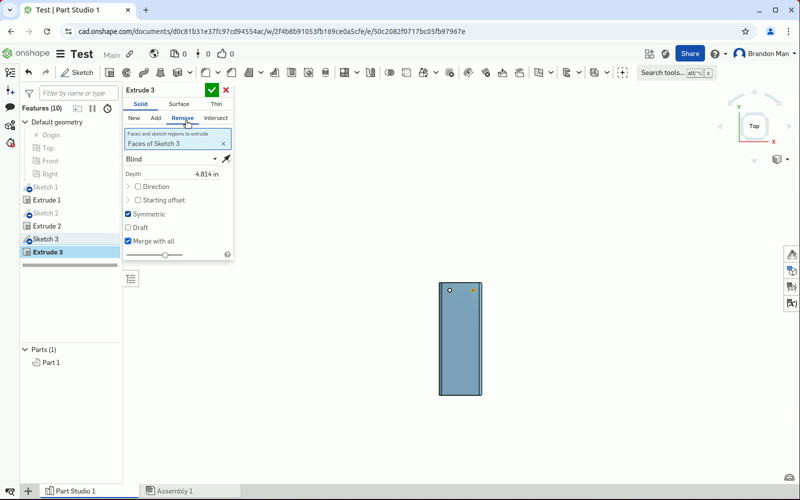
key(enter)
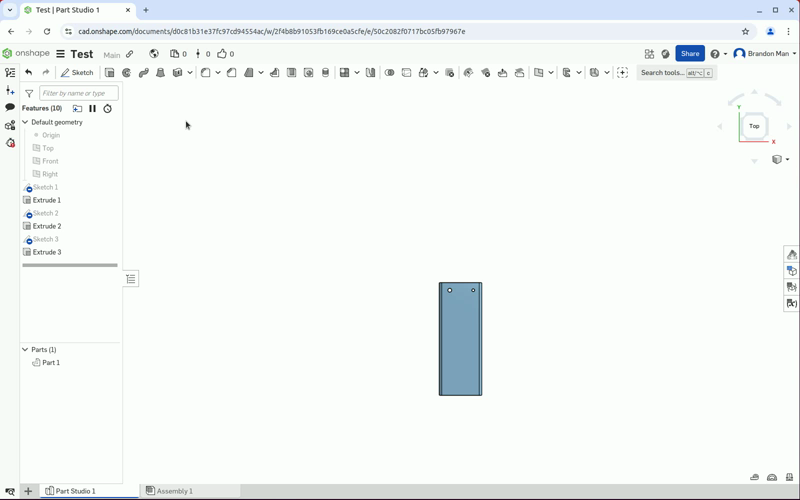
key(shift+h)
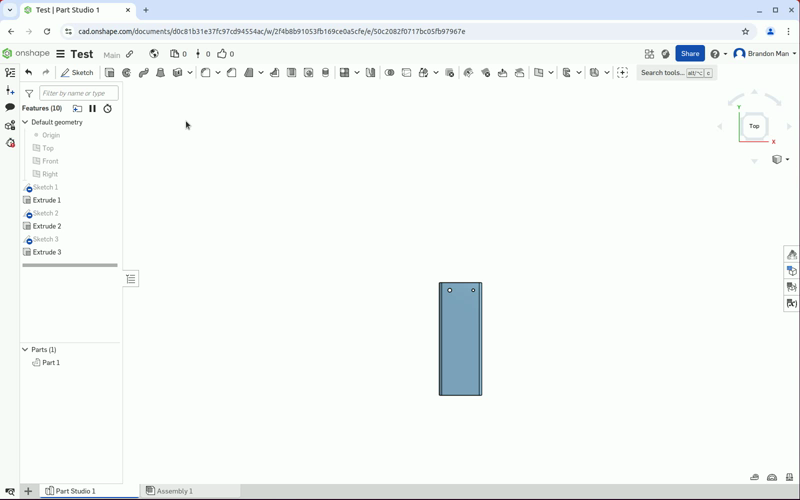
key(shift+h)
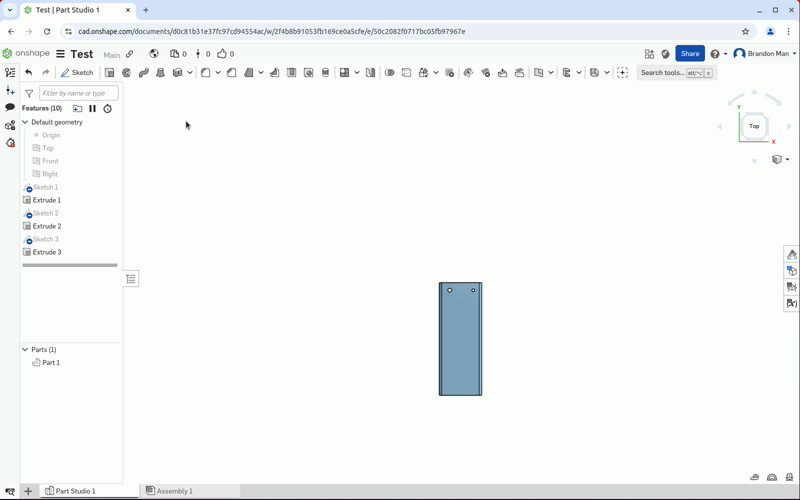
mouse_move(73, 189)
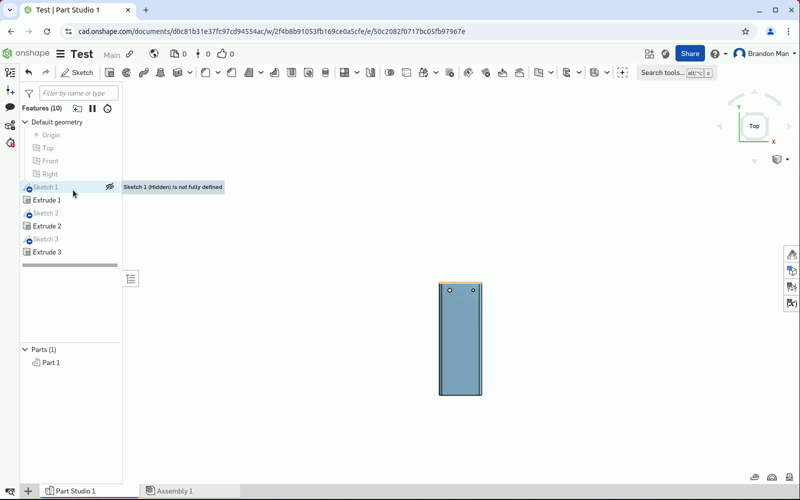
click(73, 189)
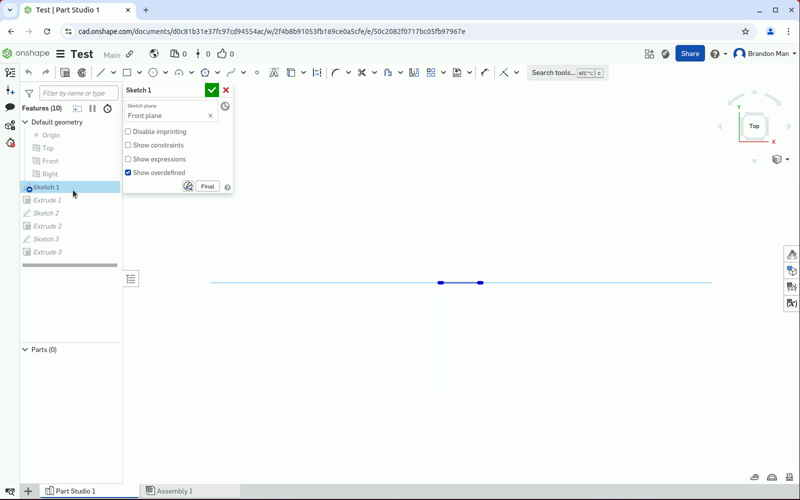
mouse_move(229, 92)
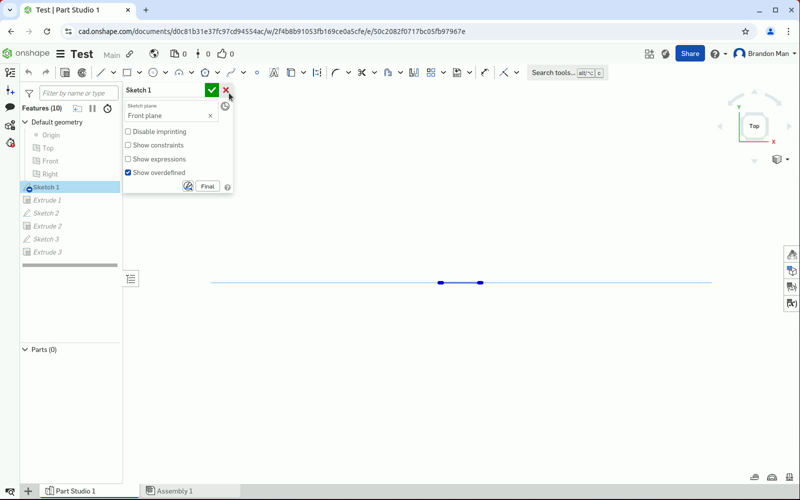
click(229, 92)
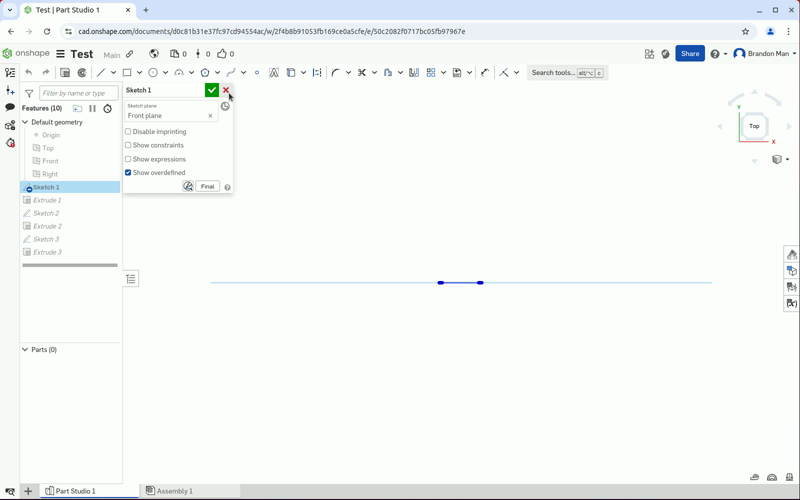
key(shift+s)
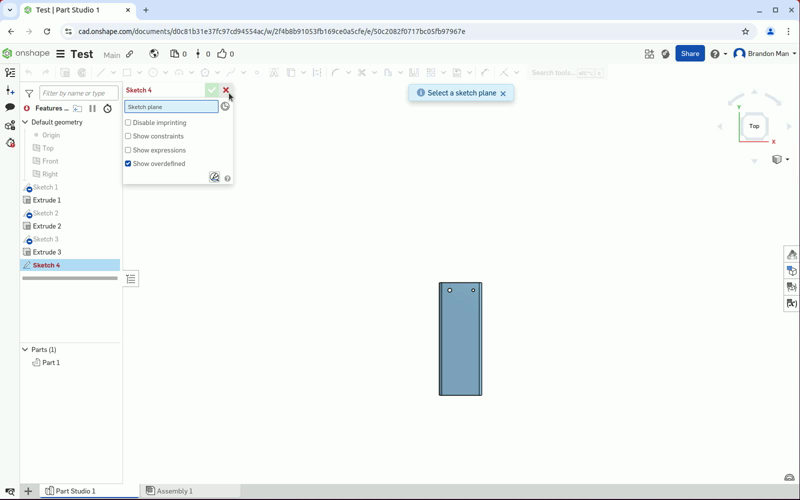
mouse_move(73, 150)
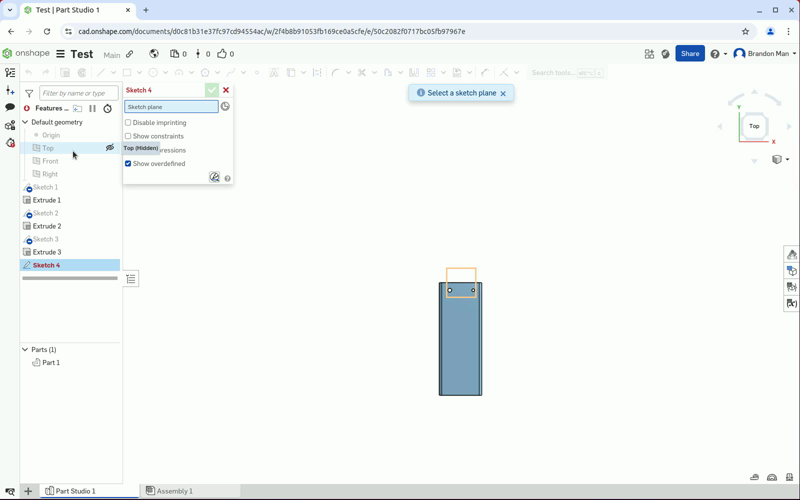
click(73, 150)
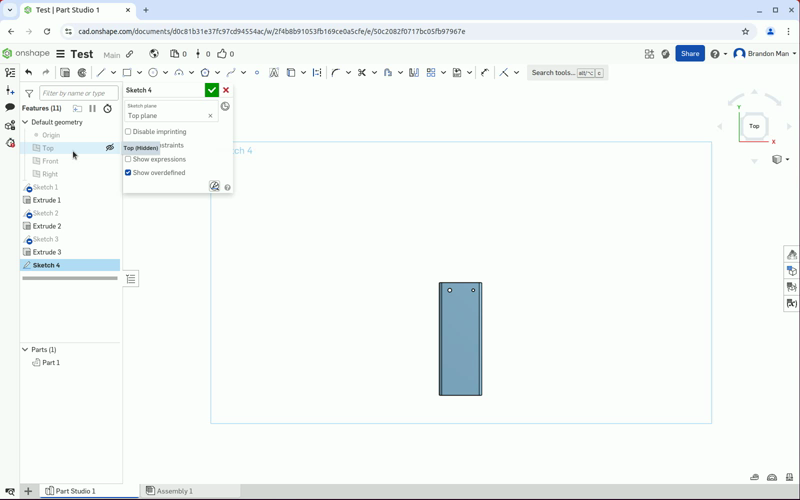
mouse_move(73, 352)
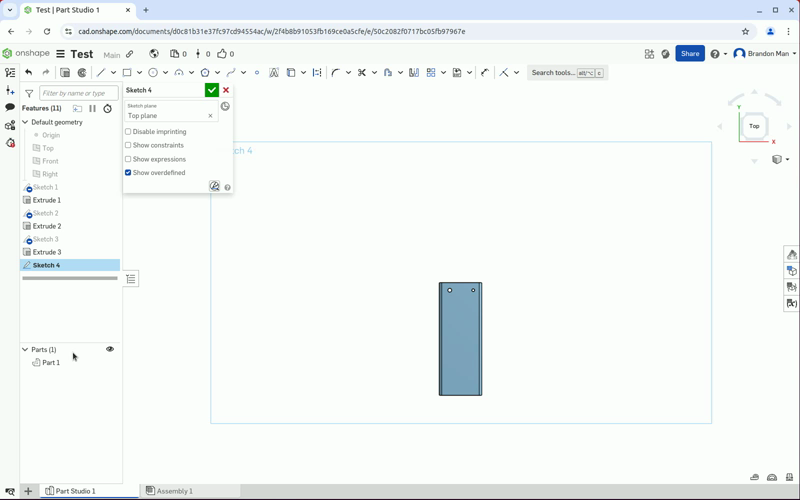
key(y)
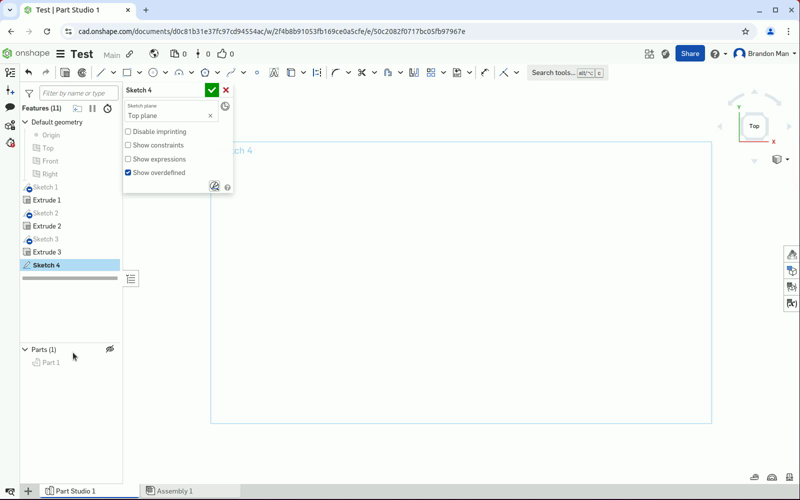
key(c)
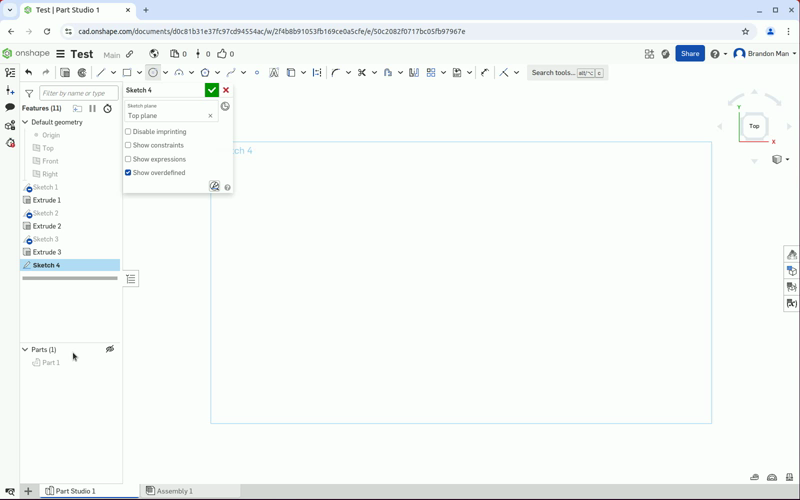
key_down(shift)
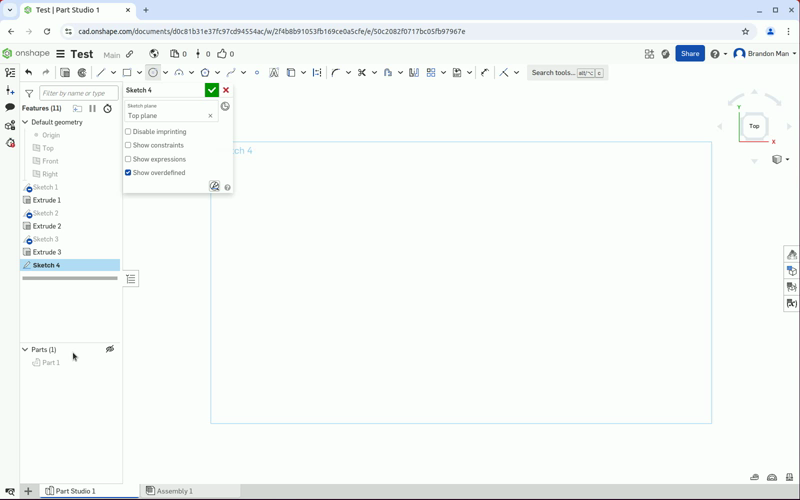
mouse_move(473, 388)
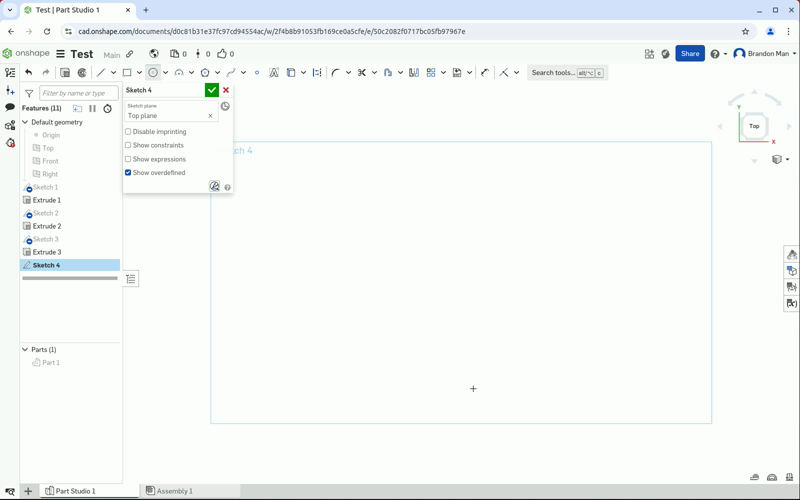
click(473, 388)
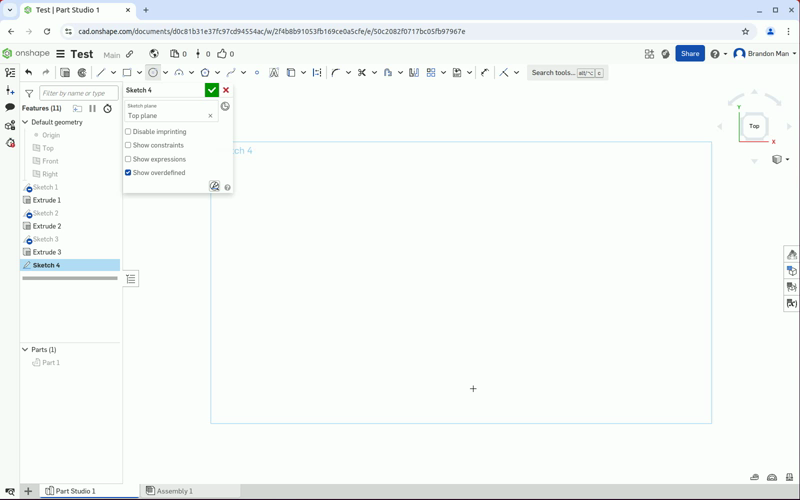
key_up(shift)
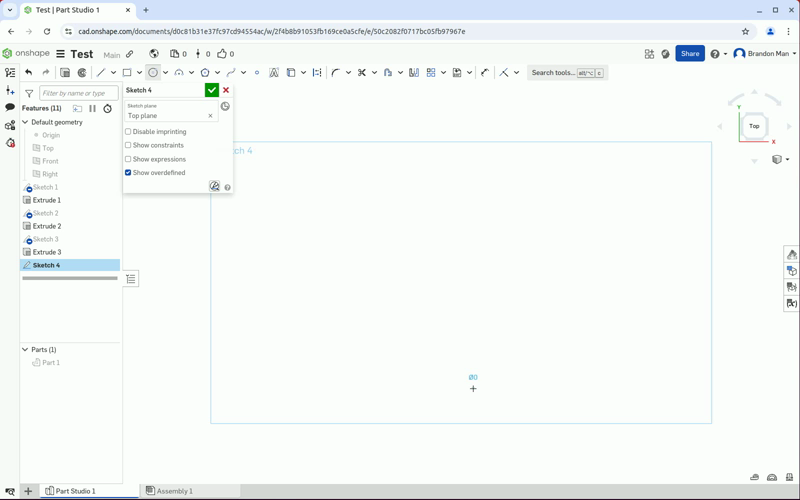
mouse_move(474, 388)
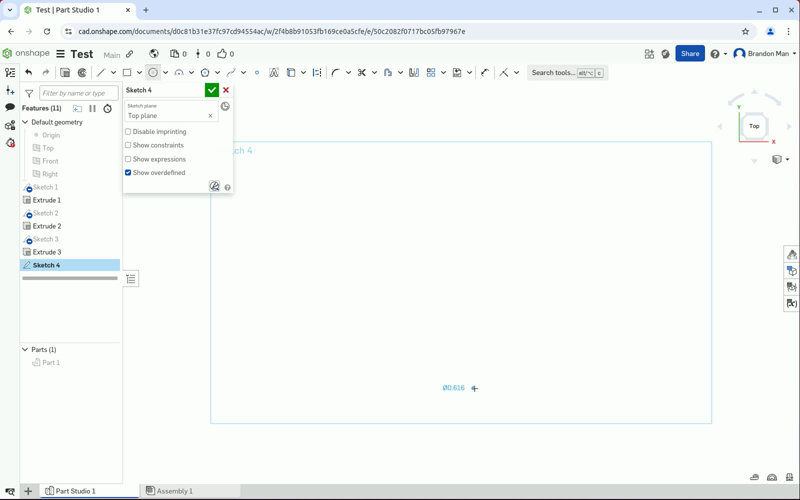
scroll(6)
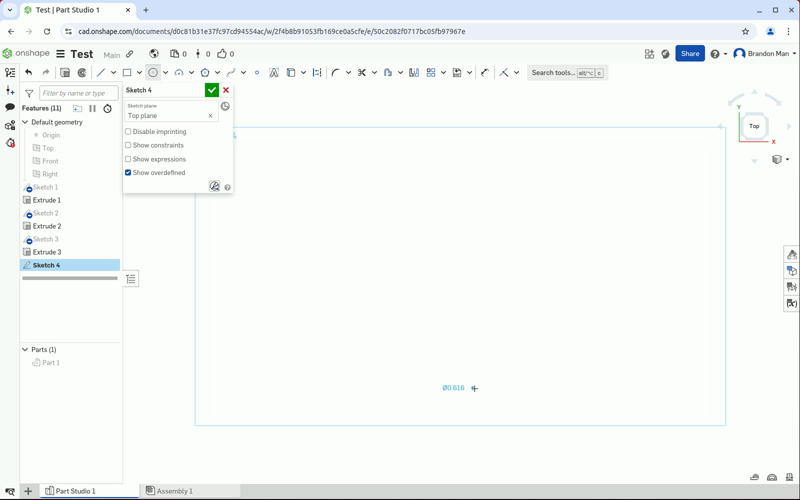
scroll(6)
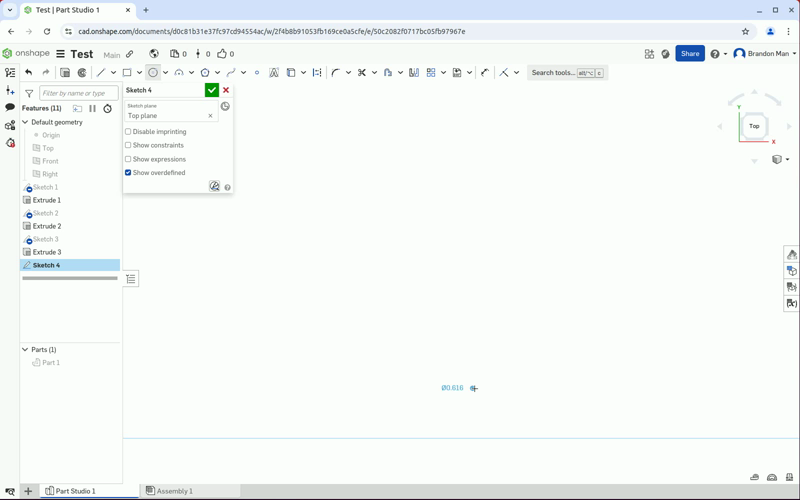
scroll(6)
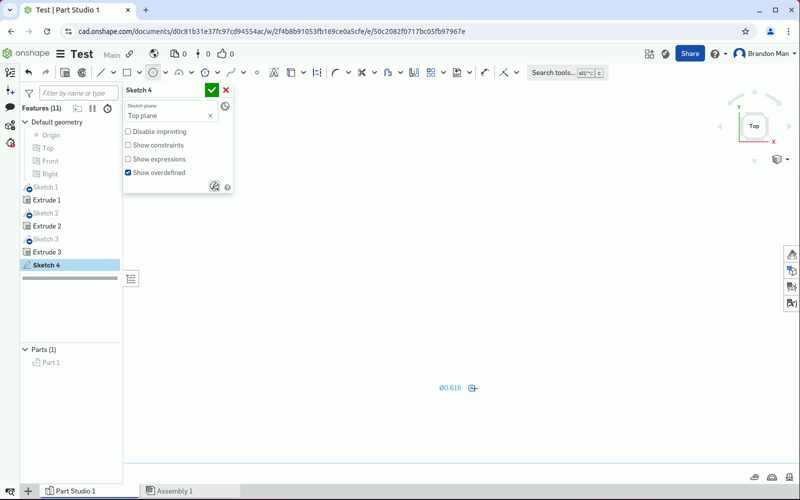
scroll(6)
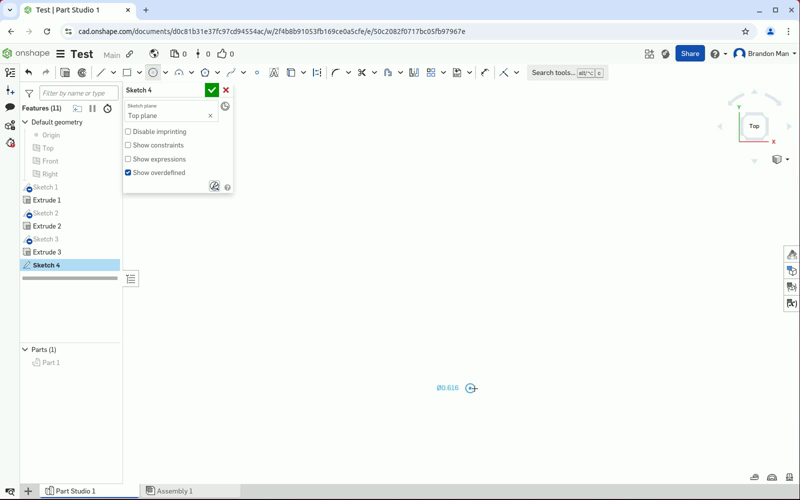
scroll(6)
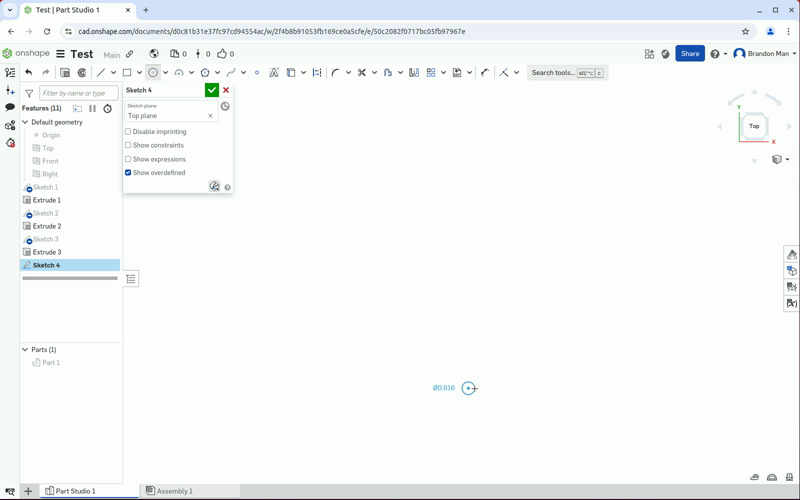
scroll(6)
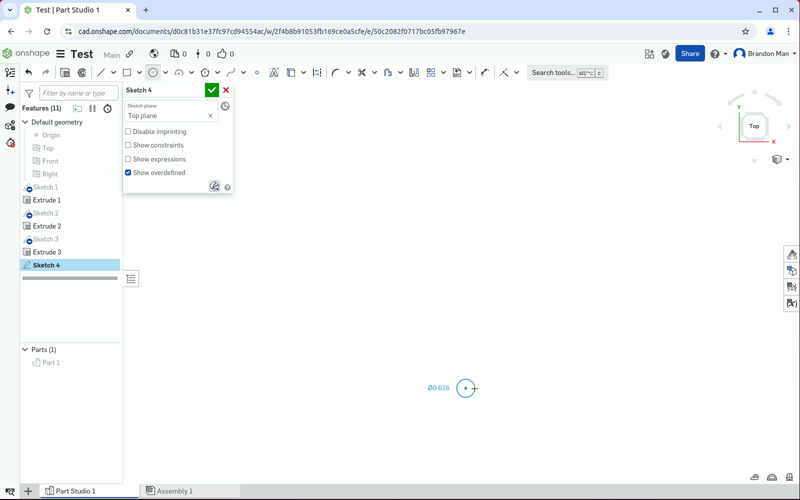
scroll(6)
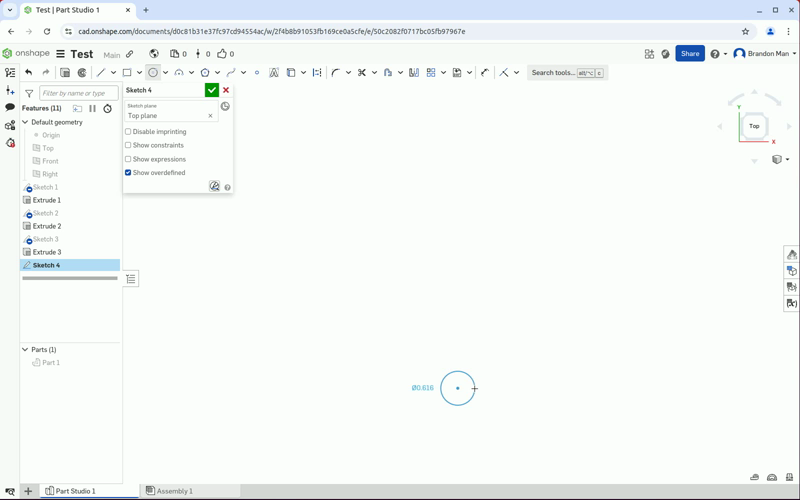
click(474, 388)
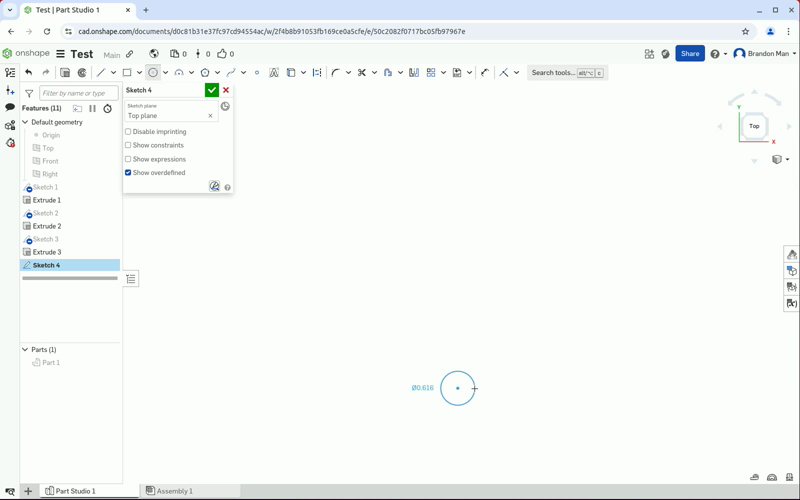
scroll(-6)
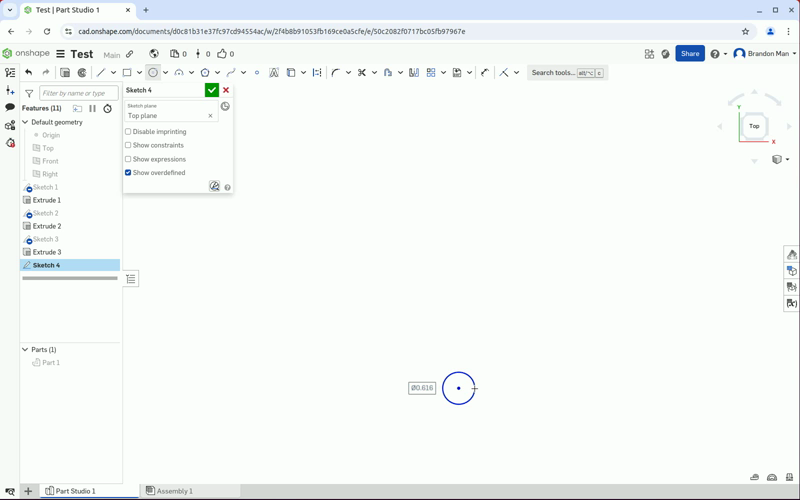
scroll(-6)
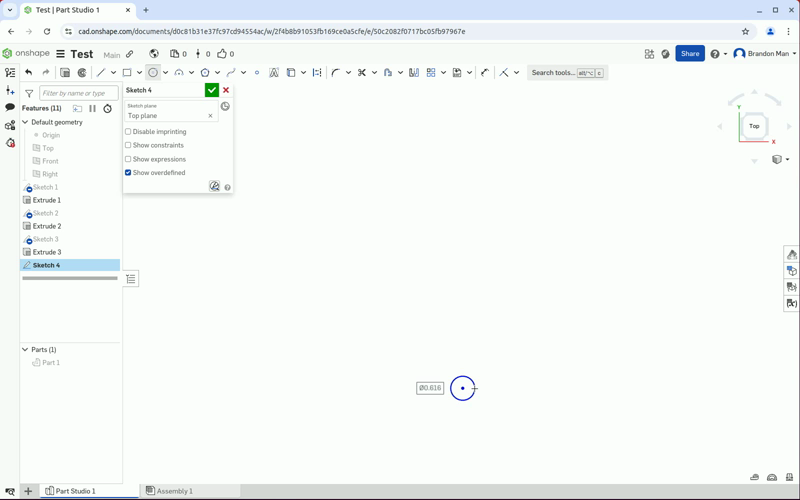
scroll(-6)
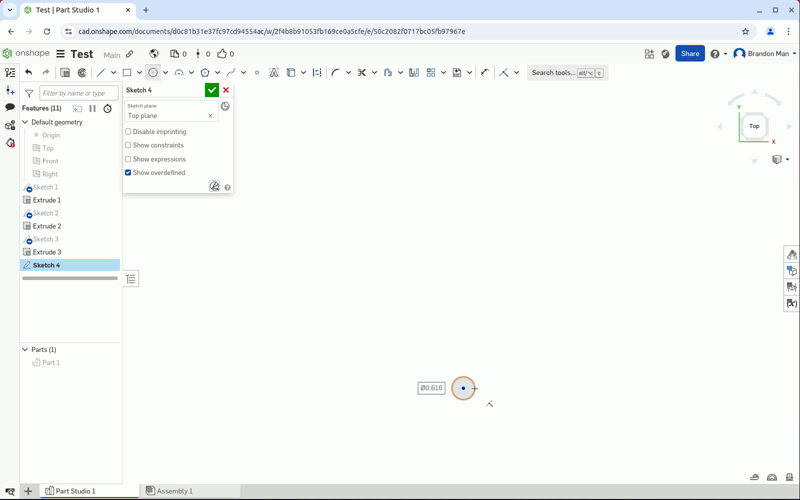
scroll(-6)
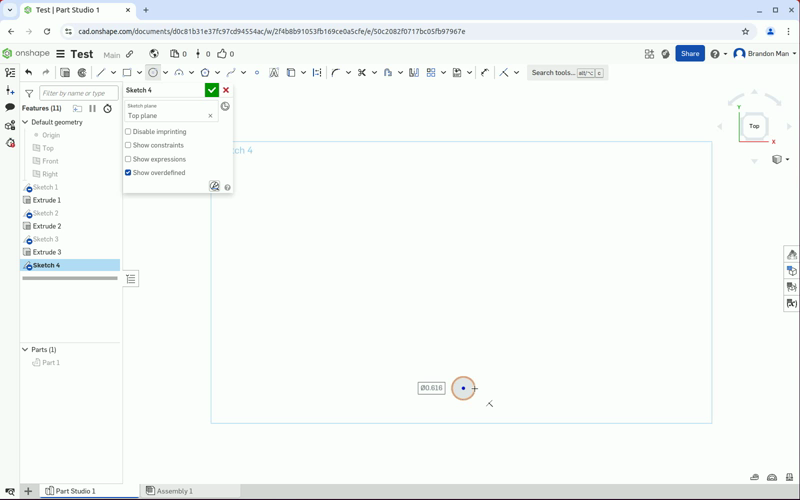
scroll(-6)
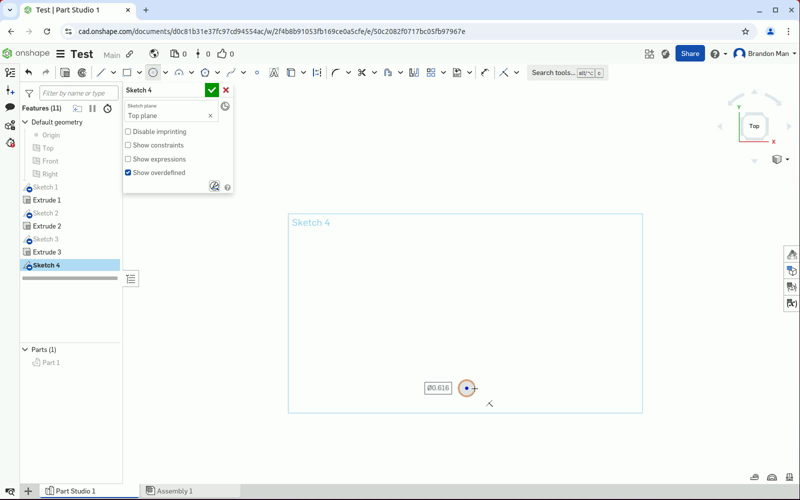
scroll(-6)
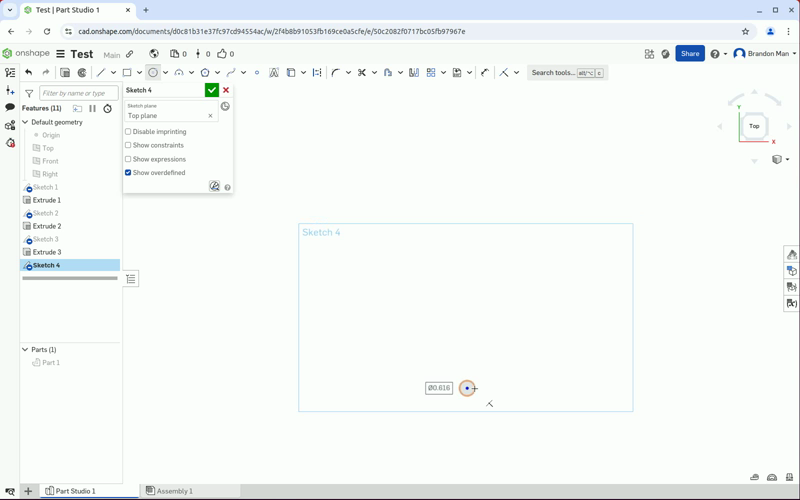
scroll(-6)
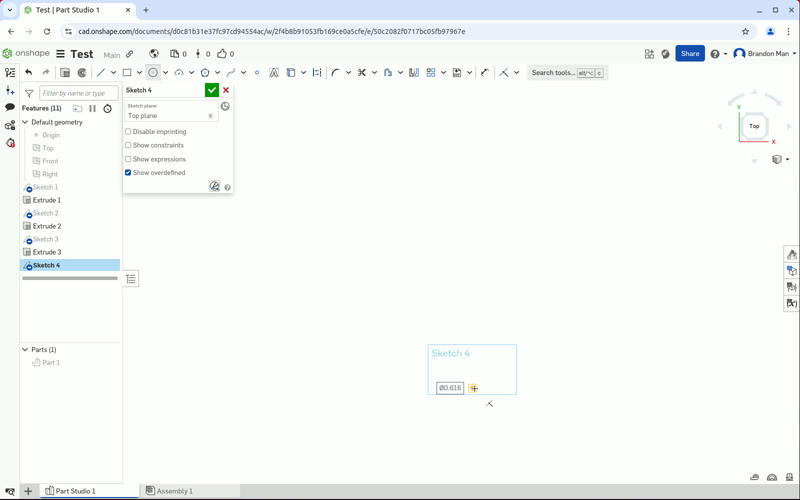
key(esc)
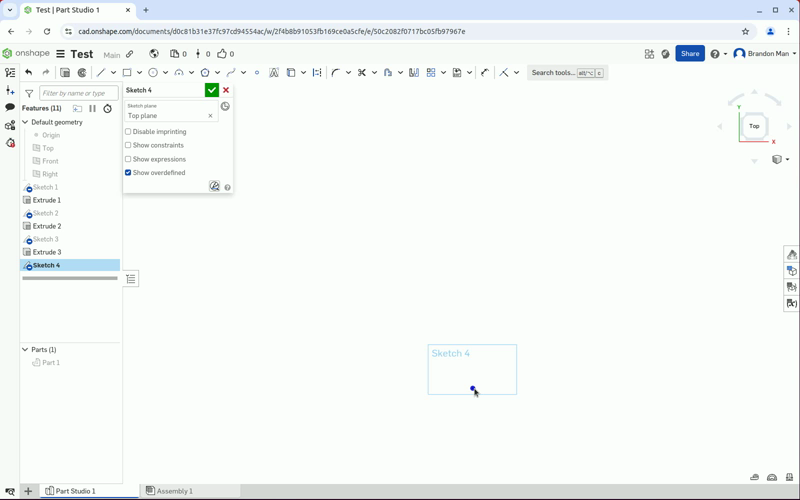
mouse_move(474, 387)
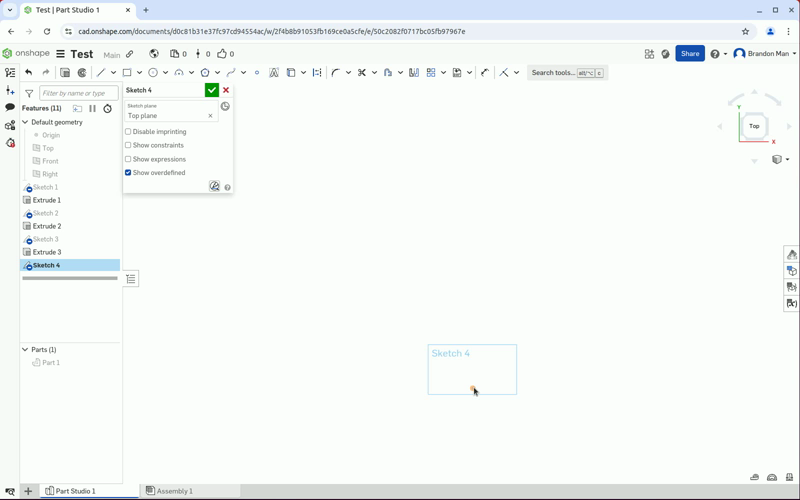
scroll(6)
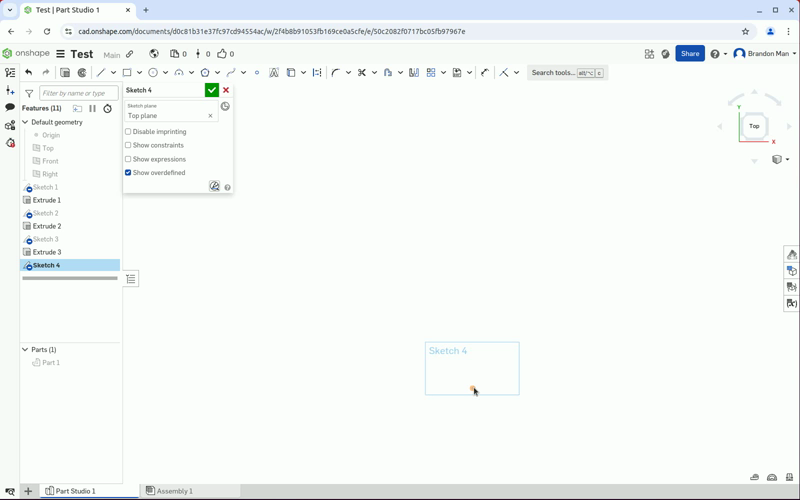
scroll(6)
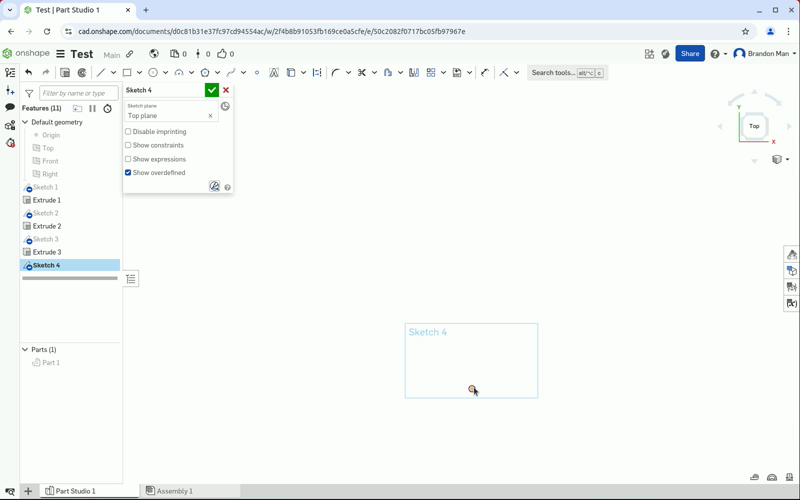
scroll(6)
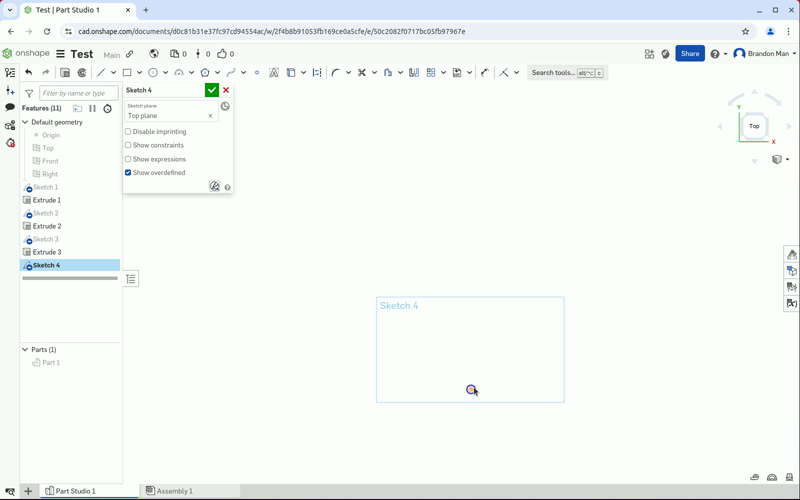
scroll(6)
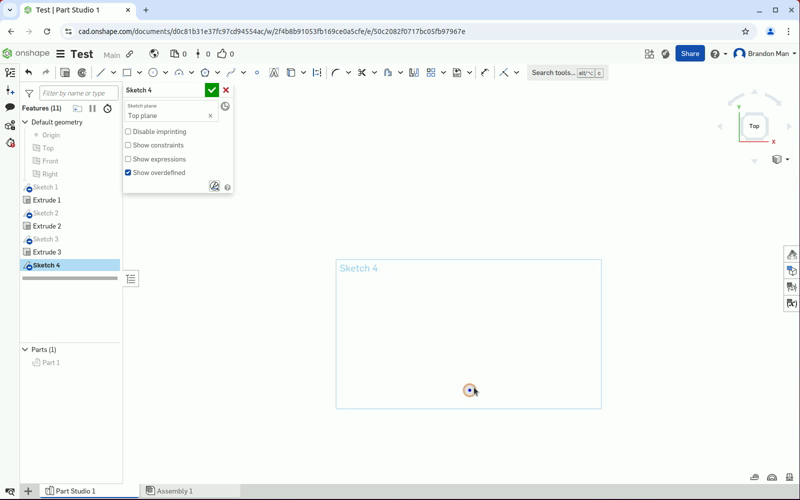
scroll(6)
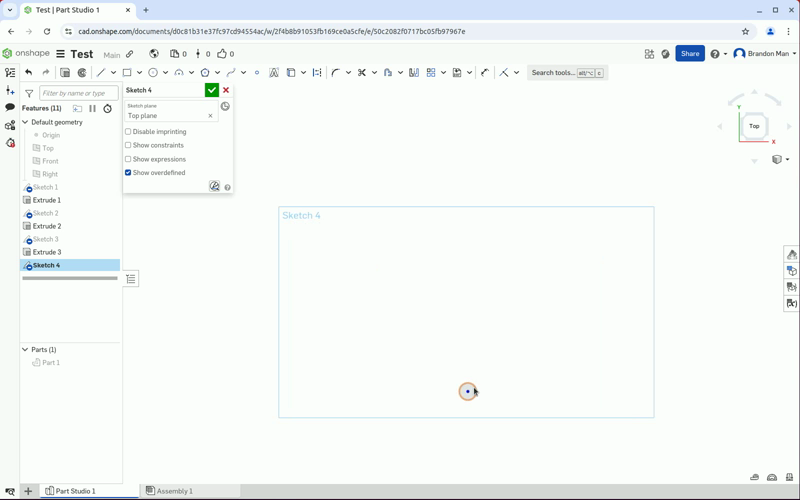
scroll(6)
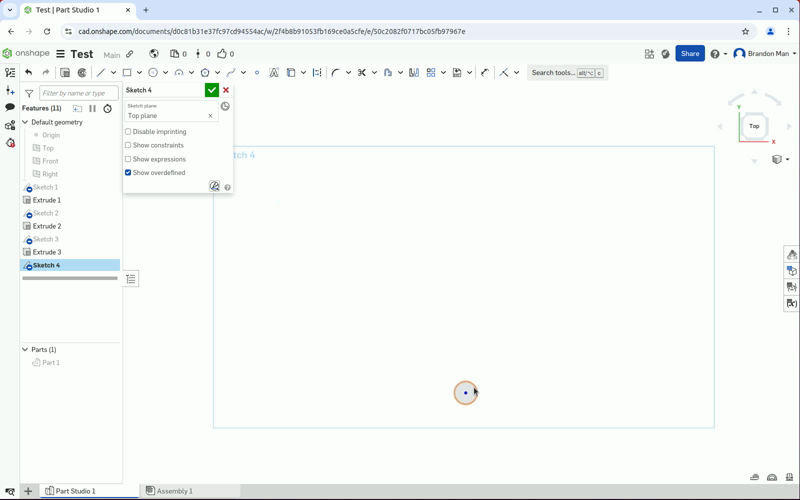
scroll(6)
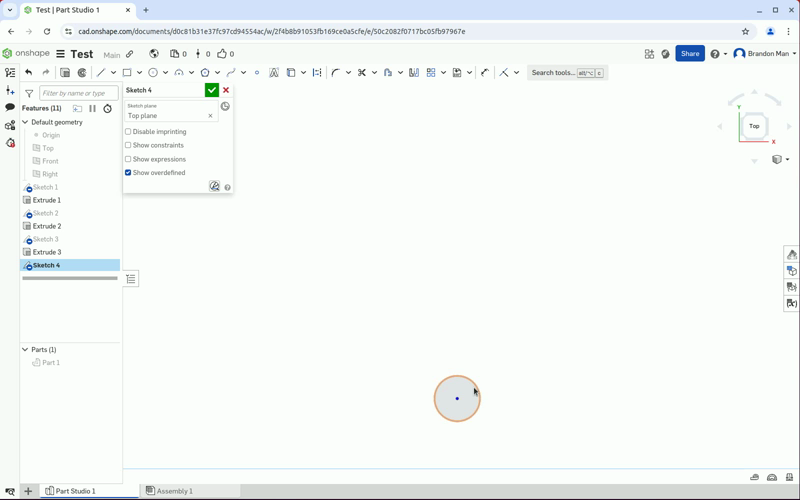
click(474, 387)
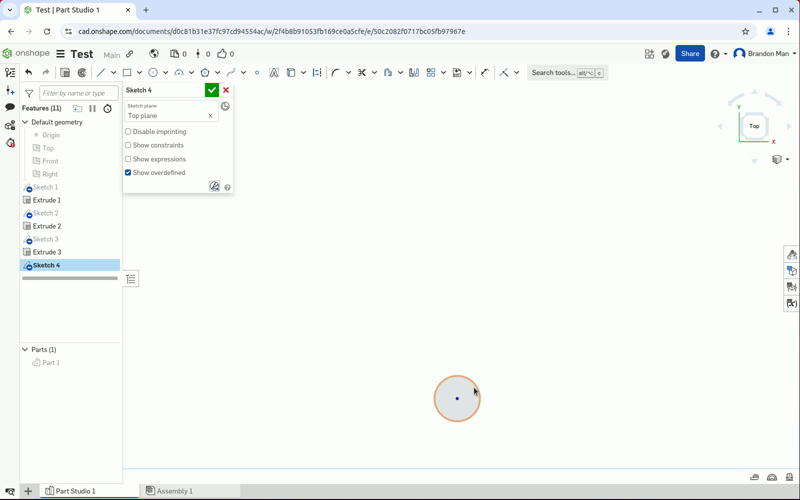
scroll(-6)
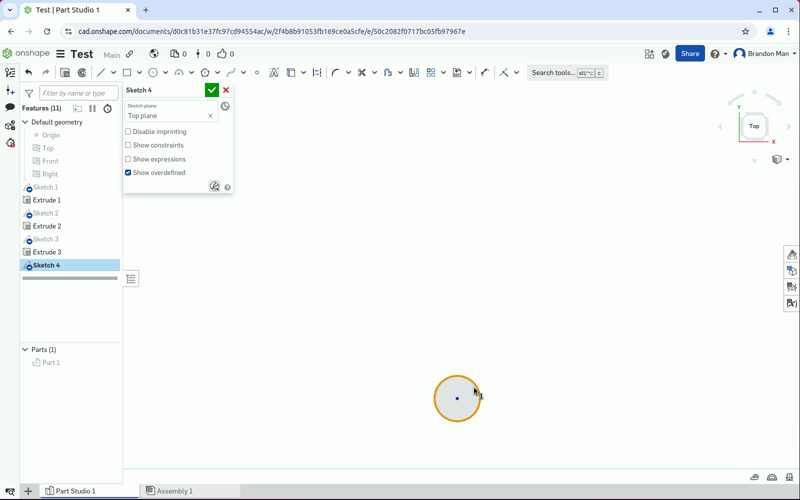
scroll(-6)
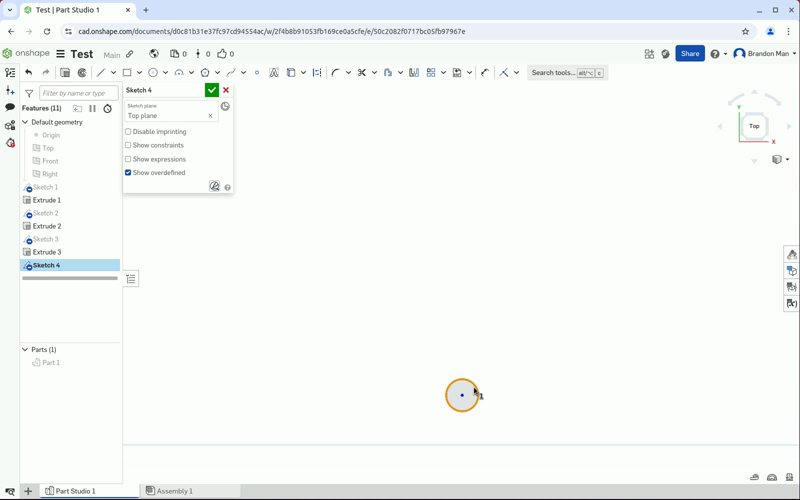
scroll(-6)
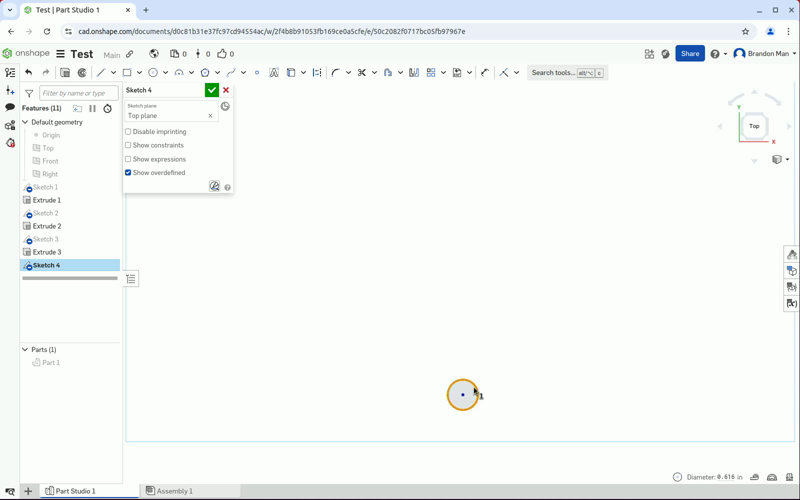
scroll(-6)
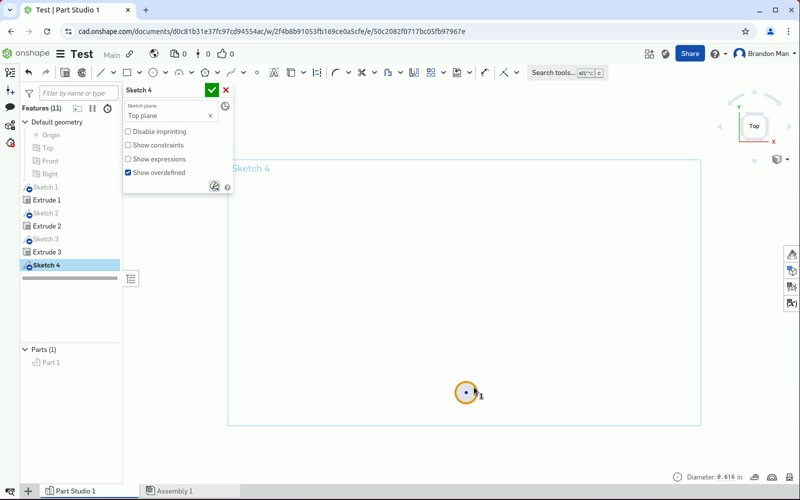
scroll(-6)
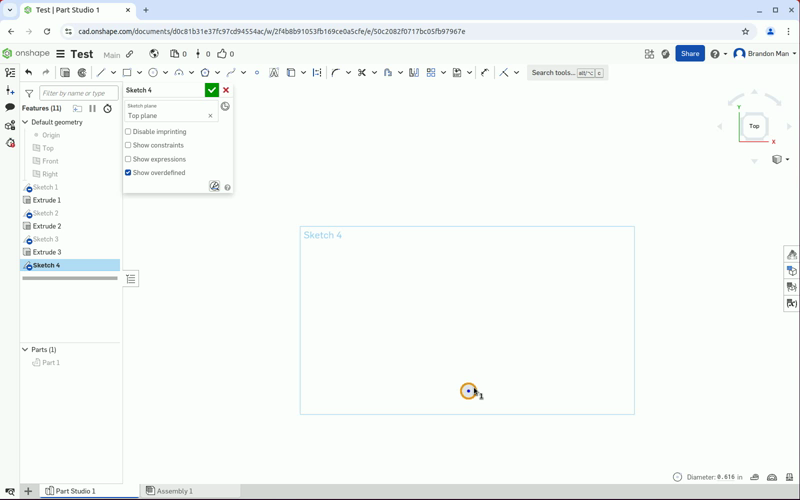
scroll(-6)
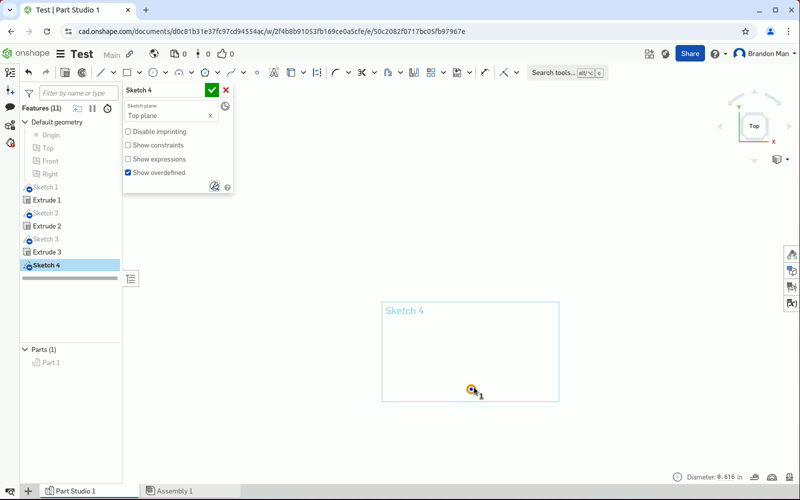
scroll(-6)
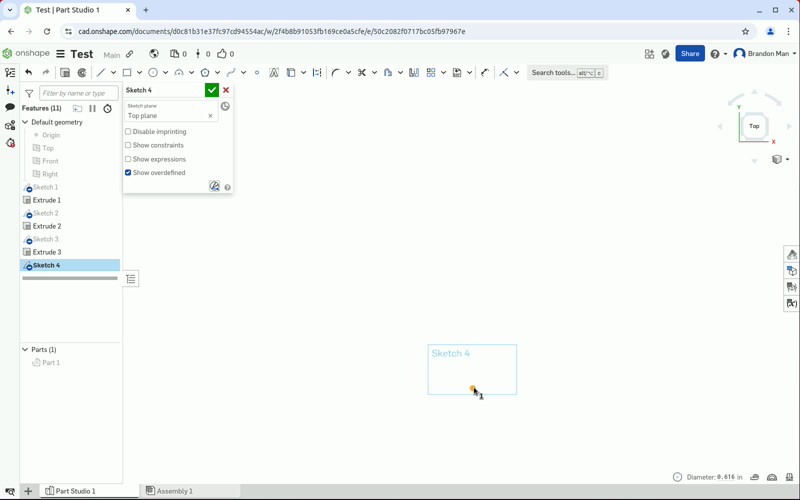
mouse_move(73, 352)
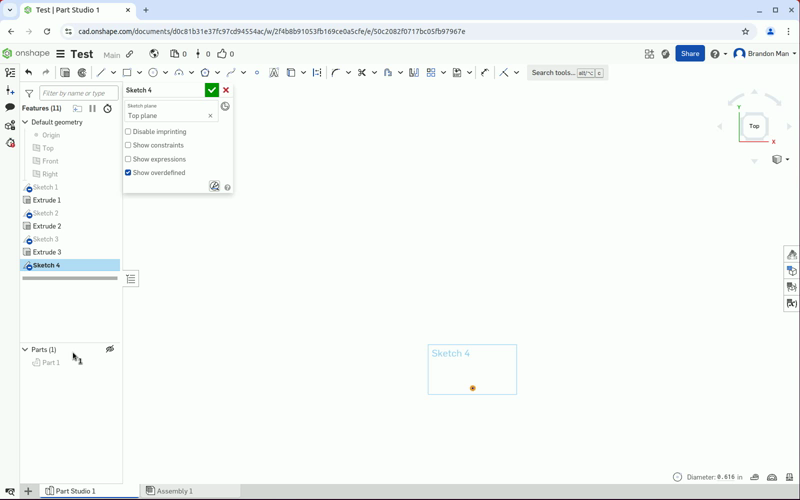
key(shift+y)
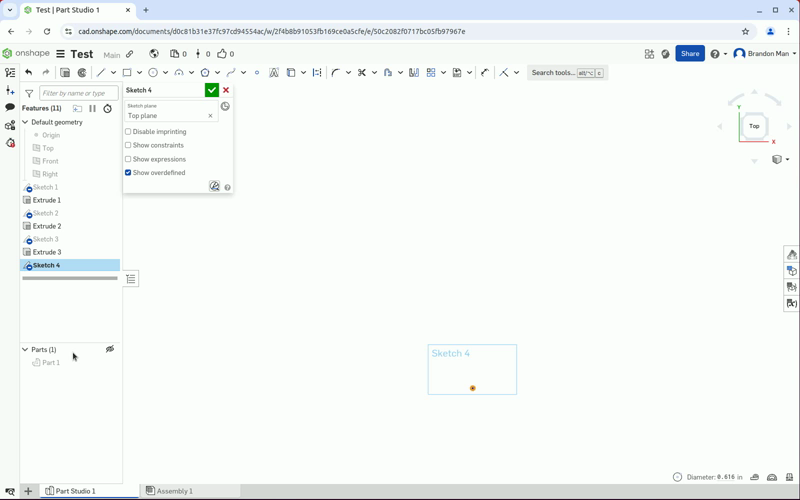
key(shift+e)
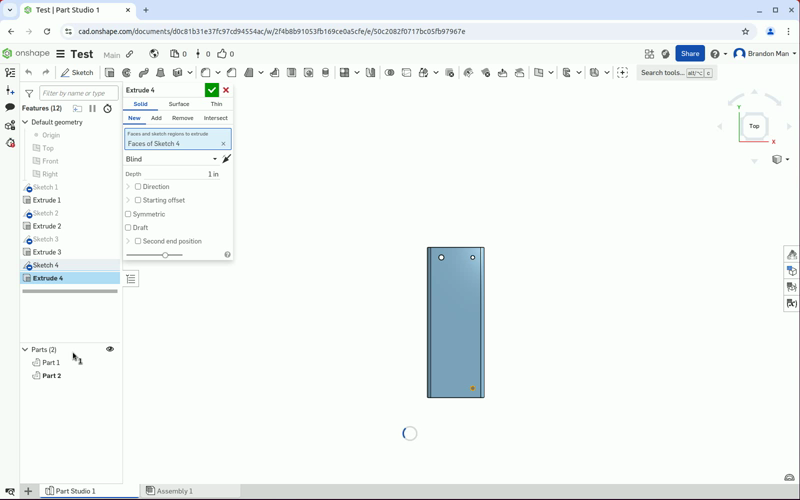
mouse_move(143, 106)
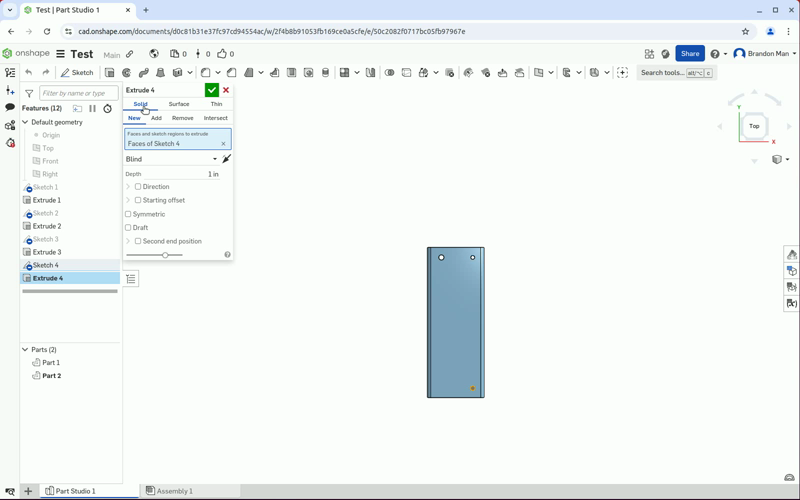
click(143, 106)
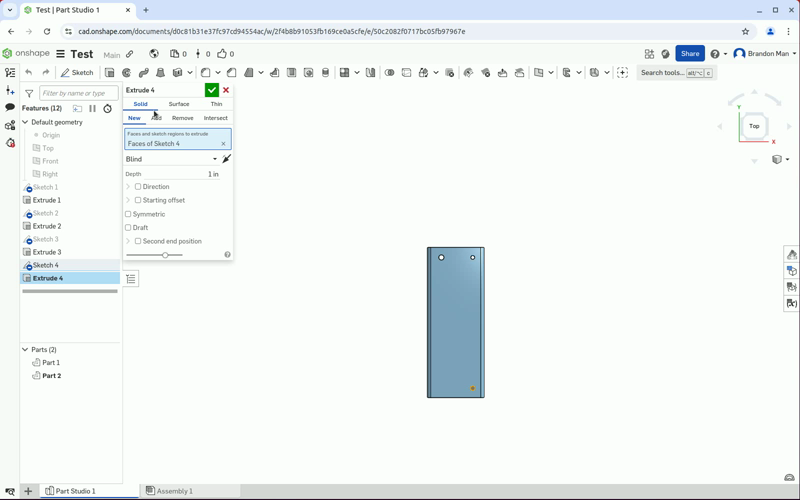
mouse_move(186, 120)
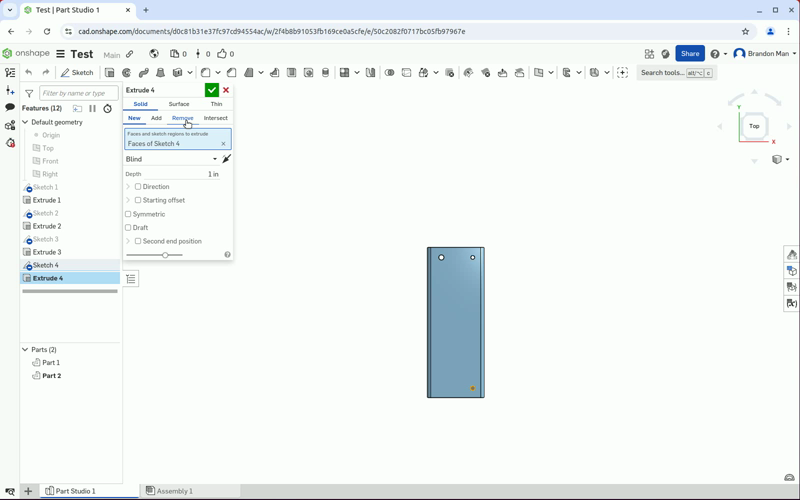
click(186, 120)
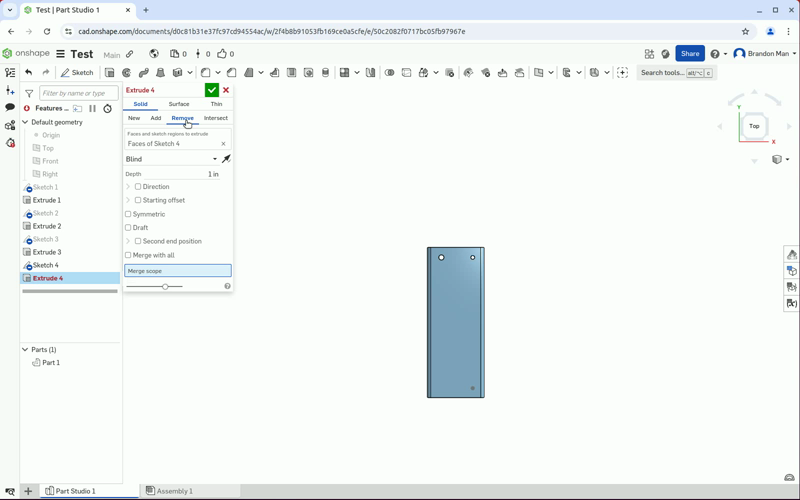
key(tab, 4)
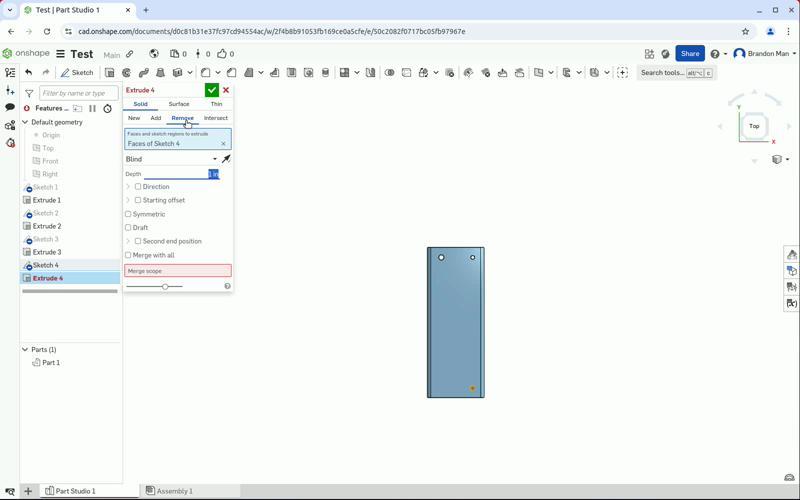
text(4.814)
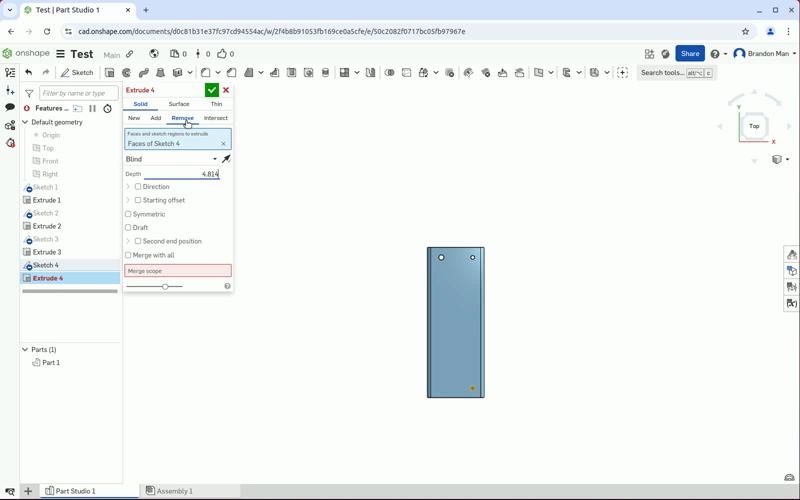
key(tab, 3)
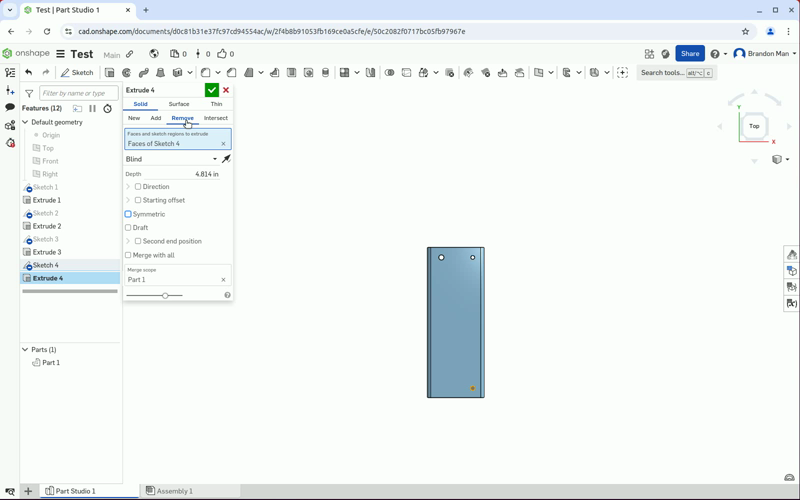
key(space)
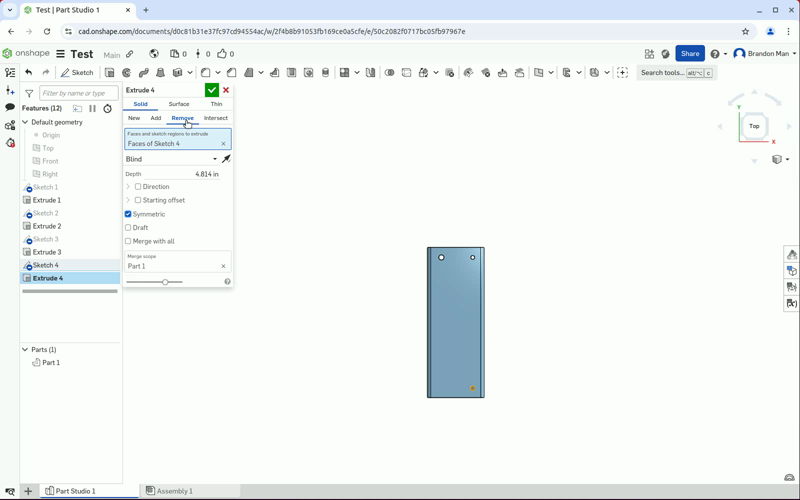
key(tab, 2)
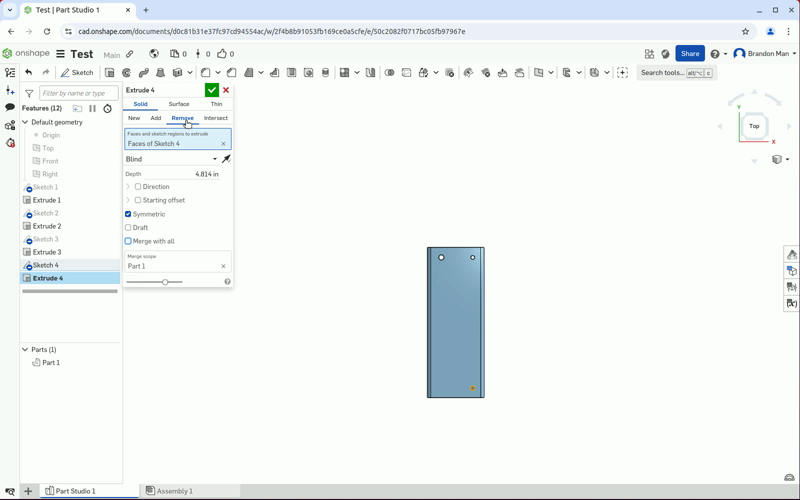
key(space)
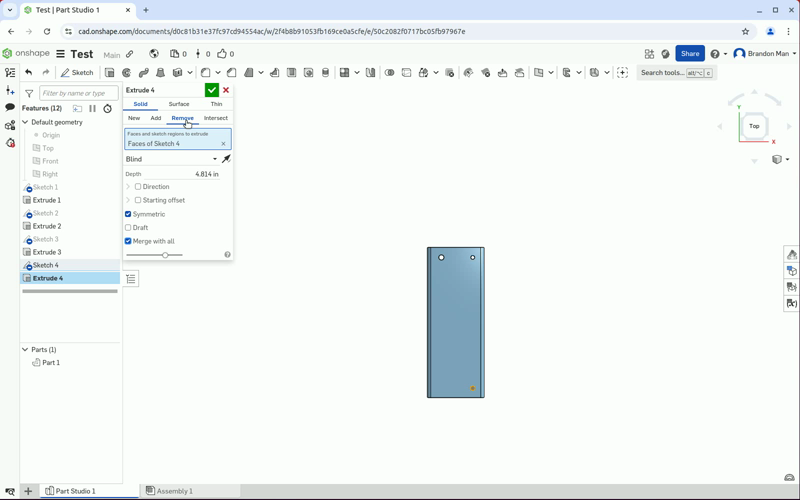
key(enter)
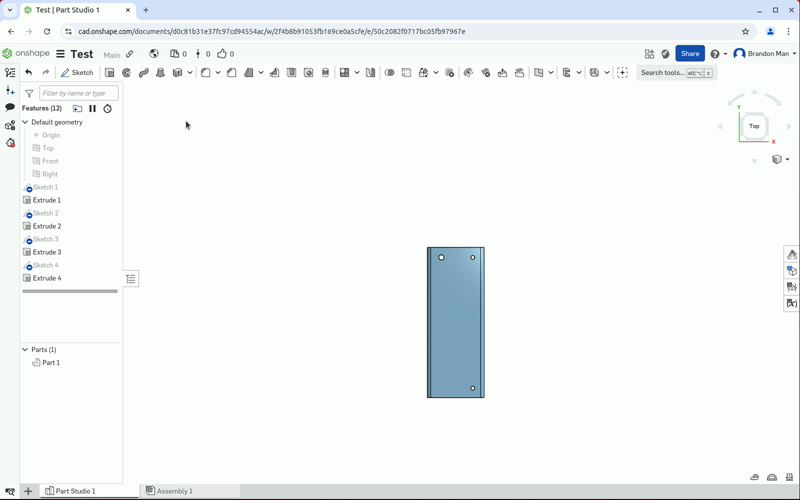
key(shift+h)
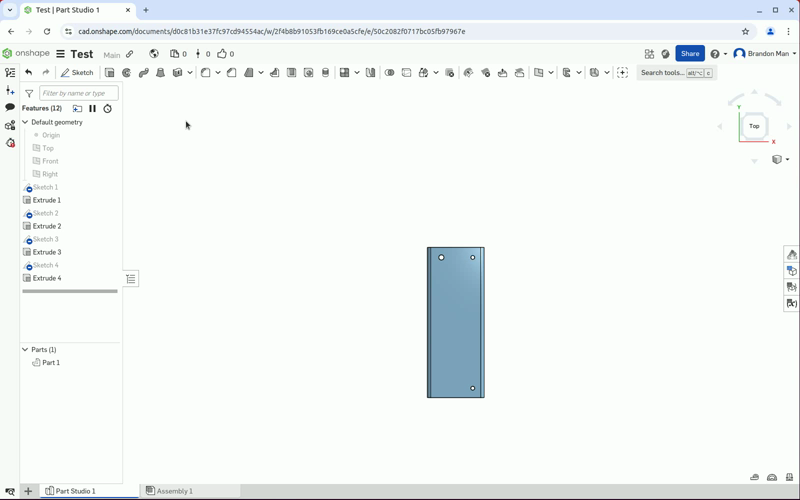
key(shift+h)
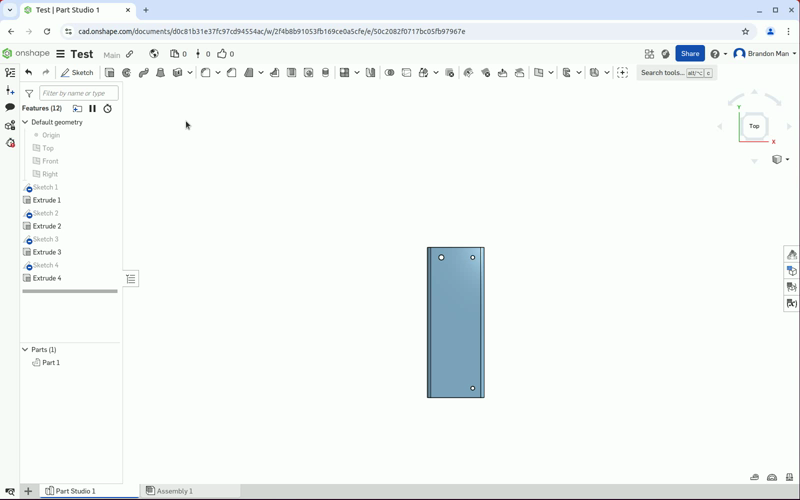
mouse_move(73, 189)
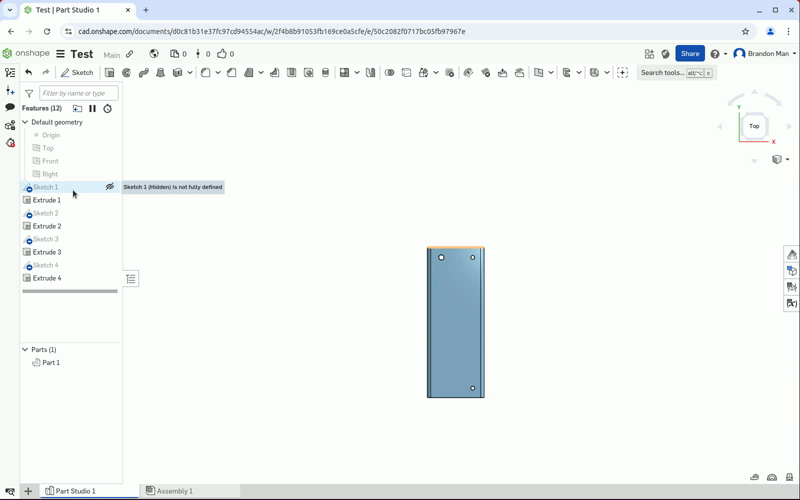
click(73, 189)
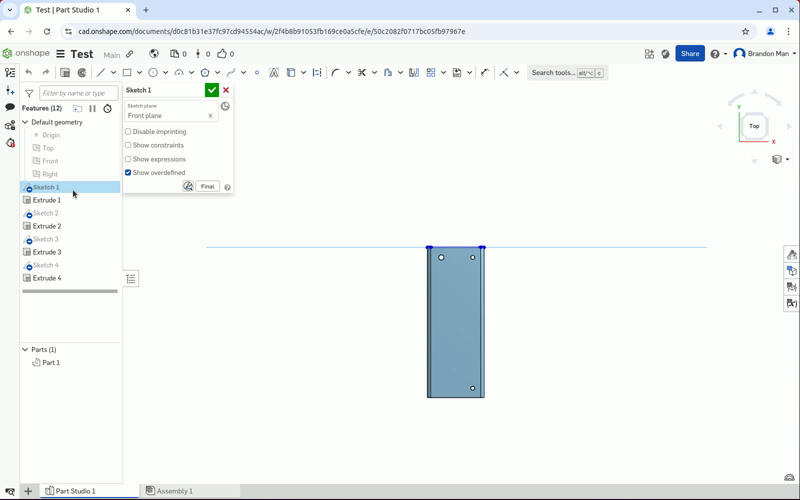
mouse_move(229, 92)
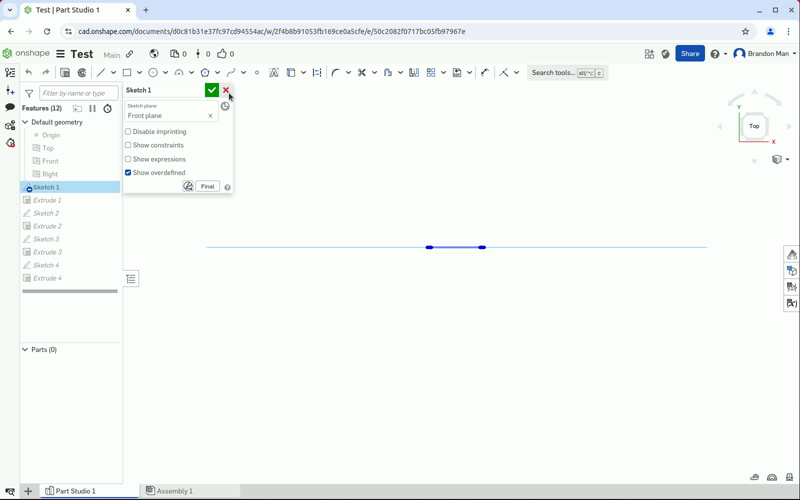
click(229, 92)
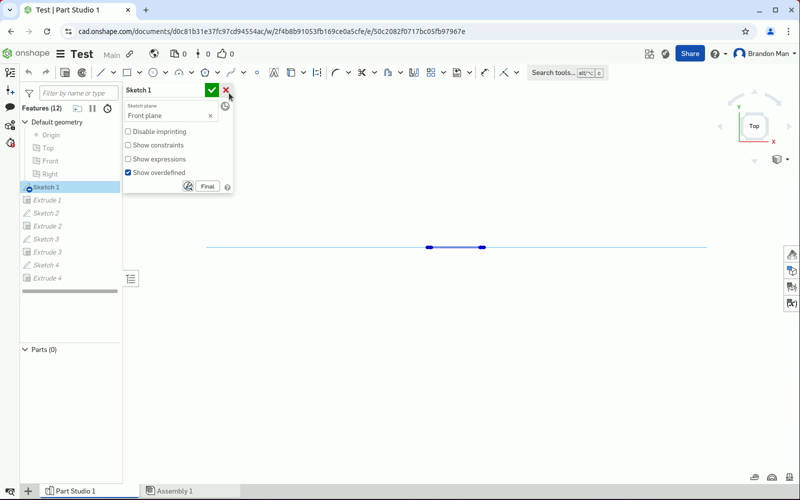
key(shift+s)
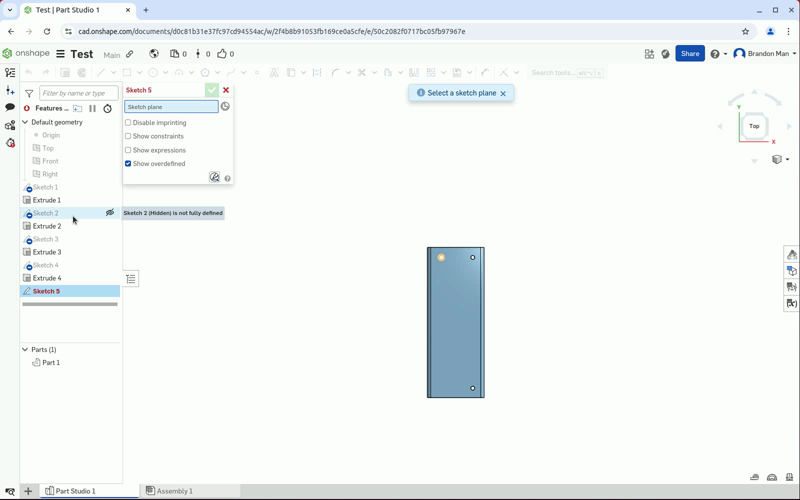
scroll(3)
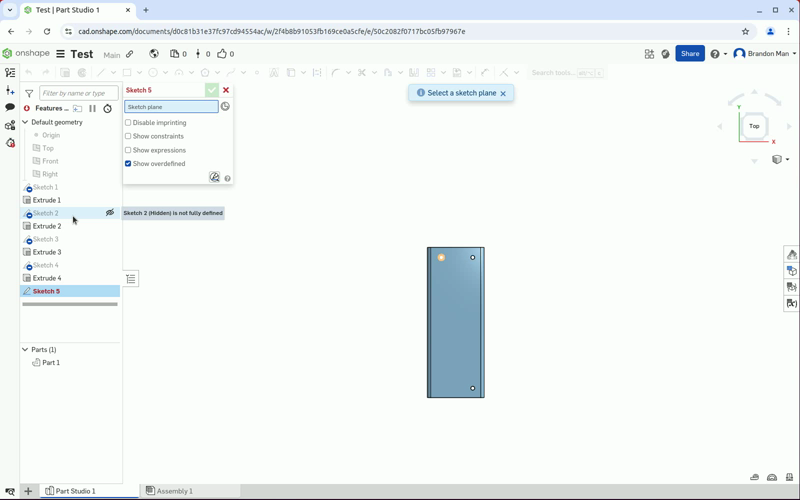
mouse_move(73, 150)
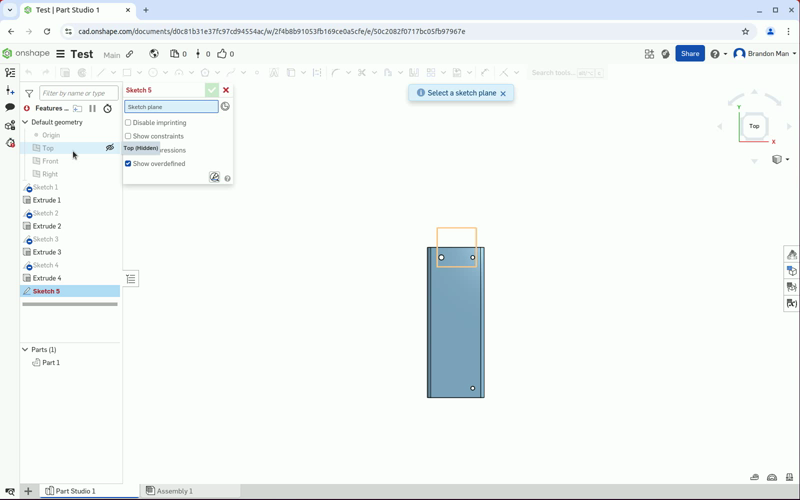
click(73, 150)
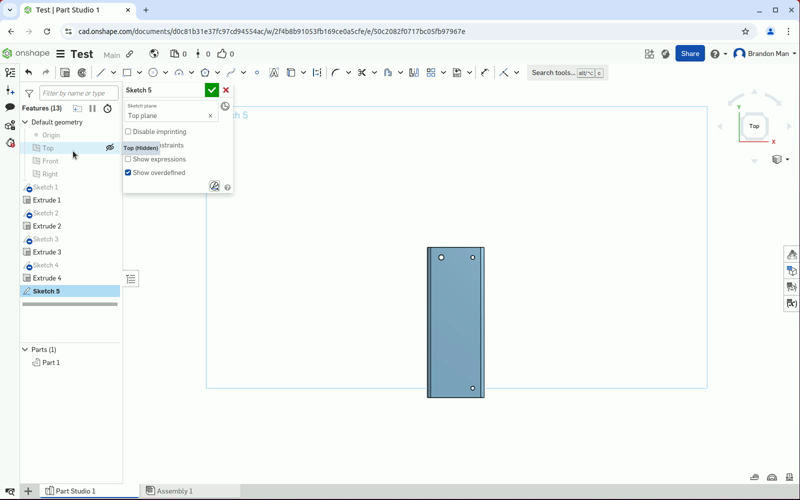
mouse_move(73, 352)
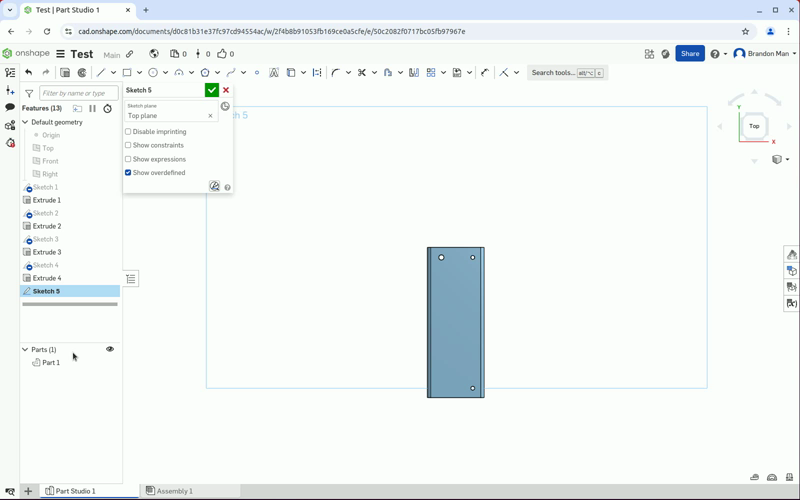
key(y)
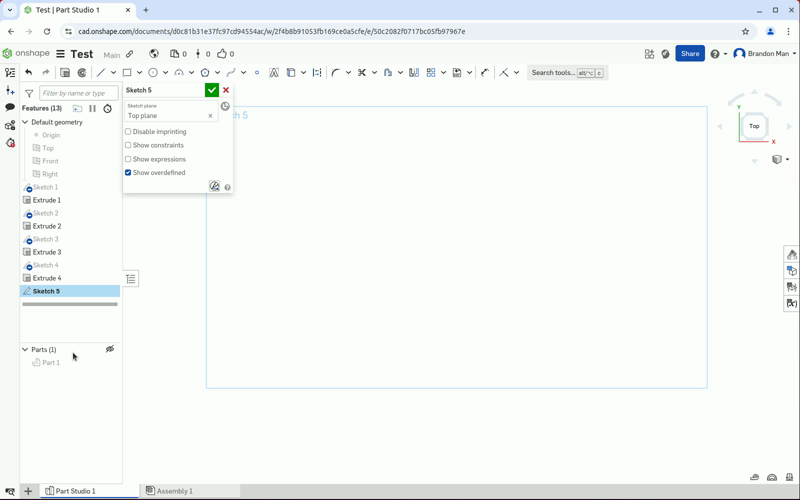
key(c)
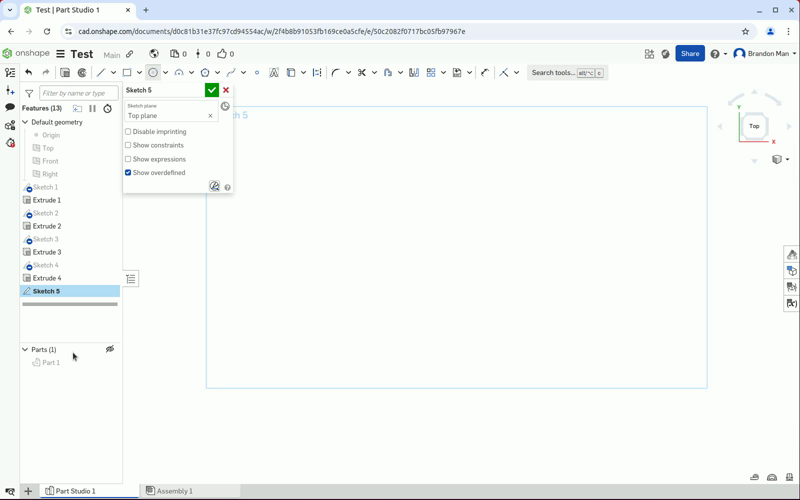
key_down(shift)
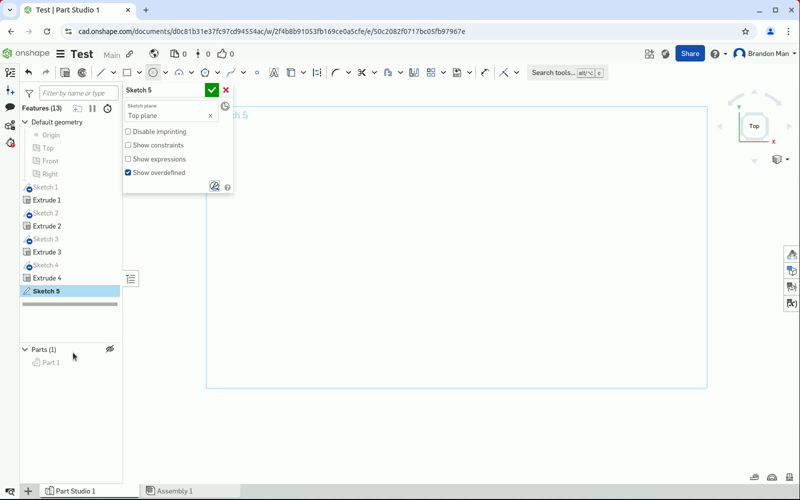
mouse_move(449, 388)
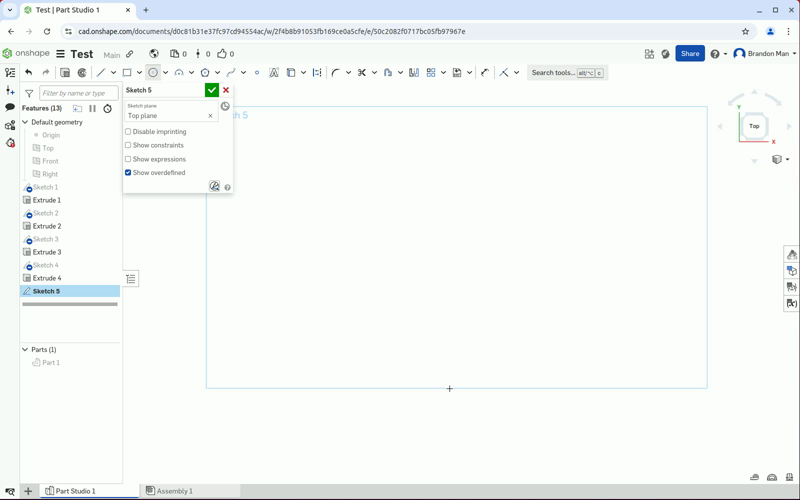
click(449, 388)
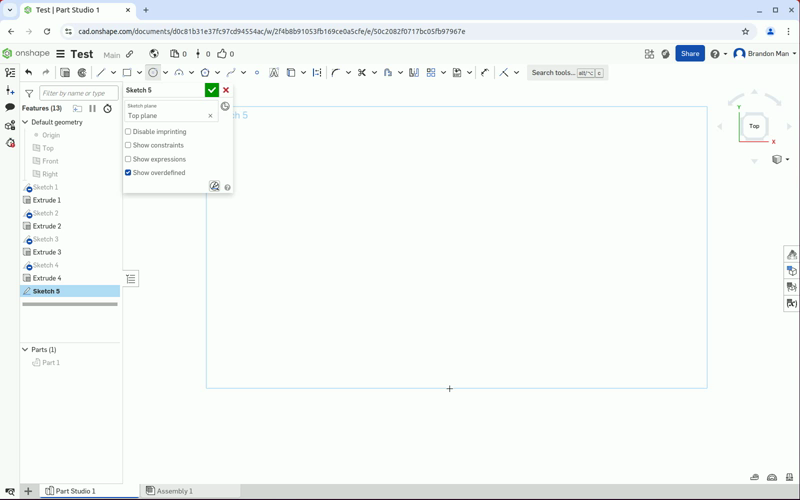
key_up(shift)
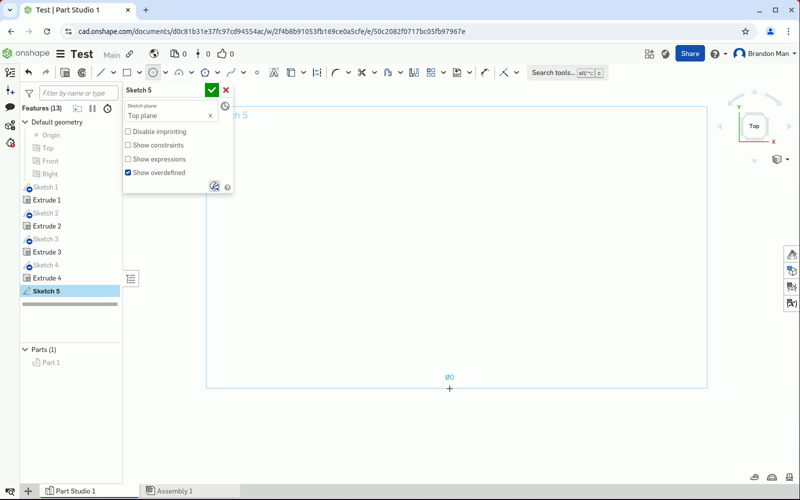
mouse_move(451, 388)
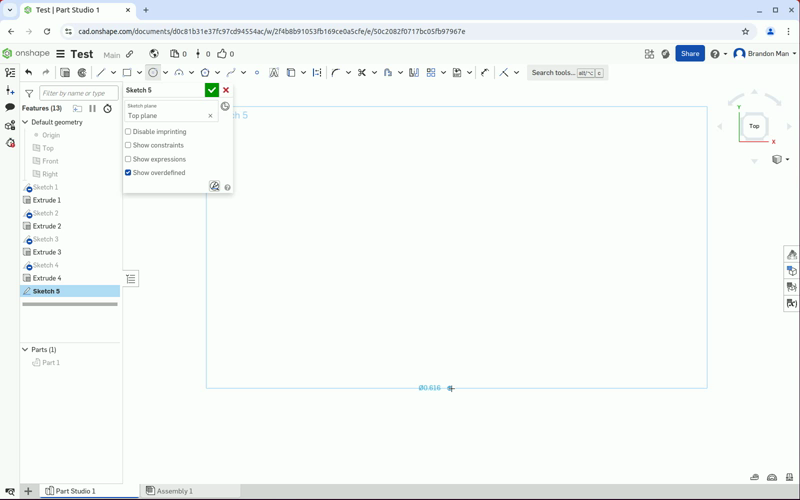
scroll(6)
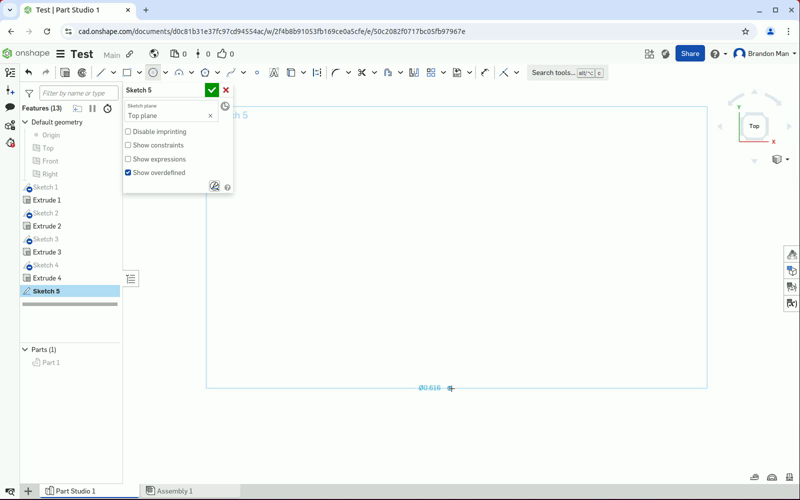
scroll(6)
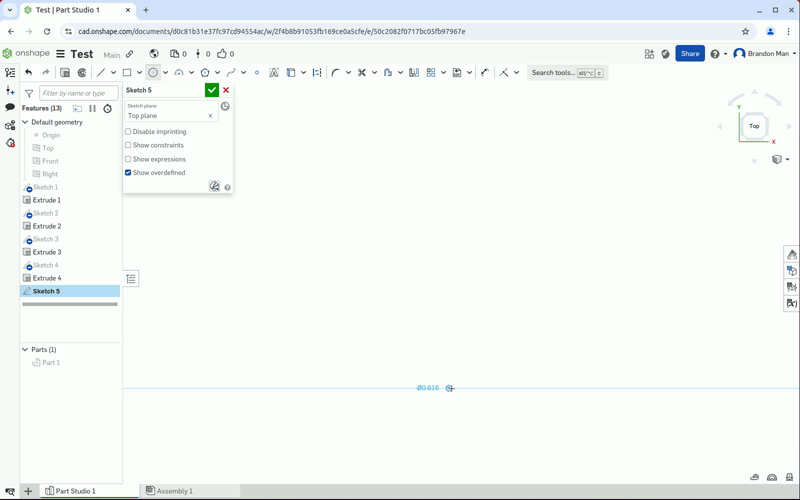
scroll(6)
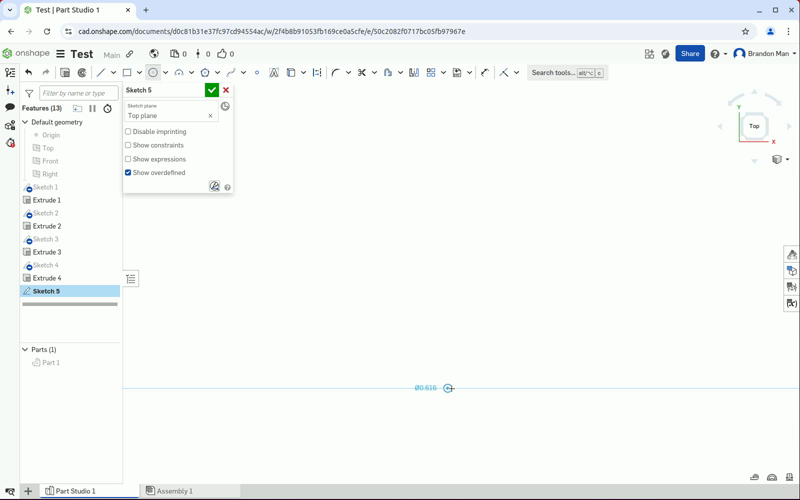
scroll(6)
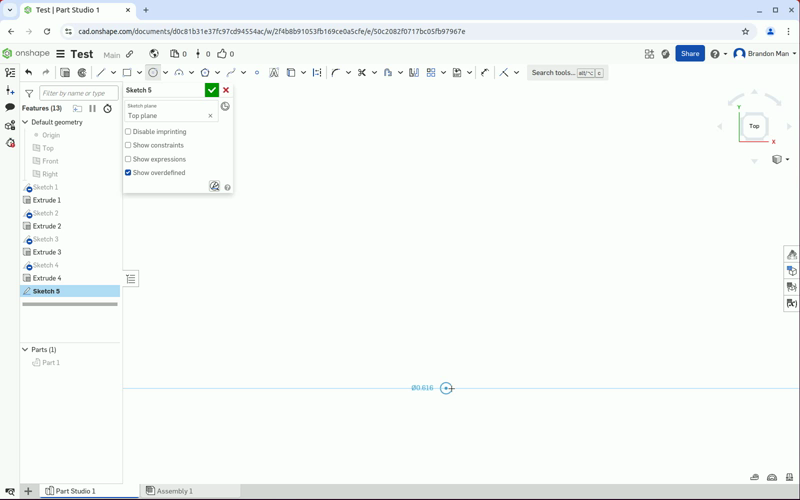
scroll(6)
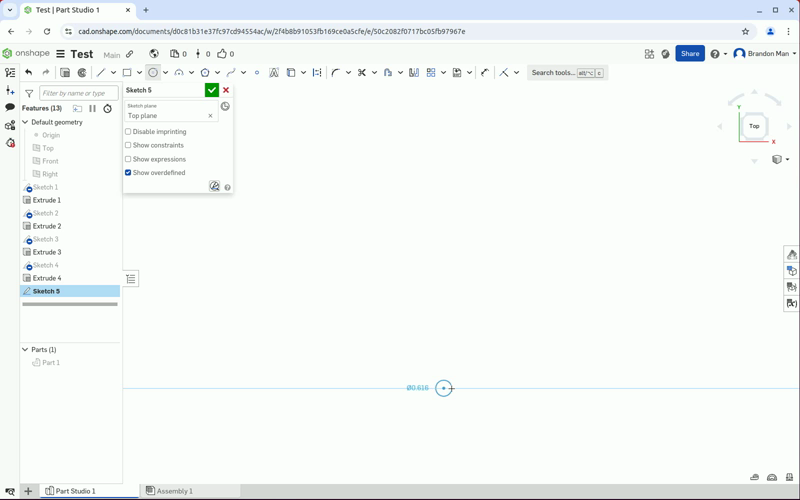
scroll(6)
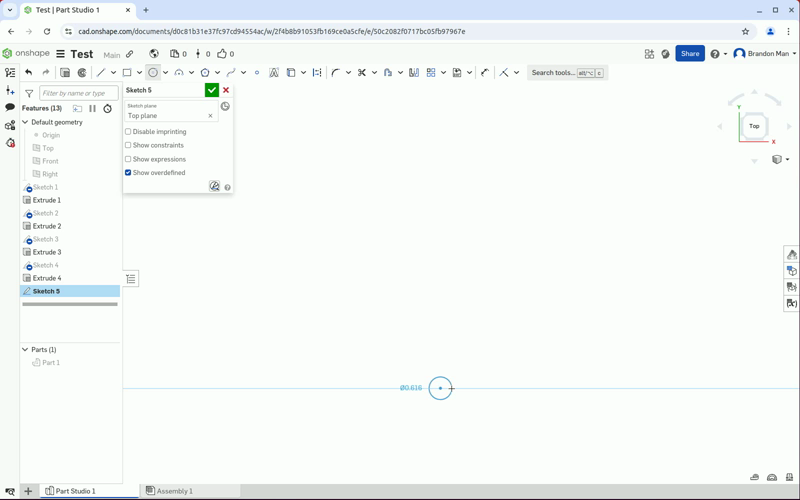
scroll(6)
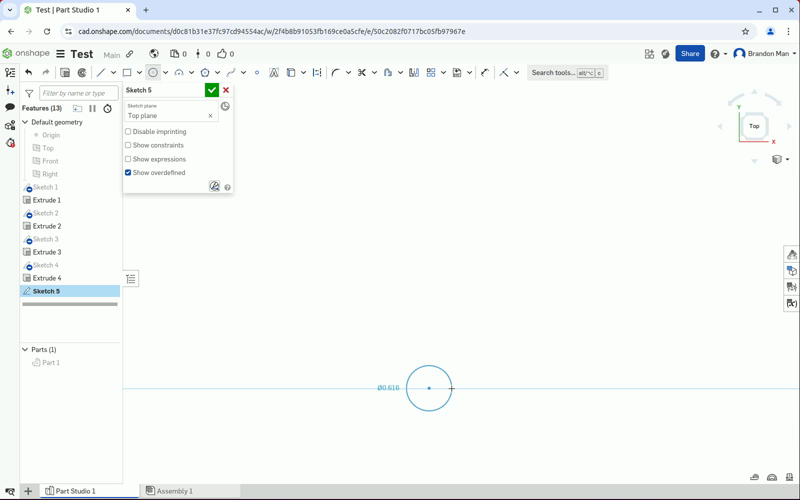
click(451, 388)
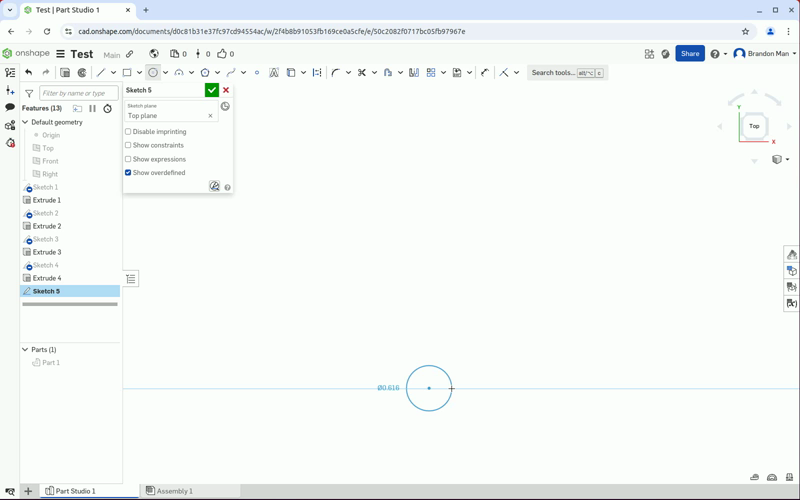
scroll(-6)
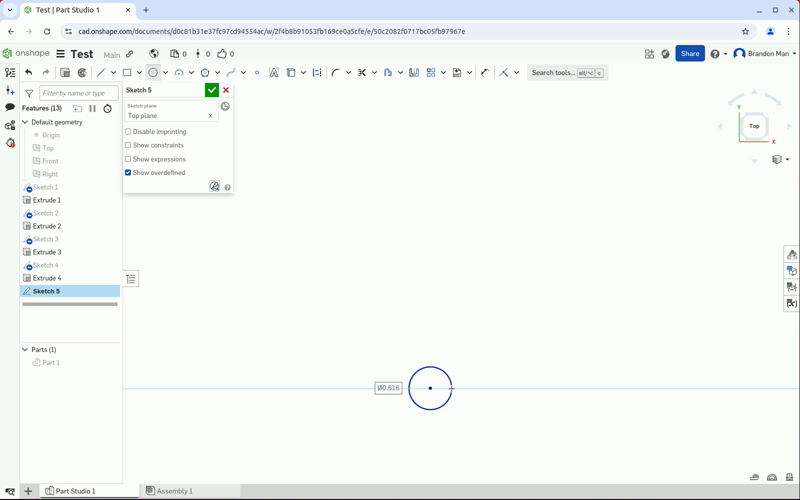
scroll(-6)
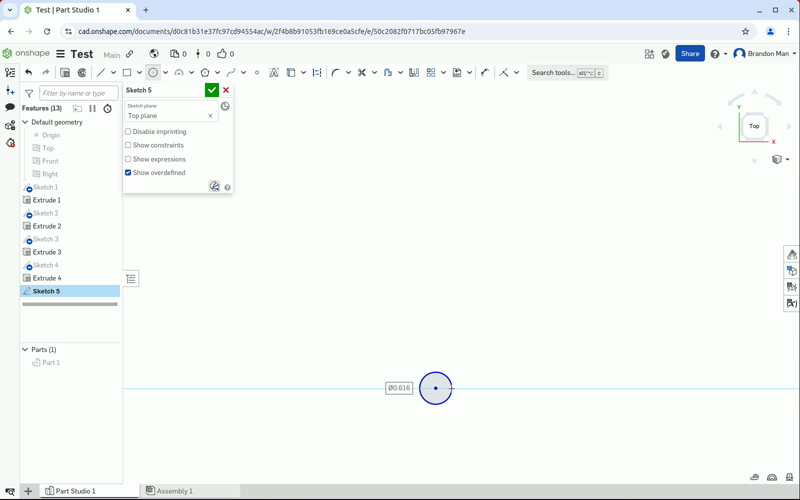
scroll(-6)
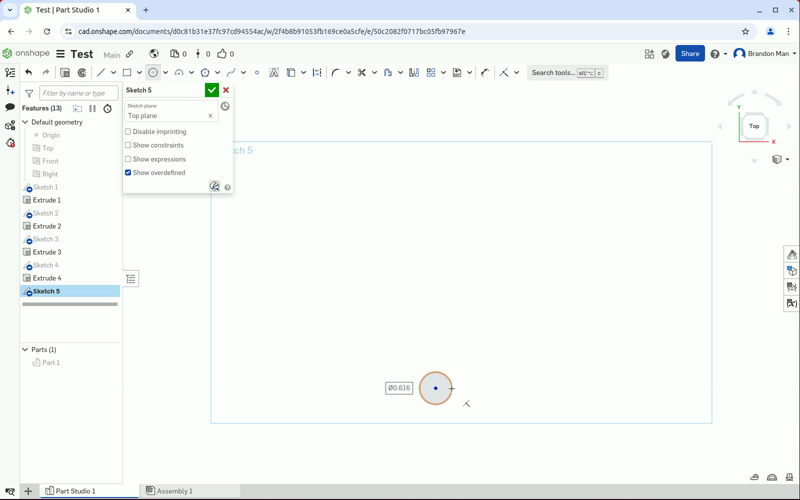
scroll(-6)
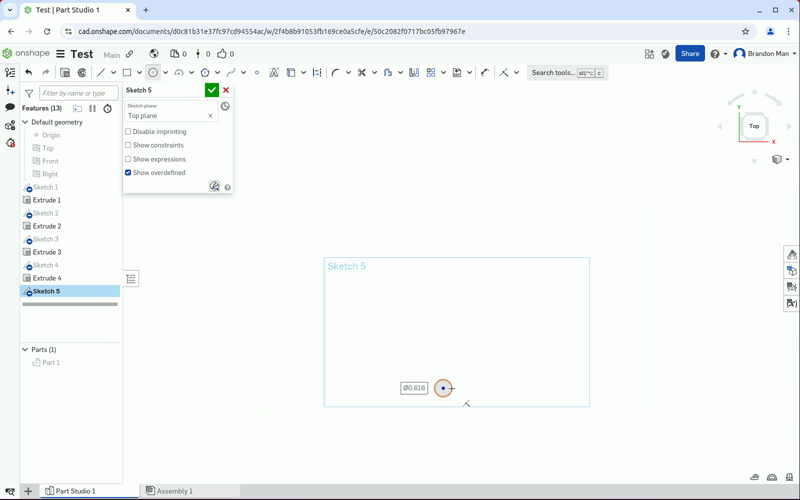
scroll(-6)
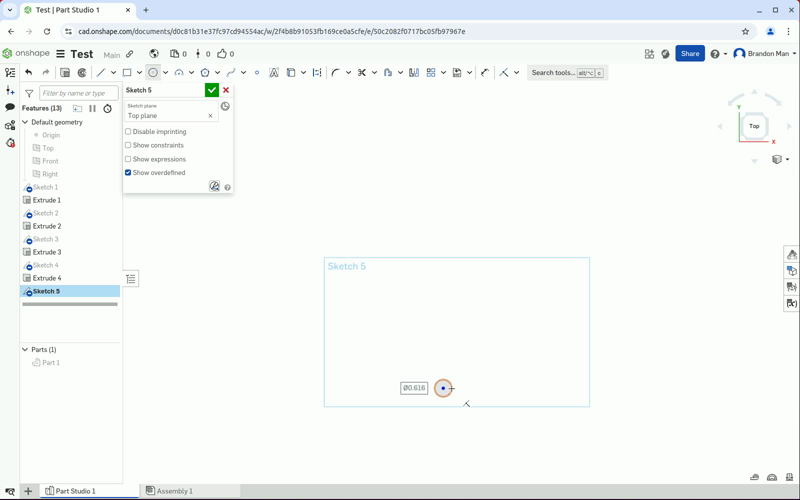
scroll(-6)
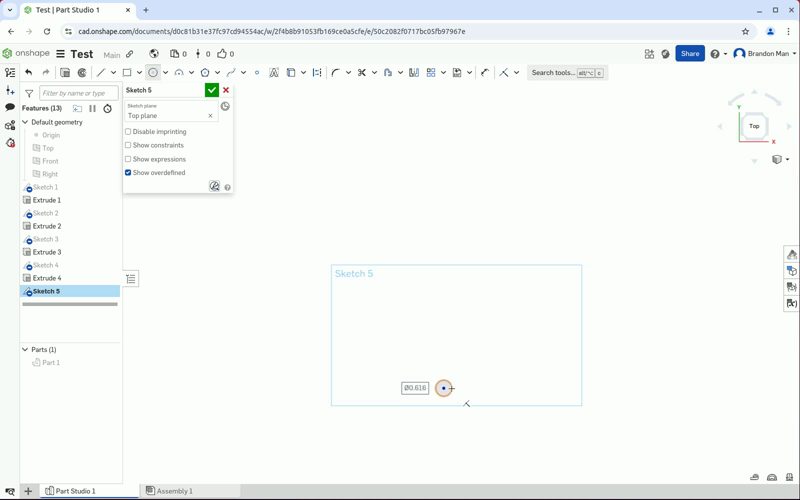
scroll(-6)
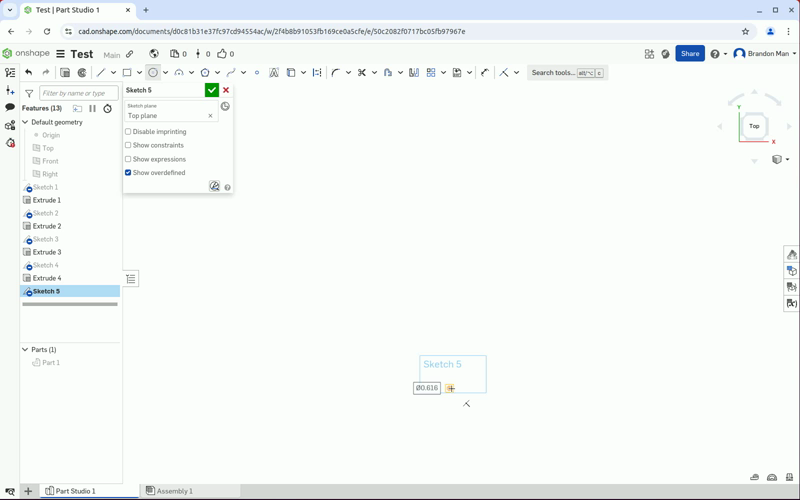
key(esc)
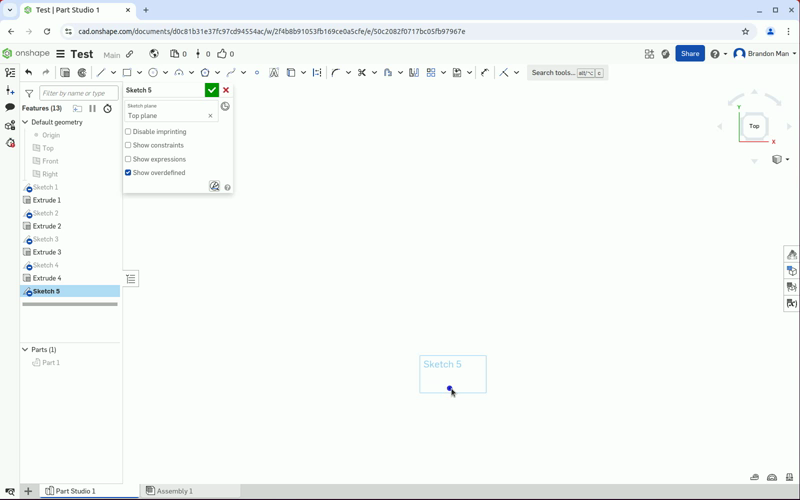
mouse_move(449, 387)
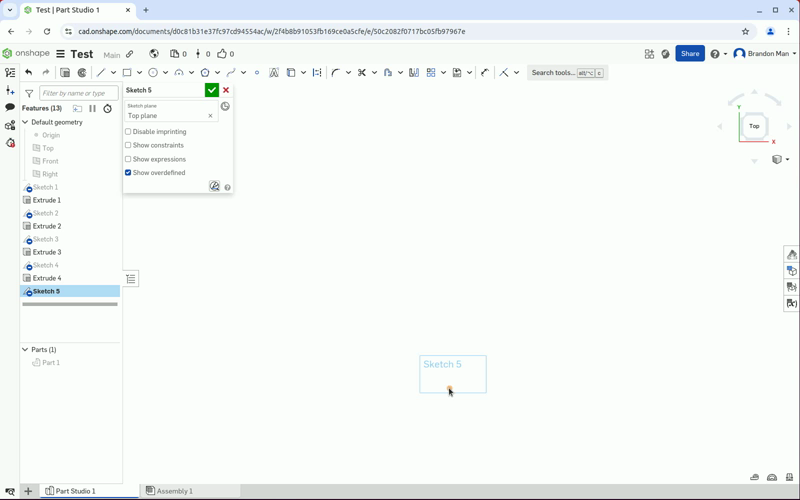
scroll(6)
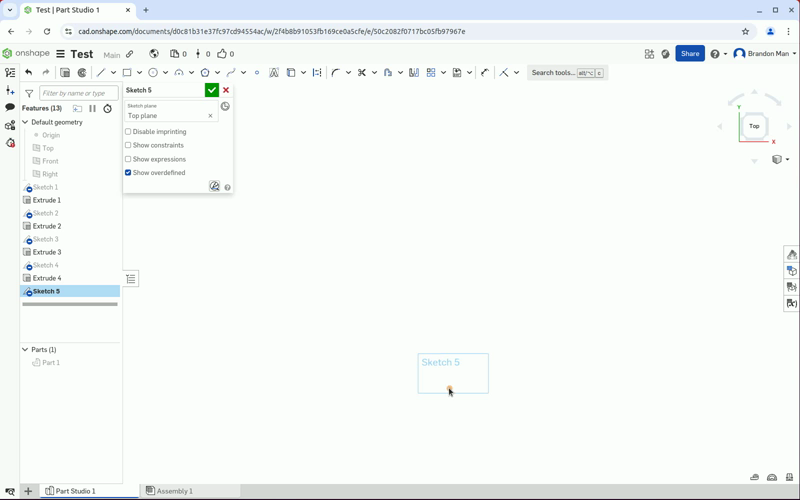
scroll(6)
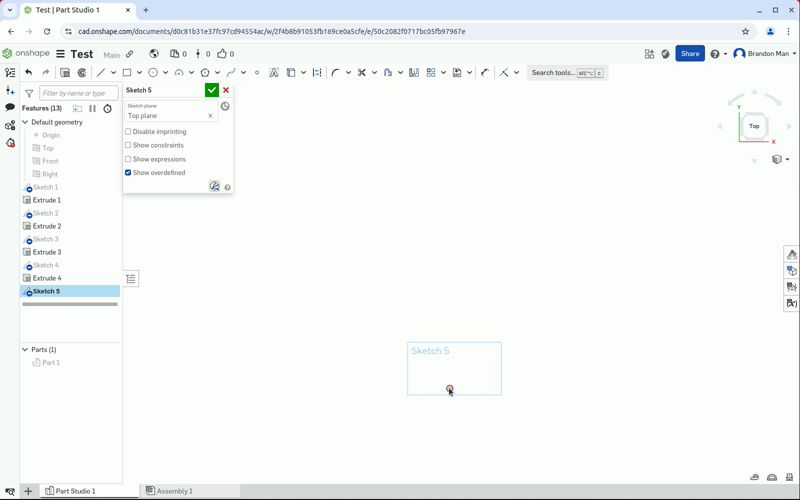
scroll(6)
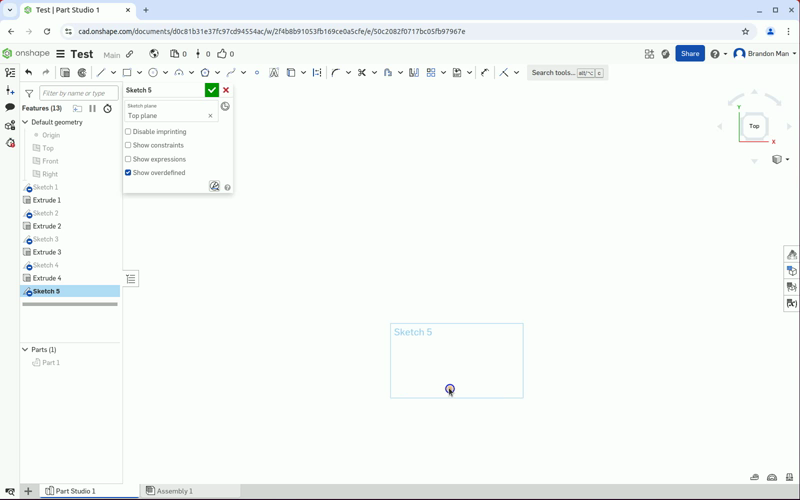
scroll(6)
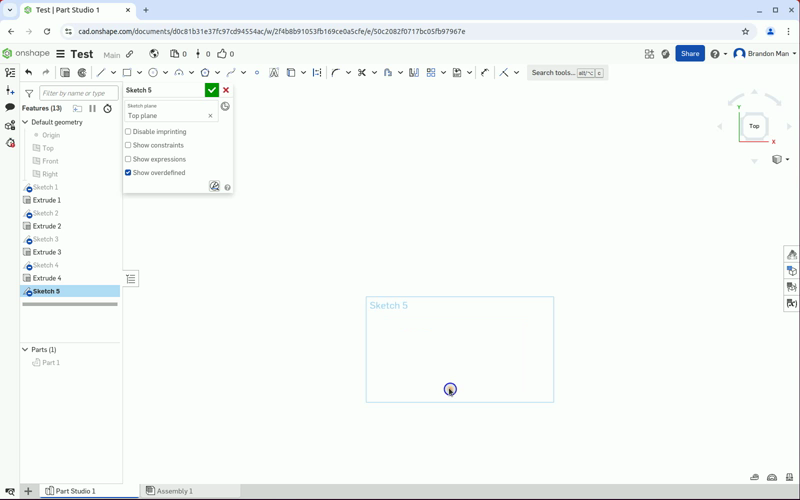
scroll(6)
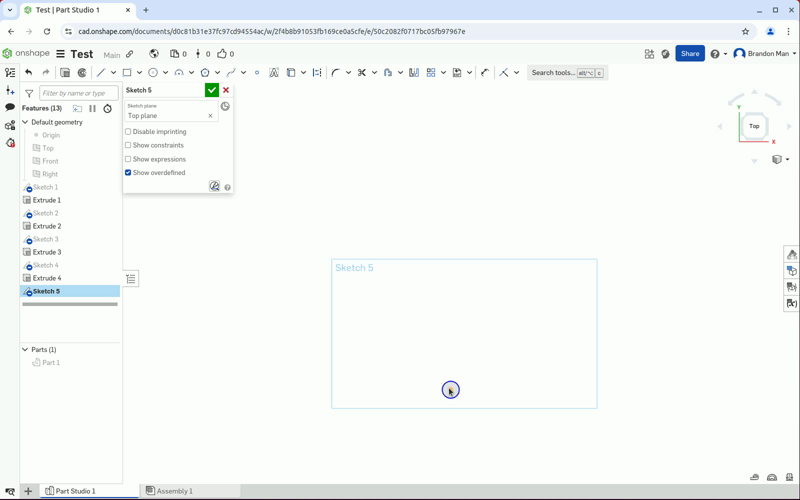
scroll(6)
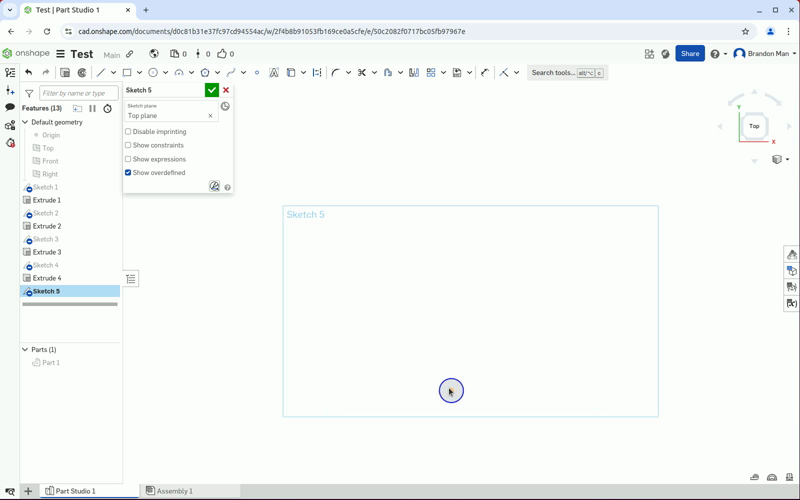
scroll(6)
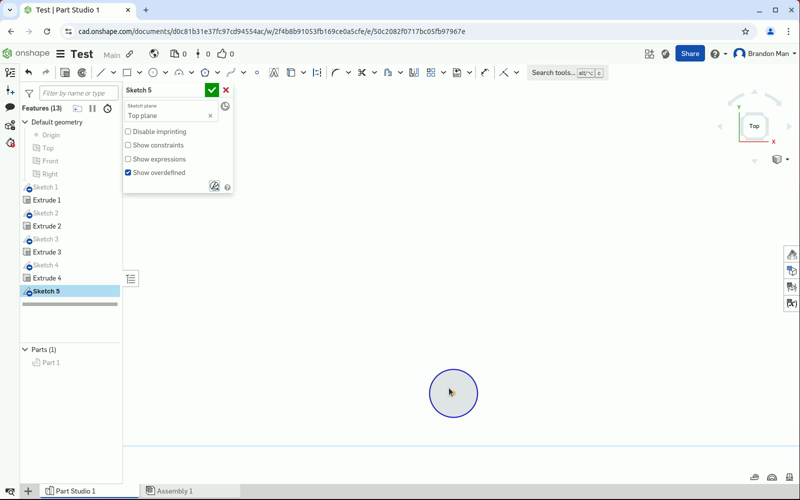
click(449, 387)
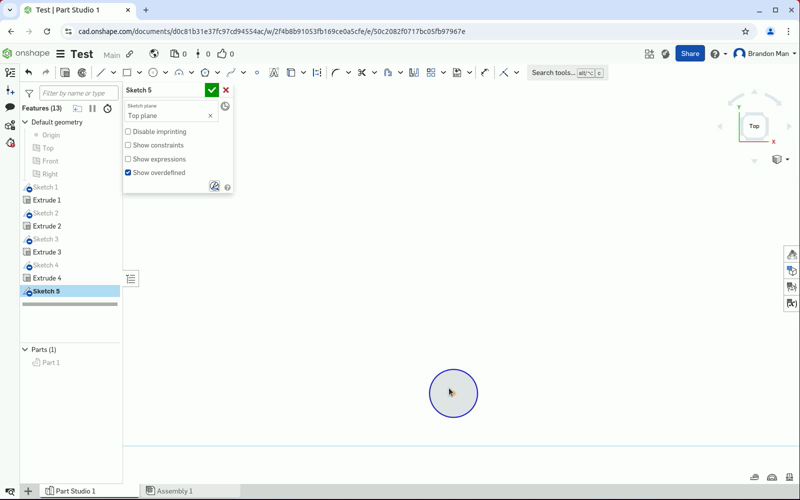
scroll(-6)
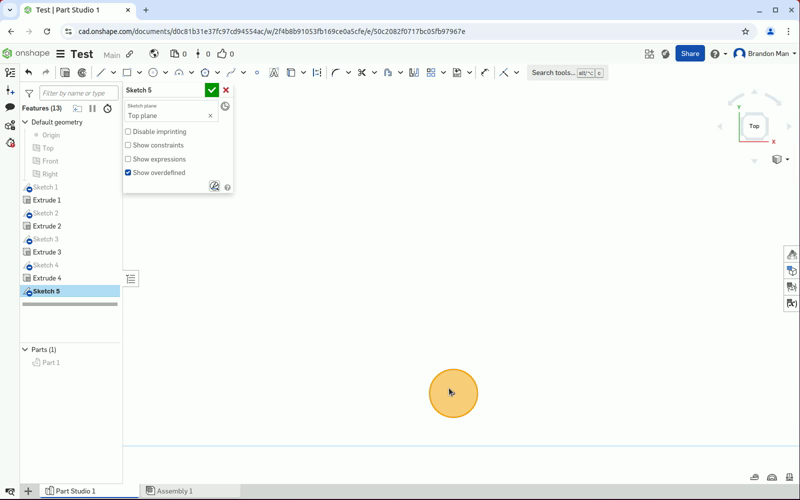
scroll(-6)
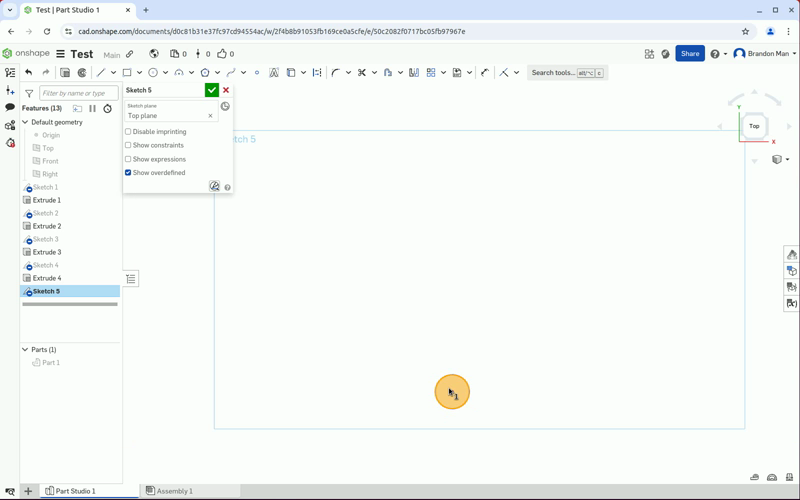
scroll(-6)
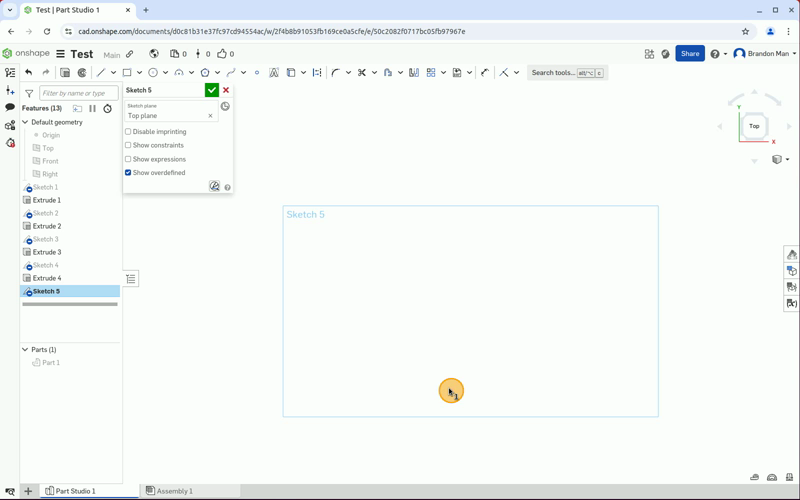
scroll(-6)
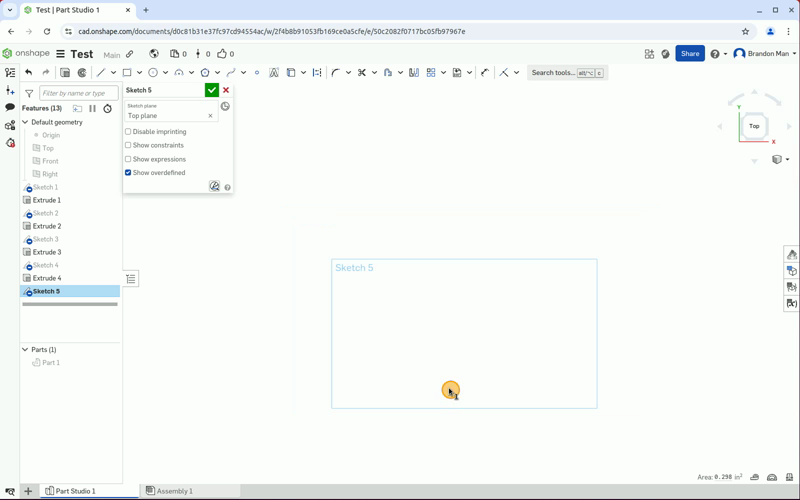
scroll(-6)
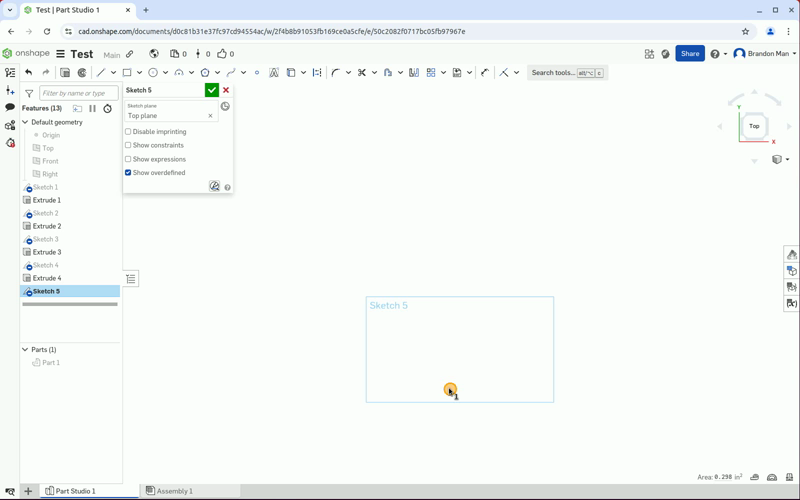
scroll(-6)
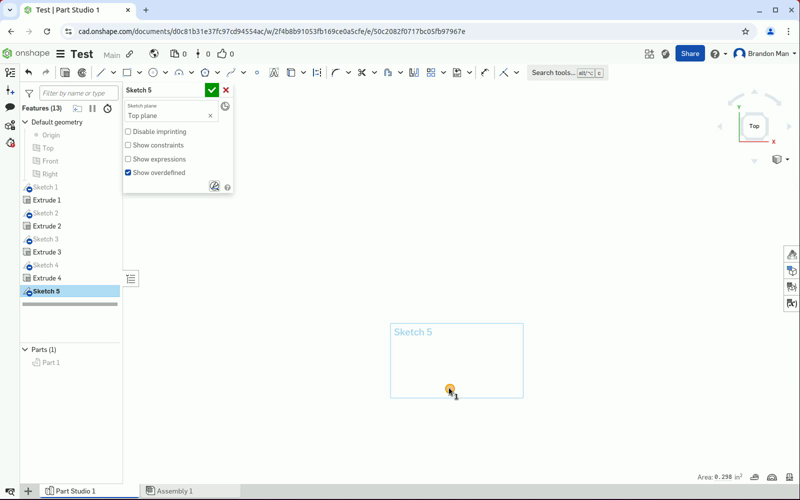
scroll(-6)
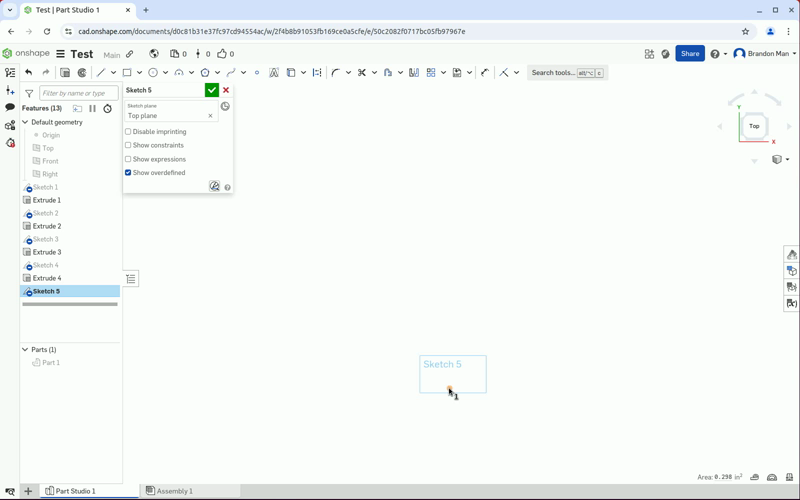
mouse_move(73, 352)
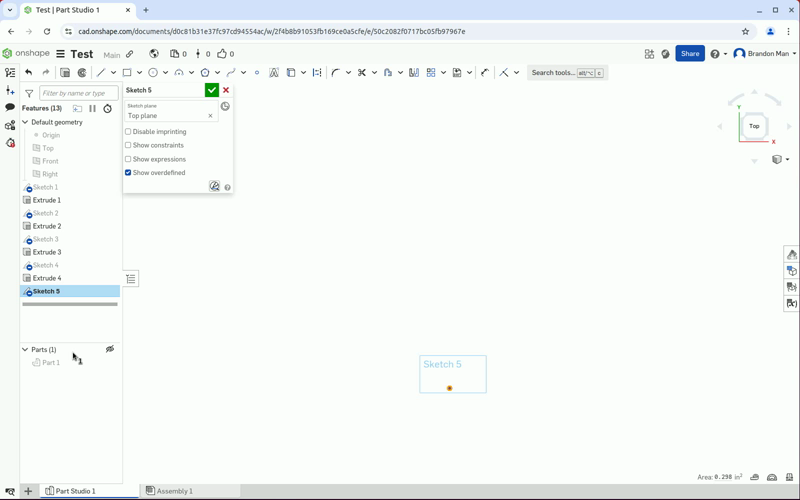
key(shift+y)
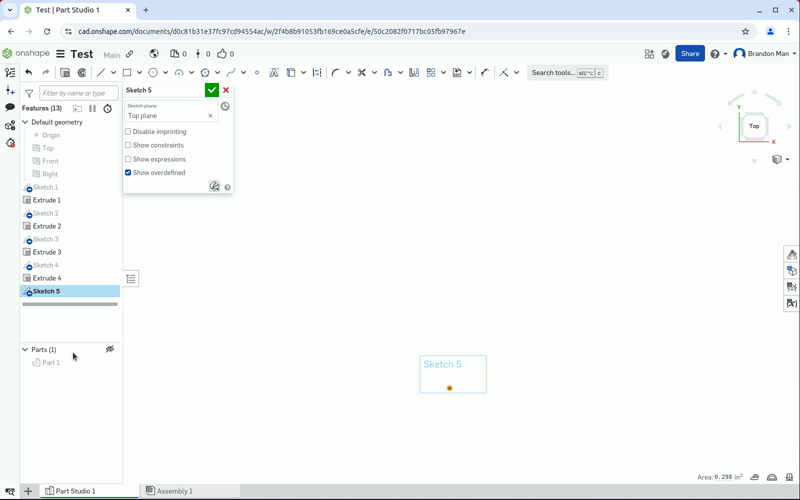
key(shift+e)
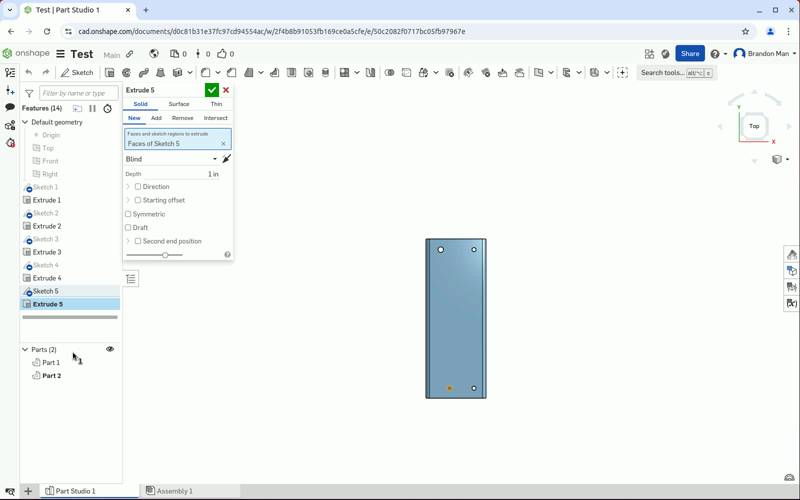
mouse_move(143, 106)
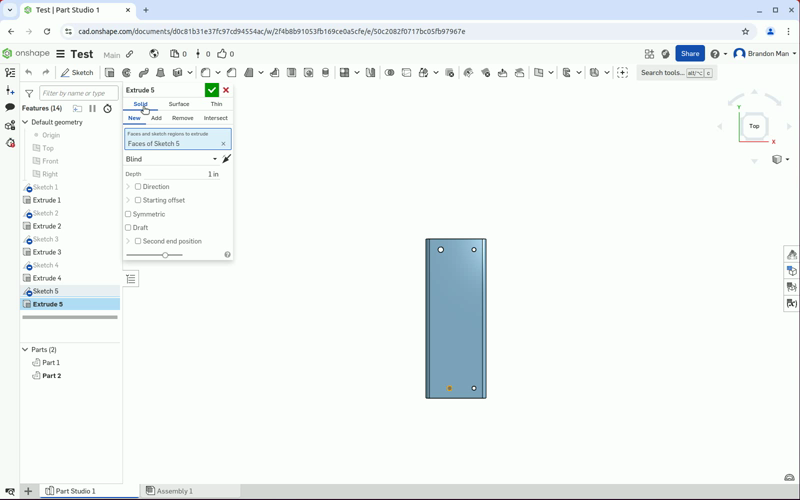
click(143, 106)
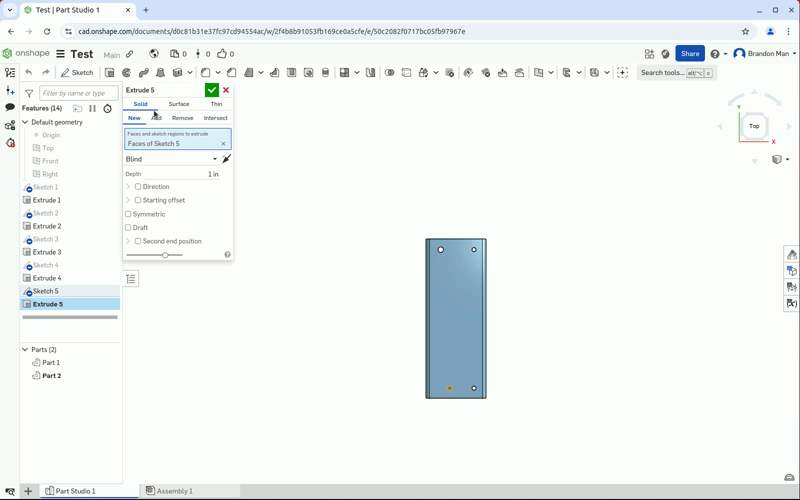
mouse_move(186, 120)
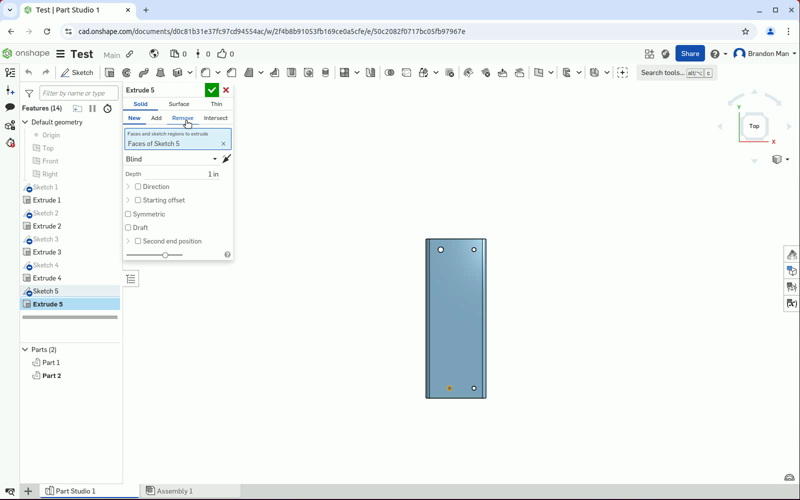
click(186, 120)
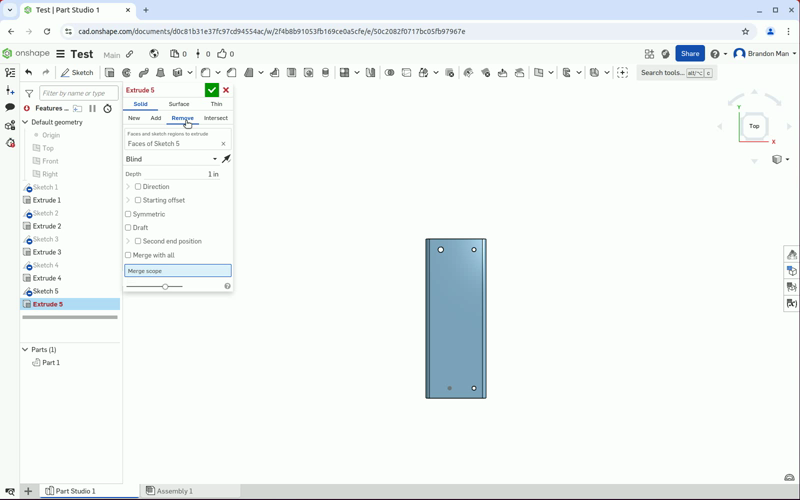
key(tab, 4)
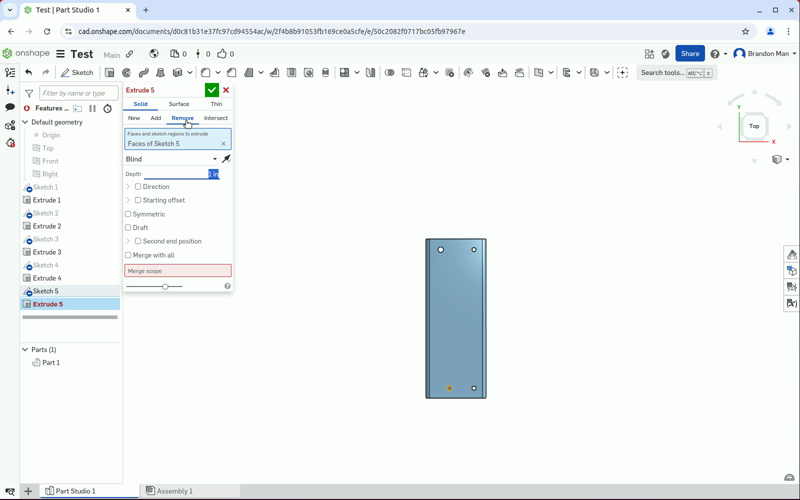
text(4.814)
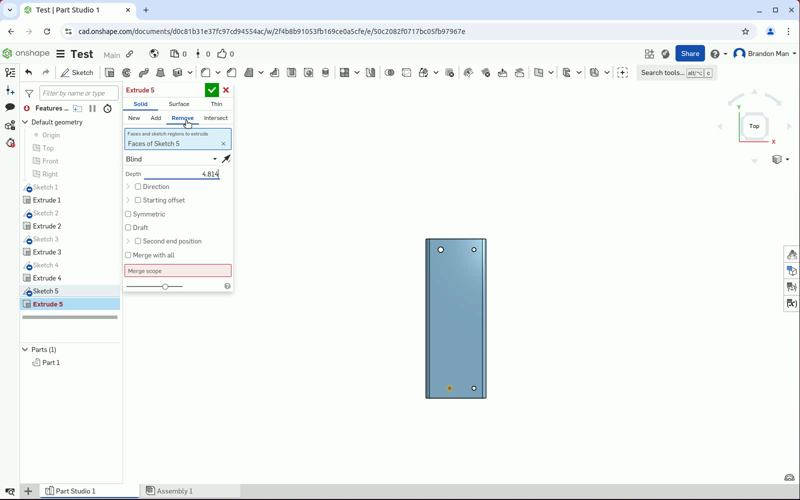
key(tab, 3)
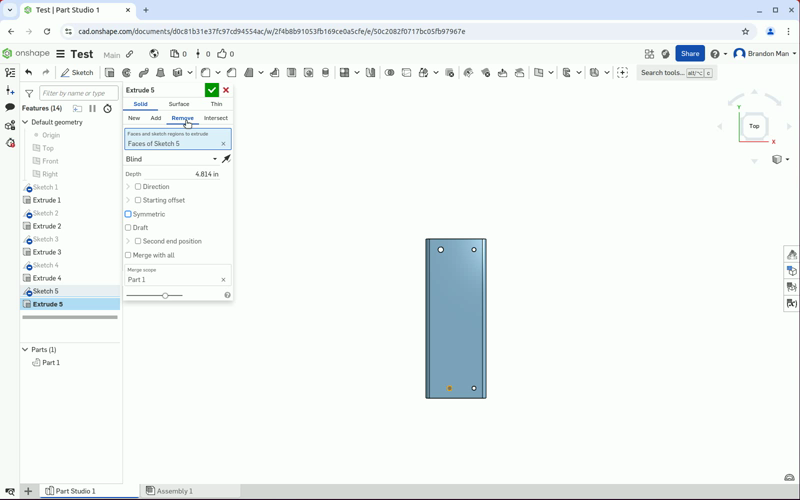
key(space)
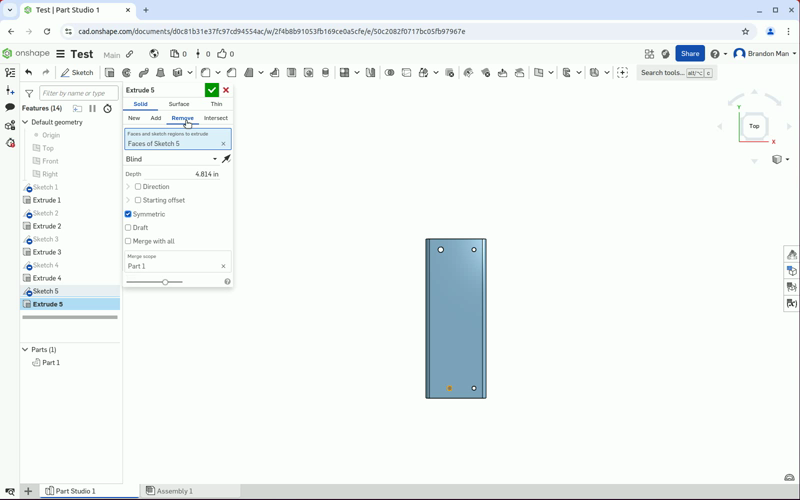
key(tab, 2)
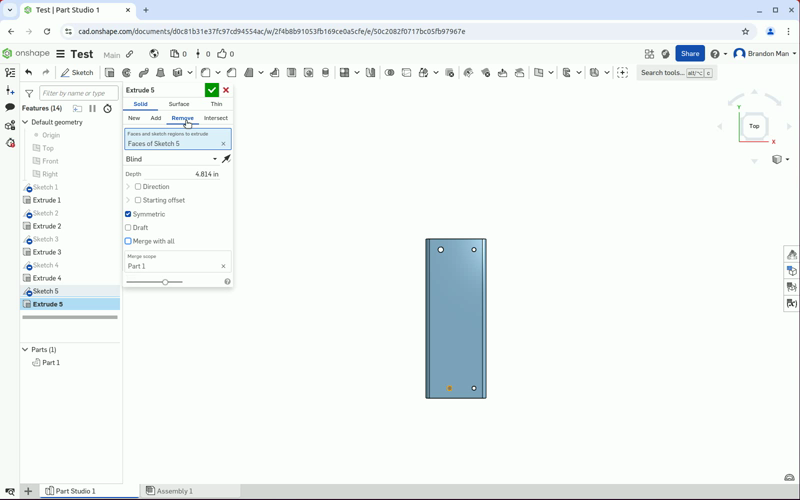
key(space)
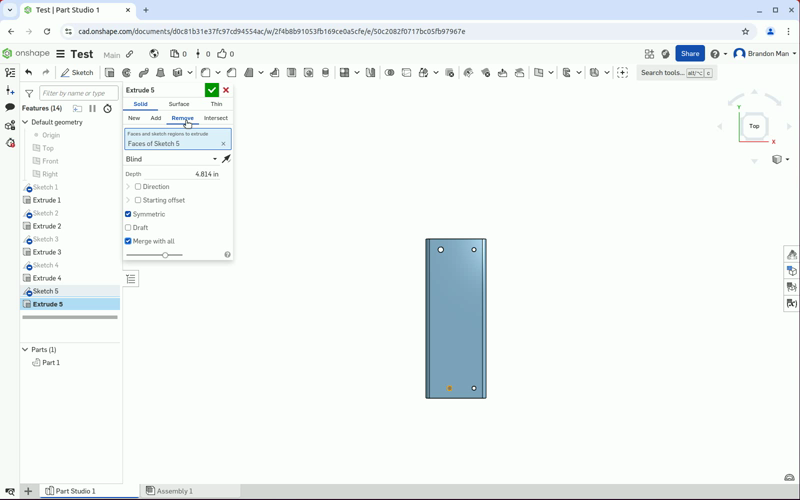
key(enter)
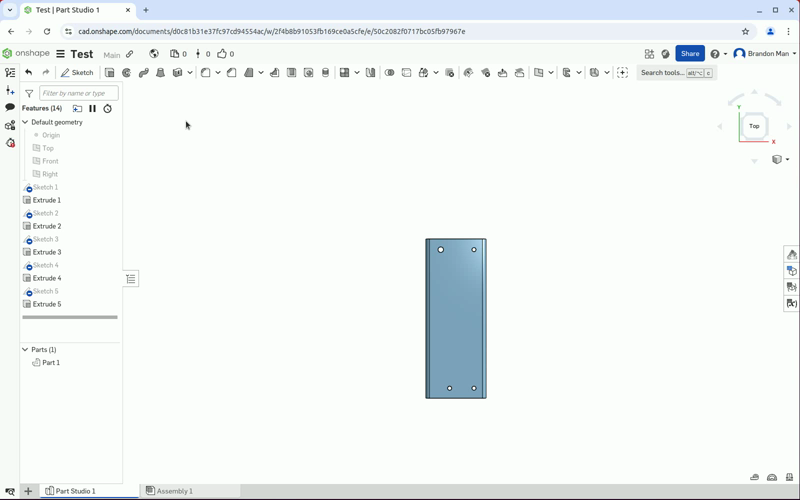
key(shift+h)
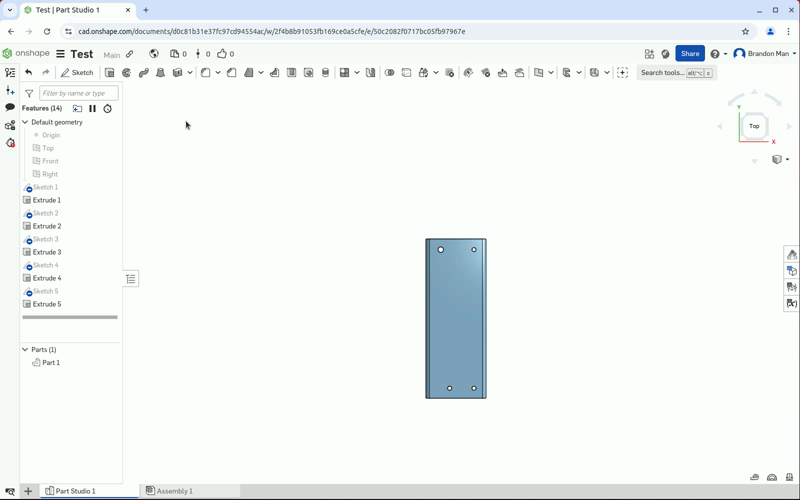
key(shift+h)
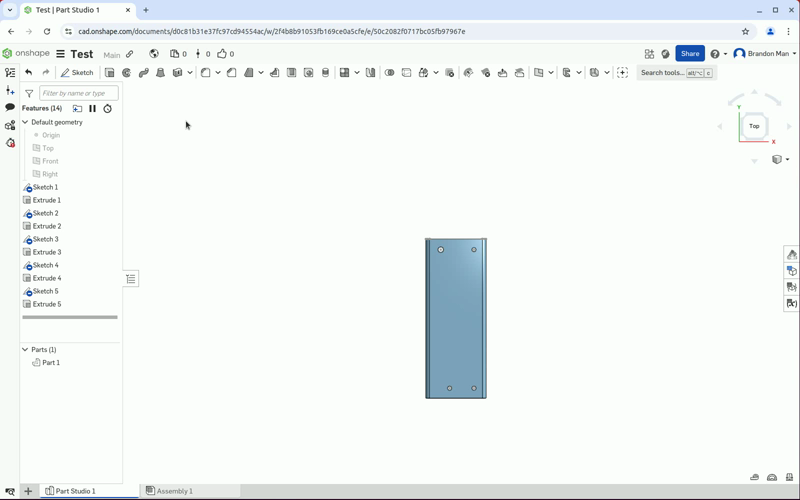
key(shift+7)
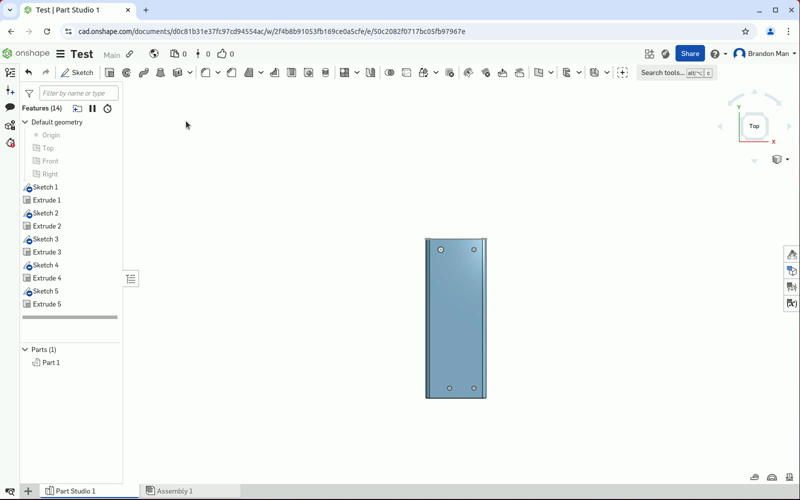
key(up, 3)
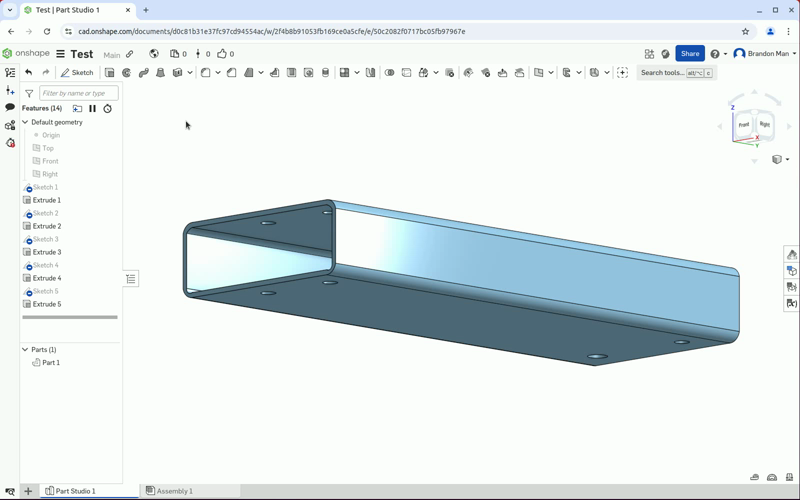
key(left, 3)
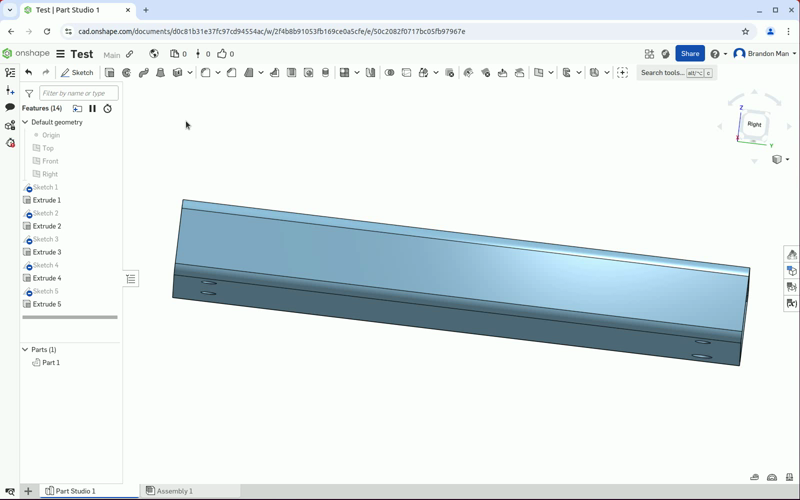
key(right, 3)
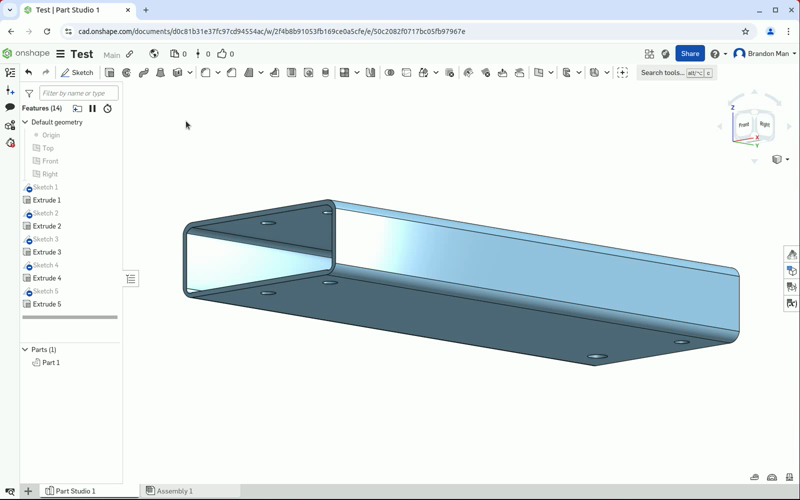
key(down, 3)
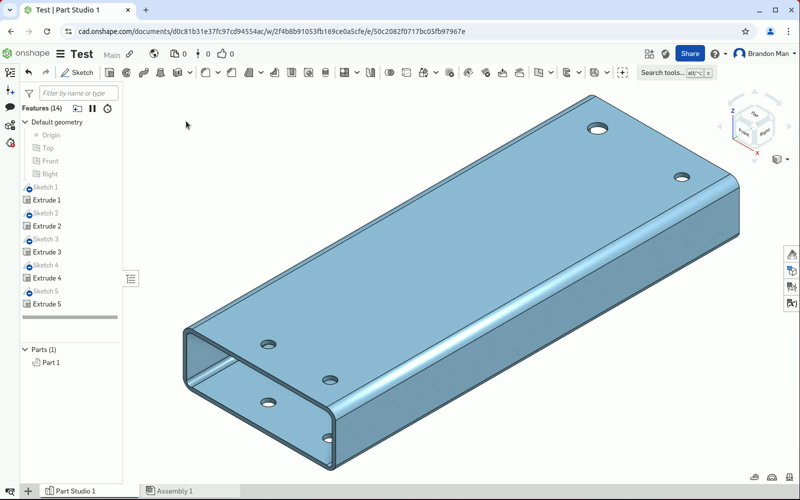
mouse_move(73, 189)
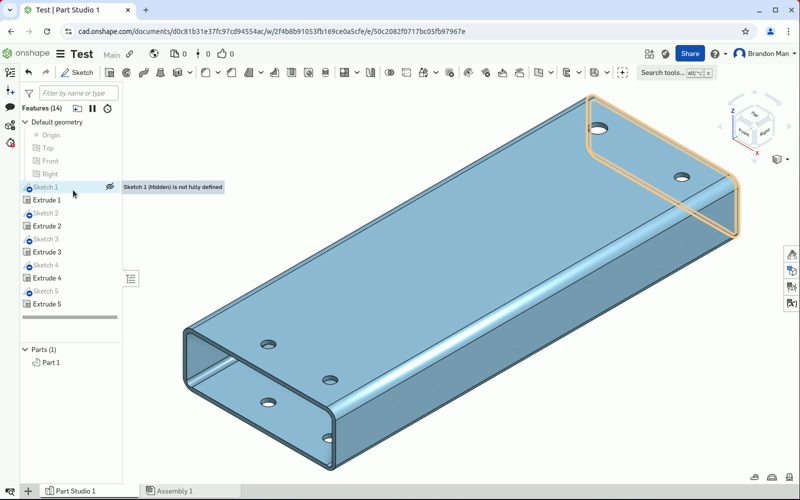
click(73, 189)